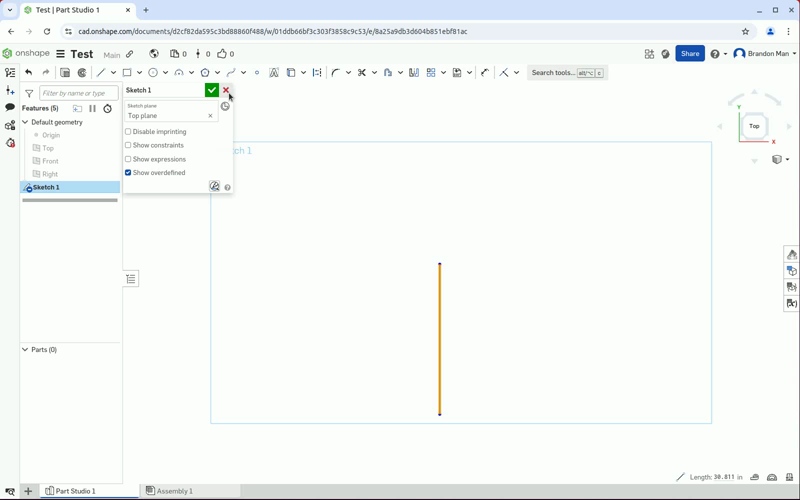
key(shift+h)
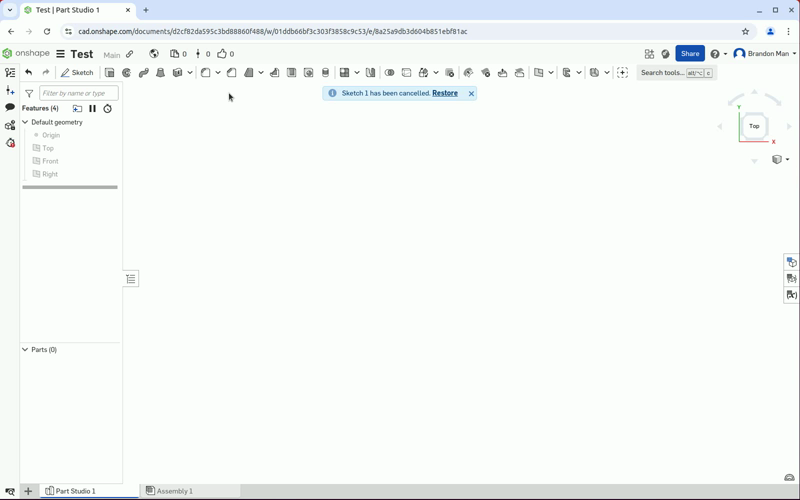
mouse_move(73, 352)
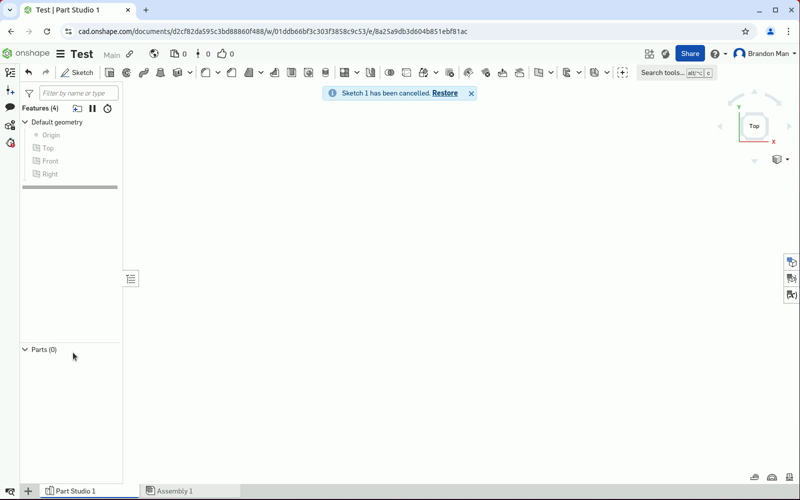
key(y)
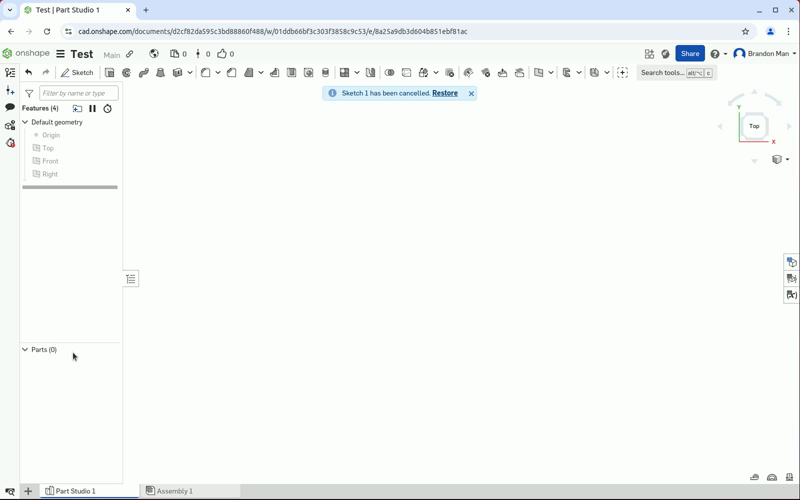
key(shift+p)
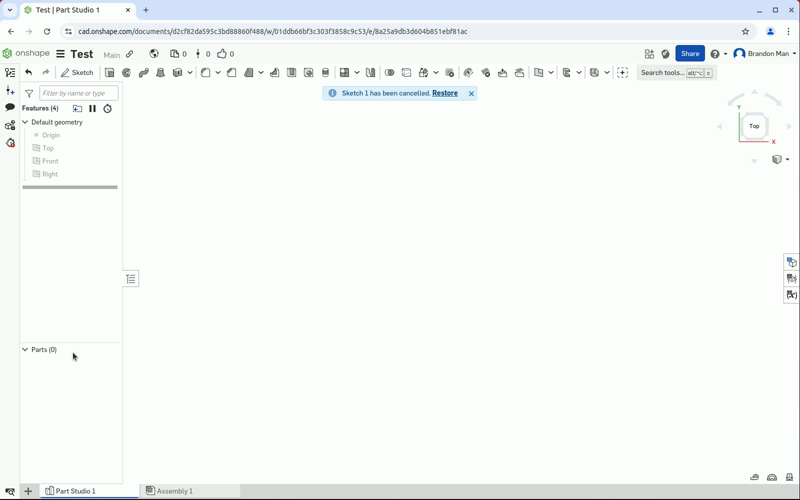
key(space)
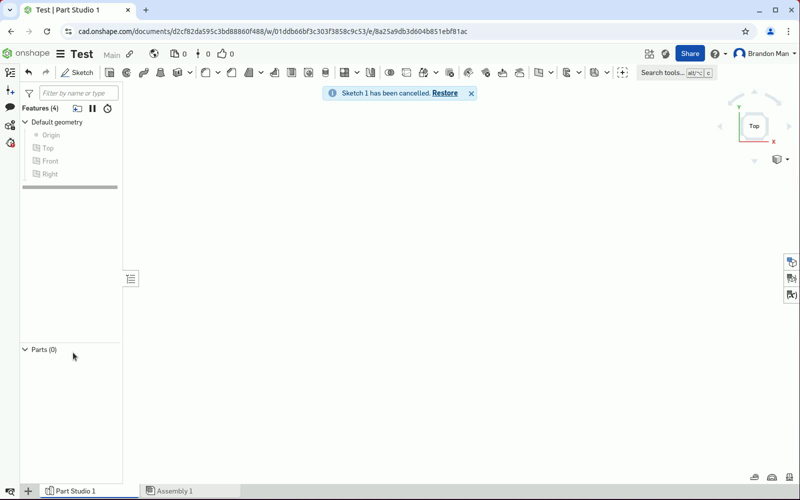
key_down(shift)
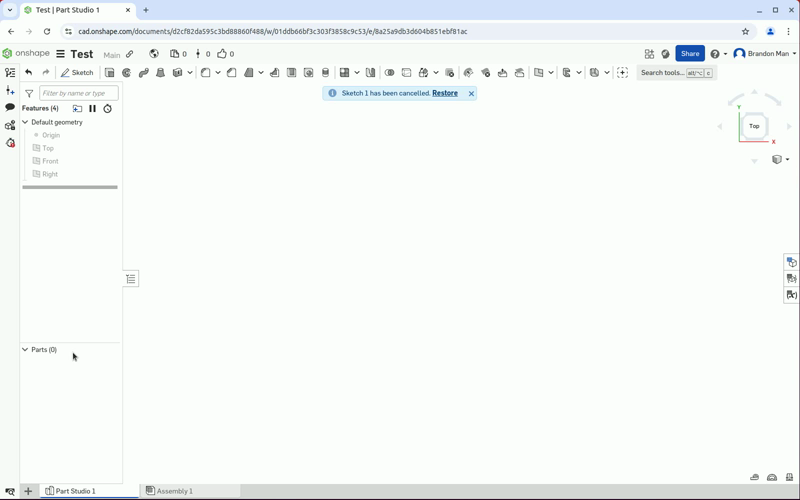
key(up)
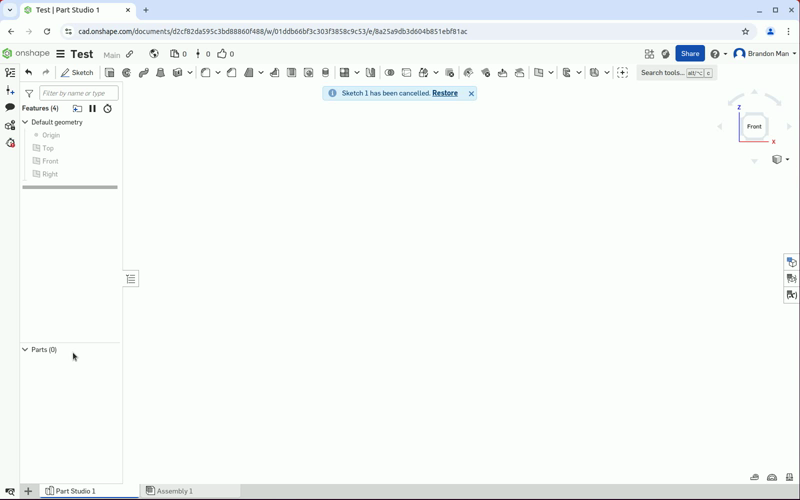
key_up(shift)
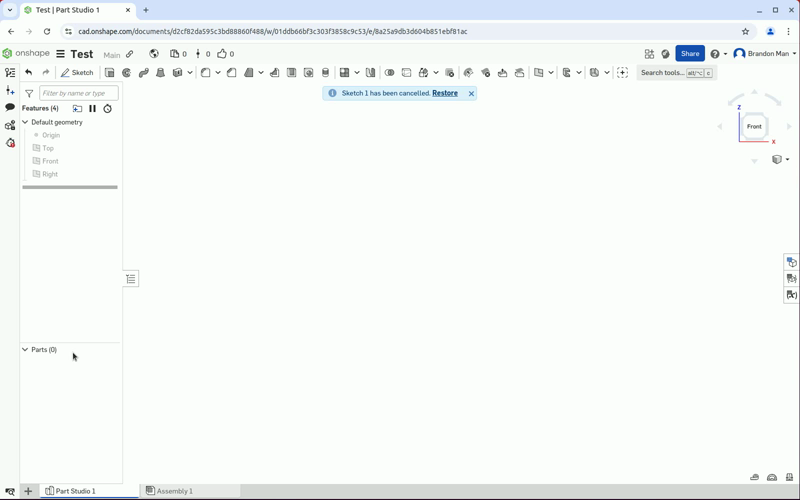
key(space)
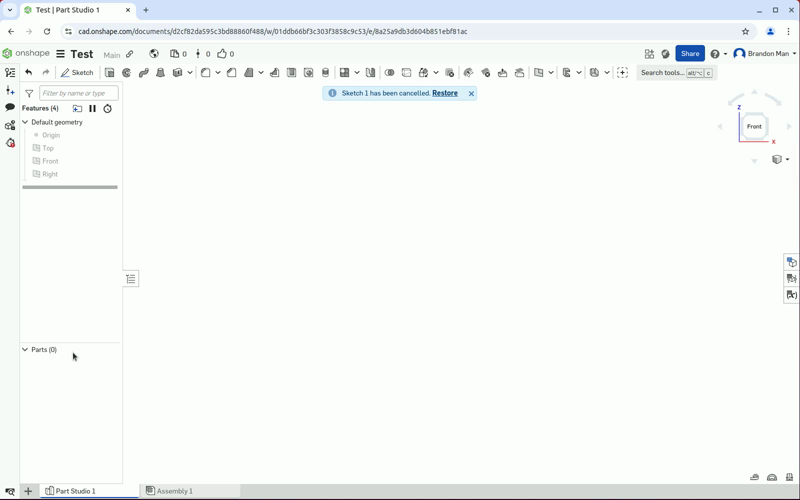
key_down(shift)
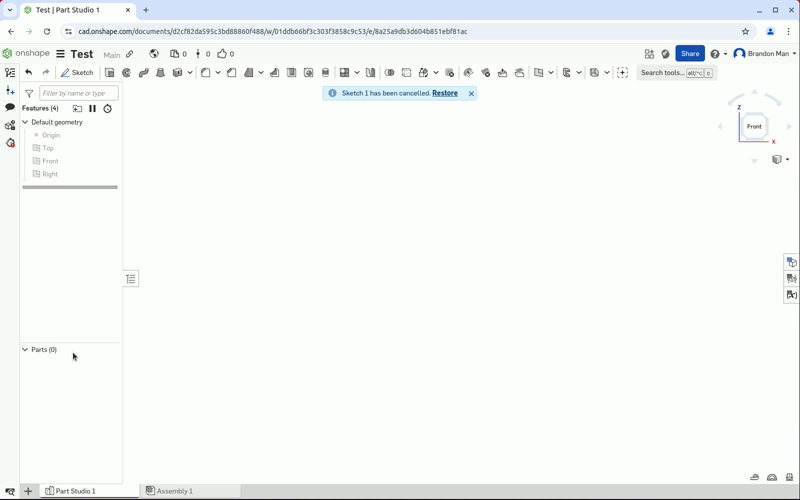
key(left)
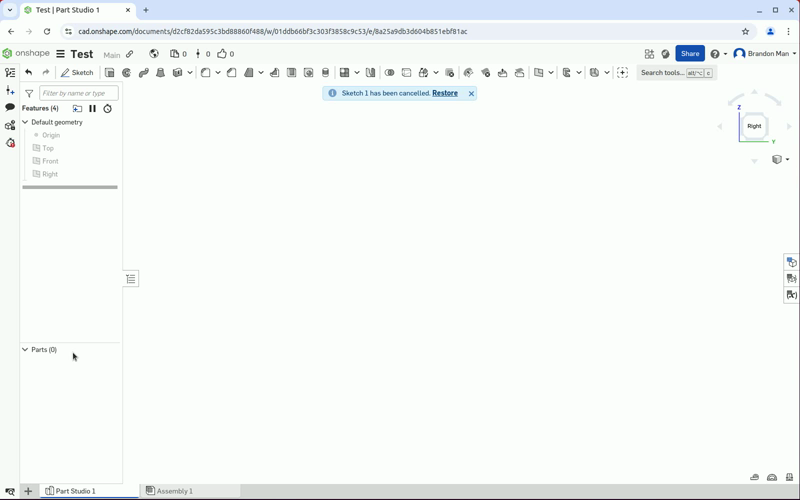
key_up(shift)
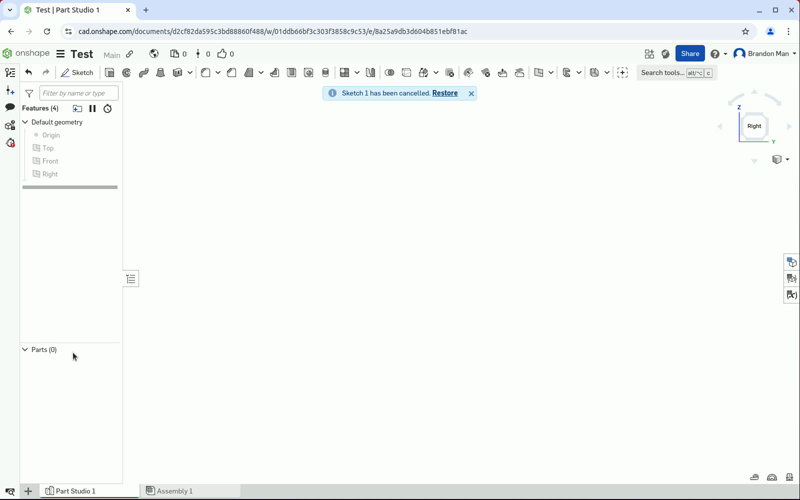
mouse_move(73, 352)
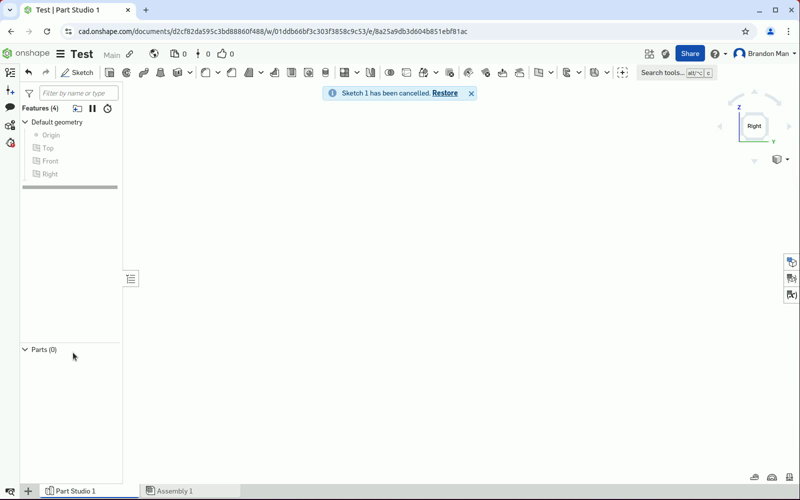
key(shift+y)
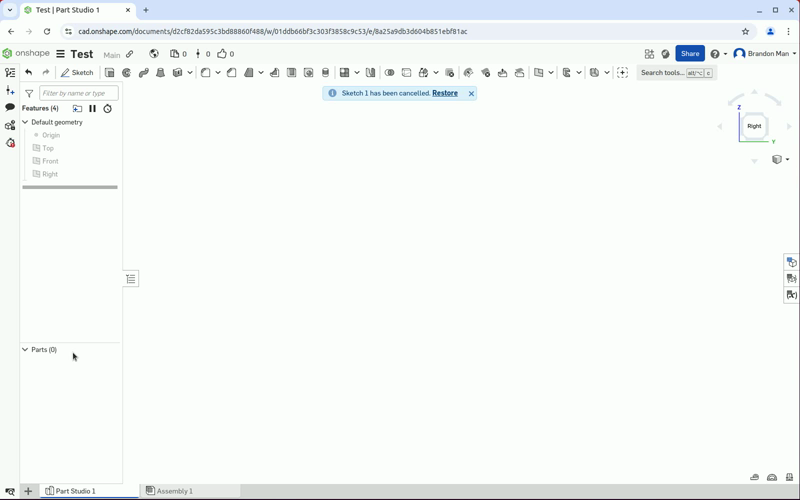
key(shift+s)
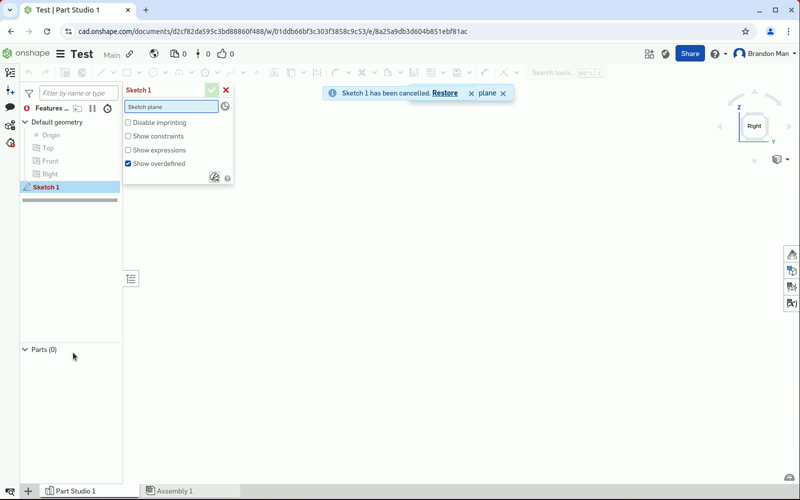
mouse_move(73, 176)
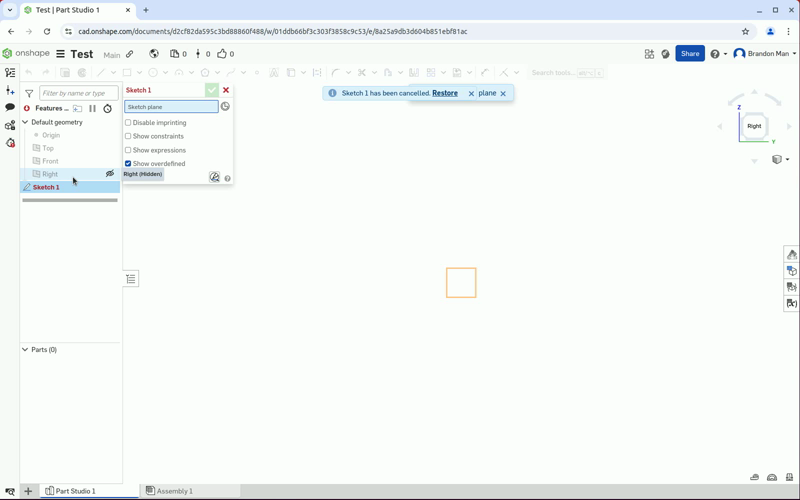
click(73, 176)
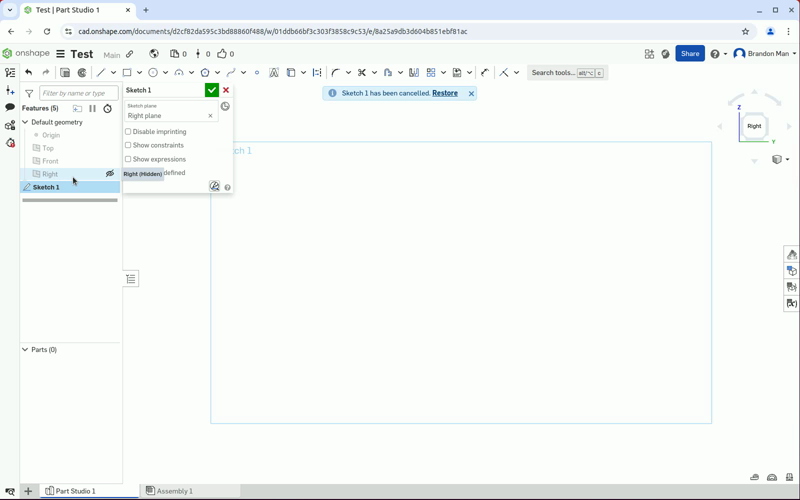
mouse_move(73, 352)
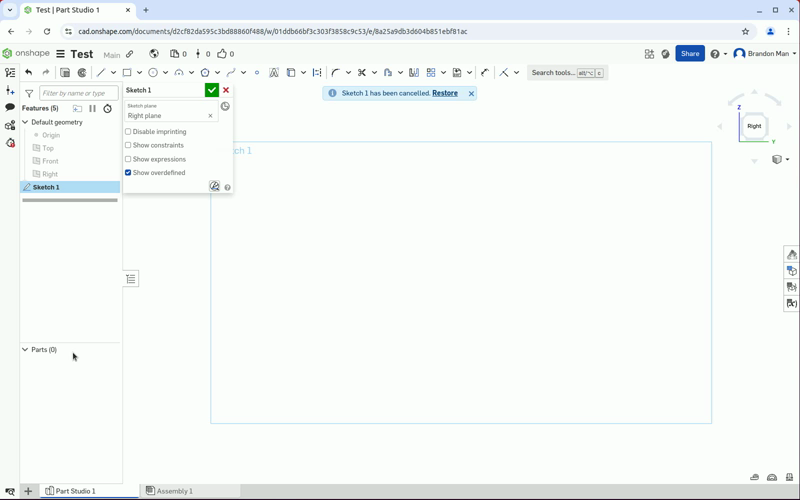
key(y)
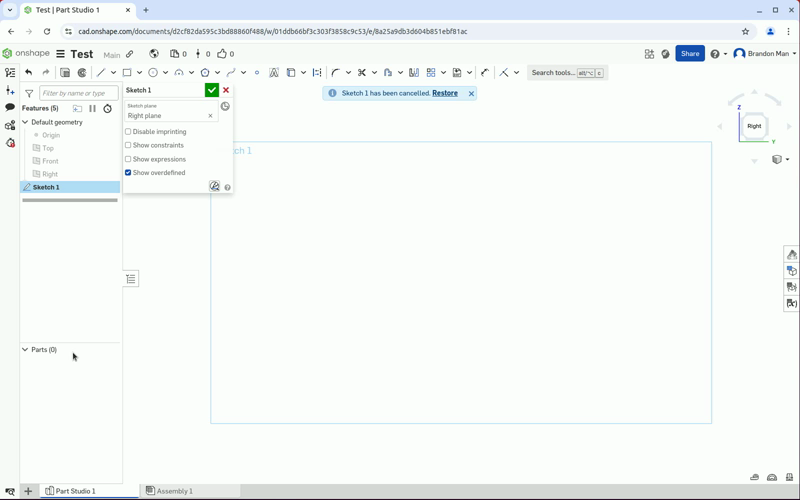
key(l)
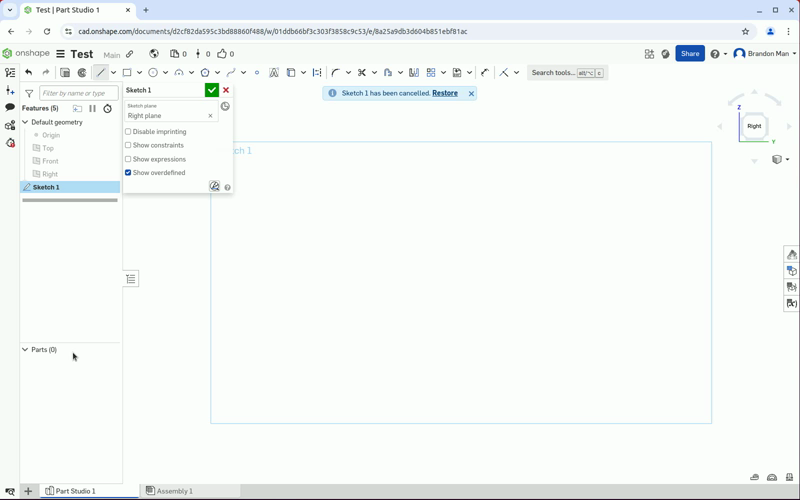
key_down(shift)
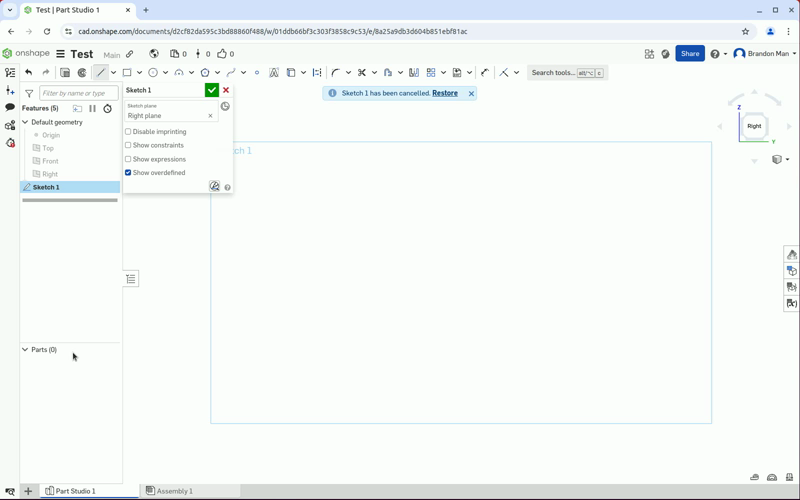
mouse_move(348, 318)
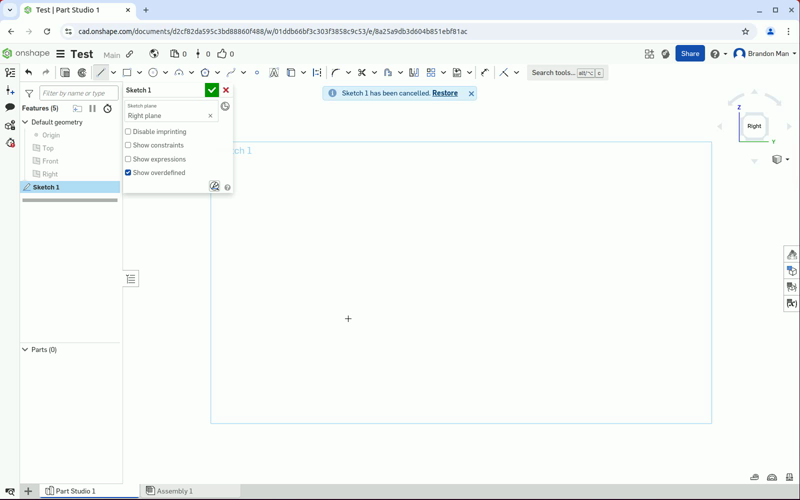
click(348, 318)
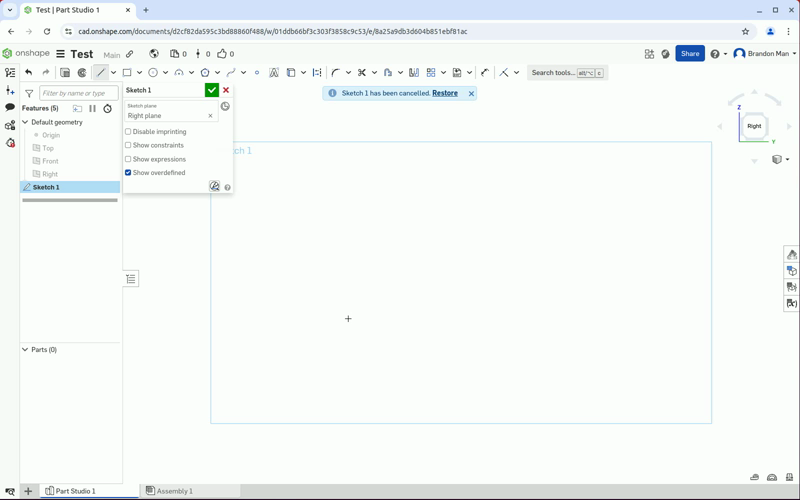
key_up(shift)
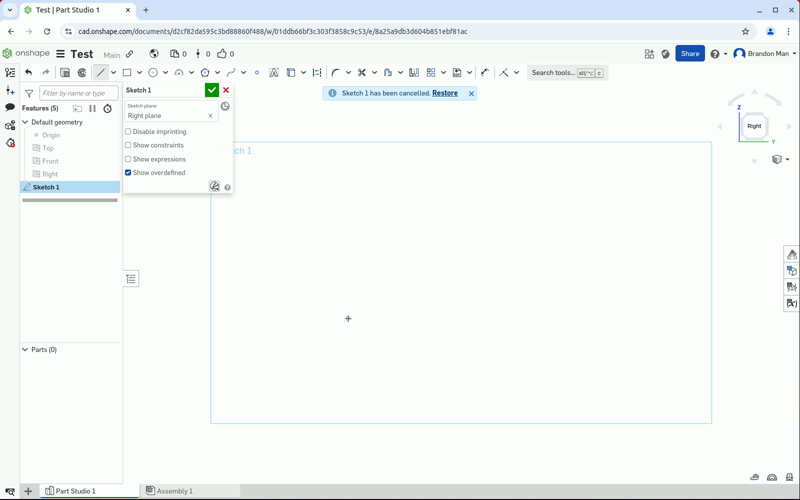
key_down(shift)
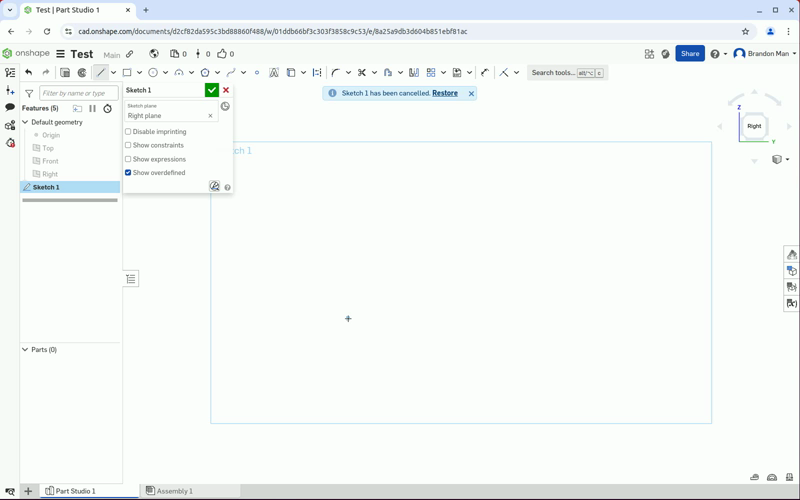
mouse_move(378, 318)
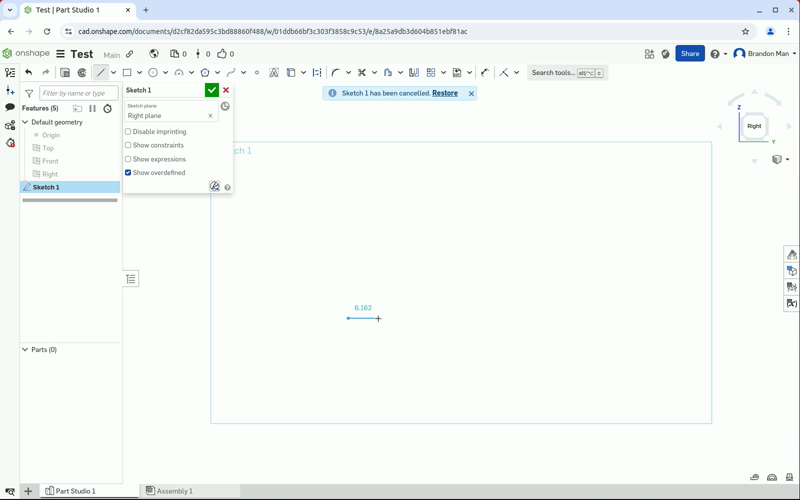
mouse_move(350, 318)
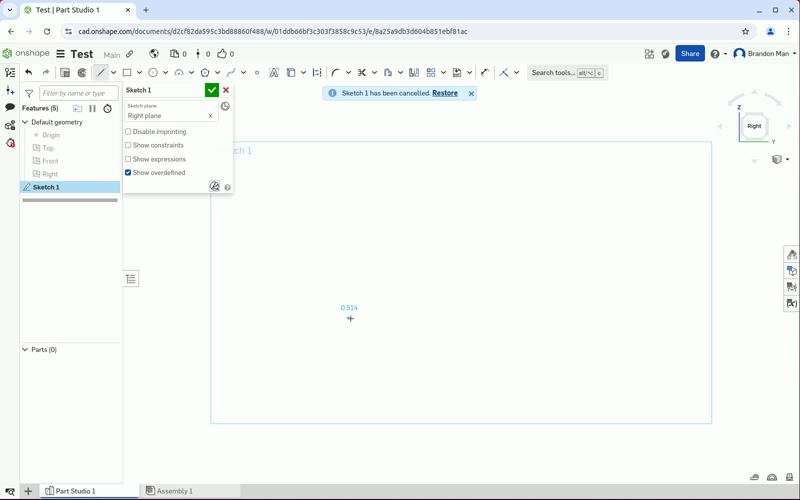
scroll(6)
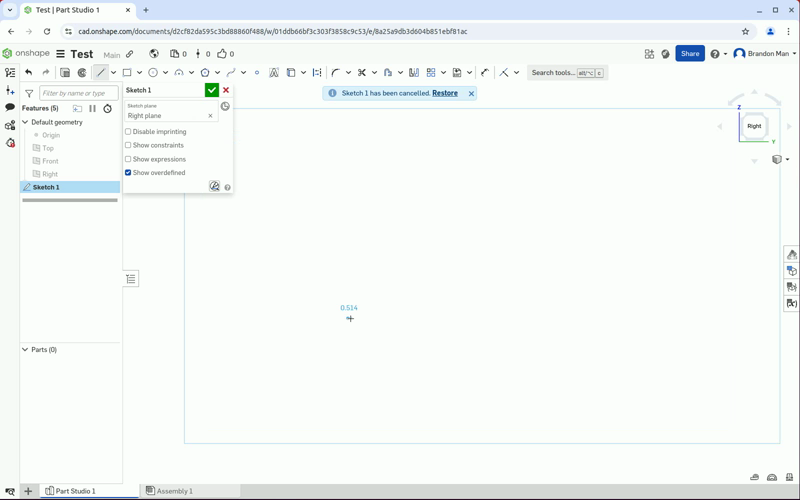
scroll(6)
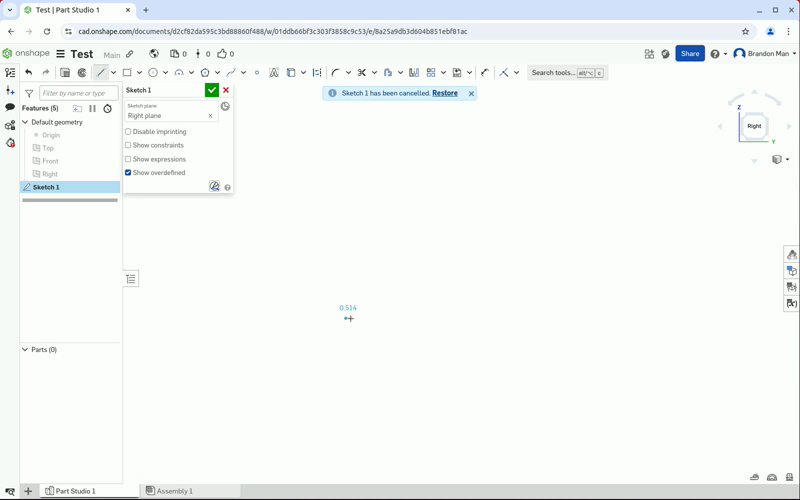
scroll(6)
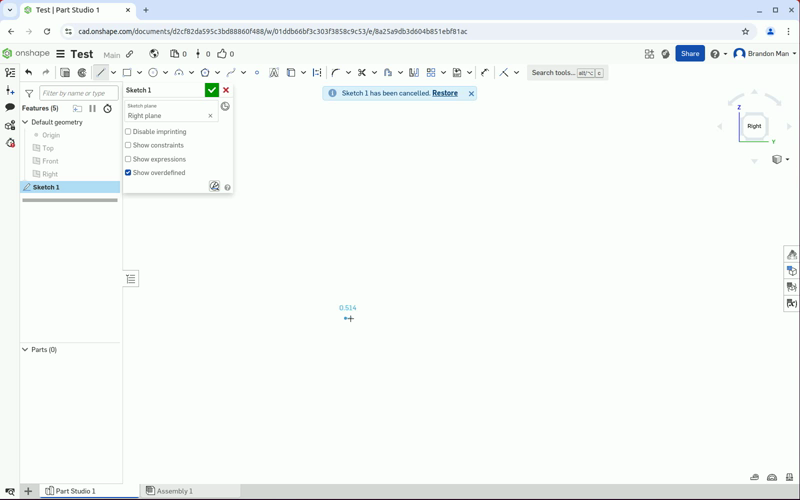
scroll(6)
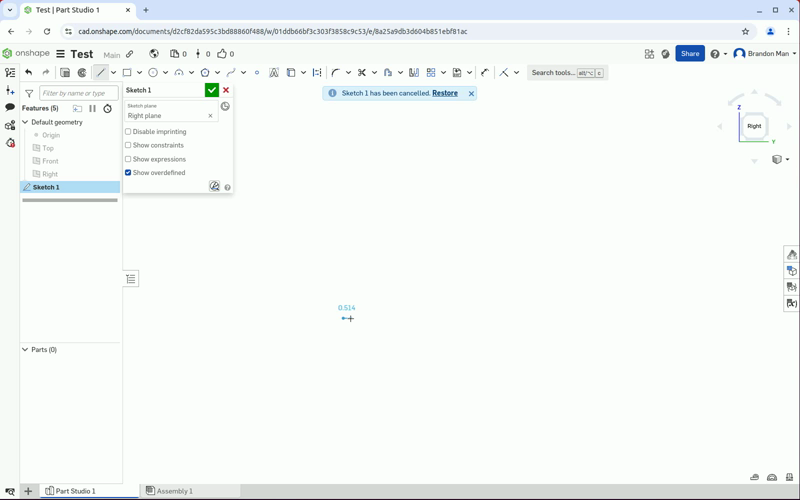
scroll(6)
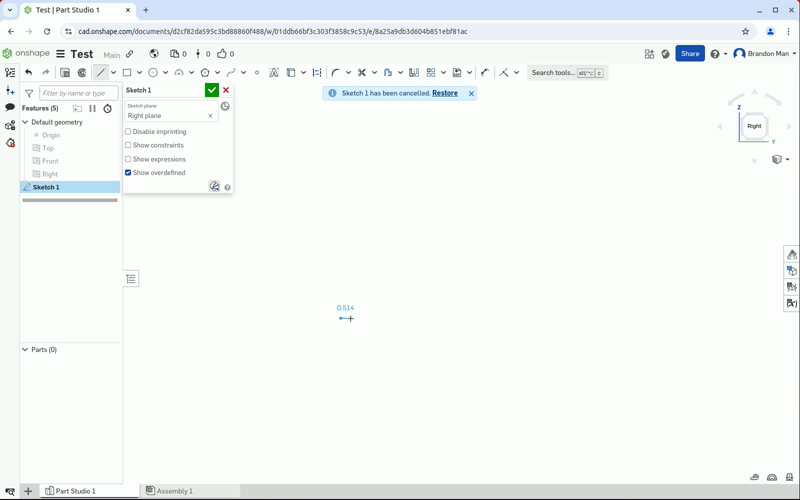
scroll(6)
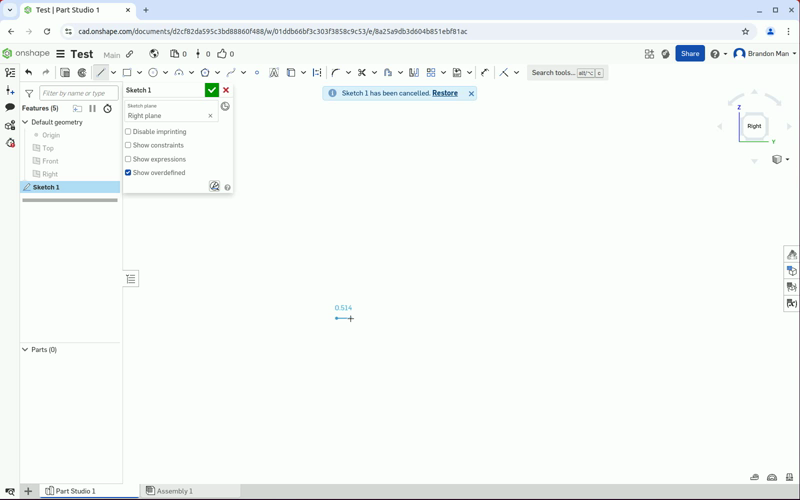
scroll(6)
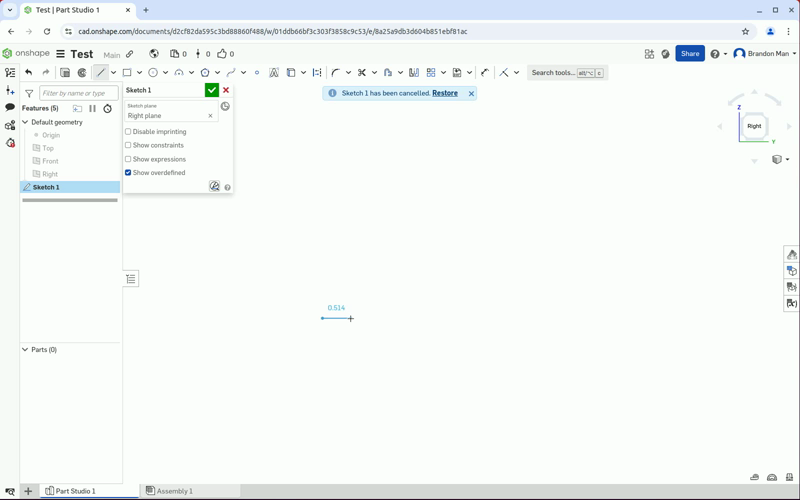
click(350, 318)
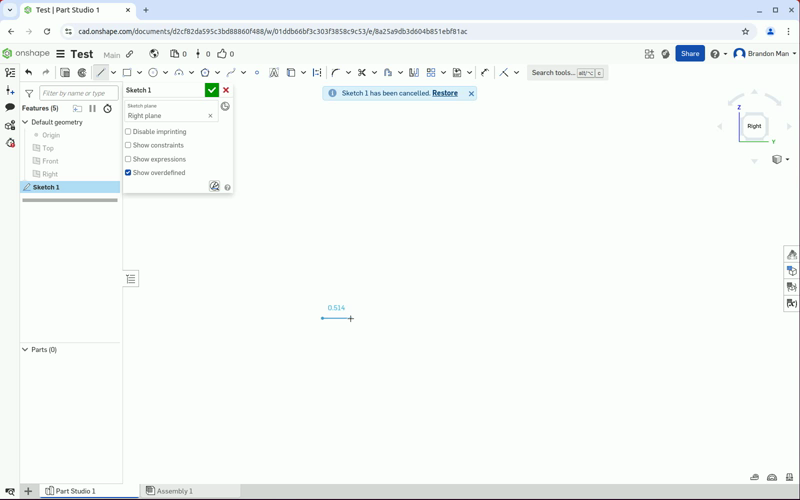
scroll(-6)
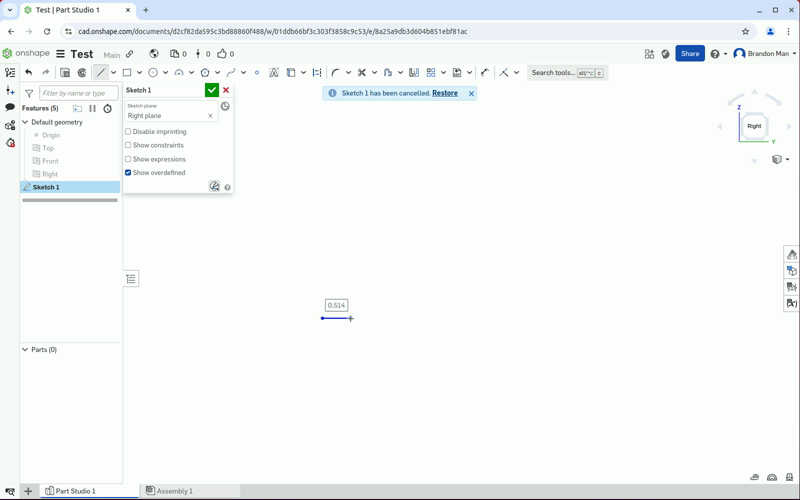
scroll(-6)
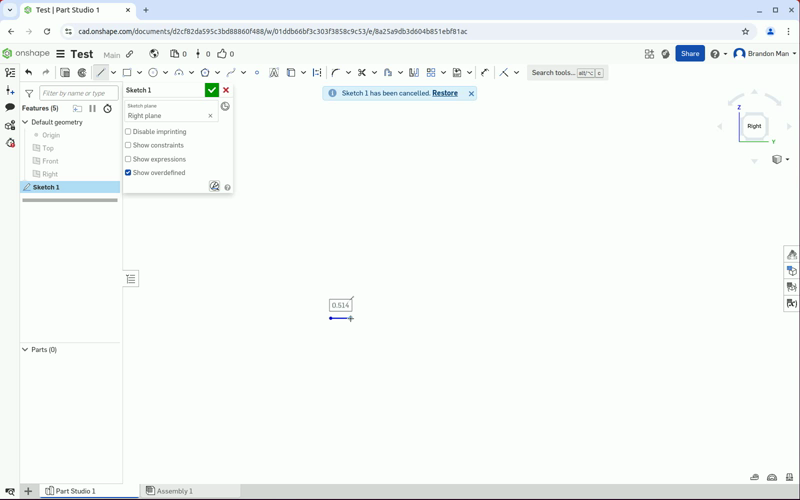
scroll(-6)
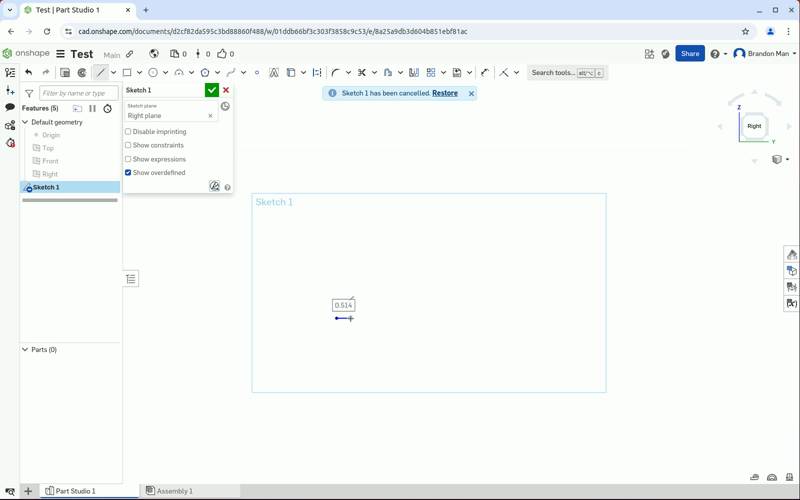
scroll(-6)
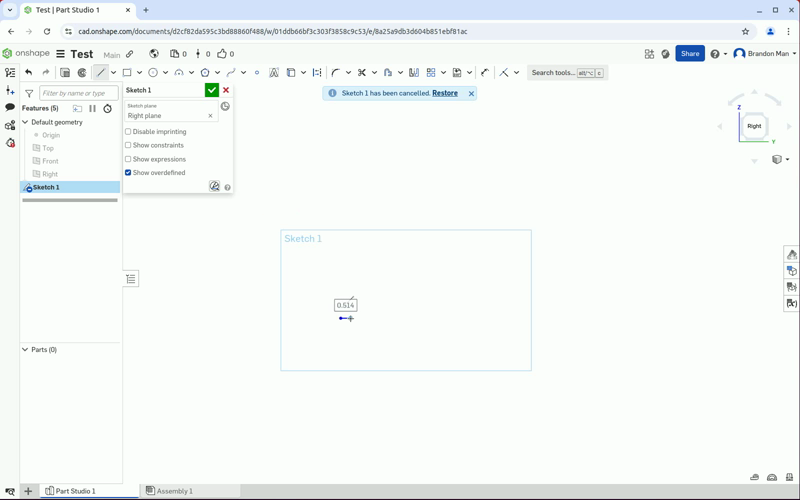
scroll(-6)
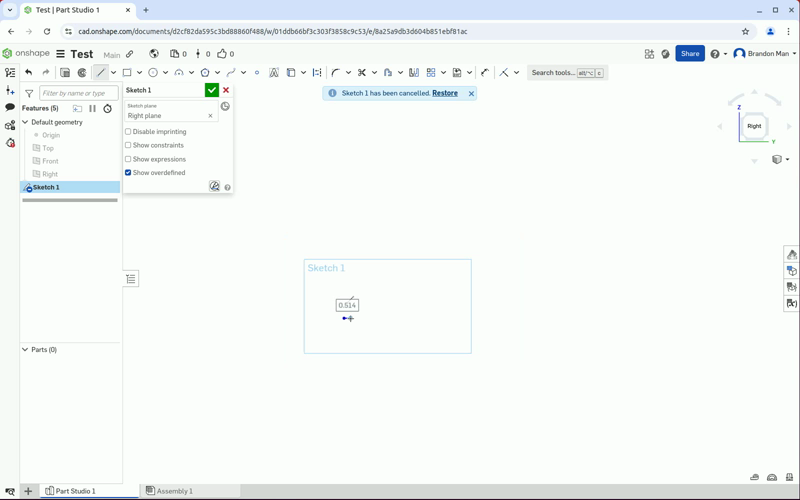
scroll(-6)
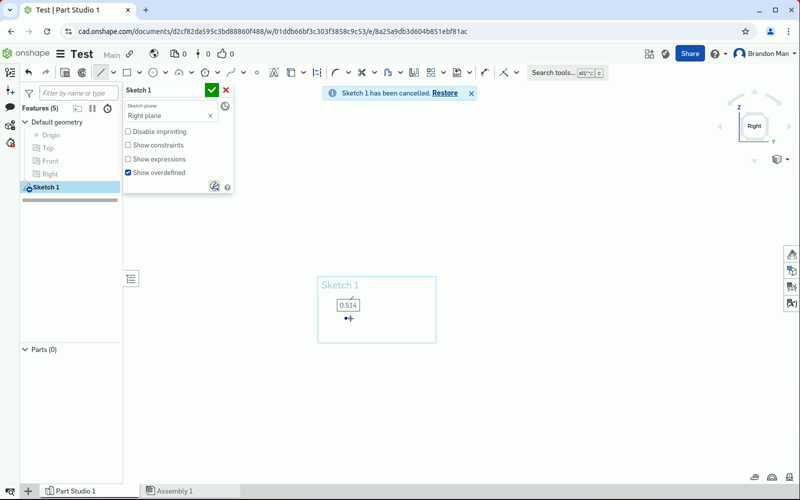
scroll(-6)
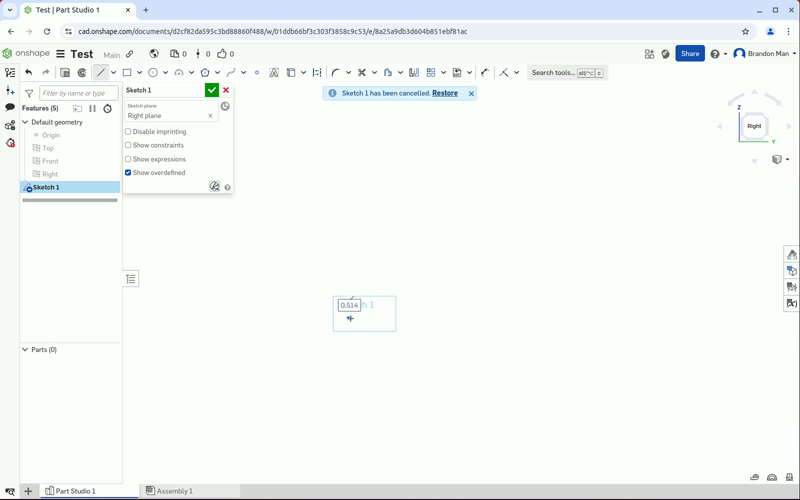
key_up(shift)
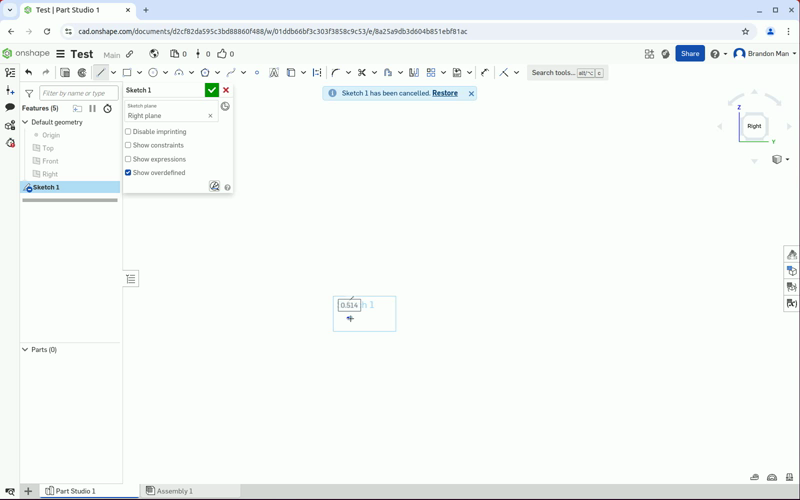
key_down(shift)
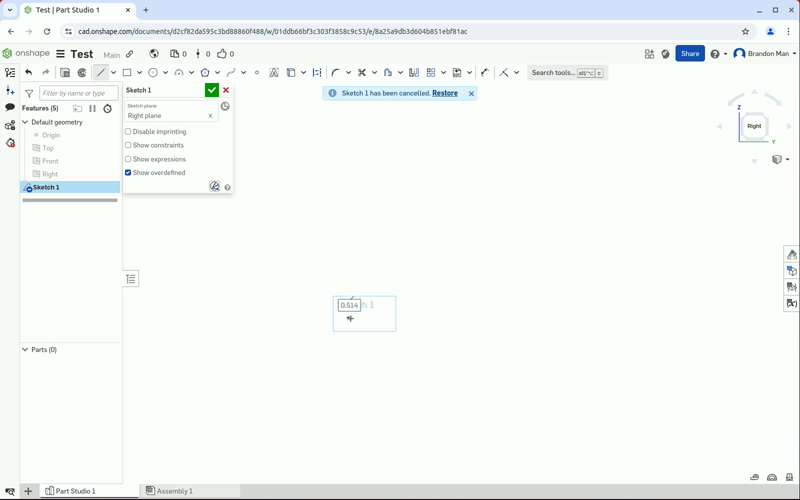
mouse_move(380, 318)
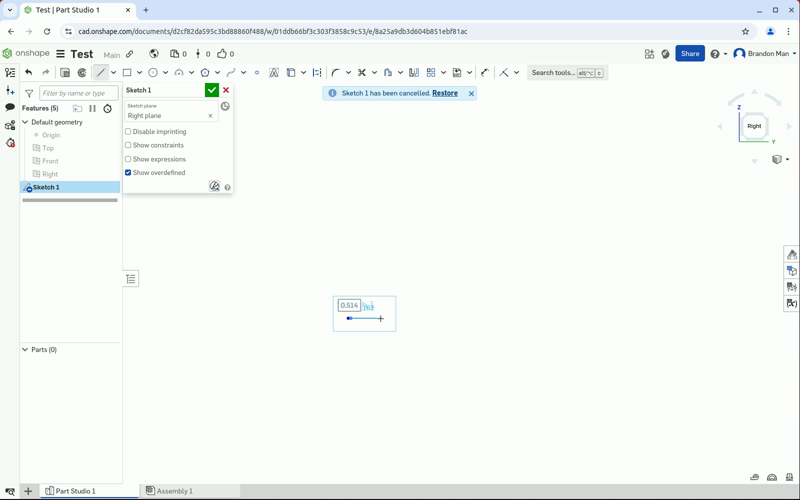
mouse_move(350, 276)
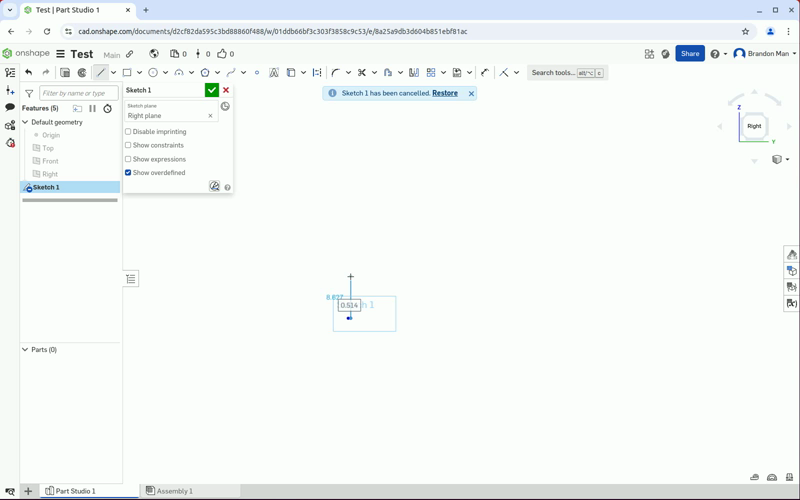
click(350, 276)
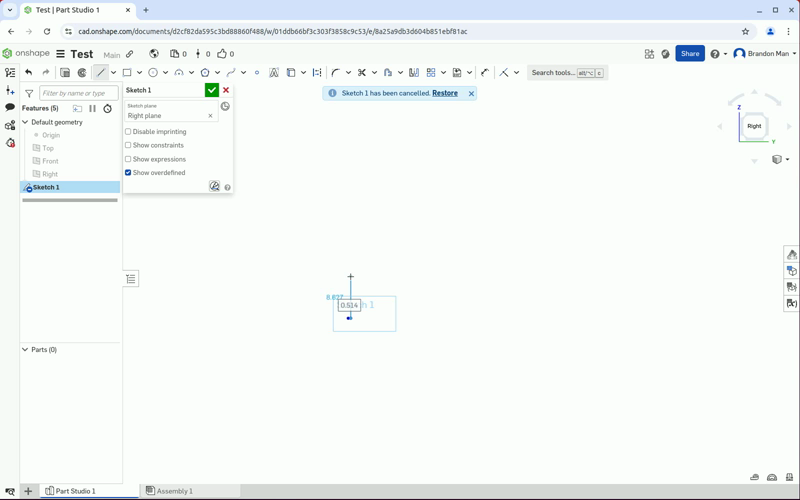
key_up(shift)
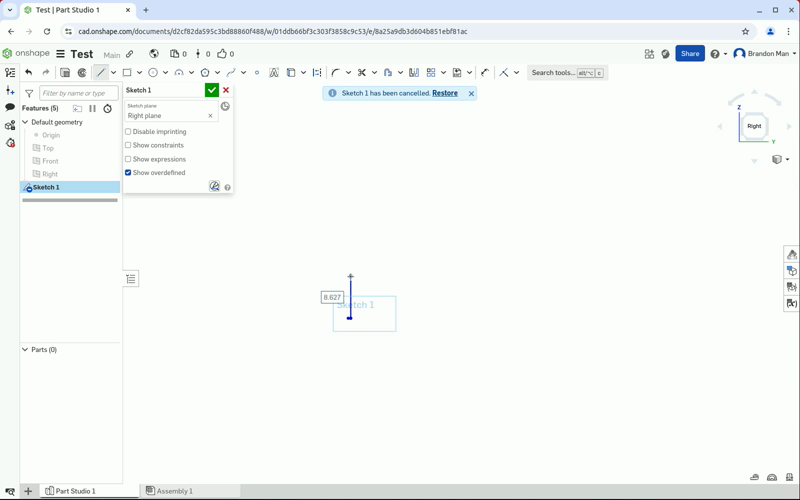
key_down(shift)
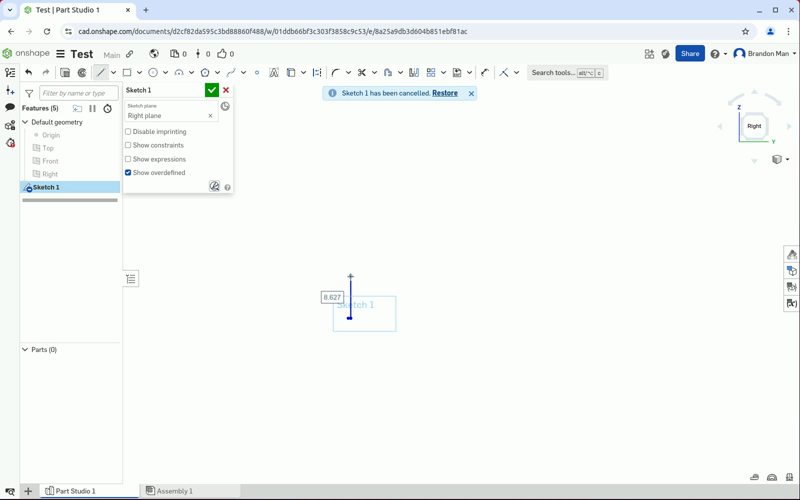
mouse_move(475, 276)
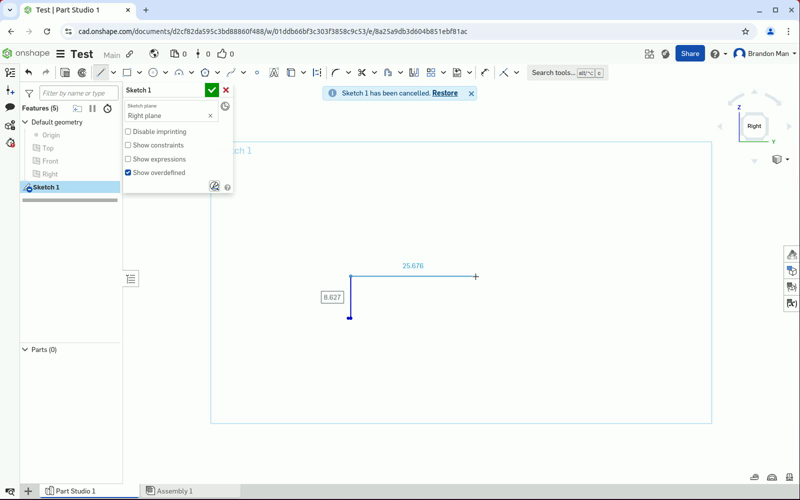
click(475, 276)
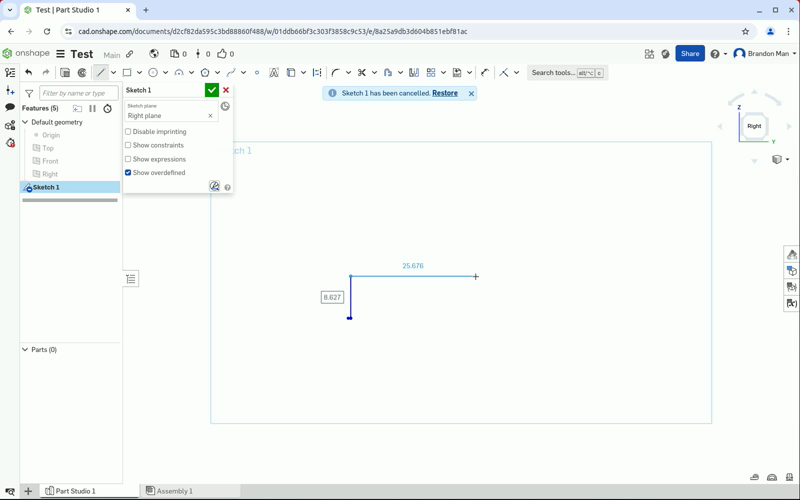
key_up(shift)
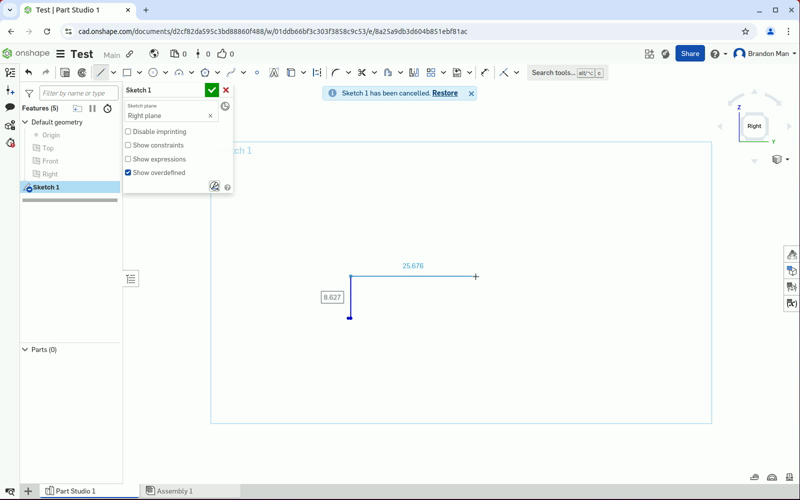
key_down(shift)
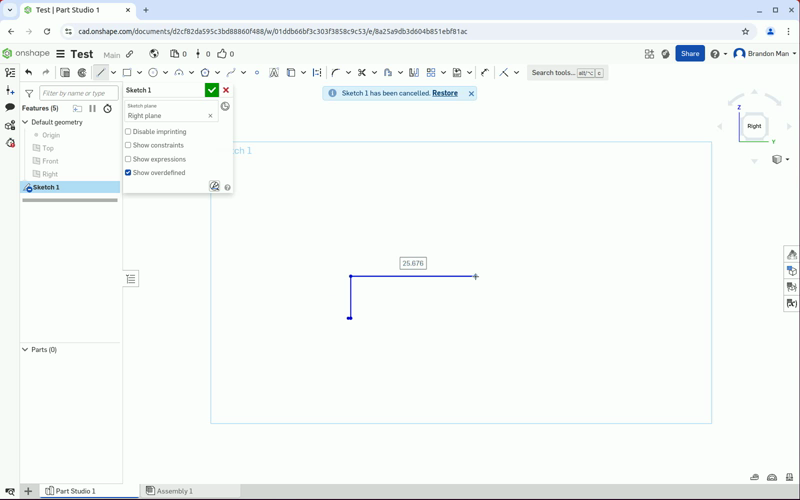
mouse_move(505, 276)
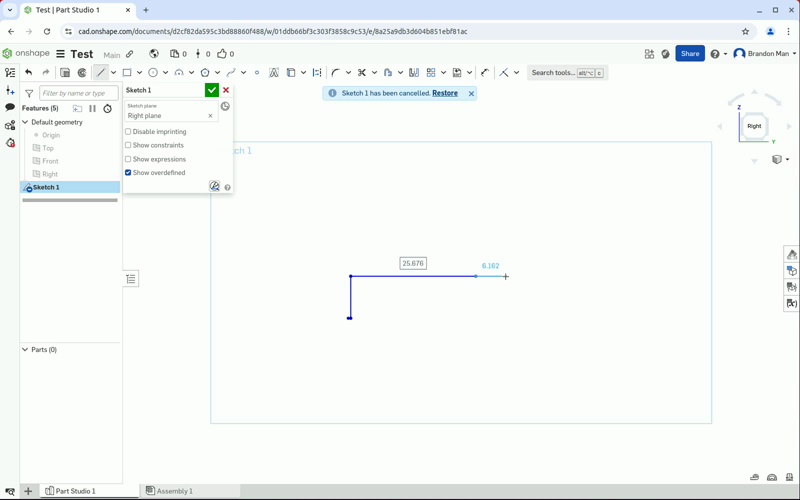
mouse_move(475, 273)
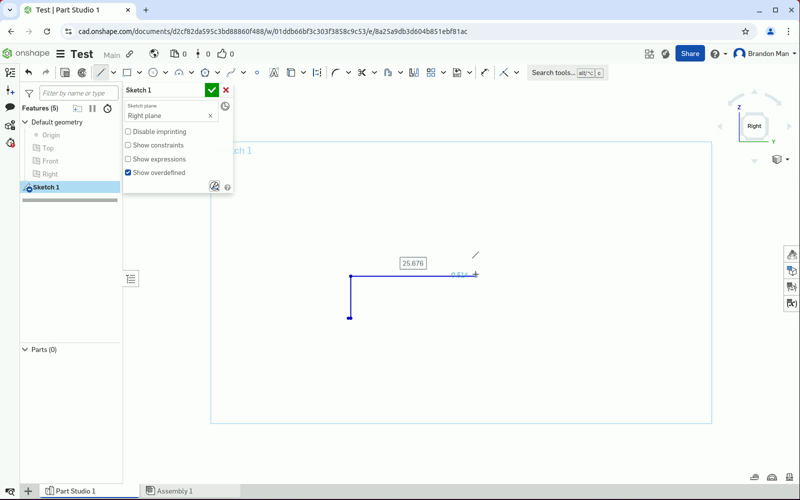
scroll(6)
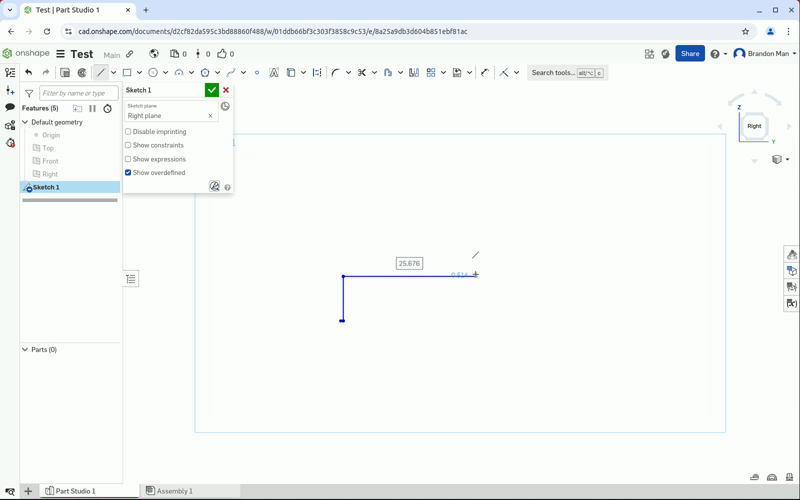
scroll(6)
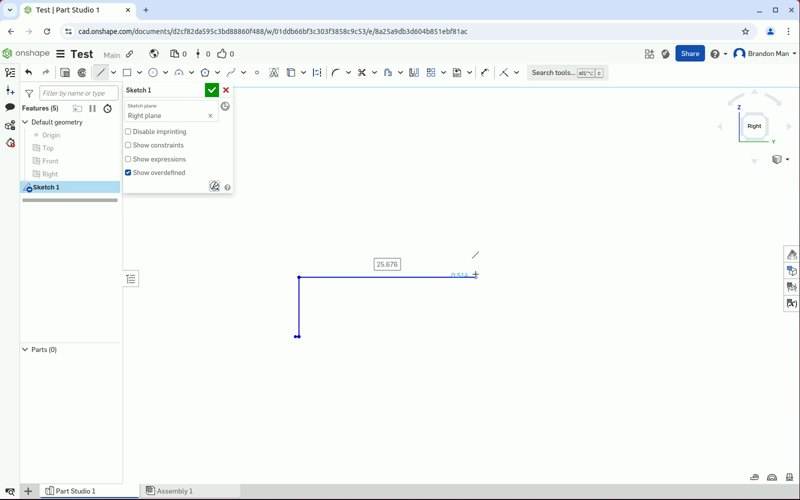
scroll(6)
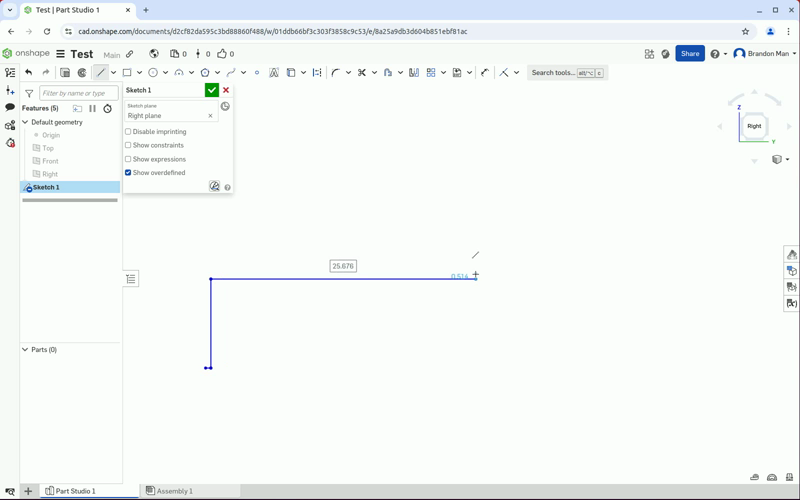
scroll(6)
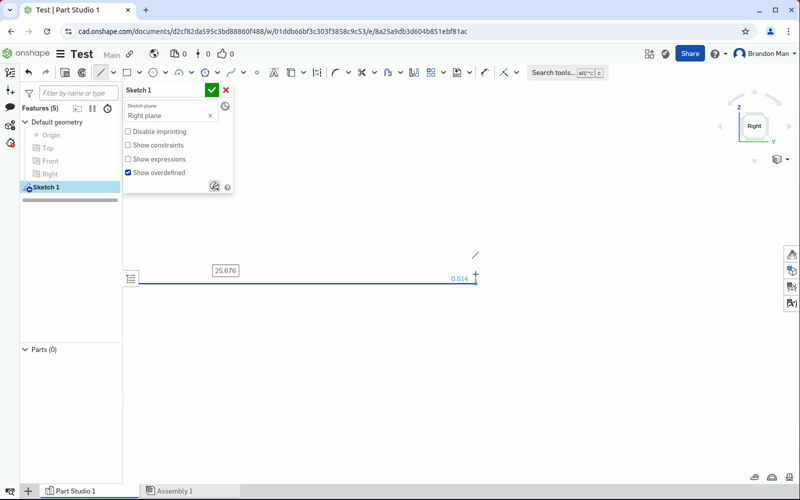
scroll(6)
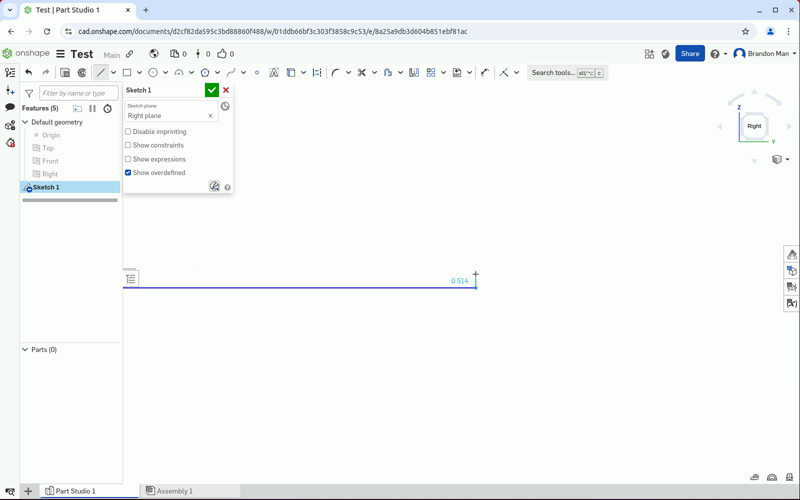
scroll(6)
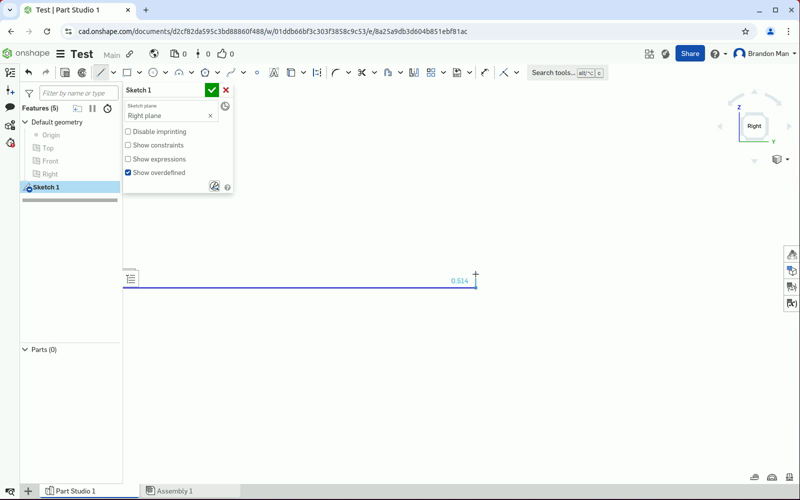
scroll(6)
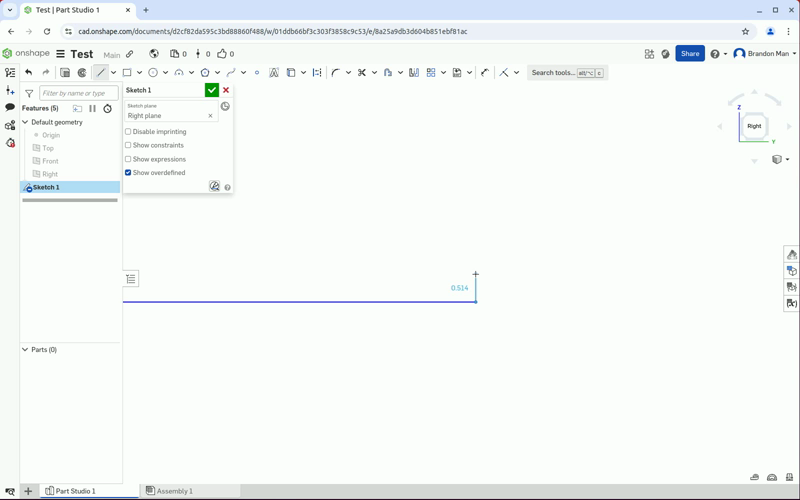
click(475, 273)
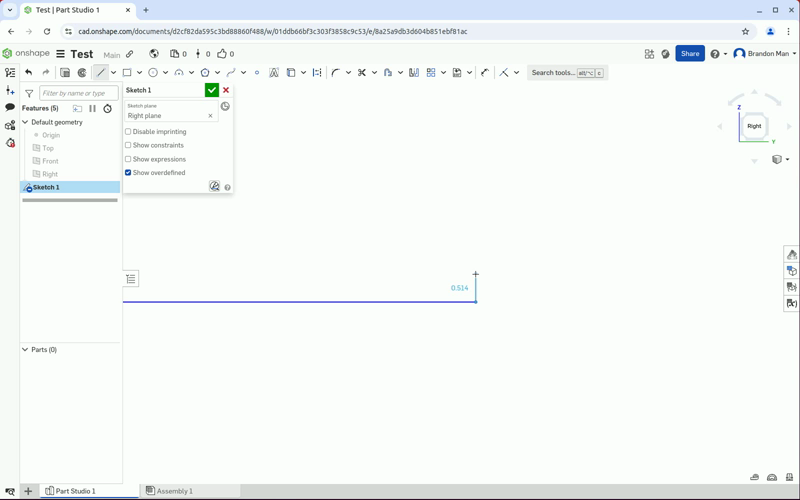
scroll(-6)
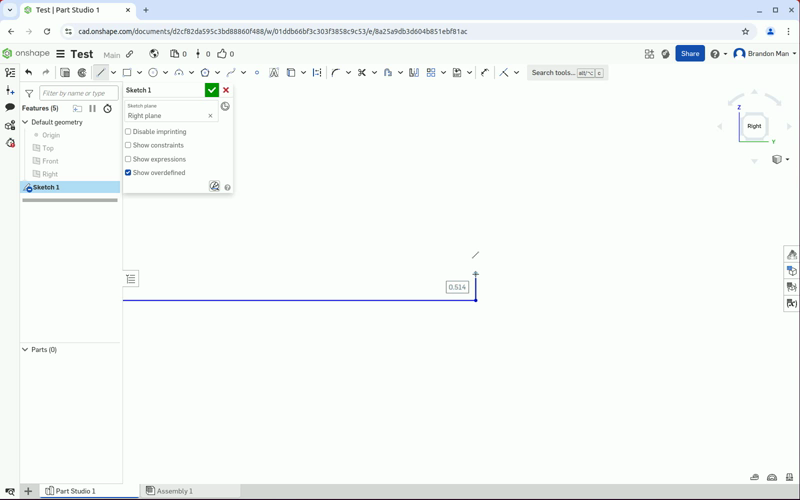
scroll(-6)
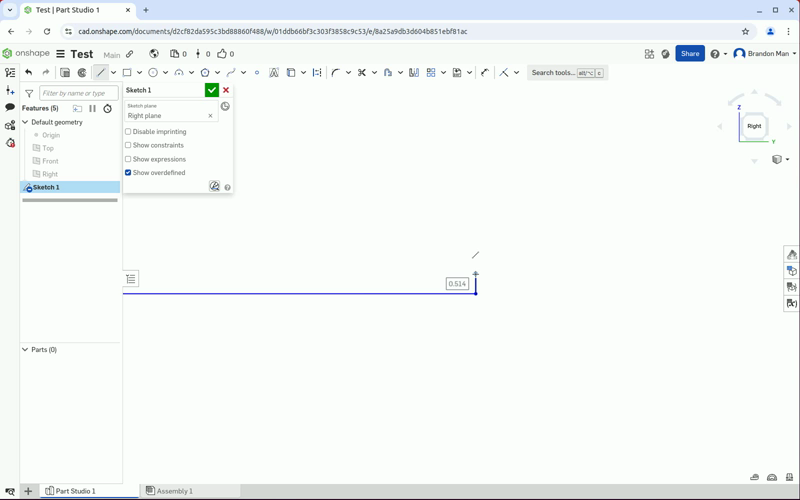
scroll(-6)
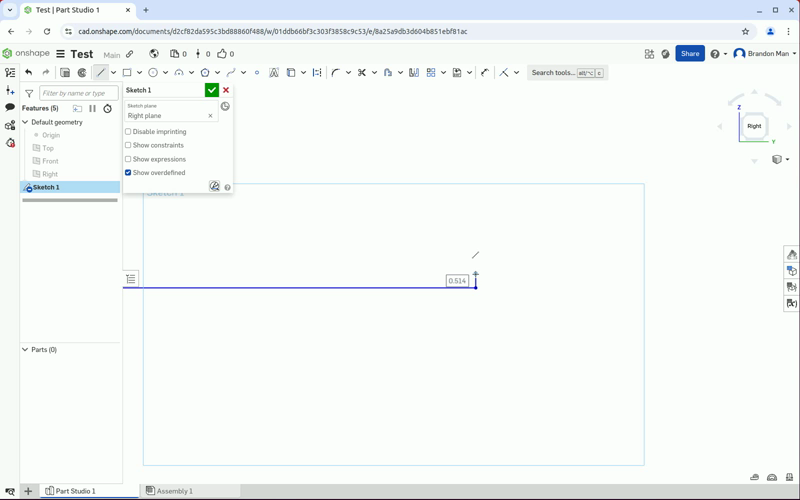
scroll(-6)
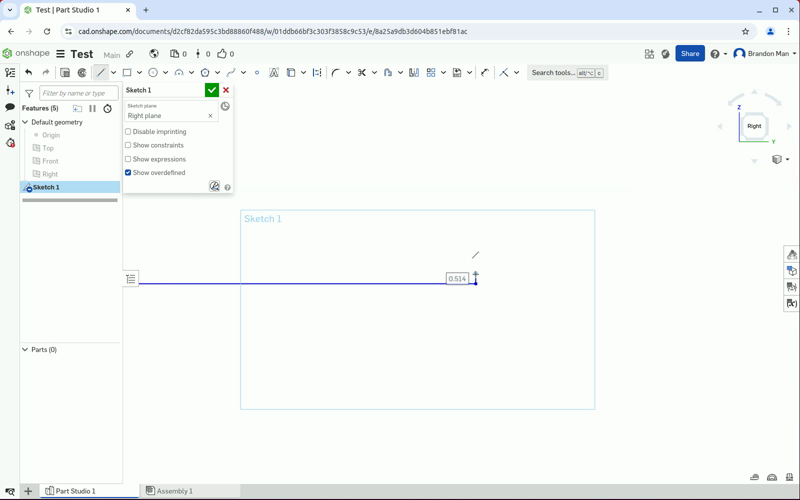
scroll(-6)
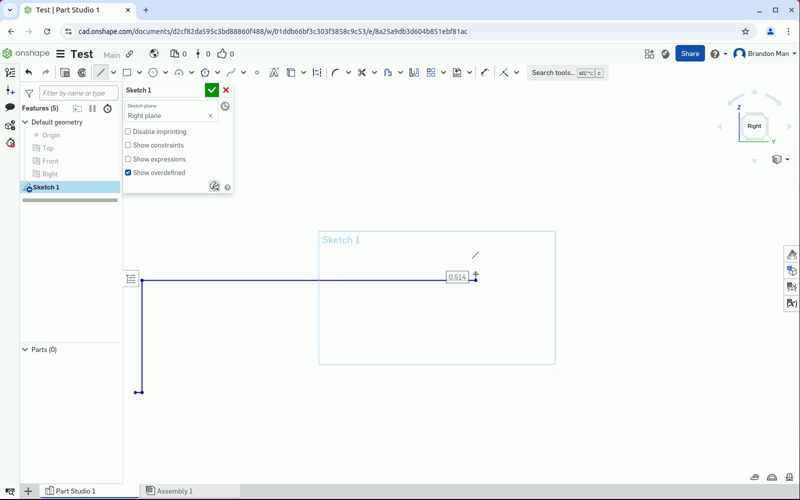
scroll(-6)
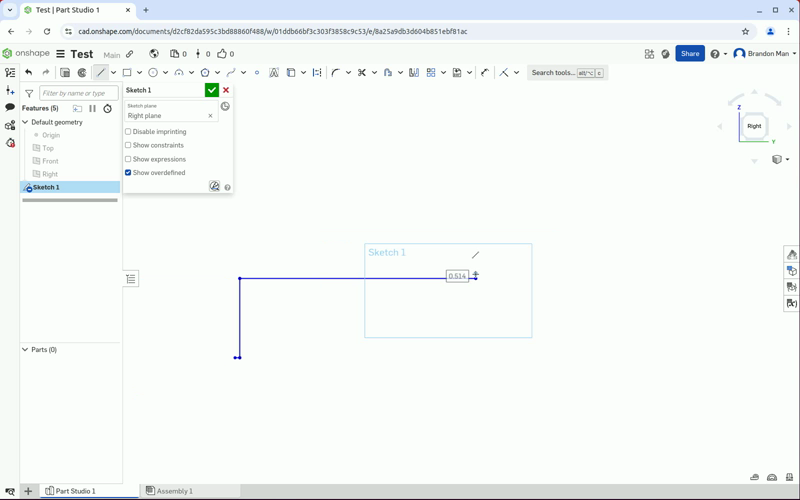
scroll(-6)
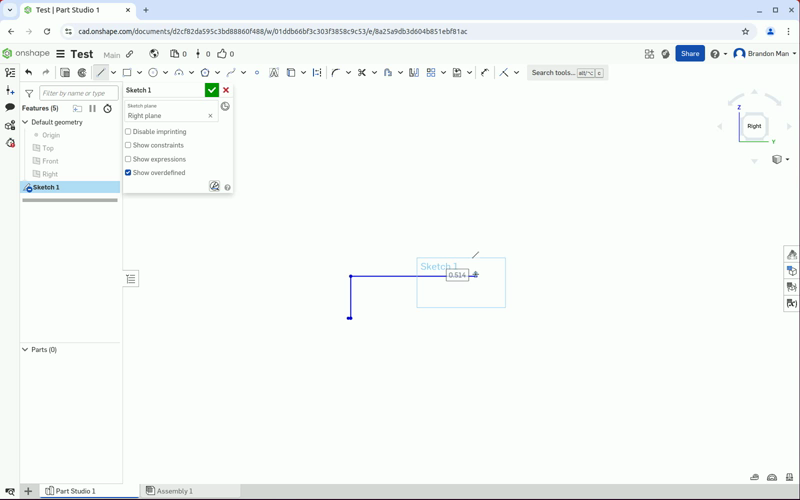
key_up(shift)
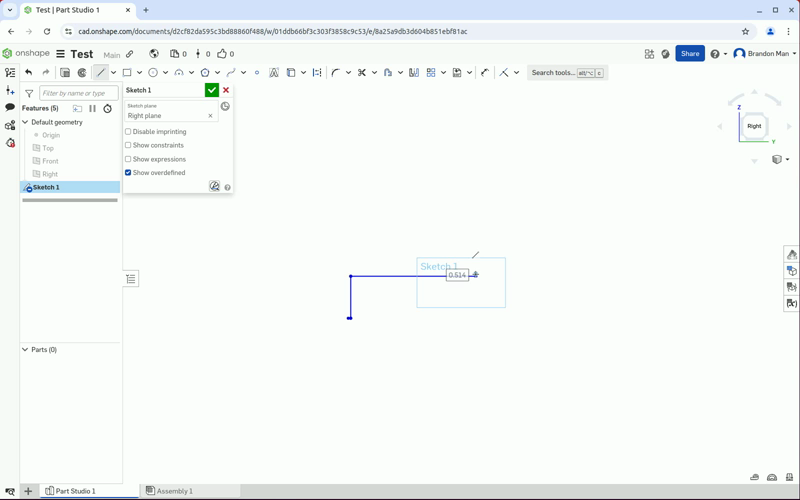
key_down(shift)
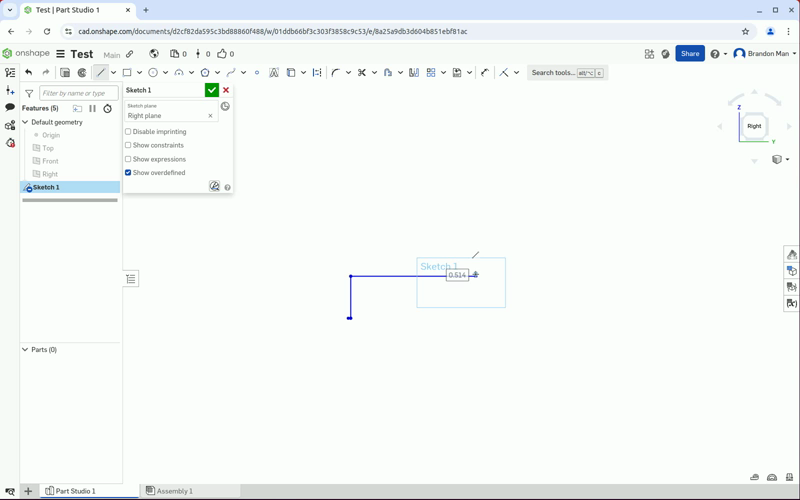
mouse_move(348, 273)
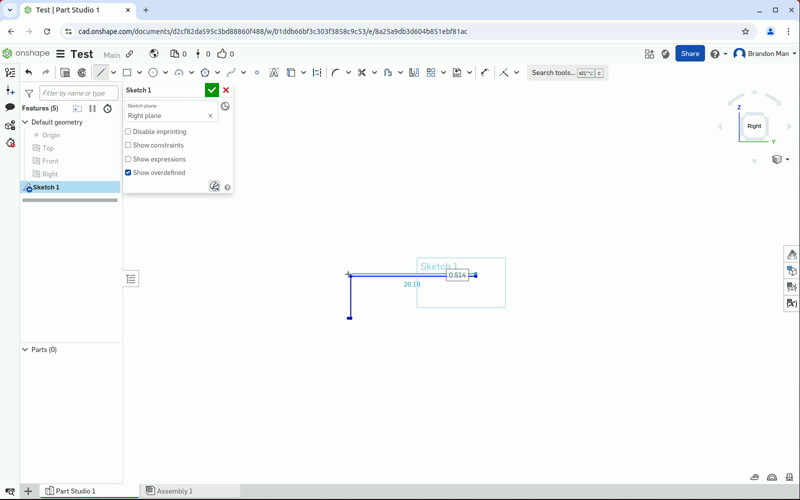
scroll(6)
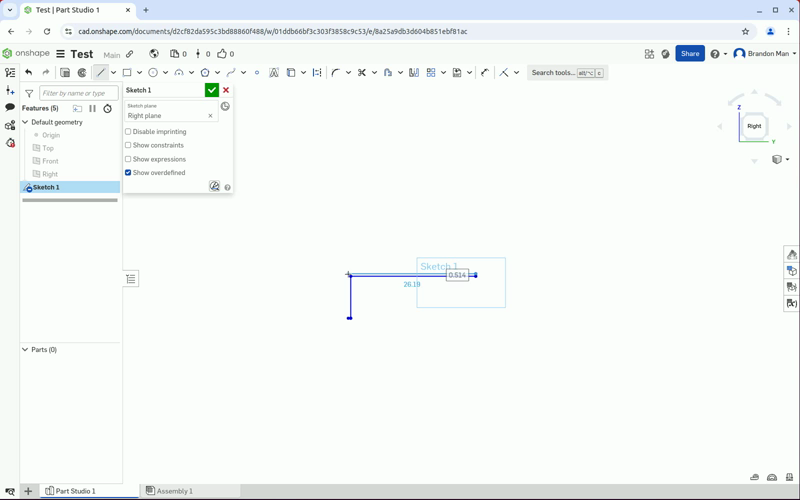
scroll(6)
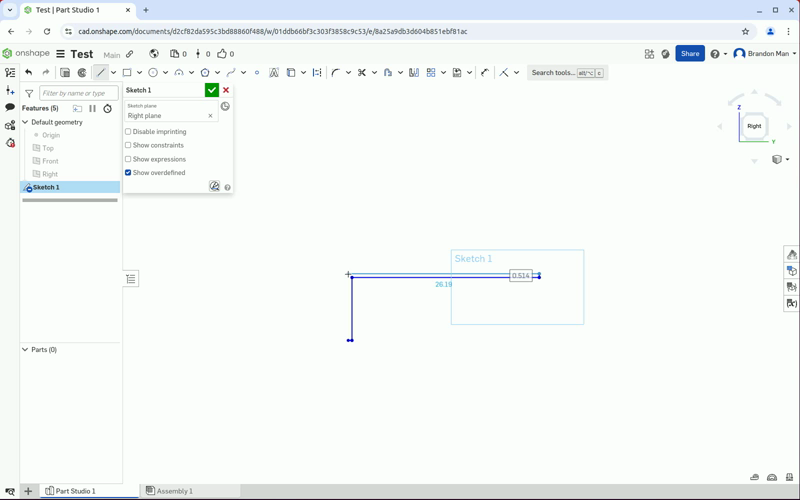
scroll(6)
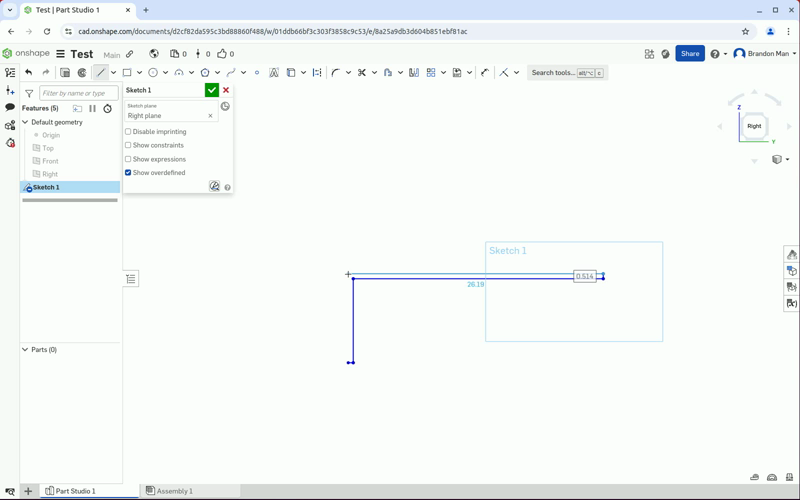
scroll(6)
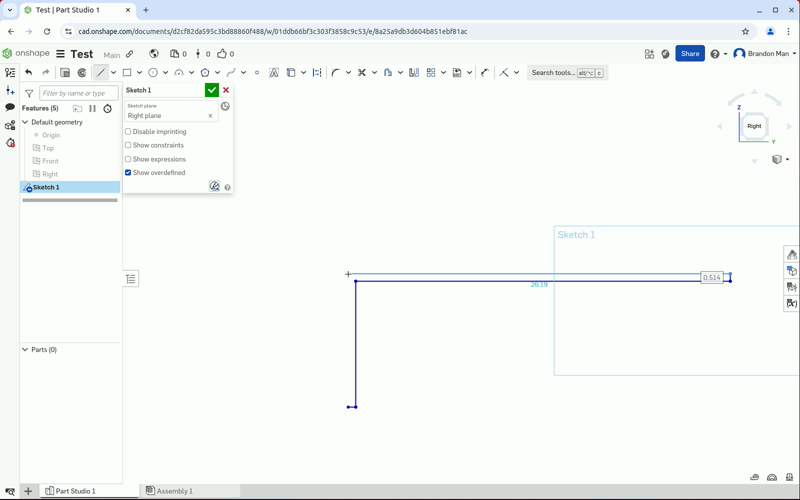
scroll(6)
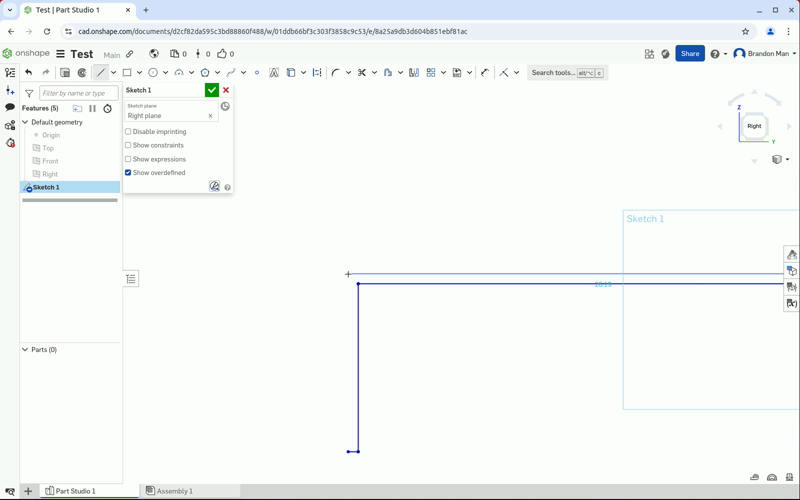
scroll(6)
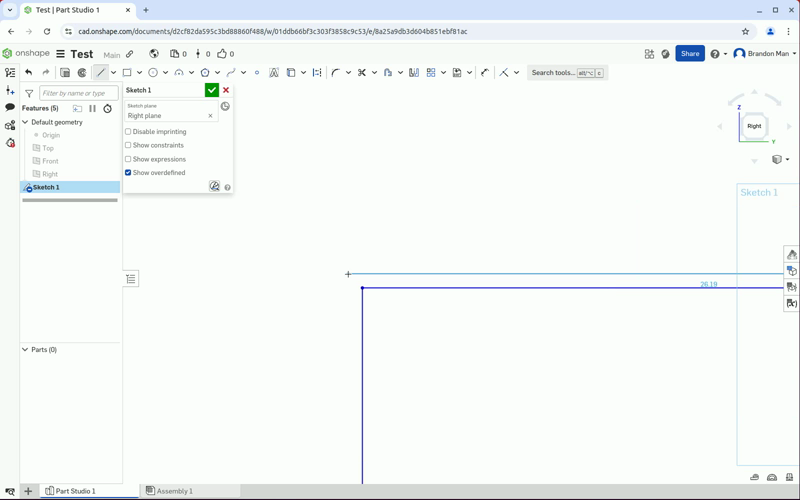
scroll(6)
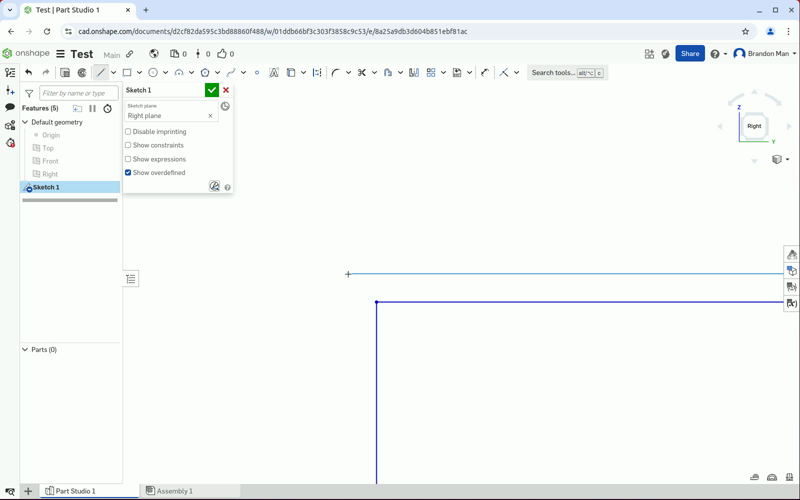
click(348, 273)
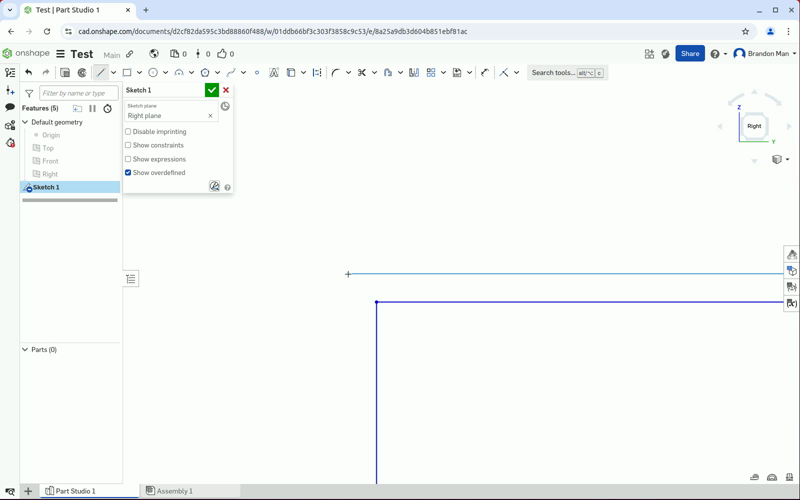
scroll(-6)
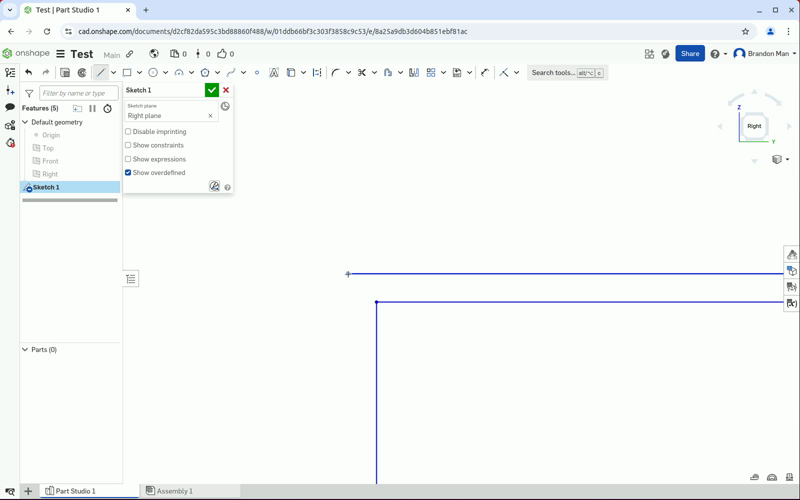
scroll(-6)
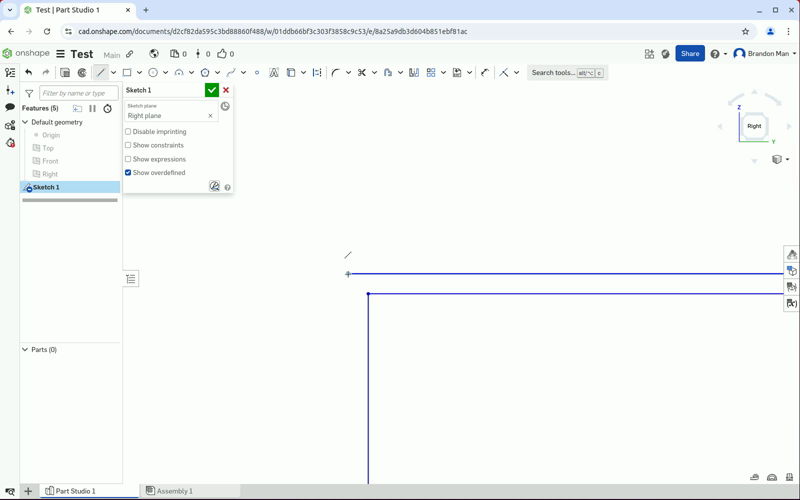
scroll(-6)
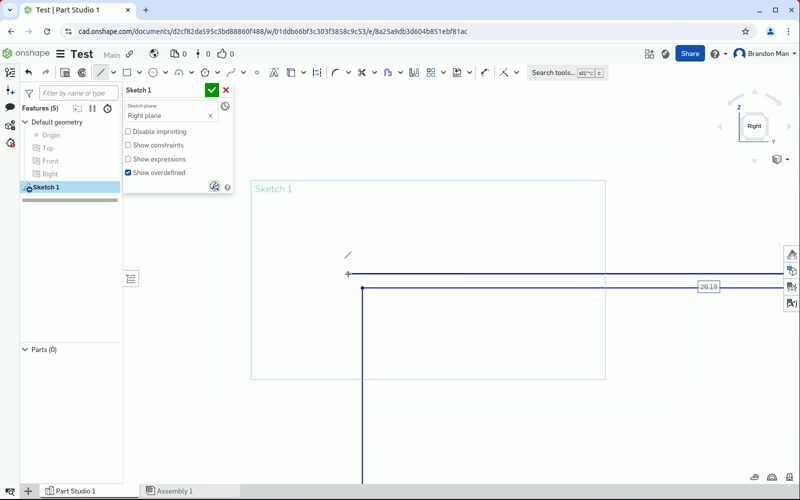
scroll(-6)
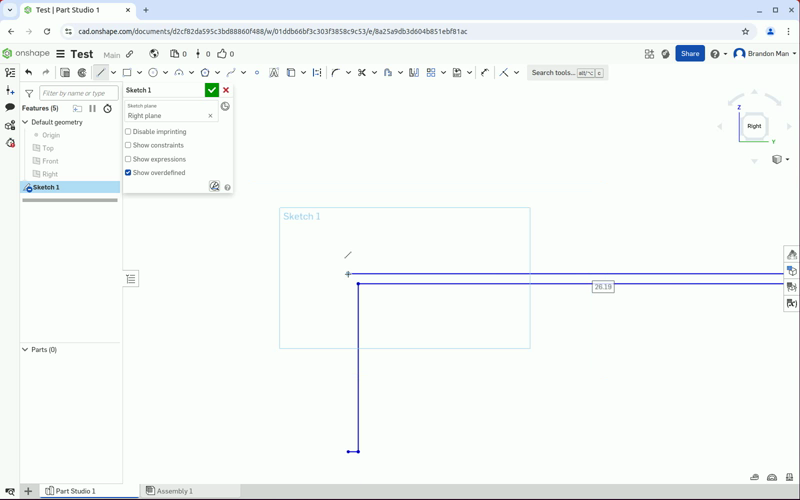
scroll(-6)
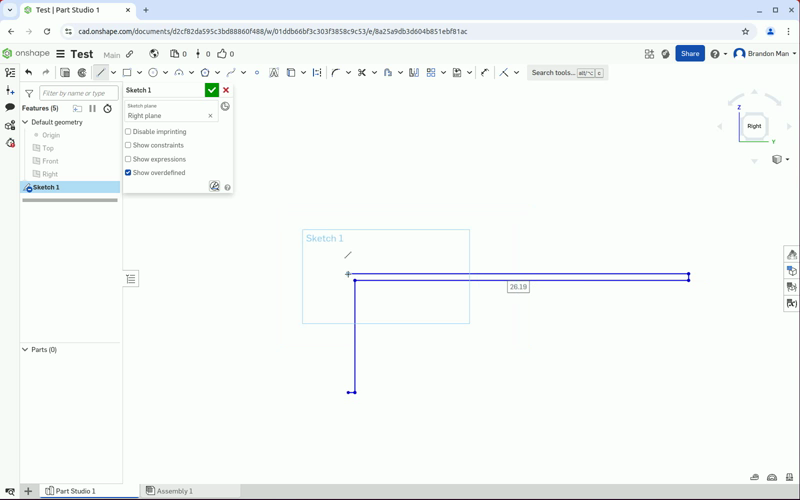
scroll(-6)
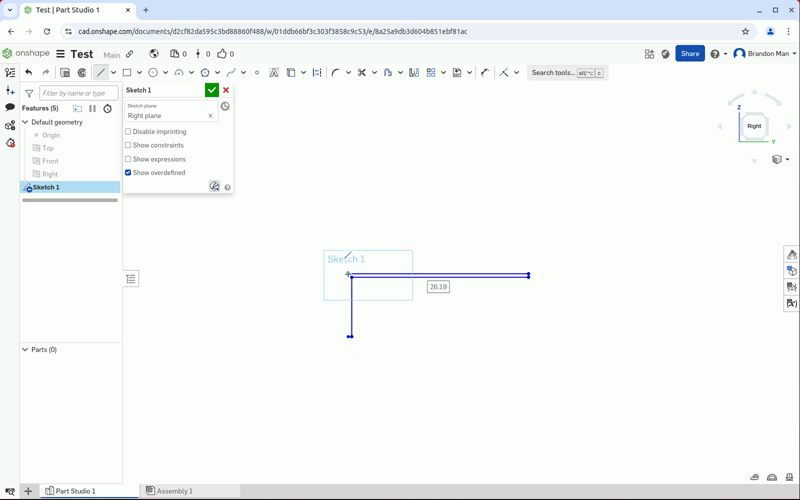
scroll(-6)
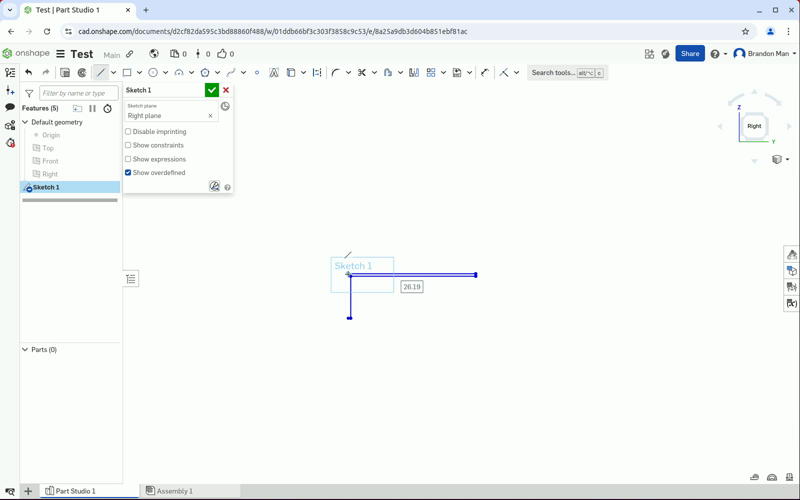
key_up(shift)
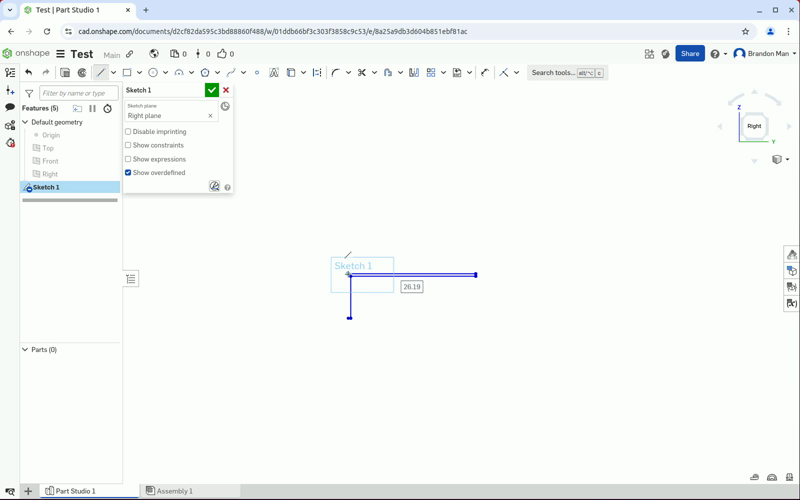
mouse_move(378, 273)
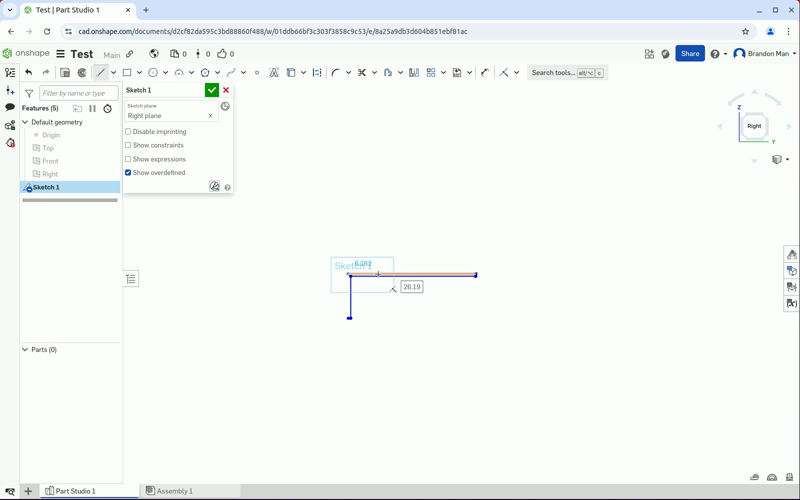
key_down(shift)
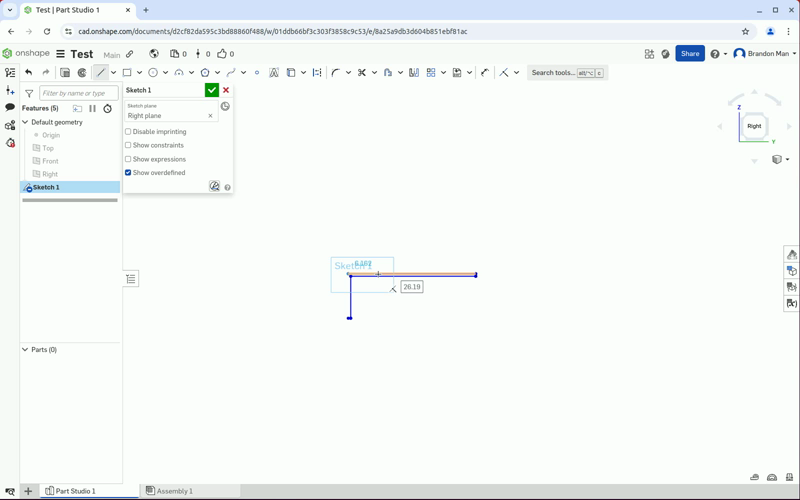
mouse_move(348, 318)
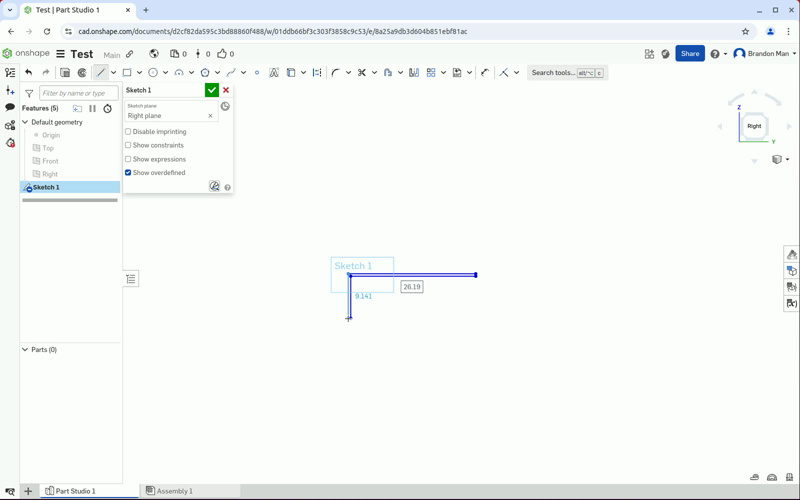
scroll(6)
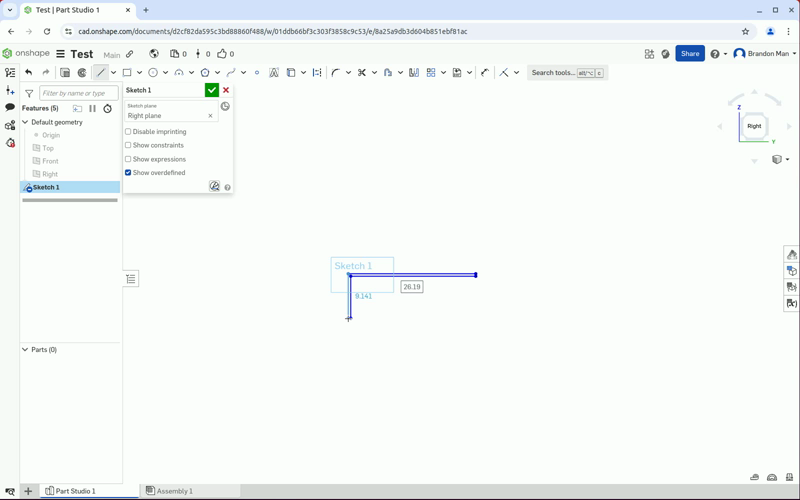
scroll(6)
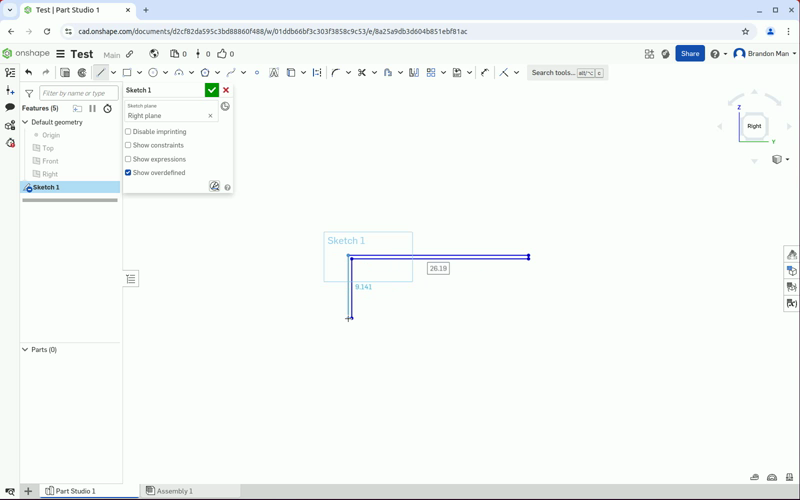
scroll(6)
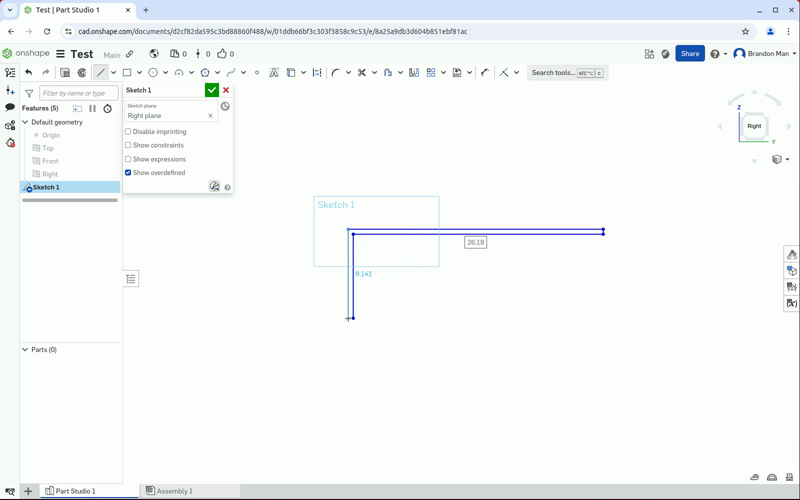
scroll(6)
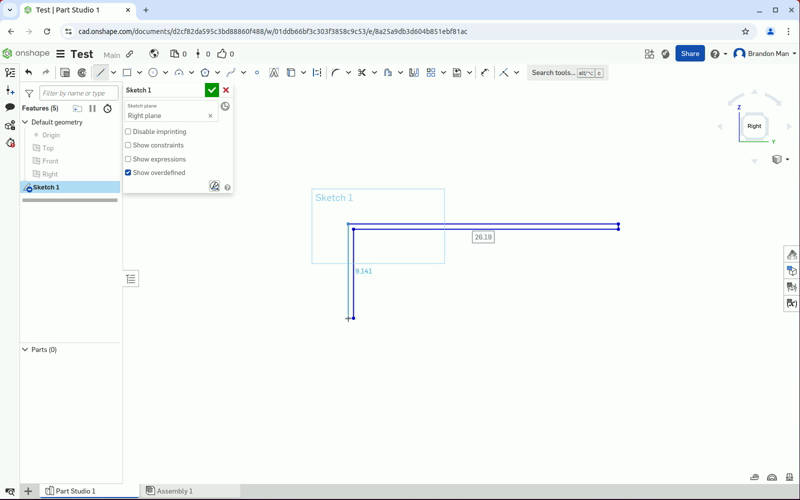
scroll(6)
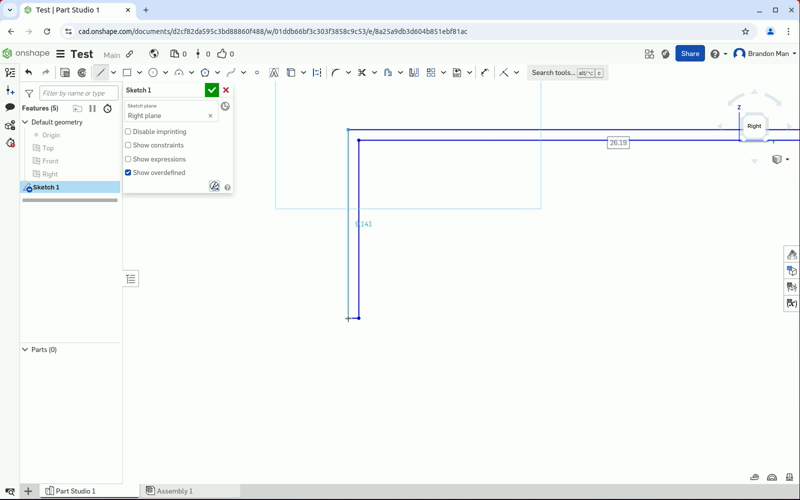
scroll(6)
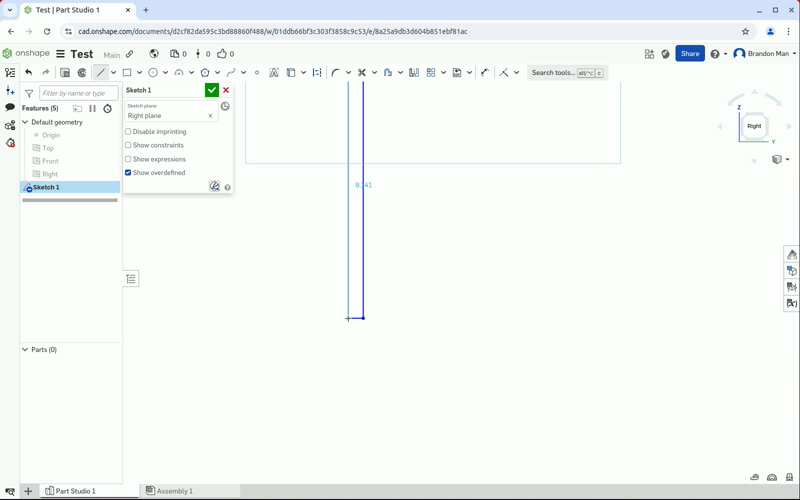
scroll(6)
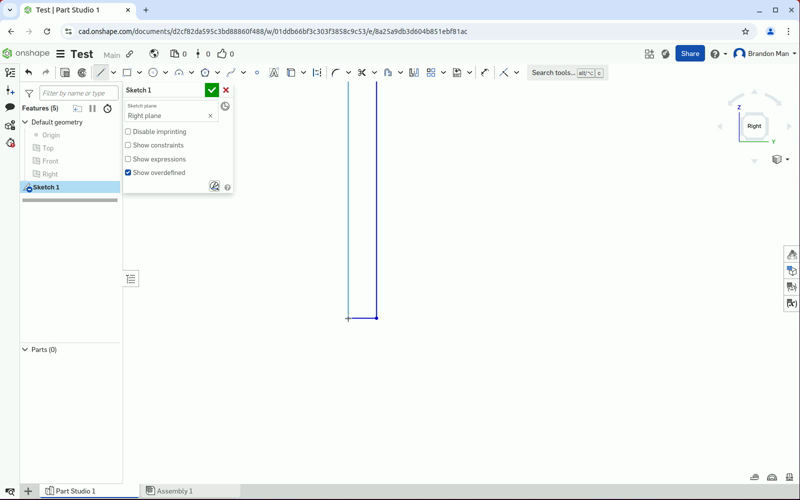
key_up(shift)
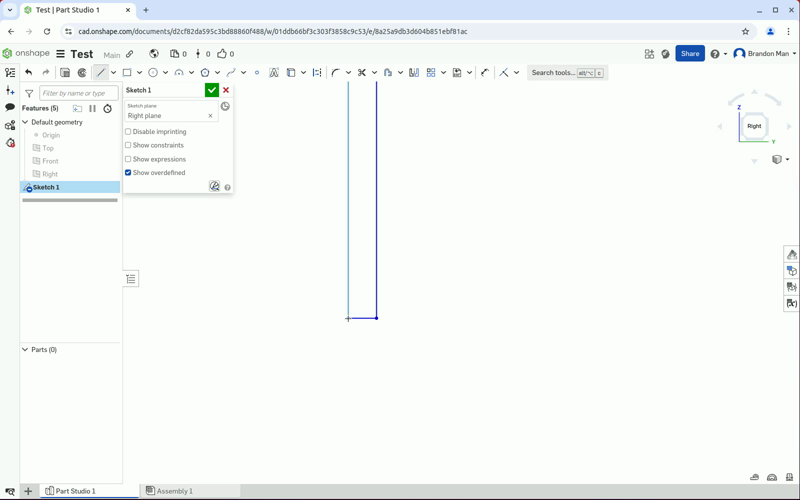
click(348, 318)
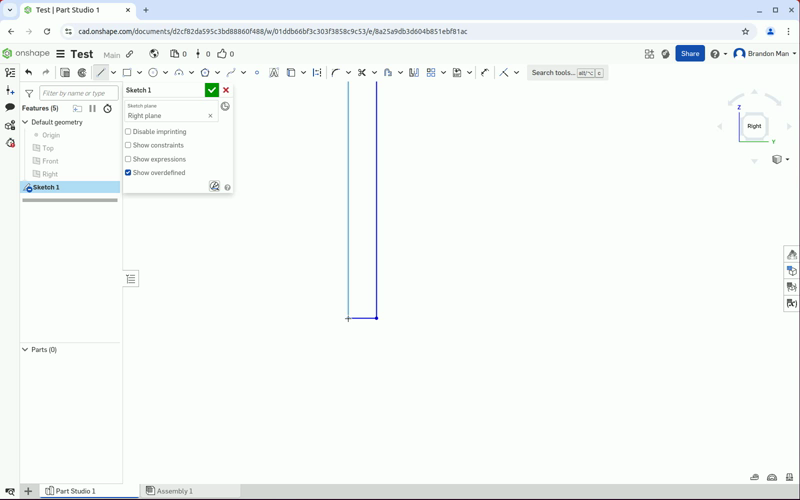
scroll(-6)
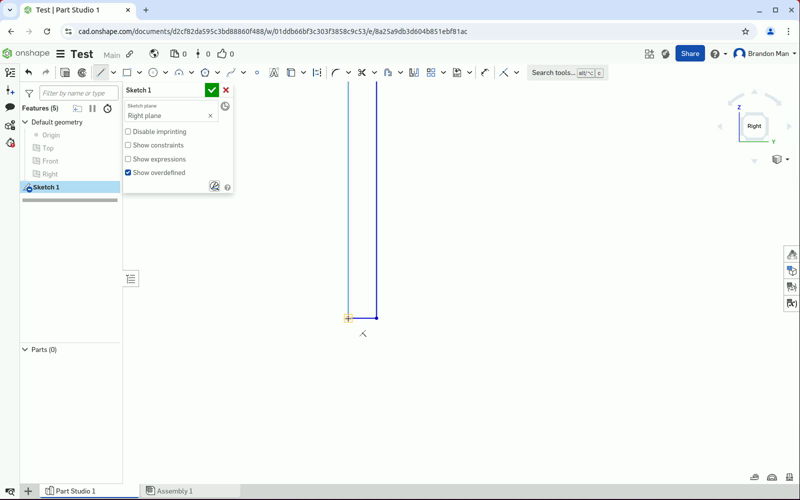
scroll(-6)
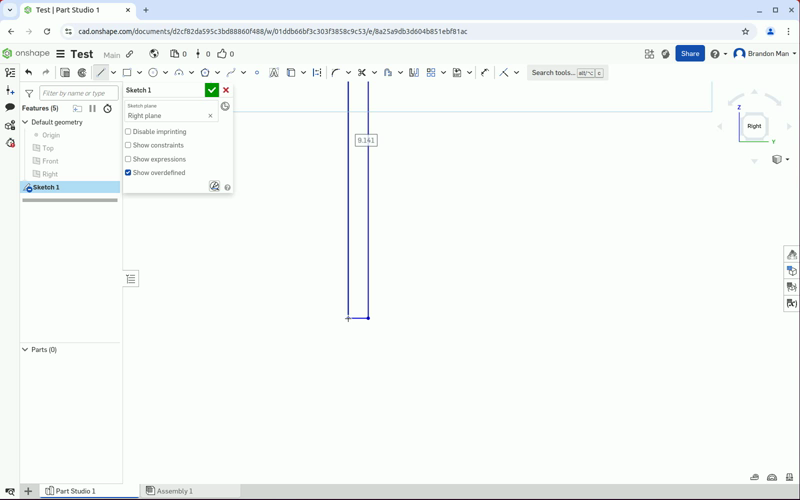
scroll(-6)
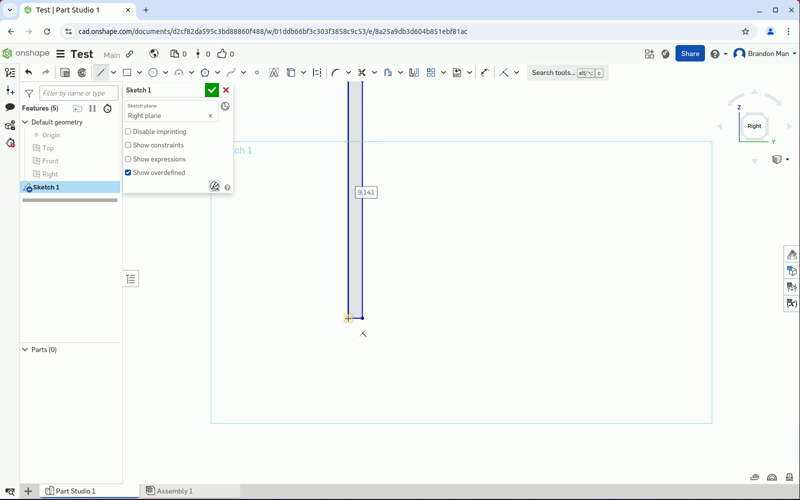
scroll(-6)
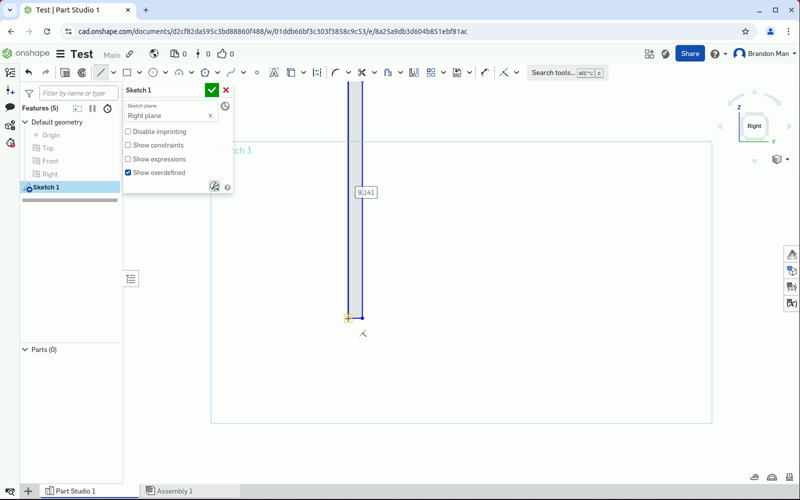
scroll(-6)
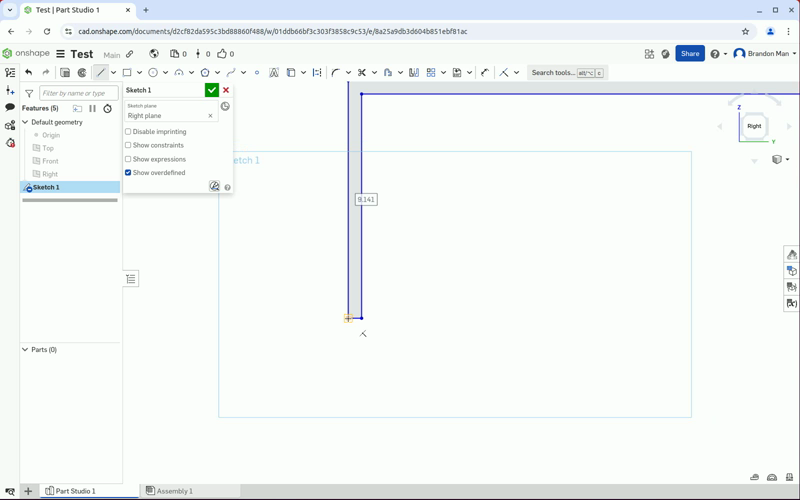
scroll(-6)
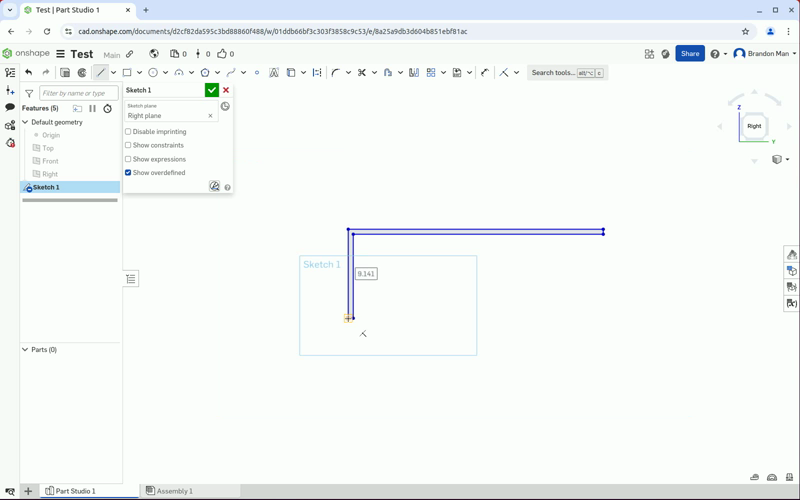
scroll(-6)
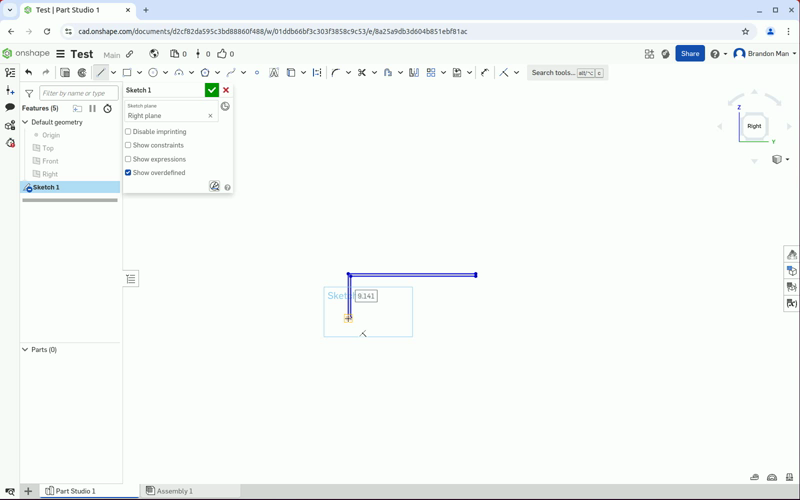
key(esc)
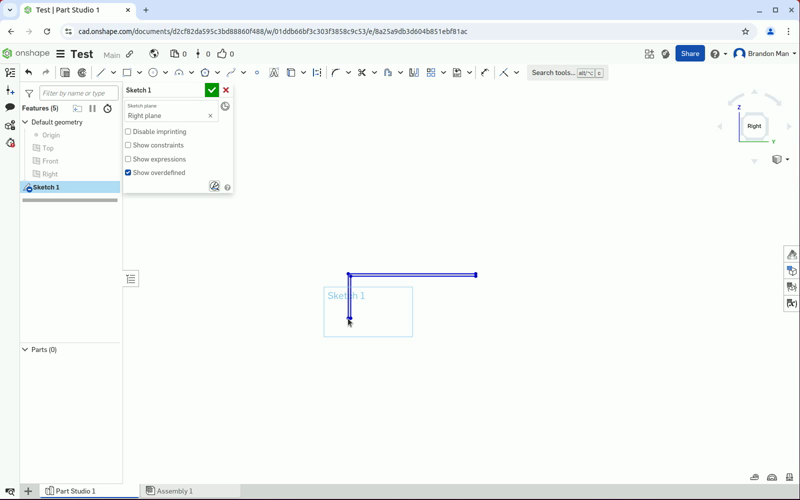
mouse_move(370, 275)
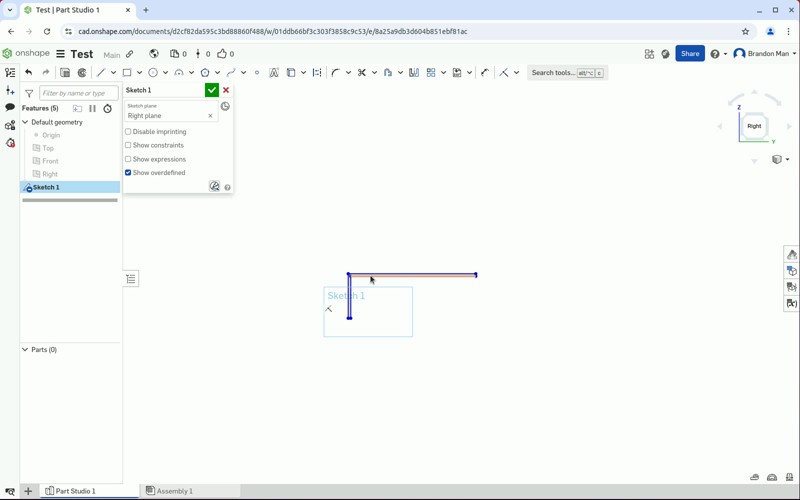
scroll(6)
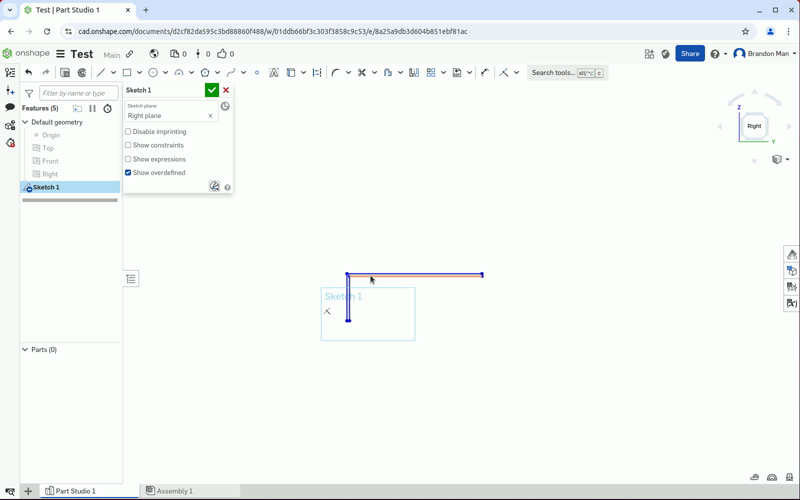
scroll(6)
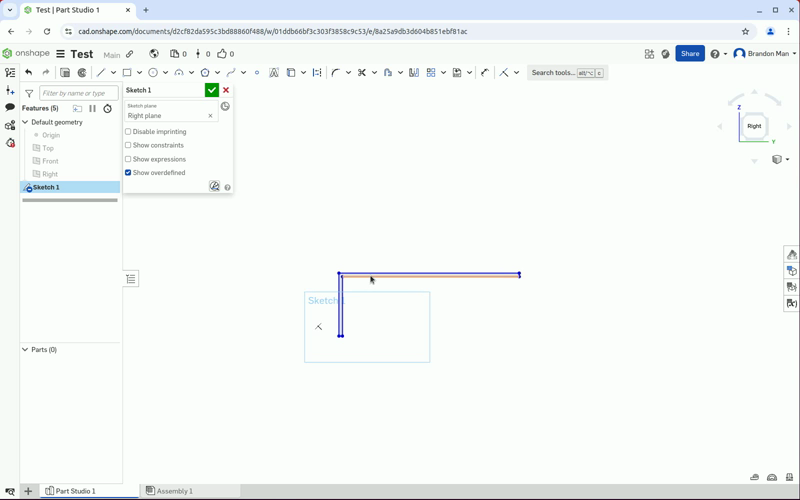
scroll(6)
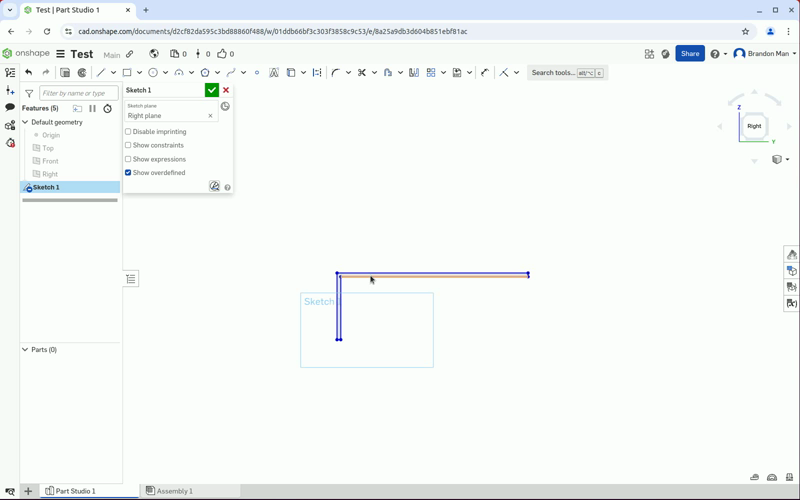
scroll(6)
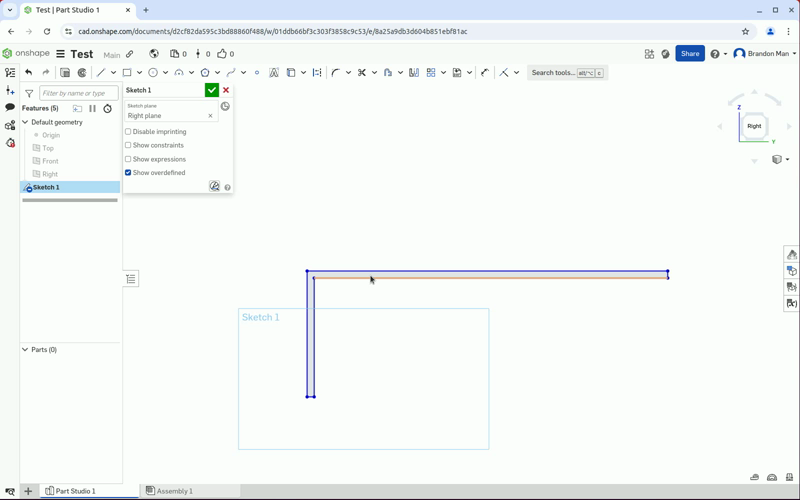
scroll(6)
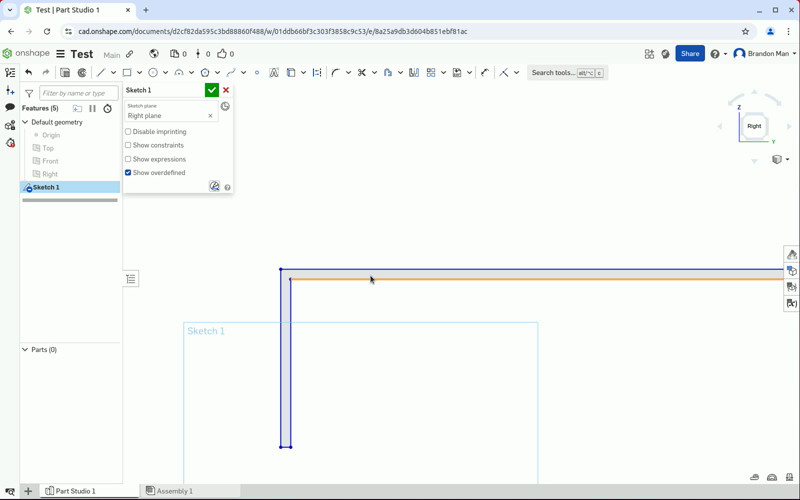
scroll(6)
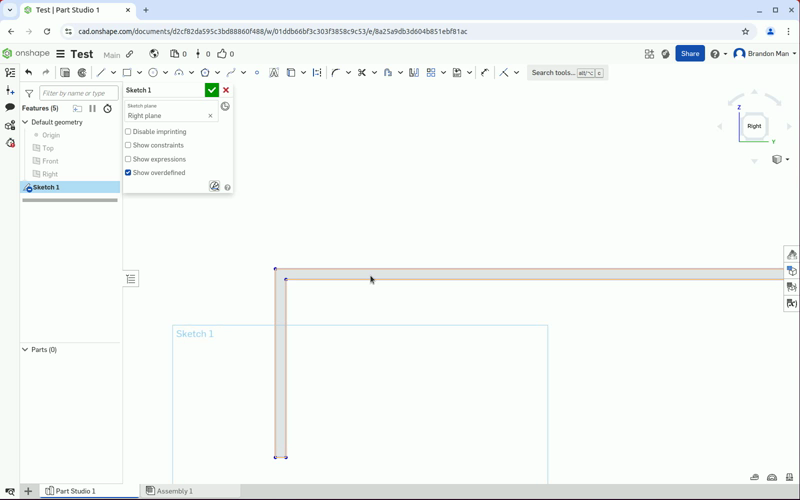
scroll(6)
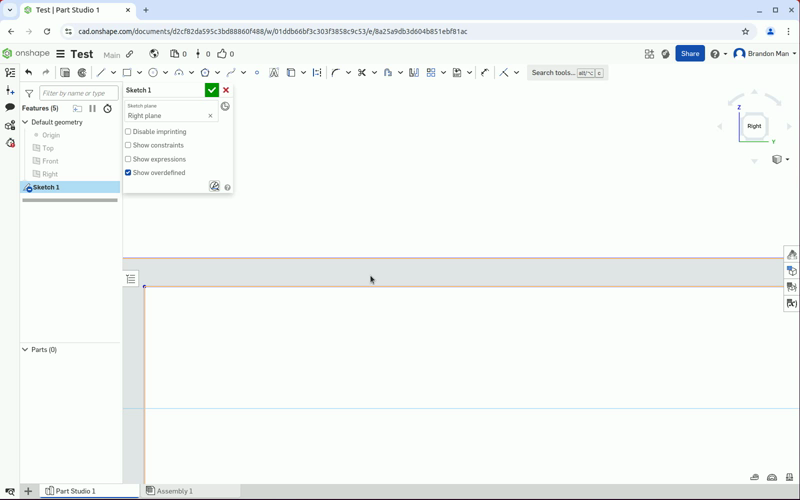
click(370, 275)
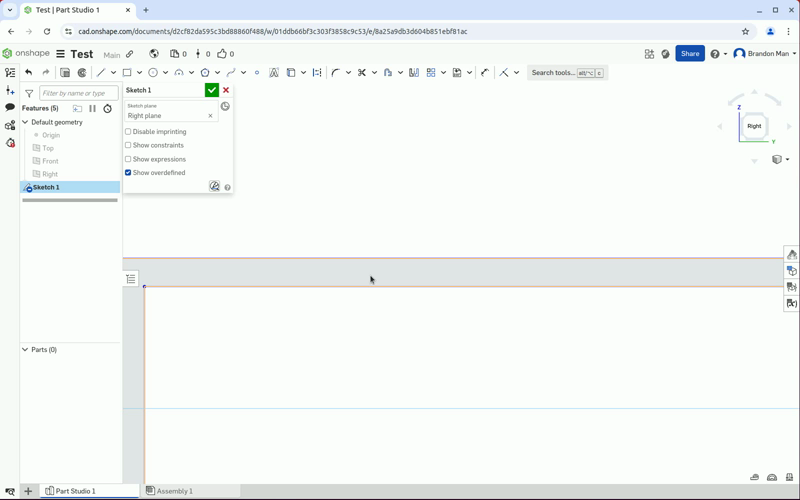
scroll(-6)
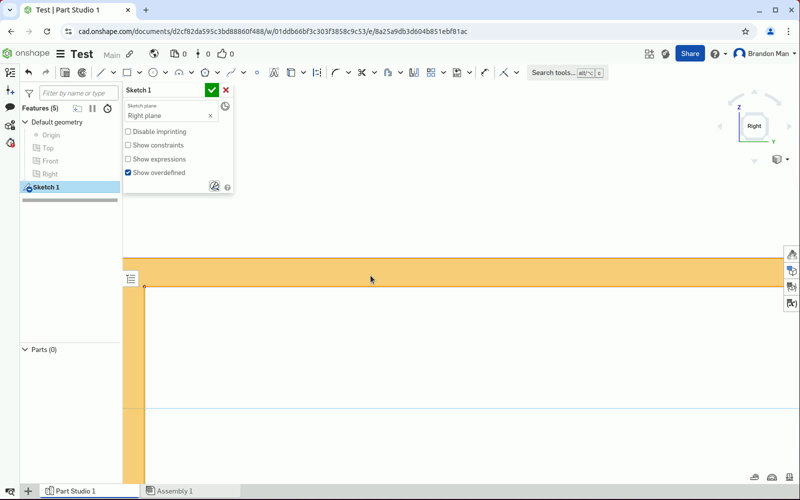
scroll(-6)
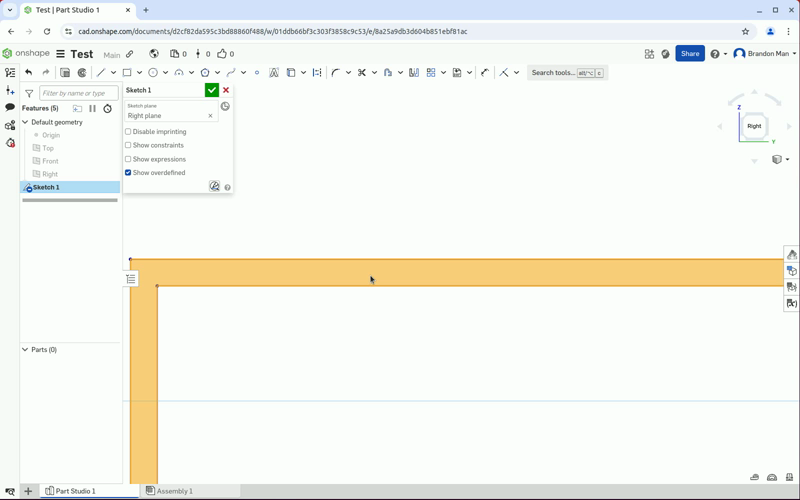
scroll(-6)
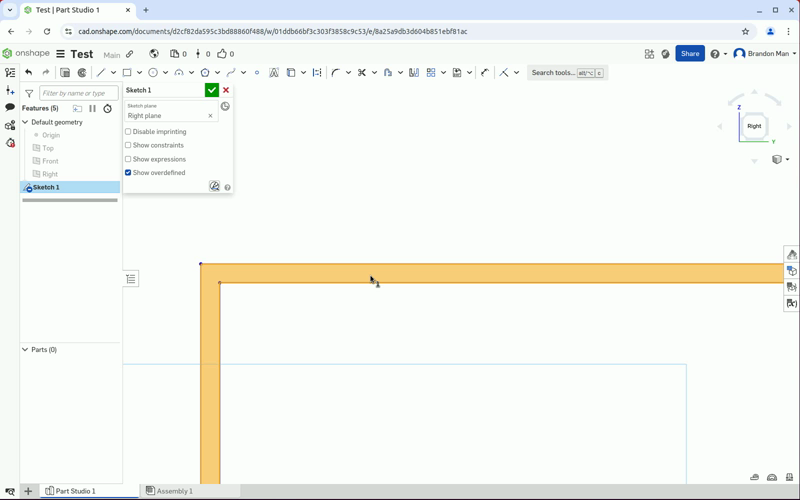
scroll(-6)
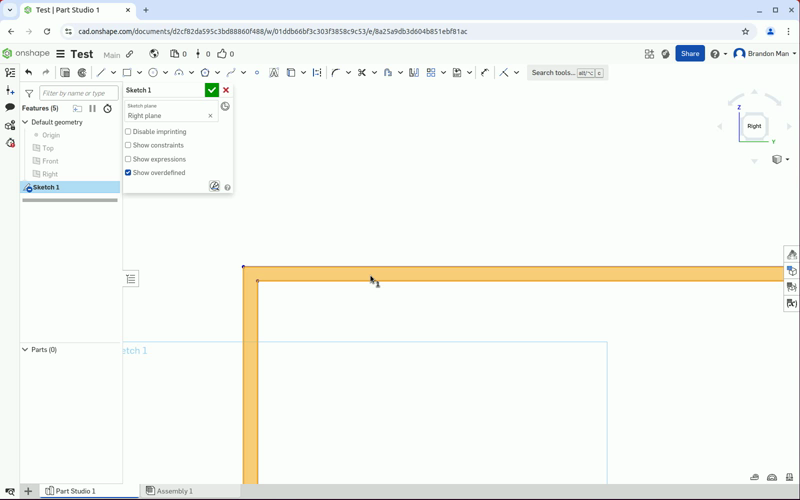
scroll(-6)
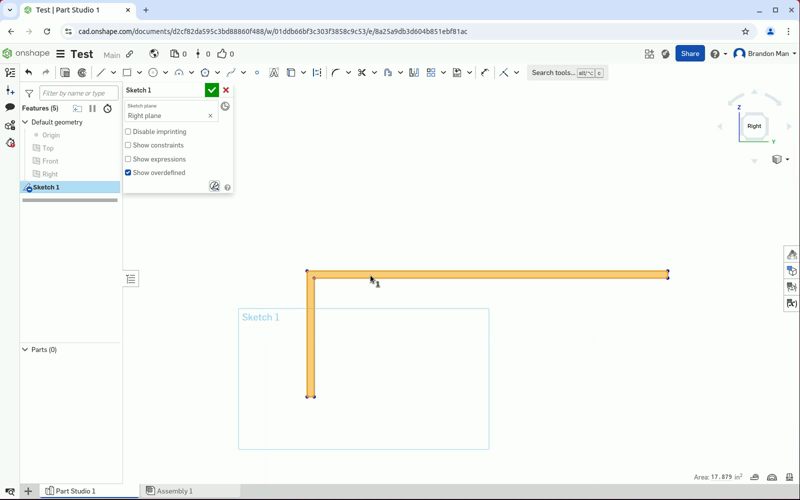
scroll(-6)
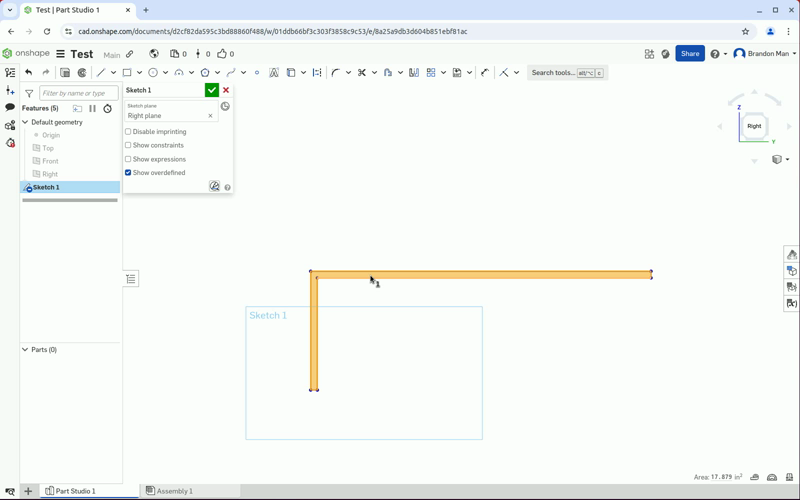
scroll(-6)
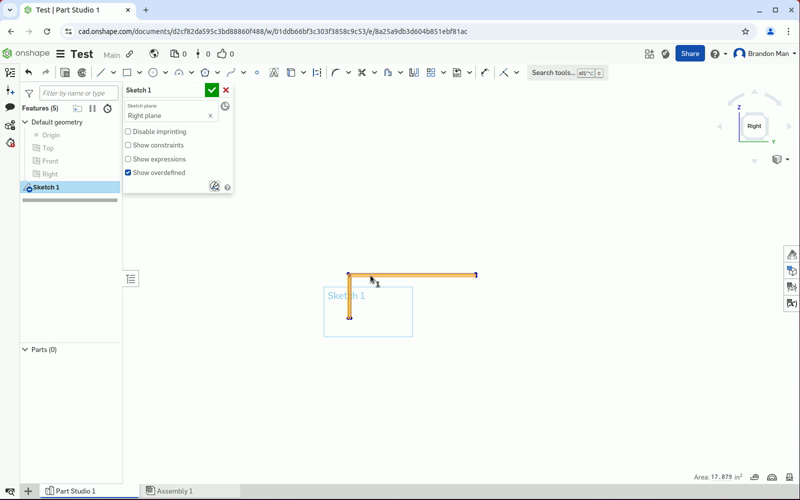
mouse_move(73, 352)
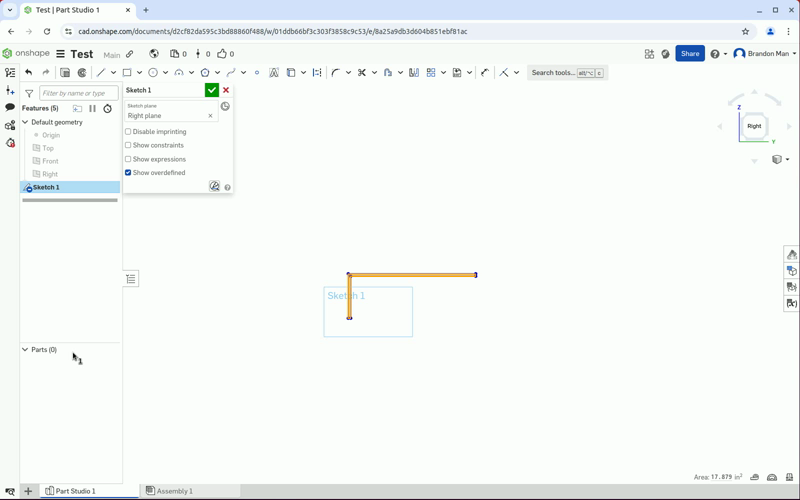
key(shift+y)
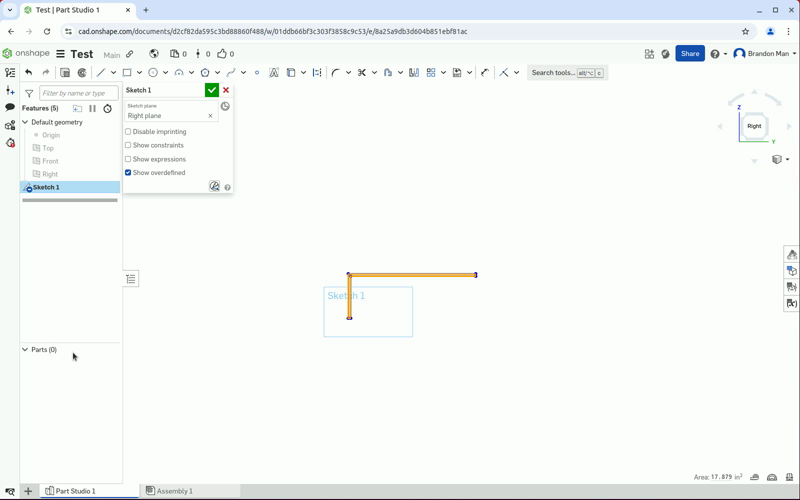
key(shift+e)
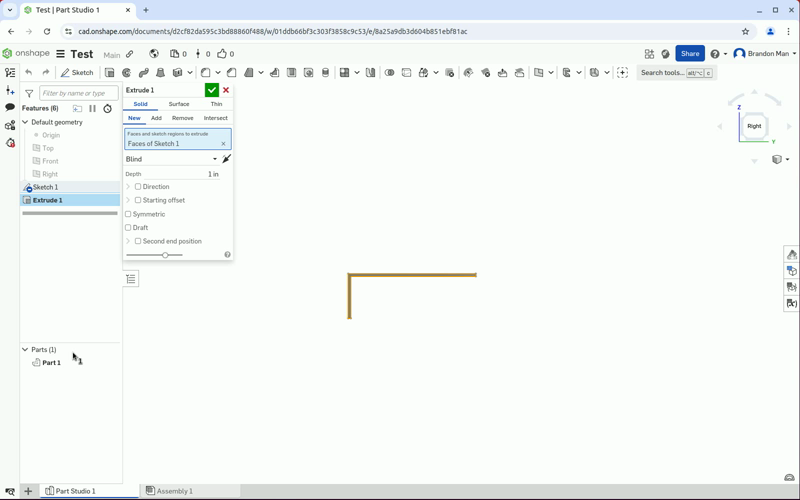
mouse_move(143, 106)
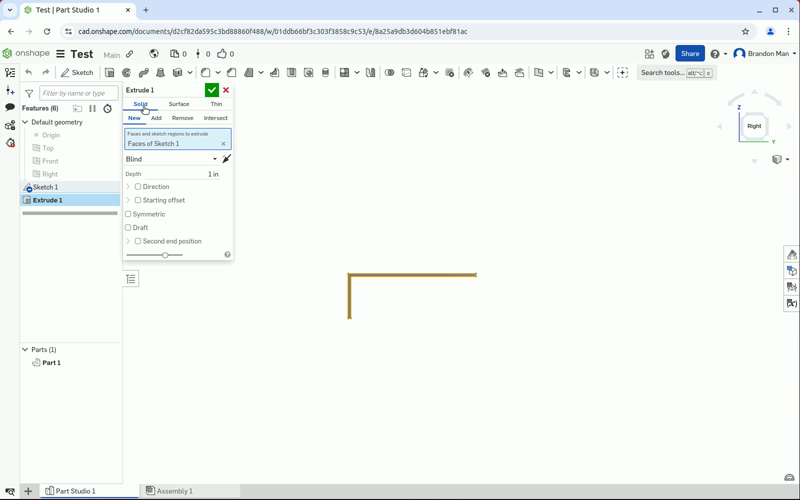
click(143, 106)
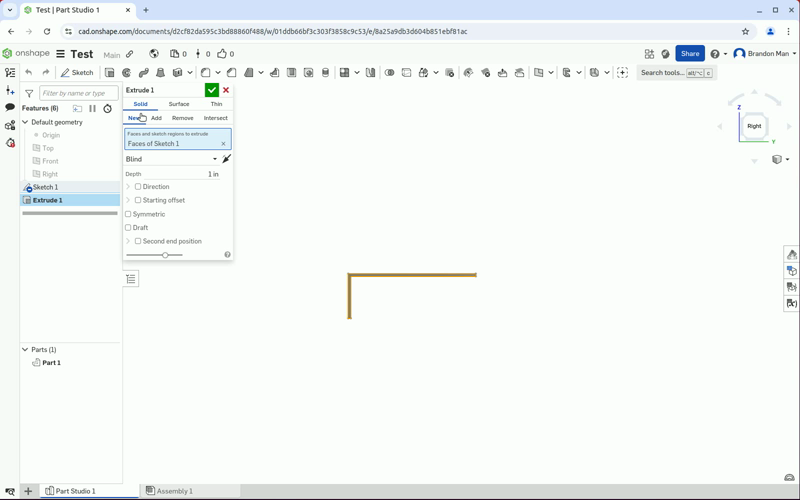
mouse_move(137, 120)
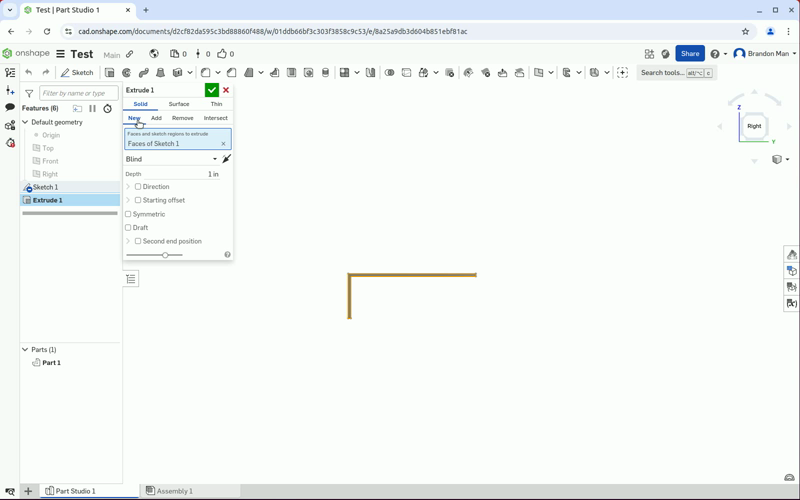
click(137, 120)
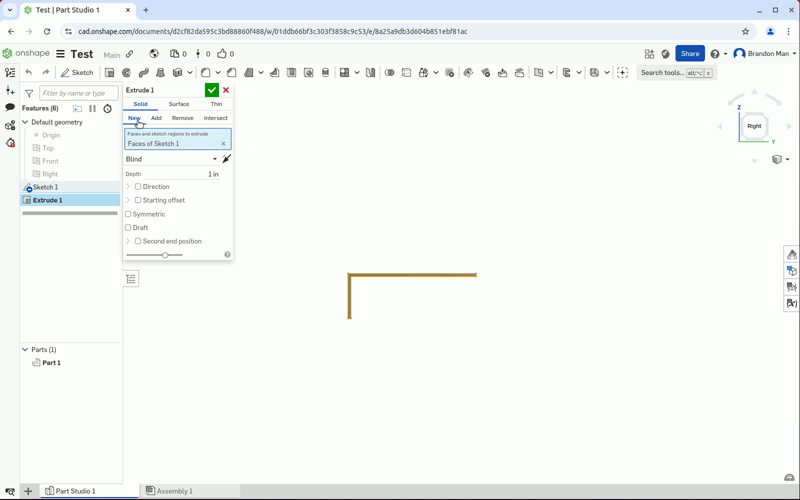
key(tab, 4)
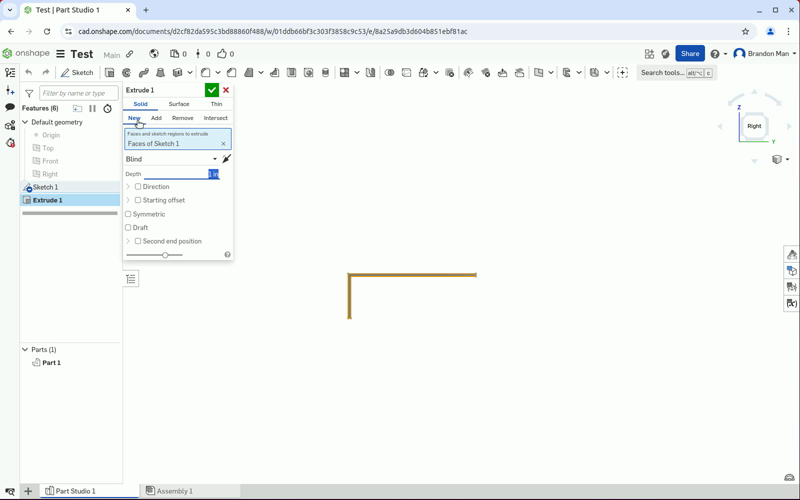
text(-11.554)
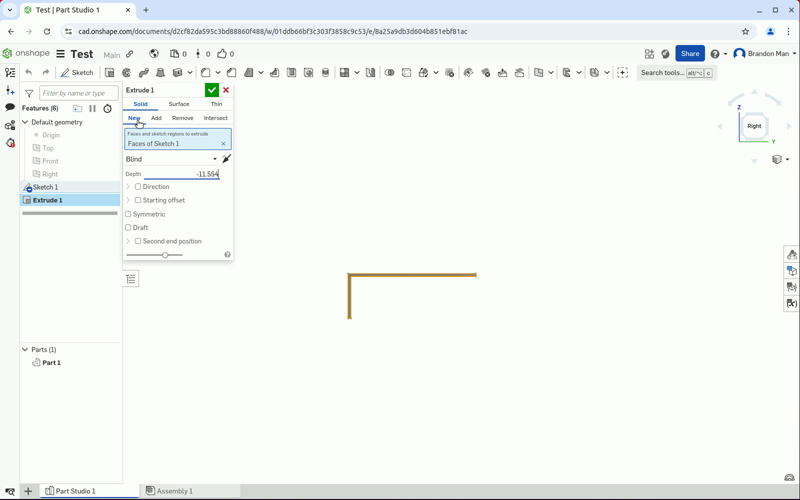
key(enter)
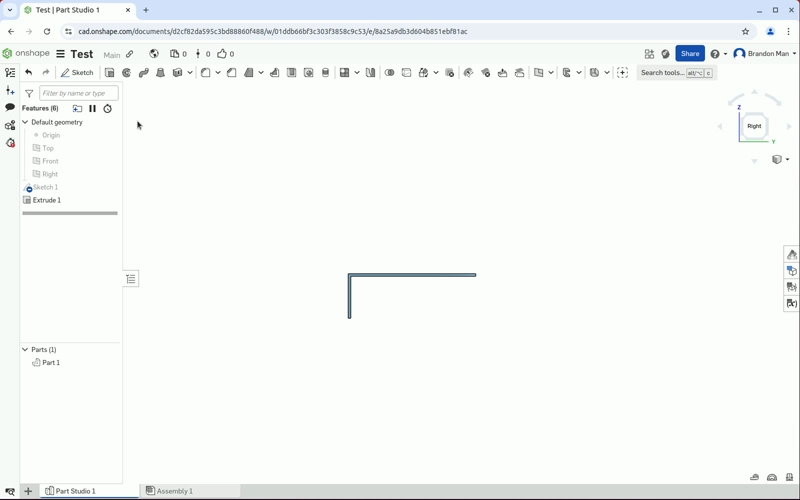
key(shift+h)
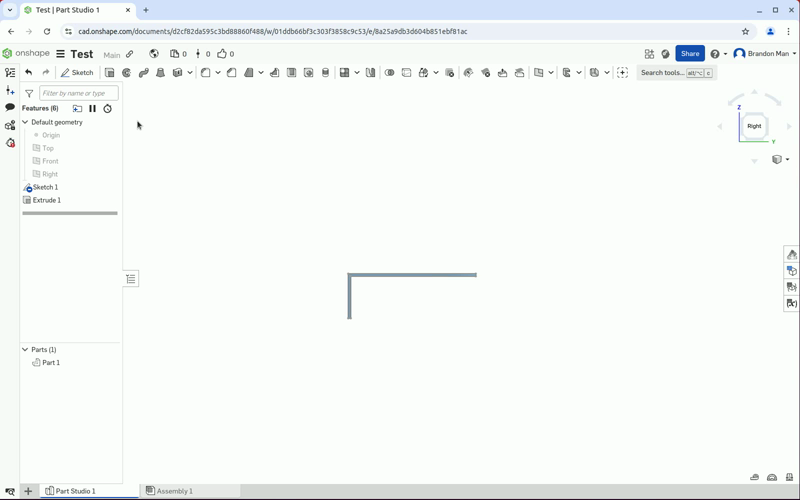
key(shift+h)
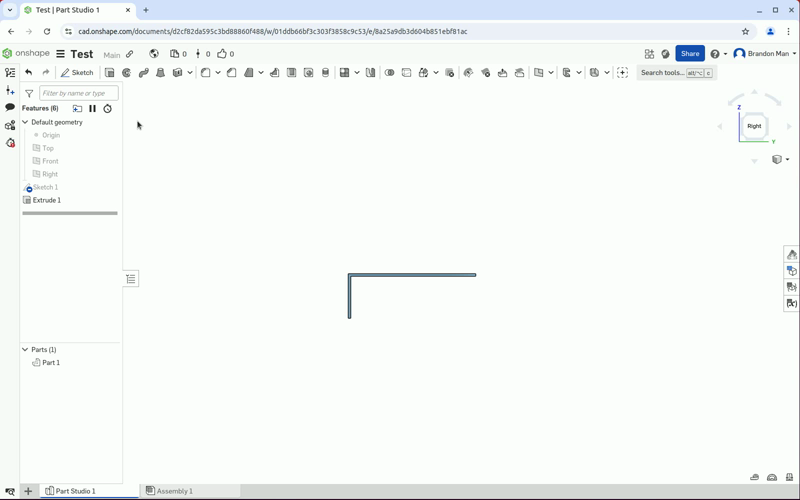
mouse_move(73, 189)
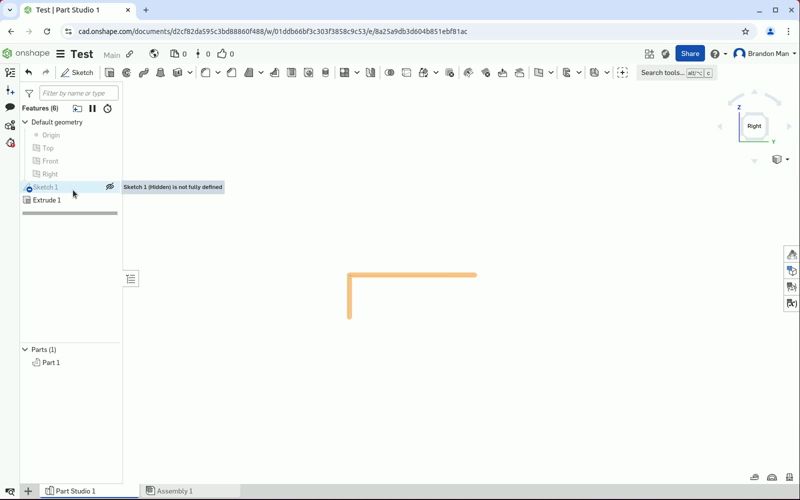
click(73, 189)
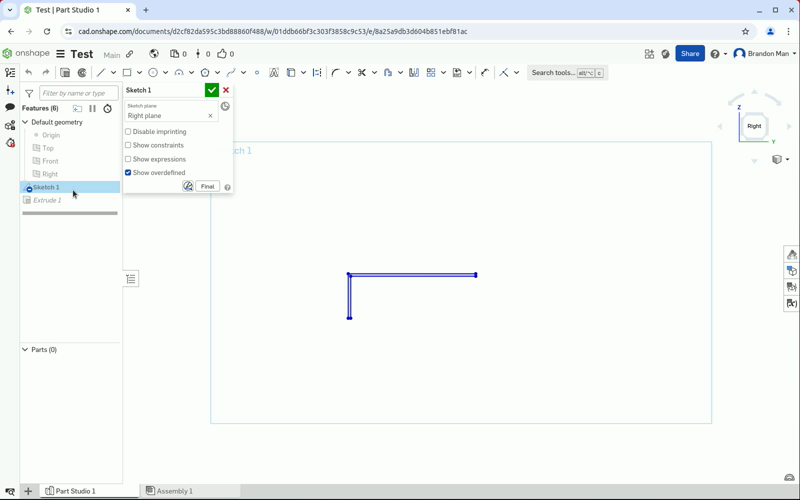
mouse_move(229, 92)
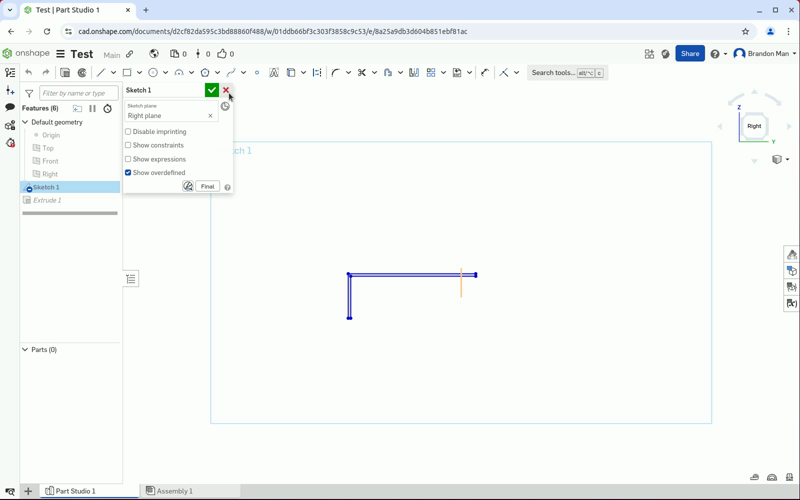
click(229, 92)
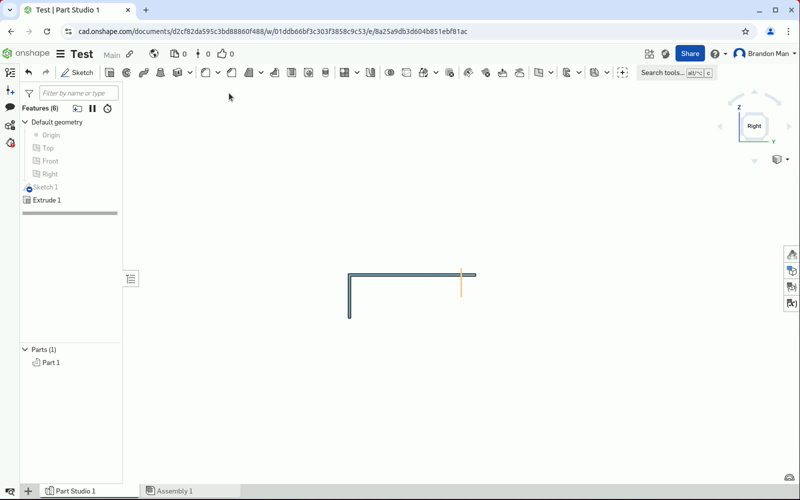
mouse_move(73, 352)
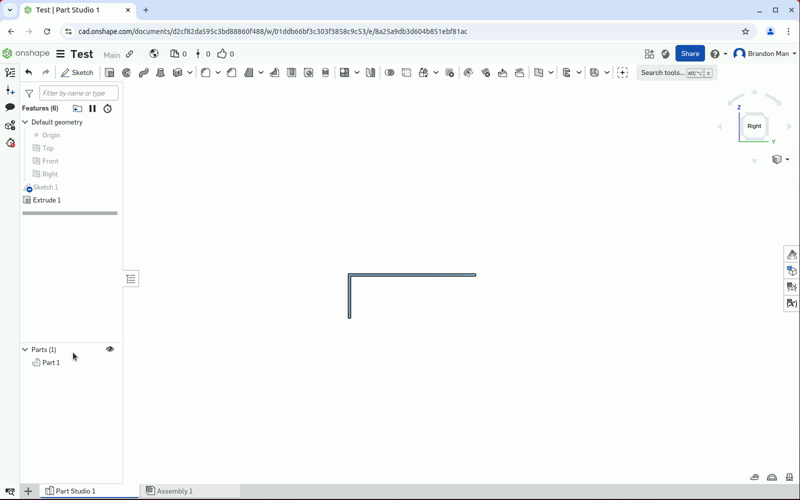
key(y)
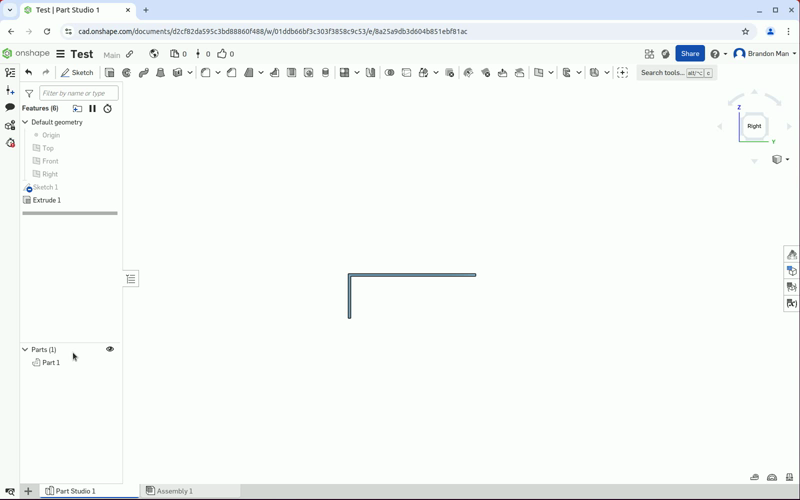
key(shift+p)
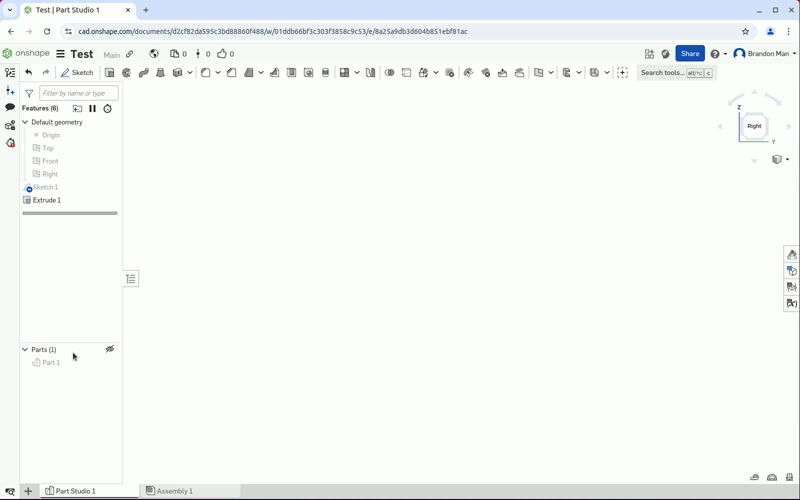
key(space)
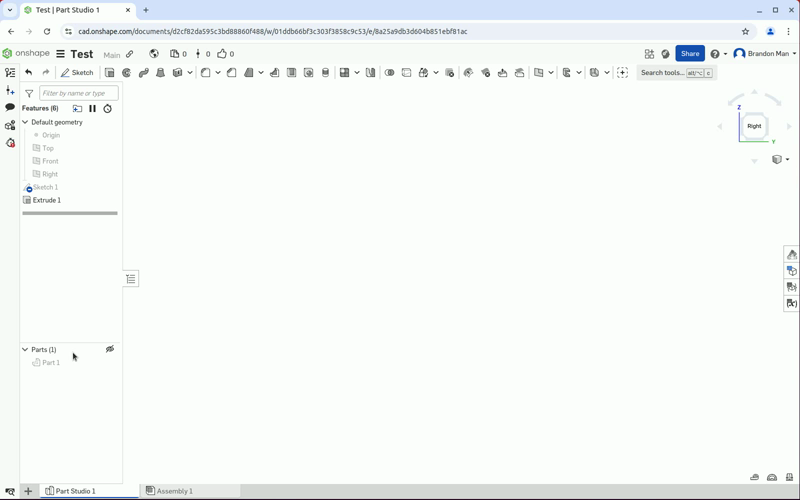
key_down(shift)
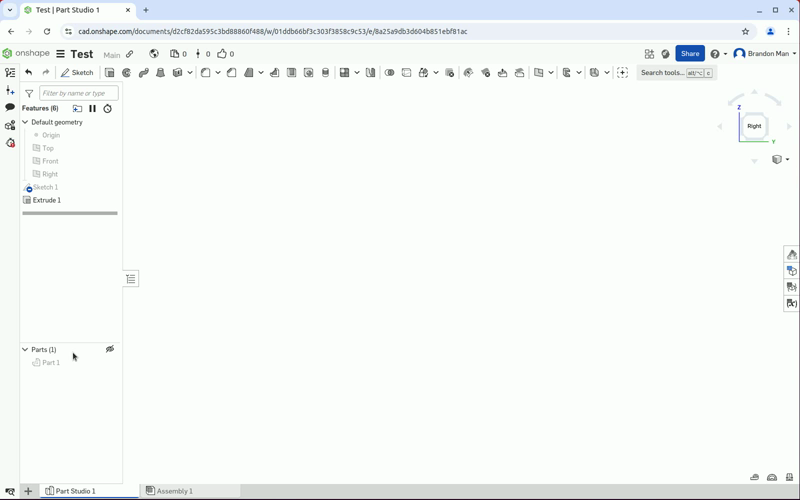
key(right)
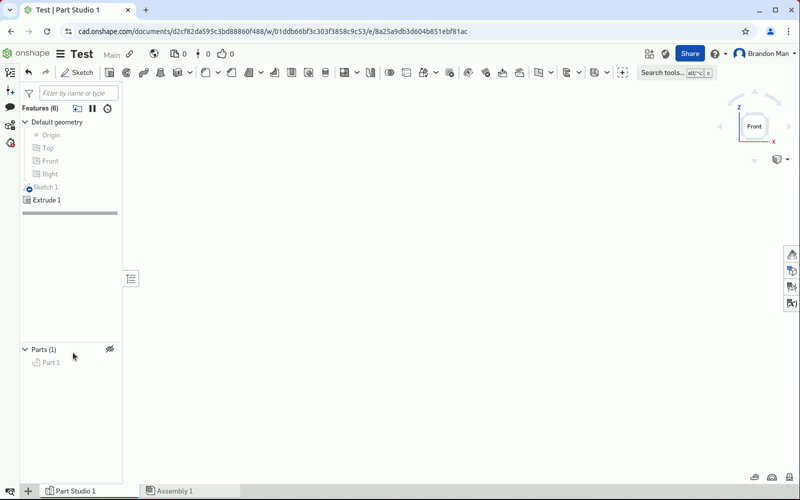
key_up(shift)
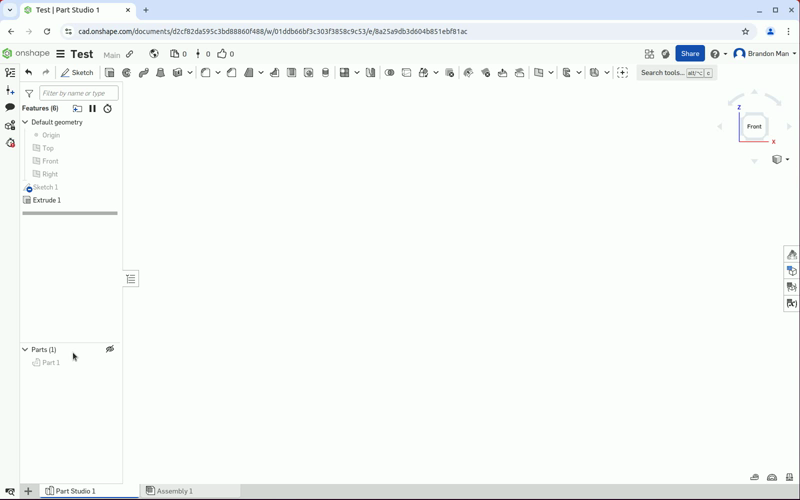
key(space)
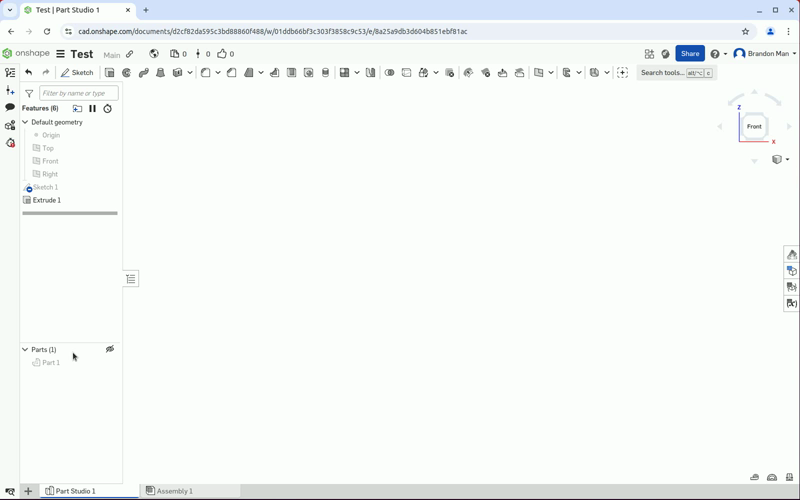
key_down(shift)
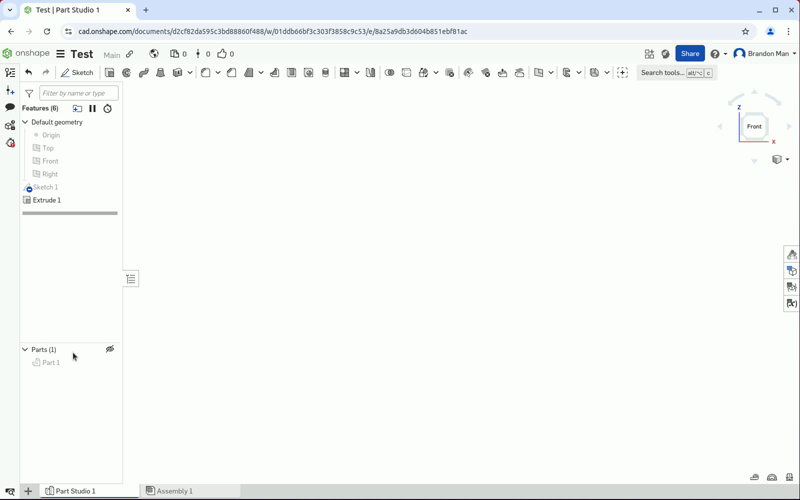
key(down)
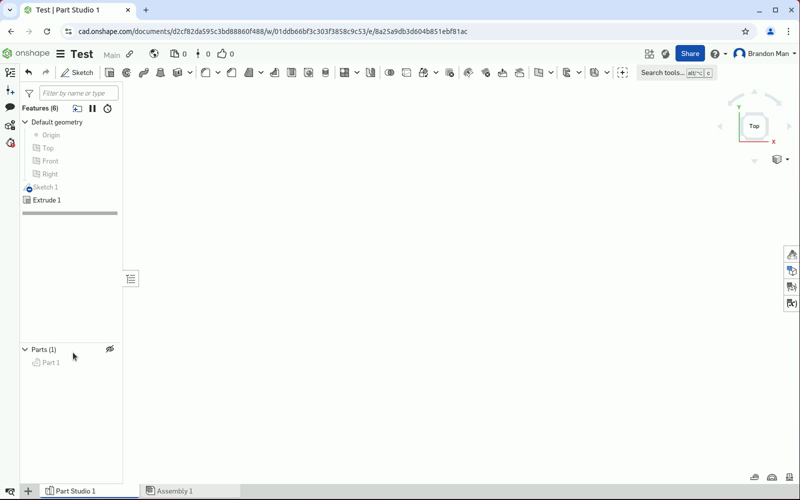
key_up(shift)
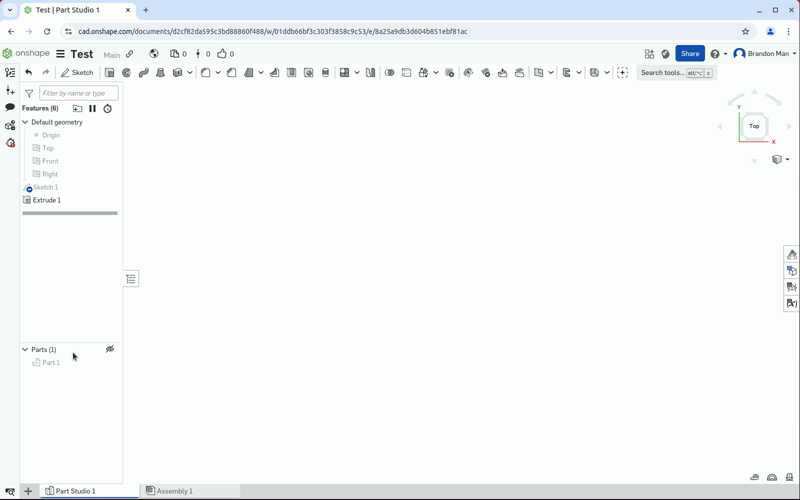
mouse_move(73, 352)
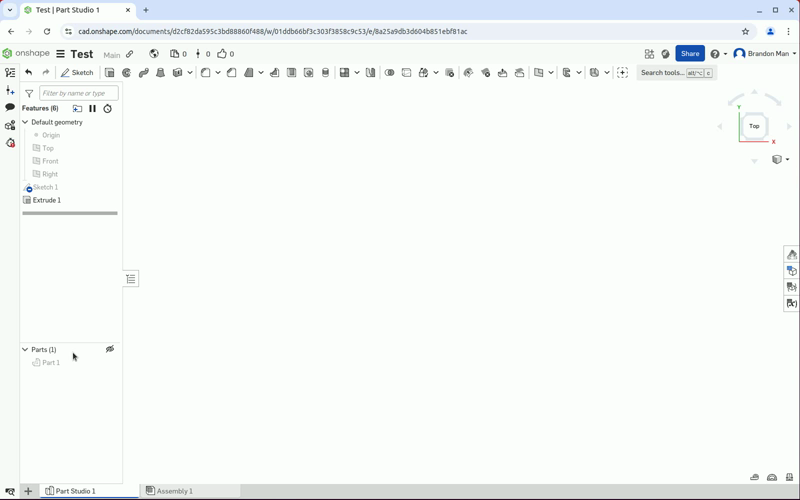
key(shift+y)
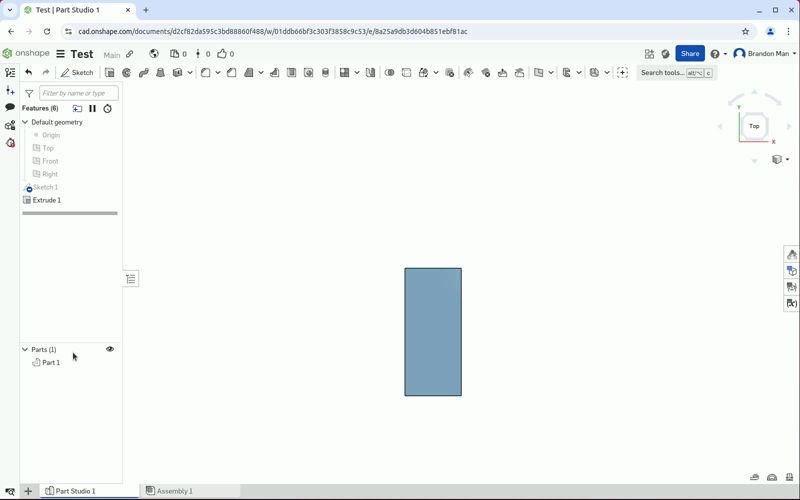
mouse_move(541, 75)
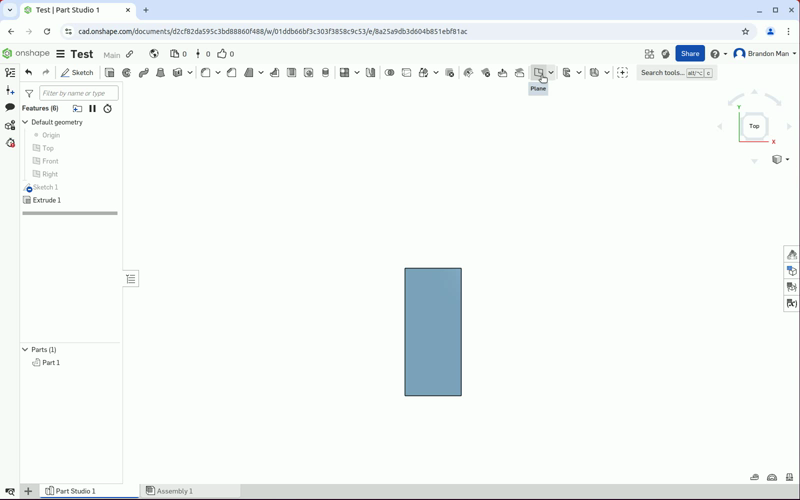
click(541, 75)
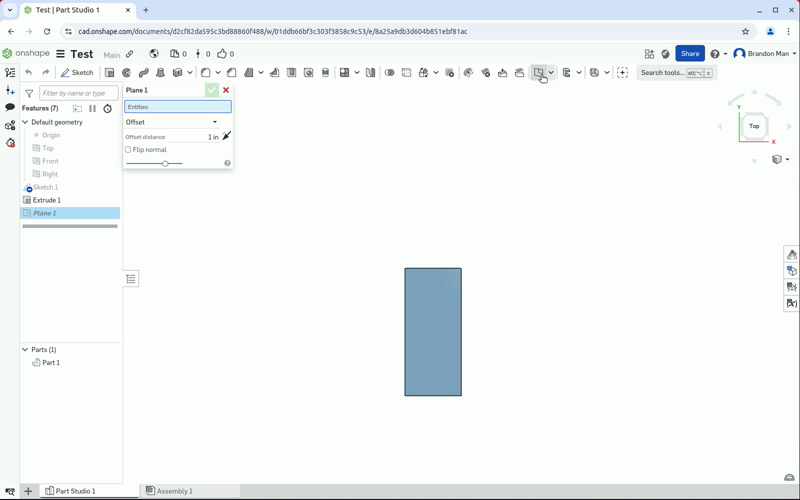
mouse_move(73, 150)
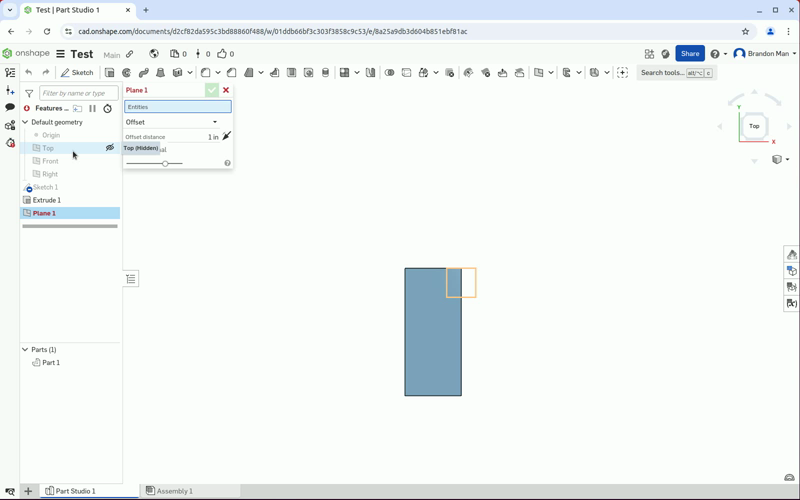
click(73, 150)
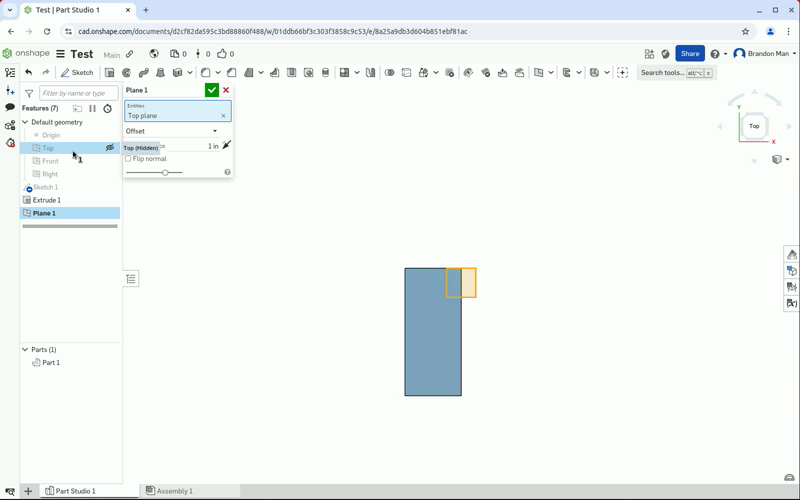
key(tab, 2)
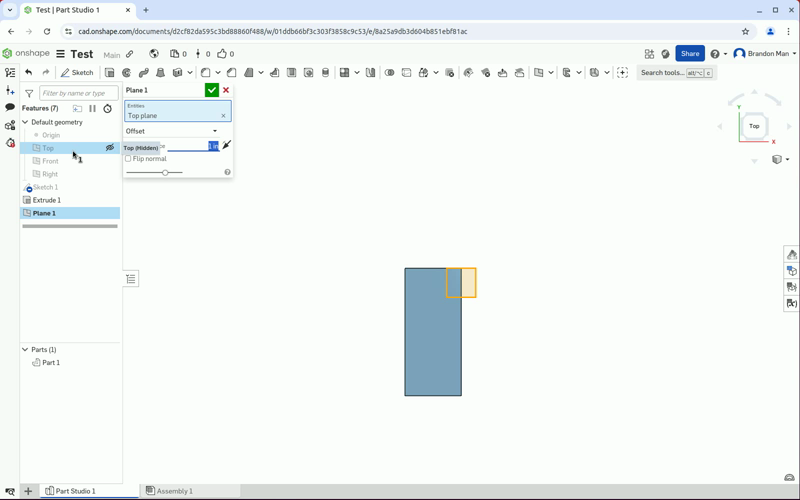
text(1.91)
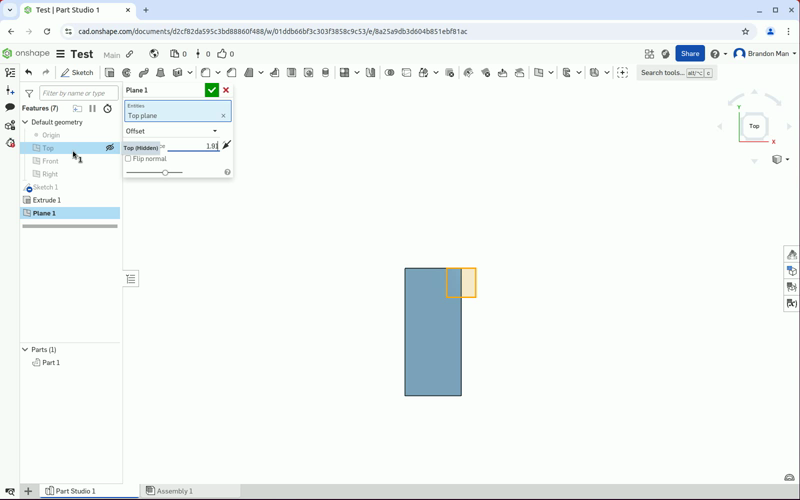
key(enter, 2)
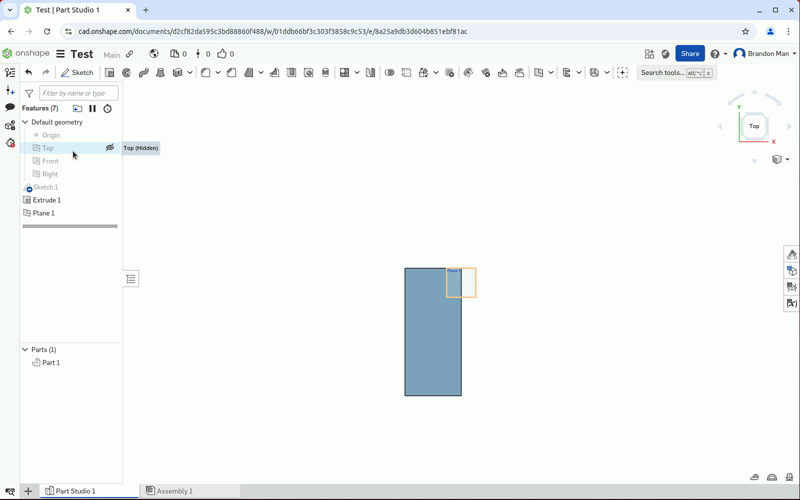
key(shift+s)
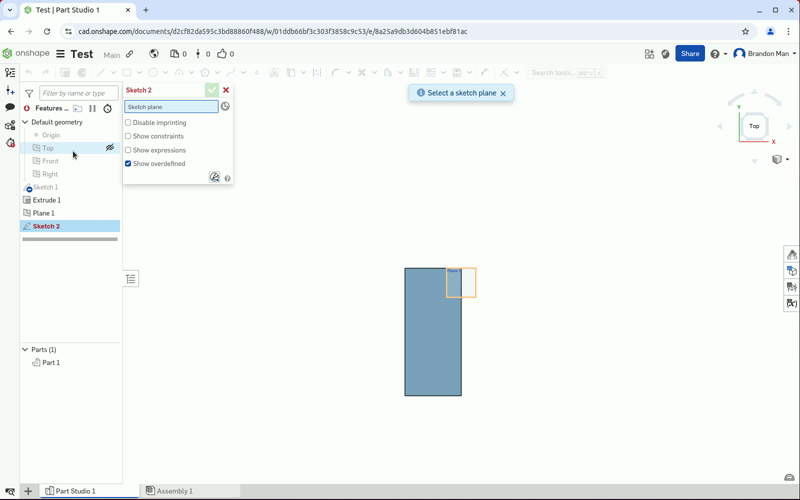
mouse_move(73, 215)
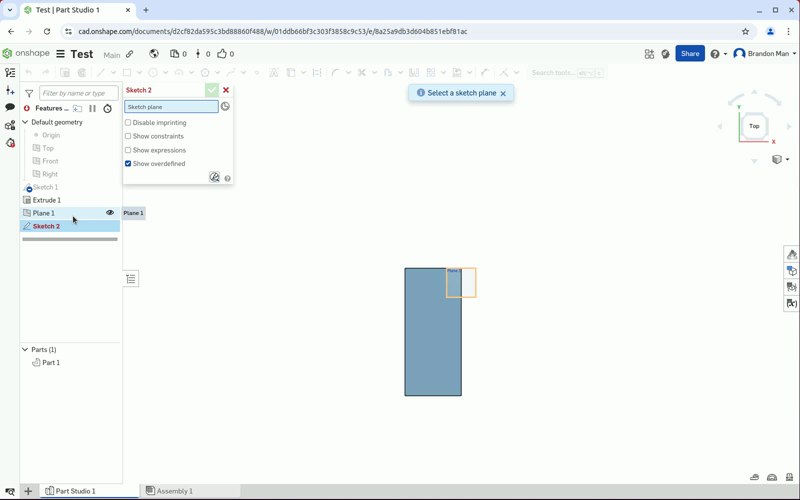
click(73, 215)
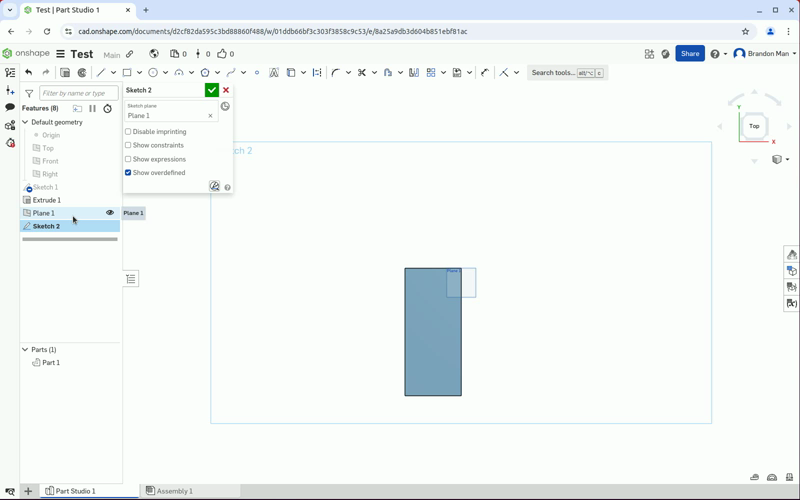
mouse_move(73, 352)
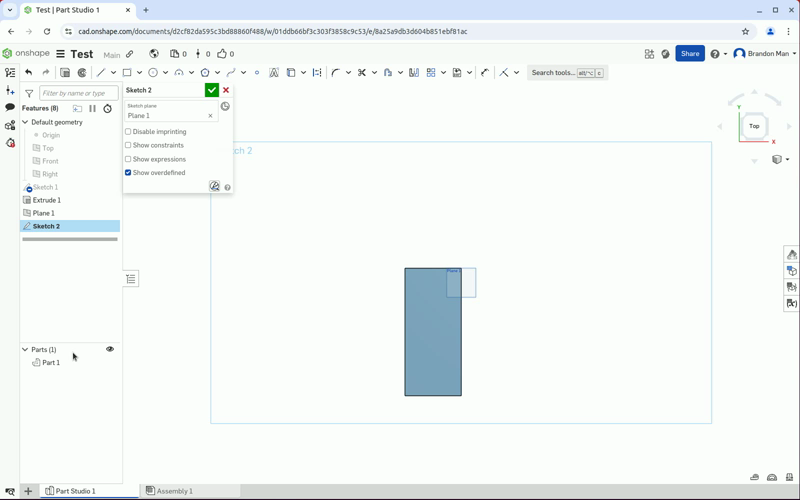
key(y)
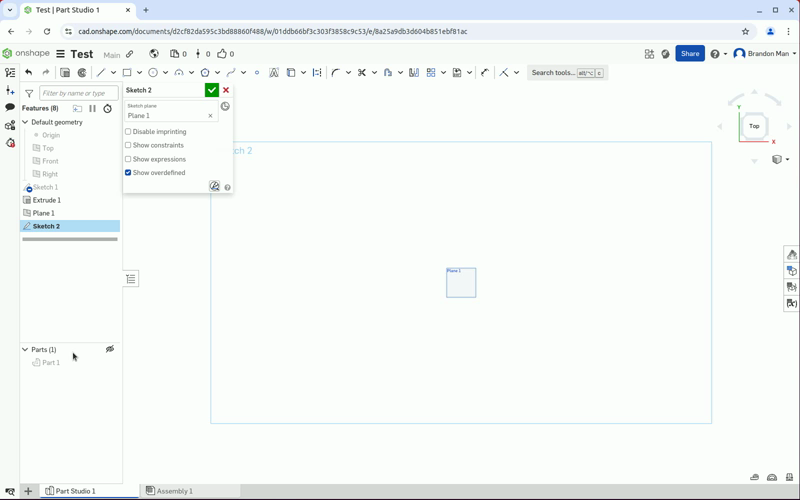
key(c)
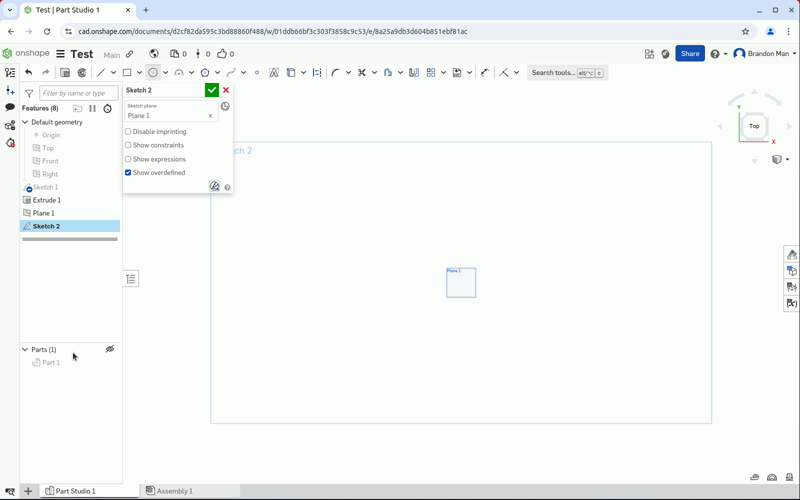
key_down(shift)
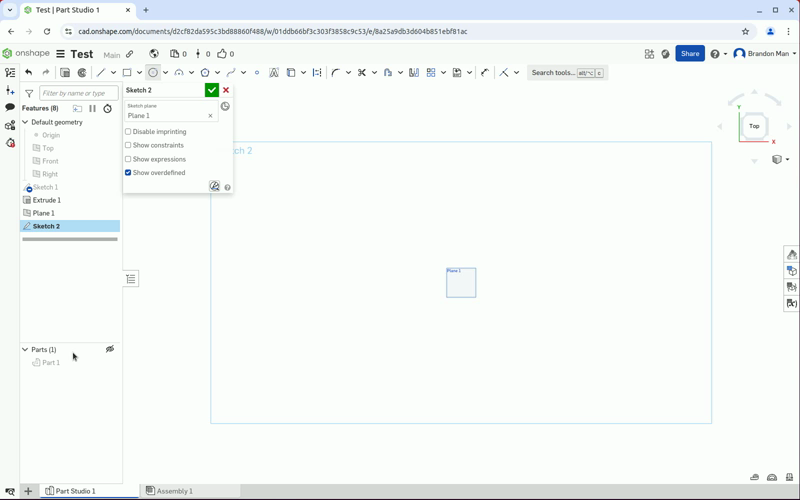
mouse_move(412, 274)
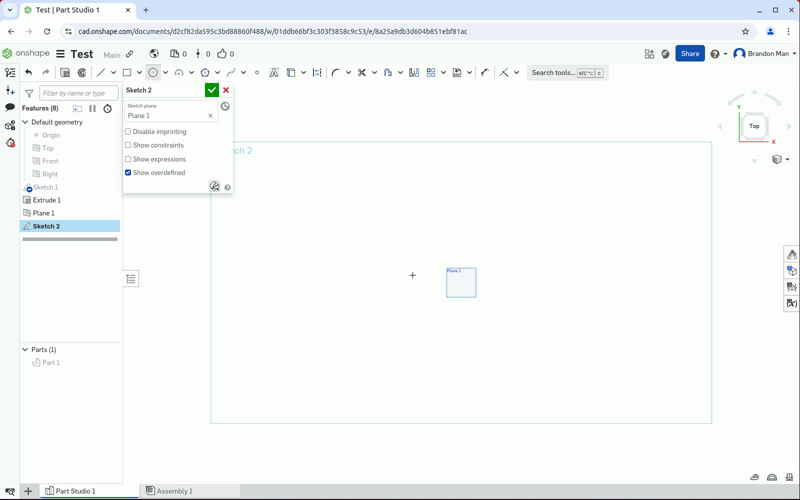
click(412, 274)
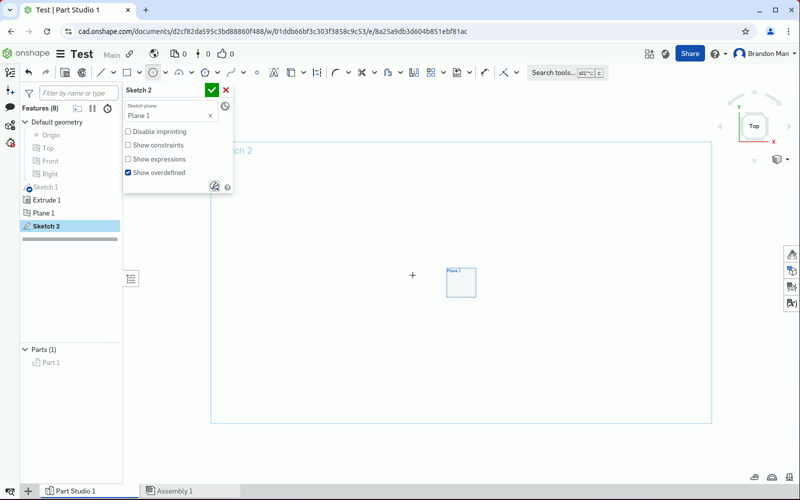
key_up(shift)
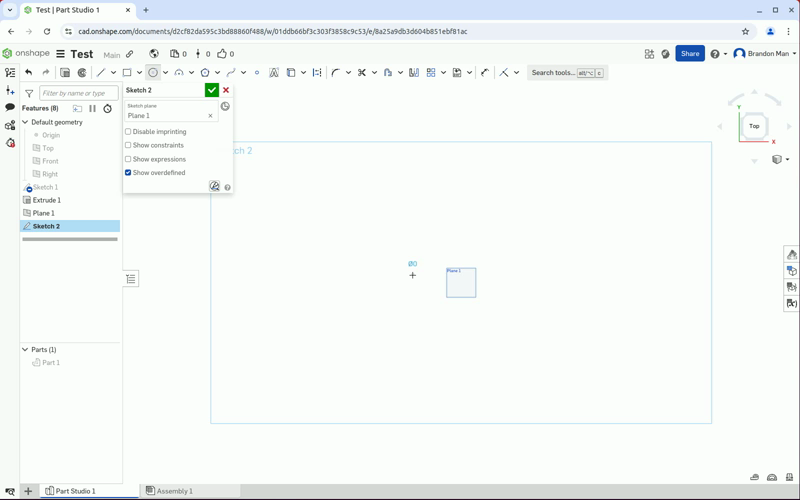
mouse_move(415, 274)
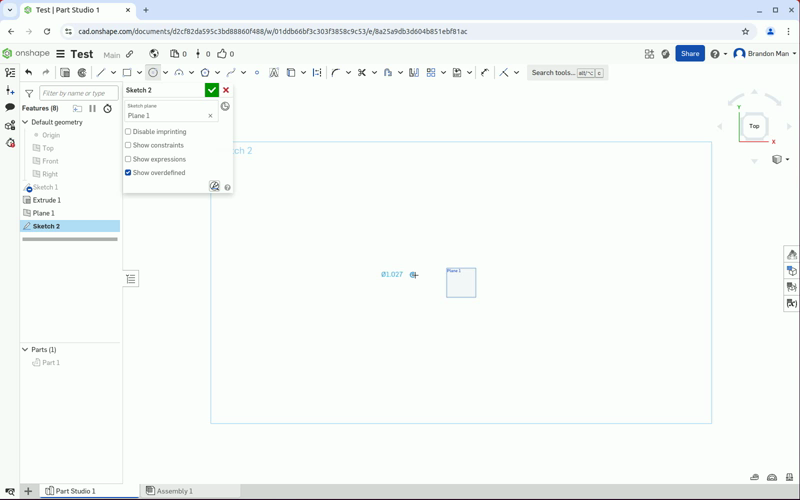
scroll(6)
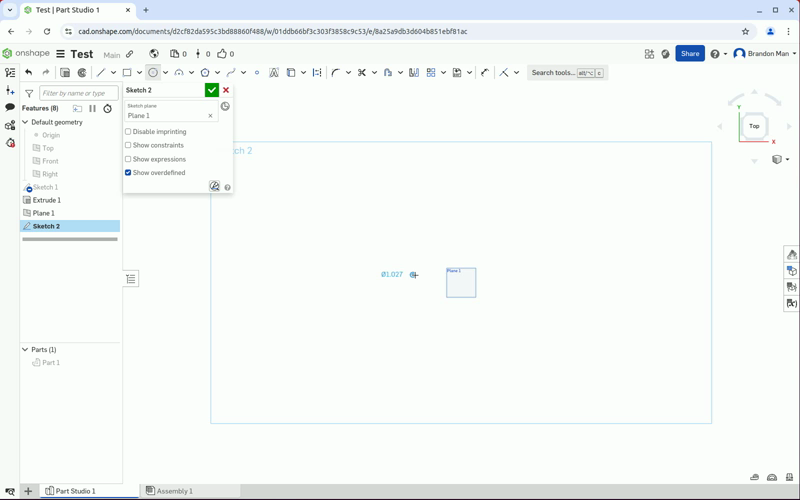
scroll(6)
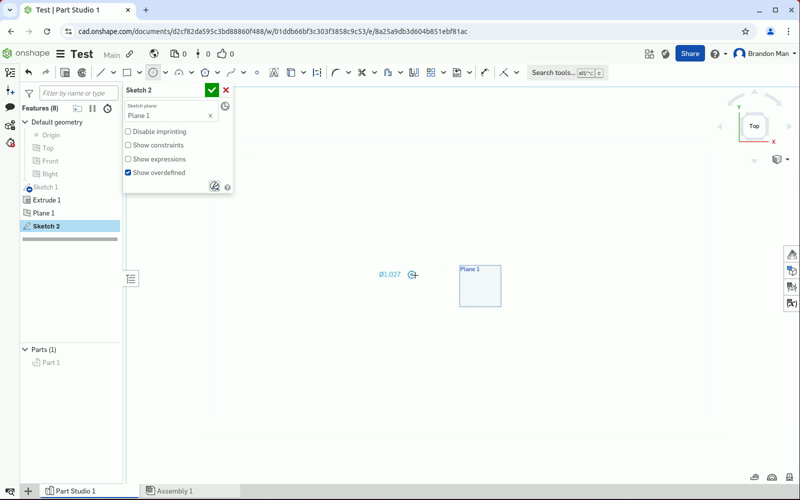
scroll(6)
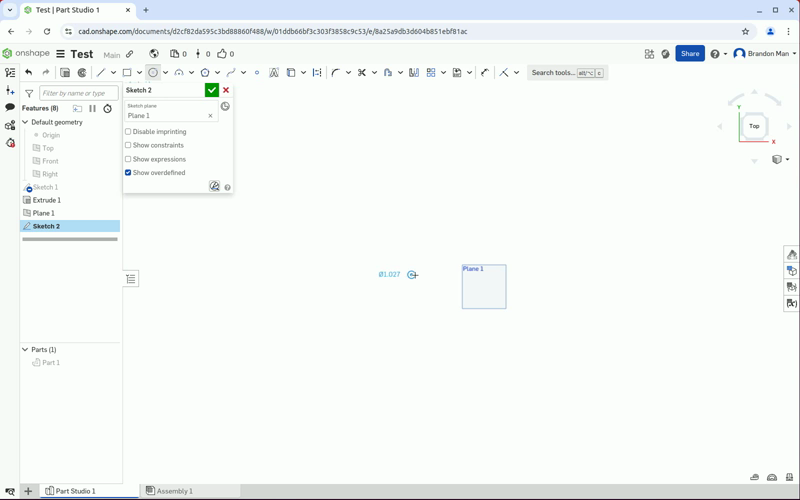
scroll(6)
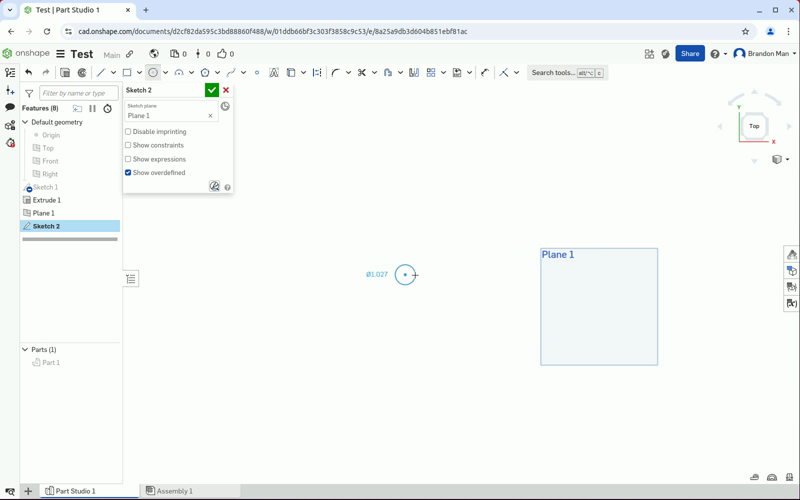
scroll(6)
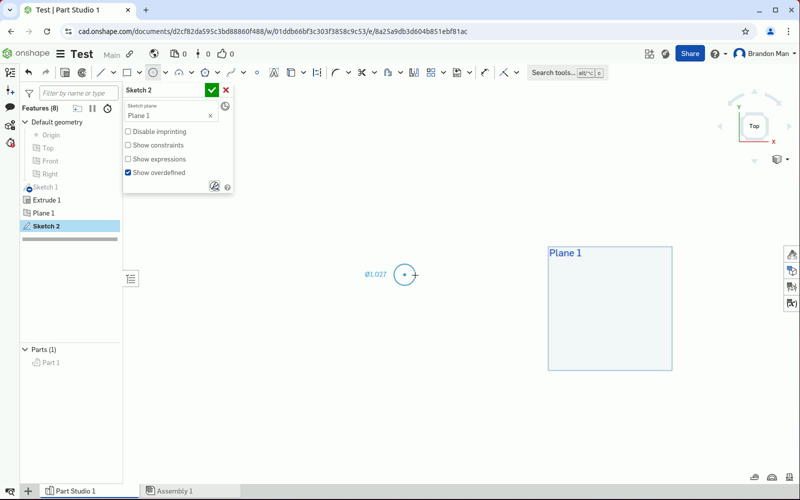
scroll(6)
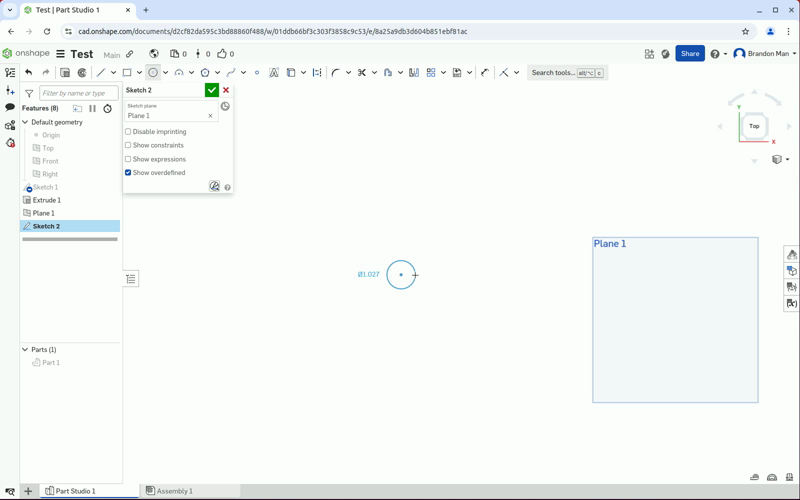
scroll(6)
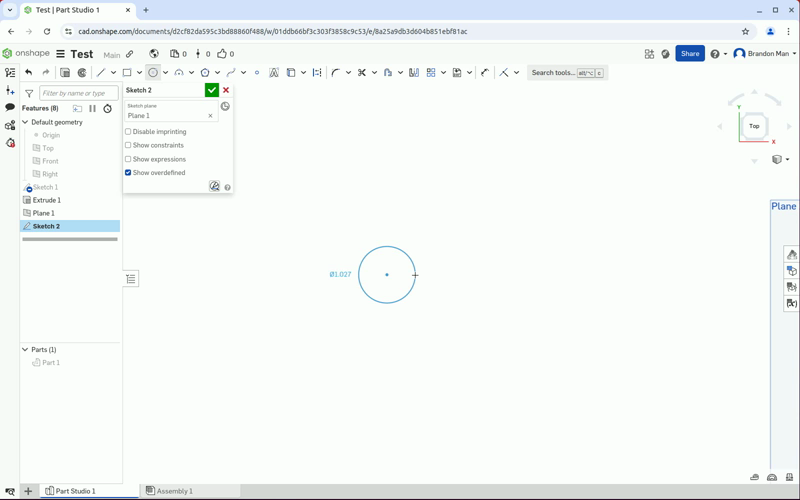
click(415, 274)
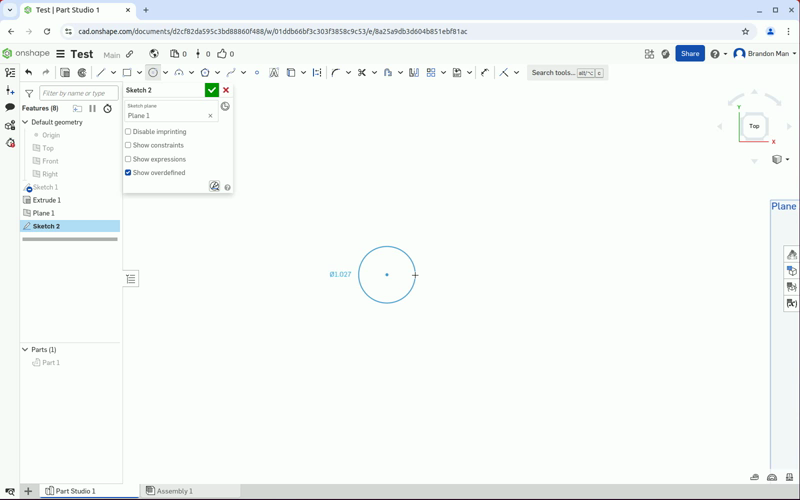
scroll(-6)
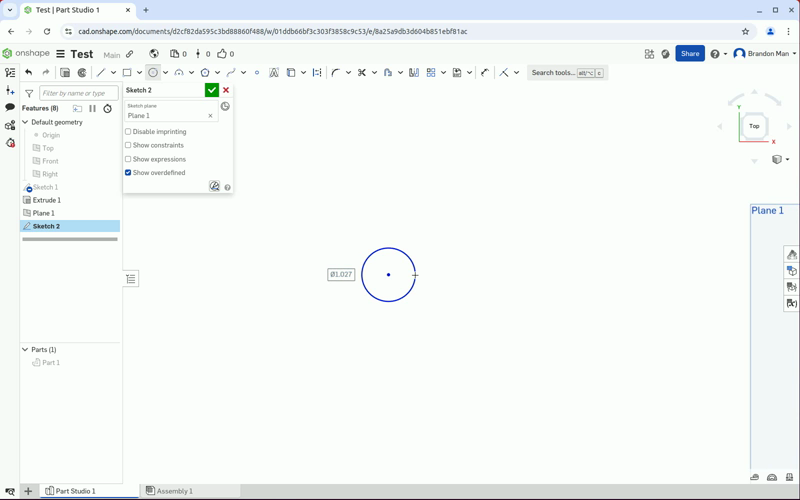
scroll(-6)
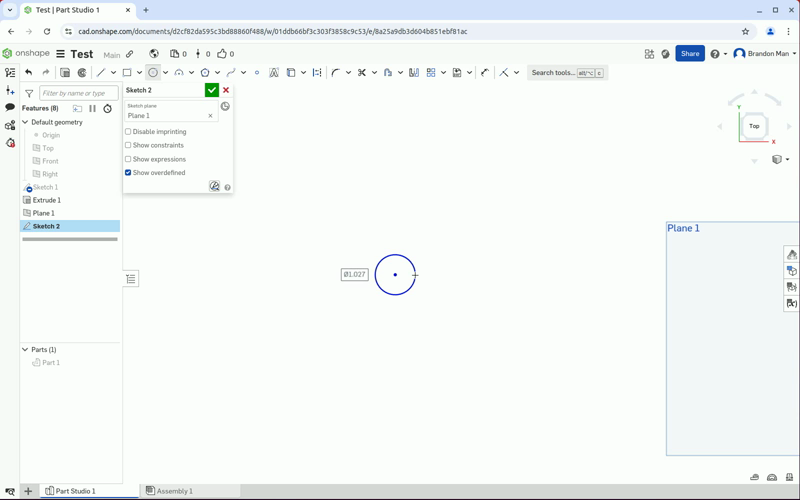
scroll(-6)
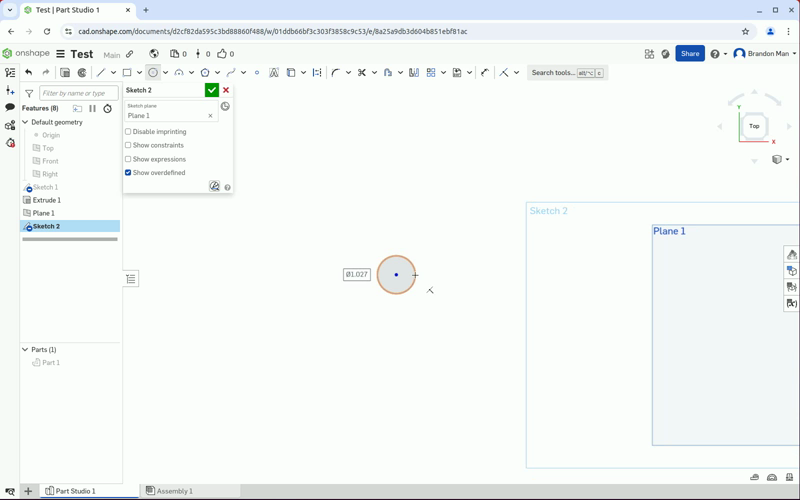
scroll(-6)
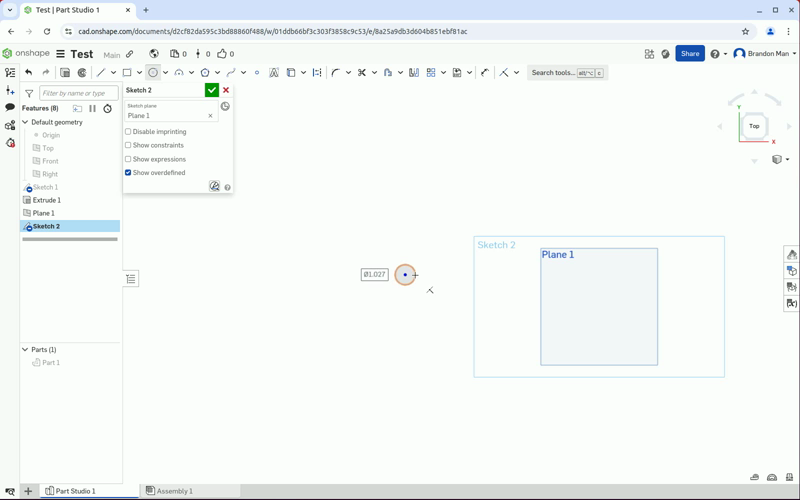
scroll(-6)
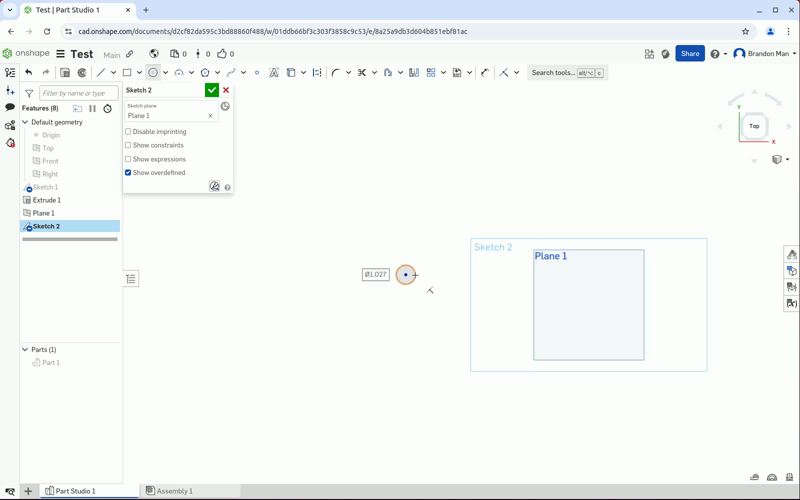
scroll(-6)
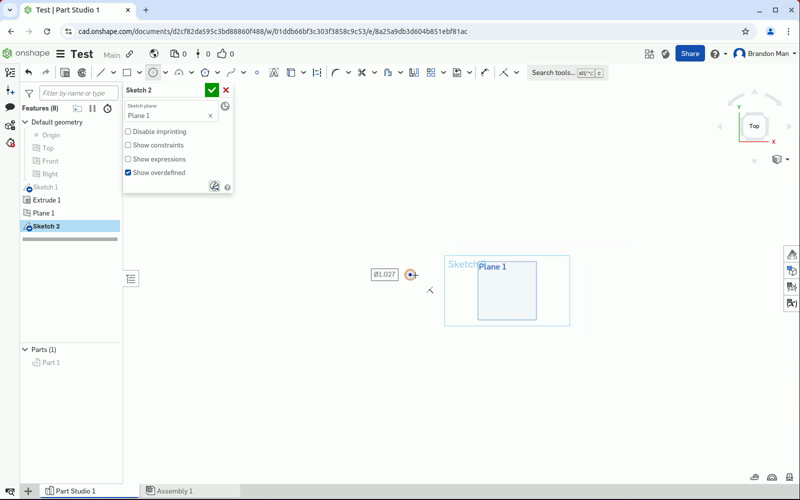
scroll(-6)
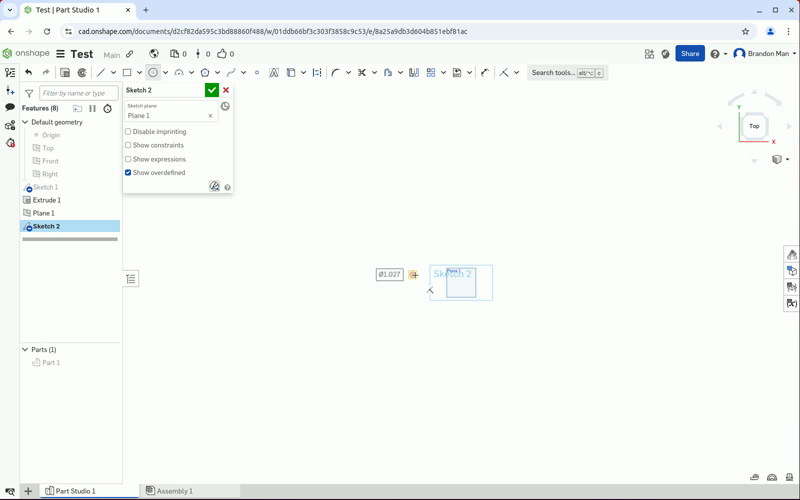
key(esc)
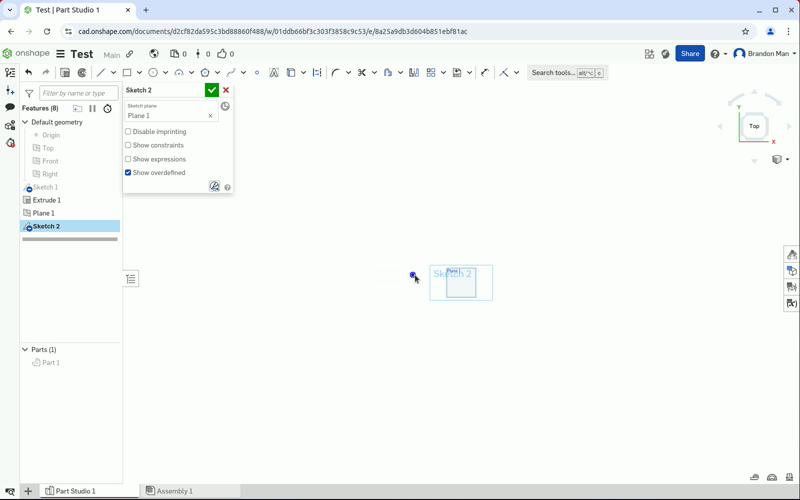
mouse_move(411, 275)
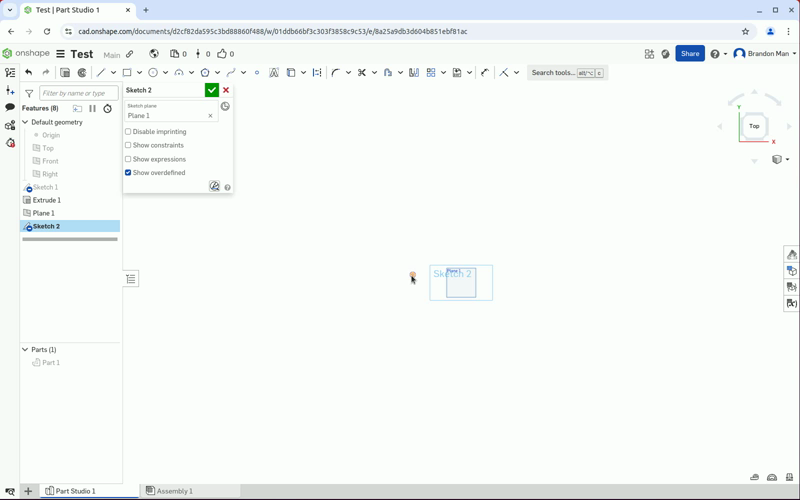
scroll(6)
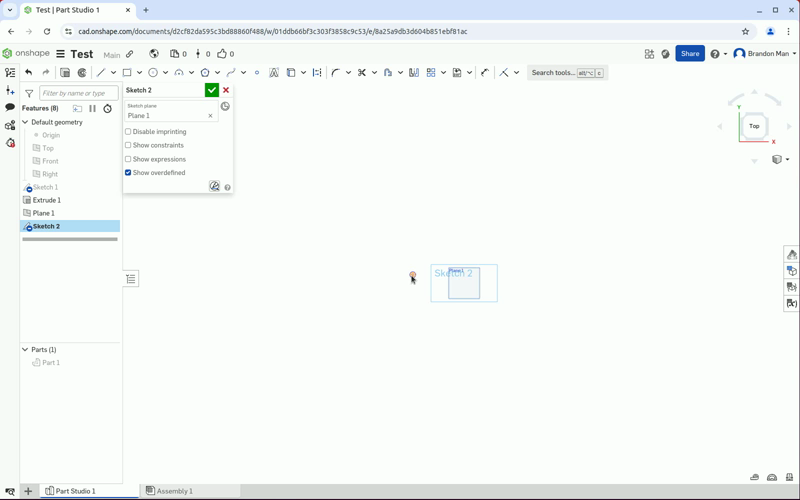
scroll(6)
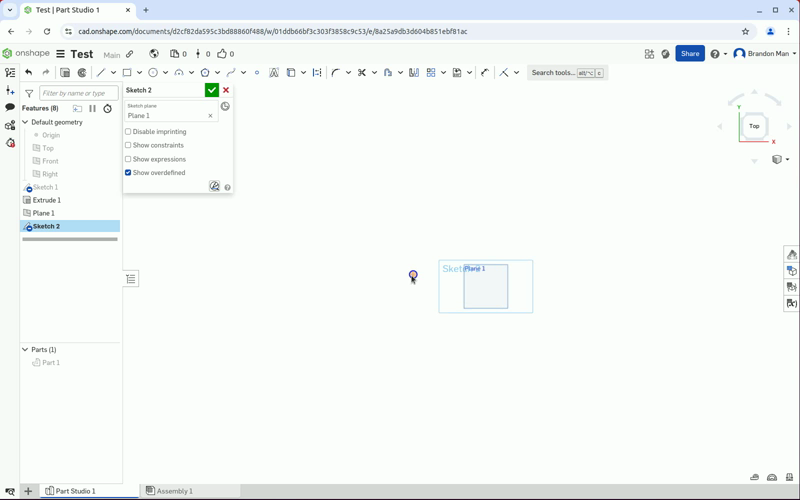
scroll(6)
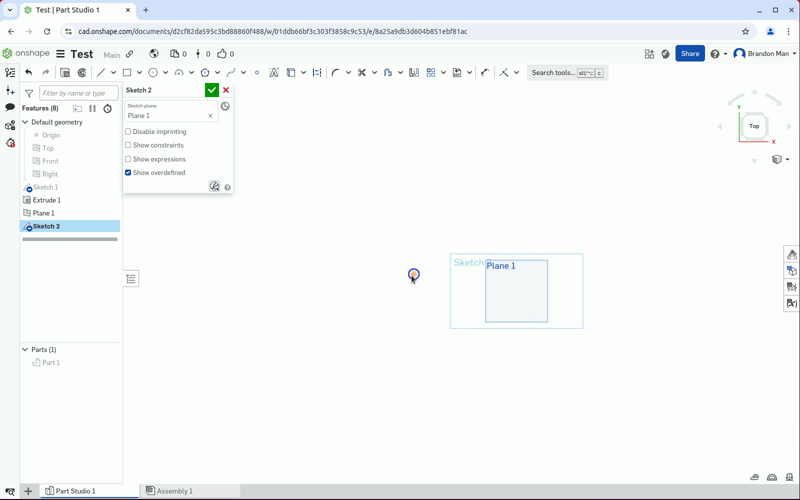
scroll(6)
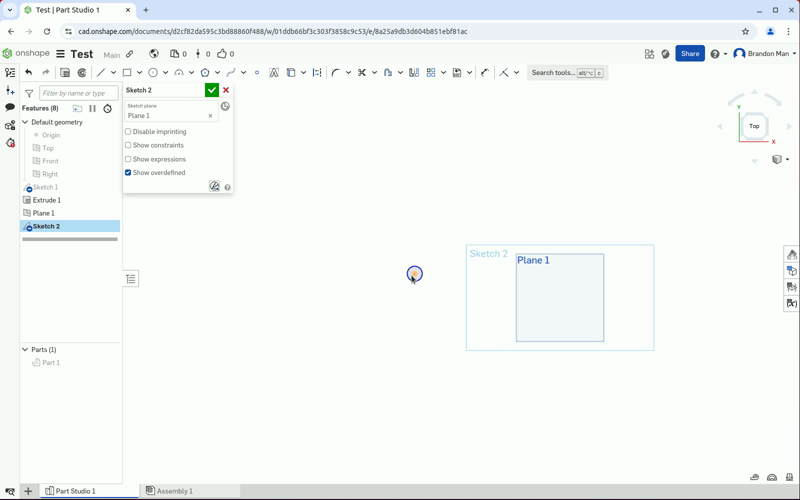
scroll(6)
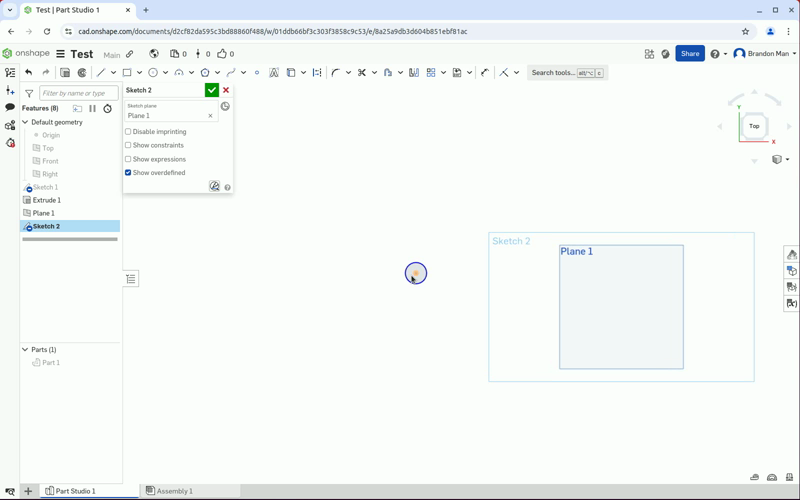
scroll(6)
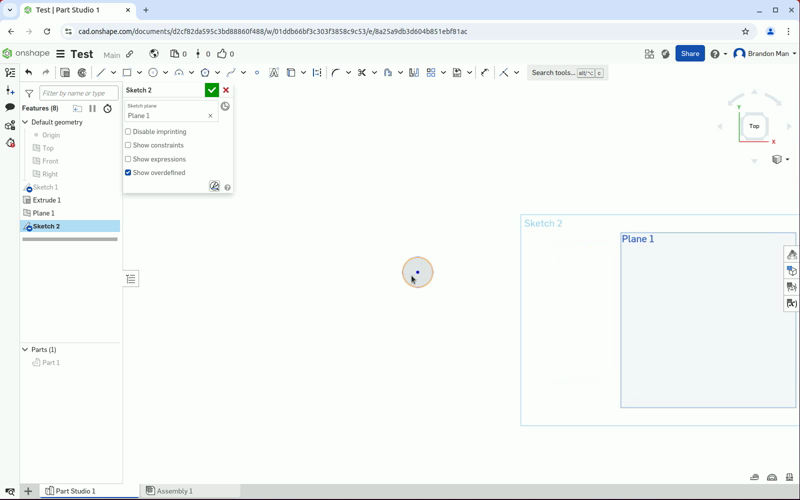
scroll(6)
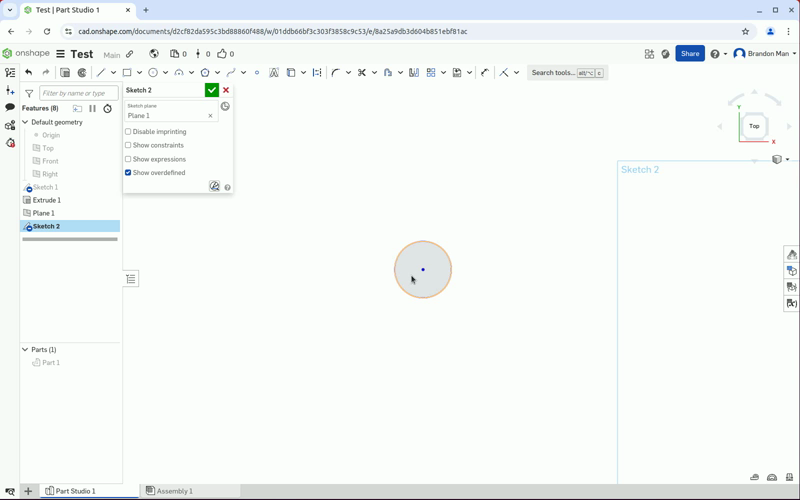
click(411, 275)
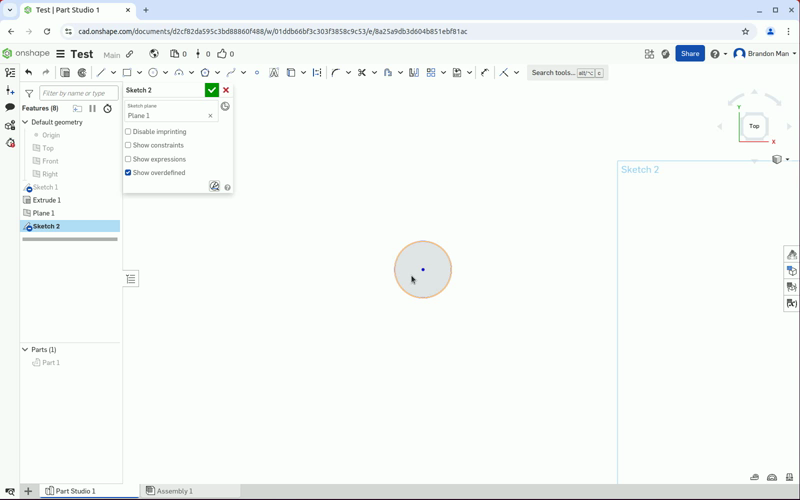
scroll(-6)
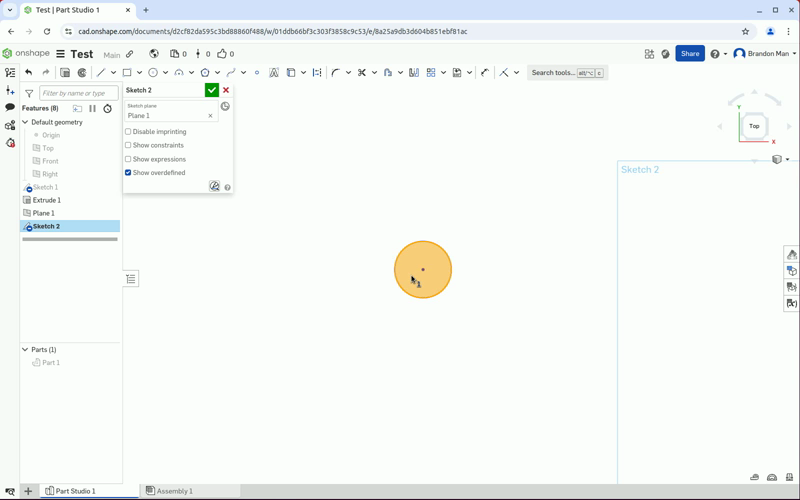
scroll(-6)
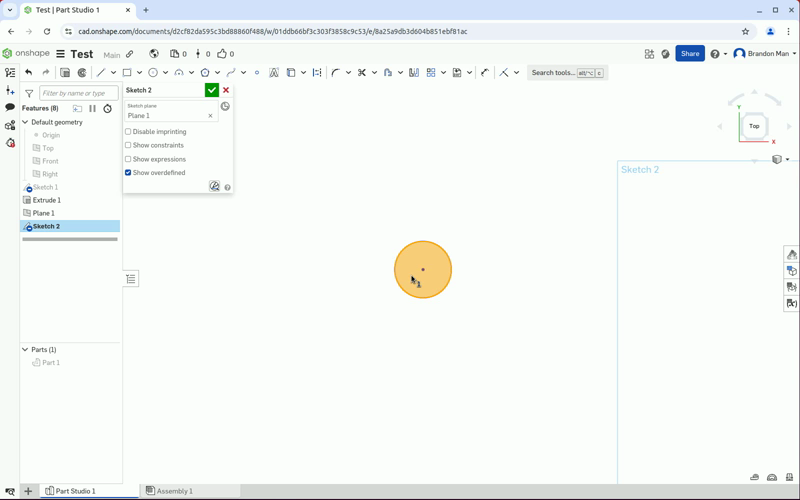
scroll(-6)
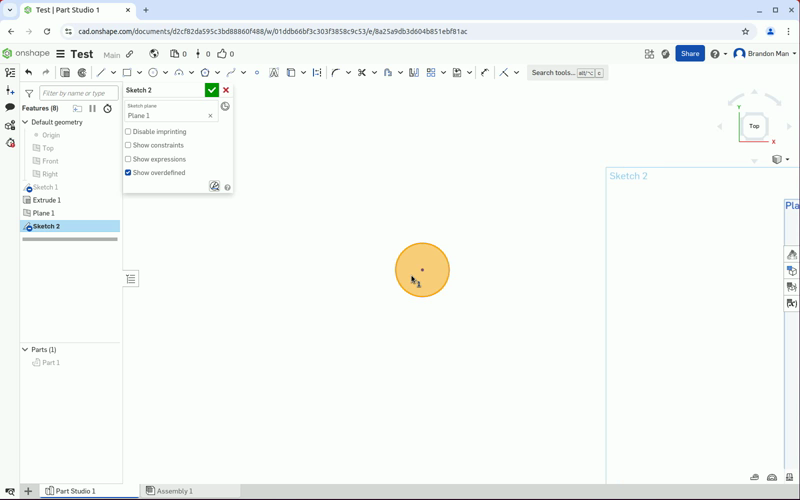
scroll(-6)
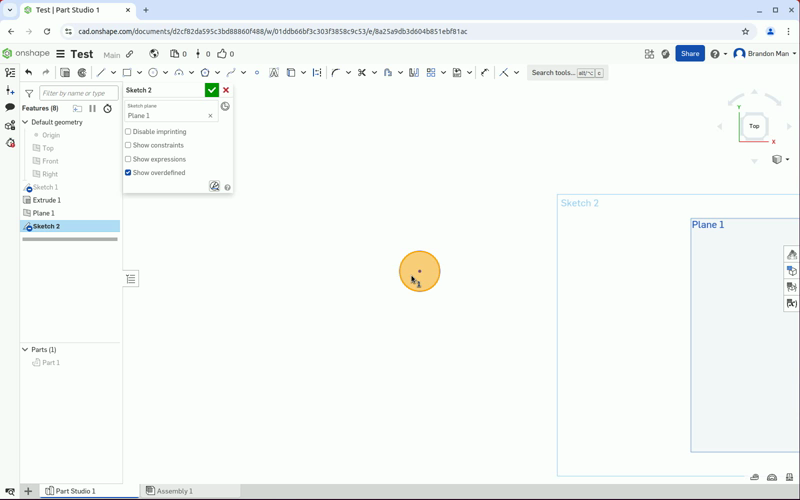
scroll(-6)
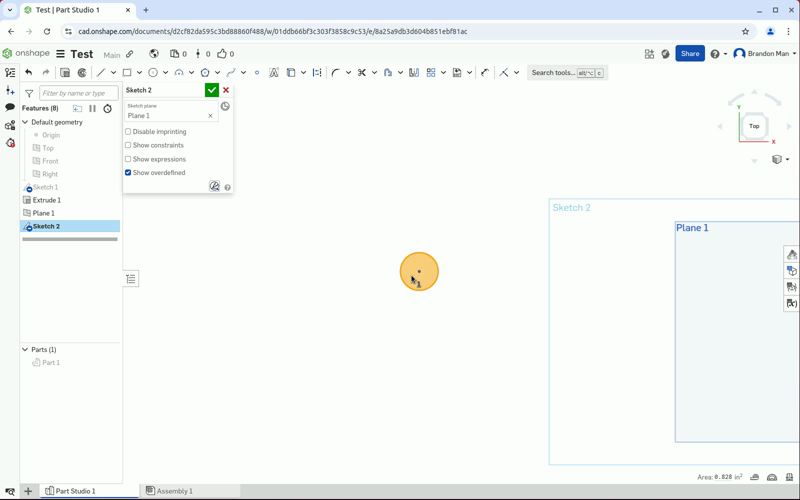
scroll(-6)
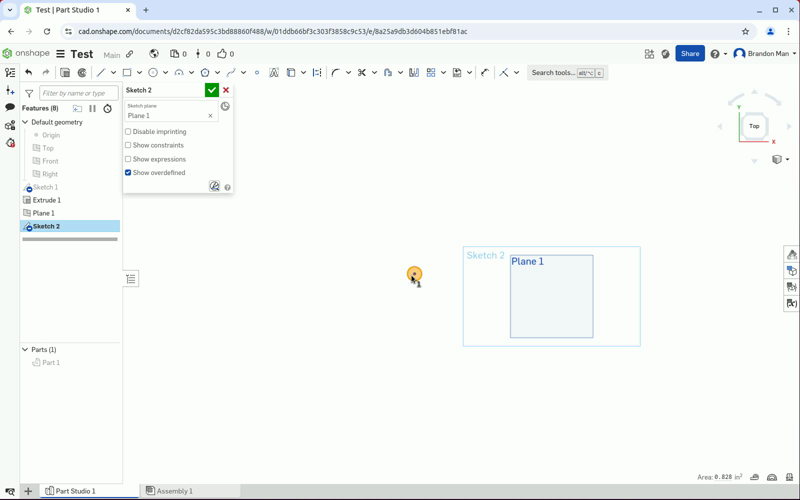
scroll(-6)
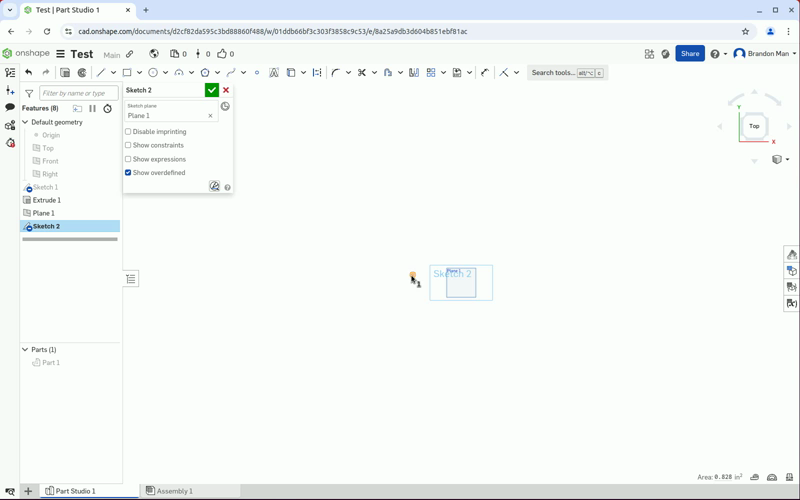
mouse_move(73, 352)
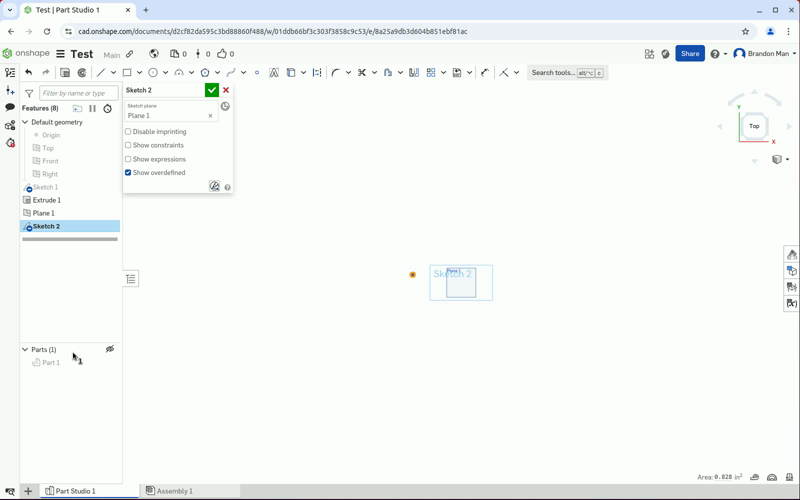
key(shift+y)
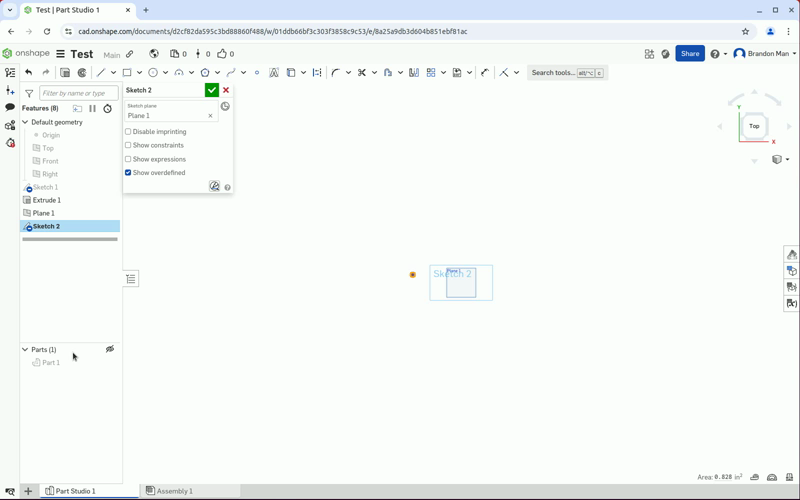
key(shift+e)
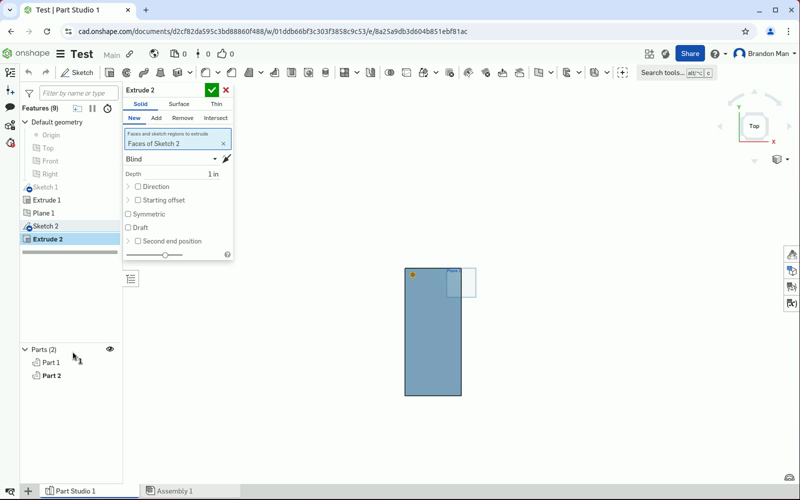
mouse_move(143, 106)
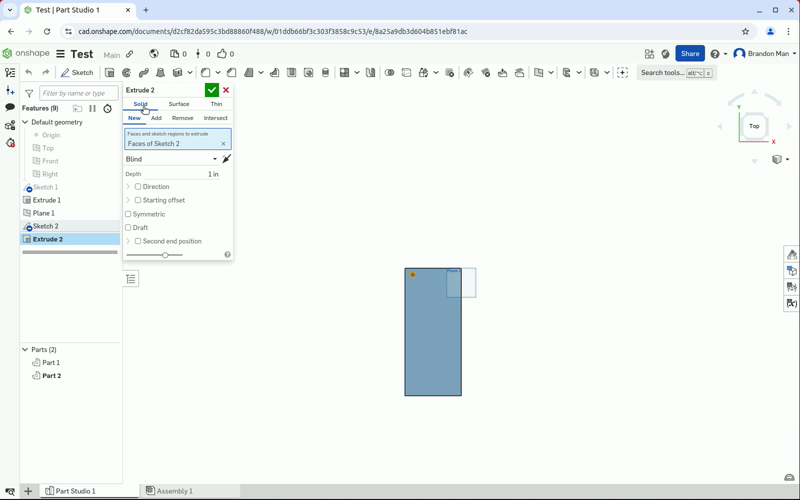
click(143, 106)
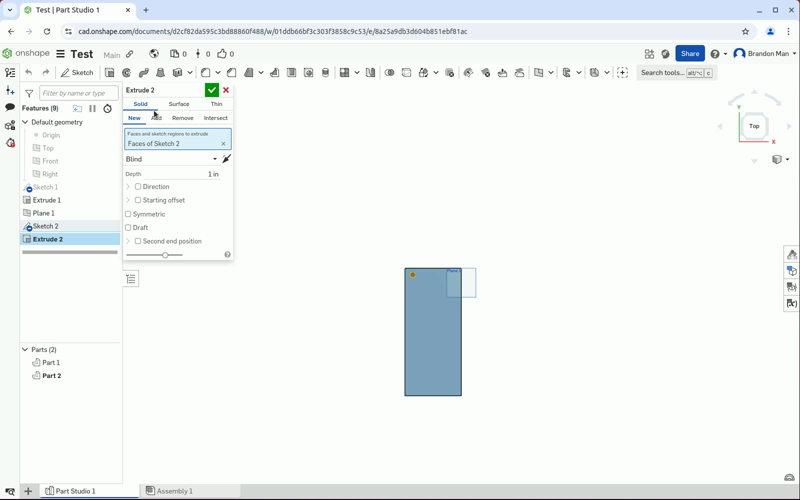
mouse_move(186, 120)
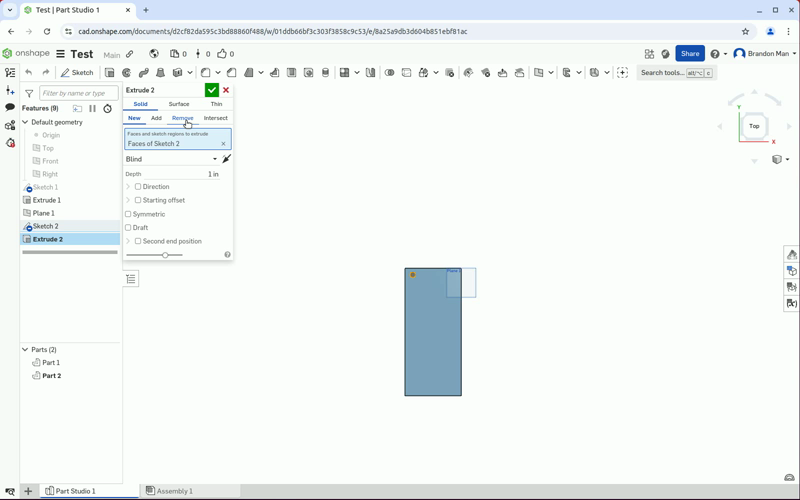
click(186, 120)
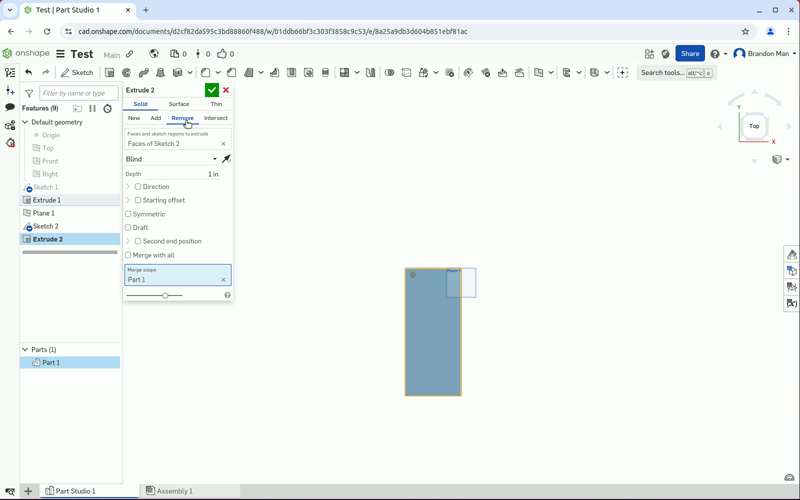
key(tab, 4)
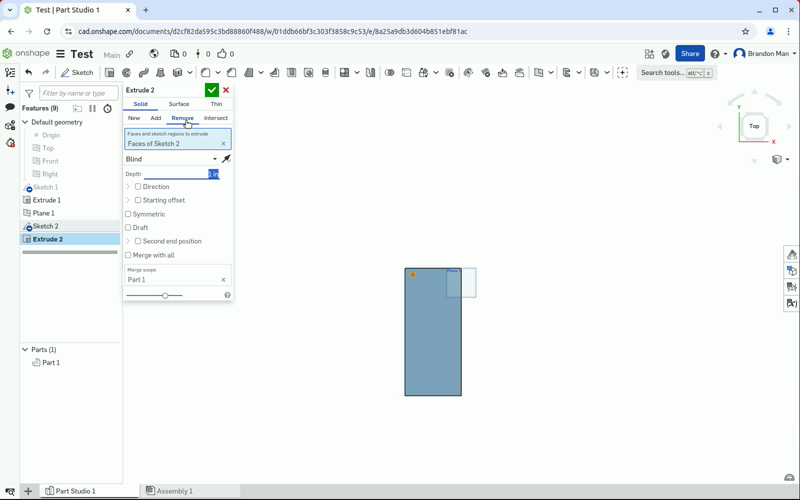
text(5.296)
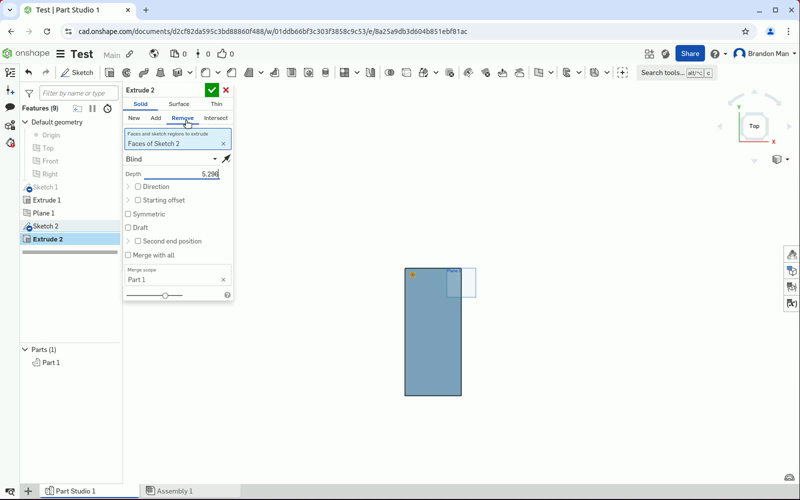
key(tab, 6)
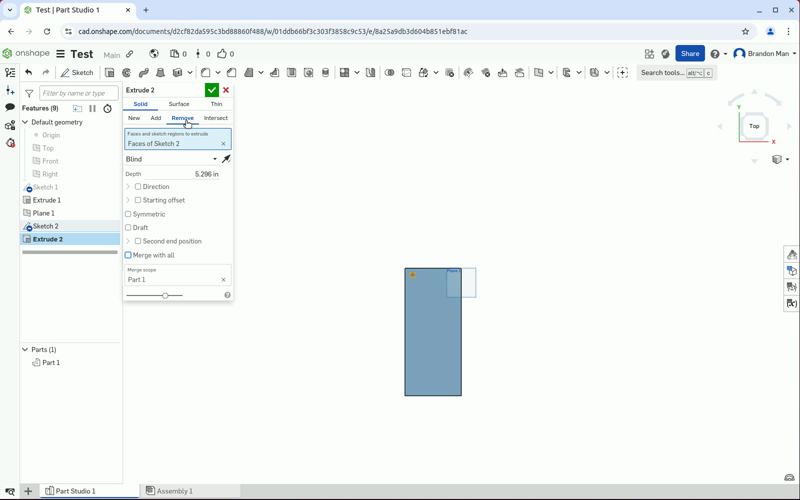
key(space)
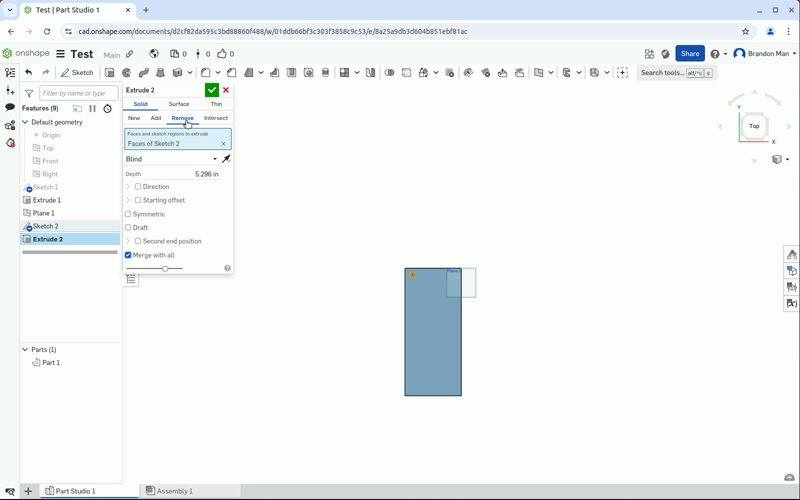
key(enter)
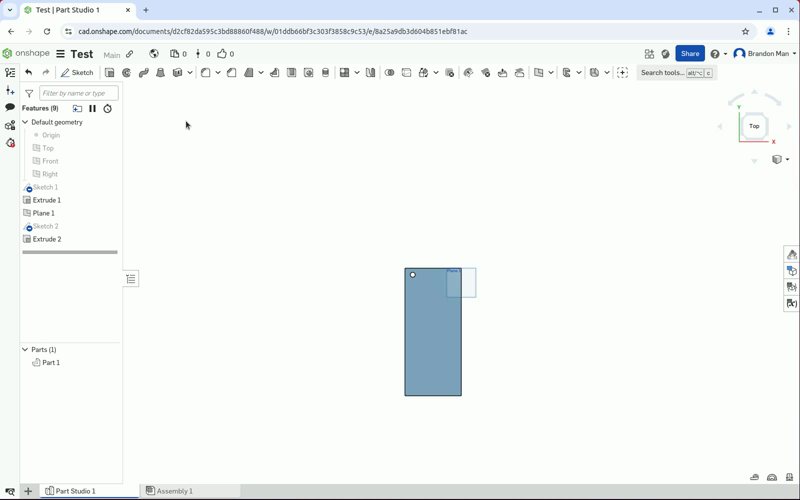
key(shift+h)
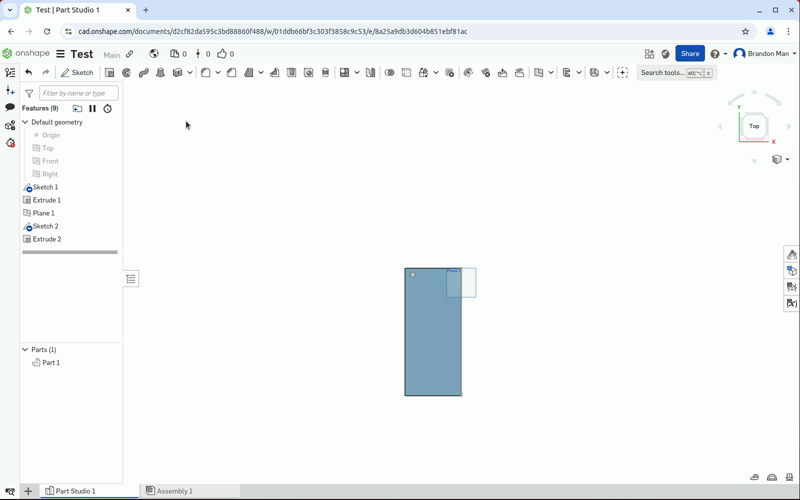
key(shift+h)
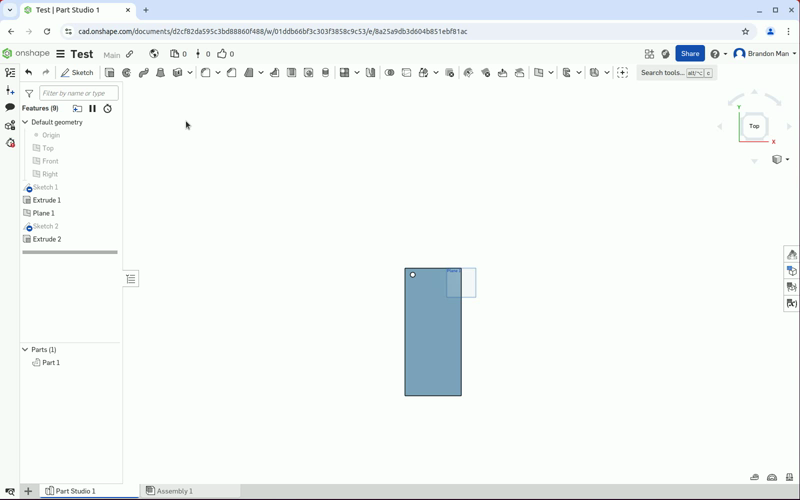
mouse_move(73, 189)
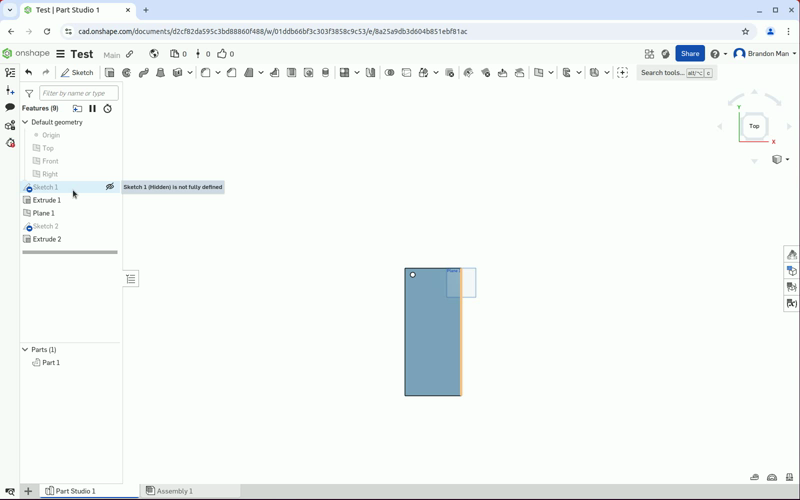
click(73, 189)
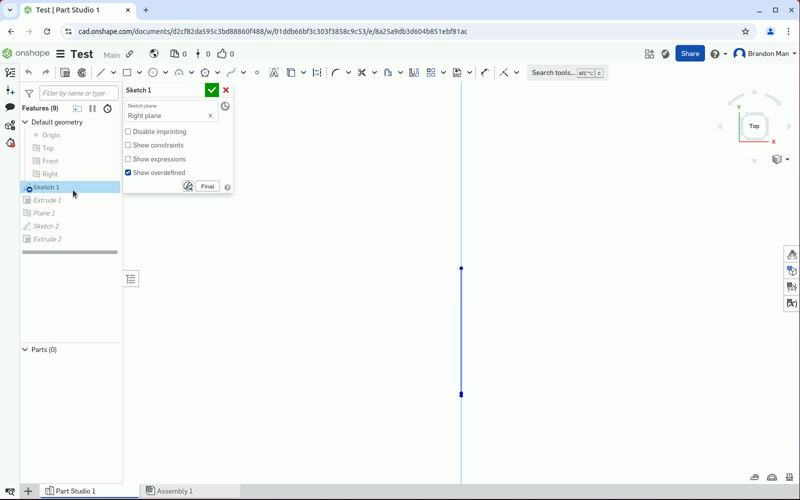
mouse_move(229, 92)
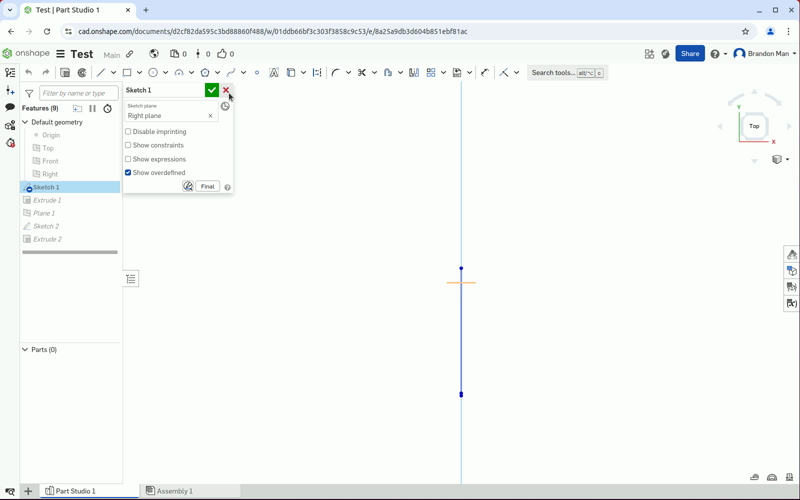
click(229, 92)
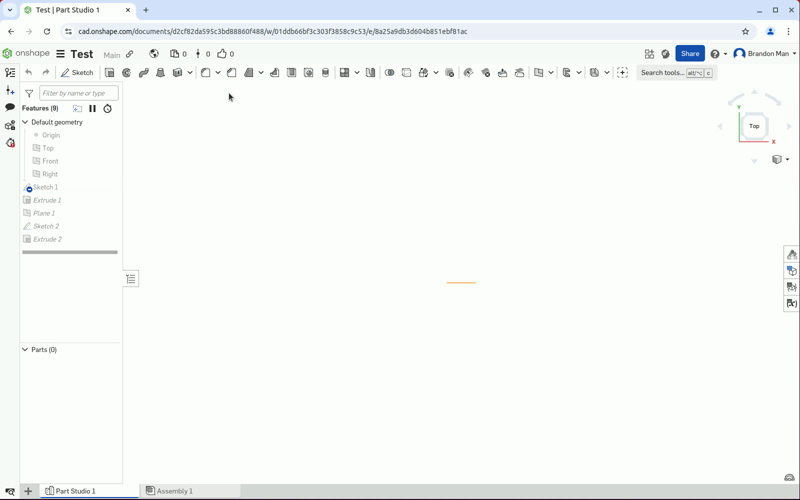
key(shift+s)
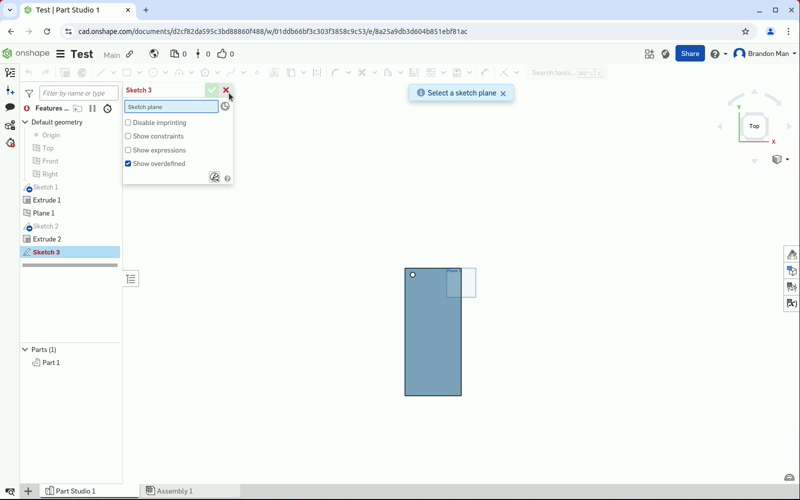
mouse_move(73, 215)
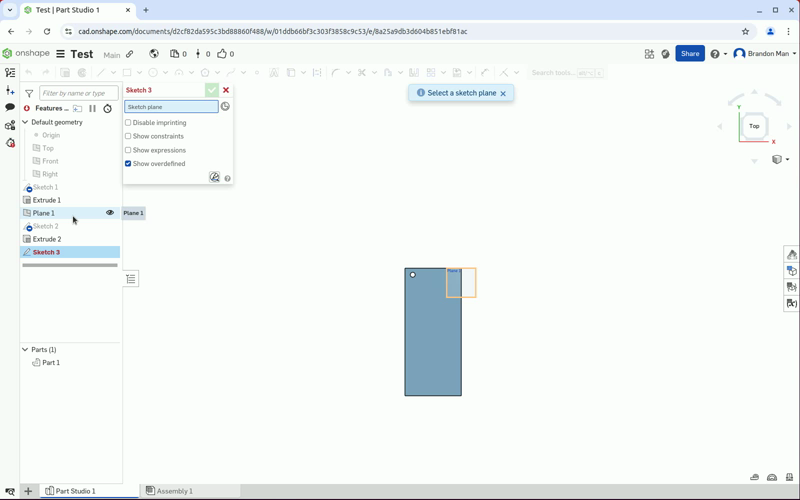
click(73, 215)
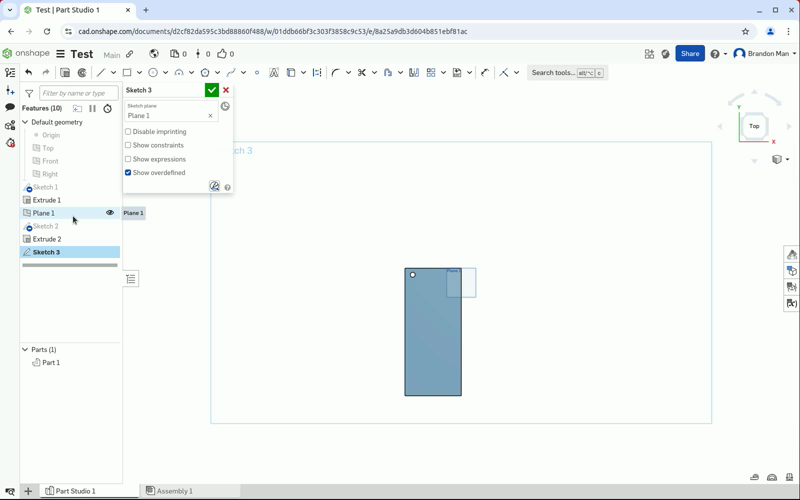
mouse_move(73, 352)
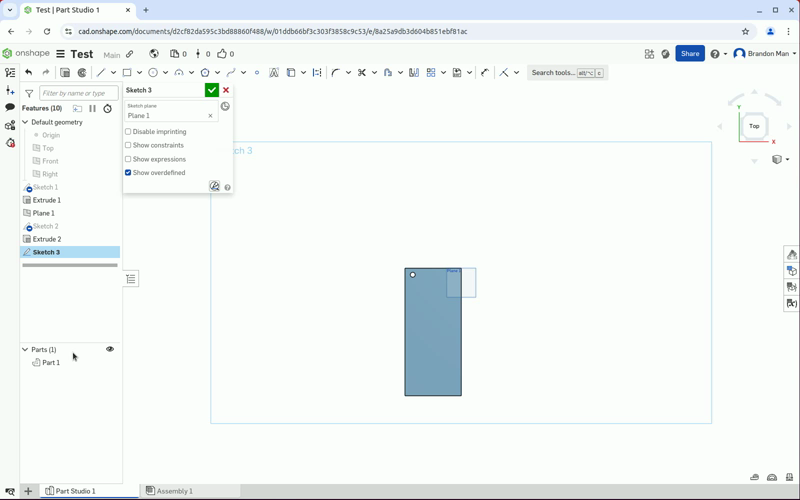
key(y)
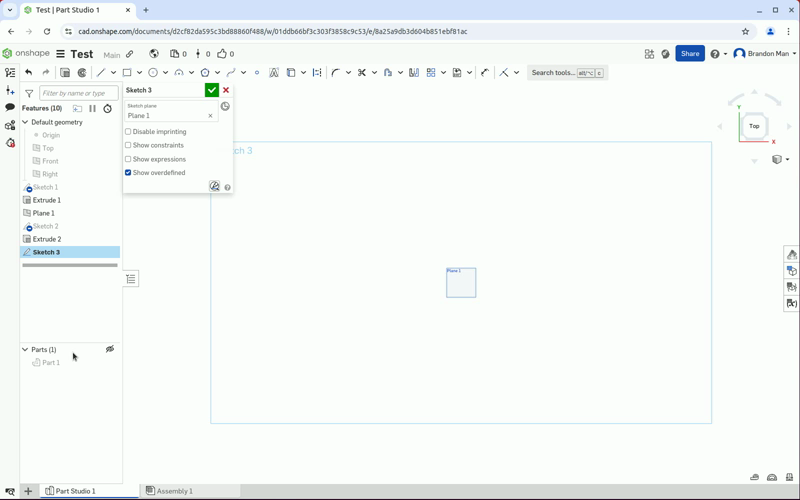
key(c)
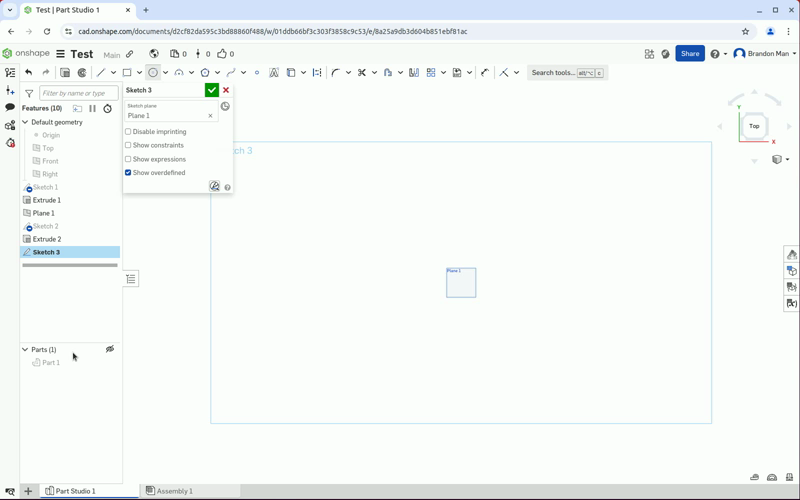
key_down(shift)
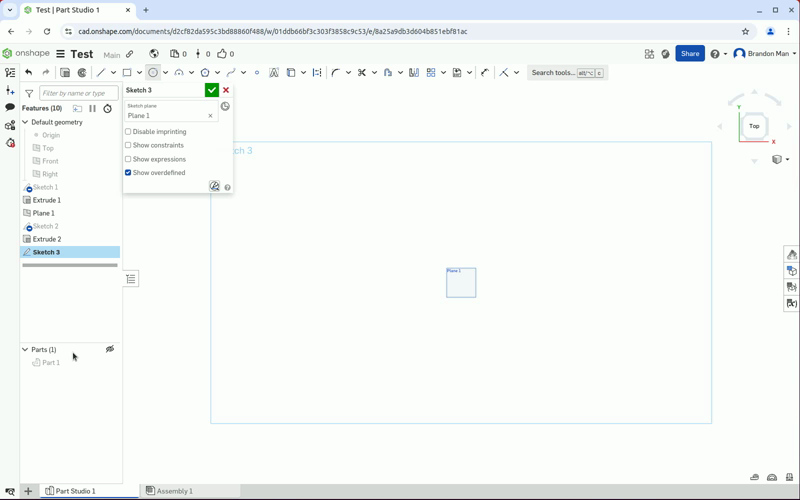
mouse_move(412, 300)
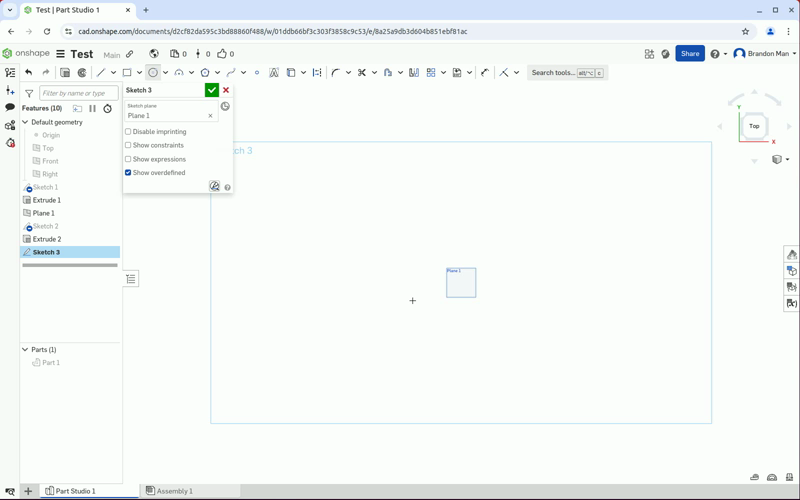
click(412, 300)
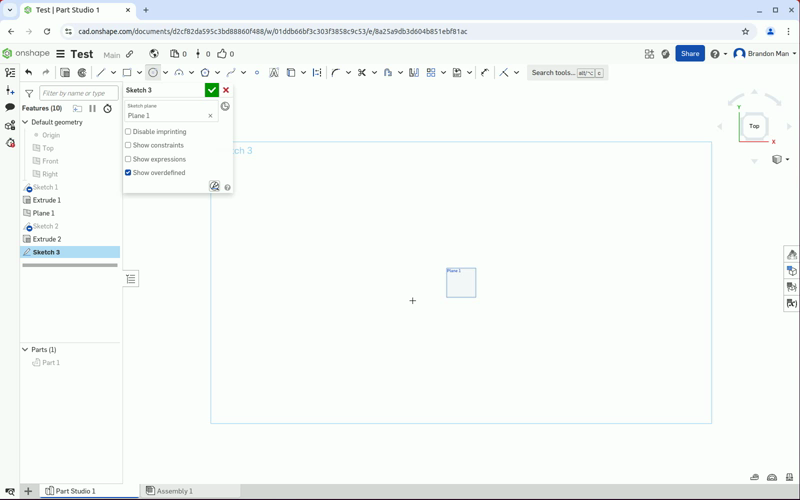
key_up(shift)
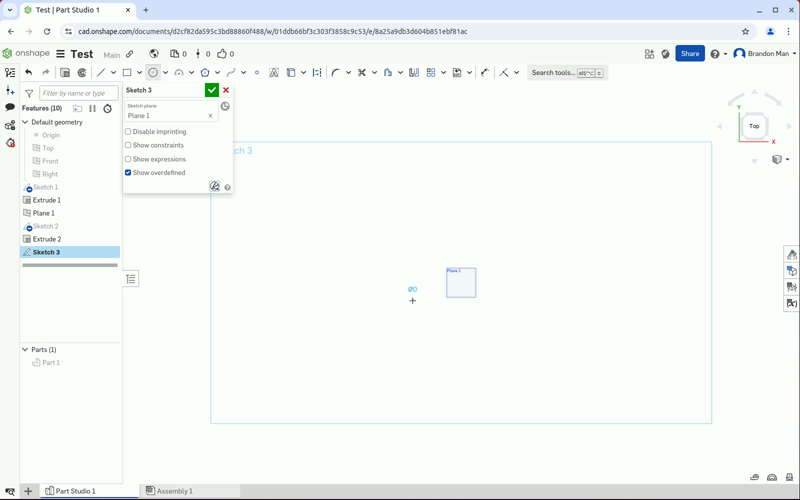
mouse_move(415, 300)
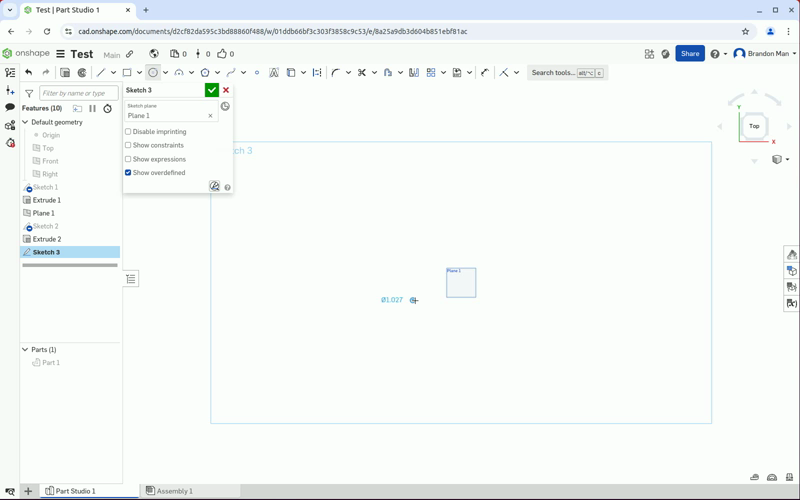
scroll(6)
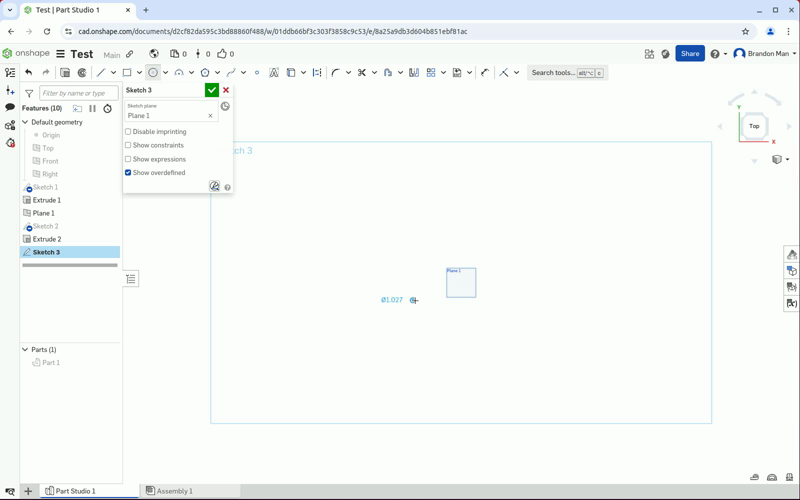
scroll(6)
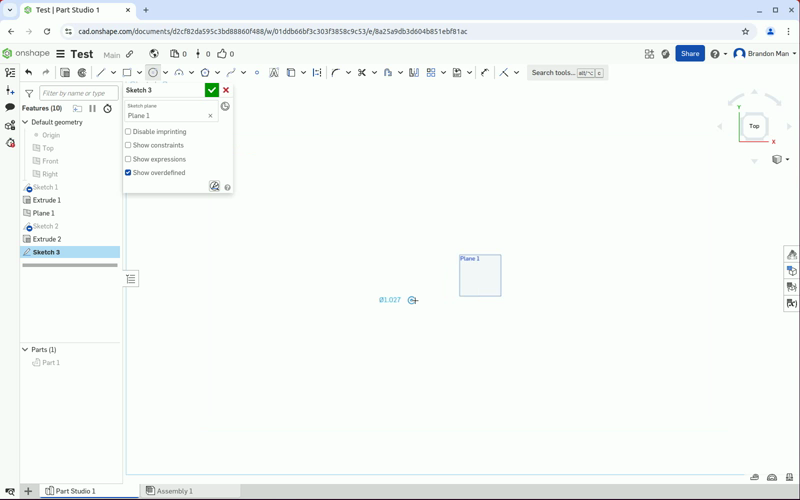
scroll(6)
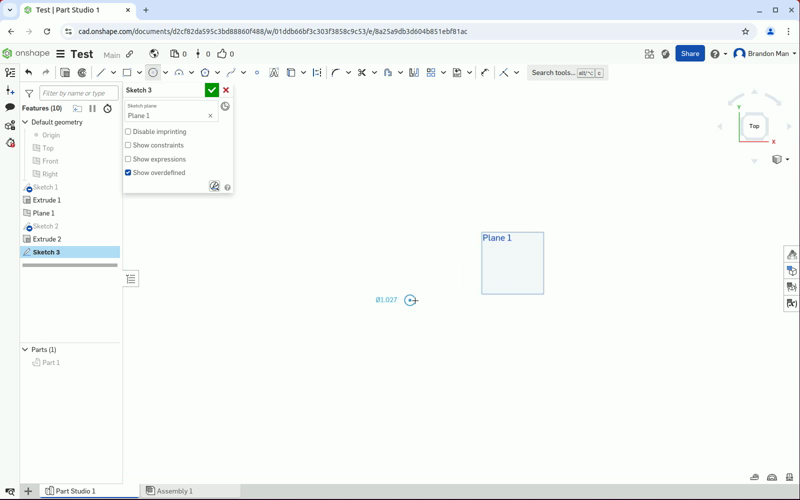
scroll(6)
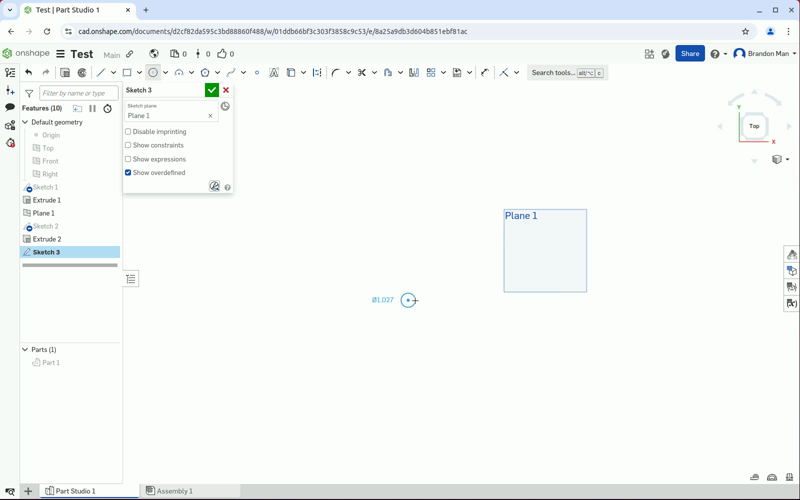
scroll(6)
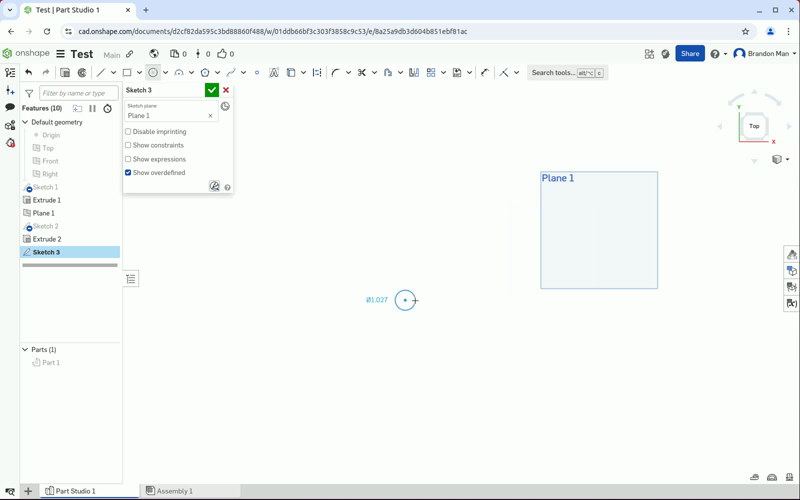
scroll(6)
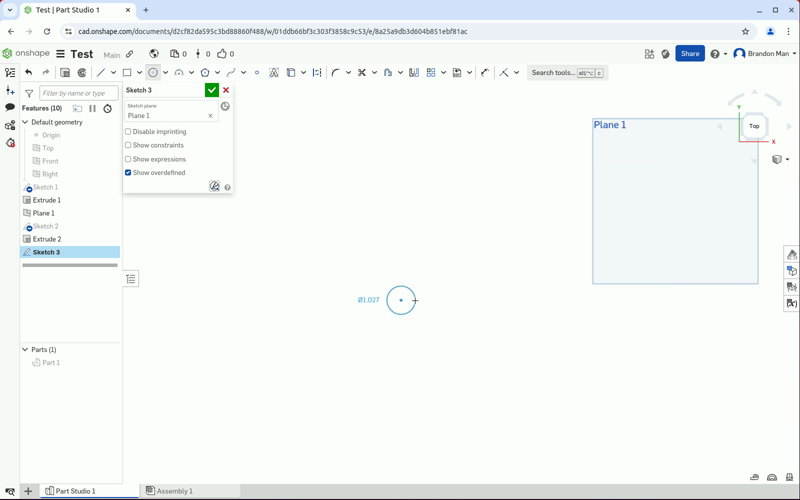
scroll(6)
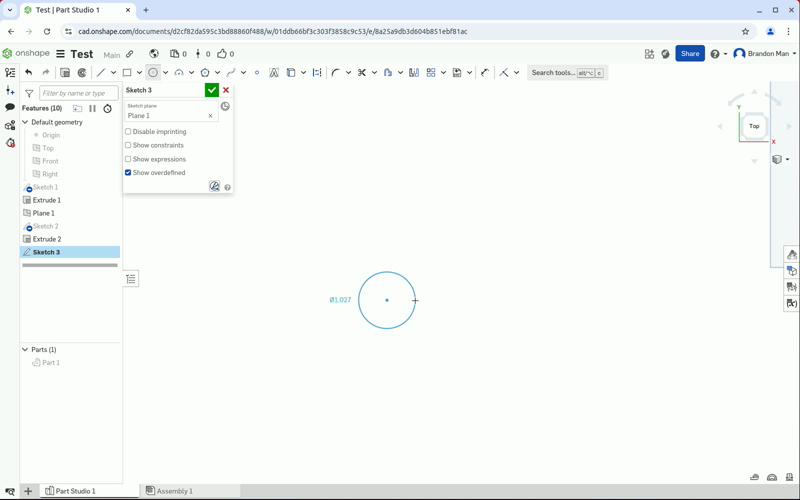
click(415, 300)
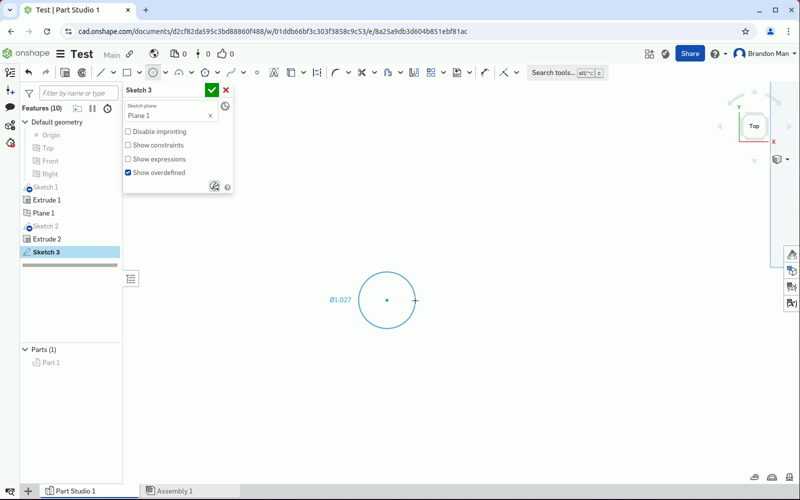
scroll(-6)
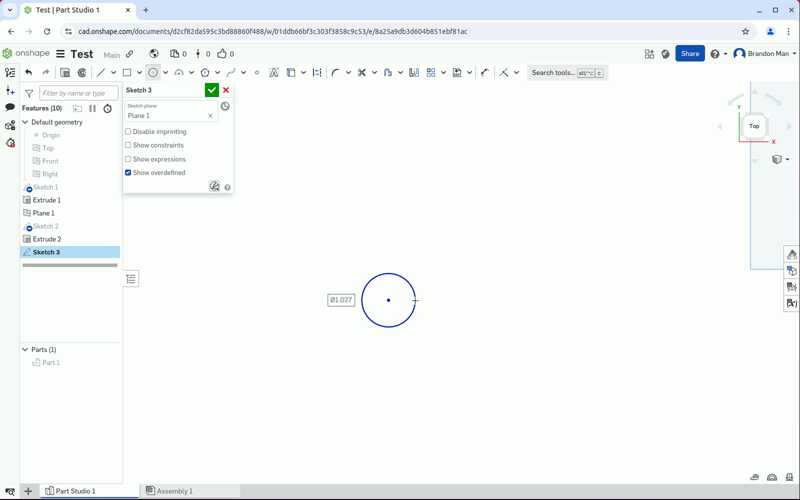
scroll(-6)
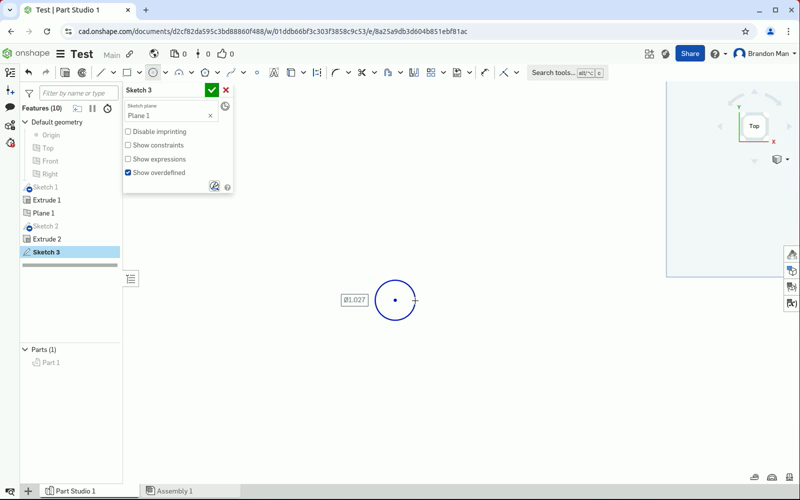
scroll(-6)
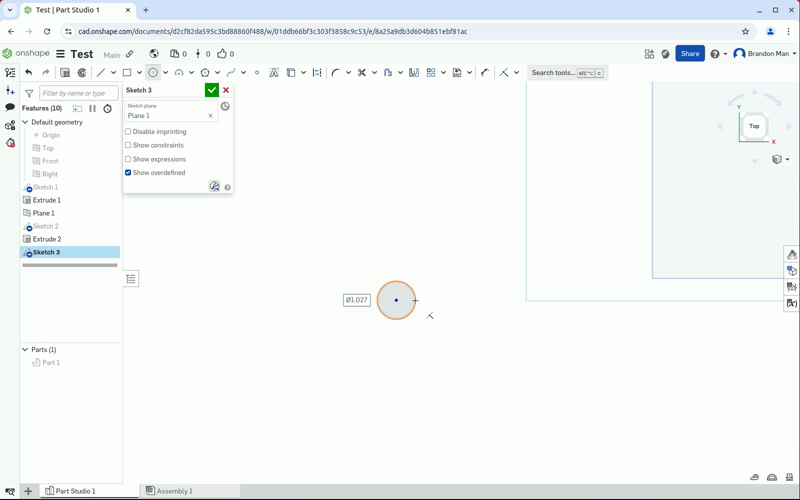
scroll(-6)
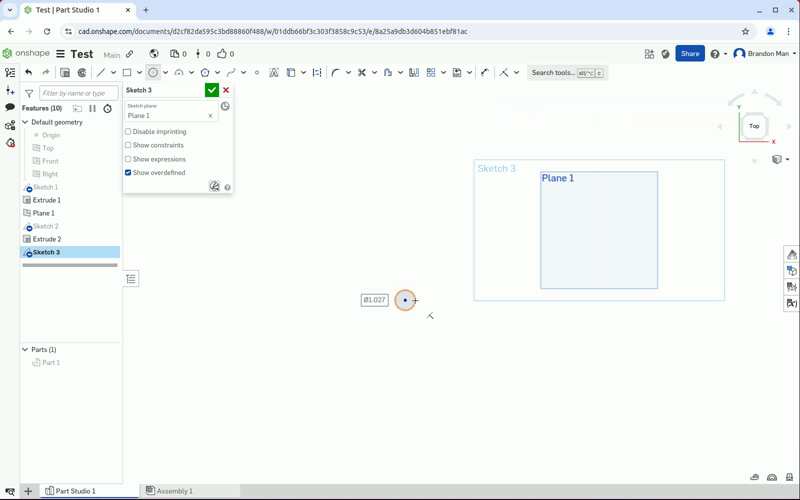
scroll(-6)
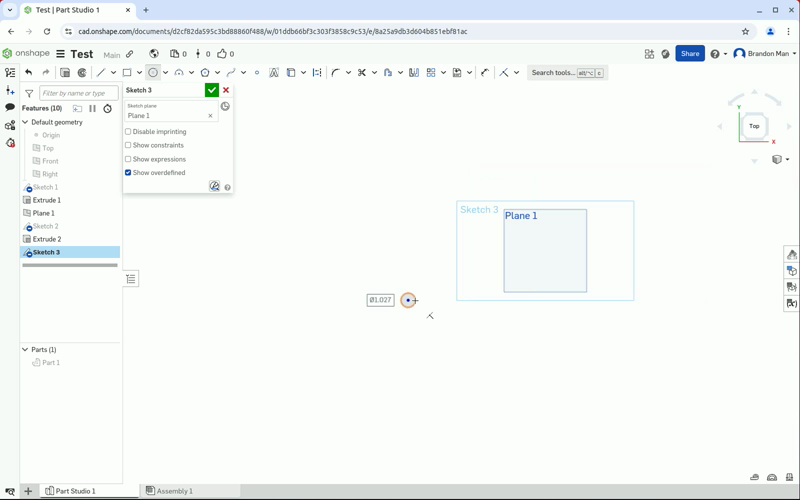
scroll(-6)
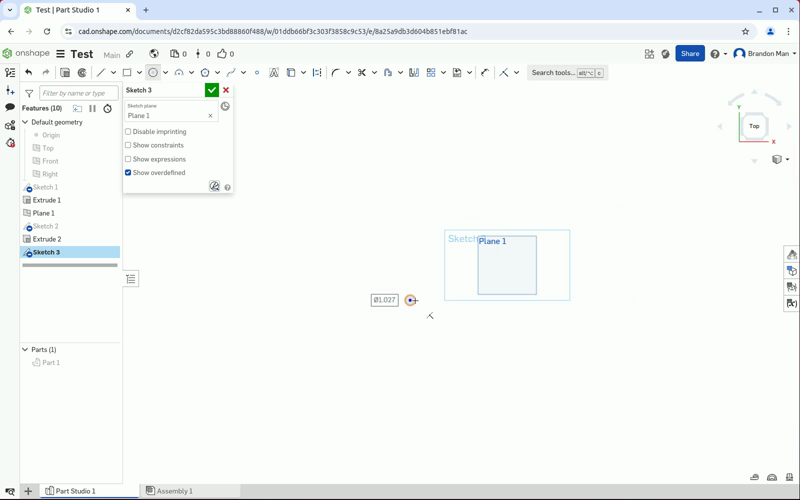
scroll(-6)
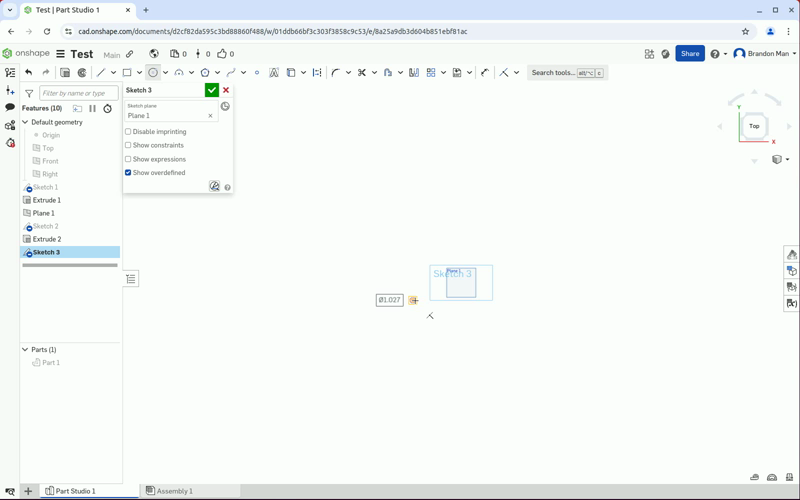
key(esc)
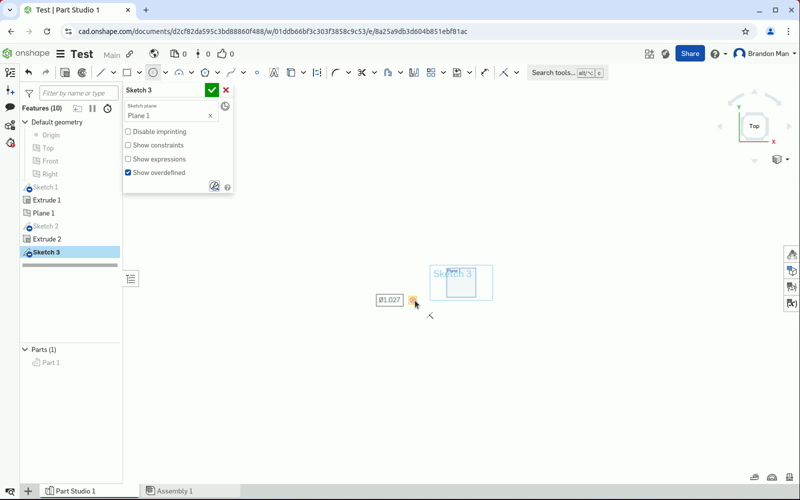
mouse_move(412, 302)
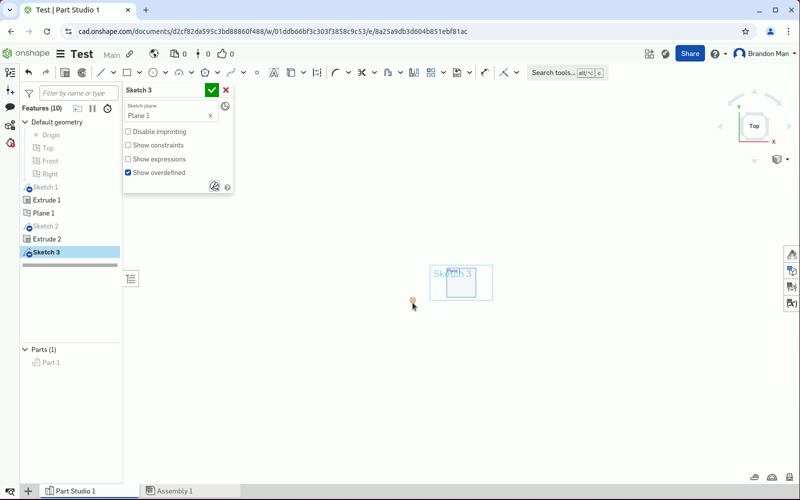
scroll(6)
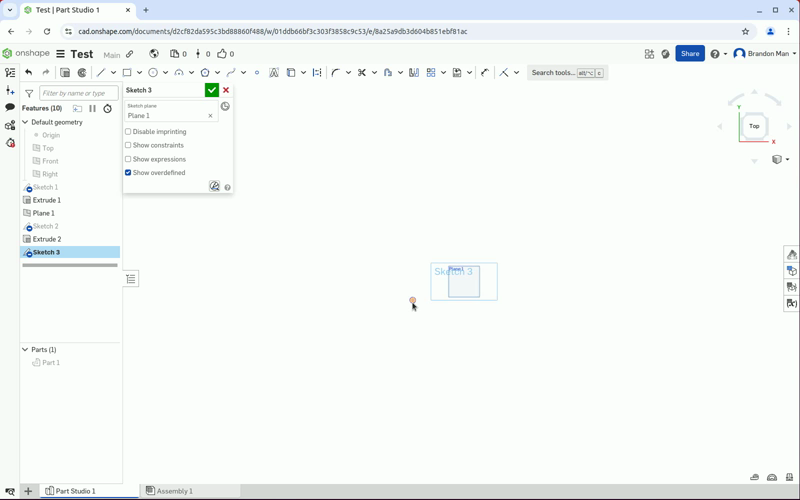
scroll(6)
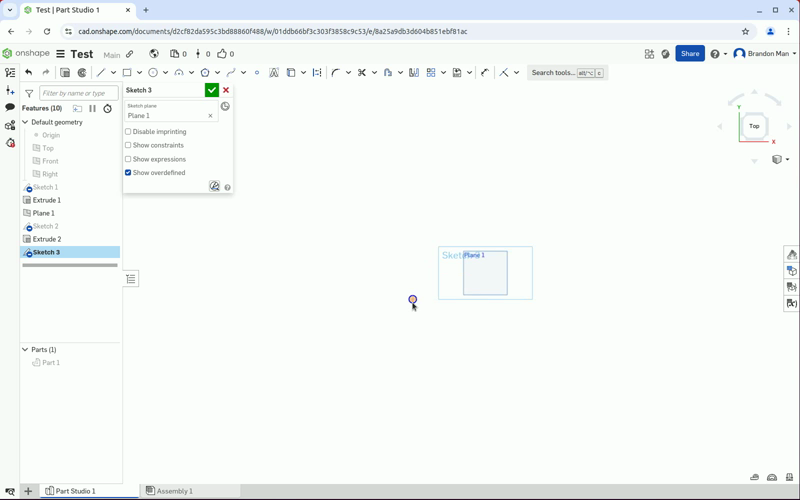
scroll(6)
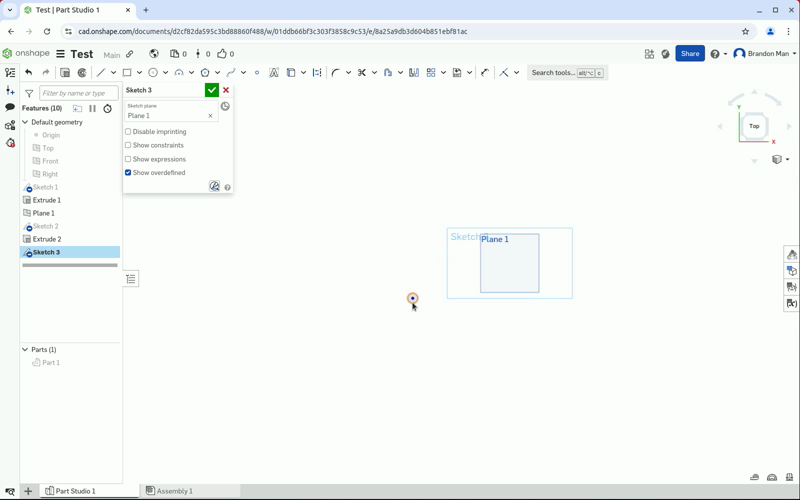
scroll(6)
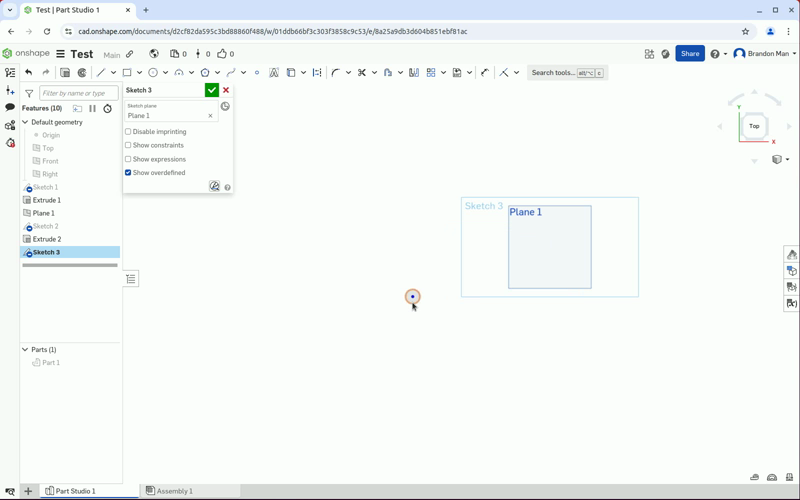
scroll(6)
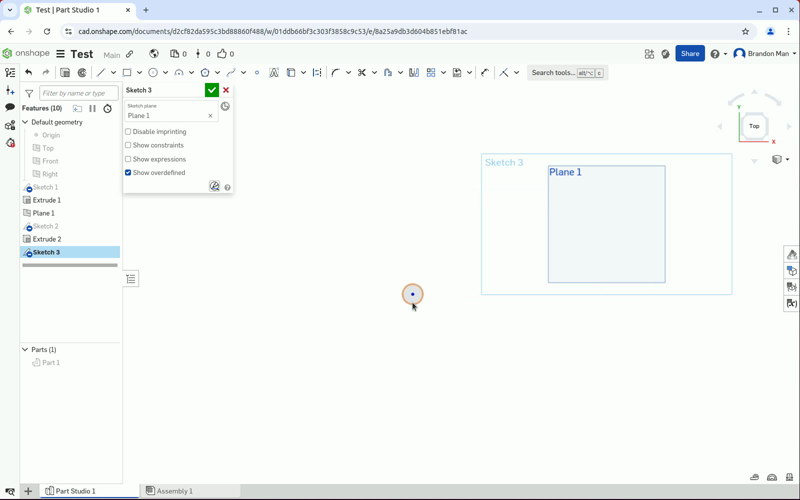
scroll(6)
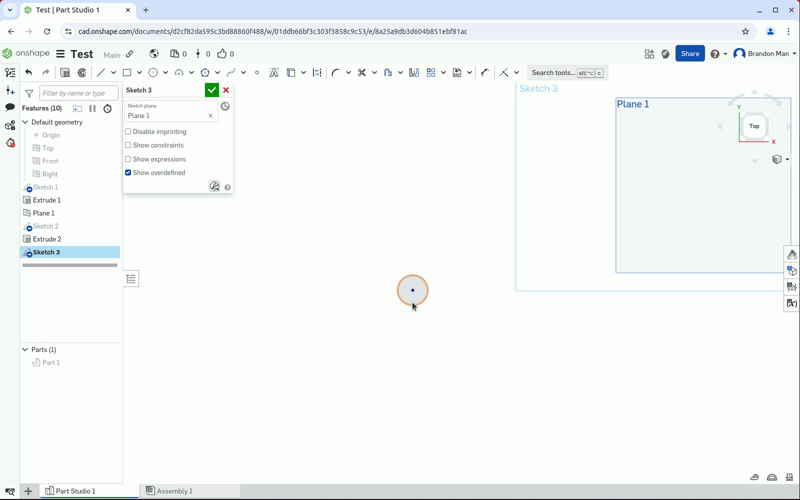
scroll(6)
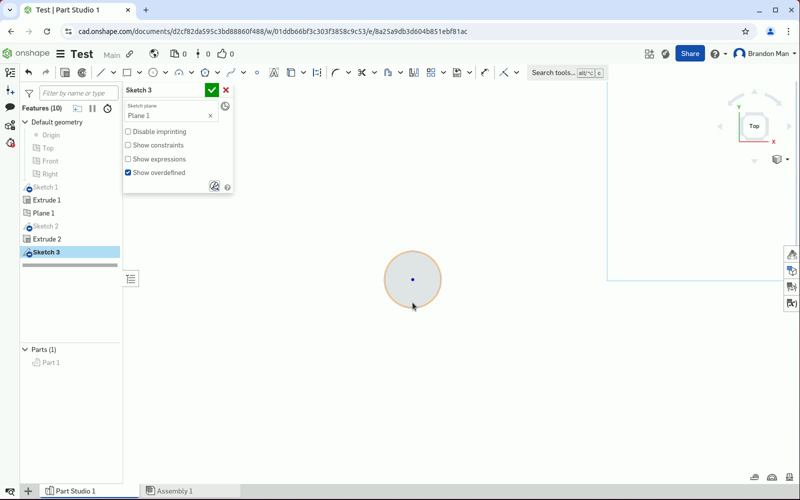
click(412, 302)
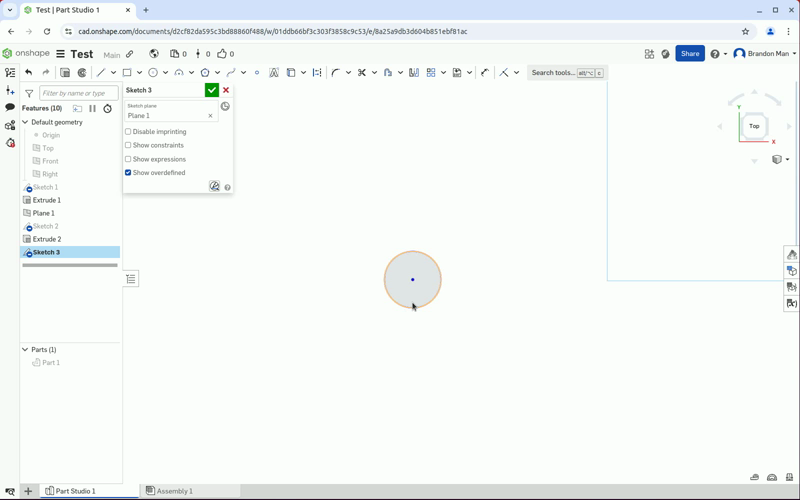
scroll(-6)
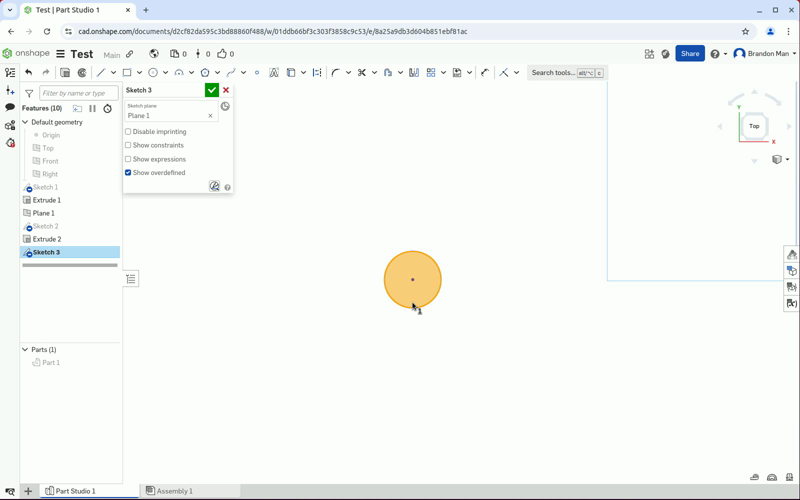
scroll(-6)
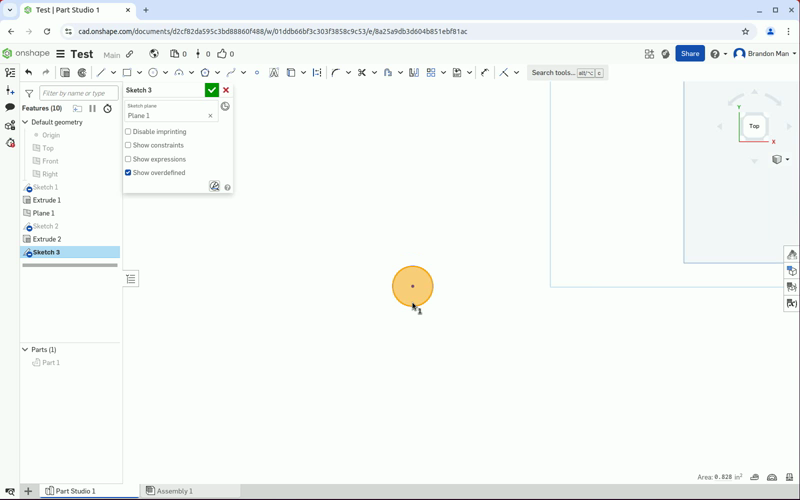
scroll(-6)
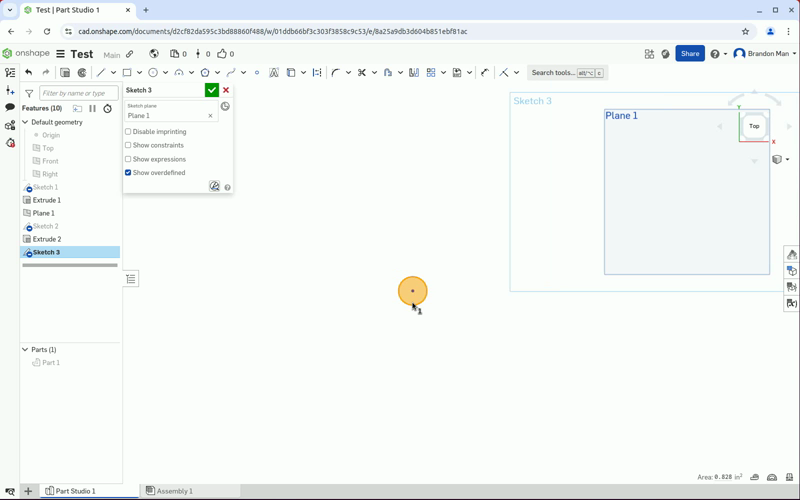
scroll(-6)
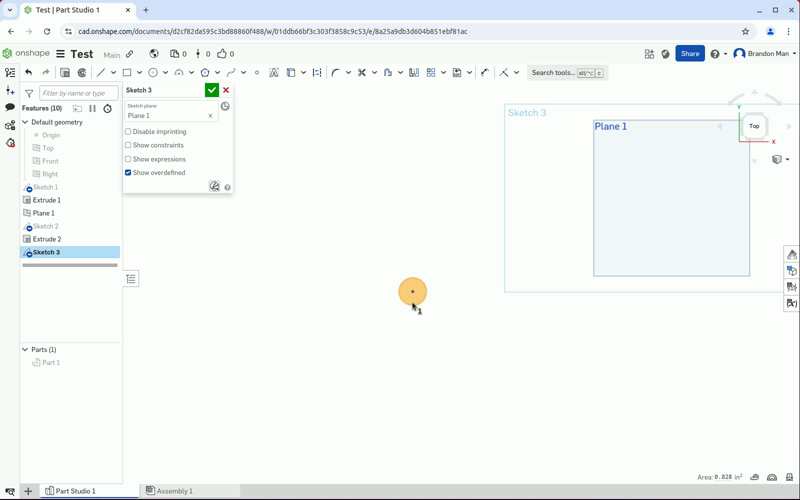
scroll(-6)
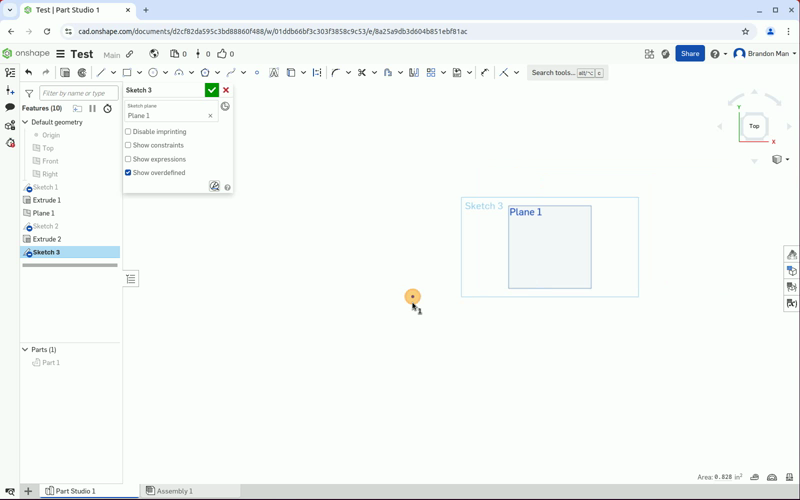
scroll(-6)
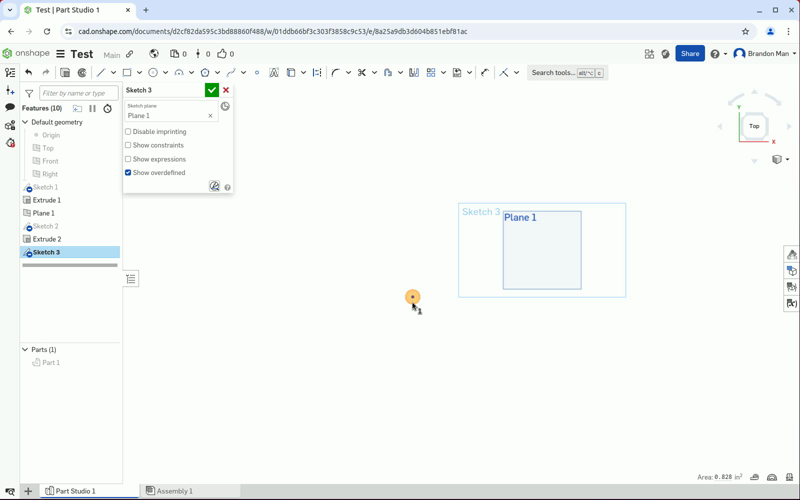
scroll(-6)
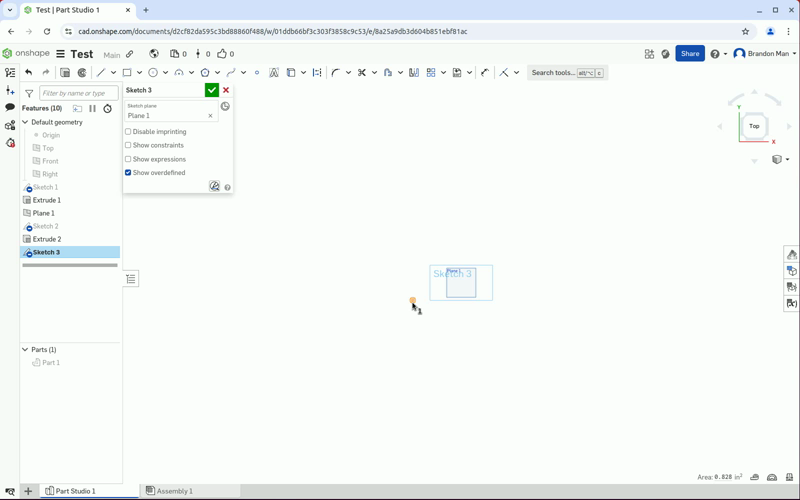
mouse_move(73, 352)
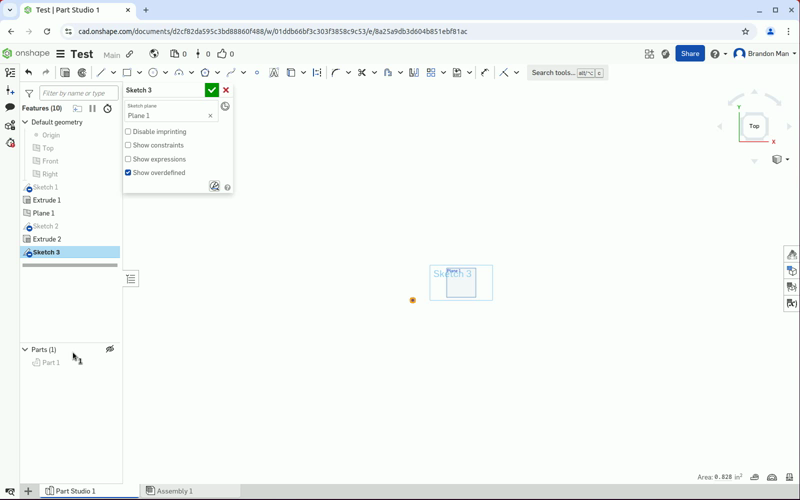
key(shift+y)
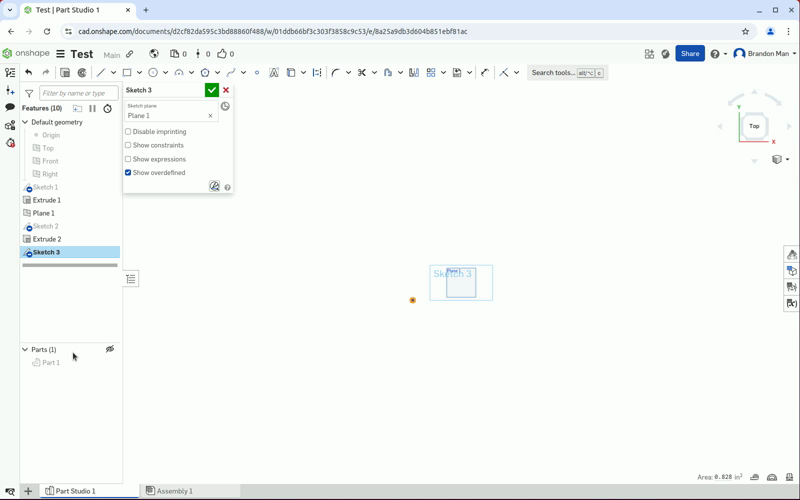
key(shift+e)
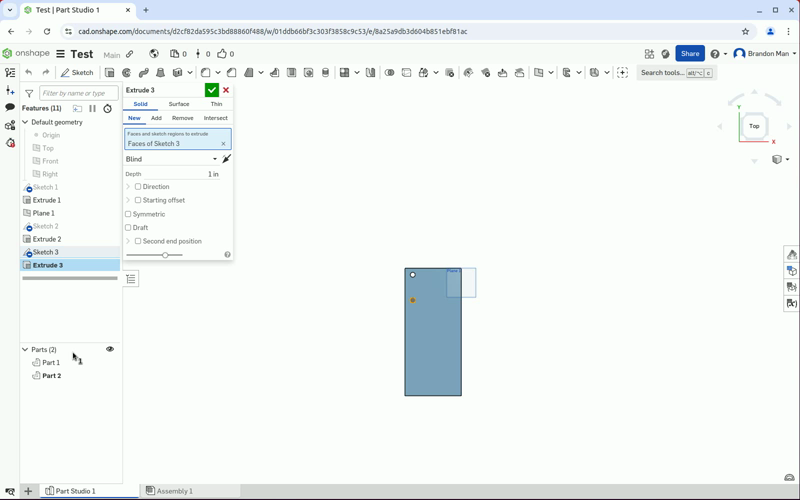
mouse_move(143, 106)
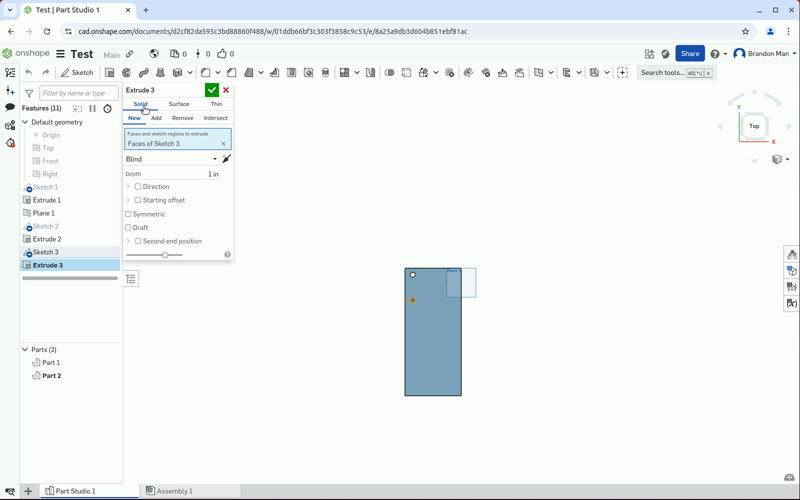
click(143, 106)
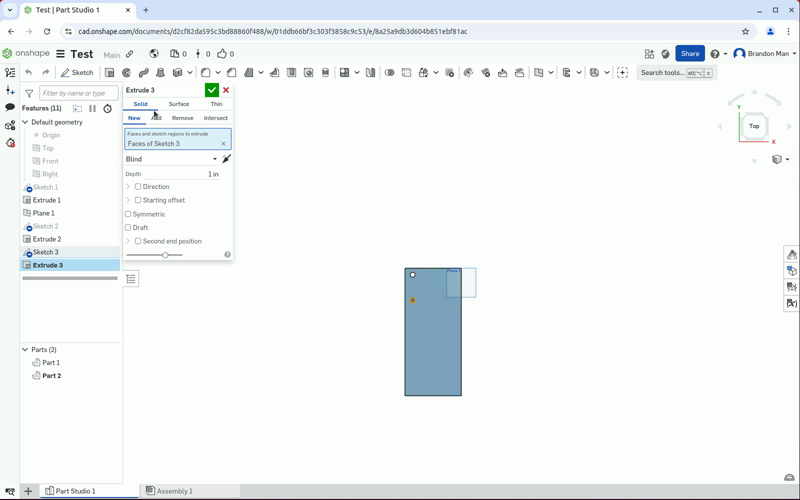
mouse_move(186, 120)
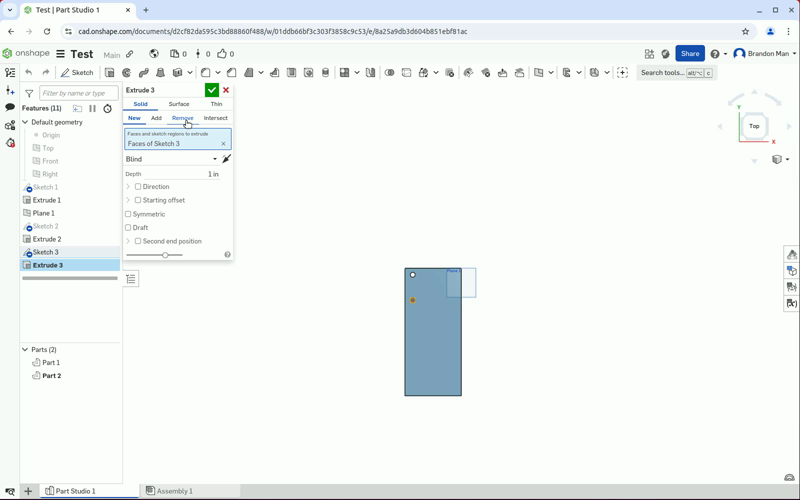
click(186, 120)
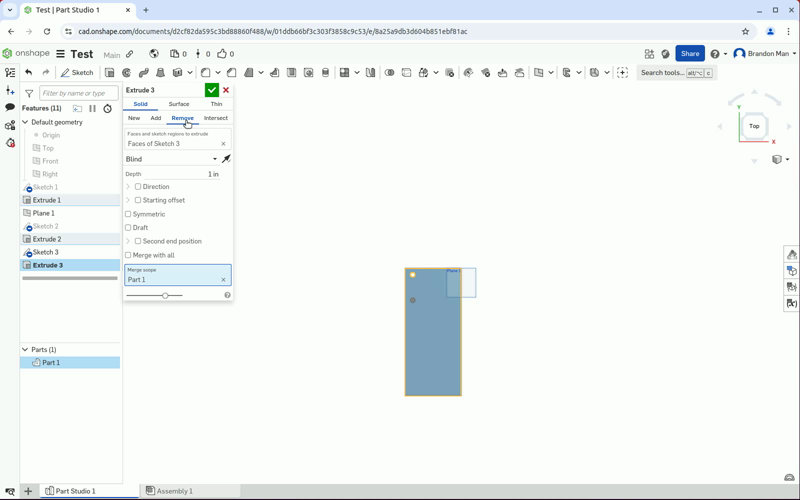
key(tab, 4)
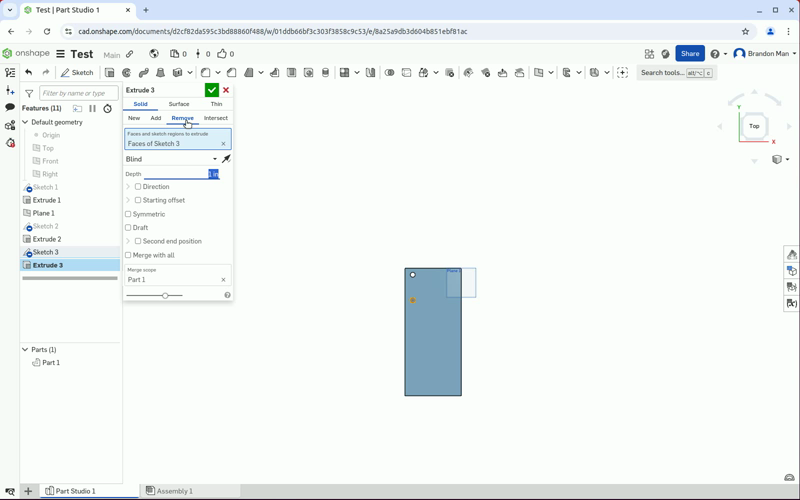
text(5.296)
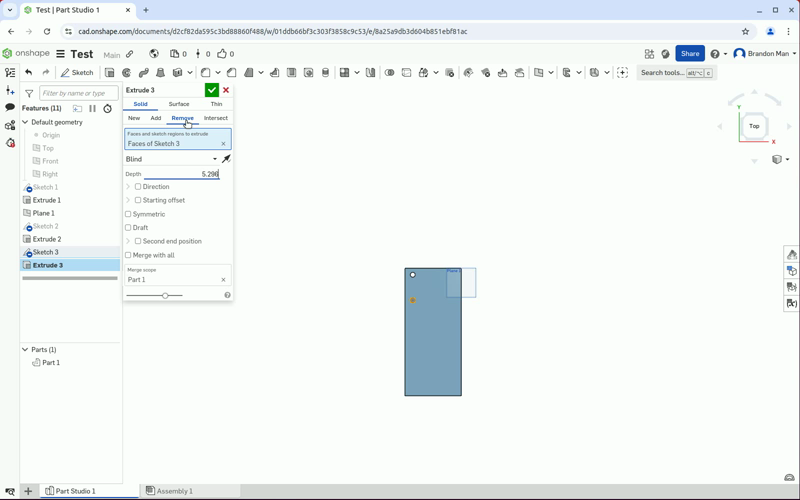
key(tab, 6)
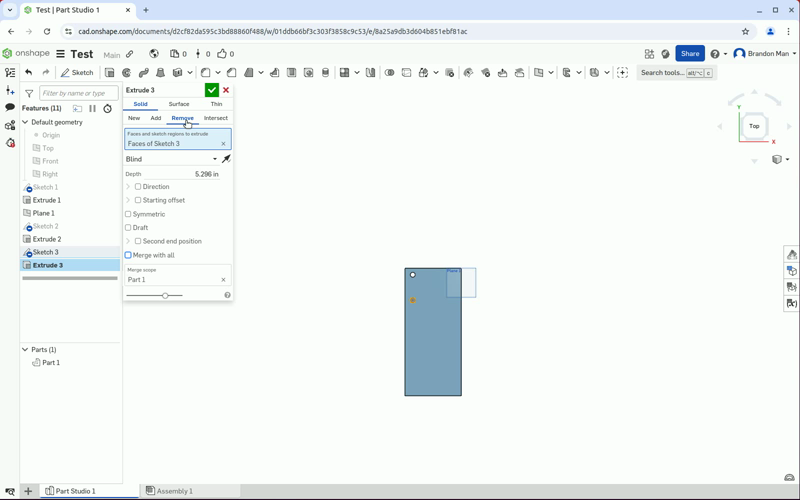
key(space)
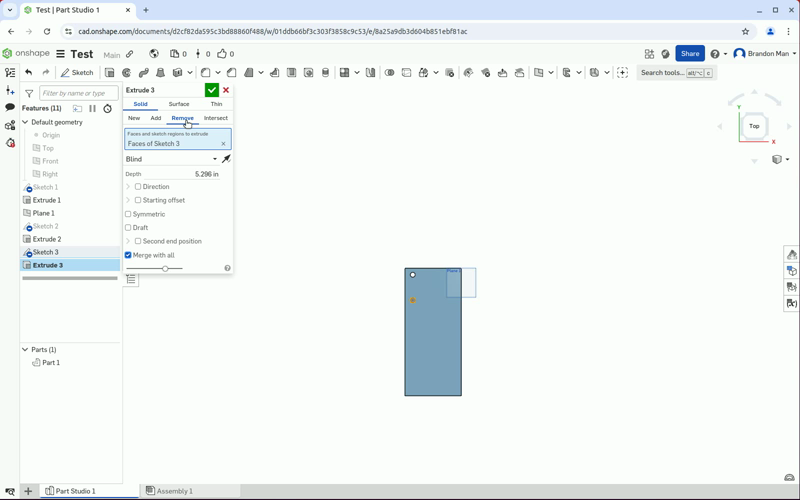
key(enter)
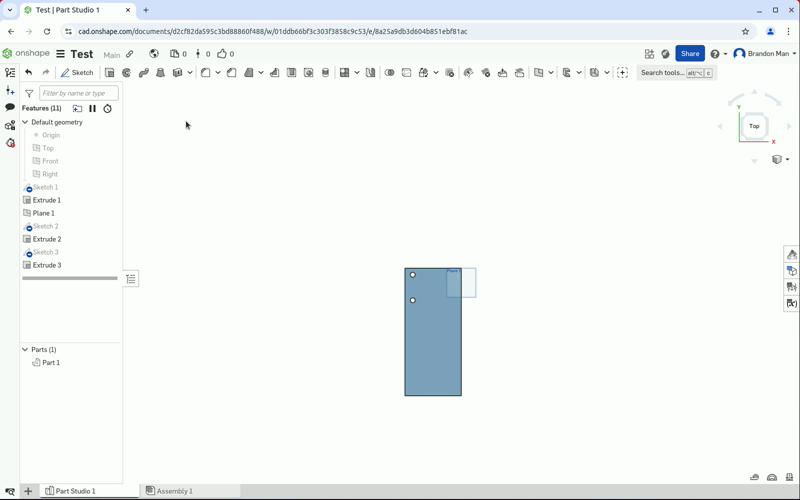
key(shift+h)
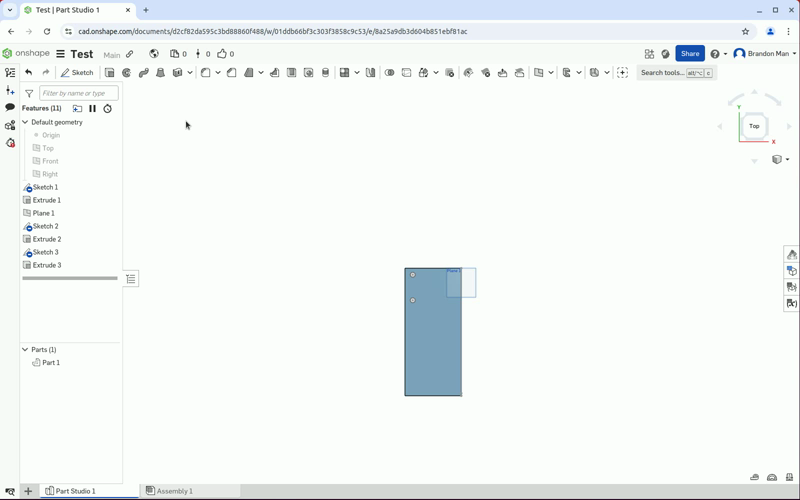
key(shift+h)
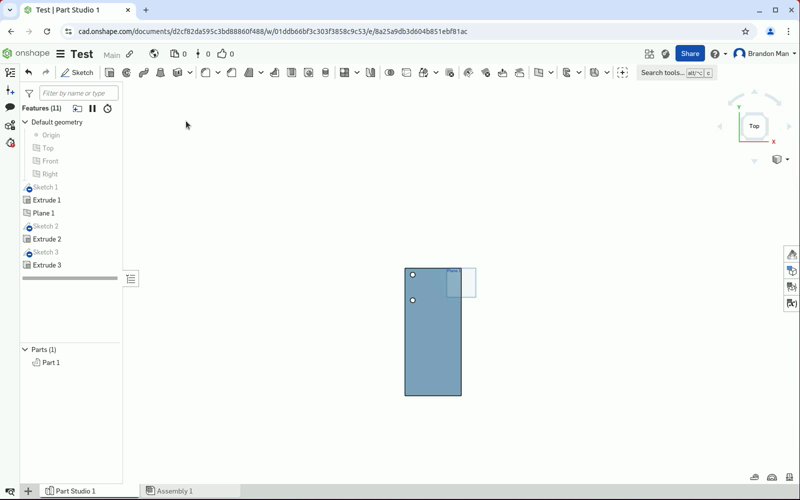
mouse_move(73, 189)
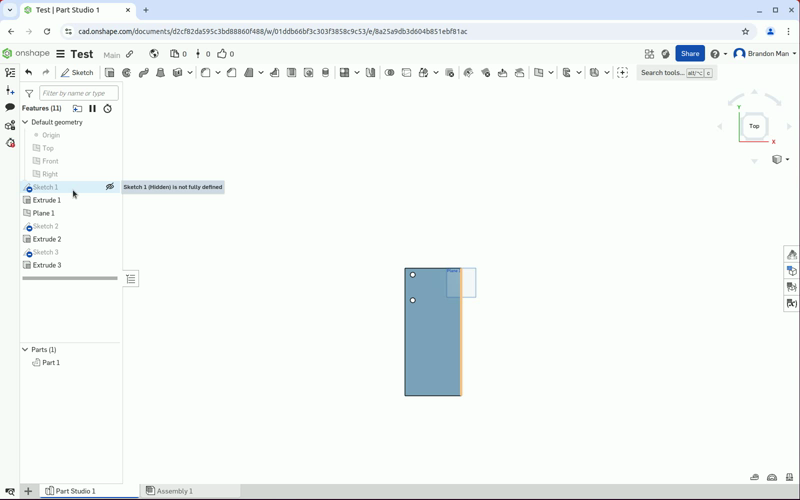
click(73, 189)
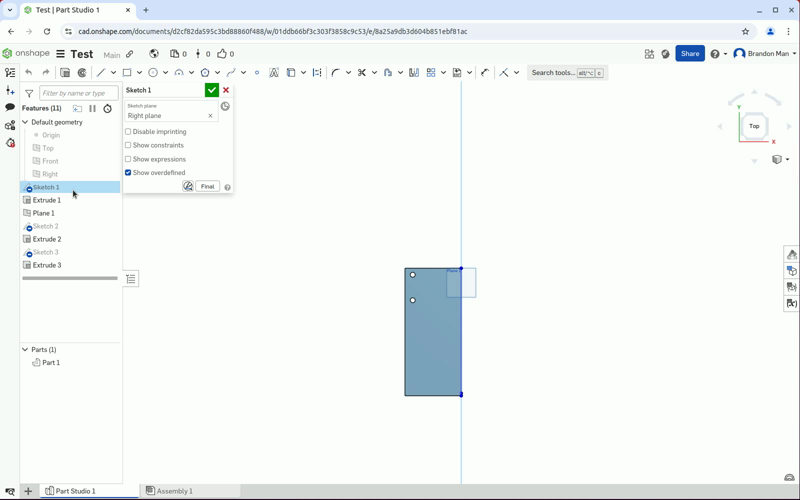
mouse_move(229, 92)
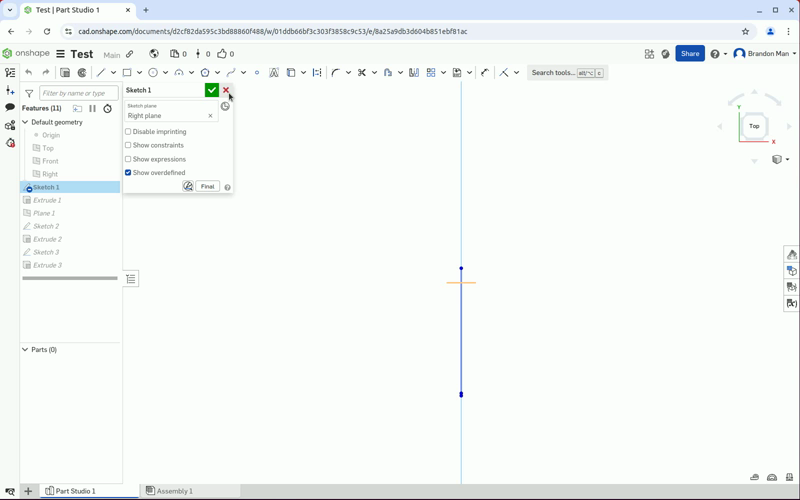
click(229, 92)
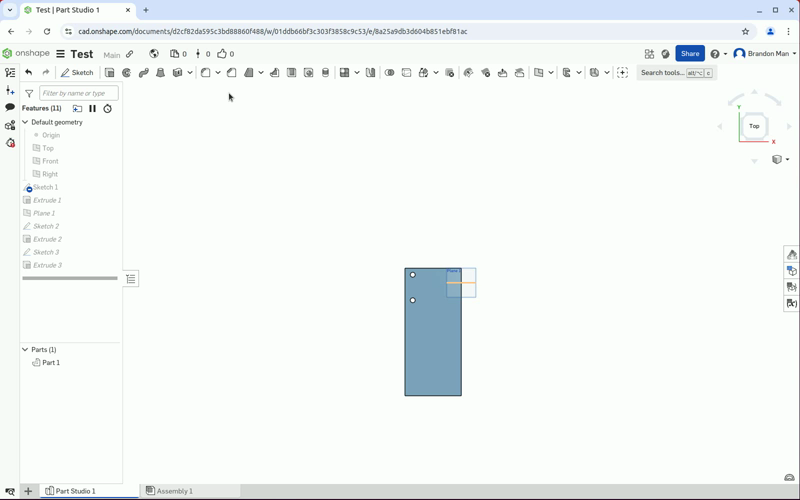
key(shift+s)
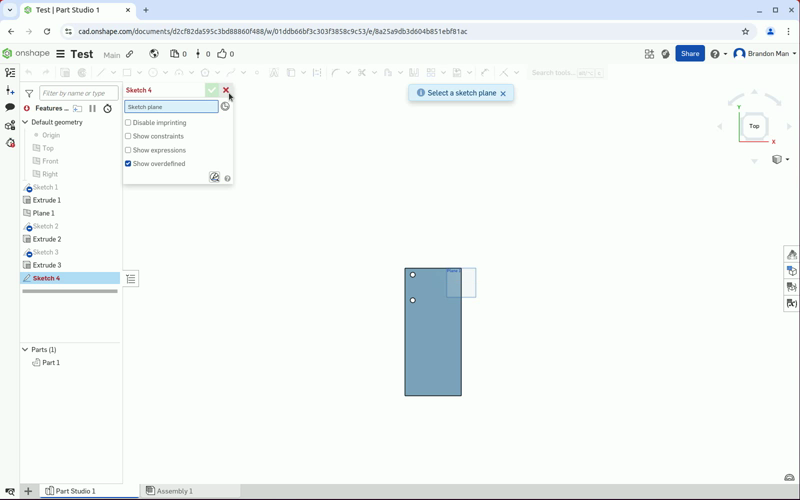
mouse_move(73, 215)
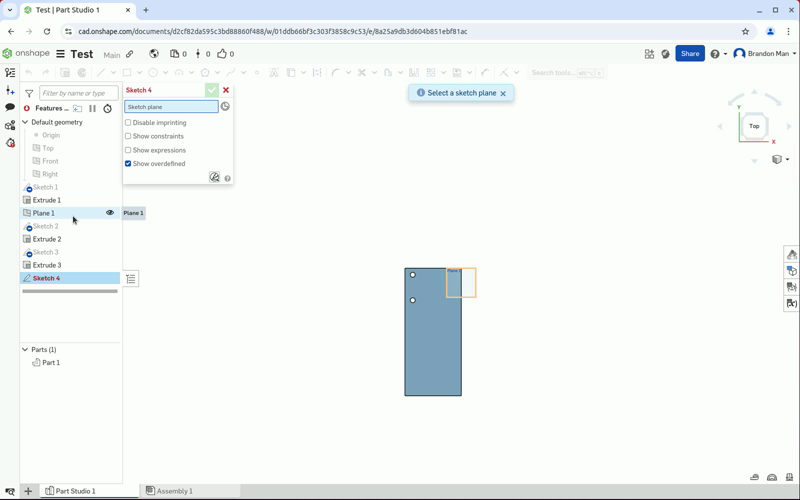
click(73, 215)
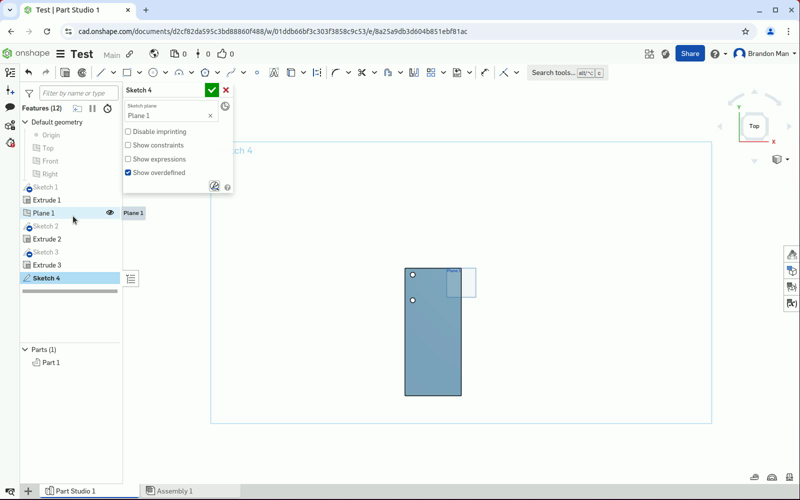
mouse_move(73, 352)
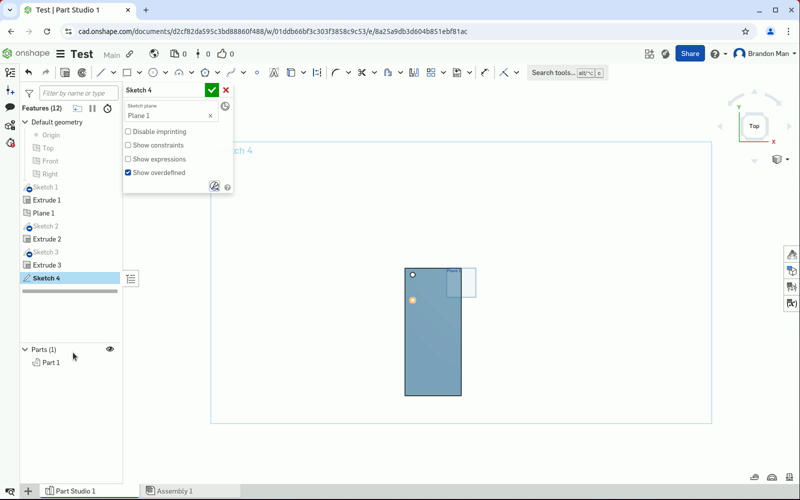
key(y)
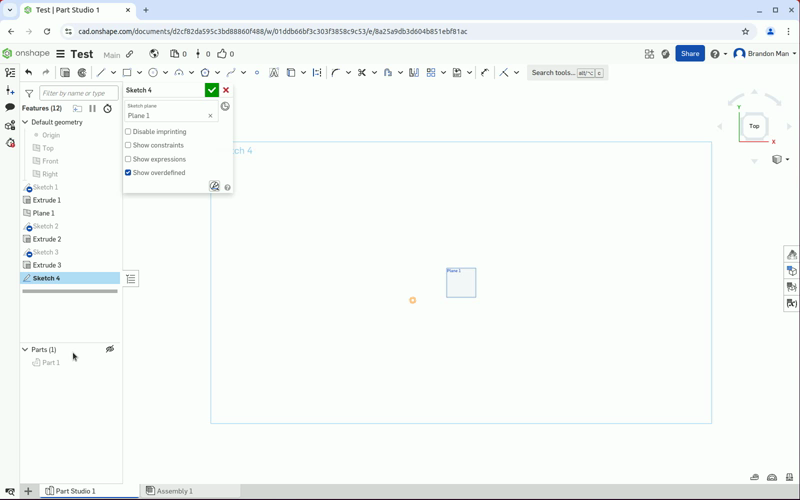
key(c)
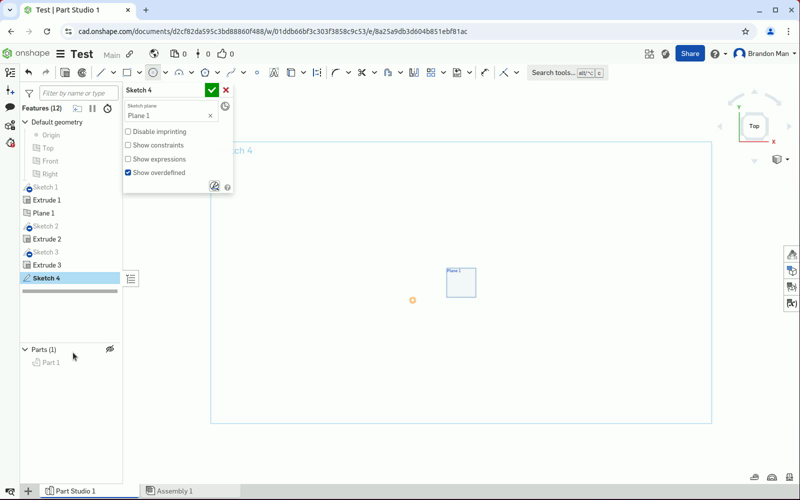
key_down(shift)
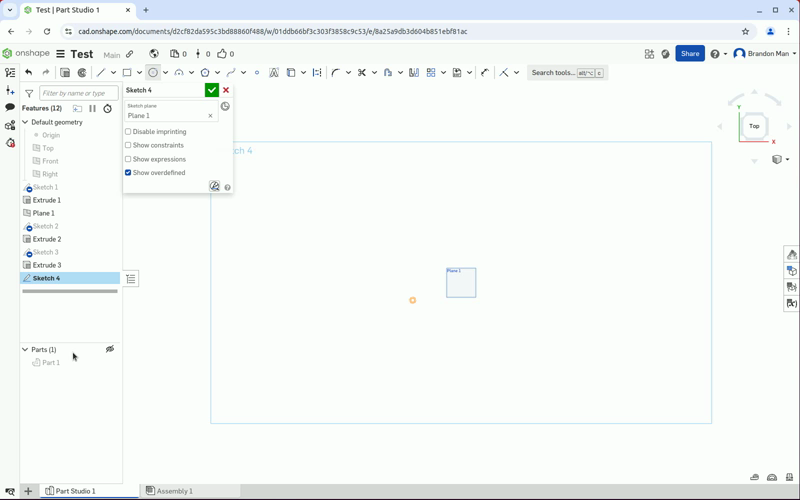
mouse_move(412, 326)
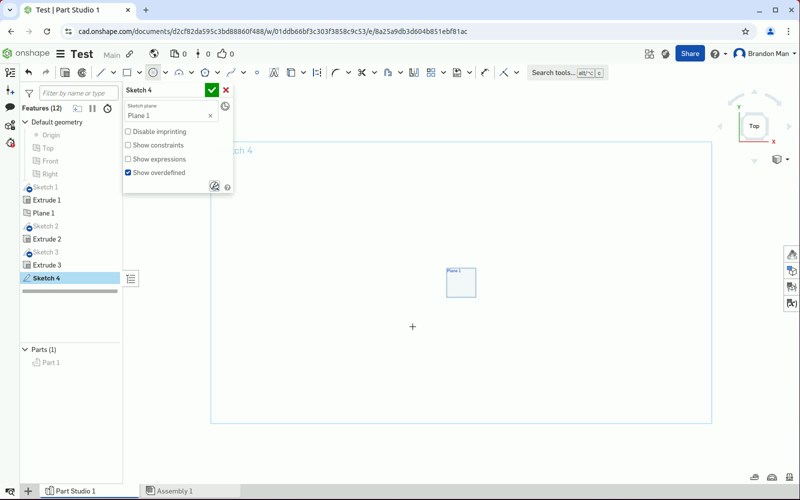
click(412, 326)
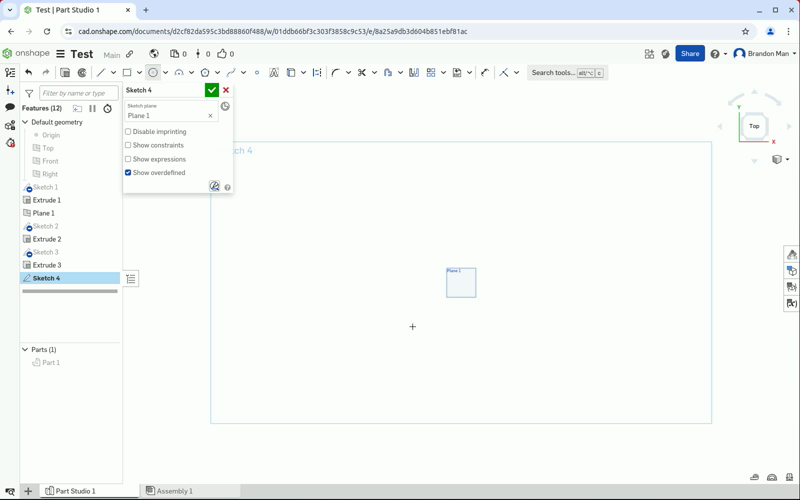
key_up(shift)
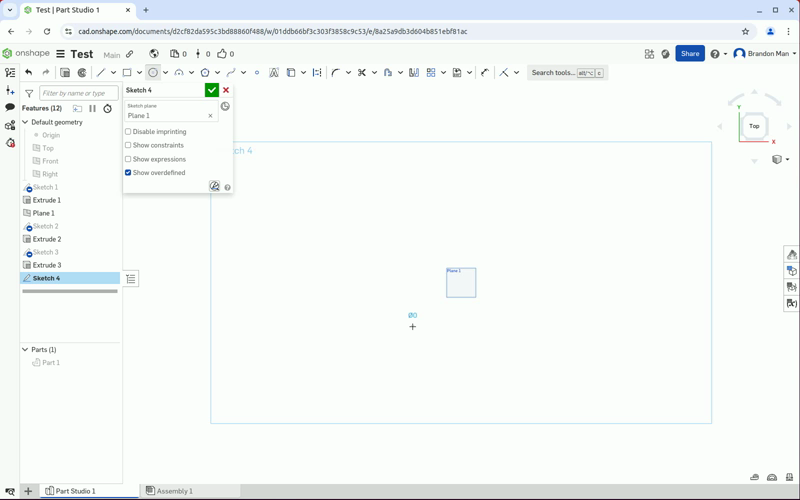
mouse_move(415, 326)
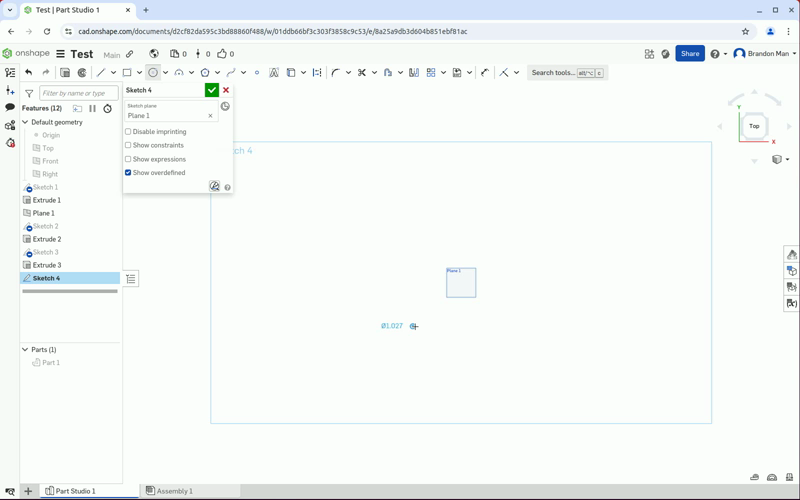
scroll(6)
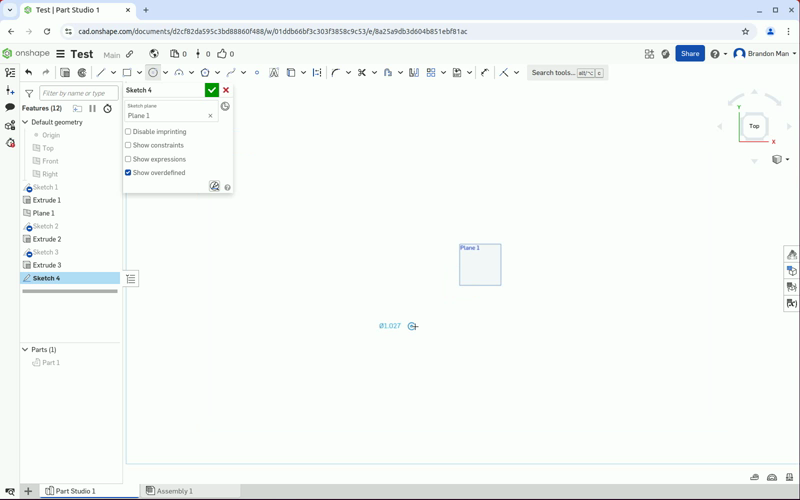
scroll(6)
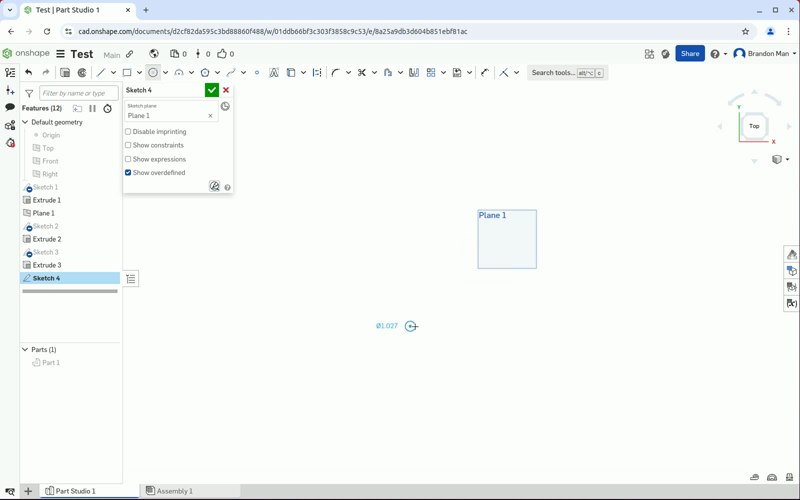
scroll(6)
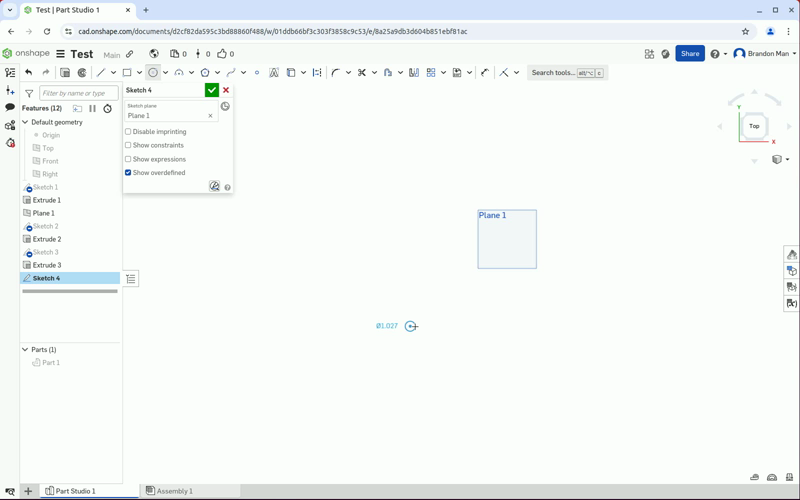
scroll(6)
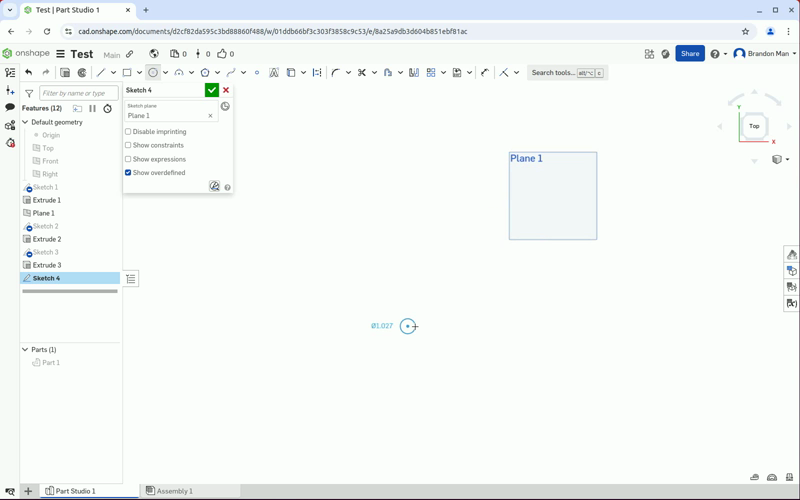
scroll(6)
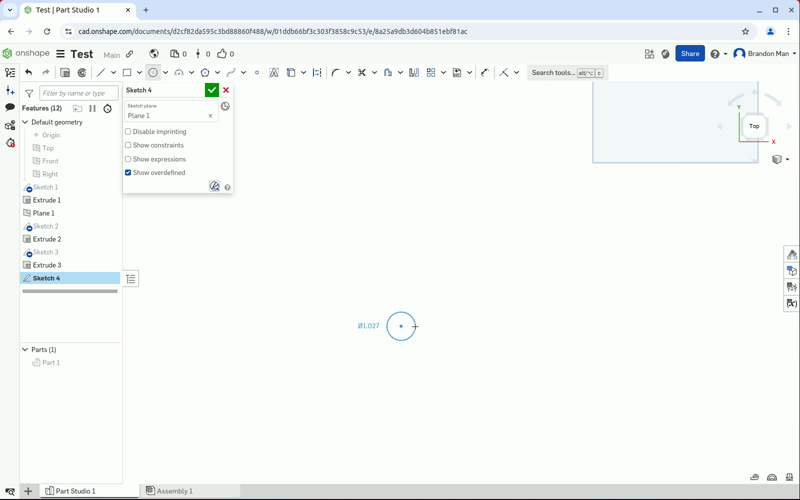
scroll(6)
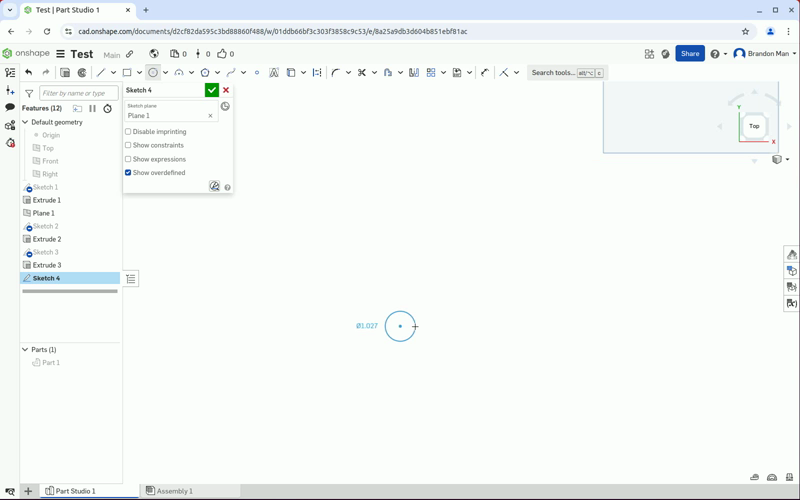
scroll(6)
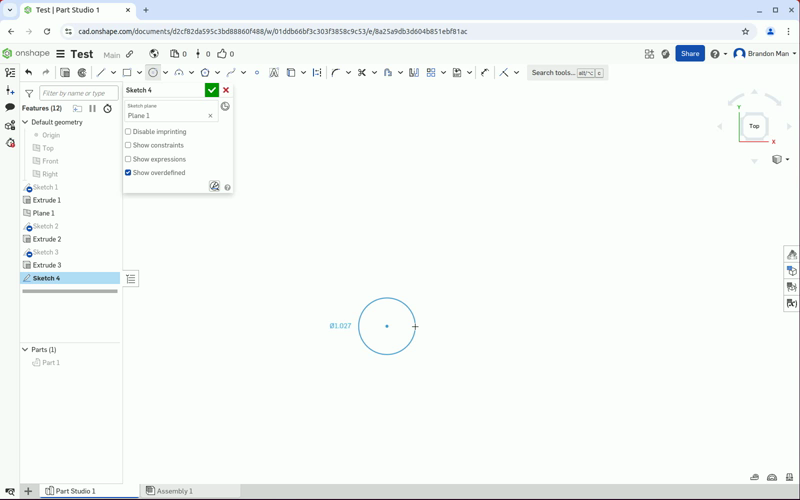
click(415, 326)
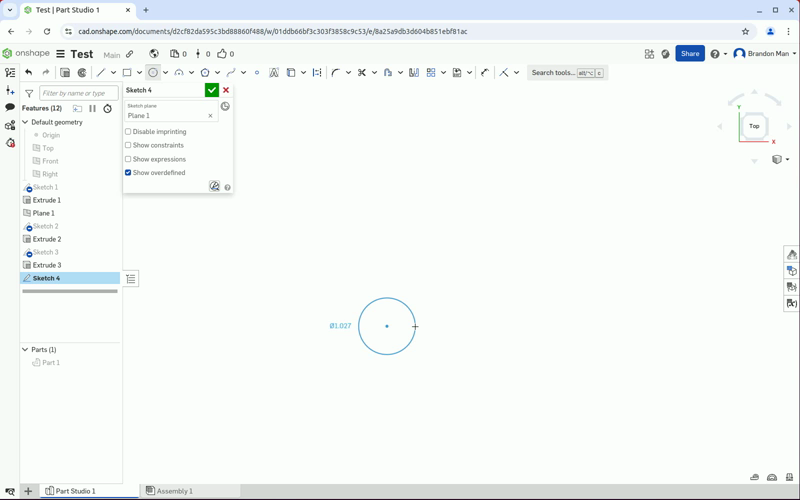
scroll(-6)
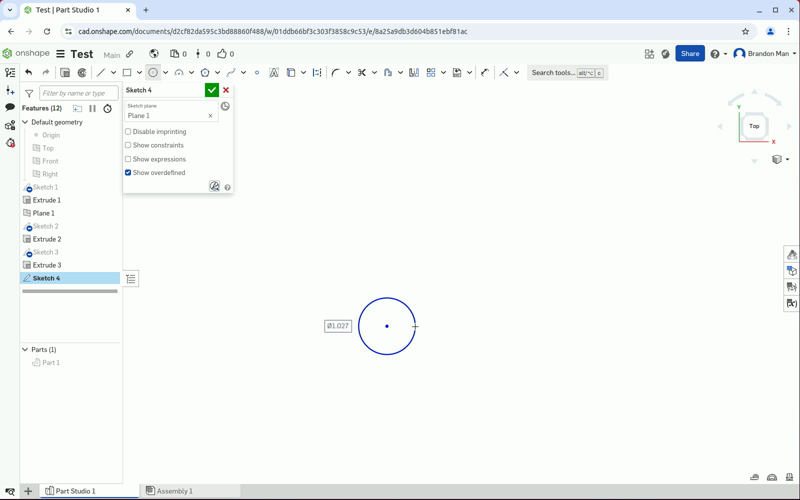
scroll(-6)
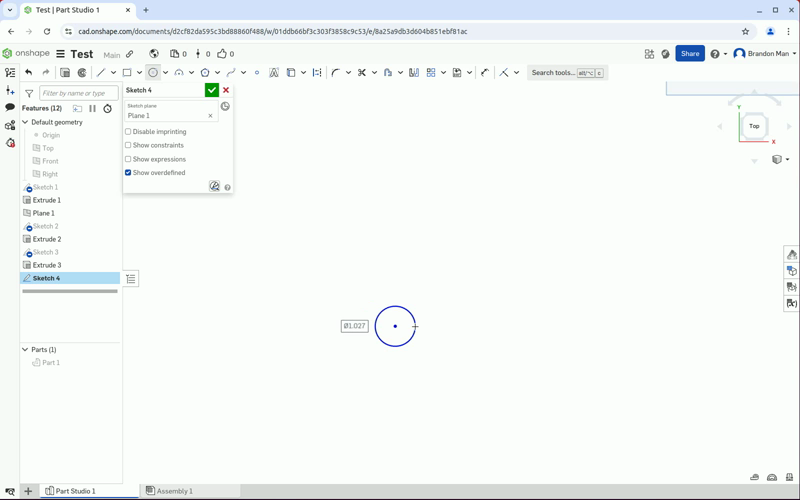
scroll(-6)
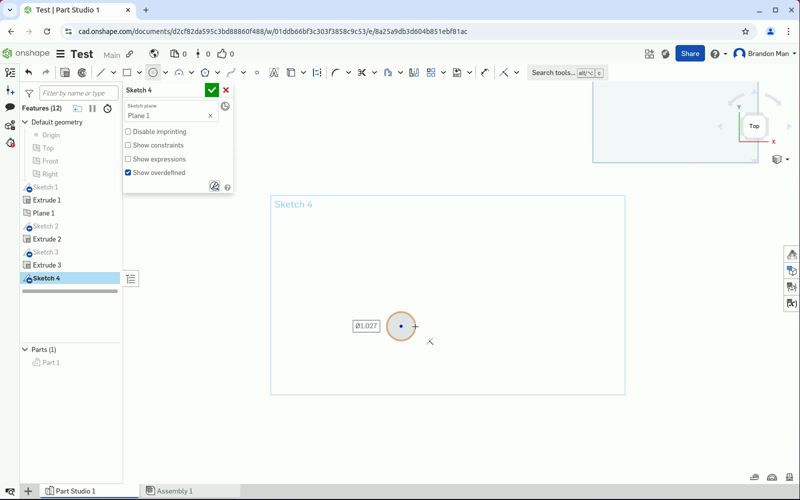
scroll(-6)
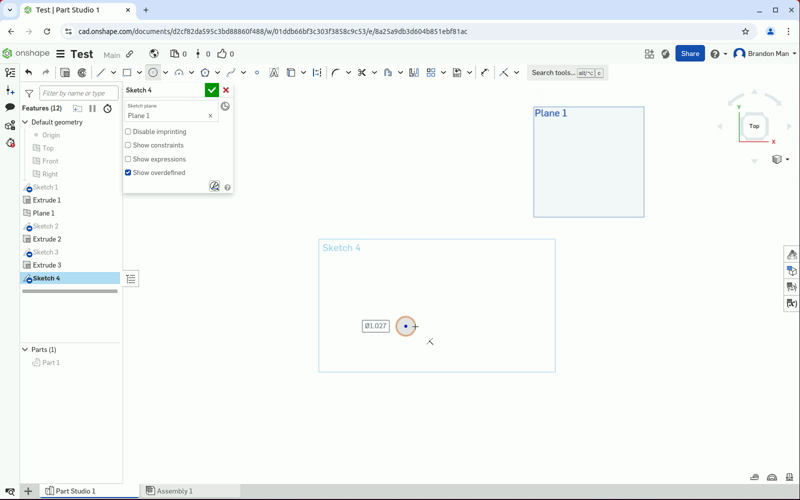
scroll(-6)
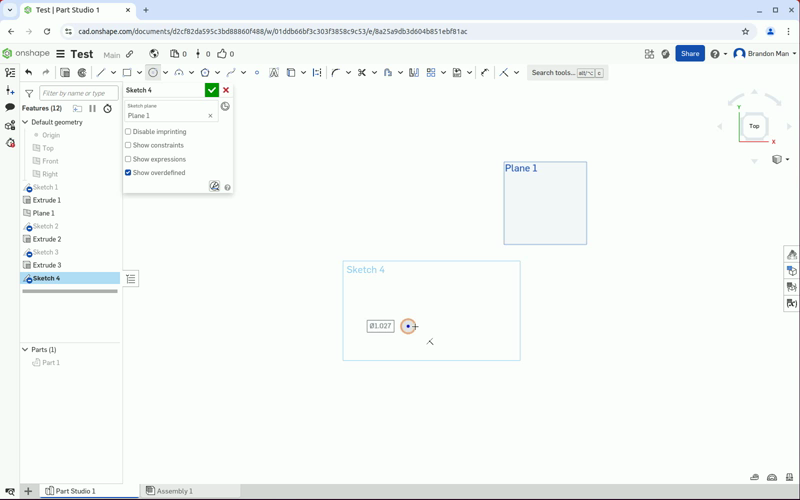
scroll(-6)
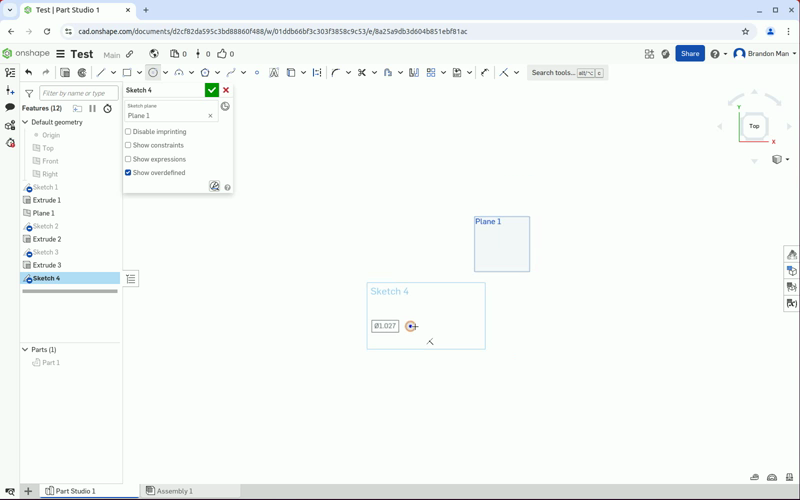
scroll(-6)
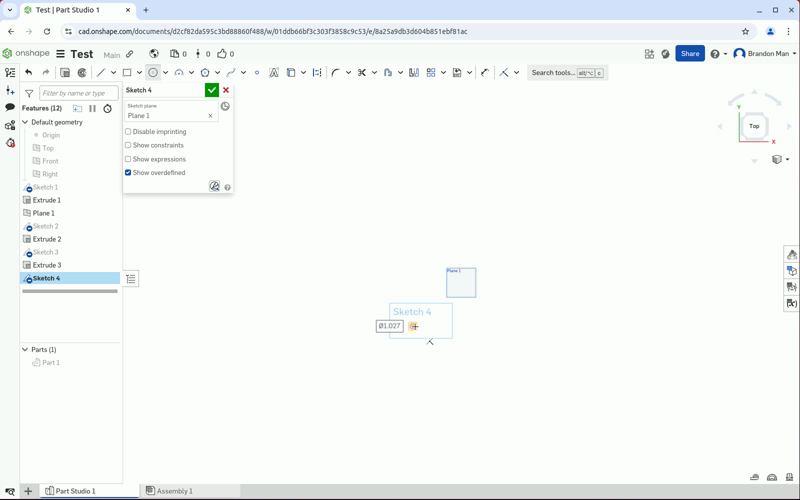
key(esc)
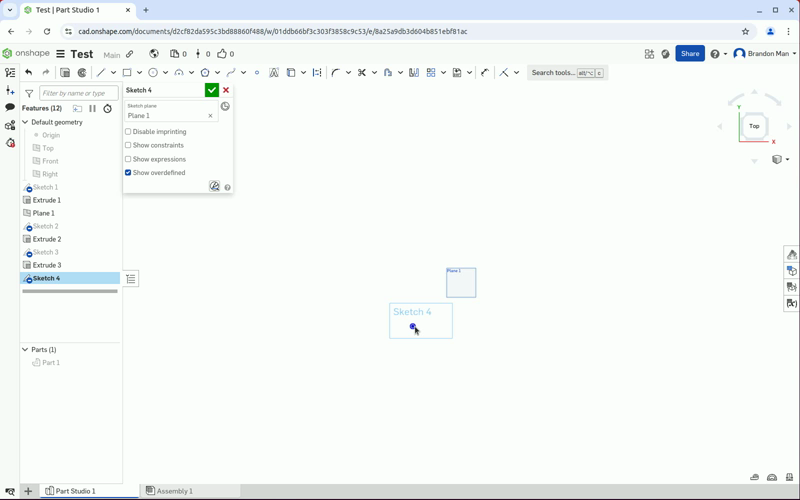
mouse_move(412, 328)
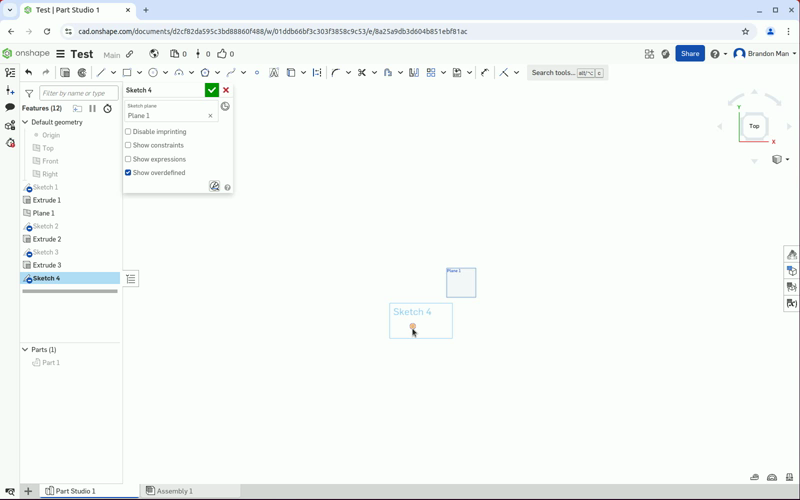
scroll(6)
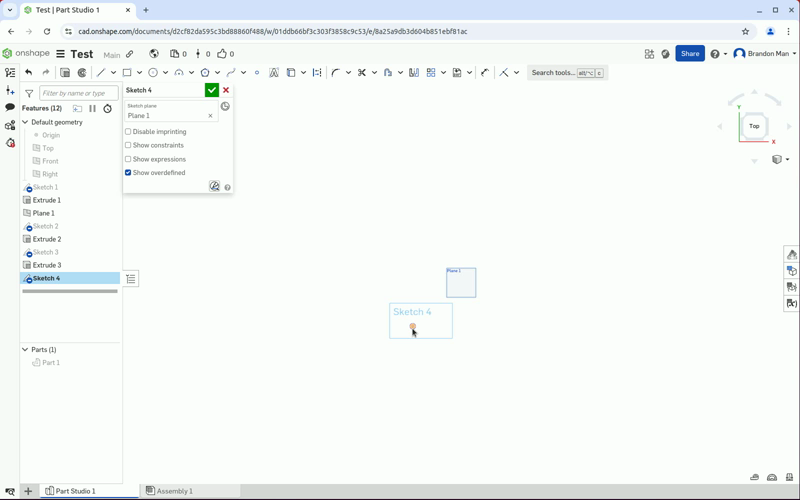
scroll(6)
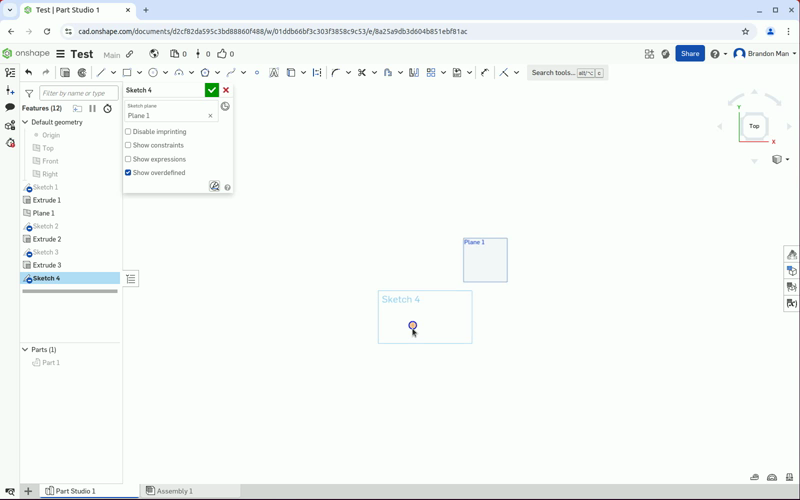
scroll(6)
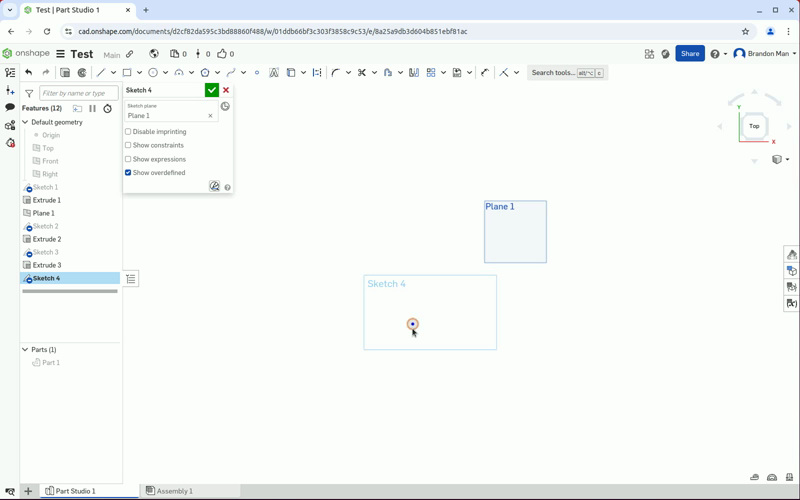
scroll(6)
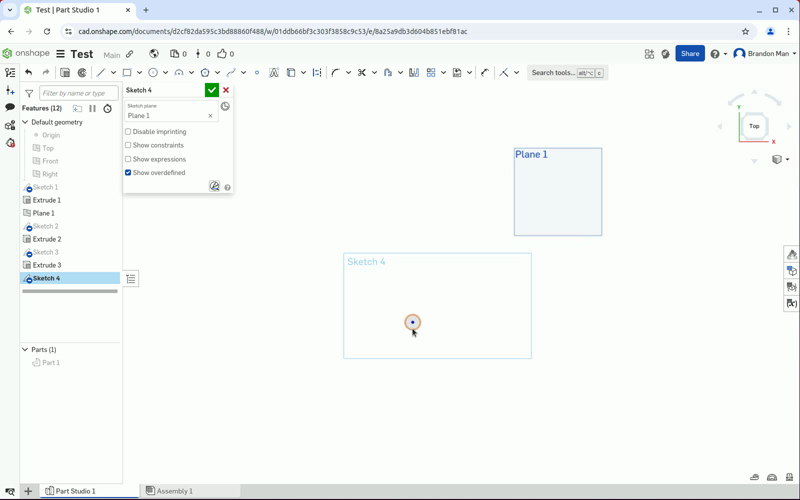
scroll(6)
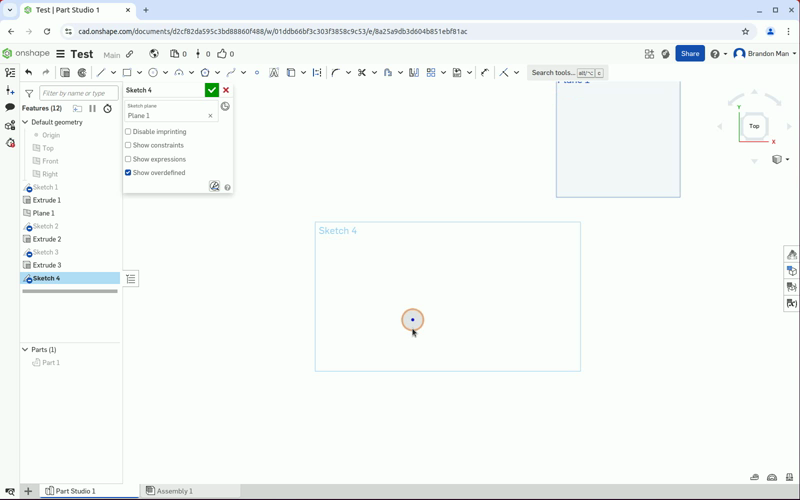
scroll(6)
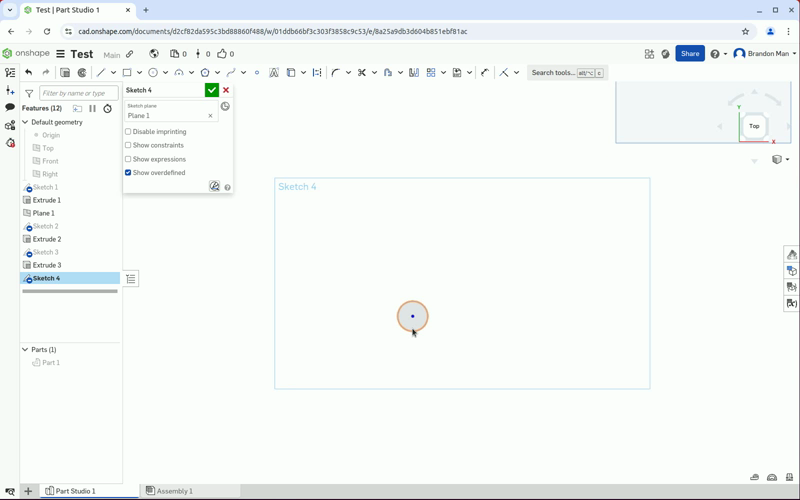
scroll(6)
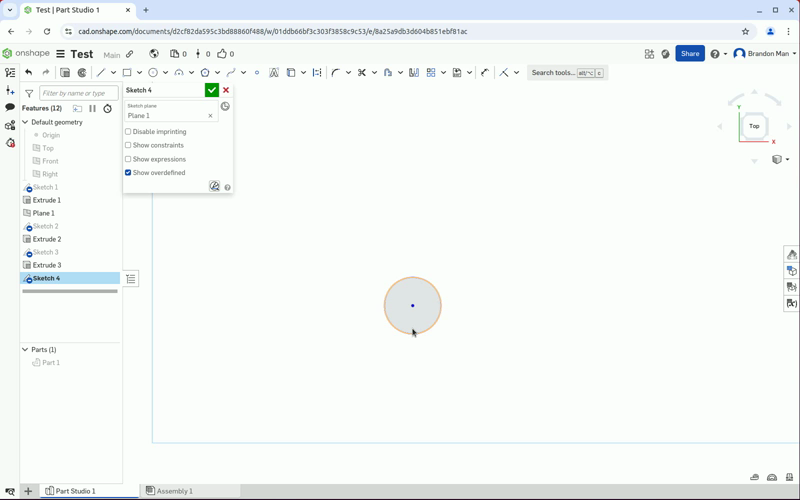
click(412, 328)
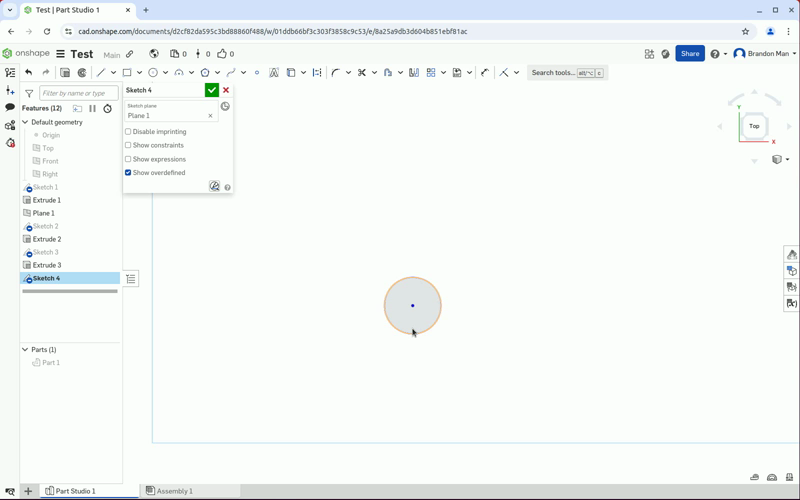
scroll(-6)
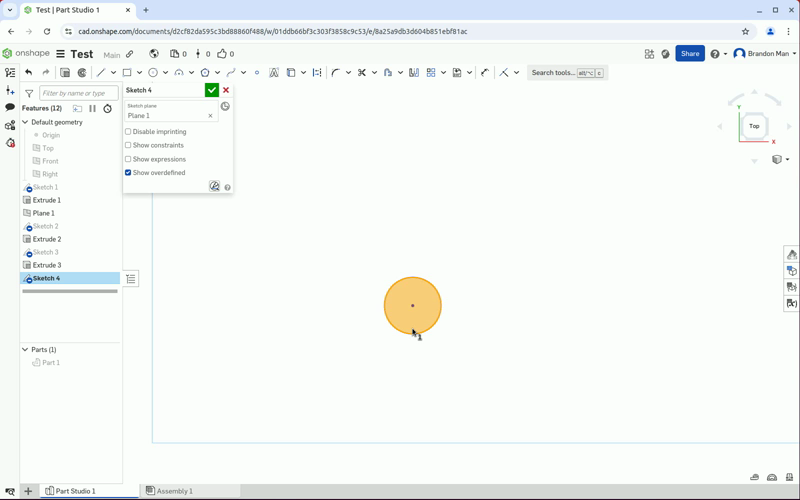
scroll(-6)
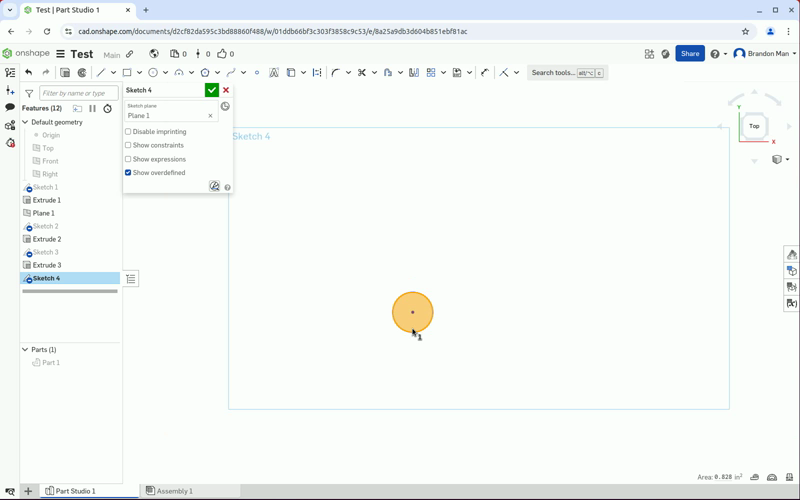
scroll(-6)
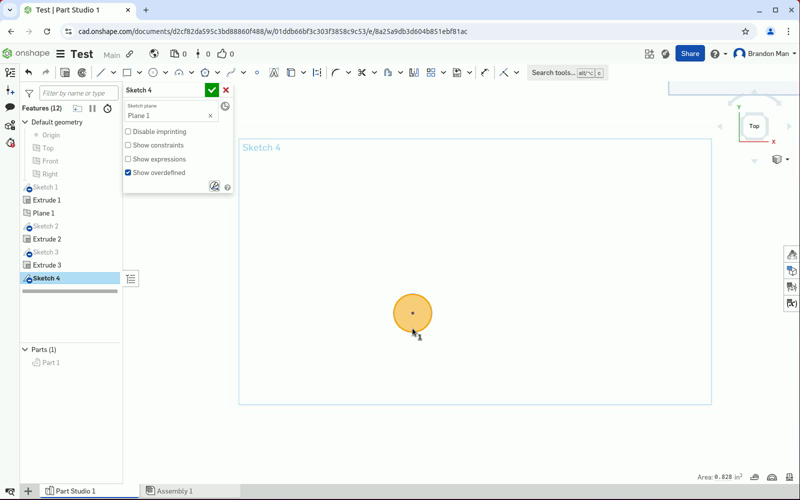
scroll(-6)
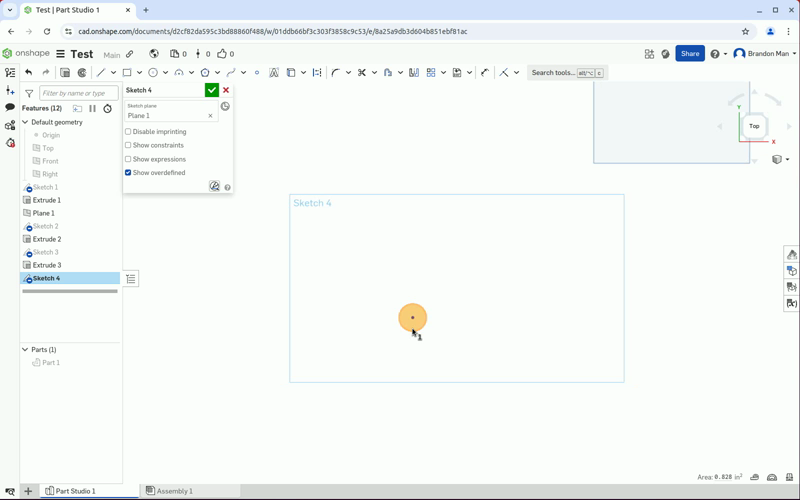
scroll(-6)
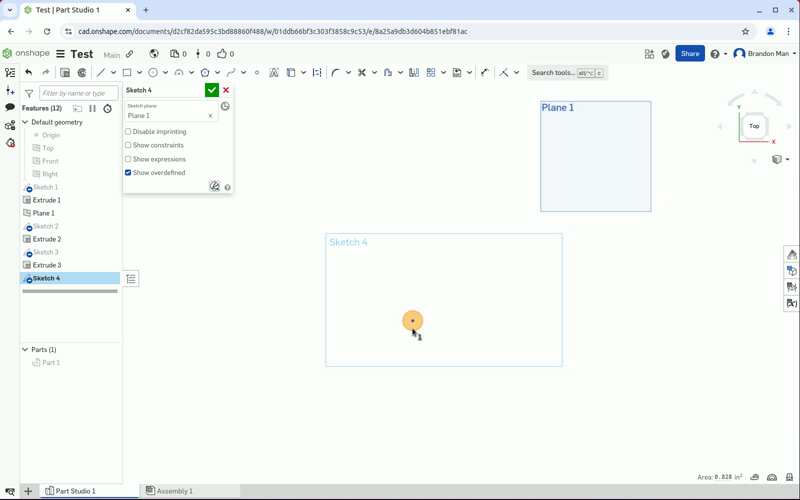
scroll(-6)
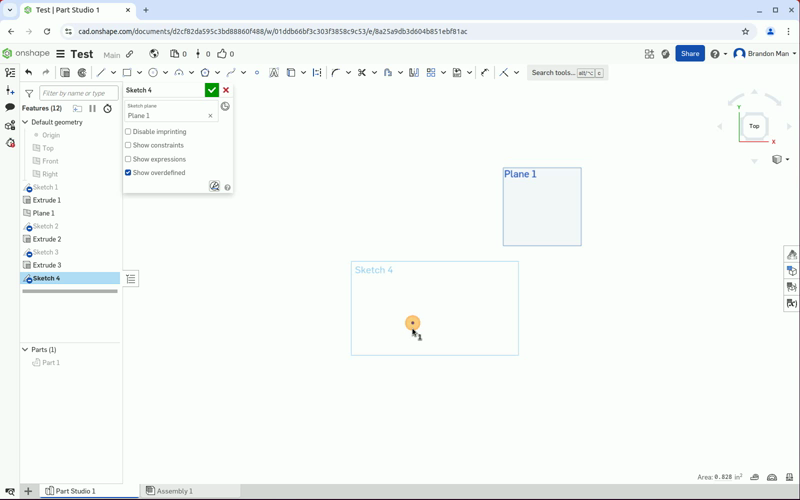
scroll(-6)
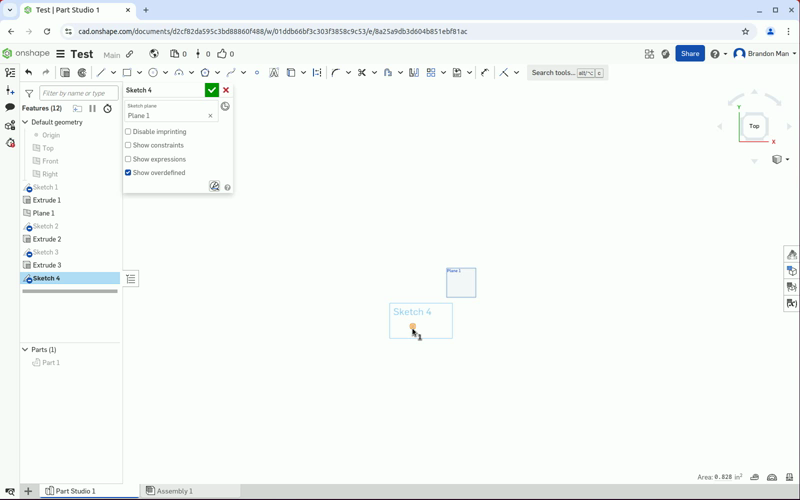
mouse_move(73, 352)
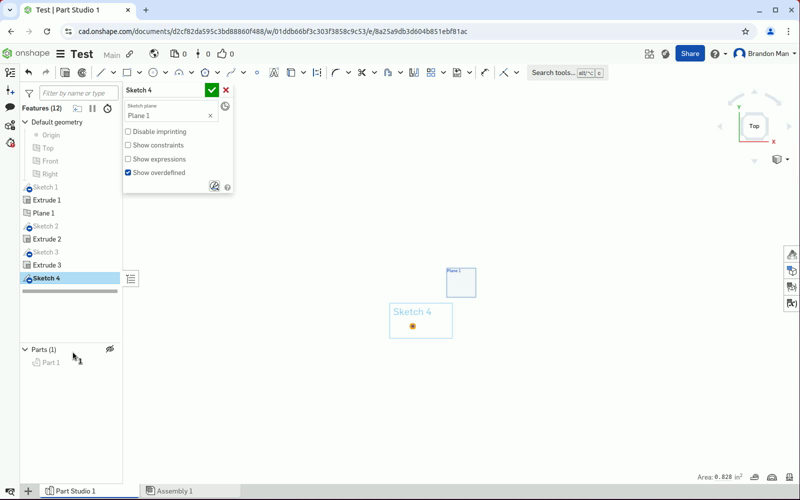
key(shift+y)
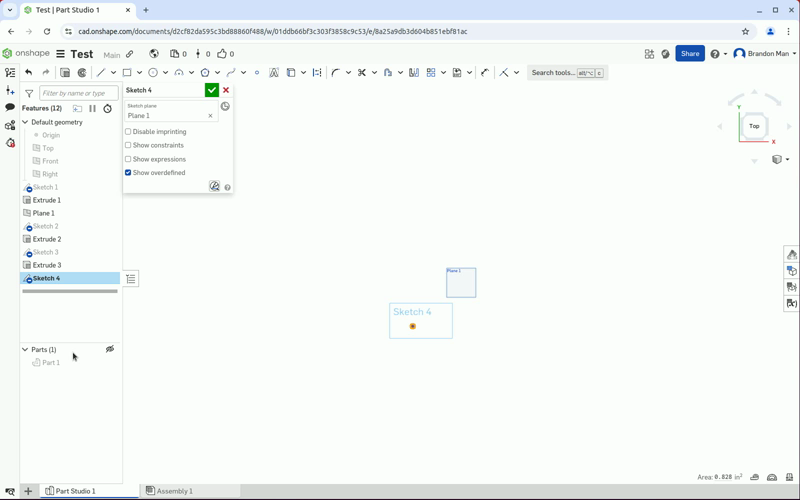
key(shift+e)
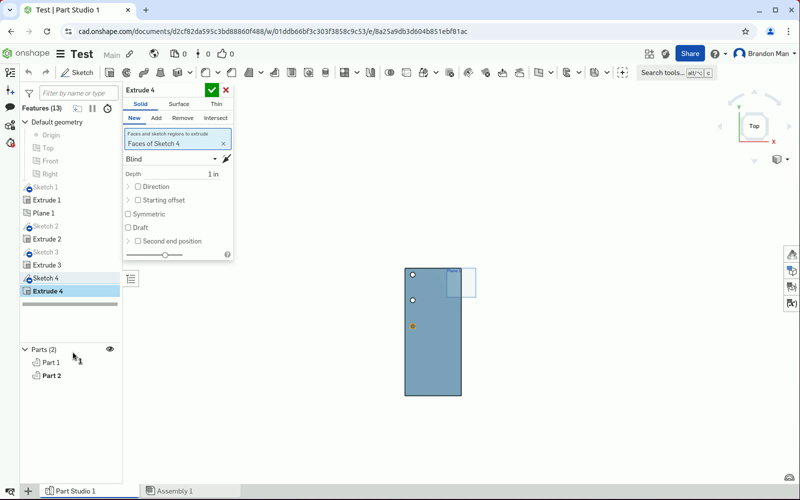
mouse_move(143, 106)
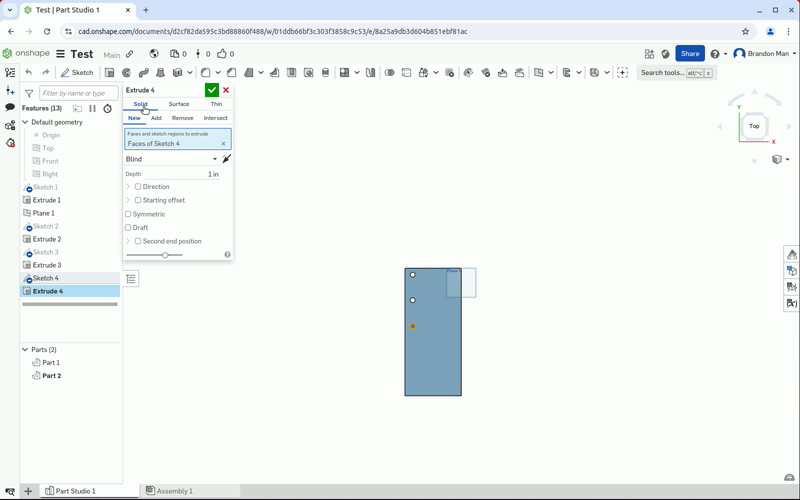
click(143, 106)
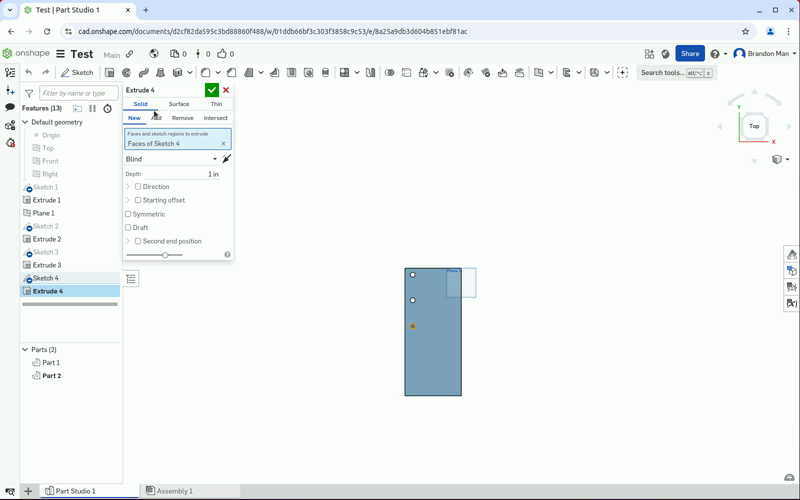
mouse_move(186, 120)
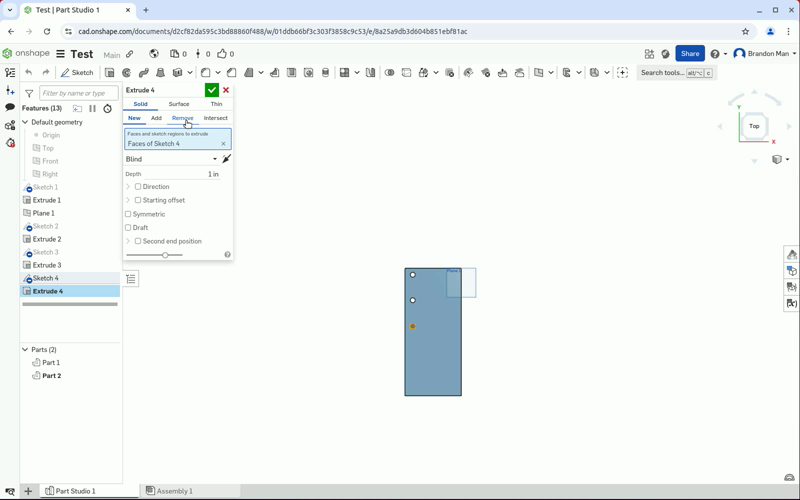
click(186, 120)
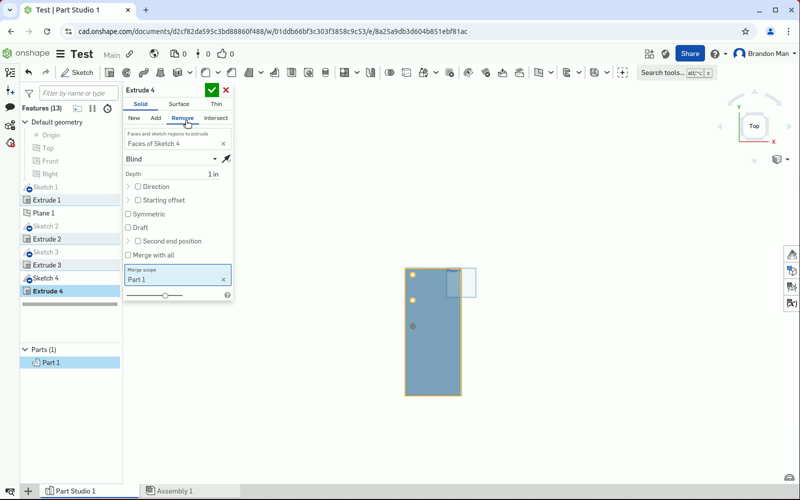
key(tab, 4)
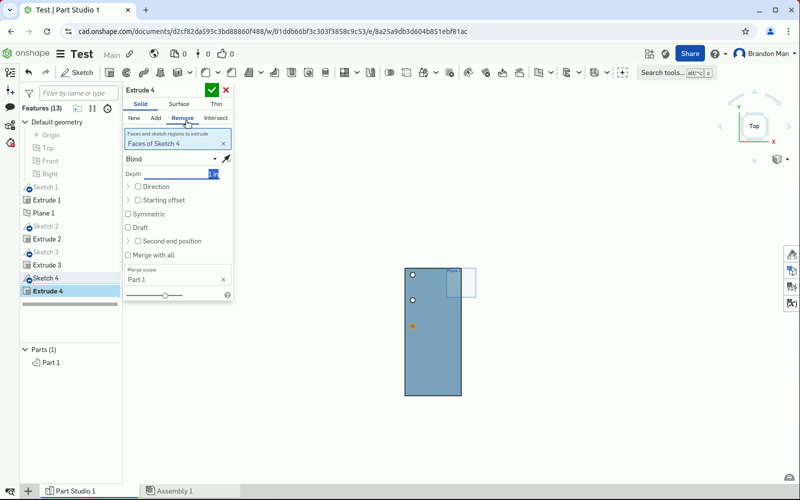
text(5.296)
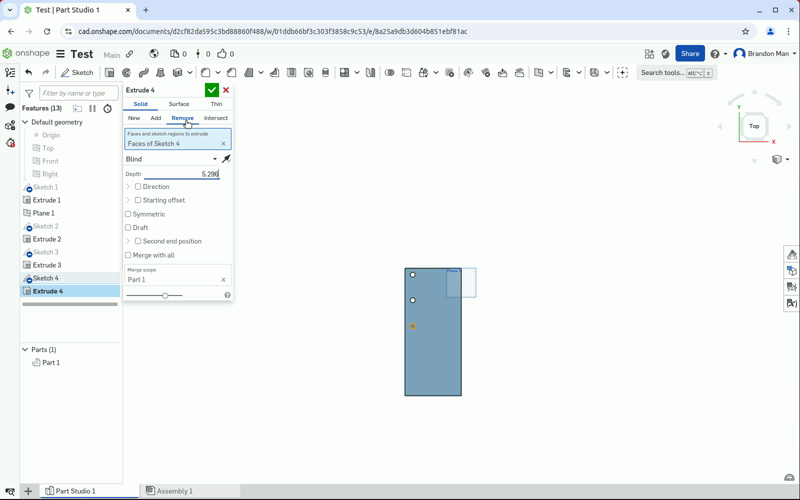
key(tab, 6)
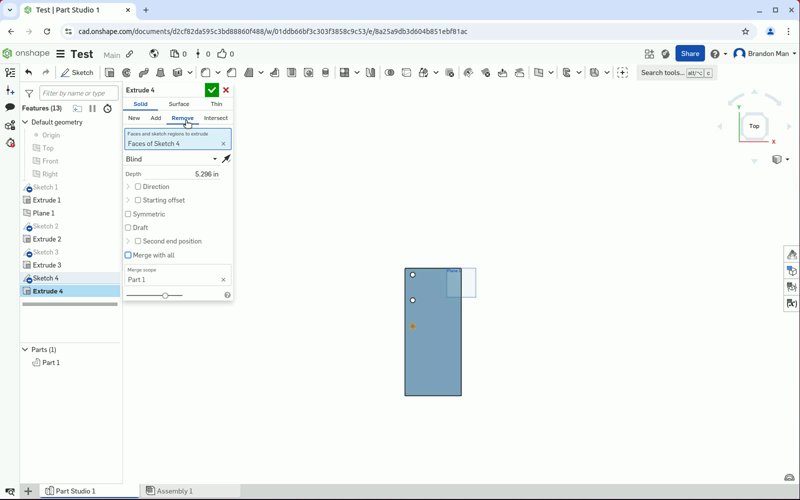
key(space)
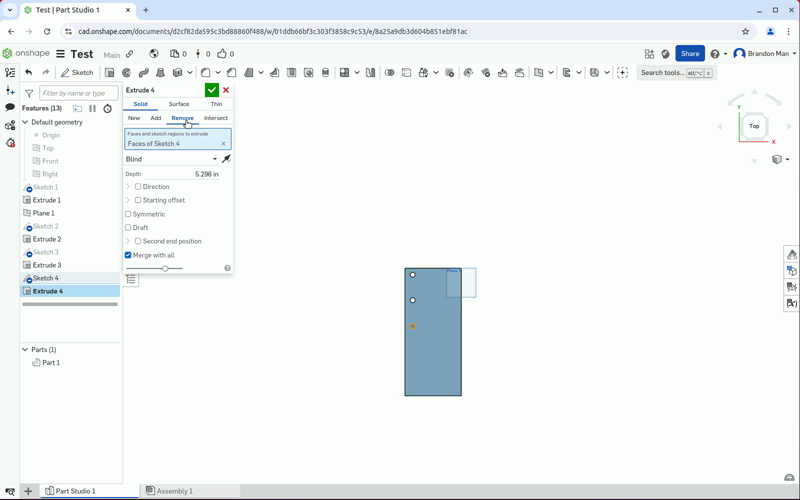
key(enter)
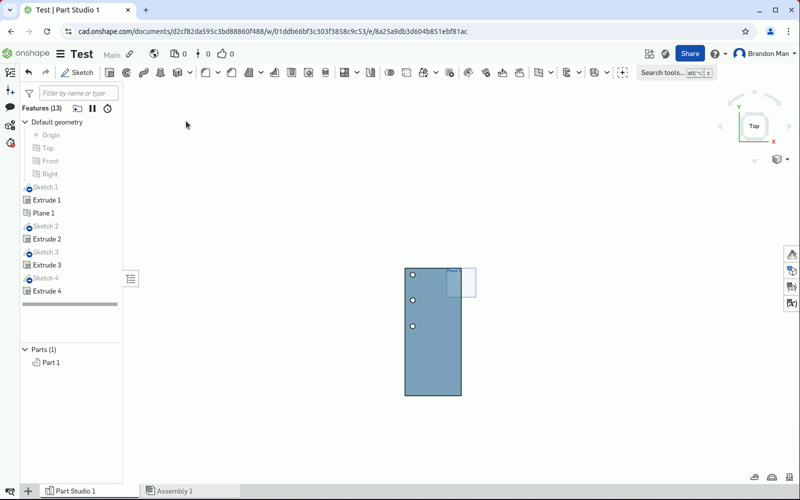
key(shift+h)
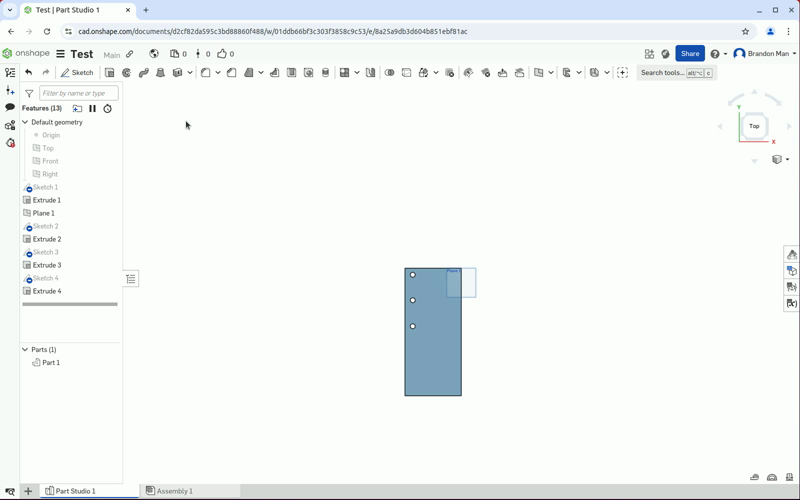
key(shift+h)
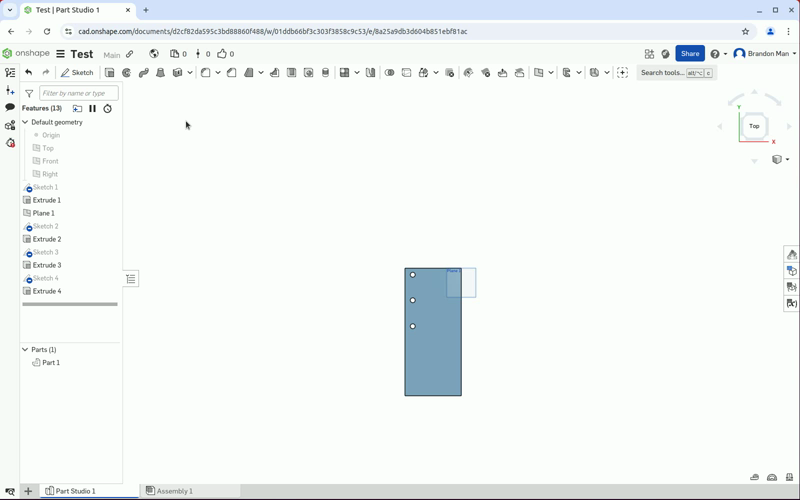
mouse_move(73, 189)
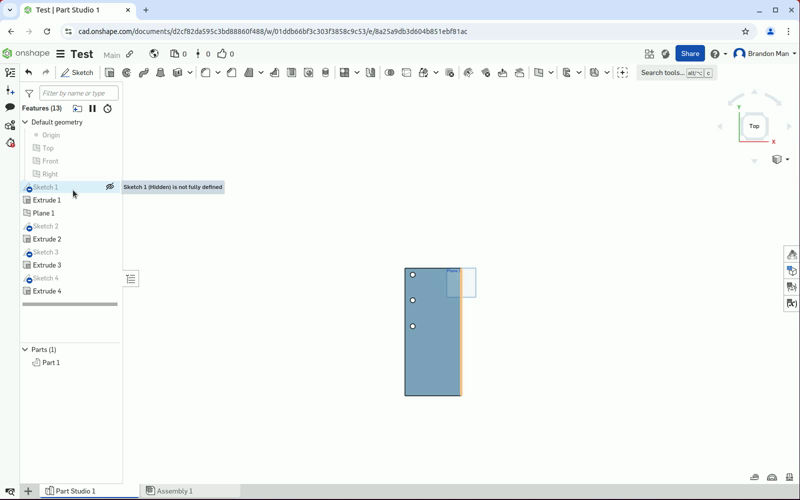
click(73, 189)
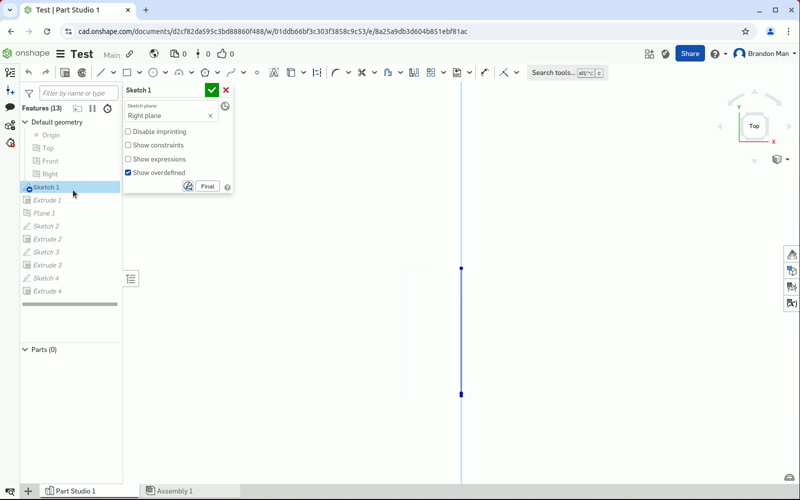
mouse_move(229, 92)
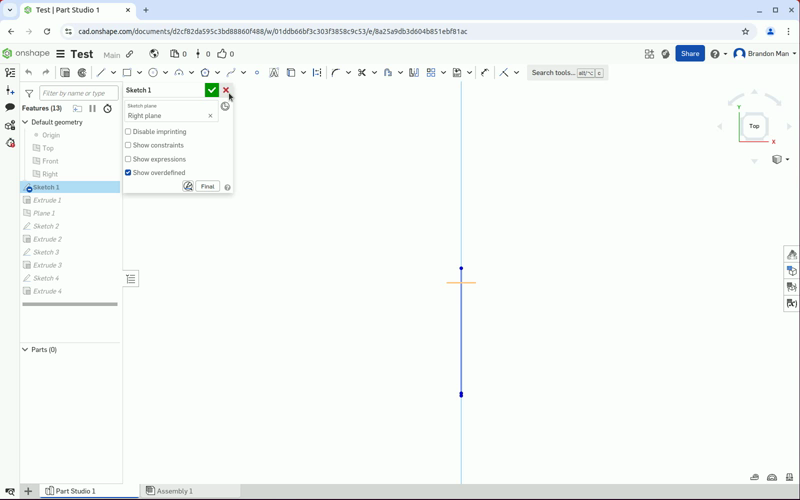
click(229, 92)
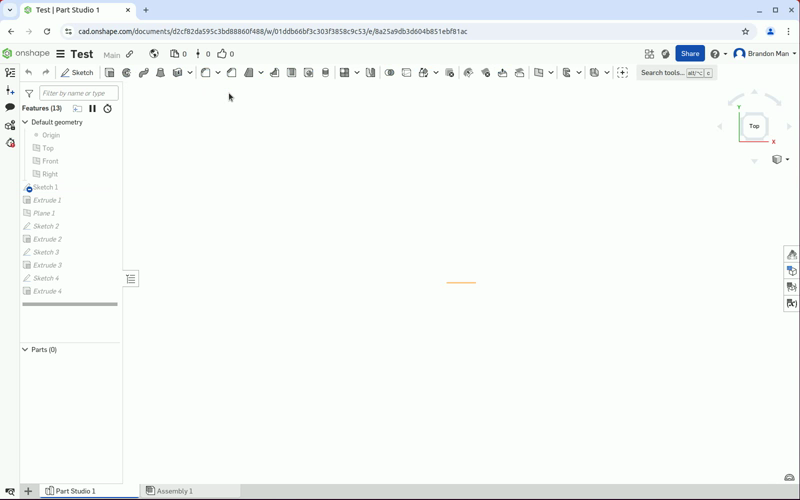
key(shift+s)
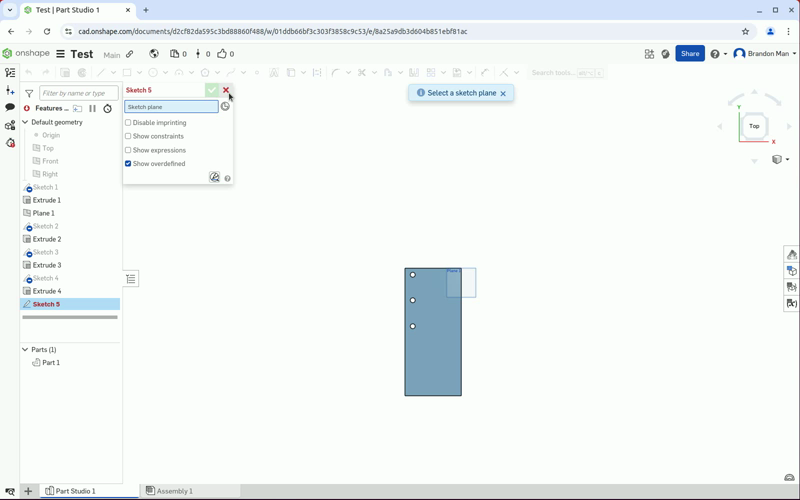
mouse_move(73, 215)
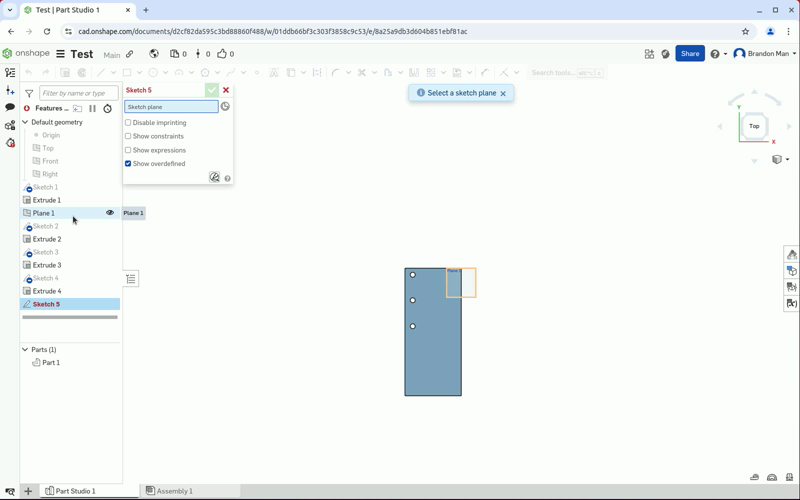
click(73, 215)
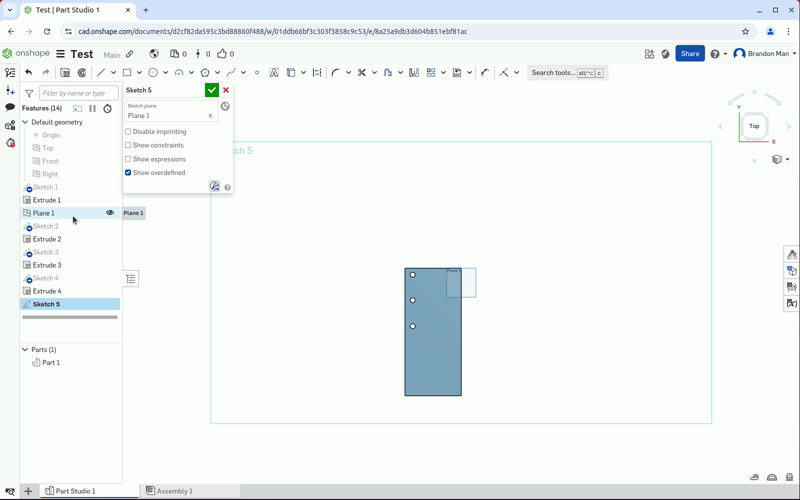
mouse_move(73, 352)
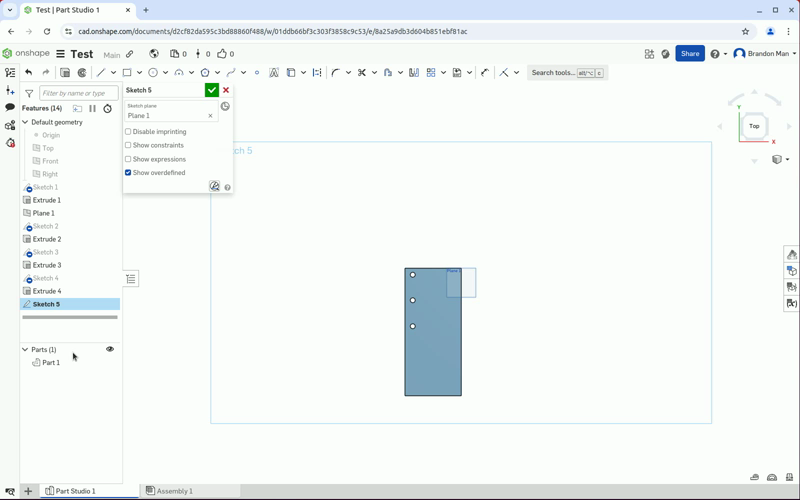
key(y)
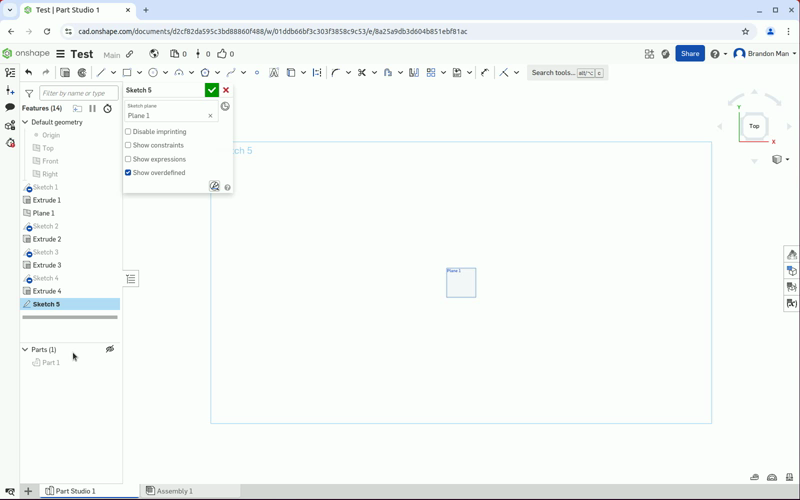
key(c)
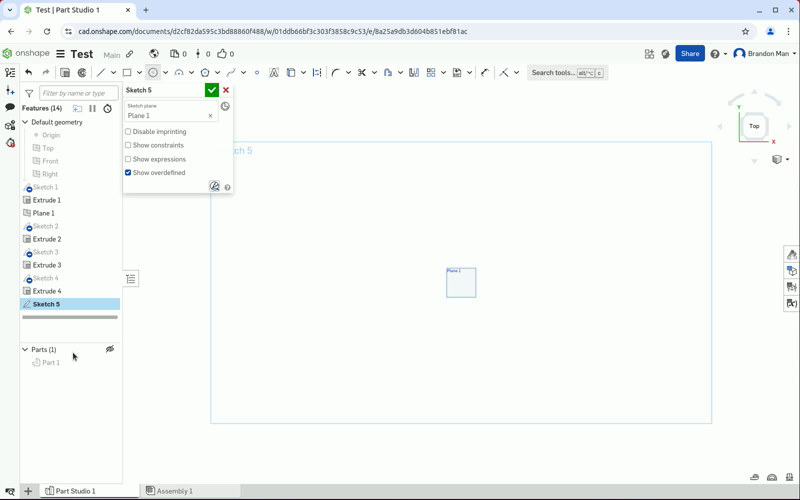
key_down(shift)
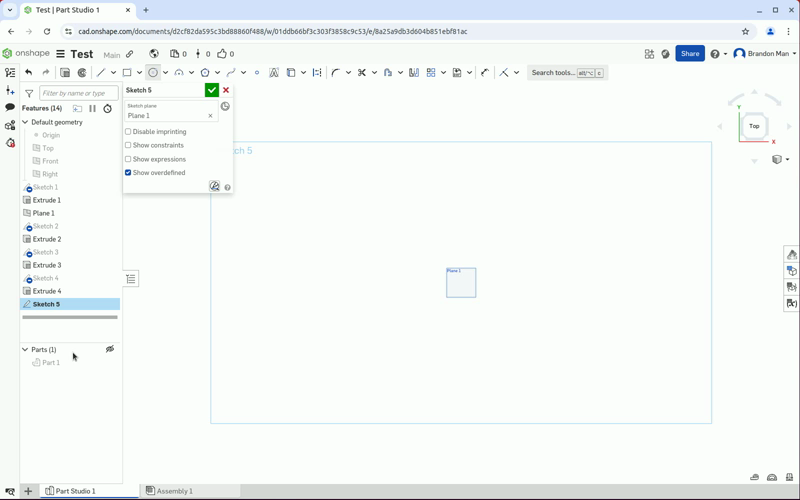
mouse_move(429, 326)
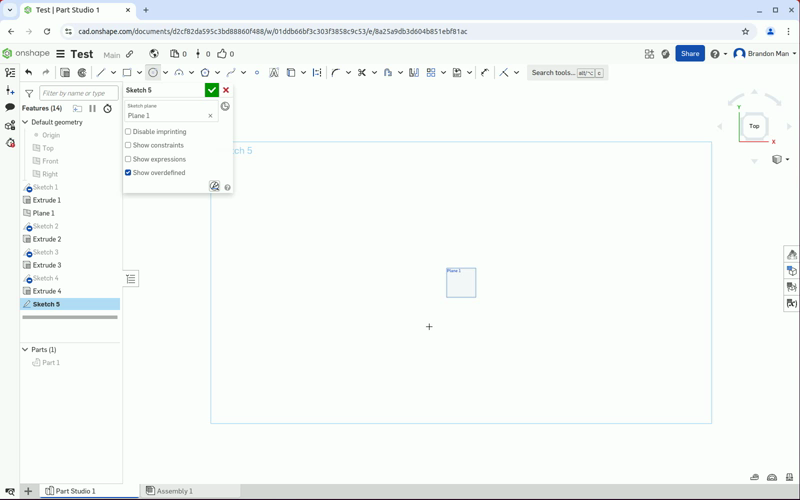
click(429, 326)
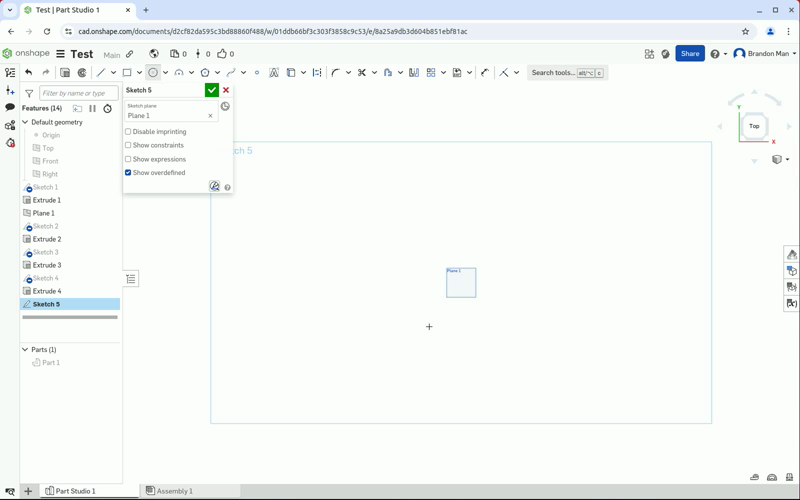
key_up(shift)
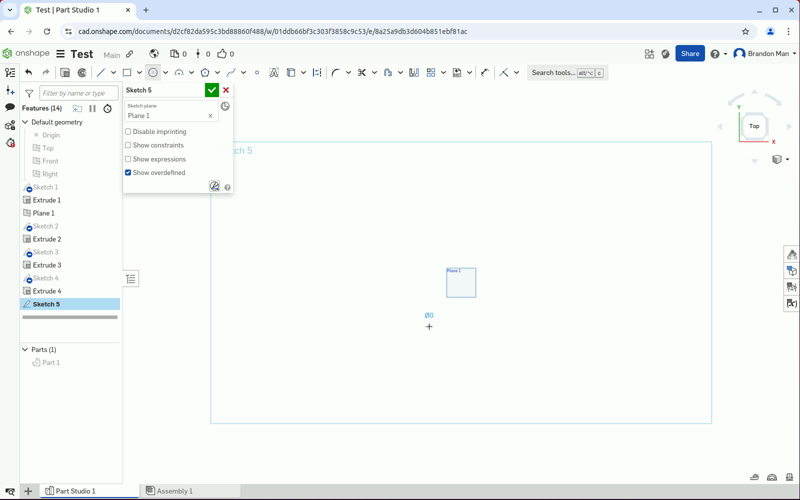
mouse_move(431, 326)
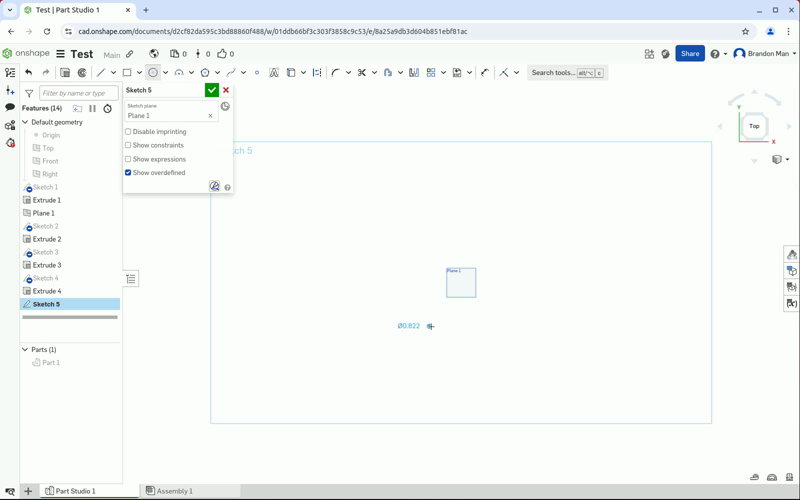
scroll(6)
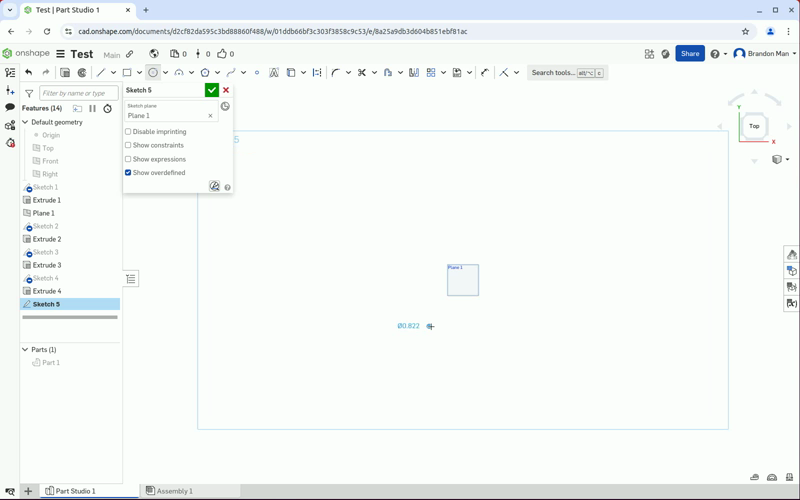
scroll(6)
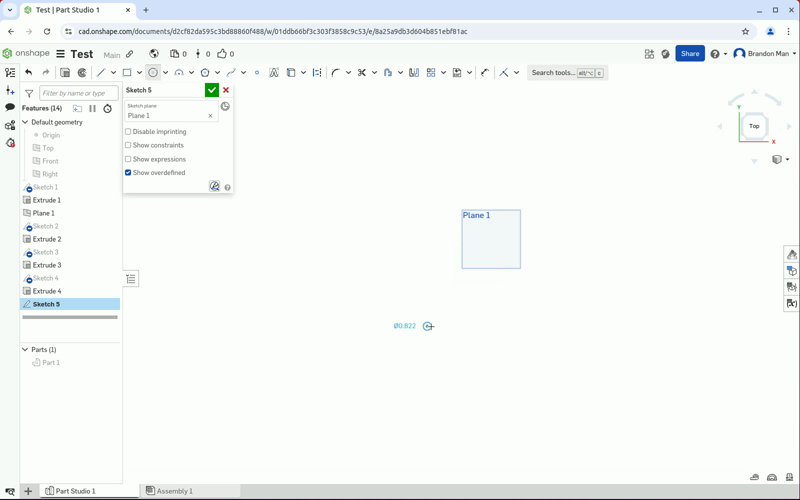
scroll(6)
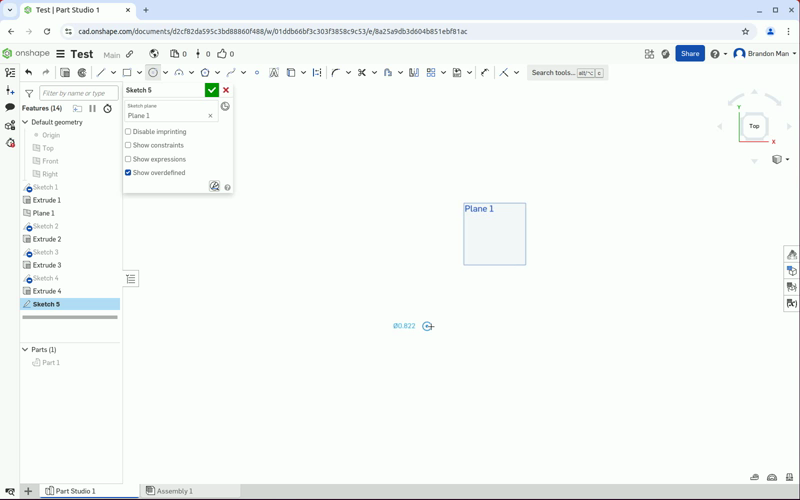
scroll(6)
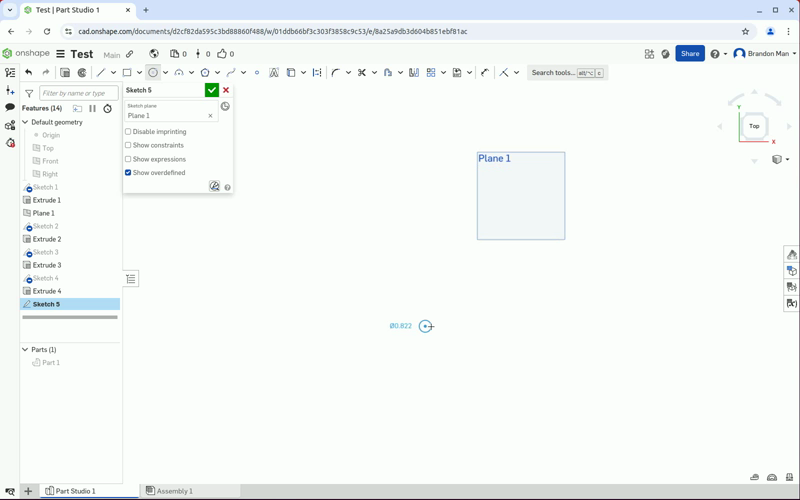
scroll(6)
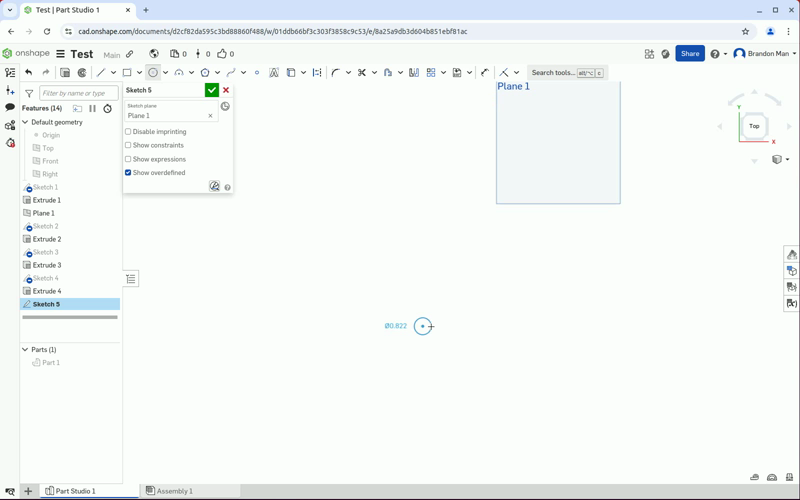
scroll(6)
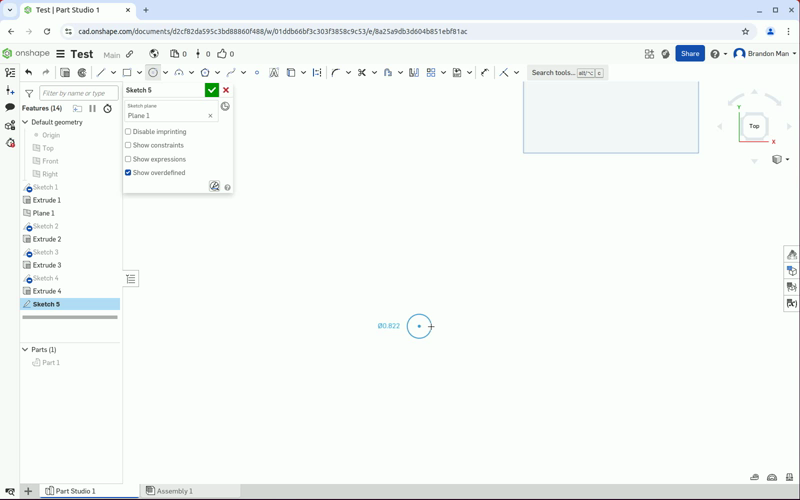
scroll(6)
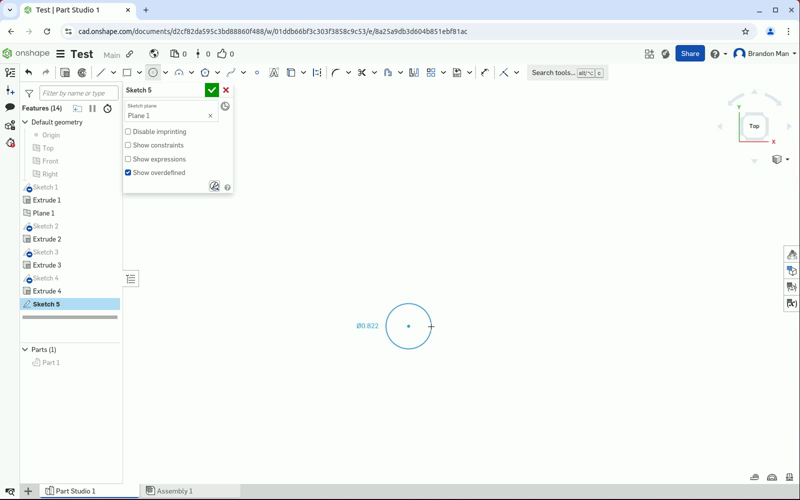
click(431, 326)
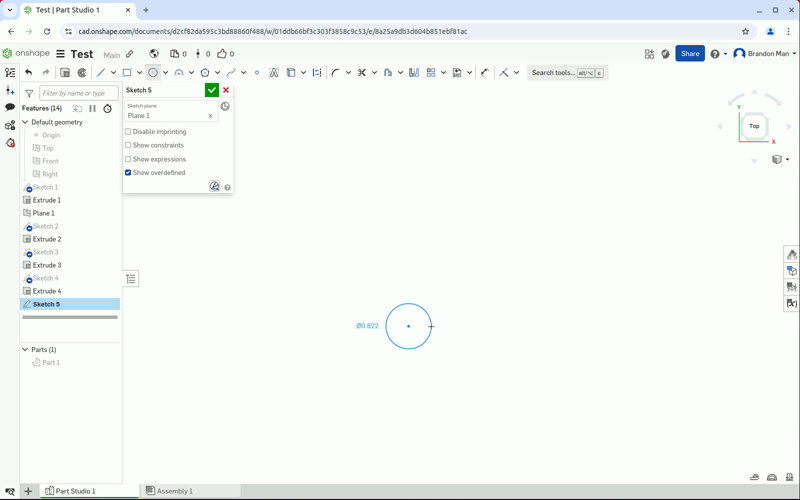
scroll(-6)
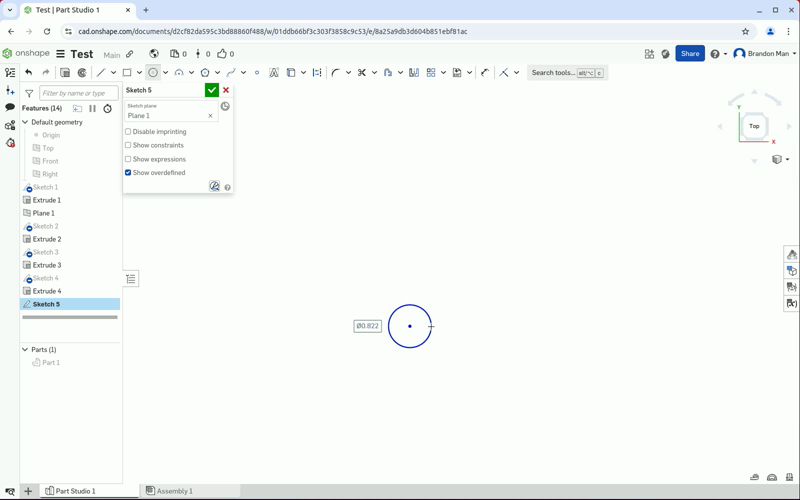
scroll(-6)
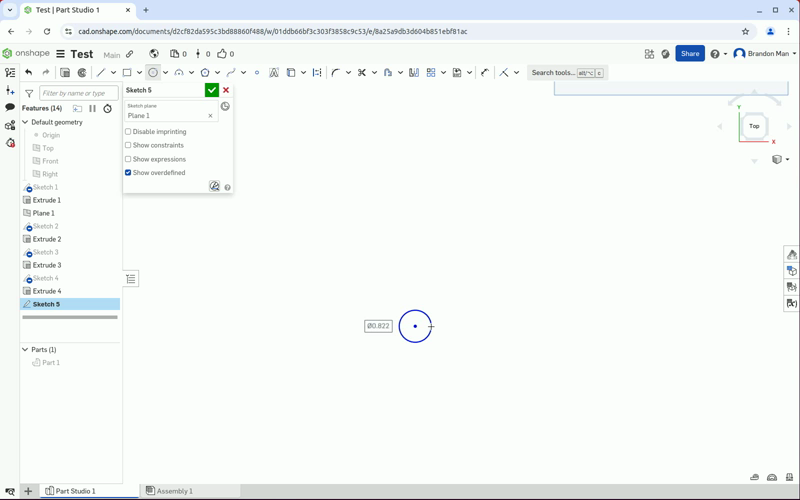
scroll(-6)
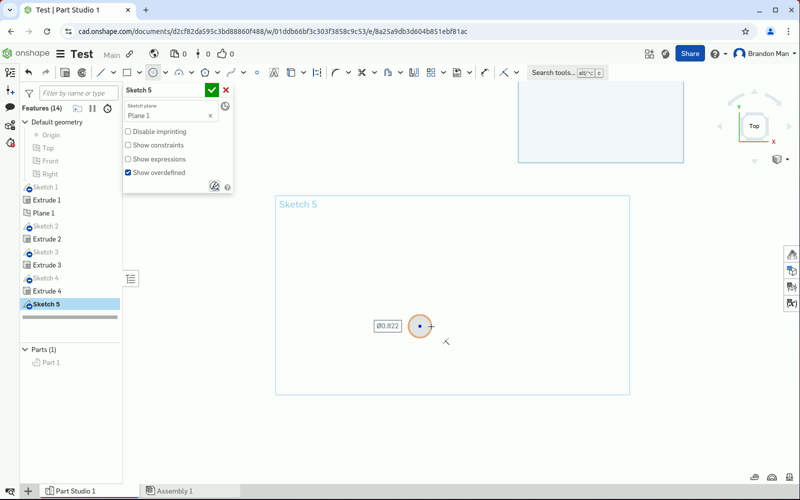
scroll(-6)
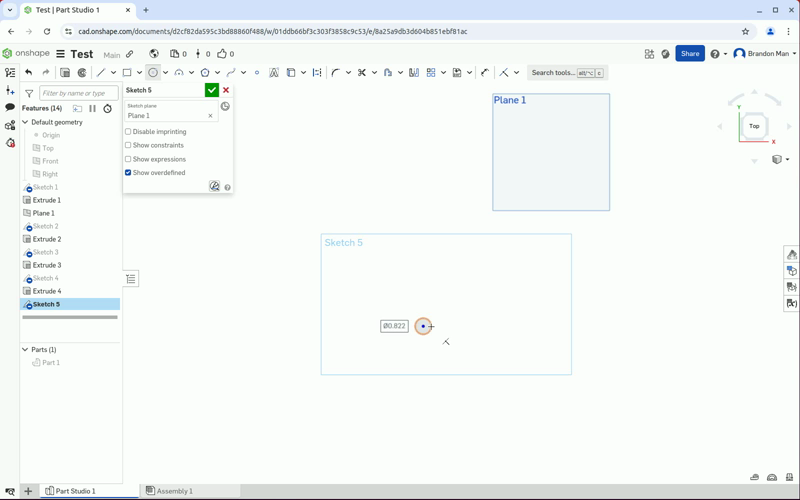
scroll(-6)
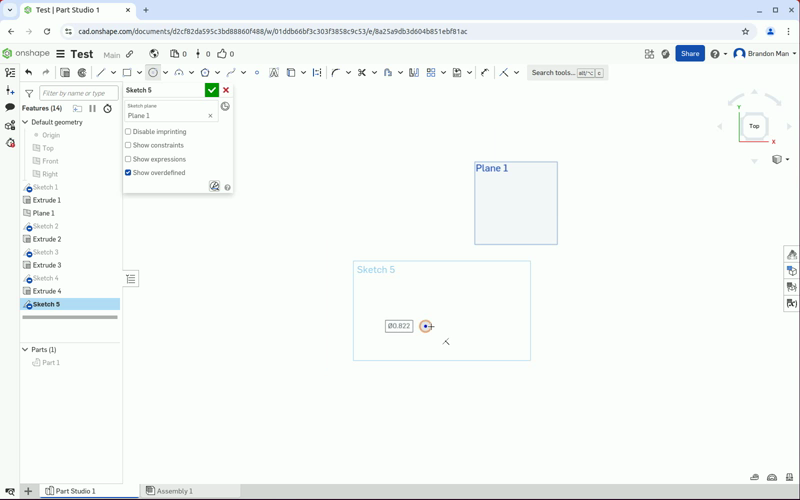
scroll(-6)
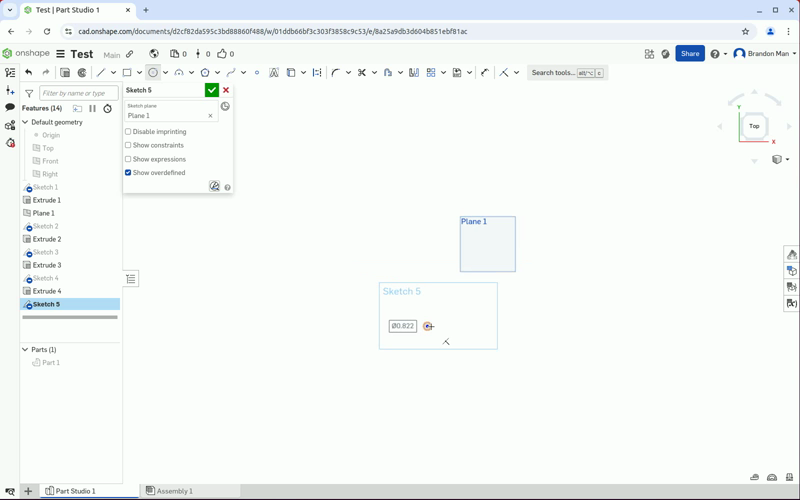
scroll(-6)
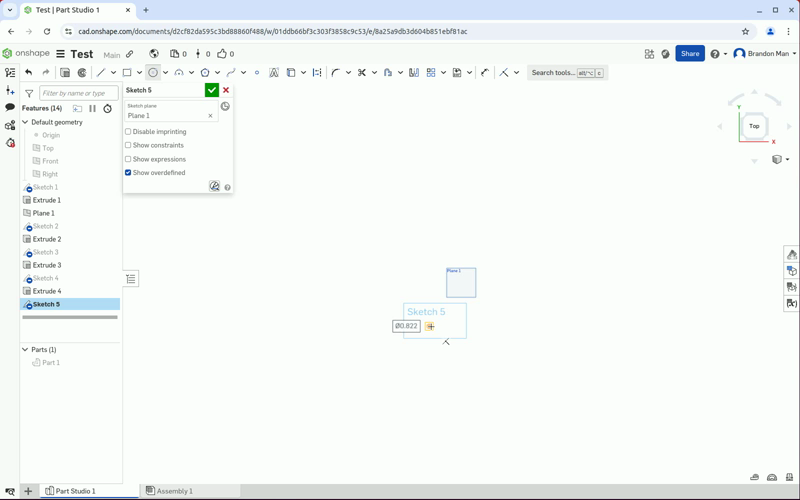
key(esc)
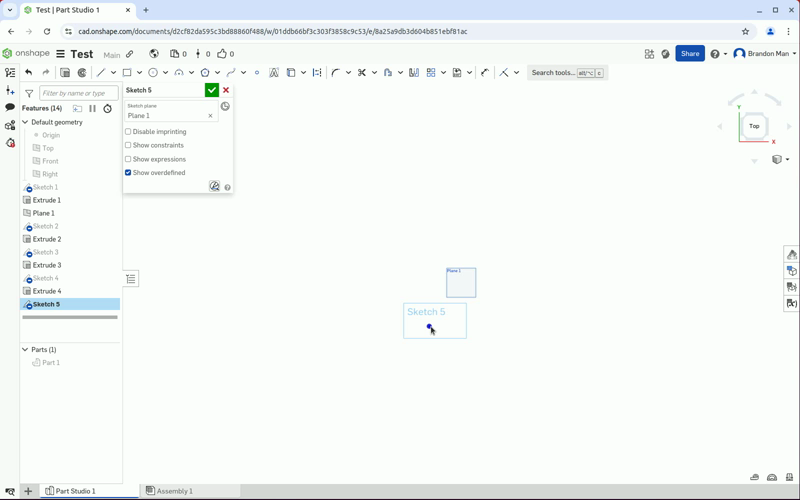
mouse_move(429, 325)
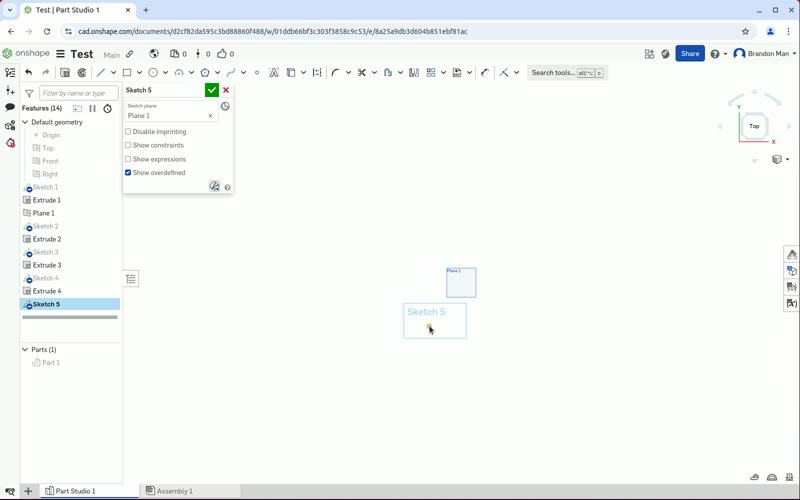
scroll(6)
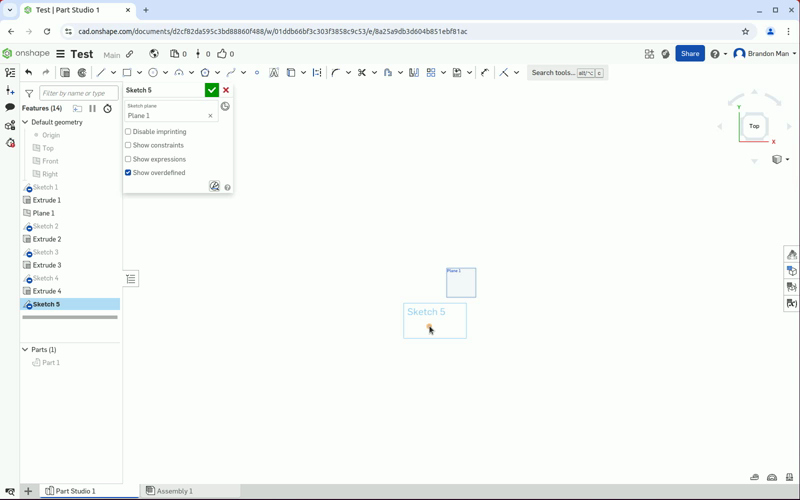
scroll(6)
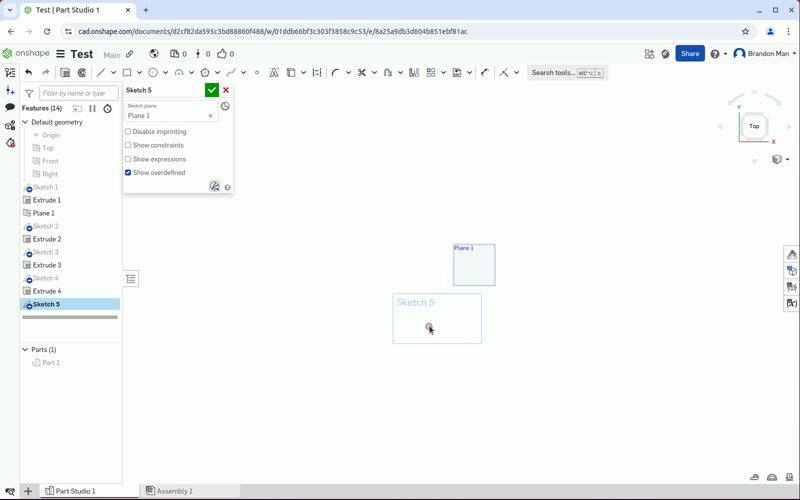
scroll(6)
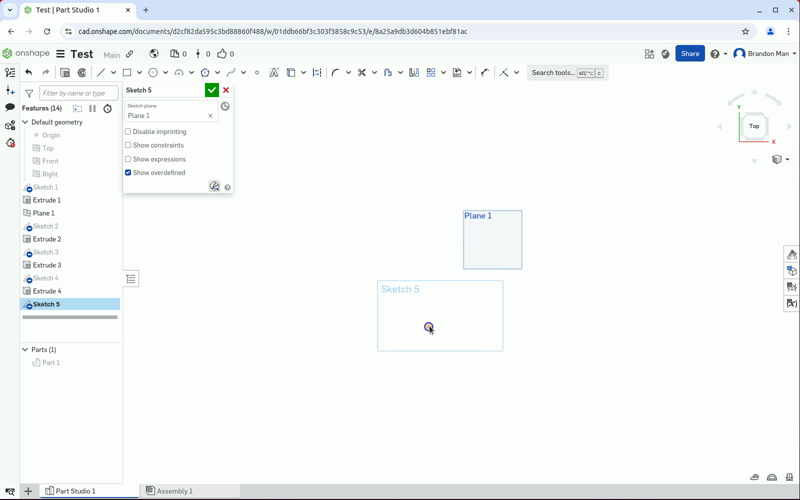
scroll(6)
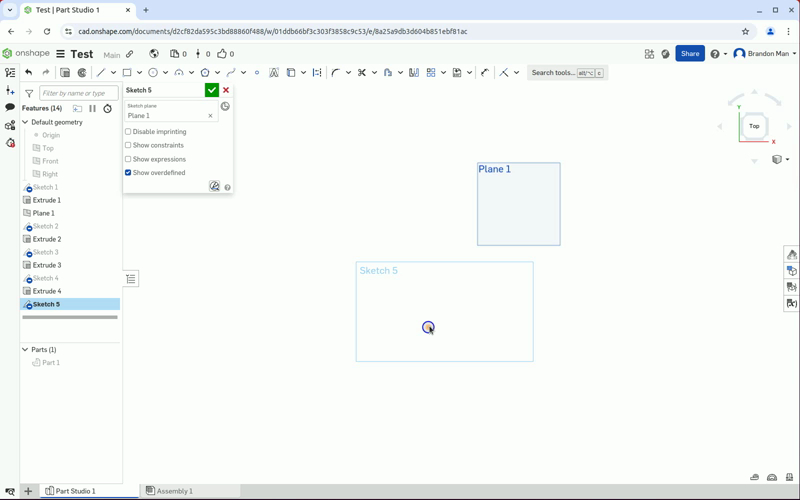
scroll(6)
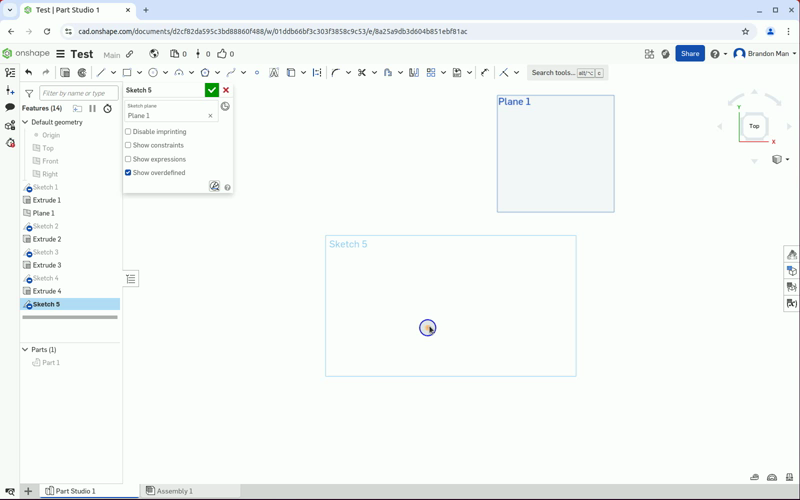
scroll(6)
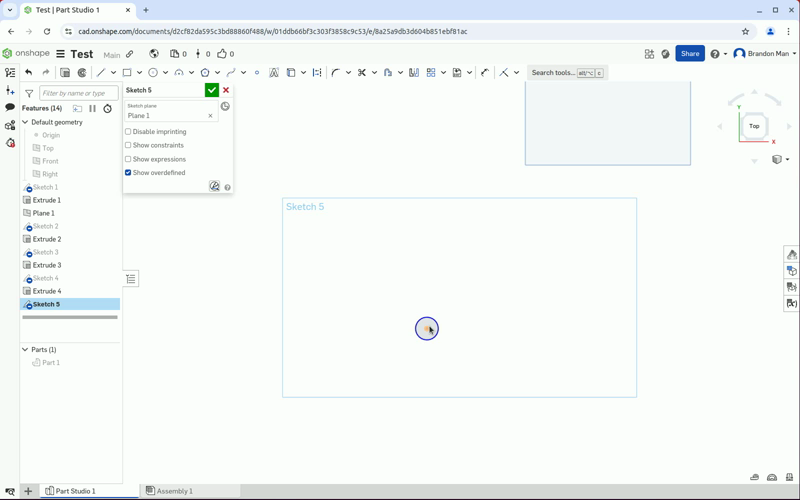
scroll(6)
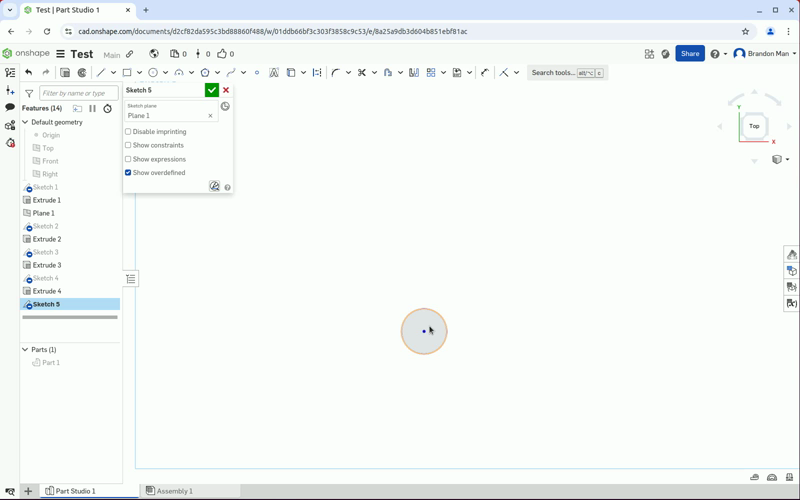
click(429, 325)
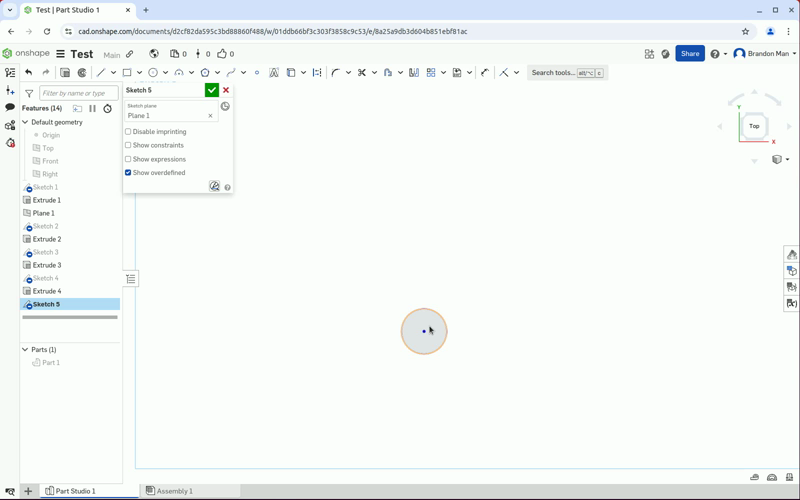
scroll(-6)
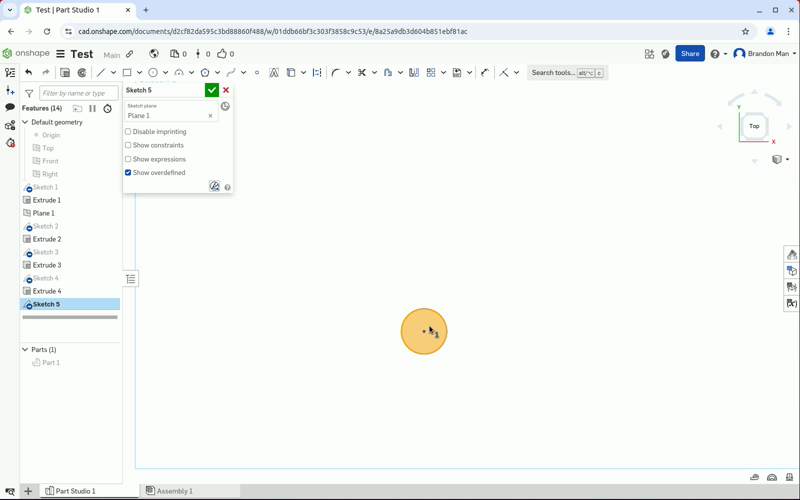
scroll(-6)
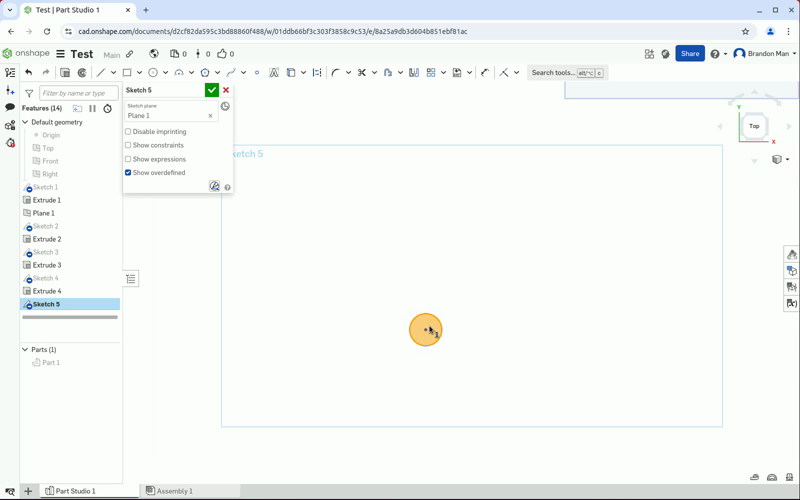
scroll(-6)
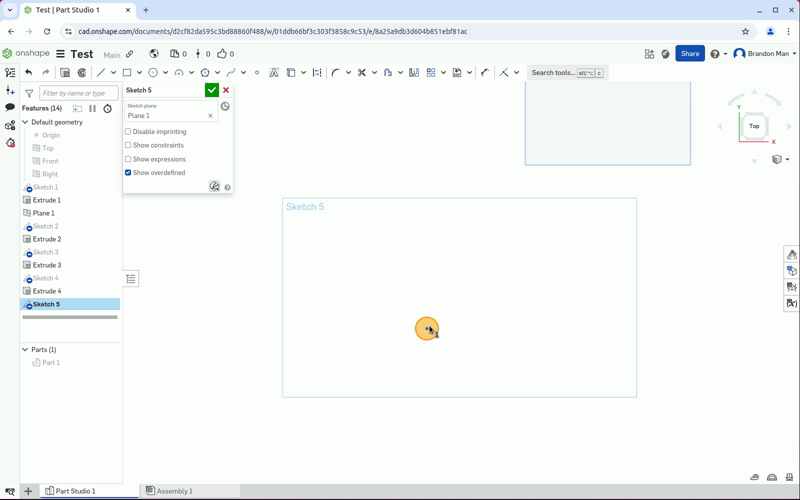
scroll(-6)
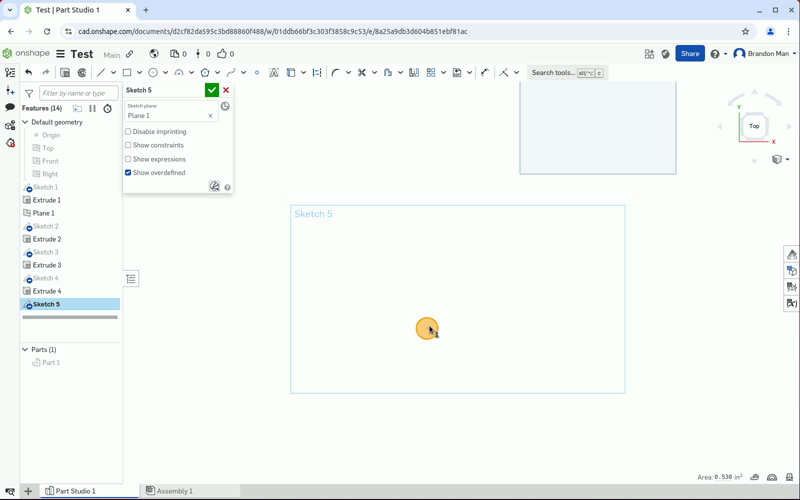
scroll(-6)
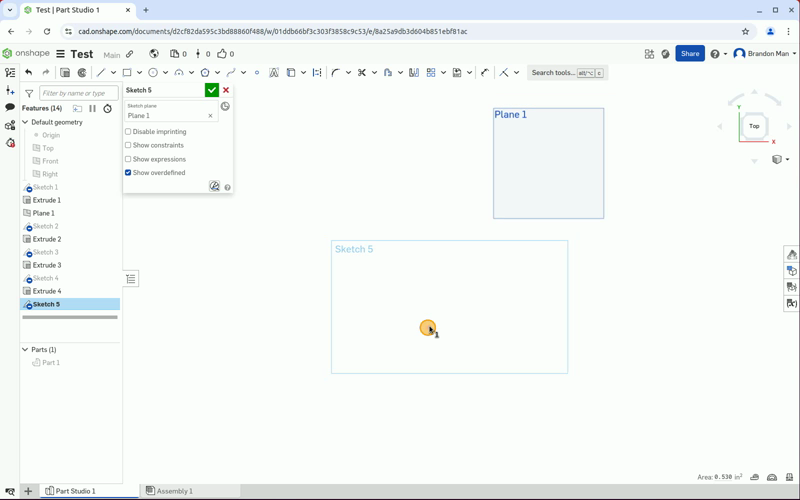
scroll(-6)
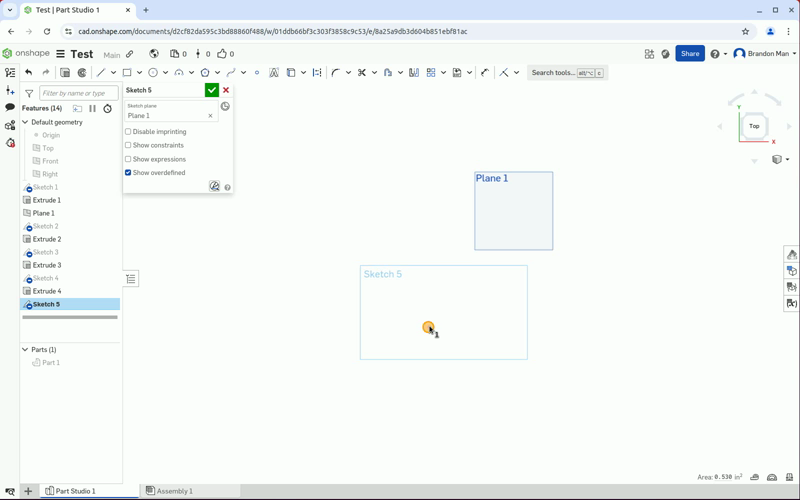
scroll(-6)
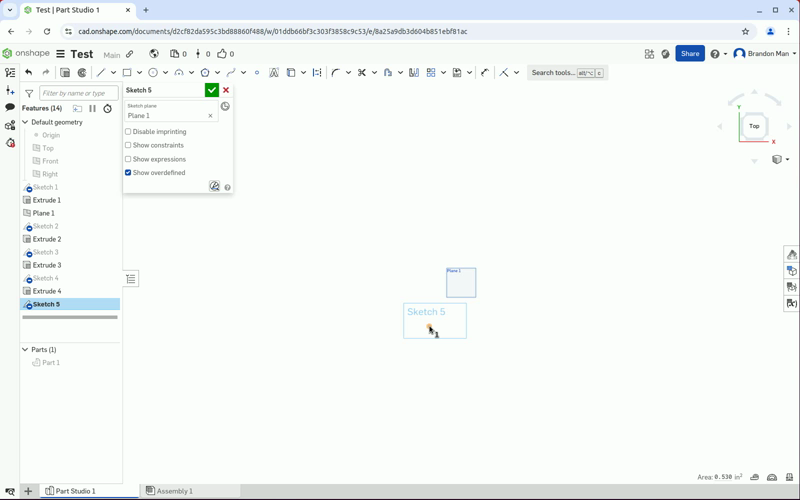
mouse_move(73, 352)
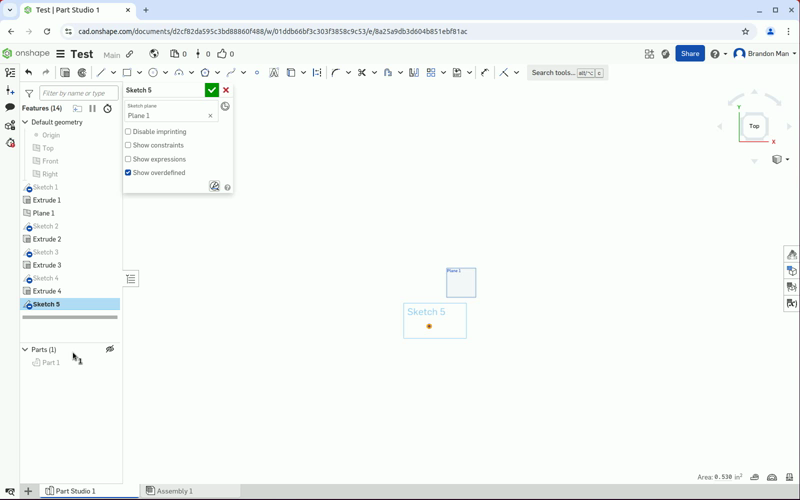
key(shift+y)
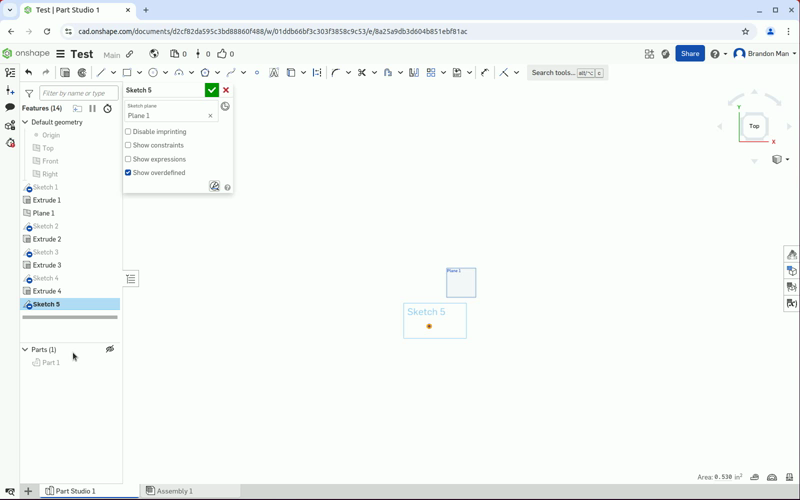
key(shift+e)
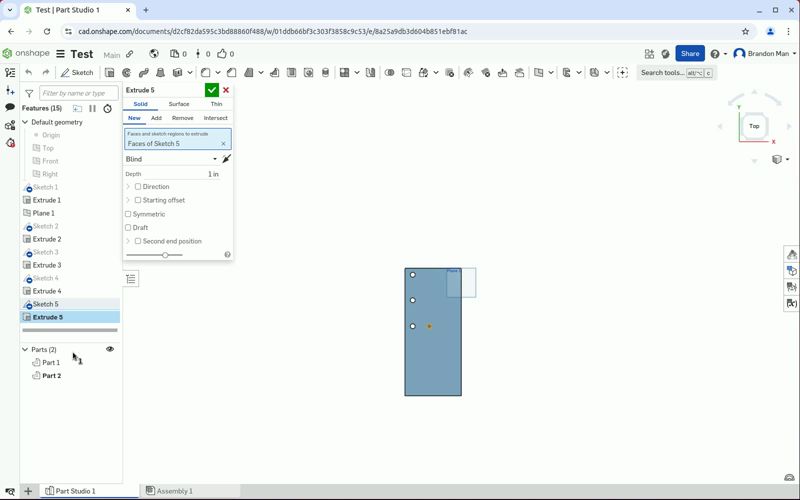
mouse_move(143, 106)
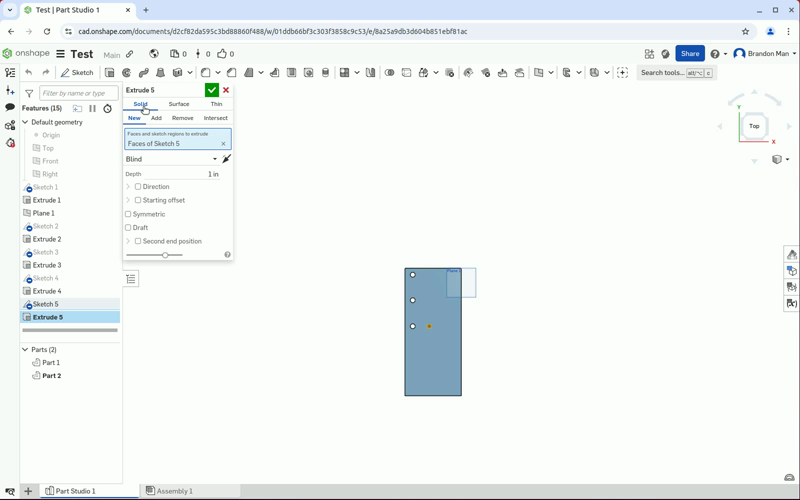
click(143, 106)
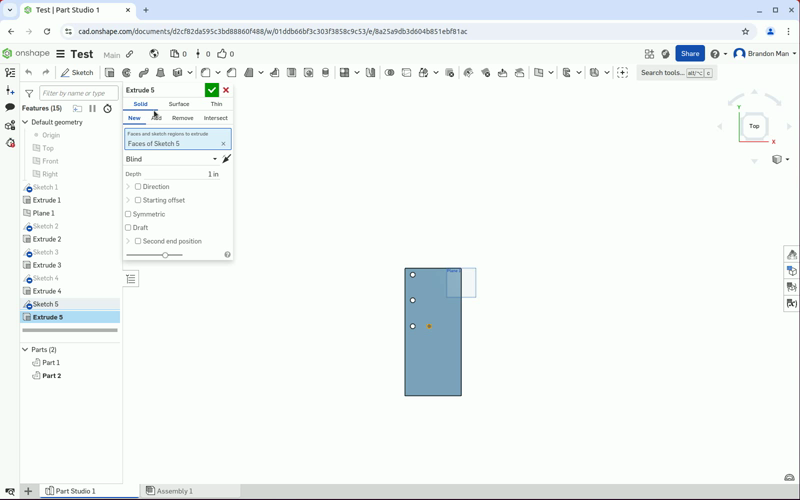
mouse_move(186, 120)
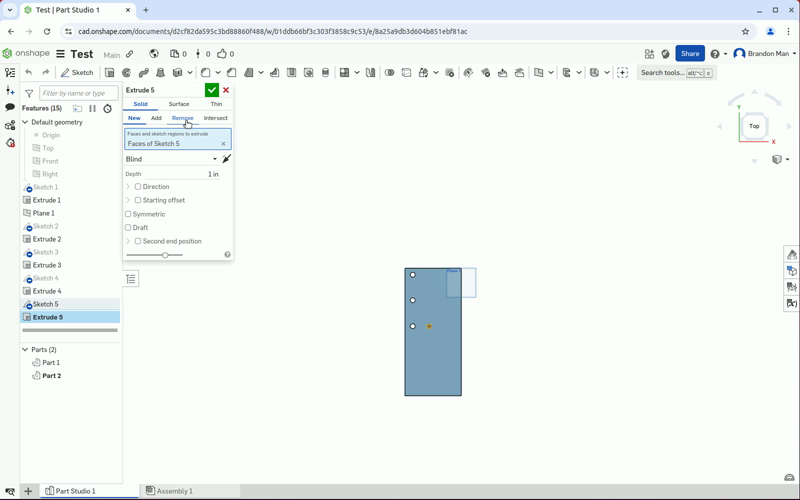
click(186, 120)
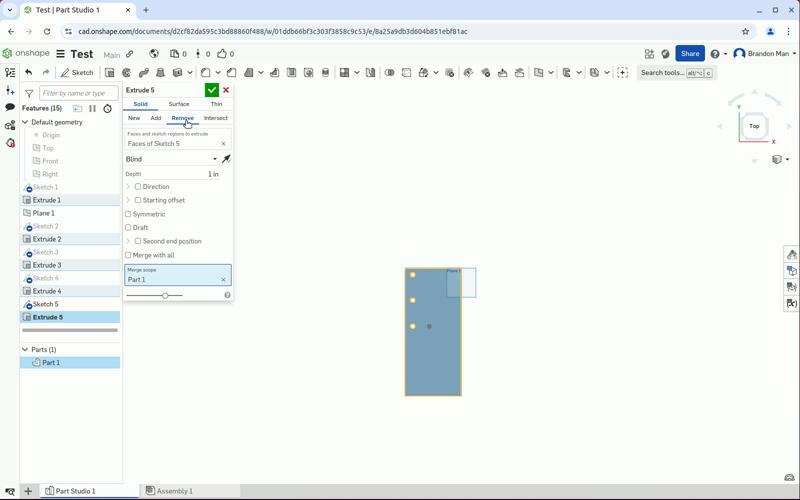
key(tab, 4)
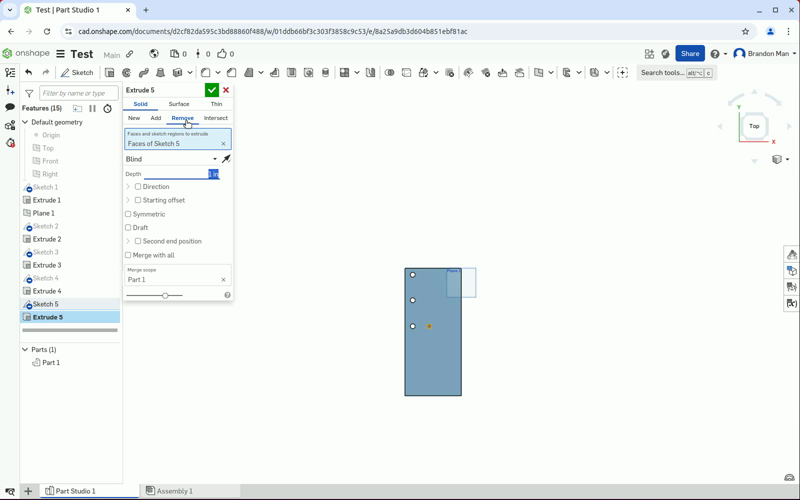
text(5.296)
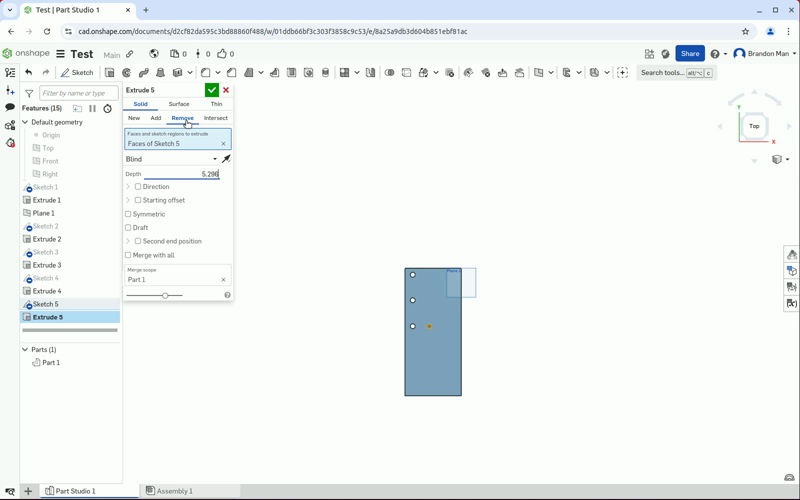
key(tab, 6)
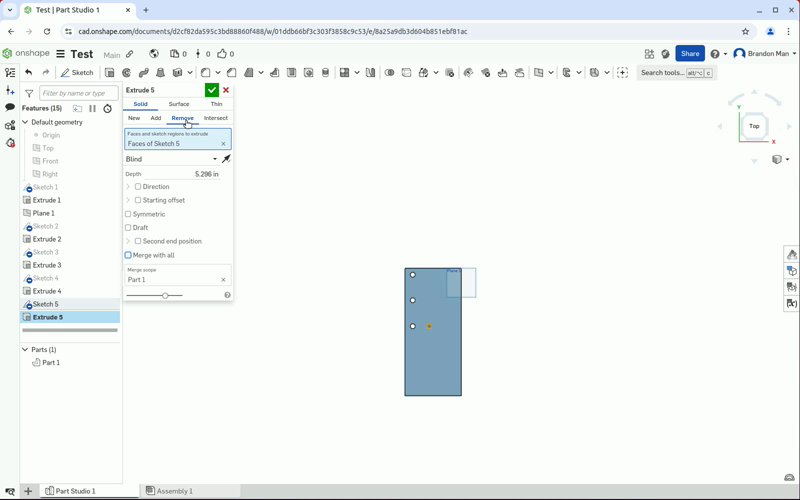
key(space)
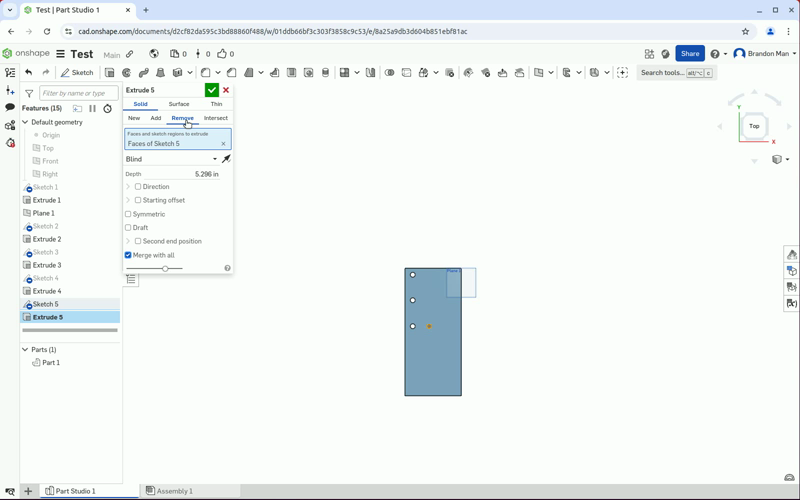
key(enter)
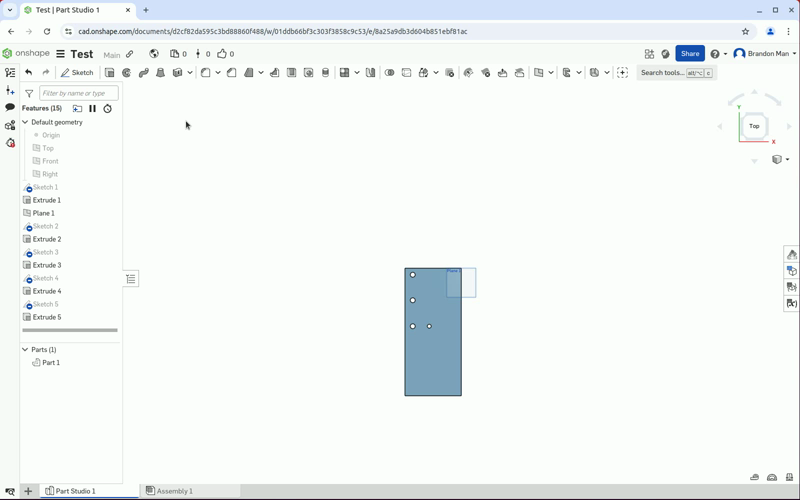
key(shift+h)
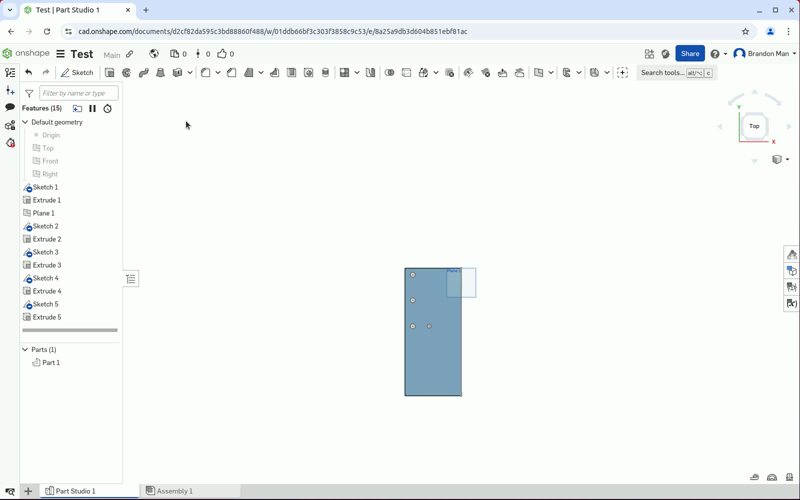
key(shift+h)
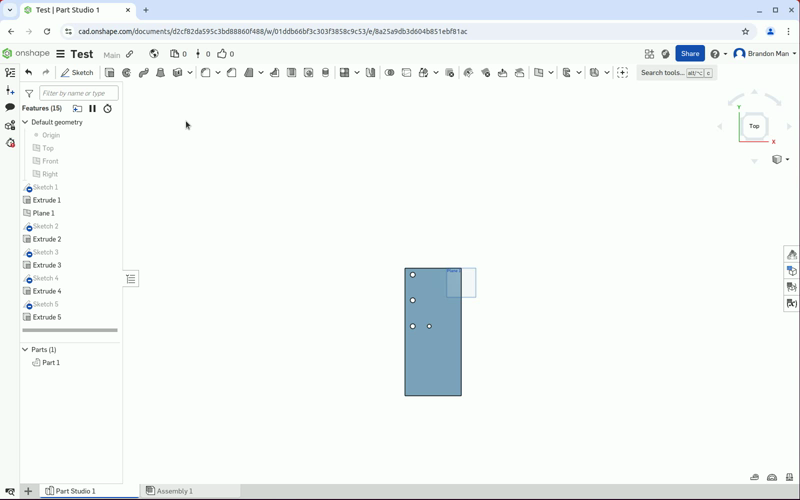
mouse_move(73, 189)
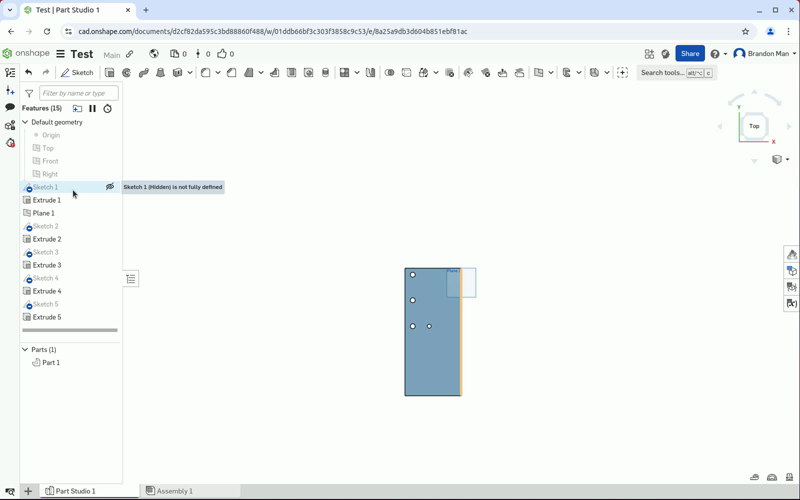
click(73, 189)
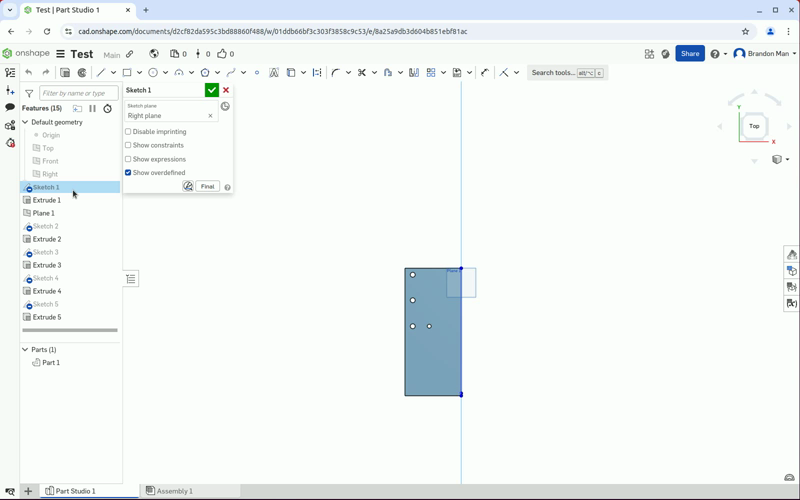
mouse_move(229, 92)
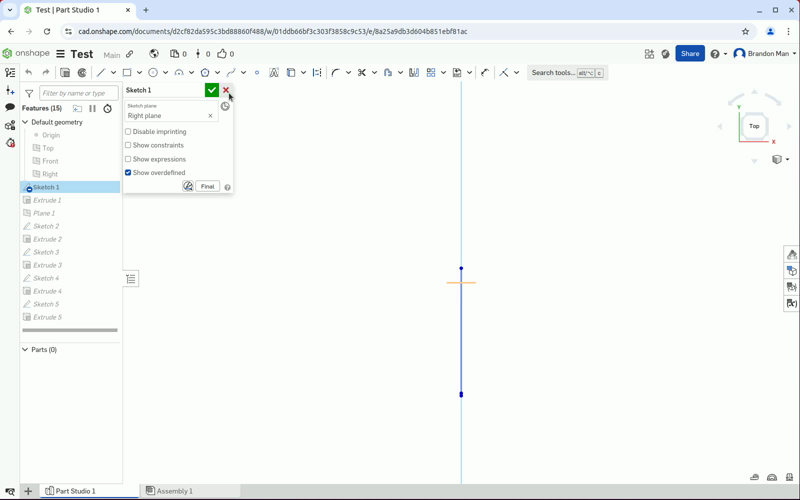
click(229, 92)
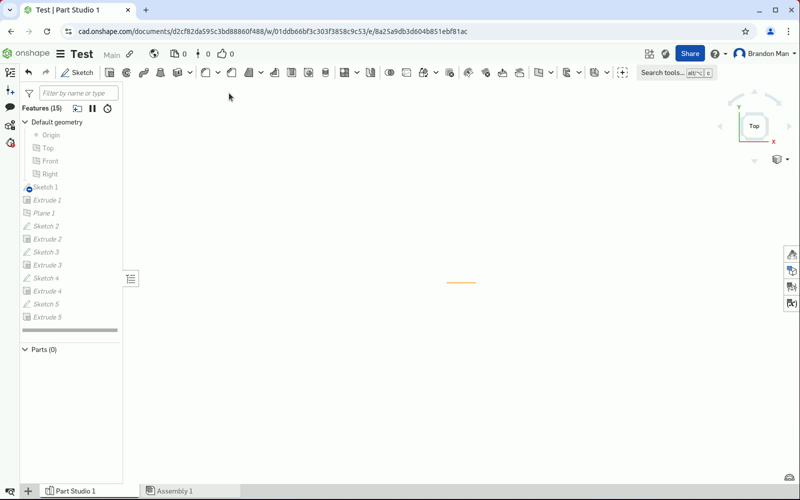
key(shift+s)
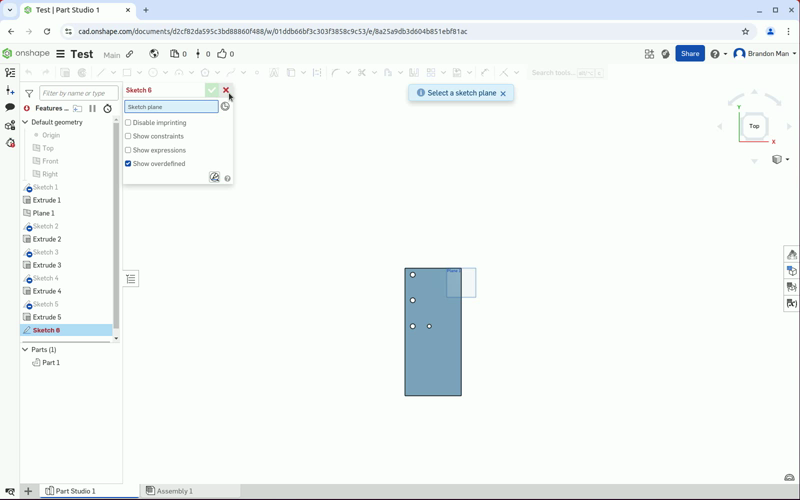
mouse_move(69, 215)
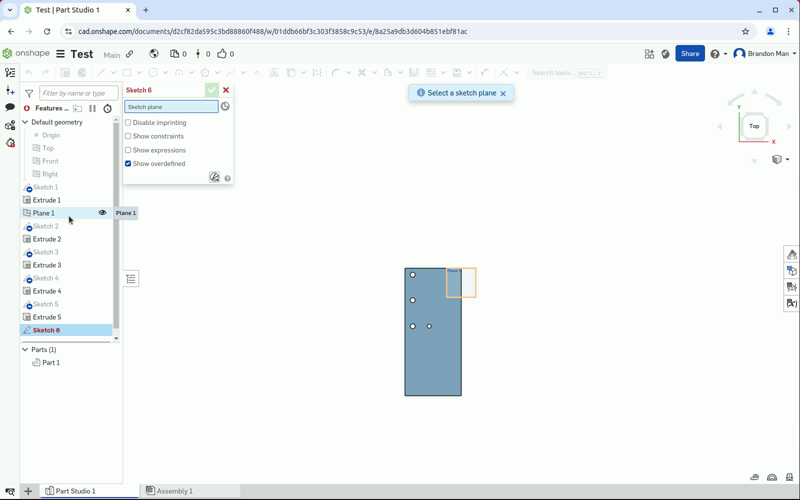
click(69, 215)
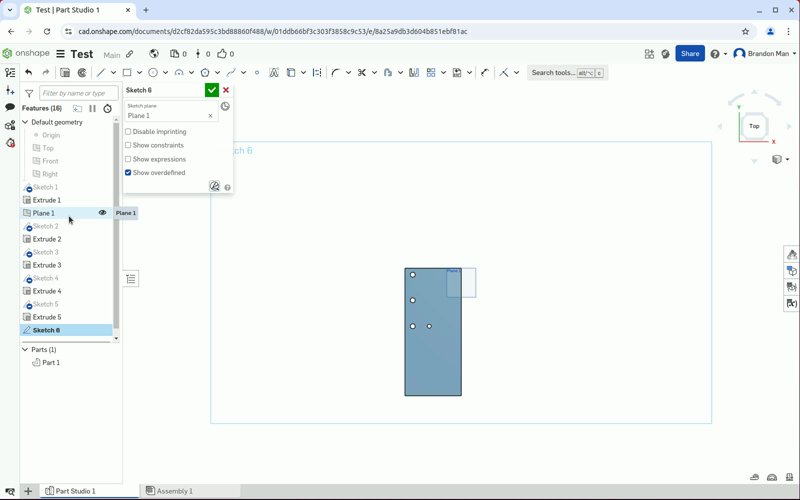
mouse_move(73, 352)
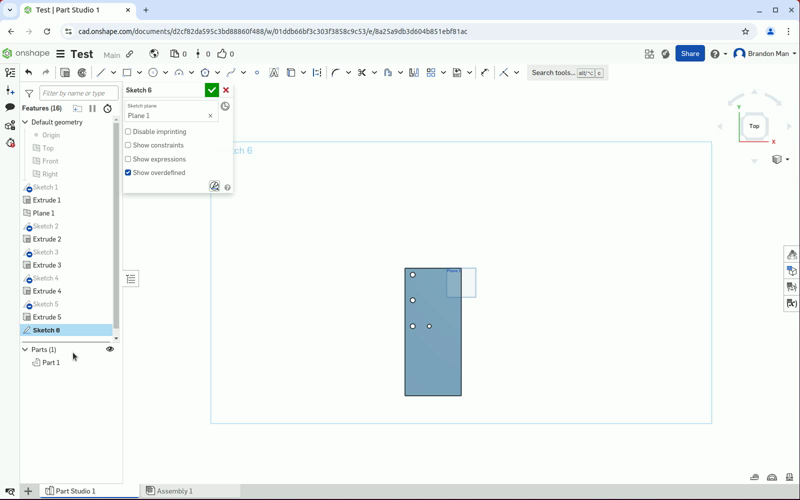
key(y)
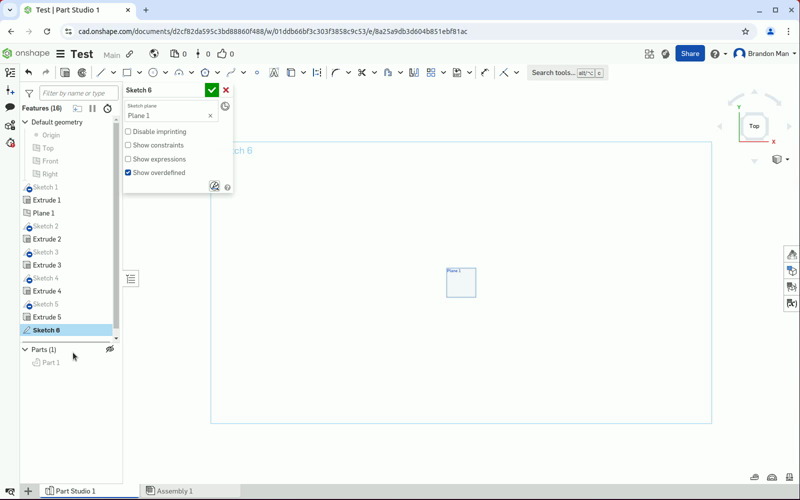
key(c)
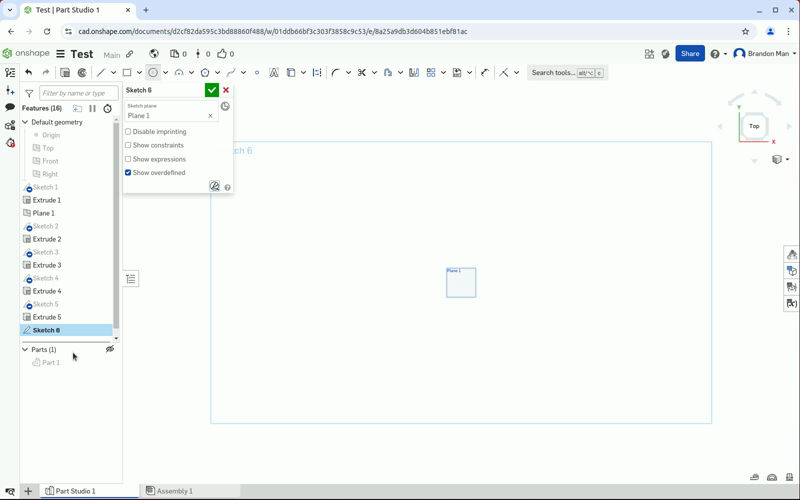
key_down(shift)
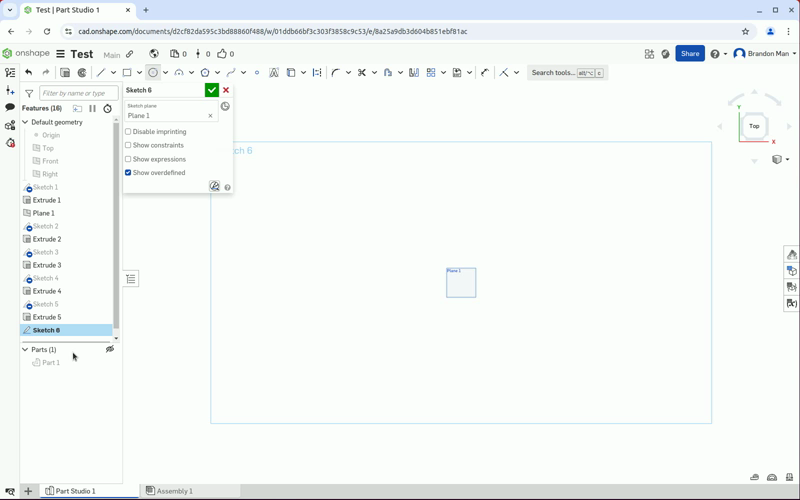
mouse_move(429, 300)
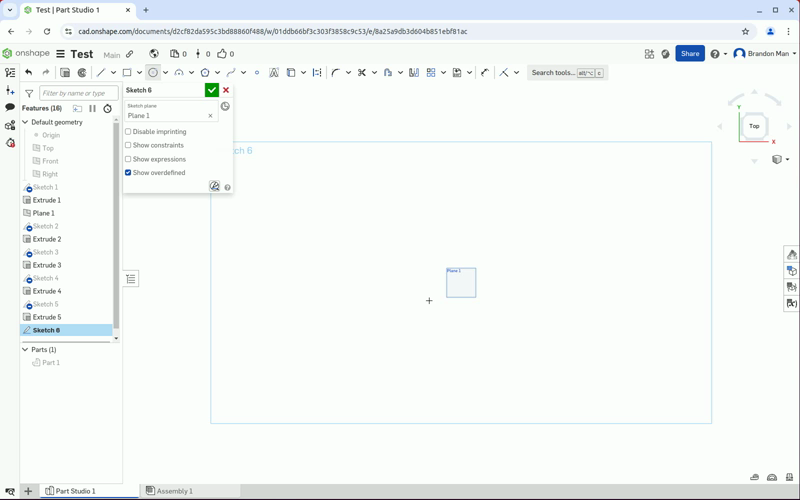
click(429, 300)
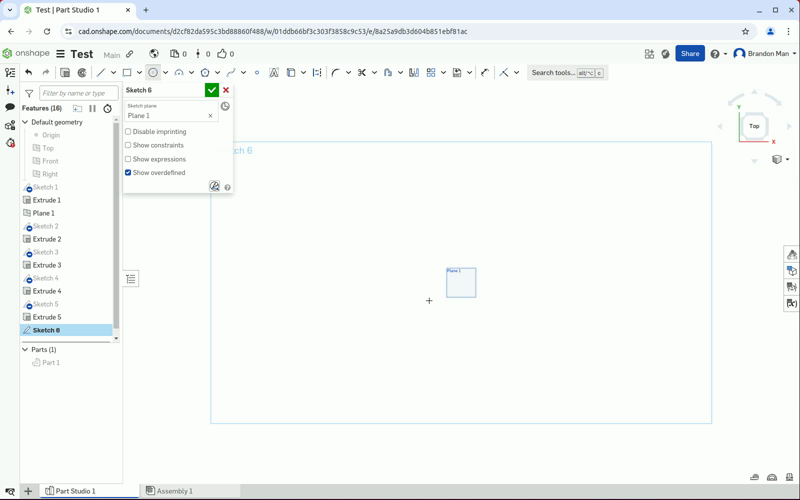
key_up(shift)
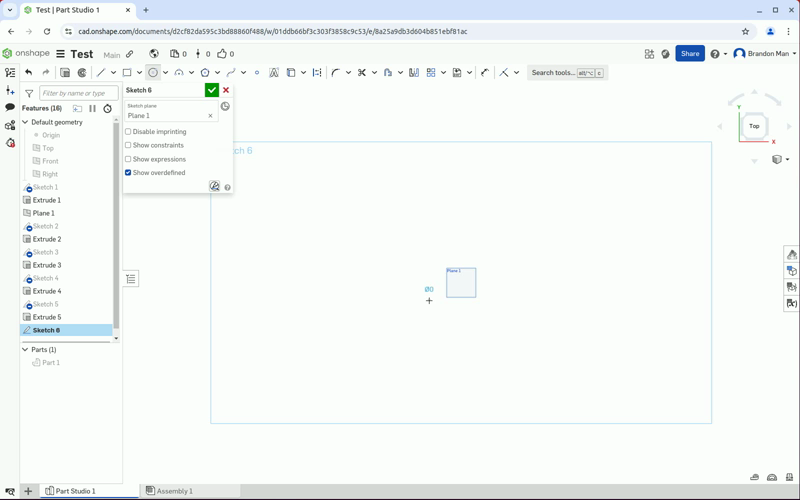
mouse_move(431, 300)
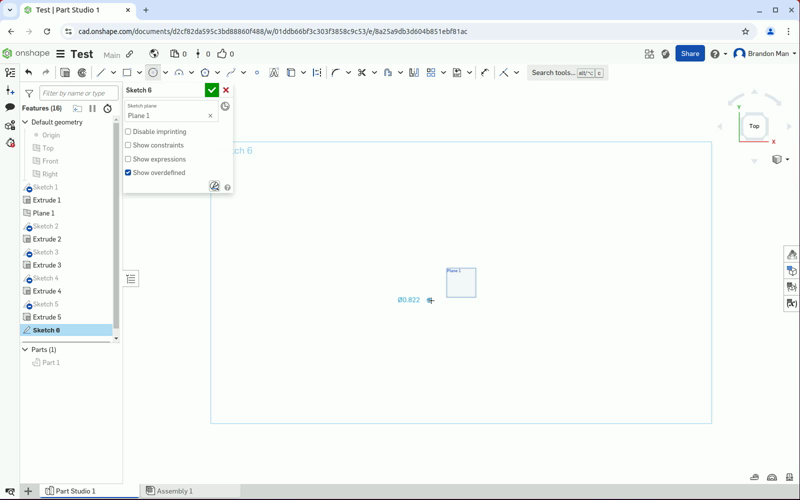
scroll(6)
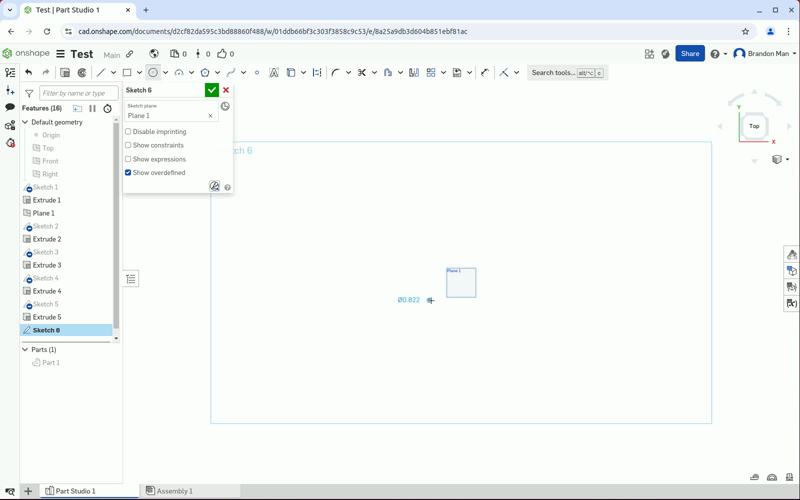
scroll(6)
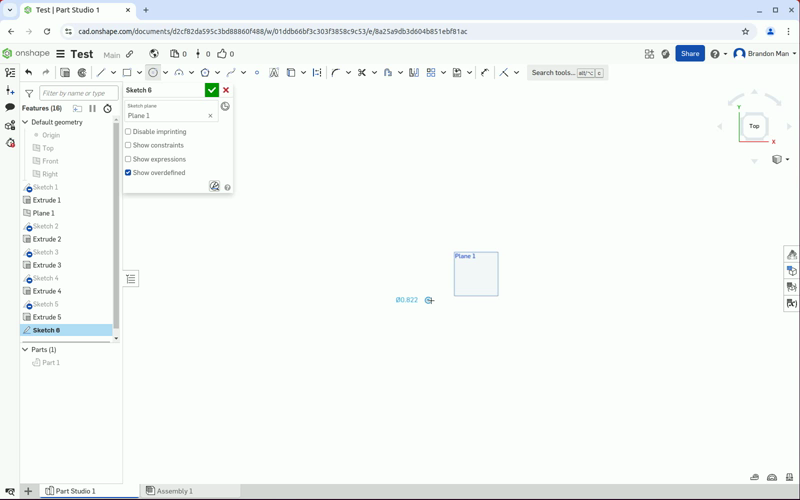
scroll(6)
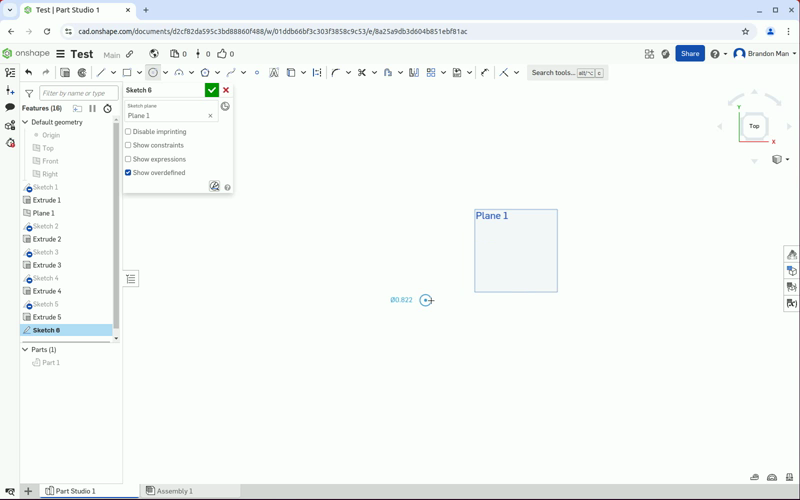
scroll(6)
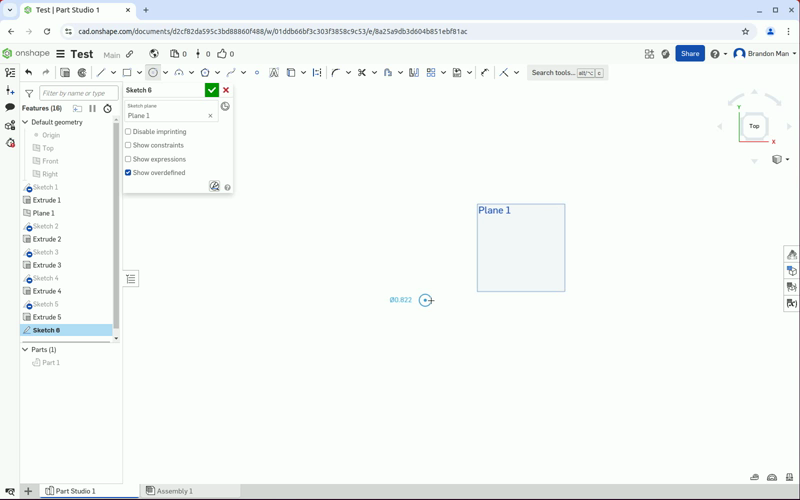
scroll(6)
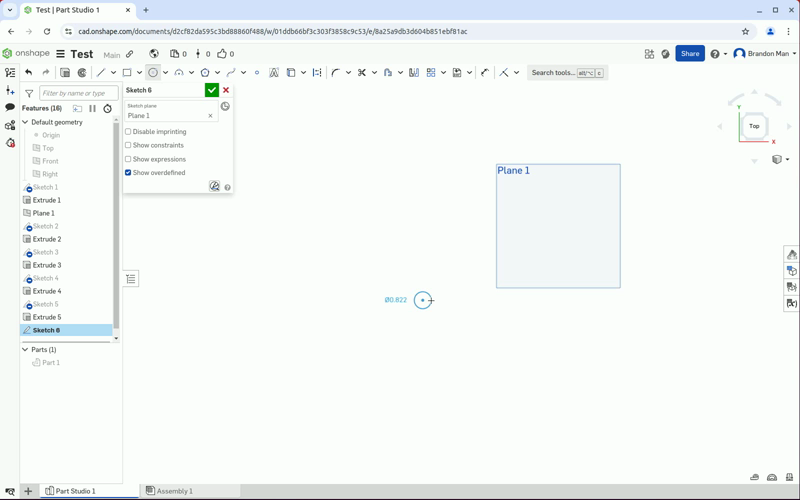
scroll(6)
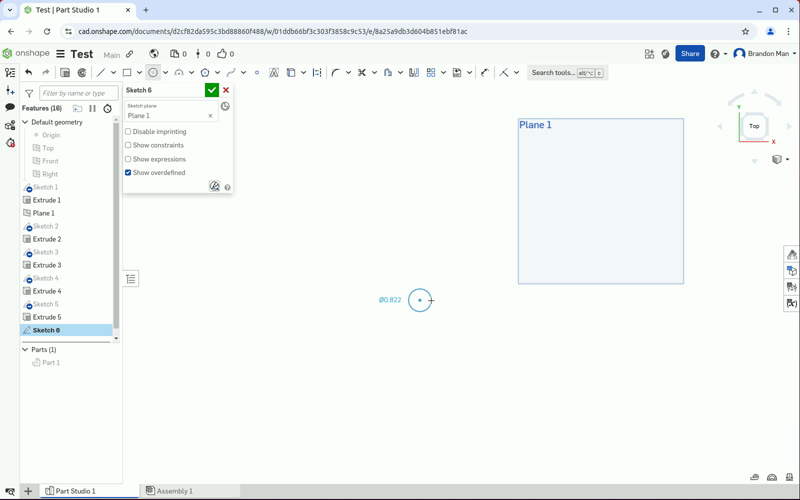
scroll(6)
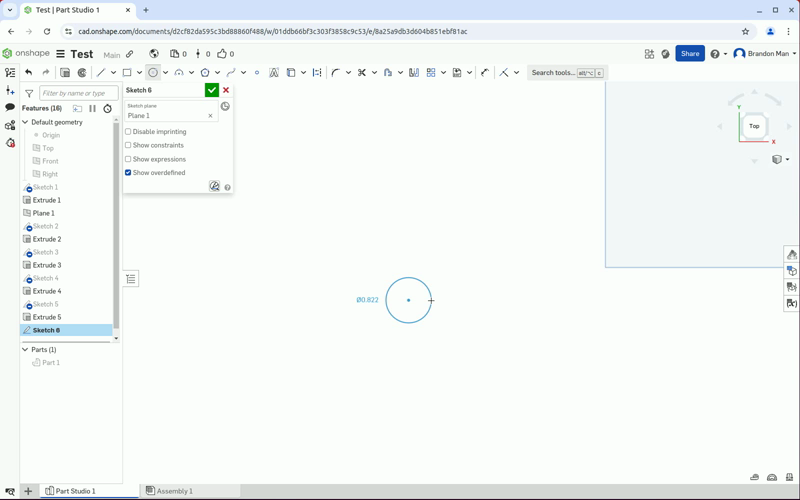
click(431, 300)
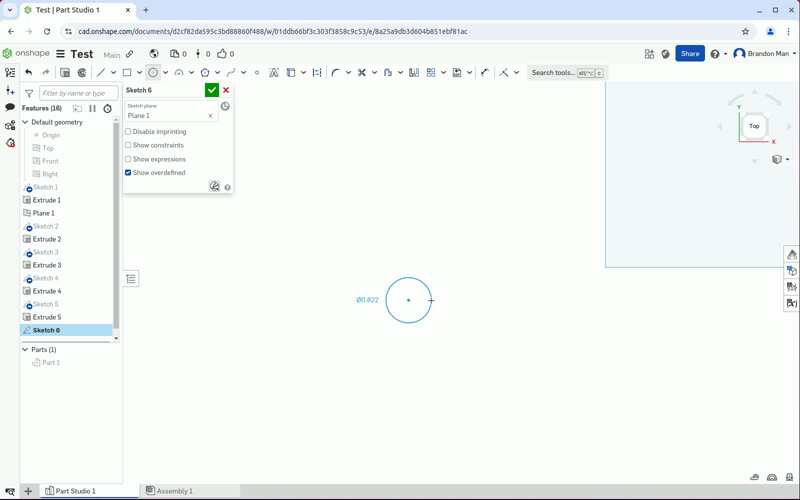
scroll(-6)
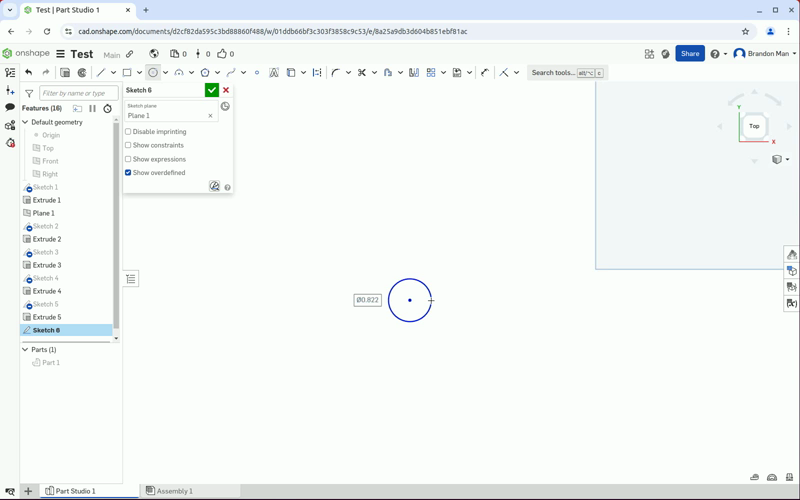
scroll(-6)
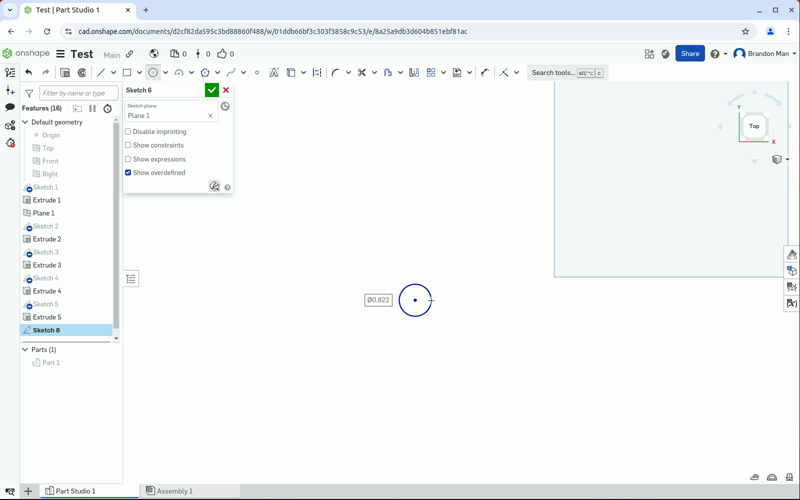
scroll(-6)
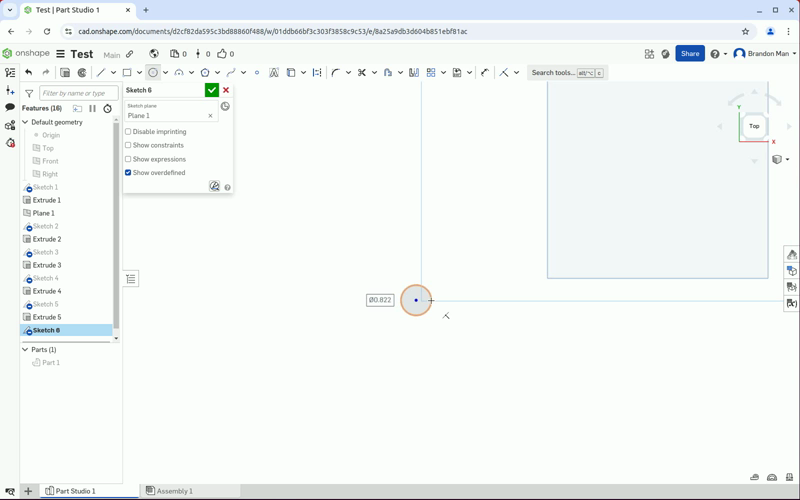
scroll(-6)
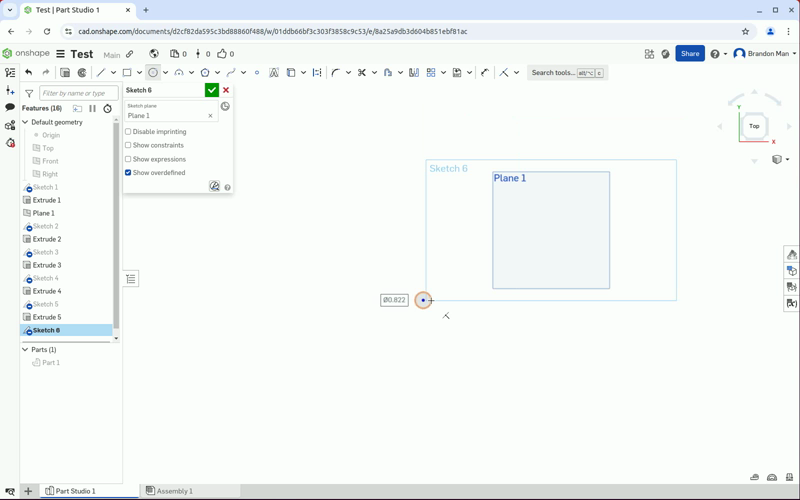
scroll(-6)
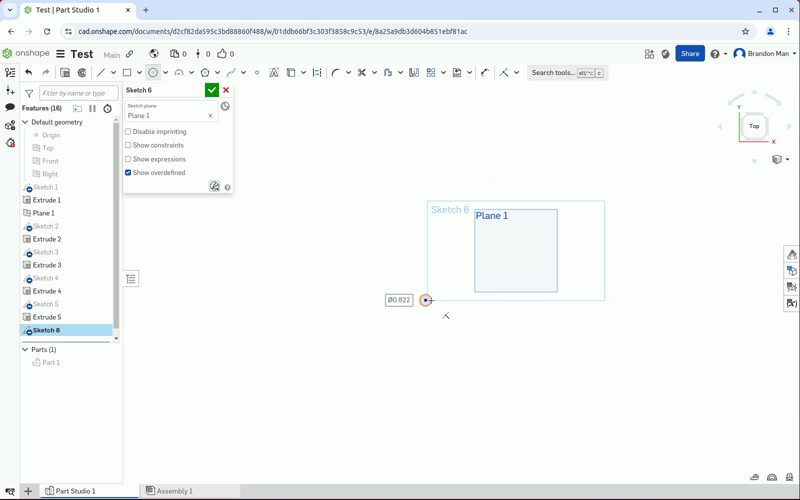
scroll(-6)
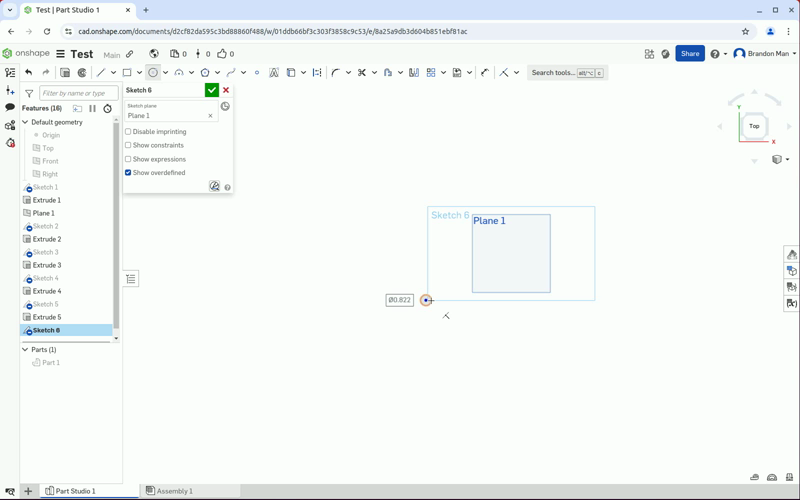
scroll(-6)
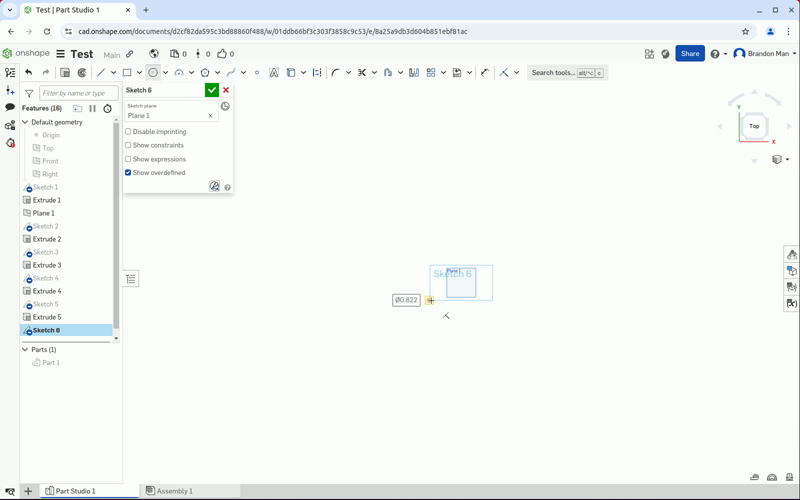
key(esc)
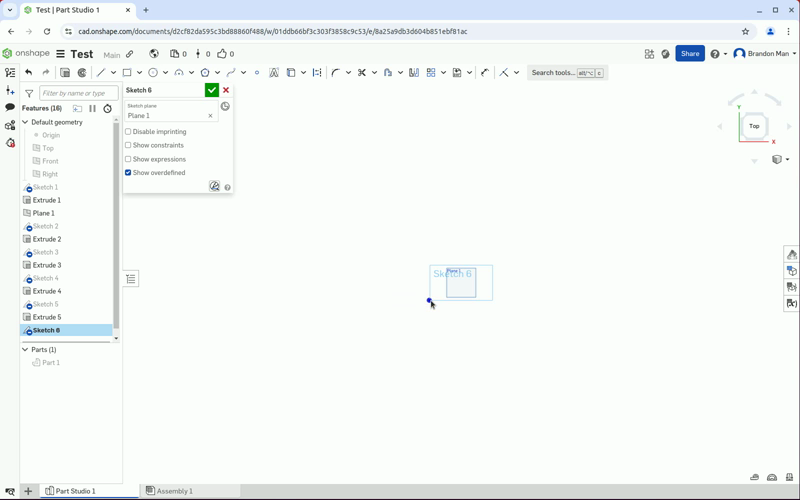
mouse_move(427, 299)
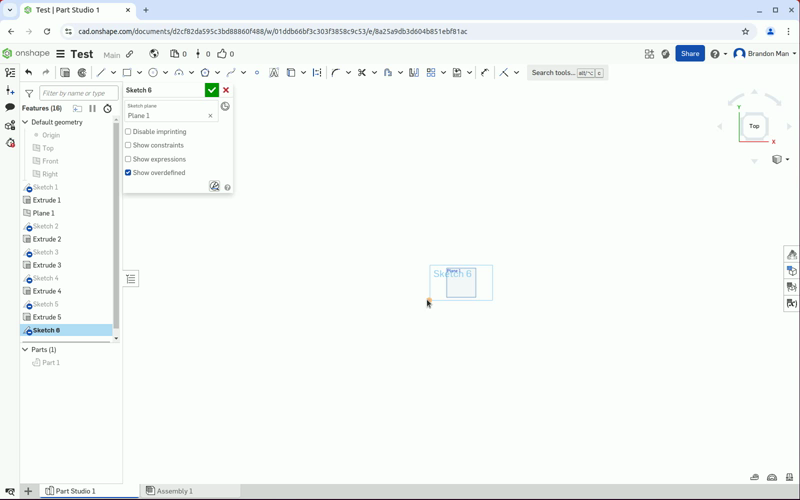
scroll(6)
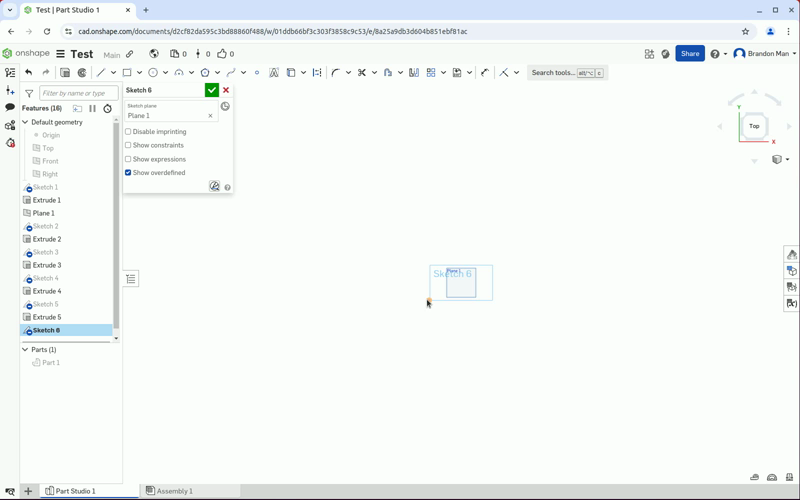
scroll(6)
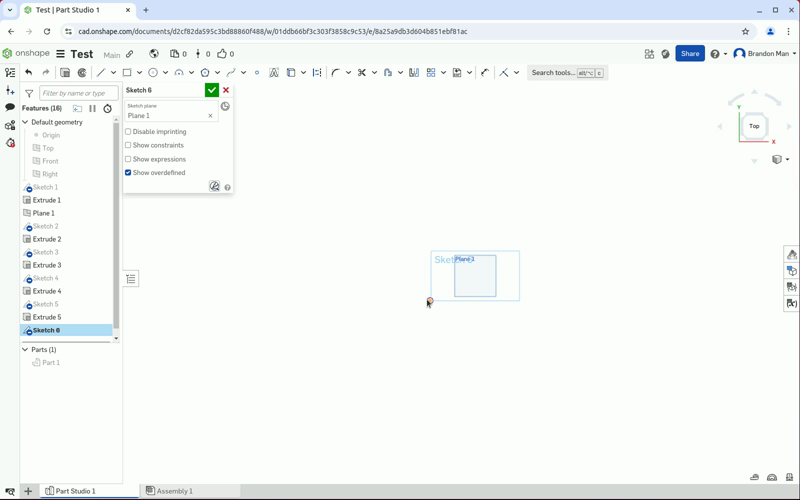
scroll(6)
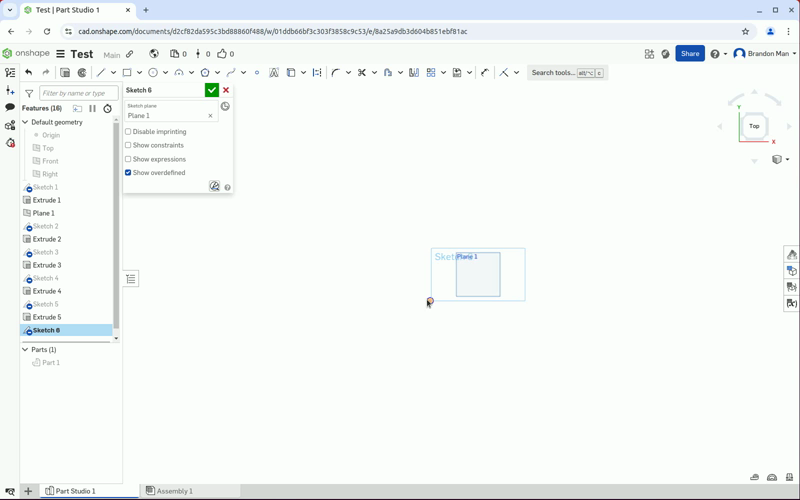
scroll(6)
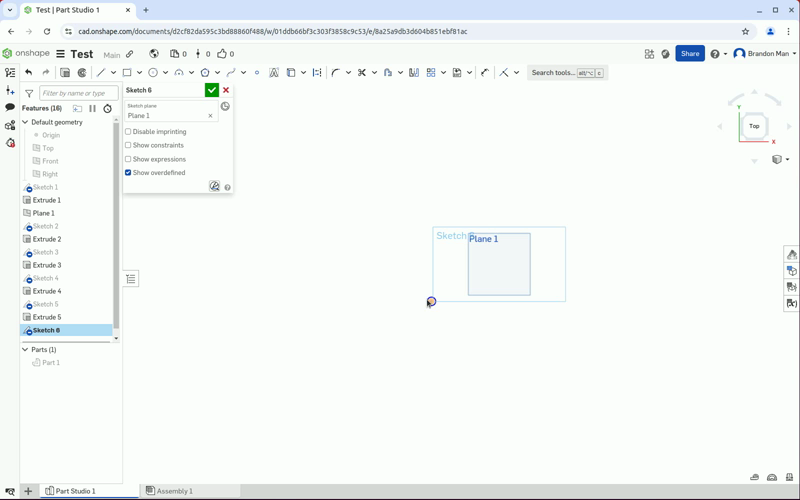
scroll(6)
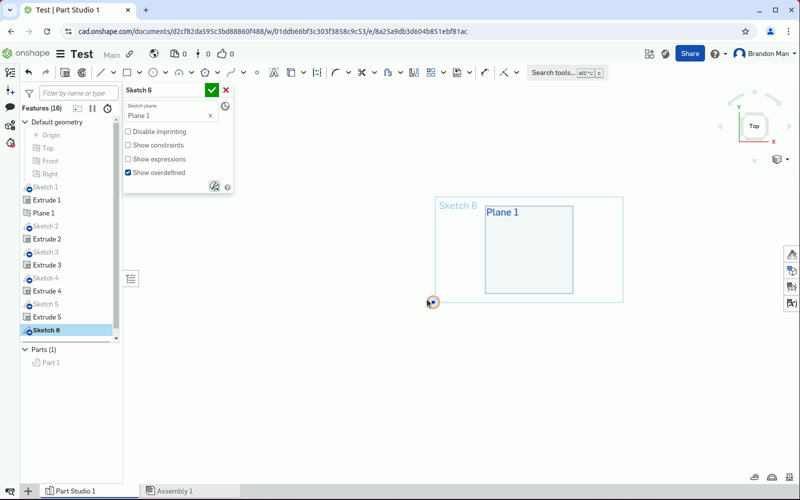
scroll(6)
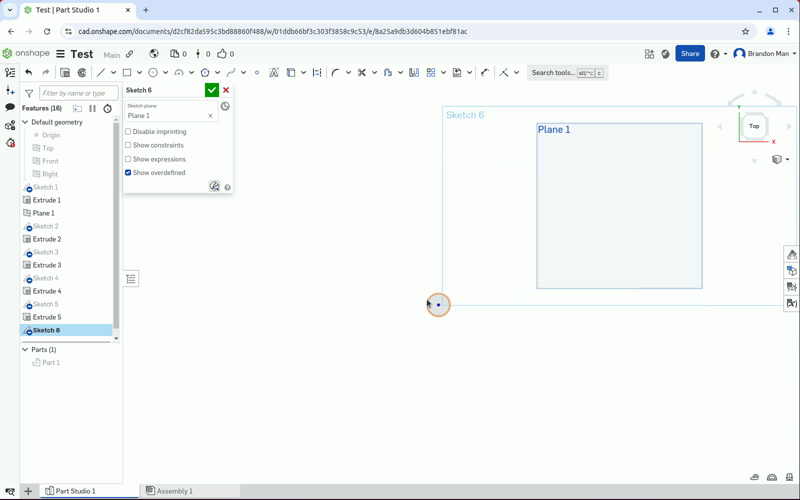
scroll(6)
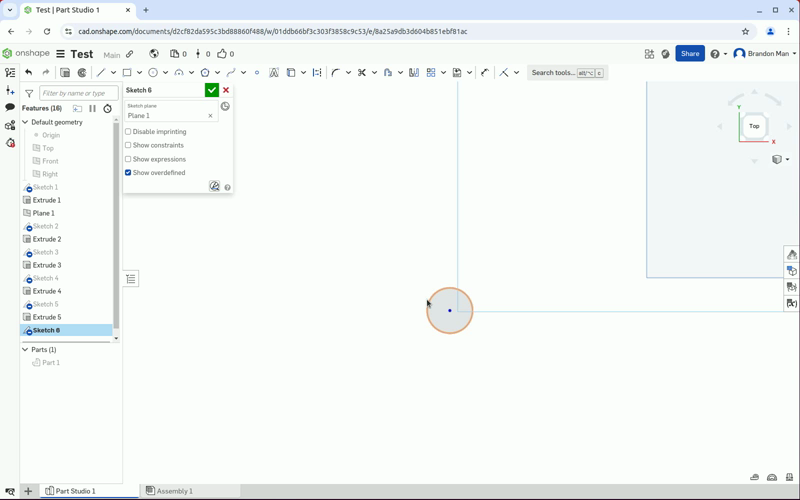
click(427, 299)
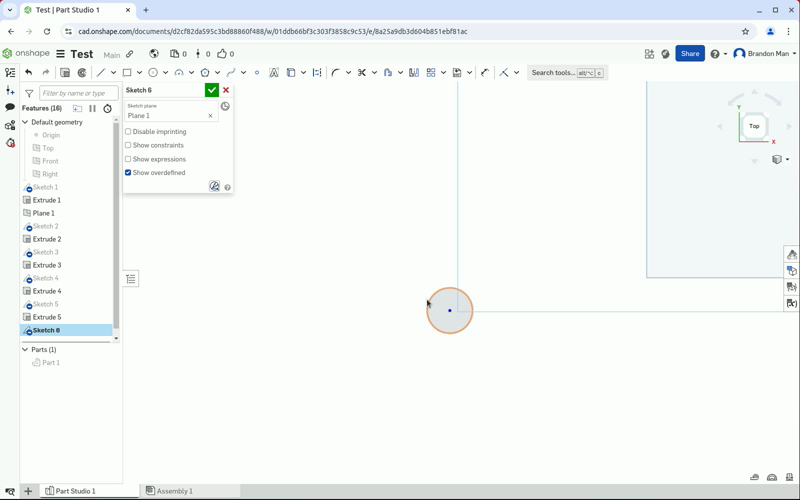
scroll(-6)
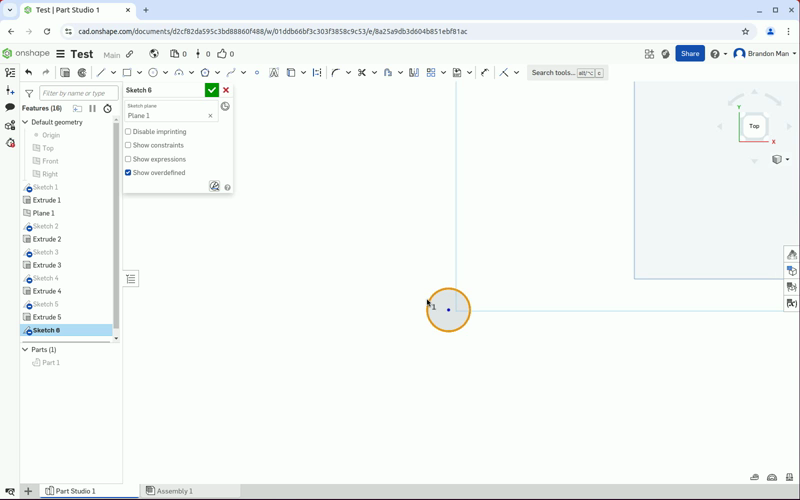
scroll(-6)
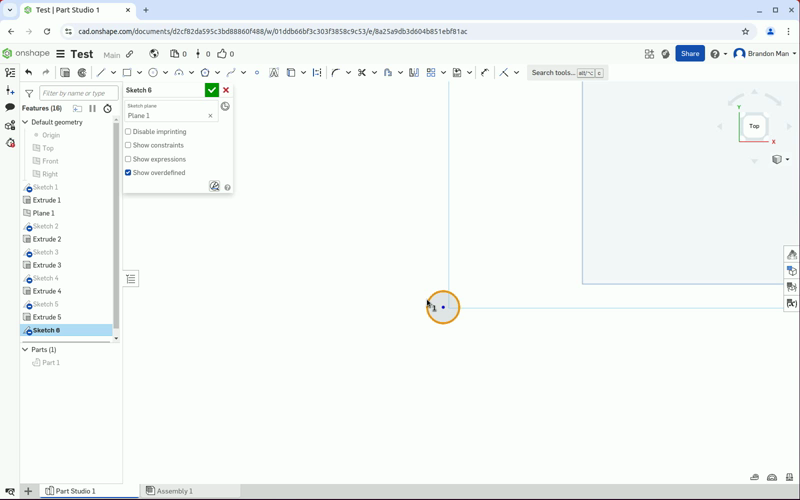
scroll(-6)
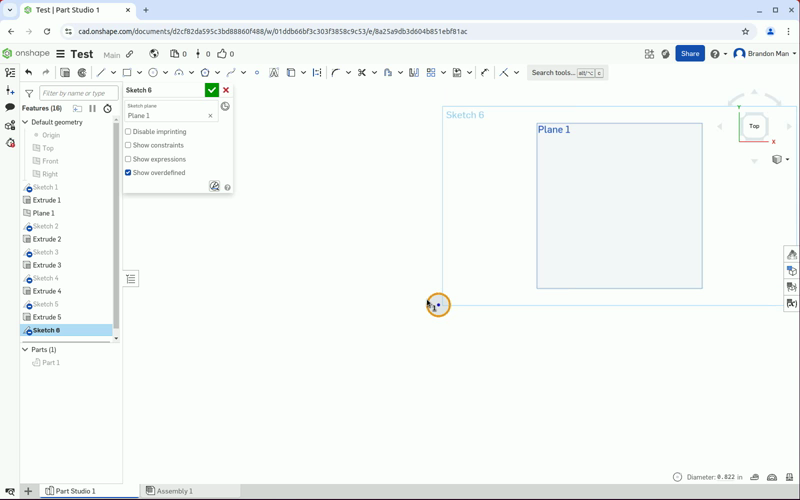
scroll(-6)
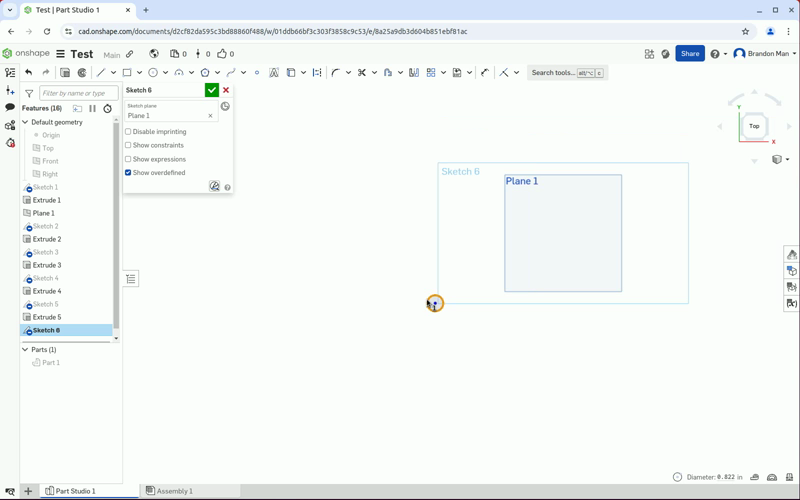
scroll(-6)
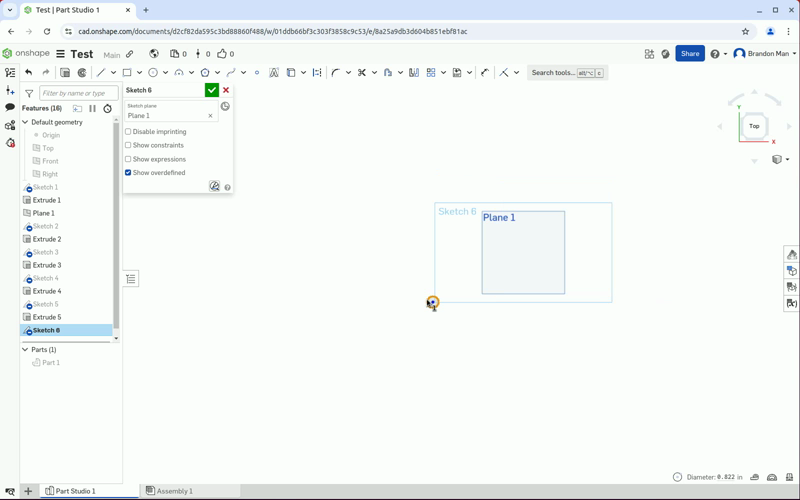
scroll(-6)
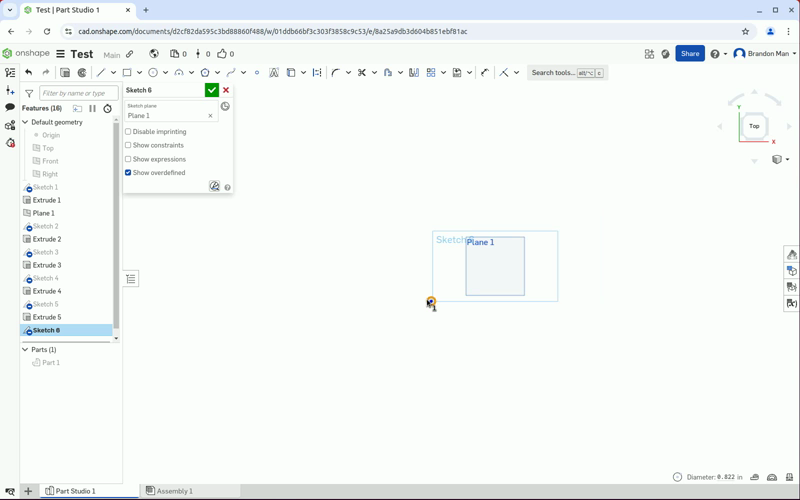
scroll(-6)
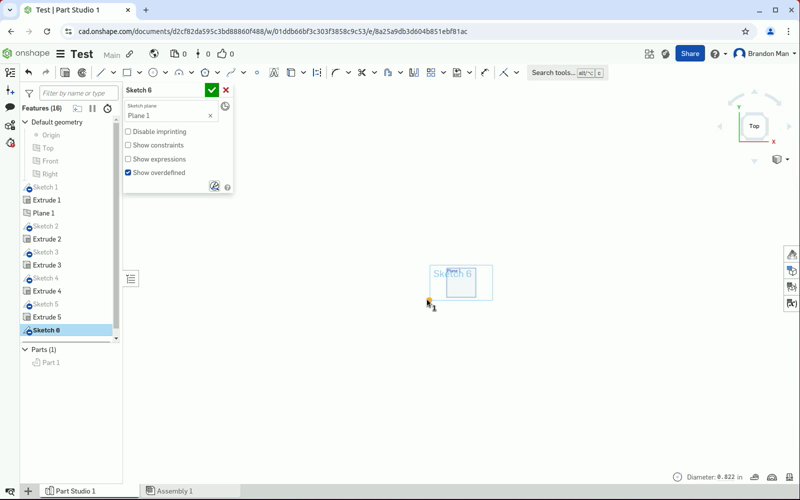
mouse_move(73, 352)
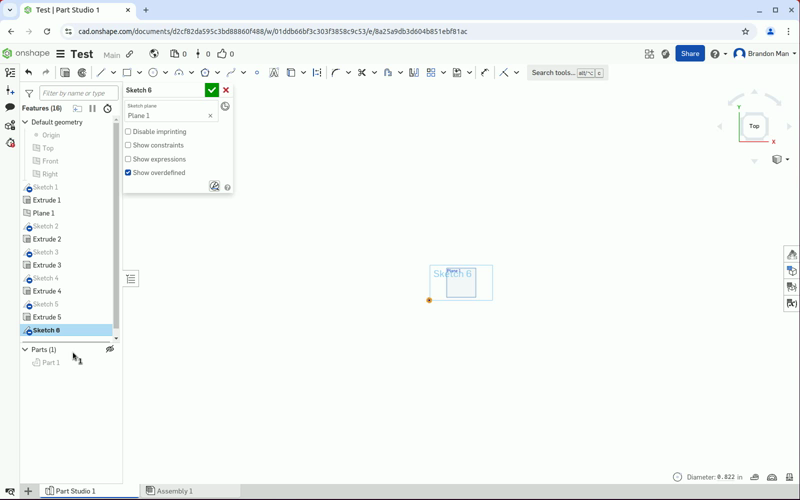
key(shift+y)
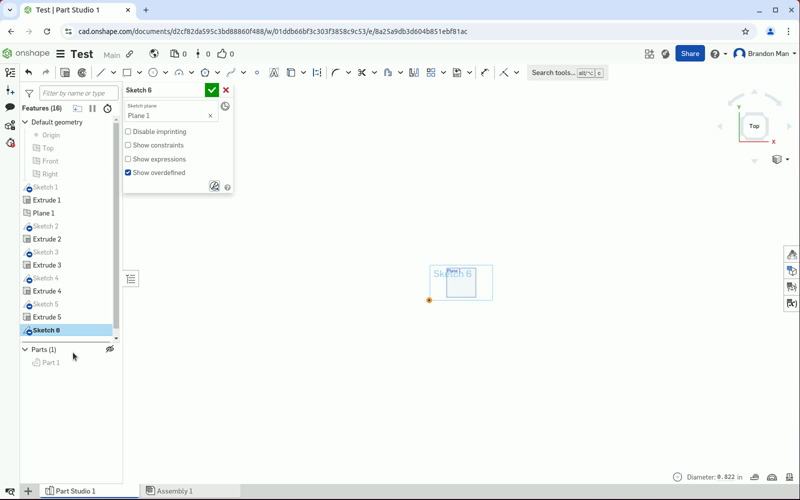
key(shift+e)
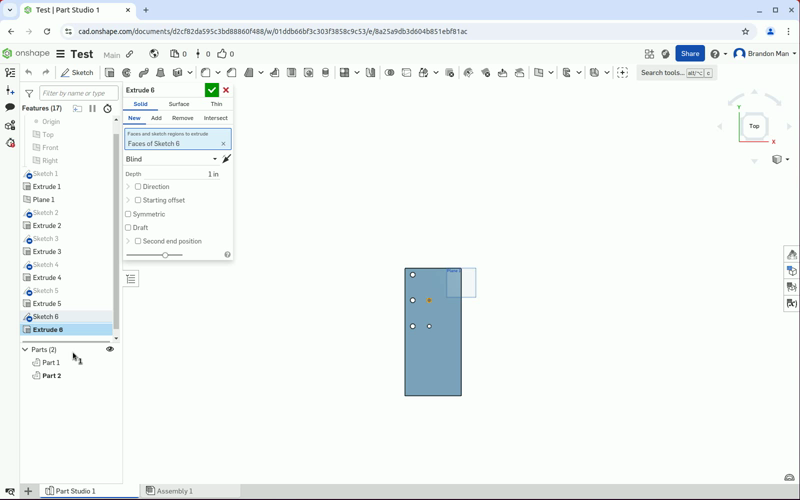
mouse_move(143, 106)
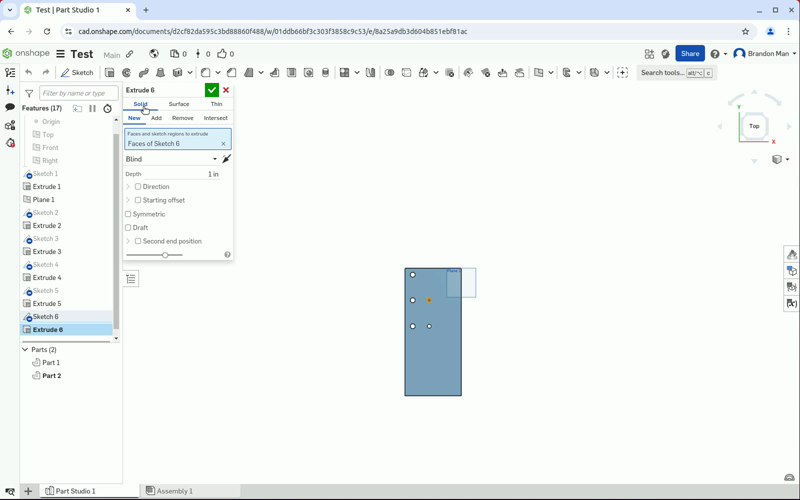
click(143, 106)
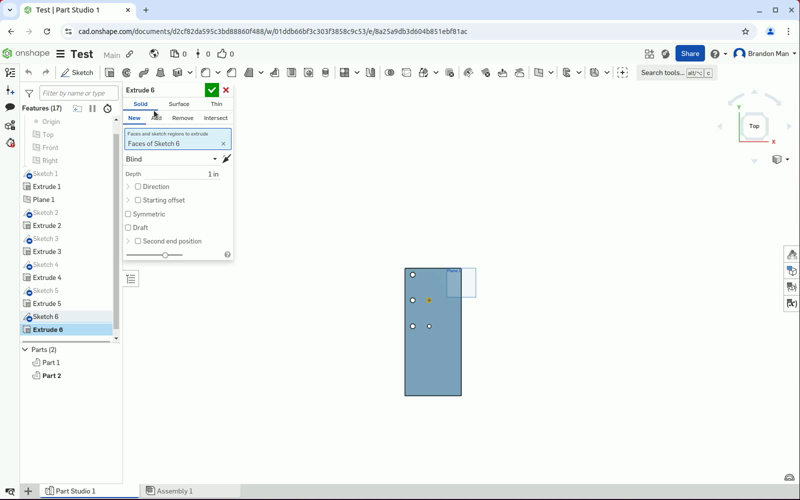
mouse_move(186, 120)
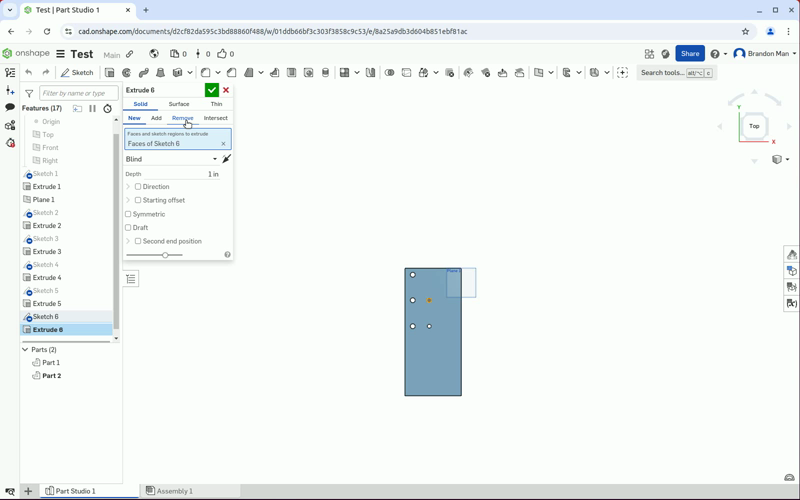
click(186, 120)
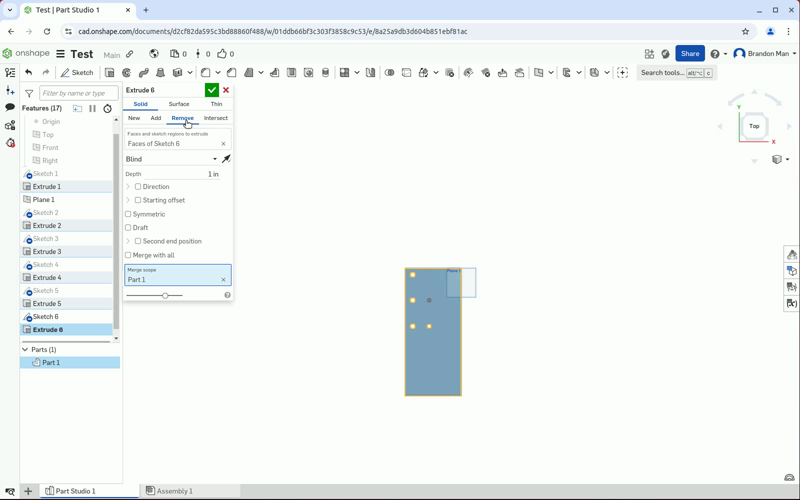
key(tab, 4)
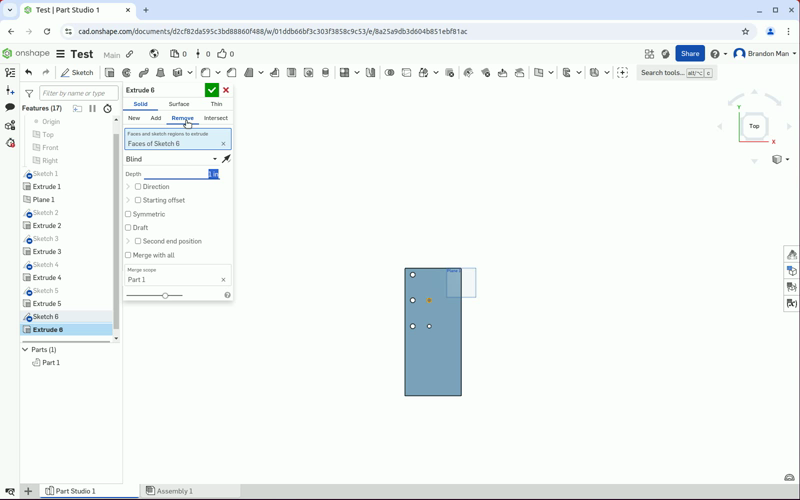
text(5.296)
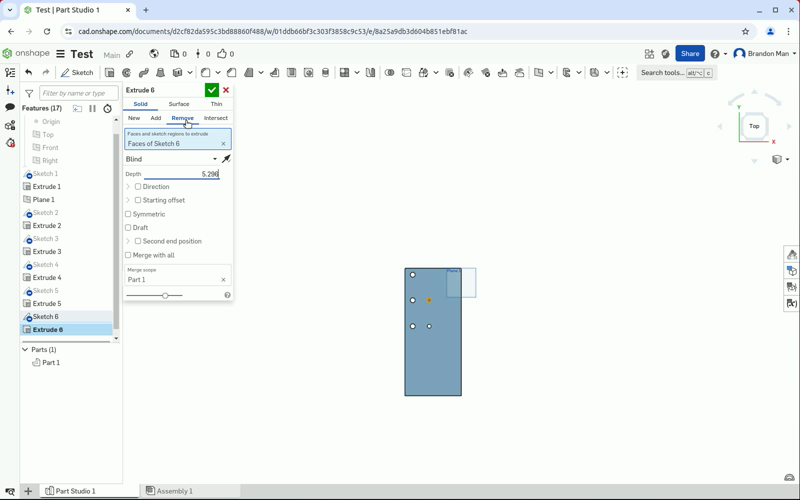
key(tab, 6)
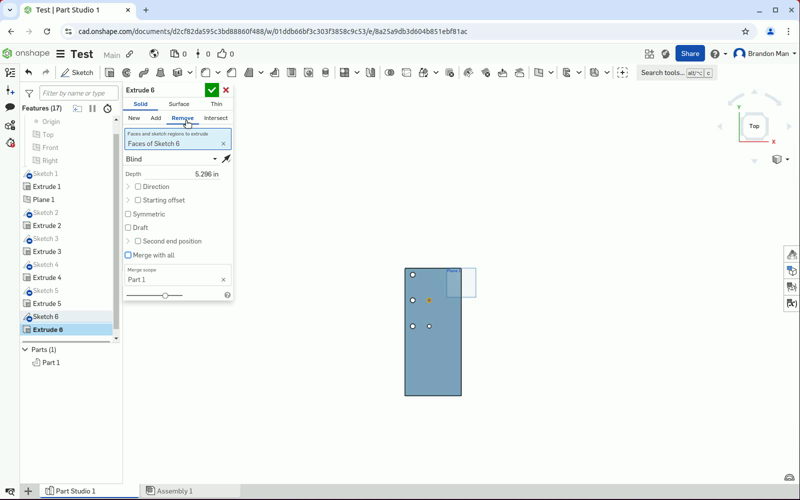
key(space)
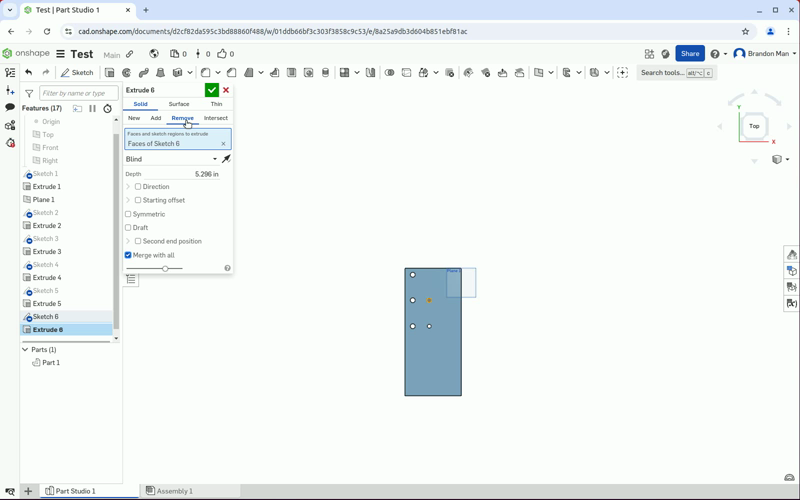
key(enter)
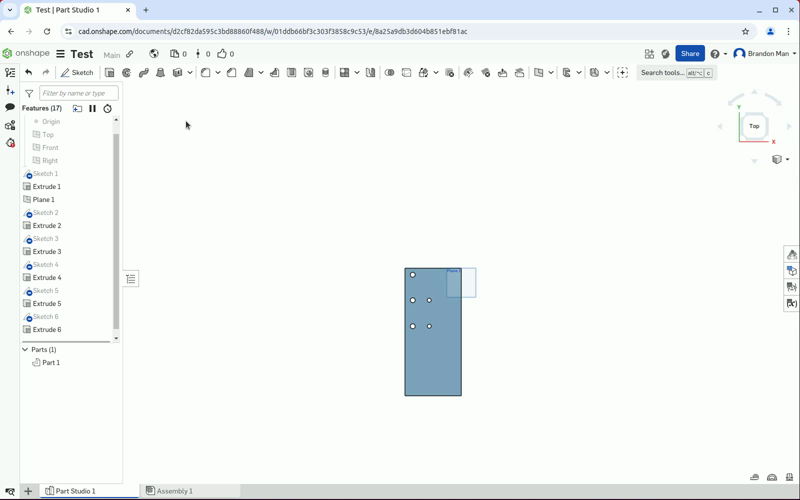
key(shift+h)
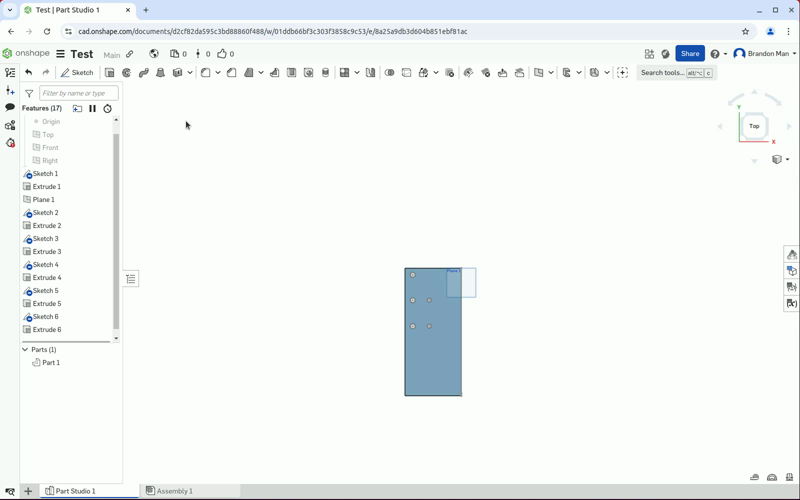
key(shift+h)
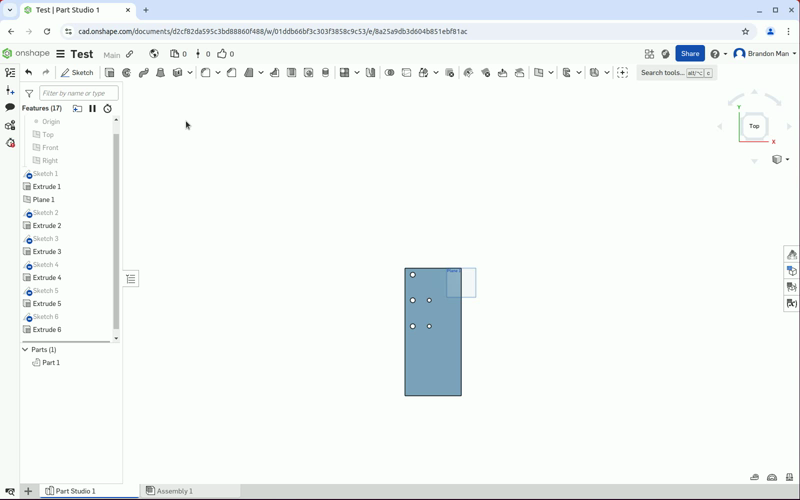
mouse_move(69, 176)
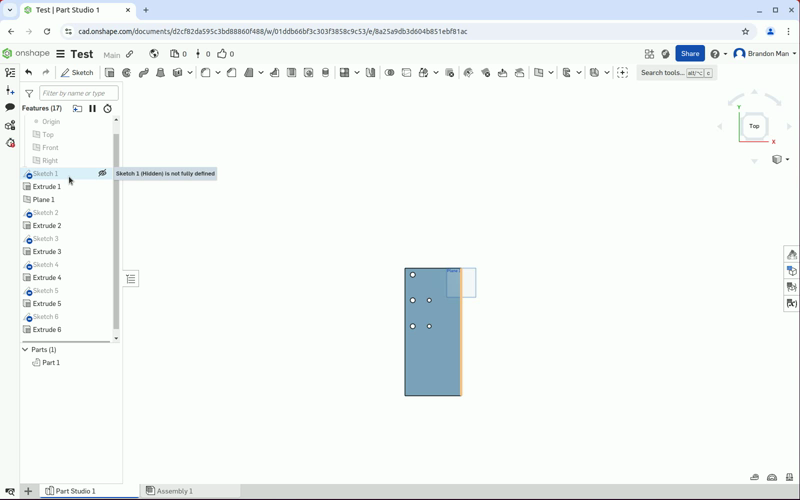
click(69, 176)
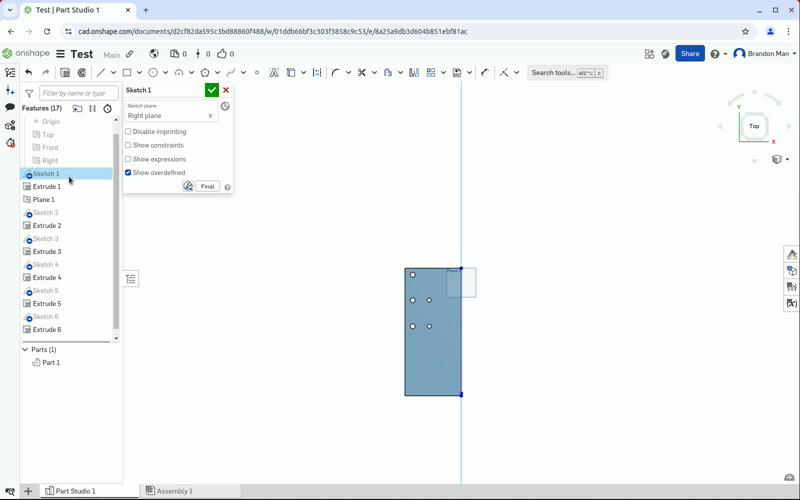
mouse_move(229, 92)
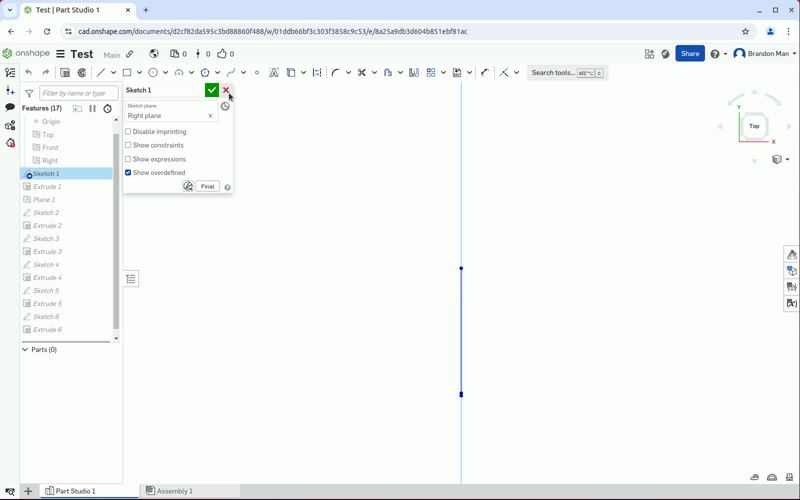
click(229, 92)
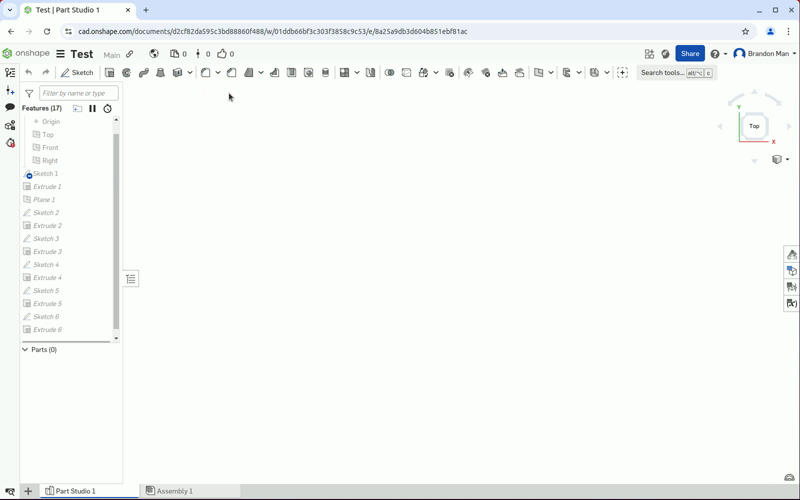
key(shift+s)
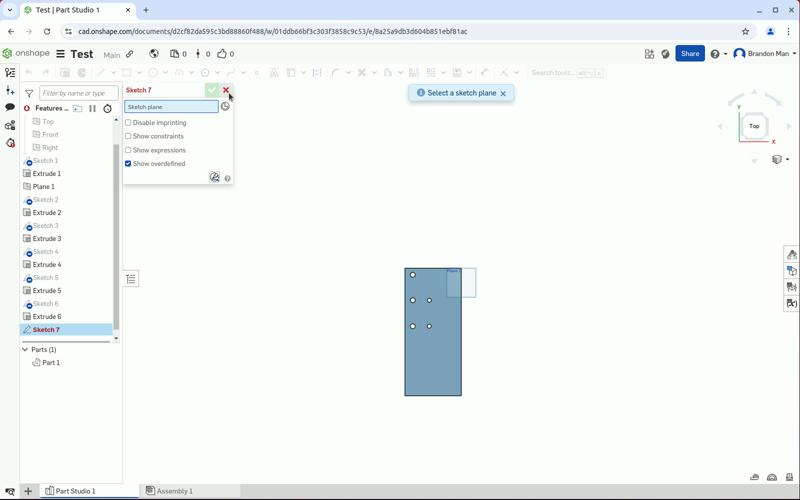
mouse_move(69, 189)
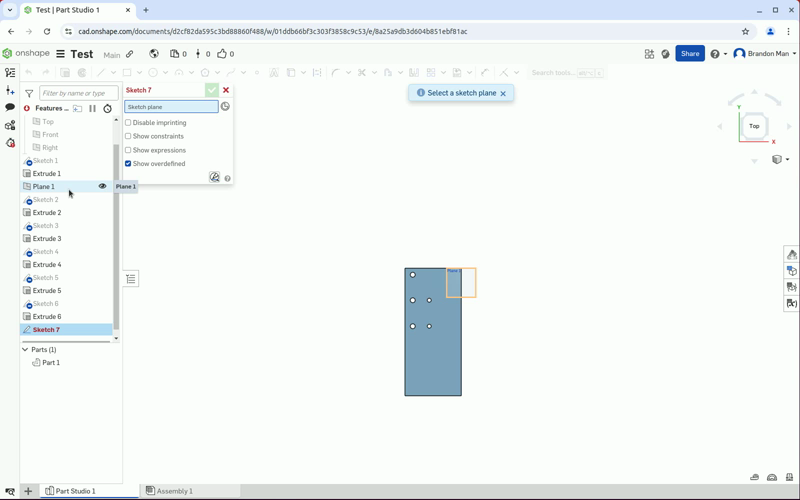
click(69, 189)
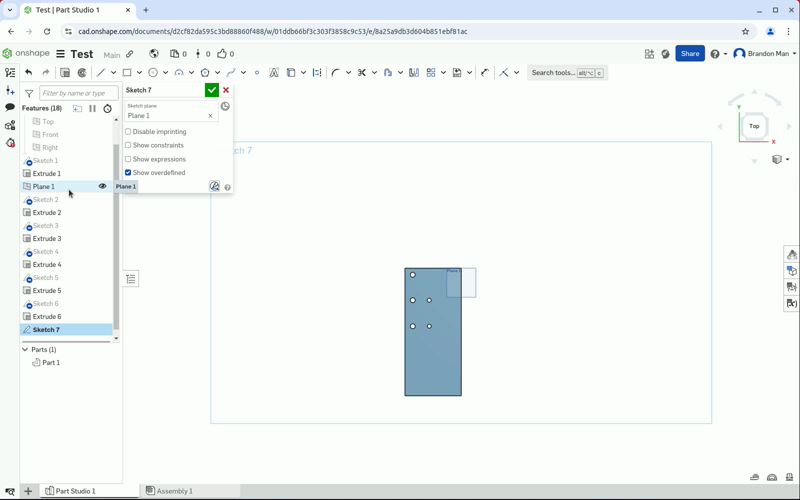
mouse_move(73, 352)
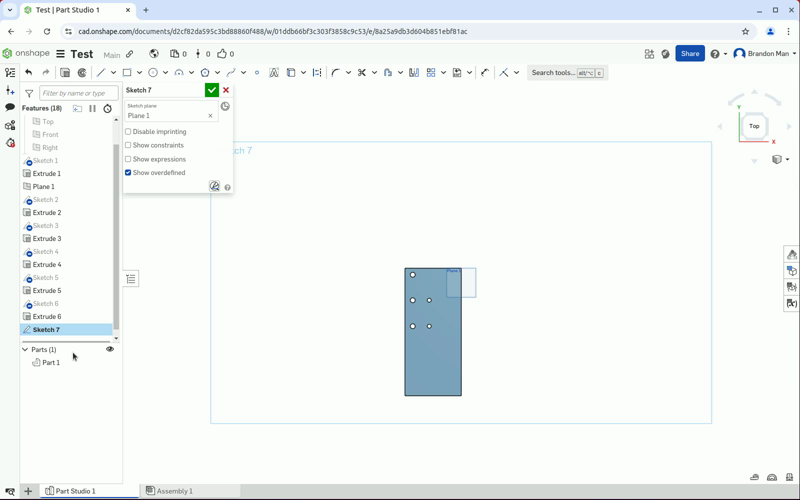
key(y)
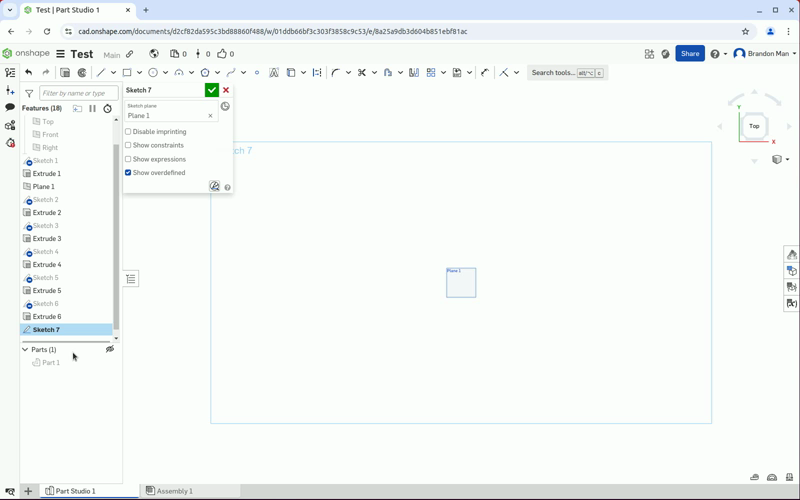
key(c)
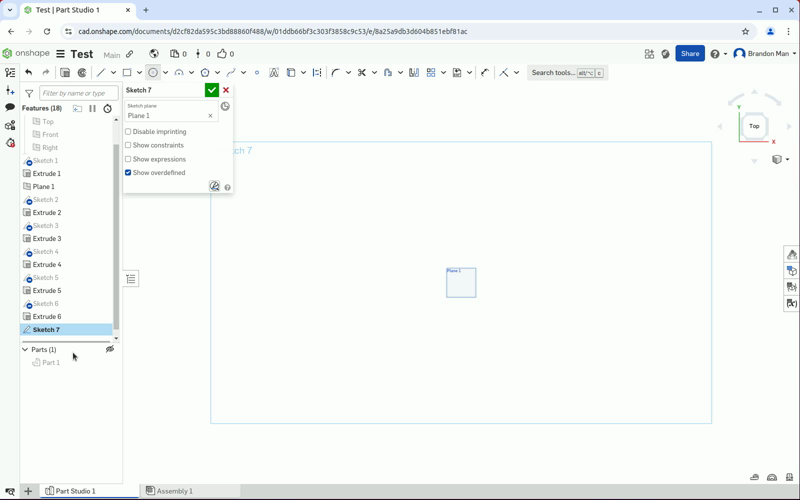
key_down(shift)
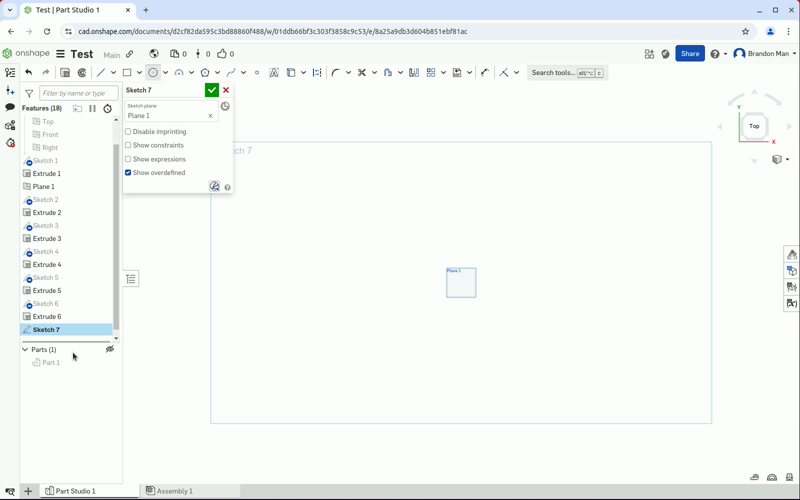
mouse_move(429, 274)
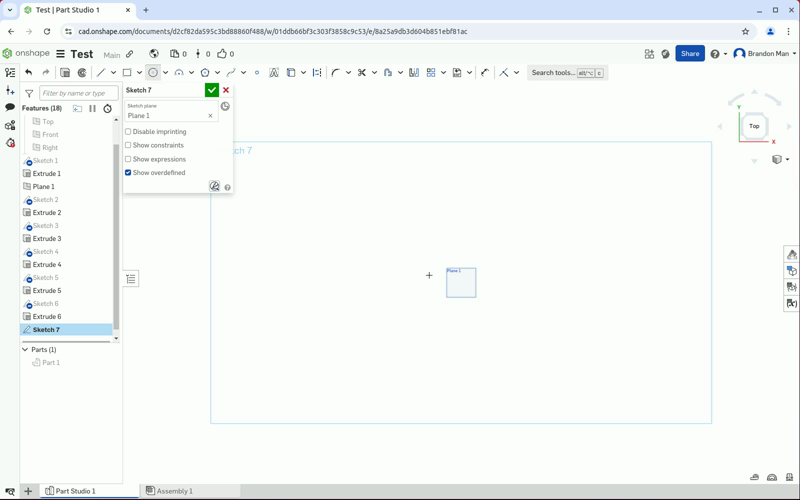
click(429, 274)
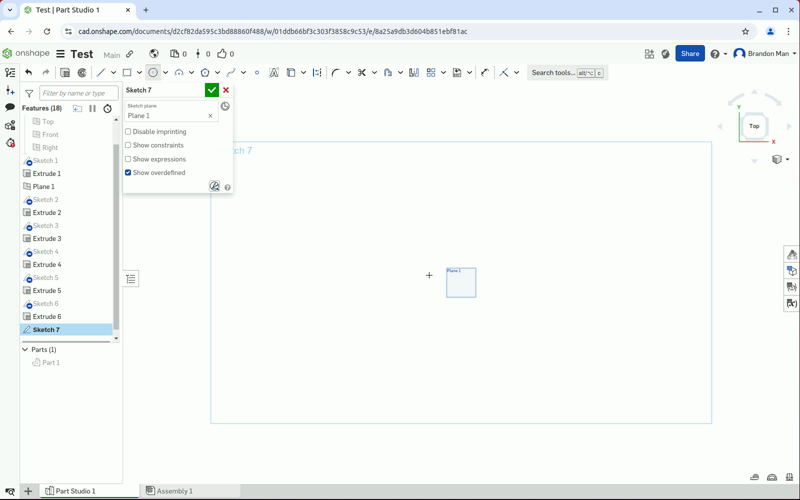
key_up(shift)
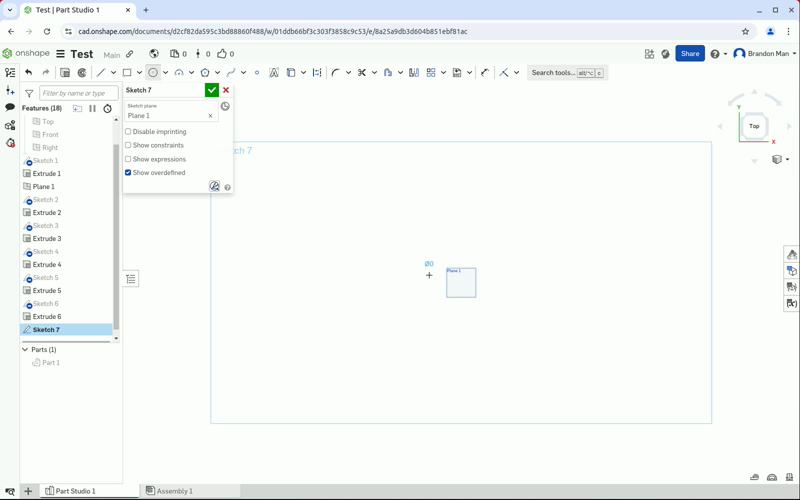
mouse_move(431, 274)
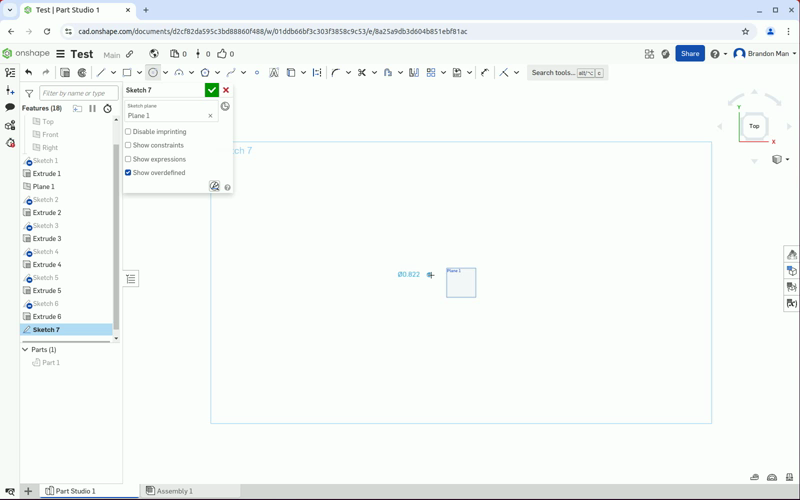
scroll(6)
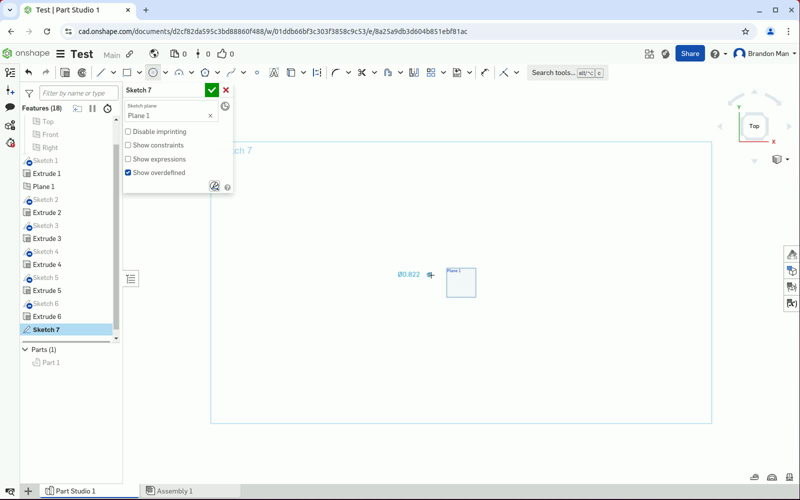
scroll(6)
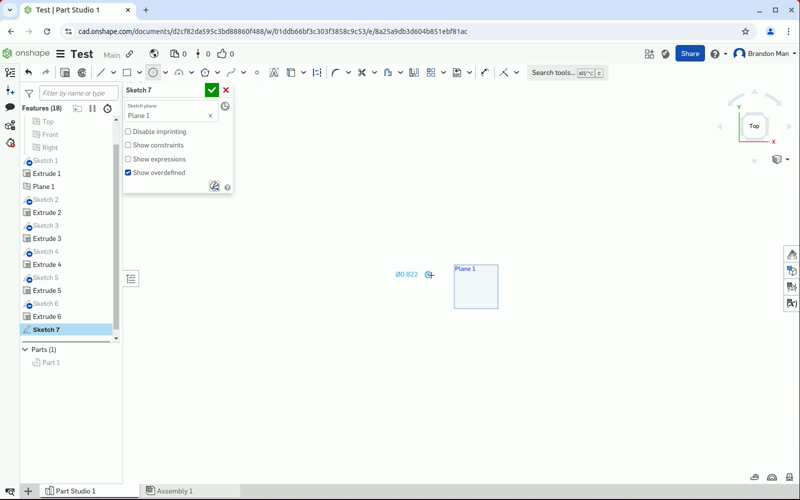
scroll(6)
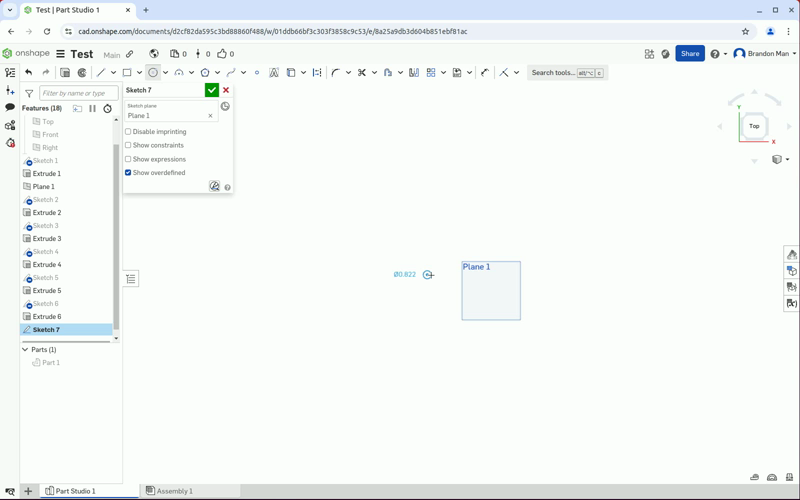
scroll(6)
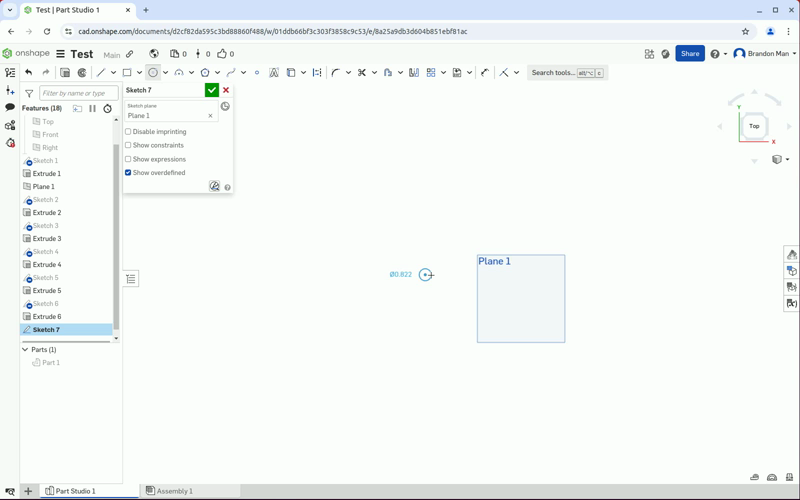
scroll(6)
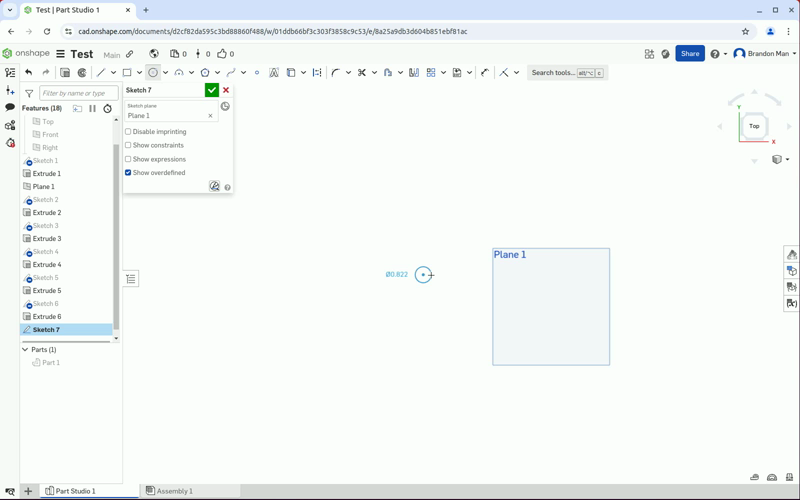
scroll(6)
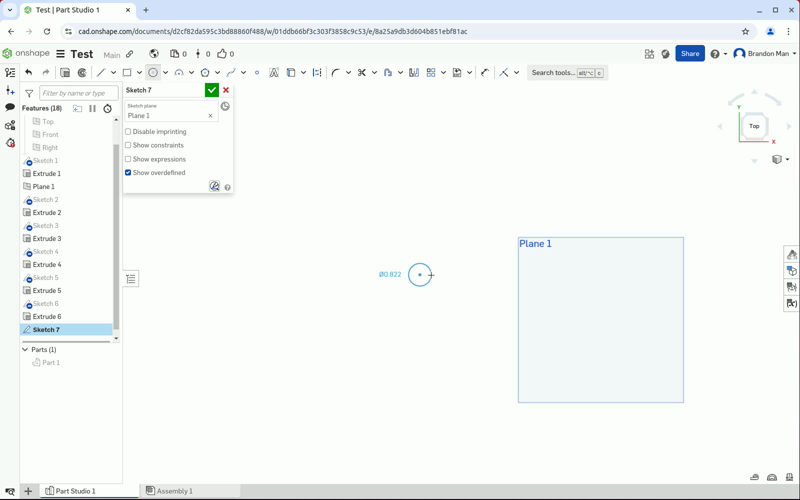
scroll(6)
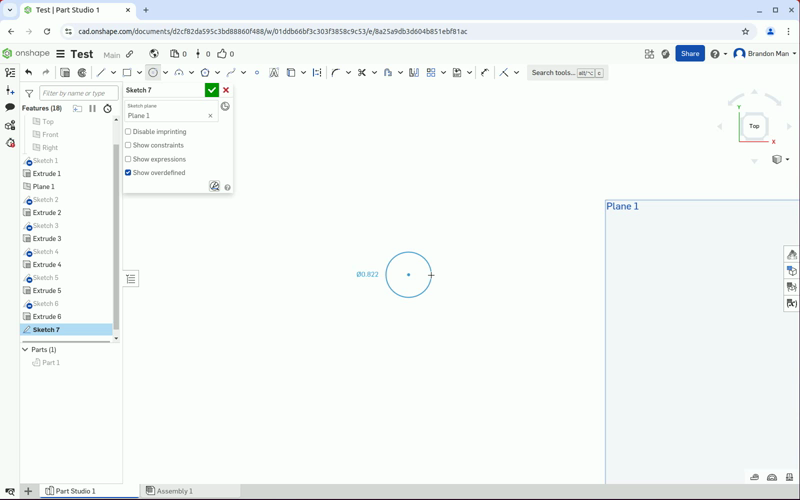
click(431, 274)
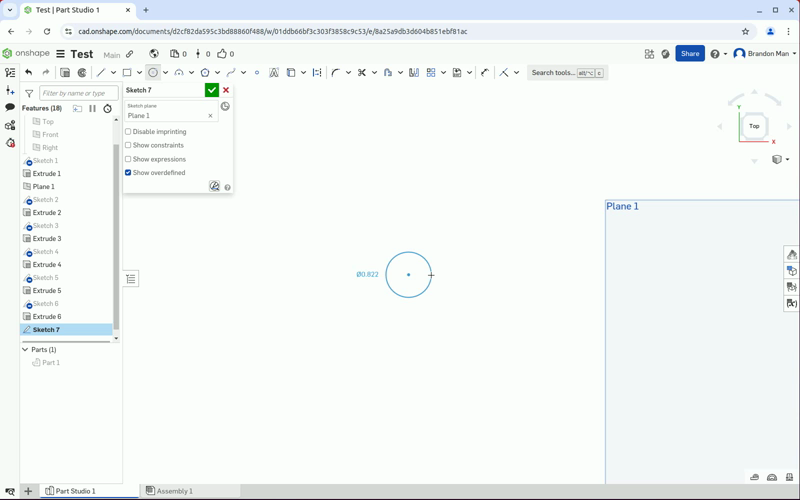
scroll(-6)
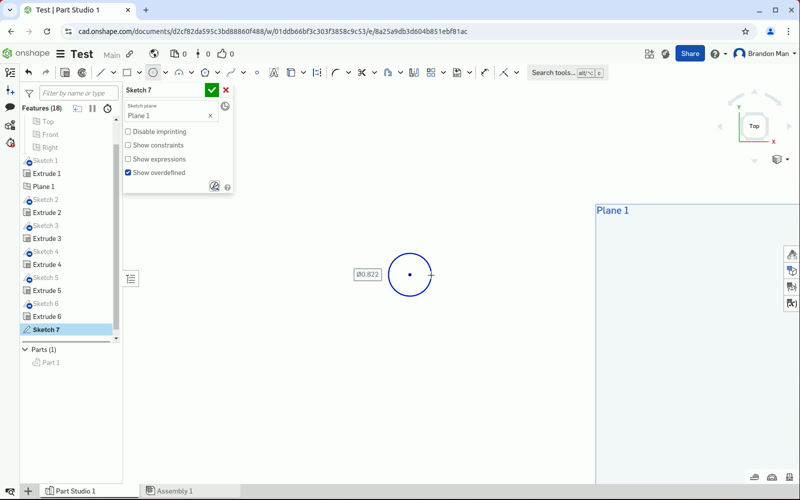
scroll(-6)
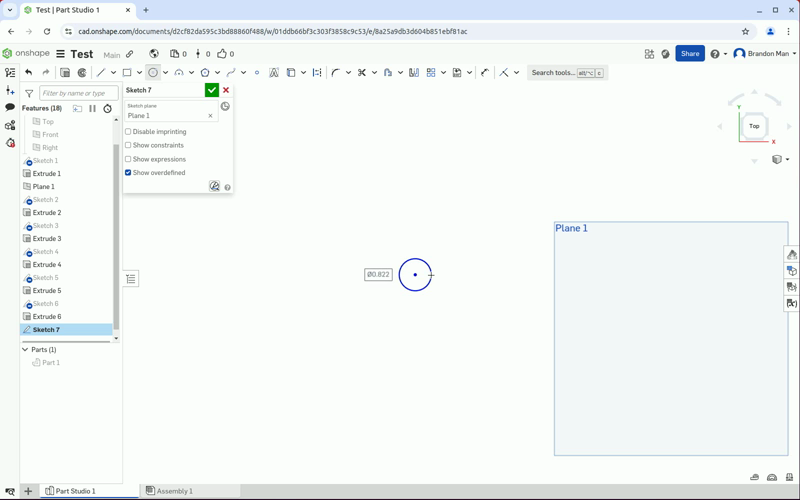
scroll(-6)
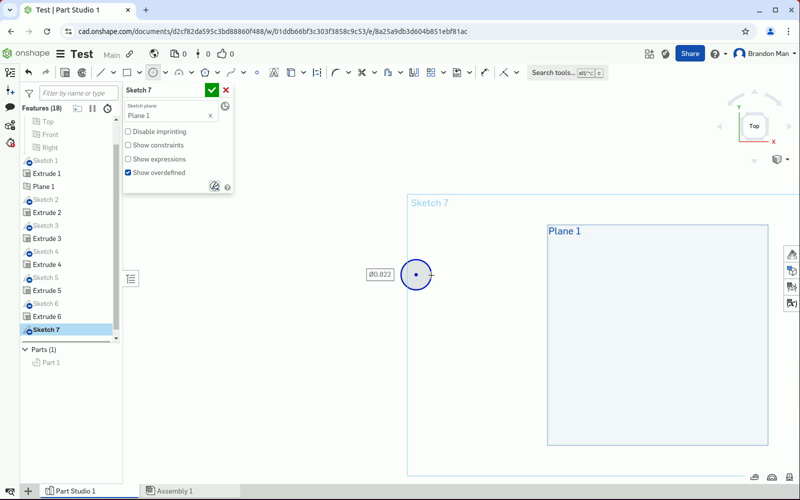
scroll(-6)
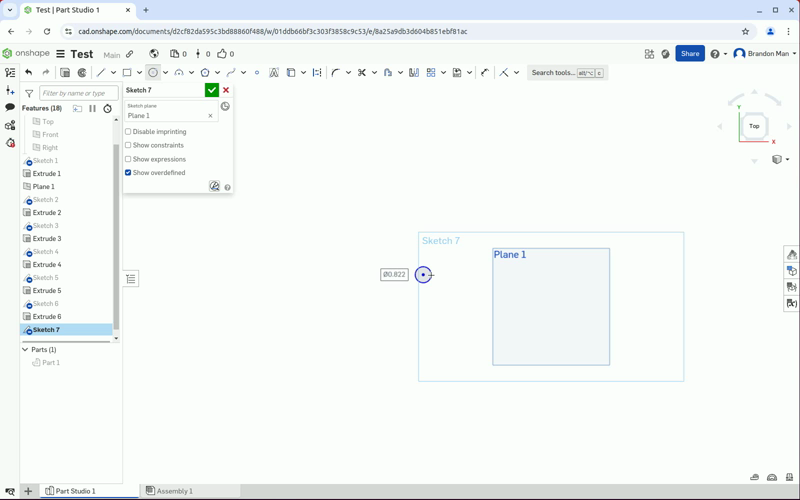
scroll(-6)
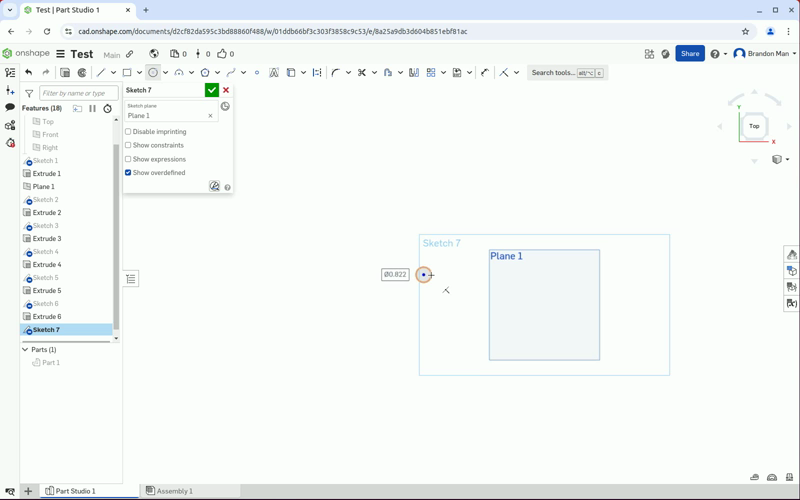
scroll(-6)
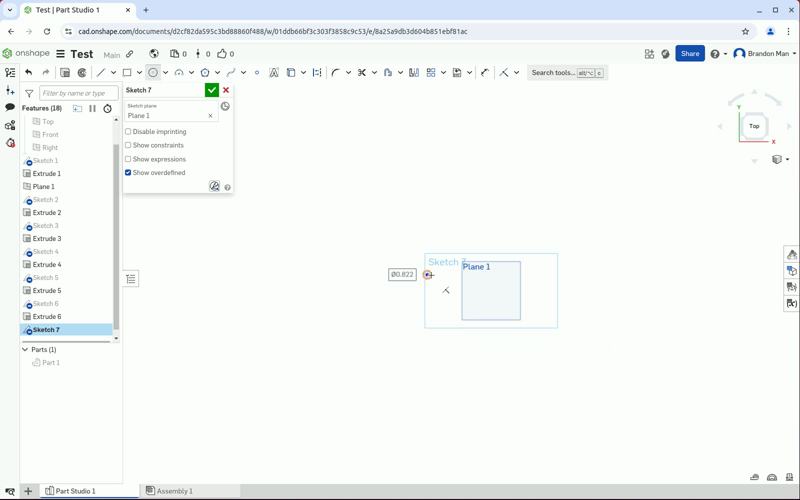
scroll(-6)
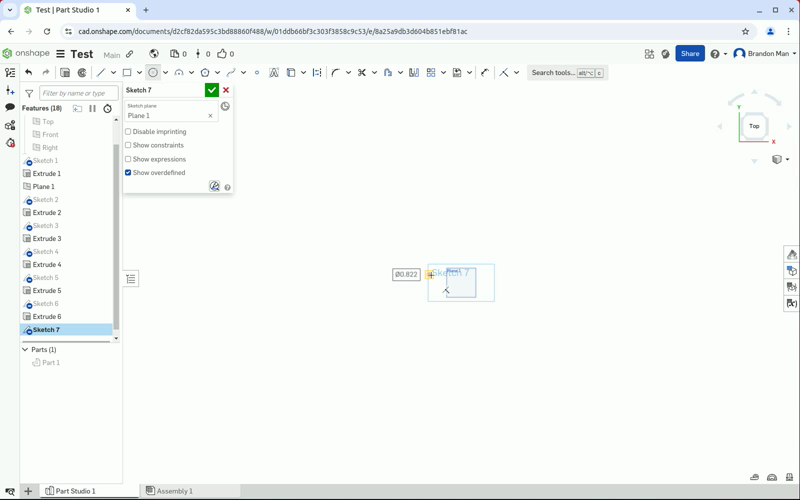
key(esc)
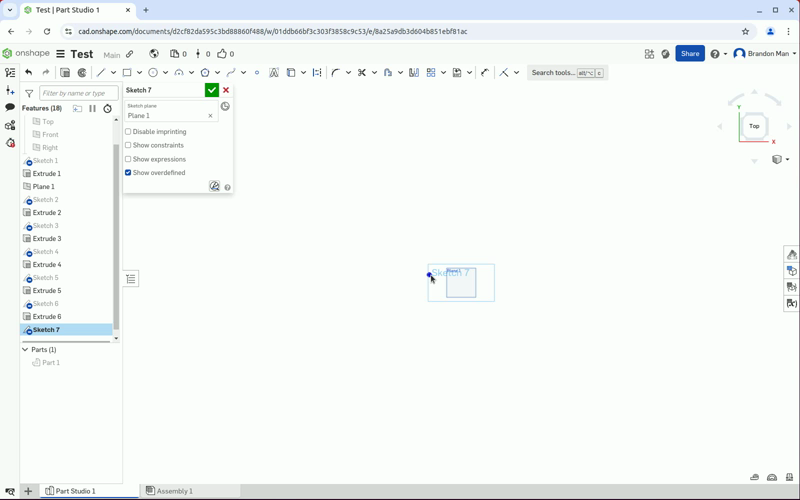
mouse_move(428, 274)
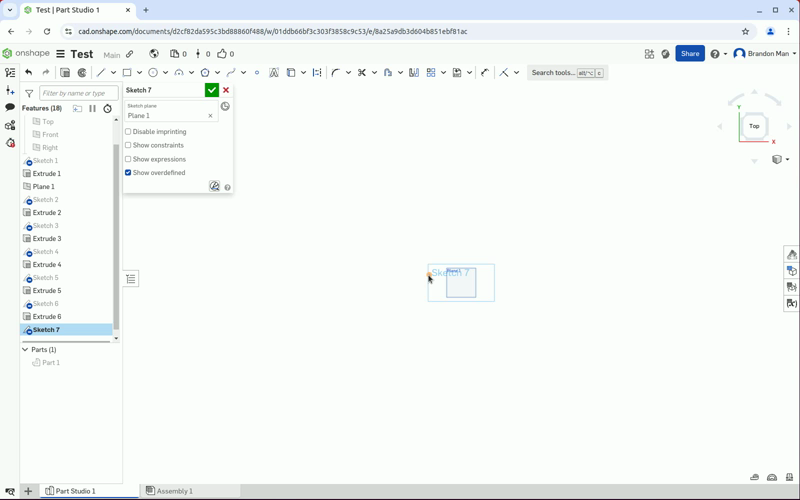
scroll(6)
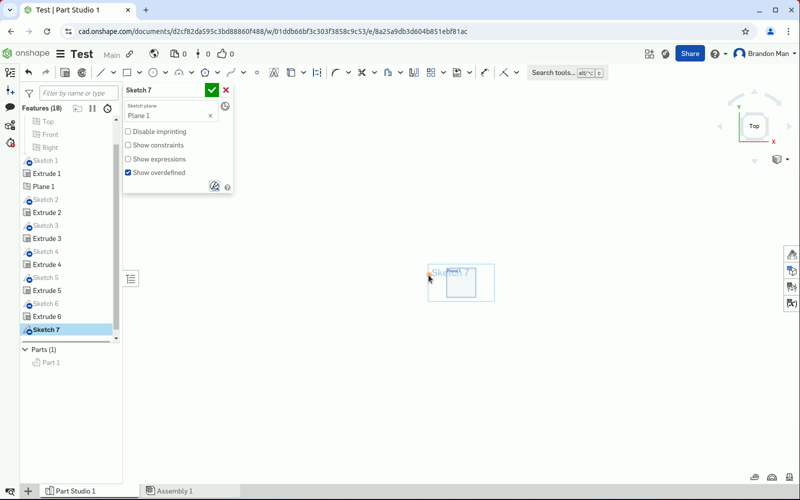
scroll(6)
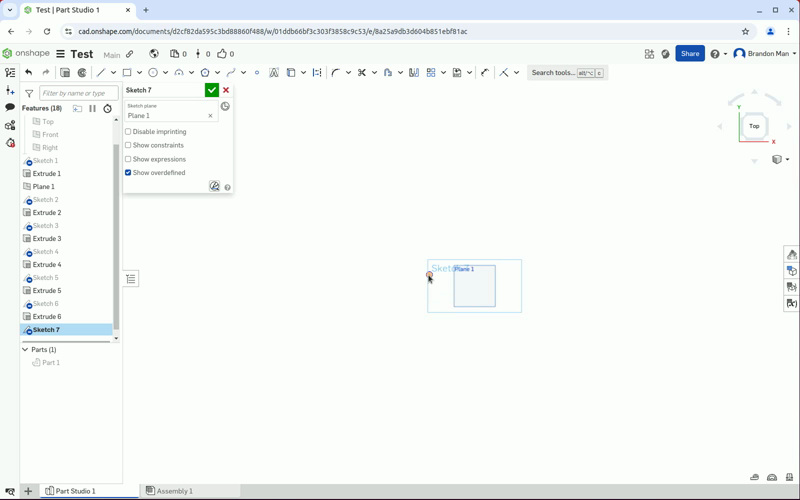
scroll(6)
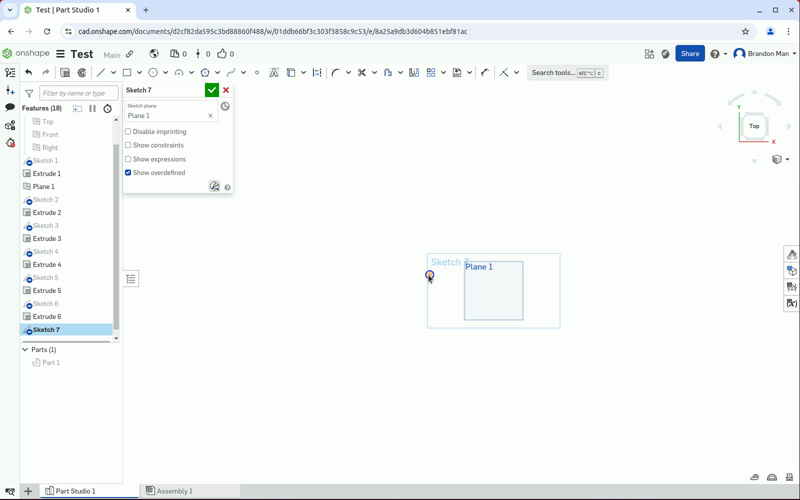
scroll(6)
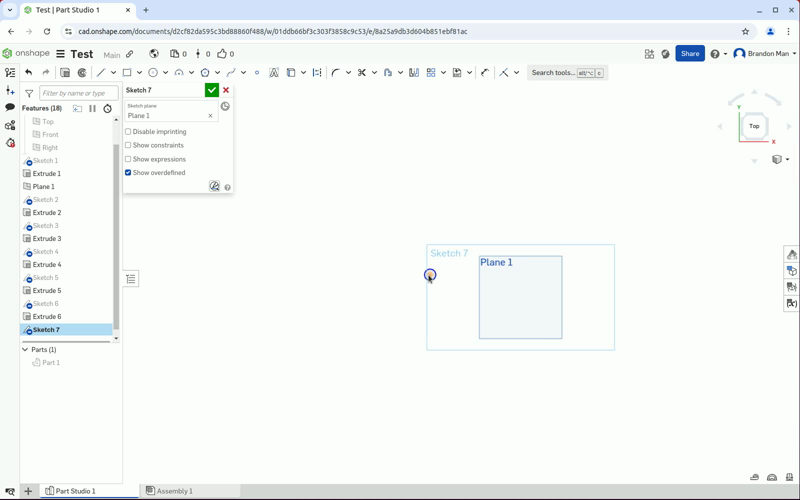
scroll(6)
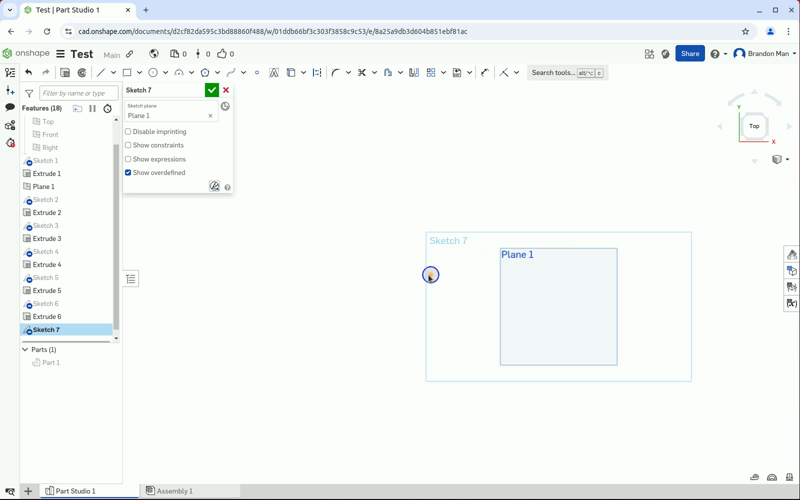
scroll(6)
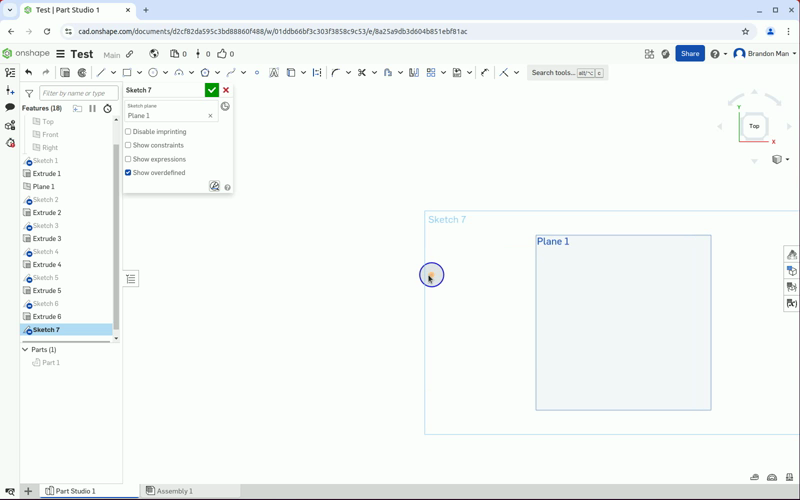
scroll(6)
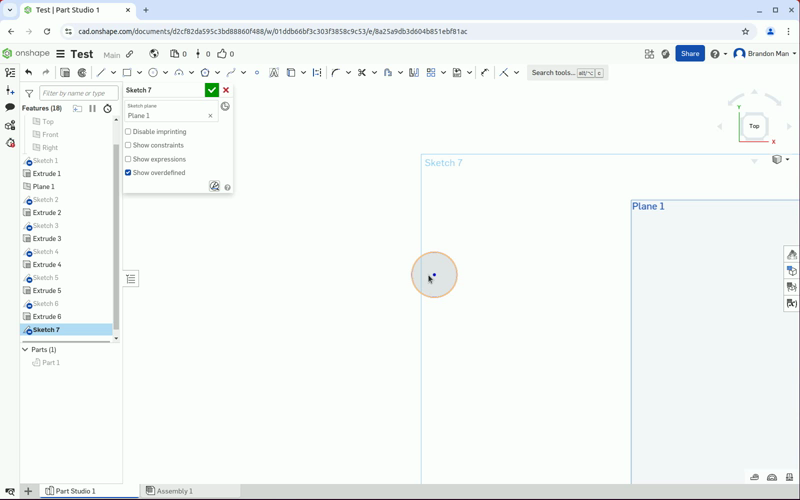
click(428, 274)
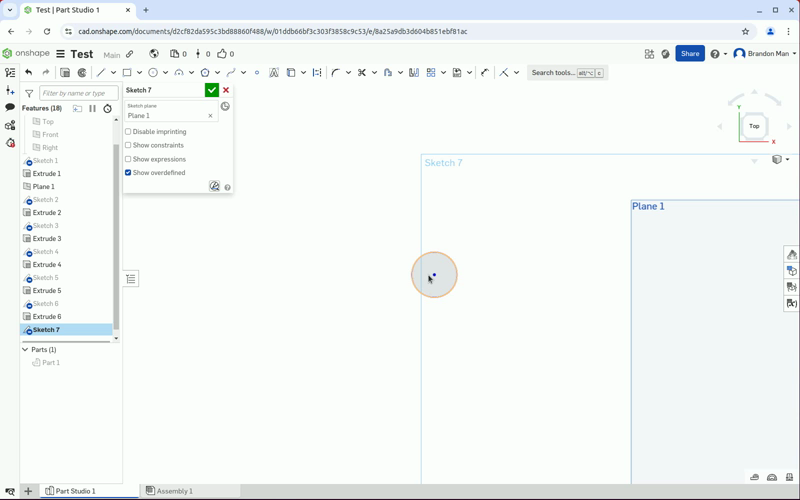
scroll(-6)
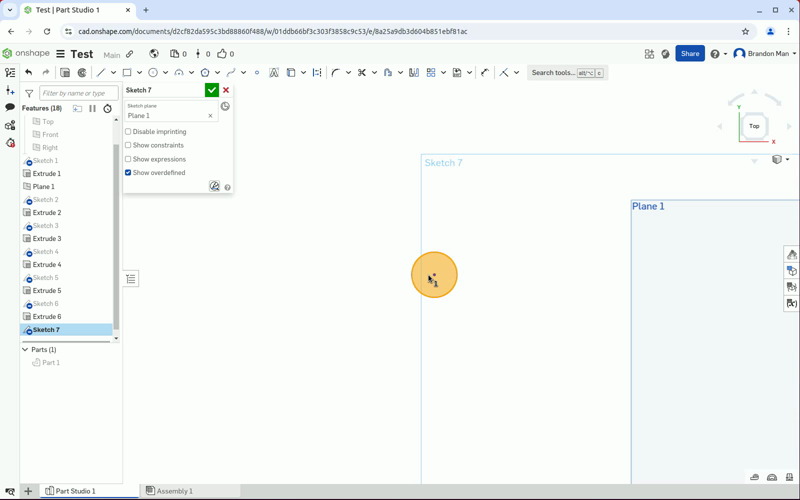
scroll(-6)
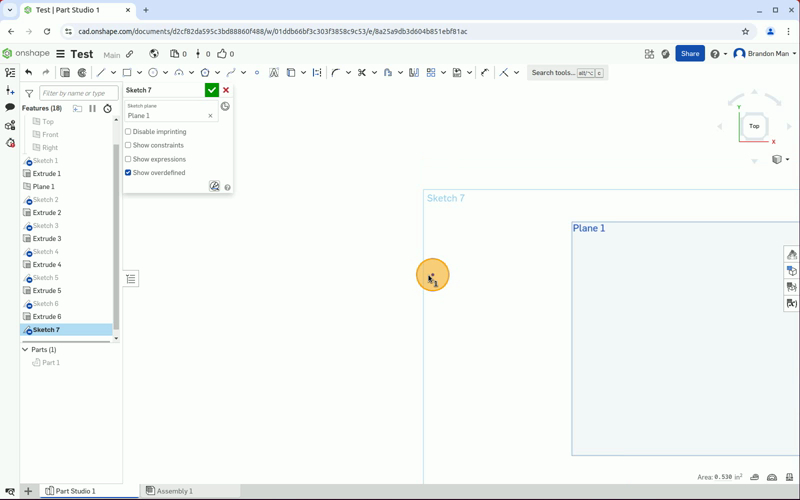
scroll(-6)
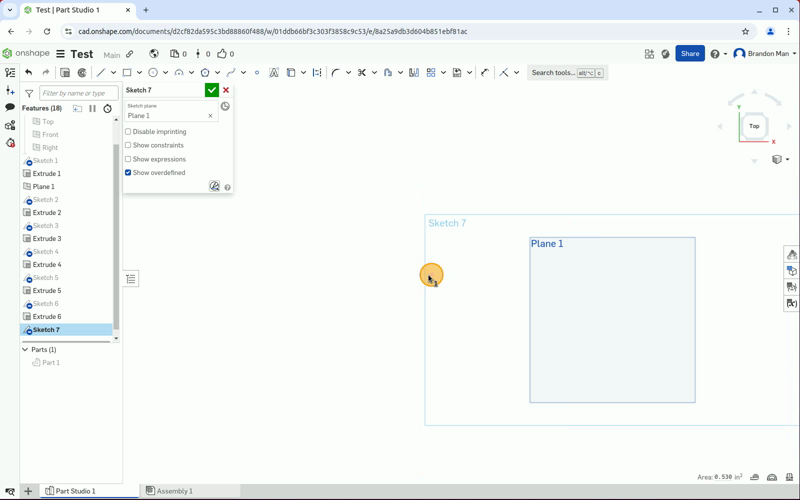
scroll(-6)
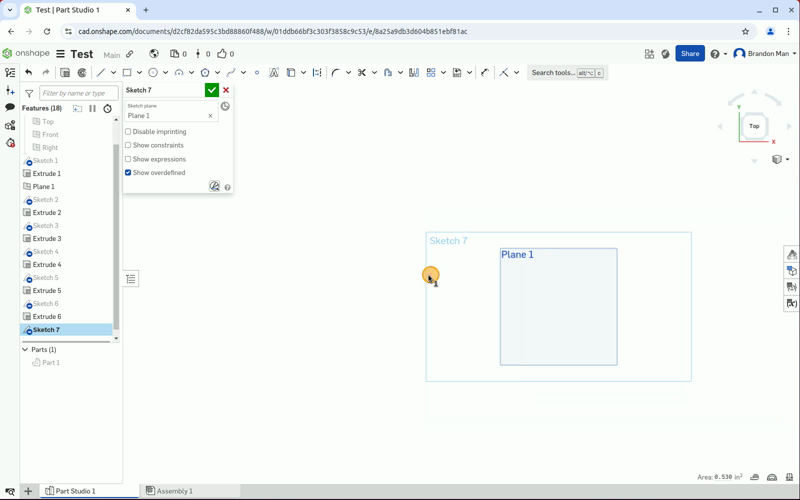
scroll(-6)
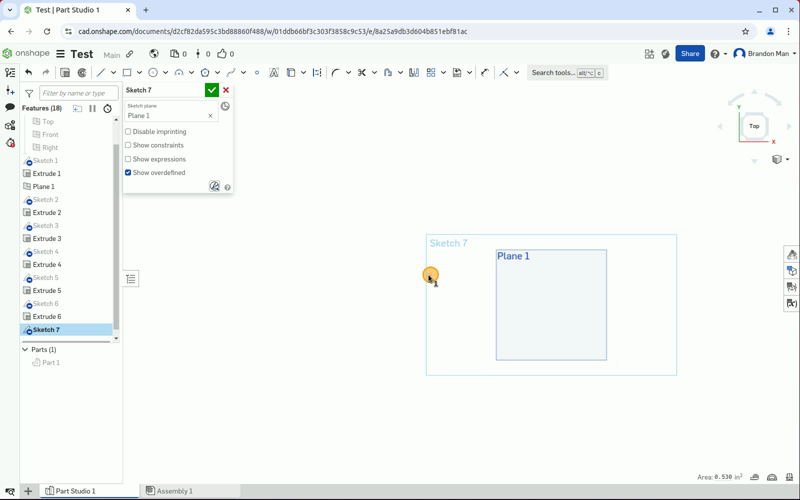
scroll(-6)
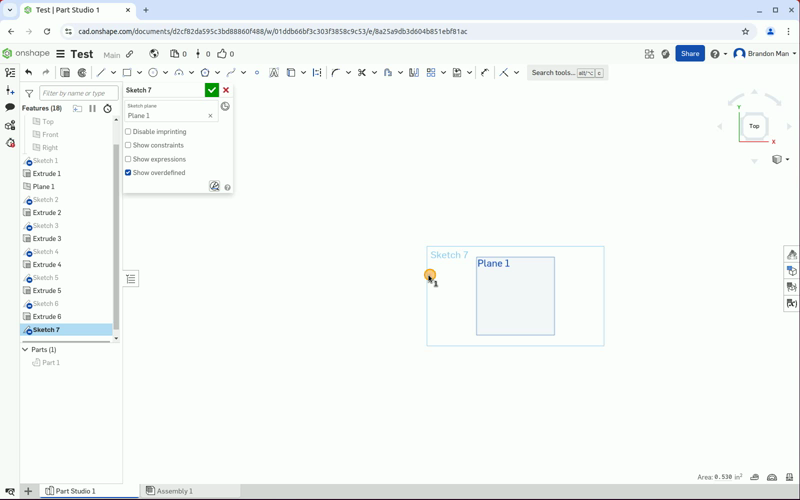
scroll(-6)
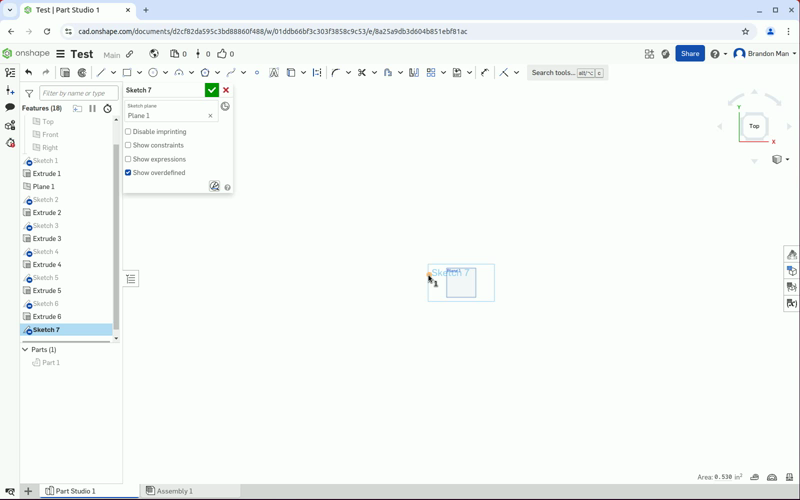
mouse_move(73, 352)
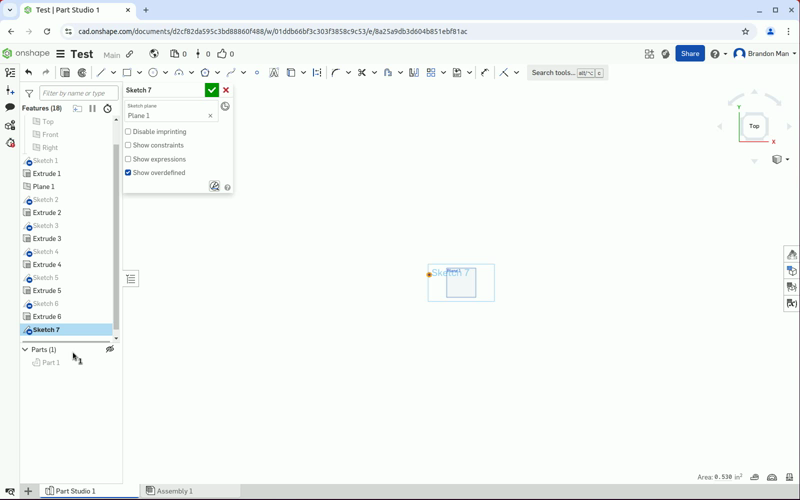
key(shift+y)
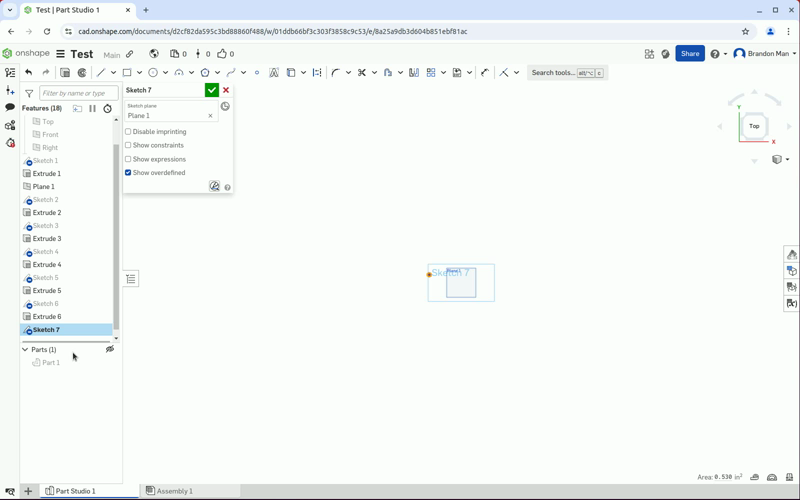
key(shift+e)
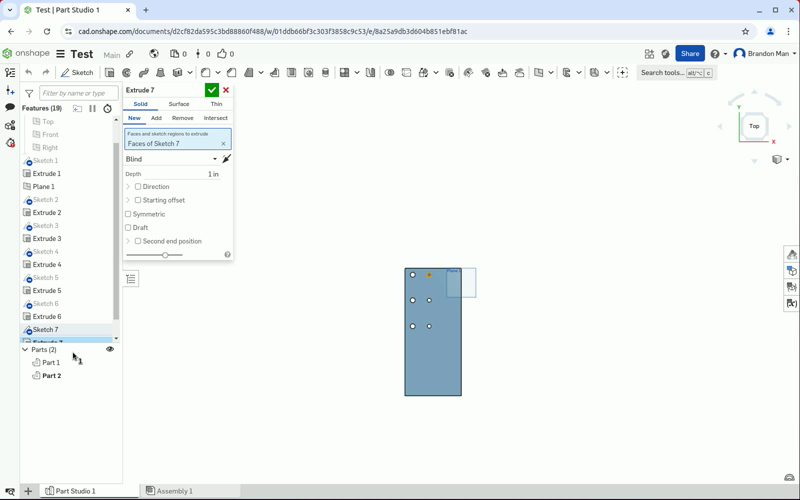
mouse_move(143, 106)
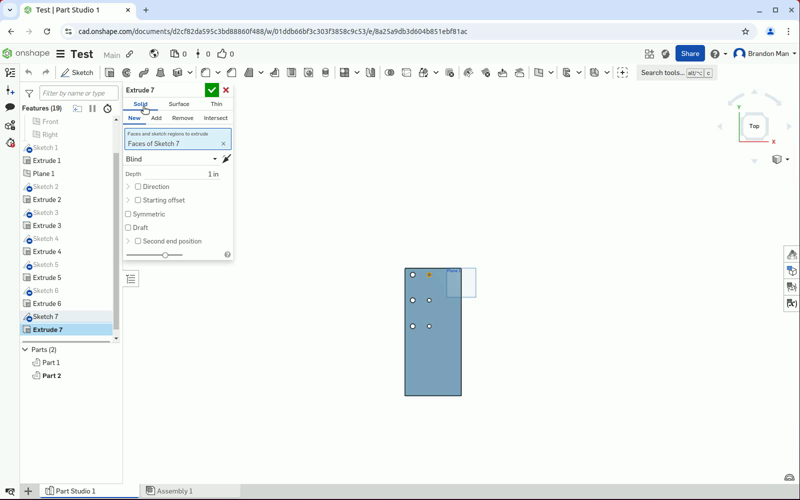
click(143, 106)
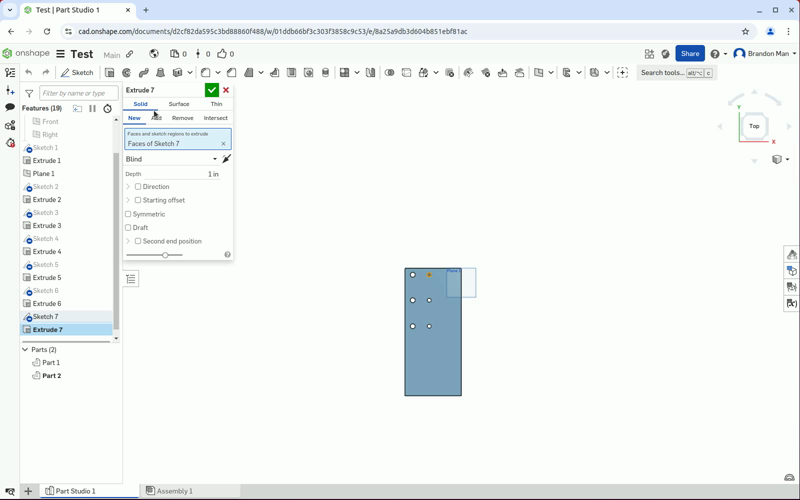
mouse_move(186, 120)
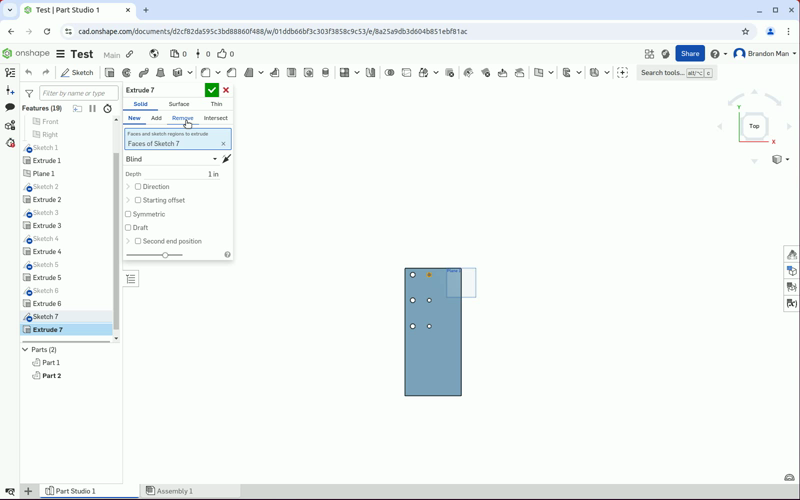
click(186, 120)
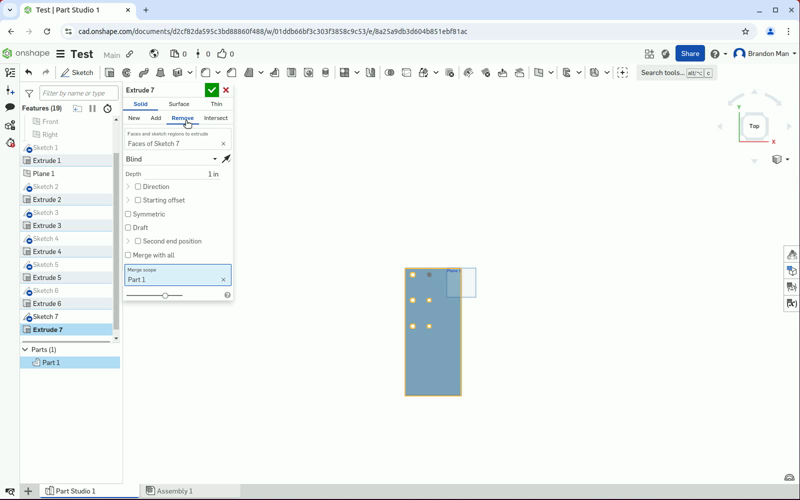
key(tab, 4)
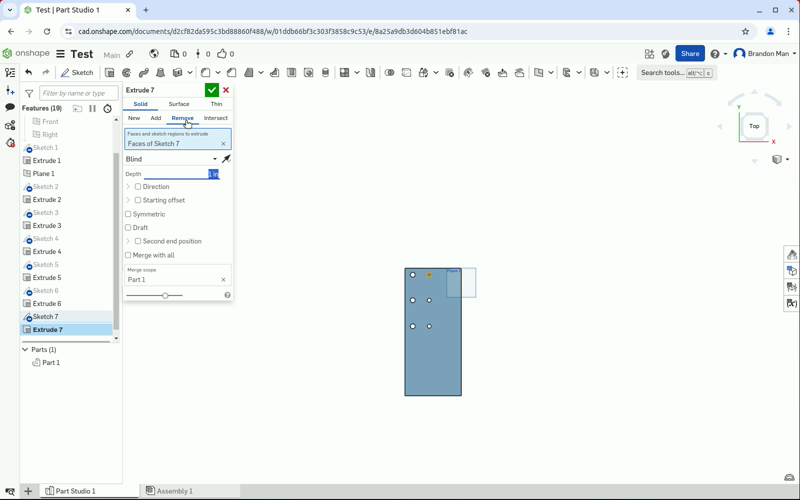
text(5.296)
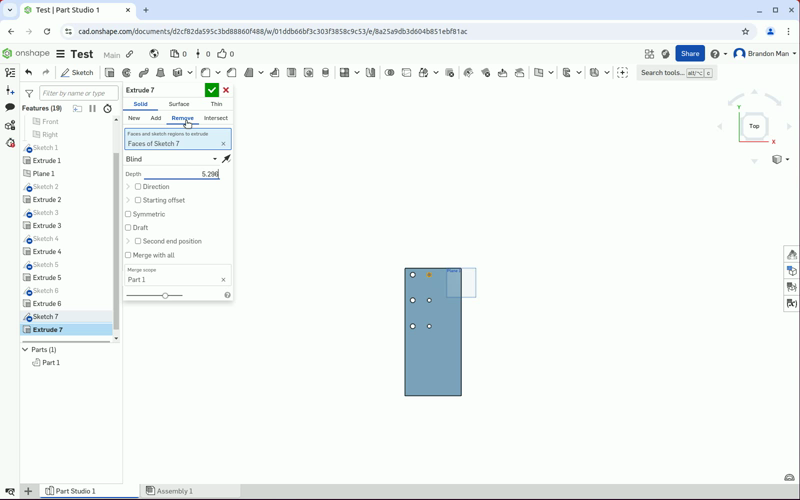
key(tab, 6)
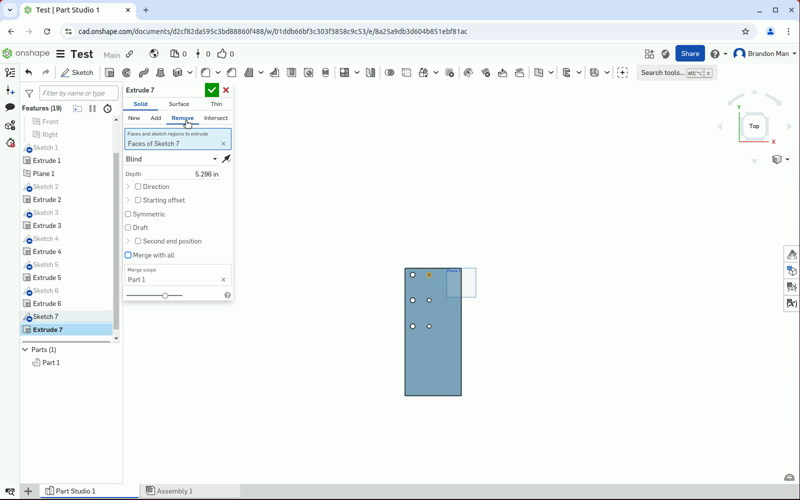
key(space)
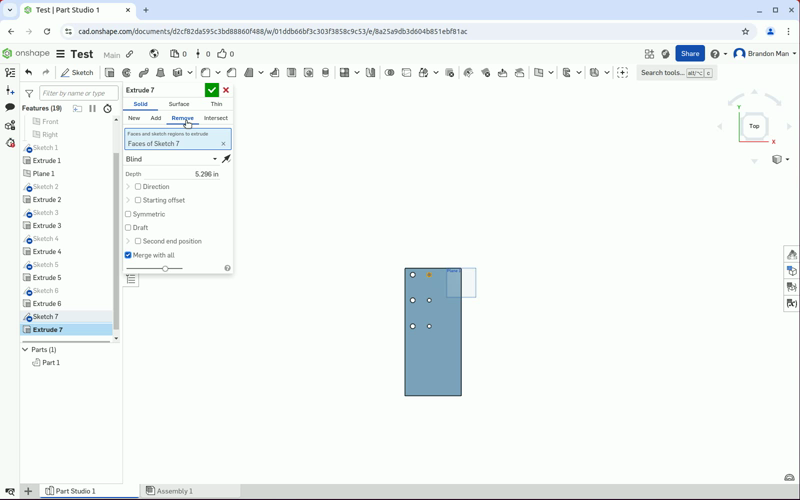
key(enter)
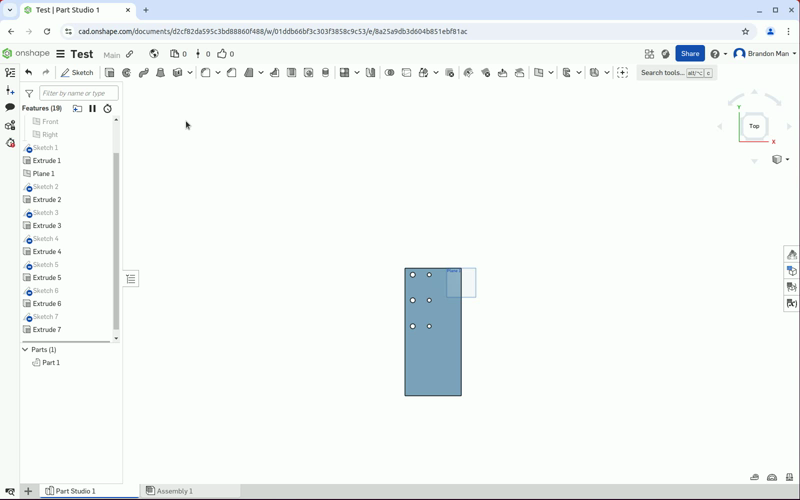
key(shift+h)
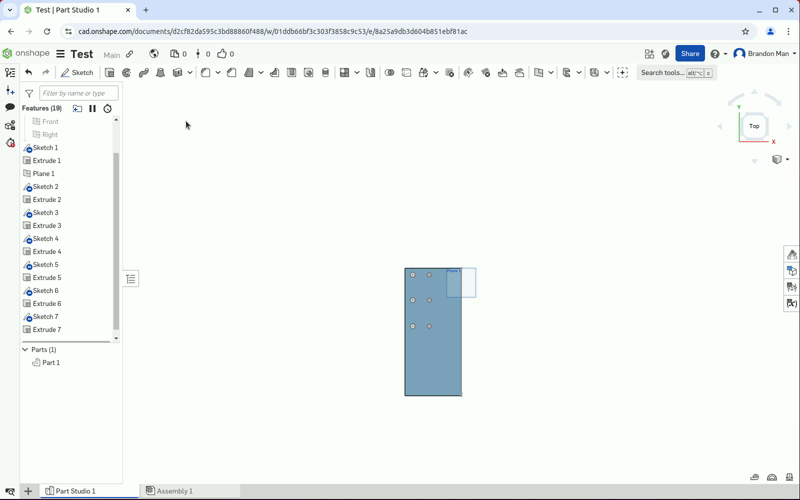
key(shift+h)
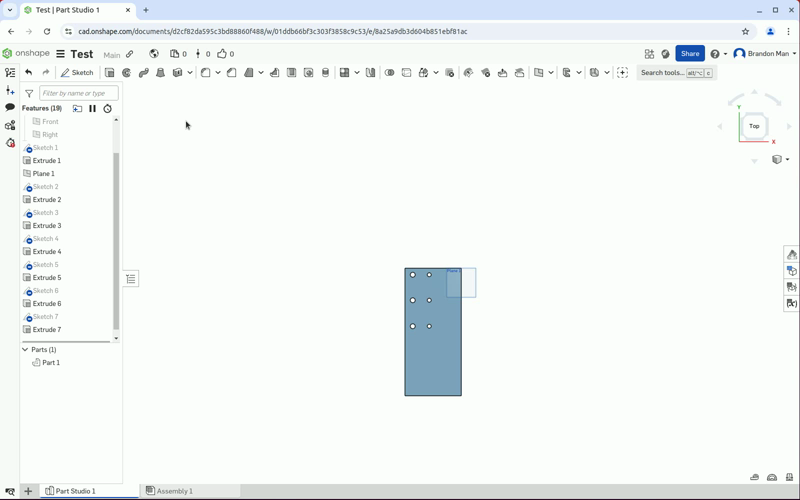
mouse_move(69, 150)
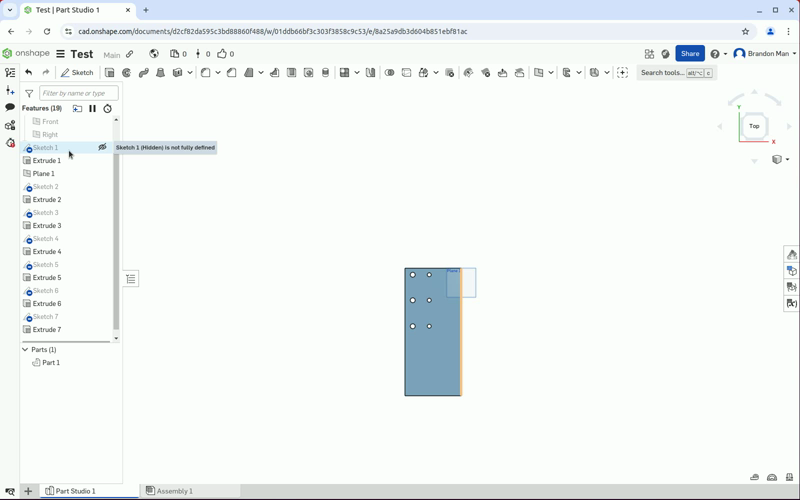
click(69, 150)
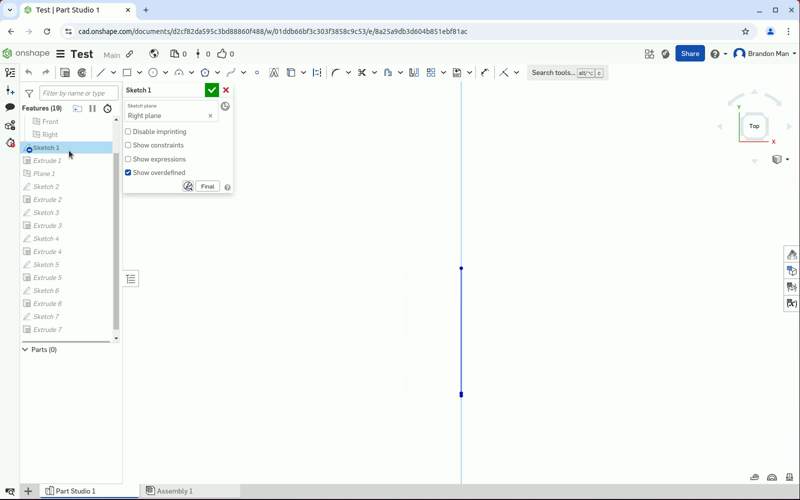
mouse_move(229, 92)
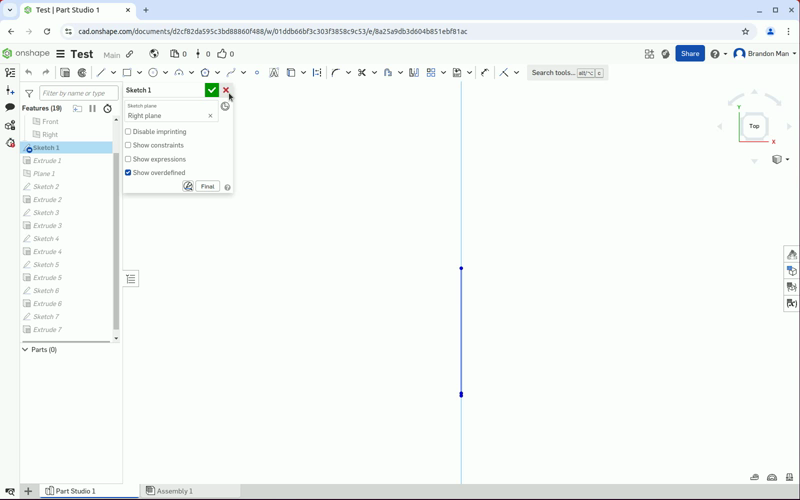
click(229, 92)
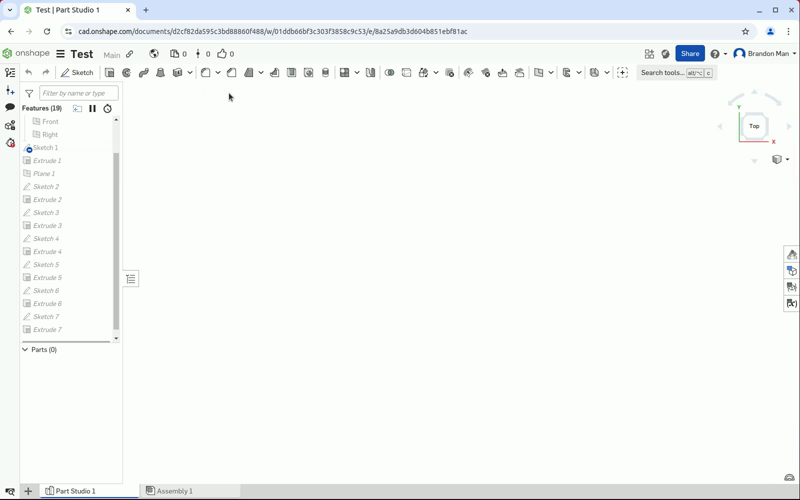
key(shift+s)
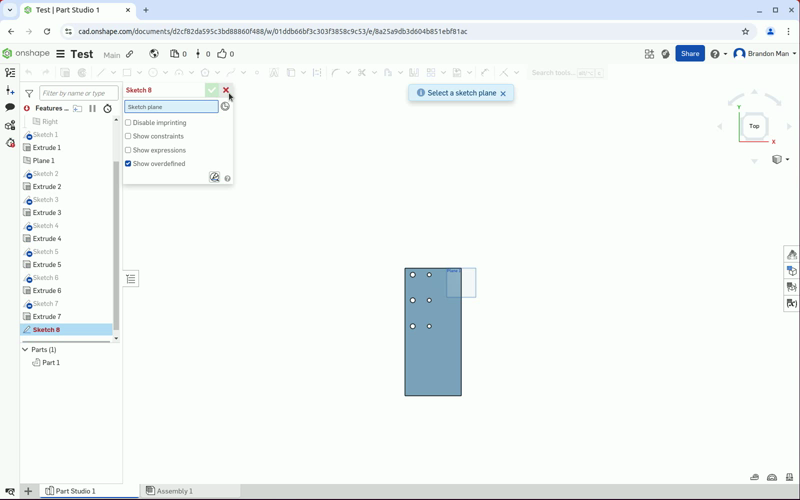
mouse_move(69, 163)
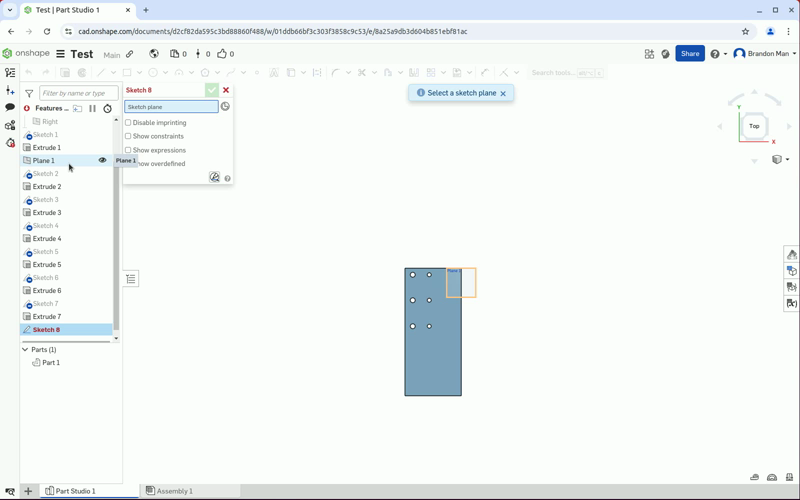
click(69, 163)
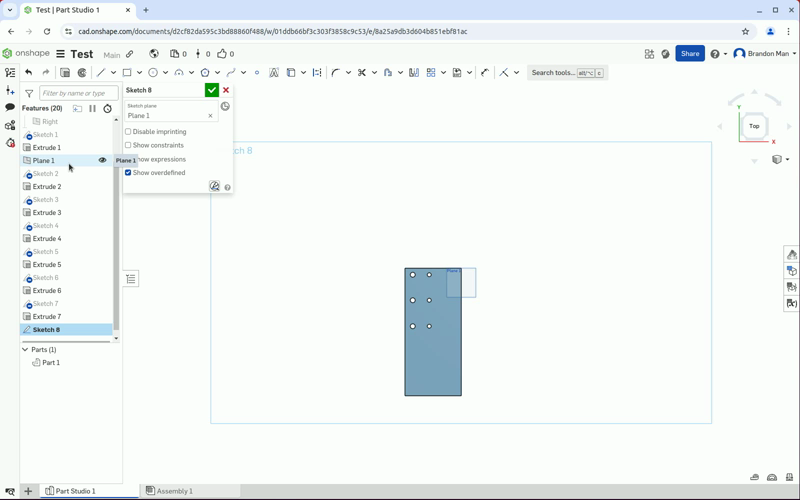
mouse_move(73, 352)
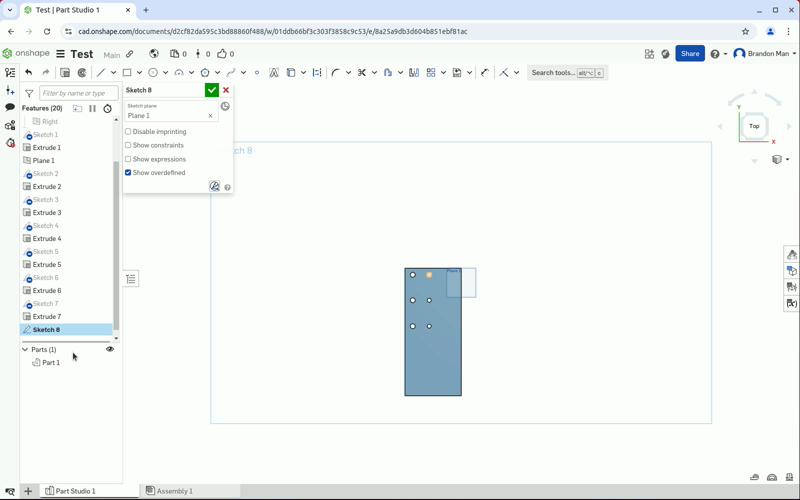
key(y)
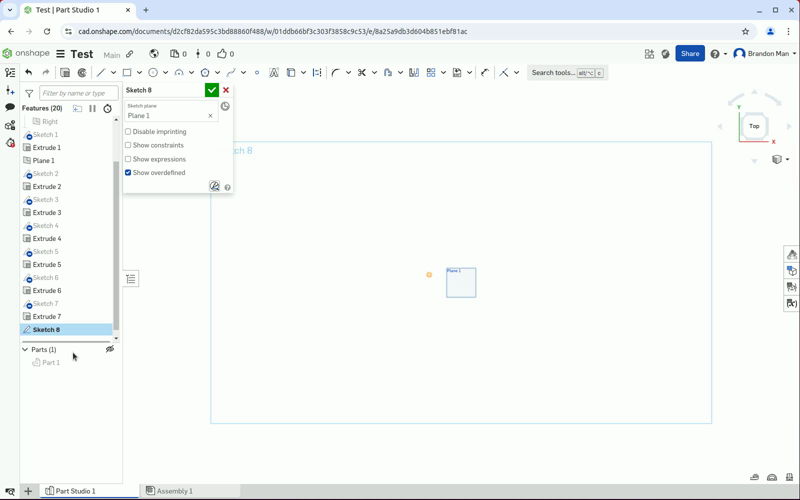
key(l)
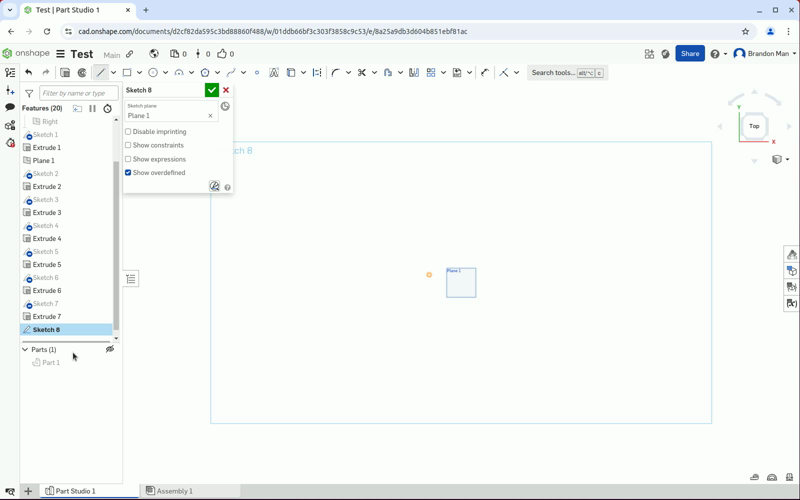
key_down(shift)
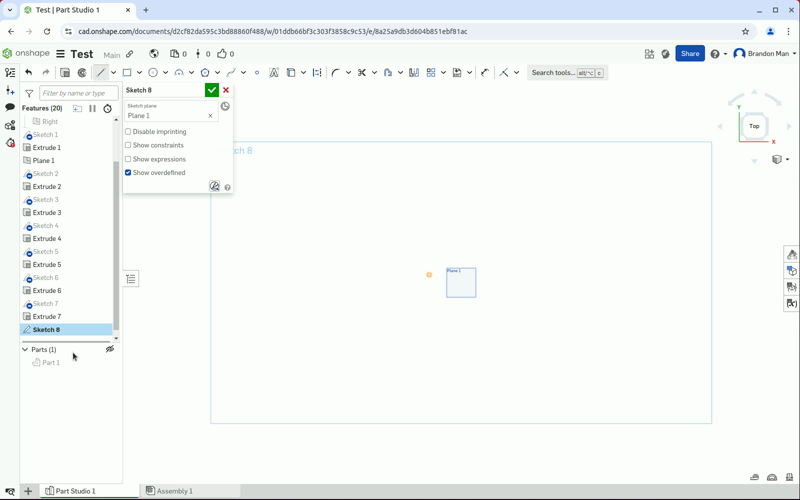
mouse_move(434, 267)
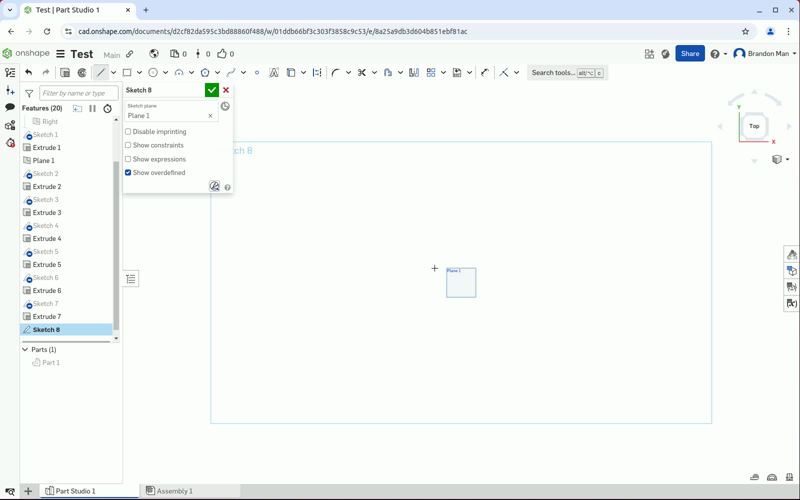
click(434, 267)
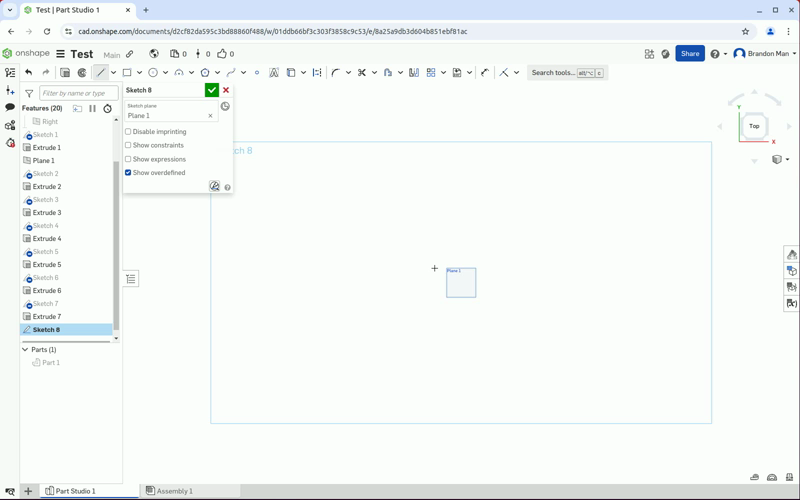
key_up(shift)
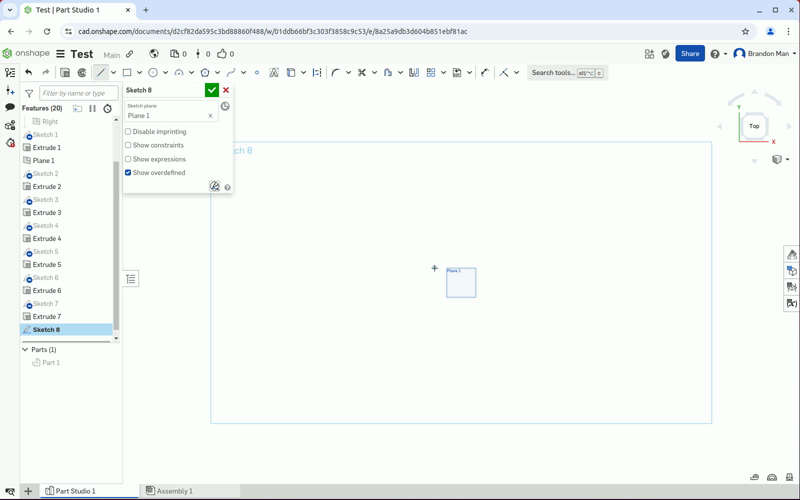
key_down(shift)
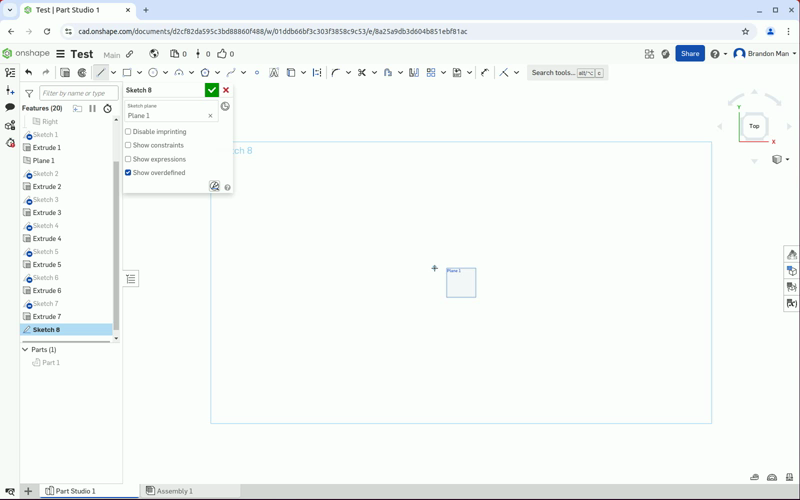
mouse_move(464, 267)
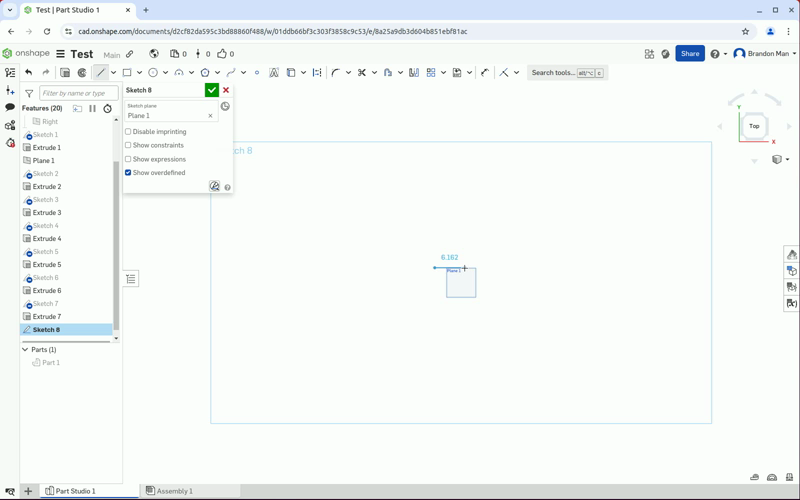
mouse_move(461, 267)
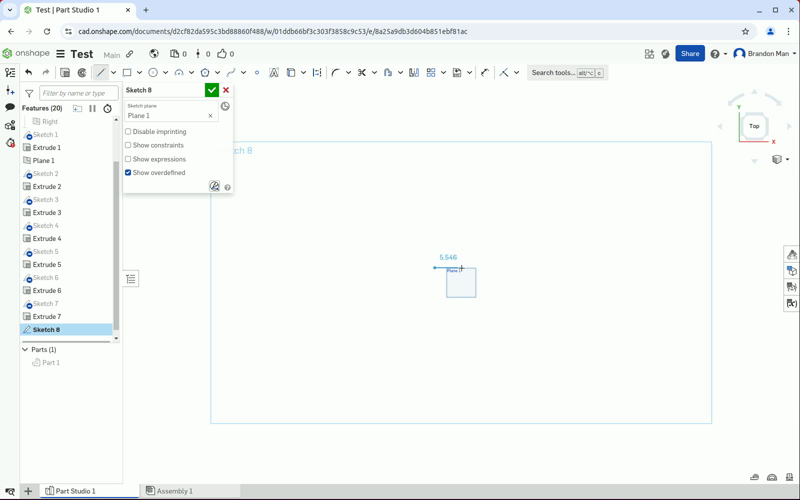
click(461, 267)
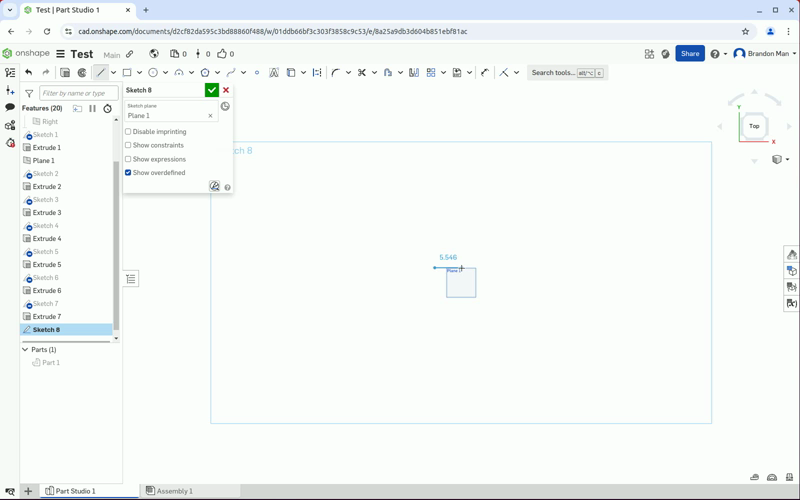
key_up(shift)
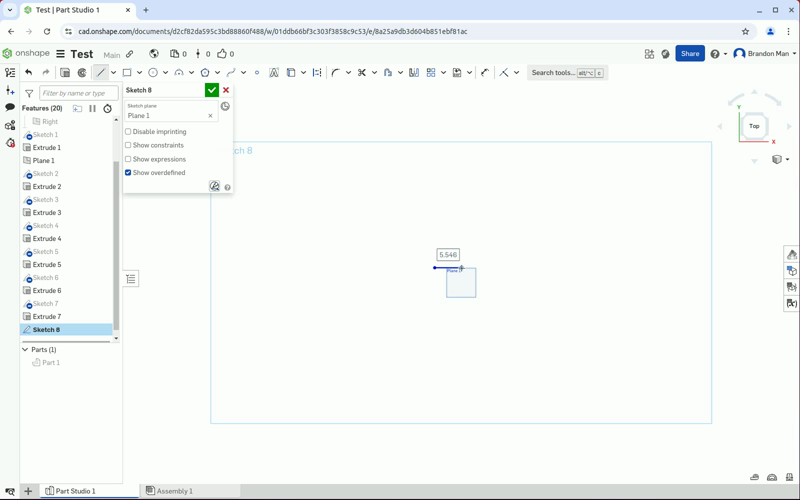
key_down(shift)
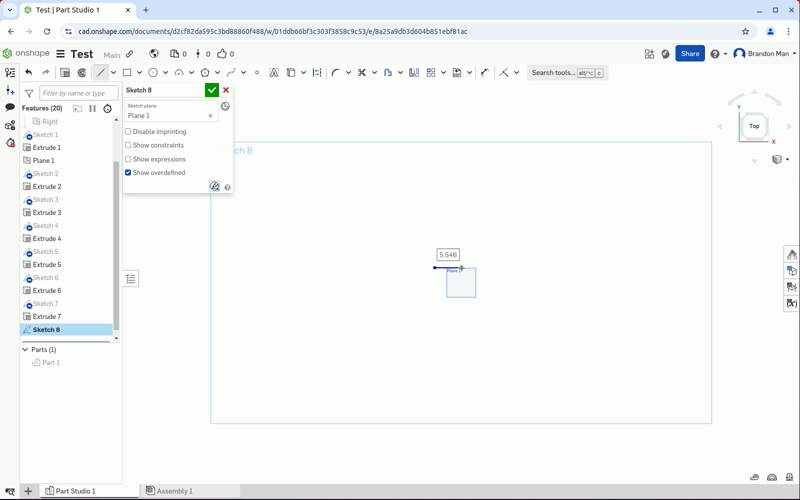
mouse_move(491, 267)
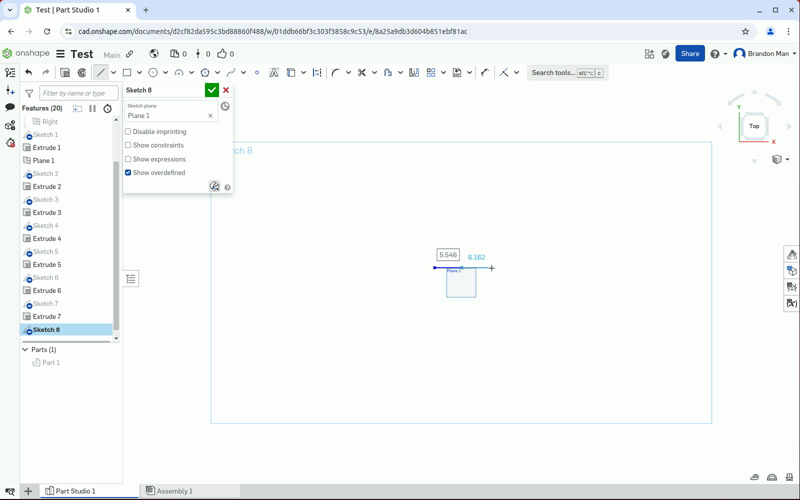
mouse_move(461, 264)
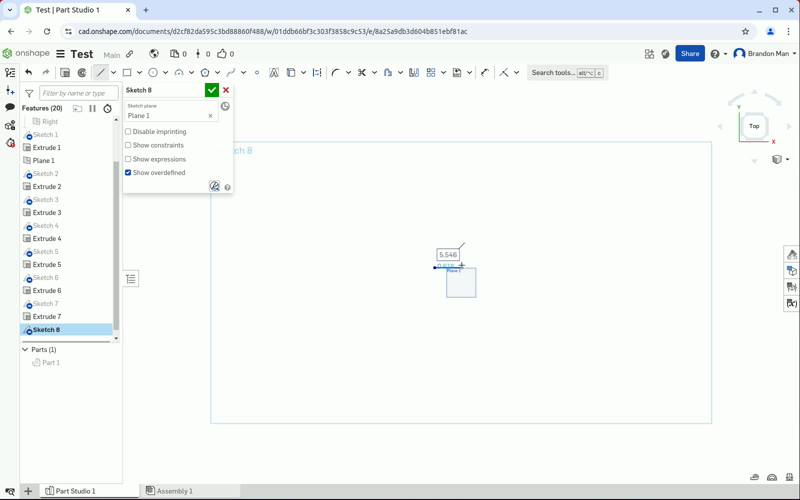
scroll(6)
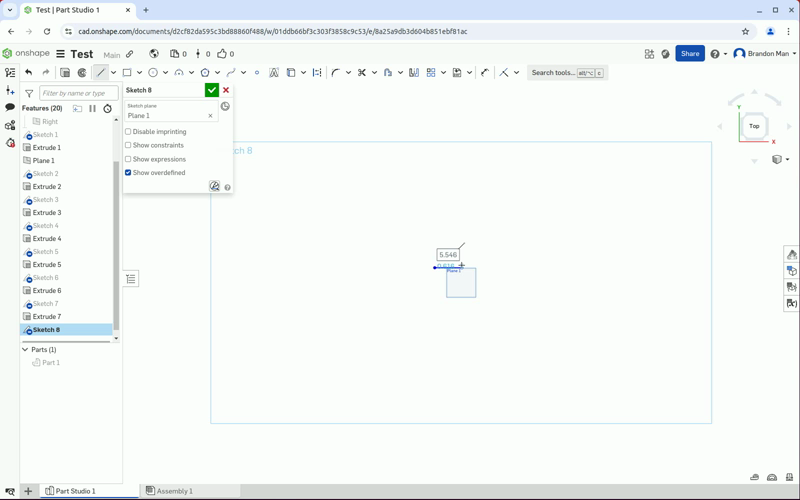
scroll(6)
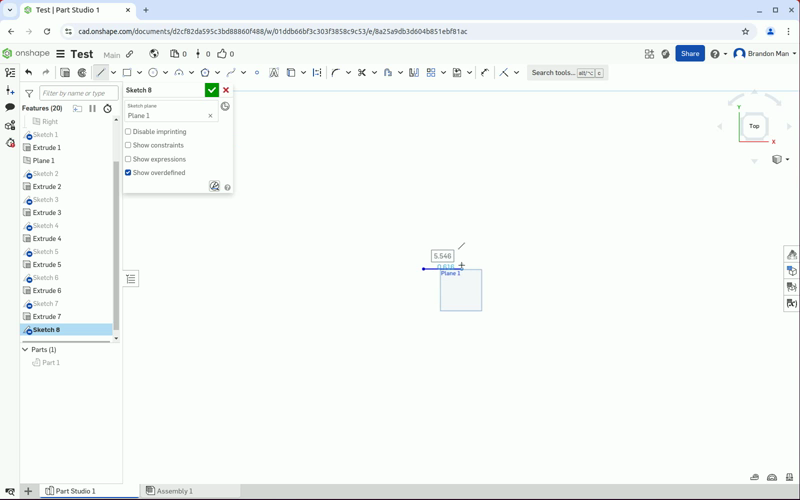
scroll(6)
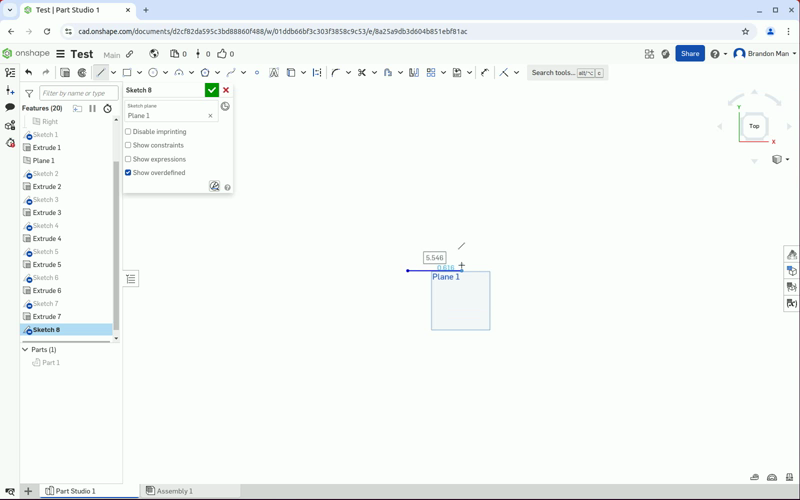
scroll(6)
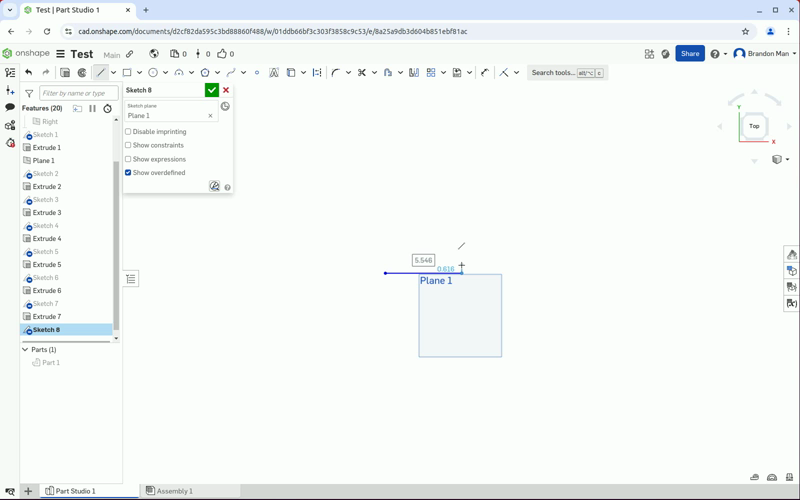
scroll(6)
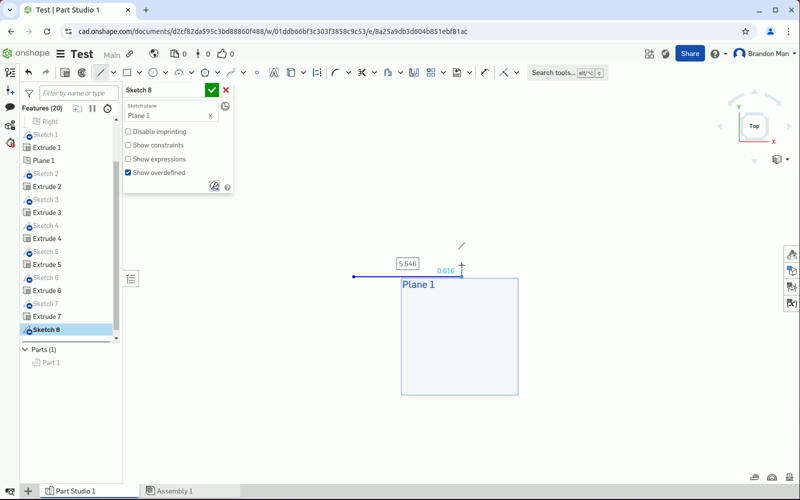
scroll(6)
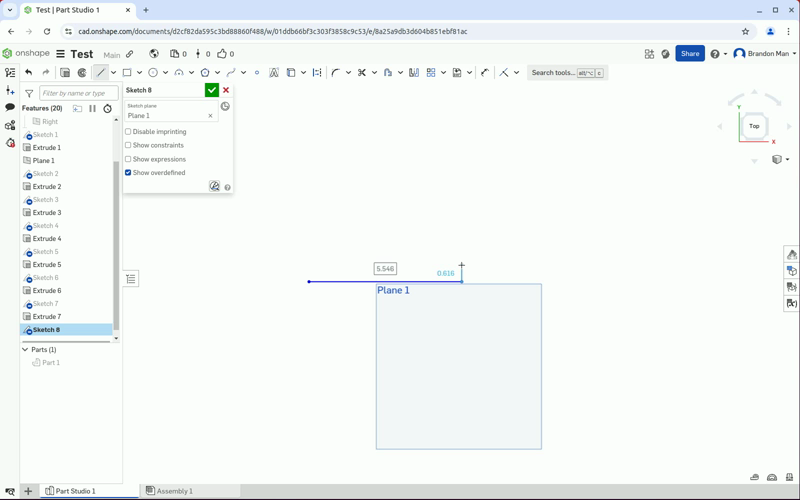
scroll(6)
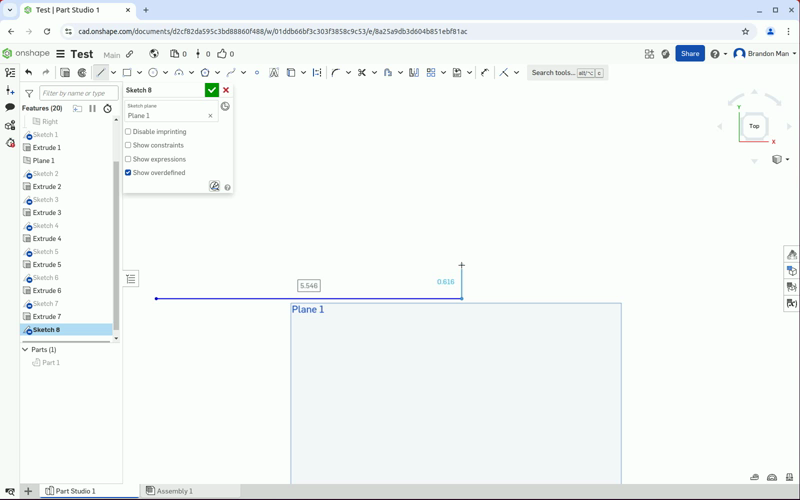
click(461, 264)
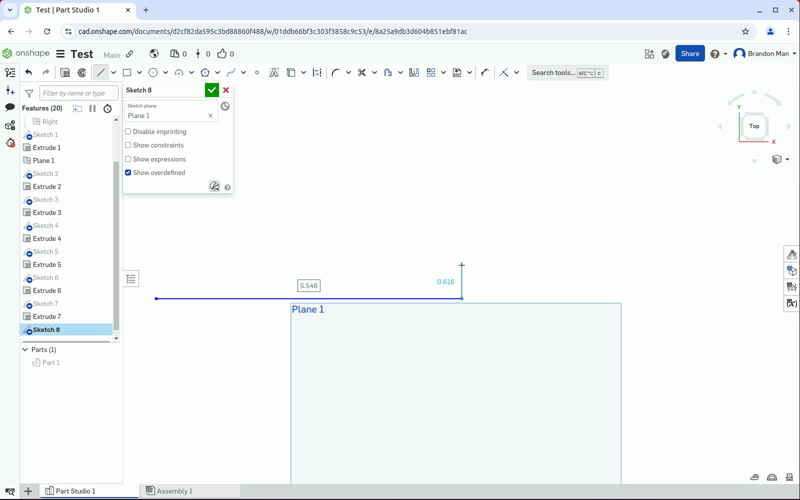
scroll(-6)
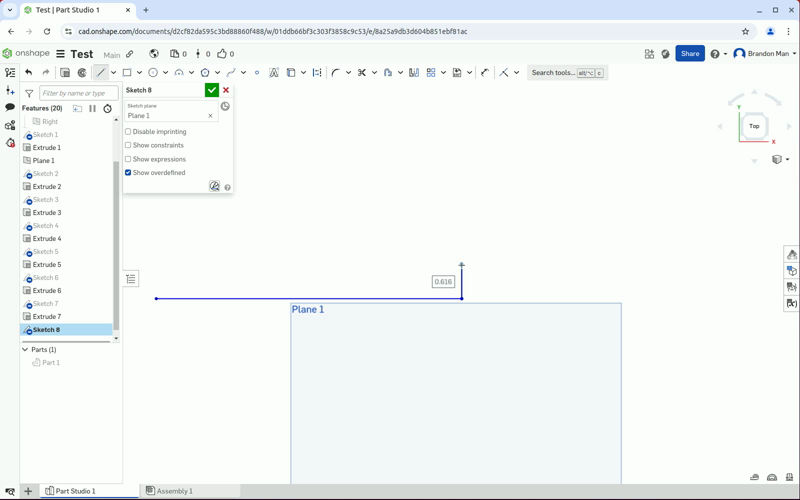
scroll(-6)
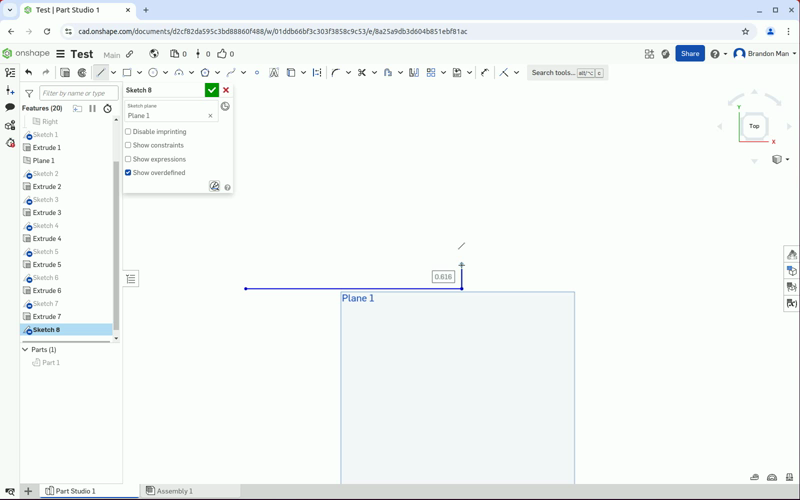
scroll(-6)
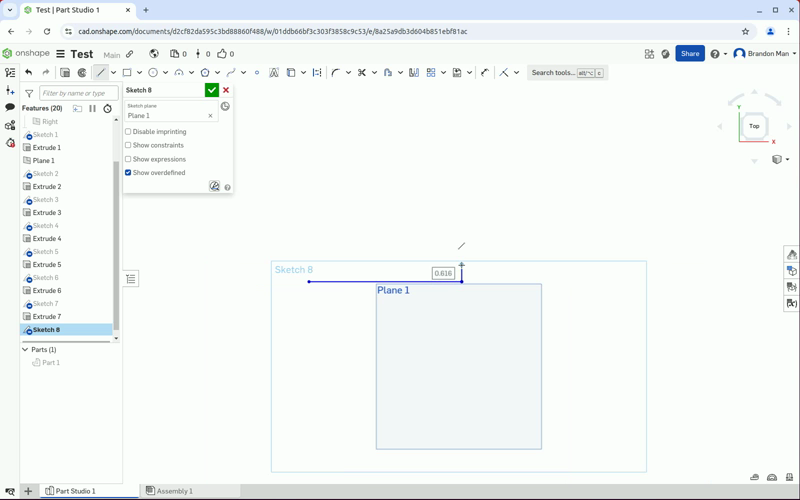
scroll(-6)
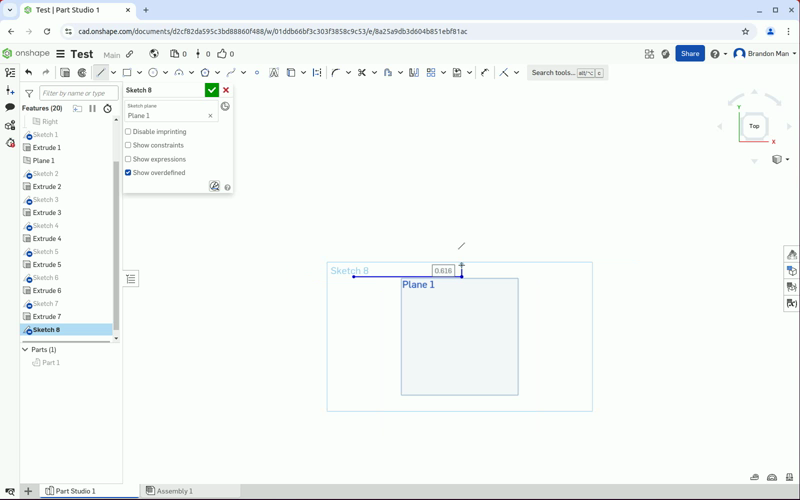
scroll(-6)
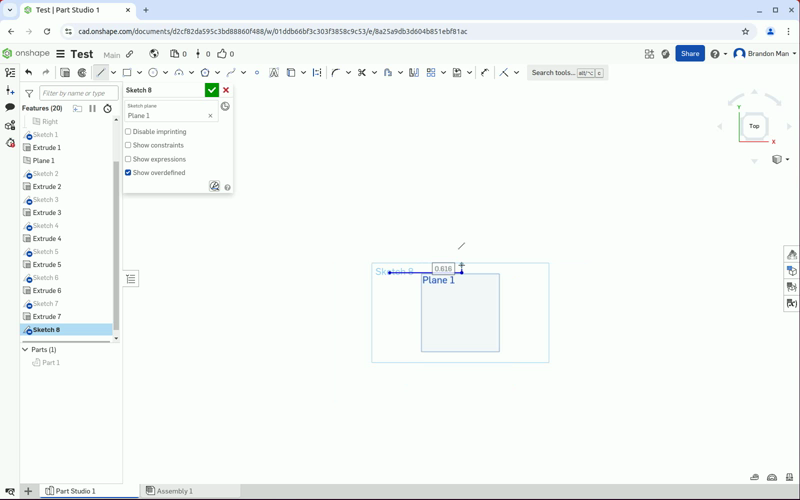
scroll(-6)
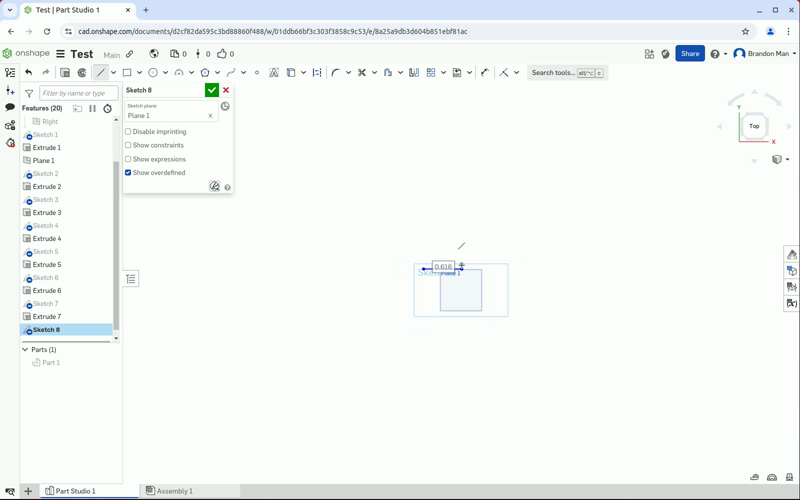
scroll(-6)
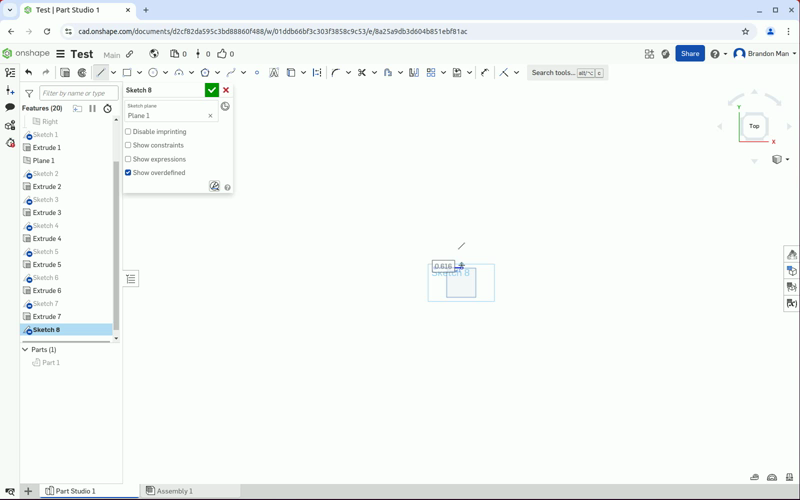
key_up(shift)
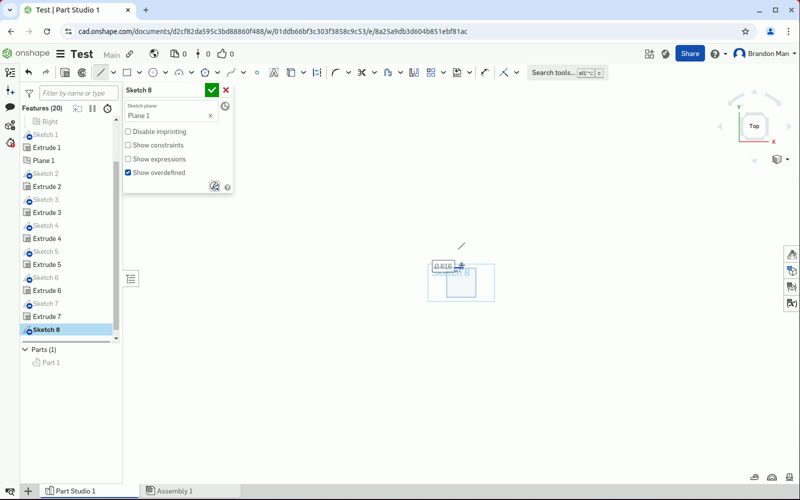
key_down(shift)
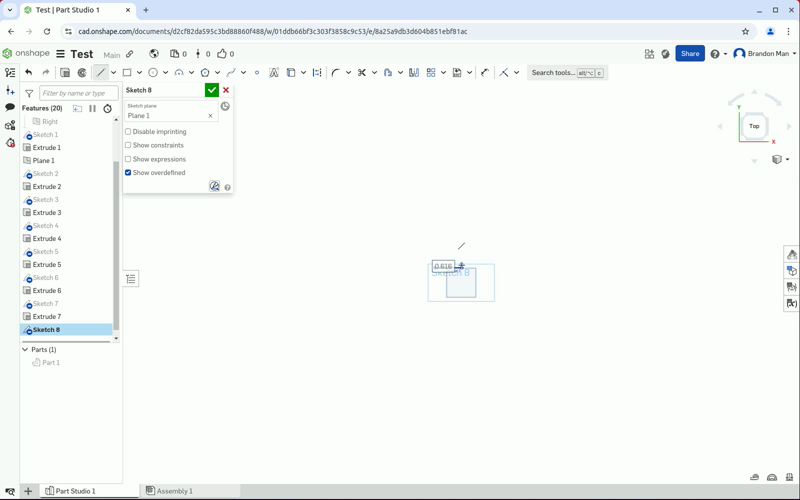
mouse_move(491, 264)
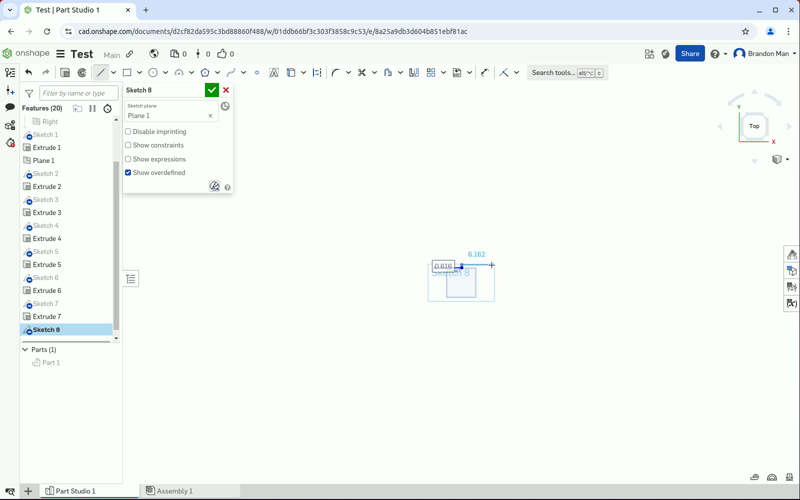
mouse_move(434, 264)
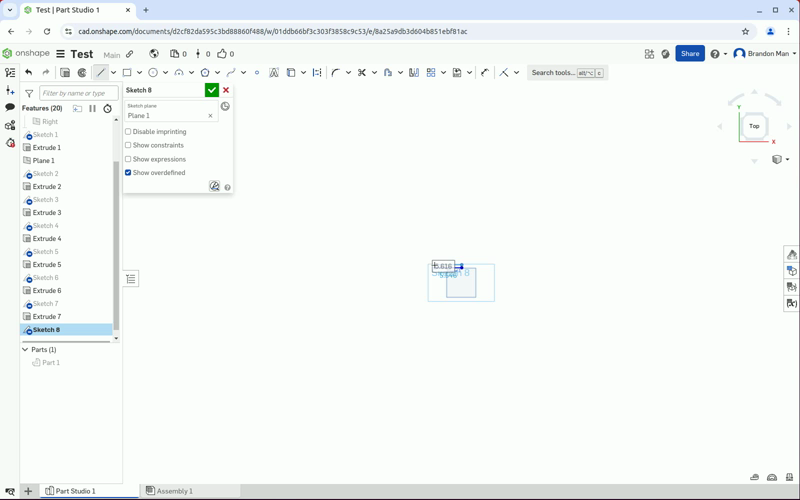
scroll(6)
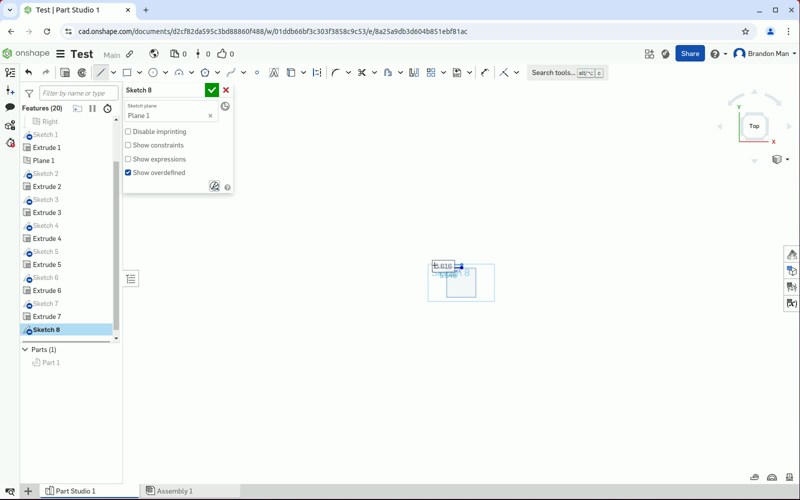
scroll(6)
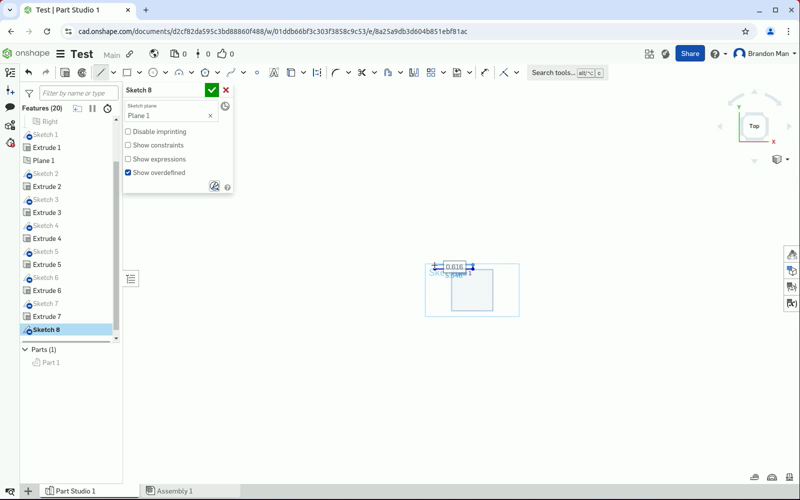
scroll(6)
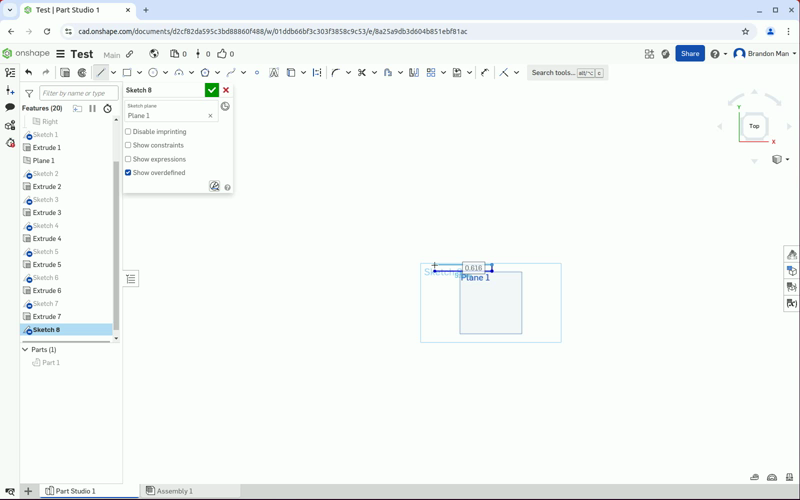
scroll(6)
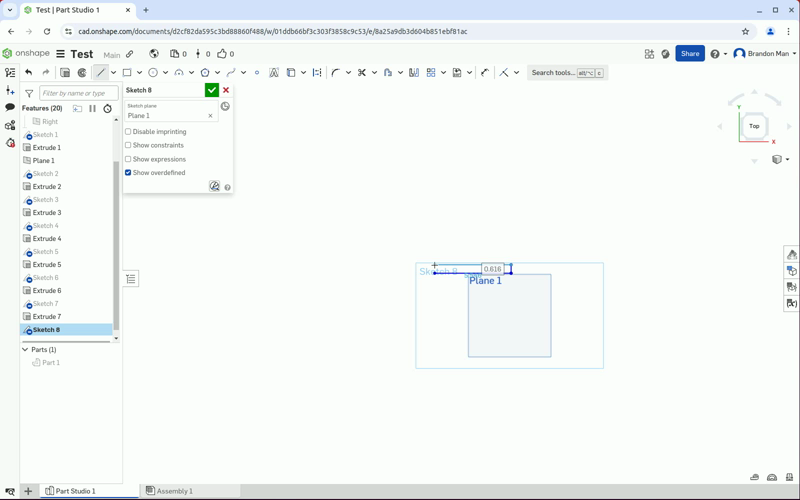
scroll(6)
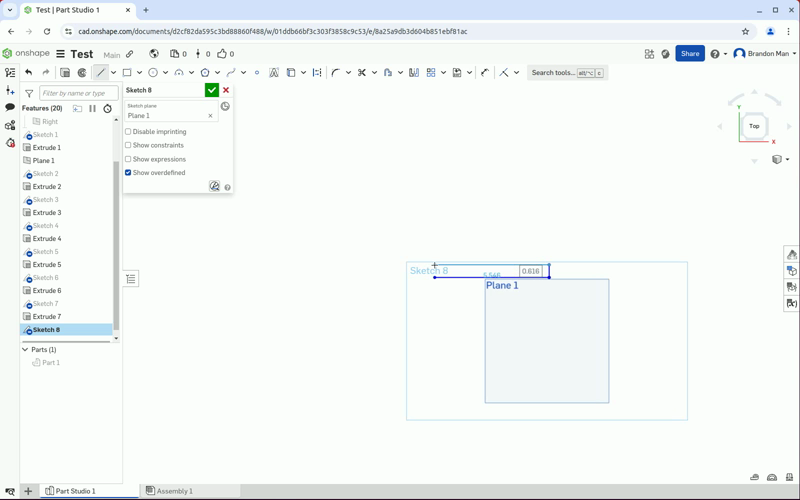
scroll(6)
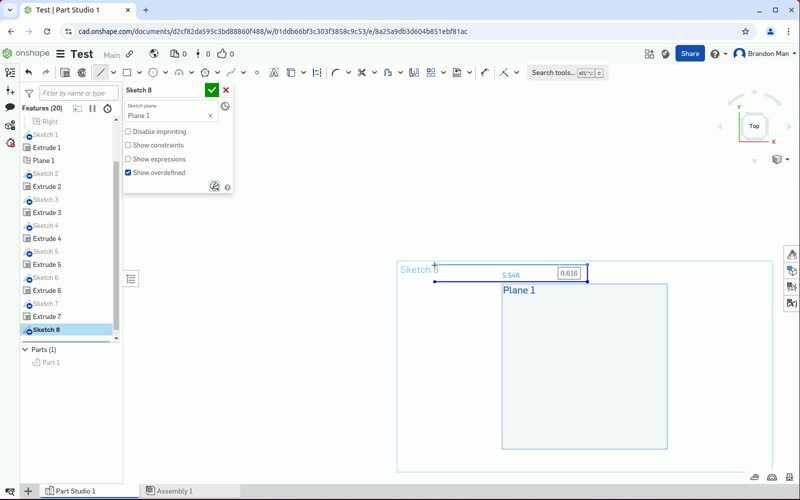
scroll(6)
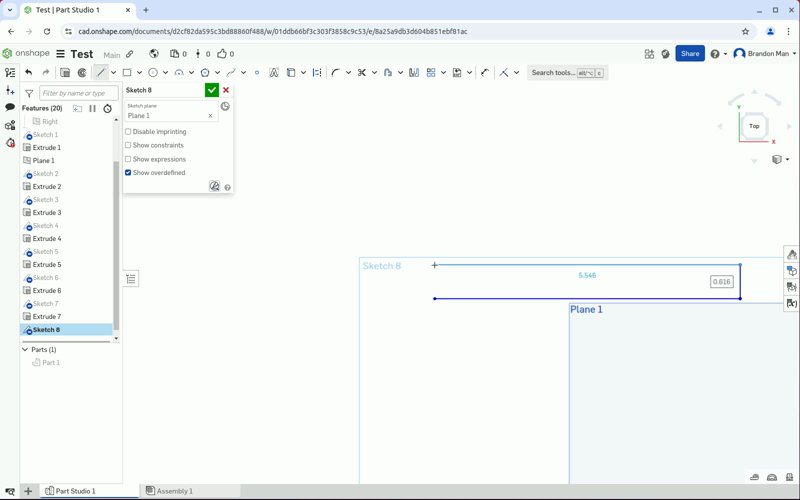
click(434, 264)
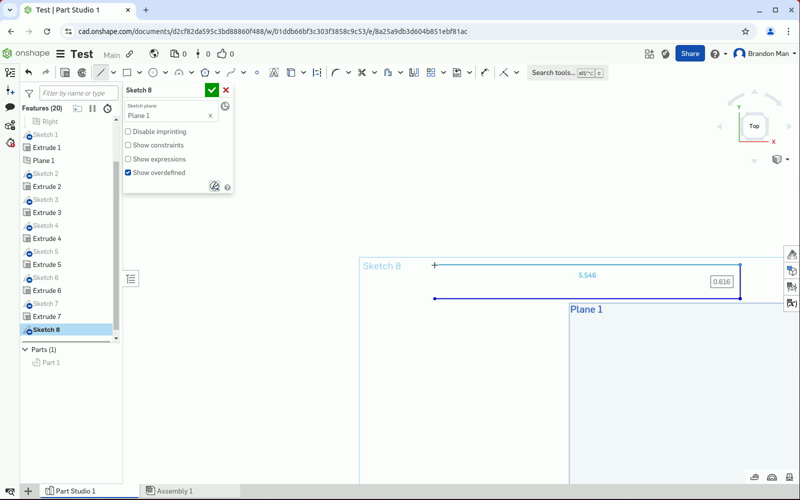
scroll(-6)
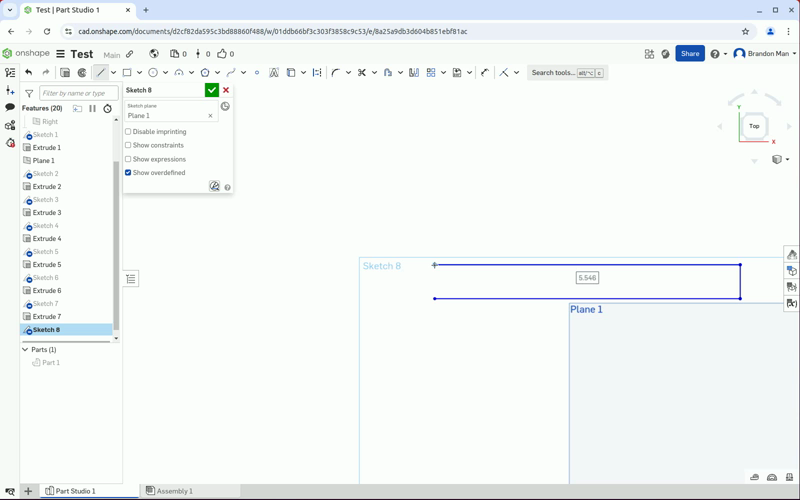
scroll(-6)
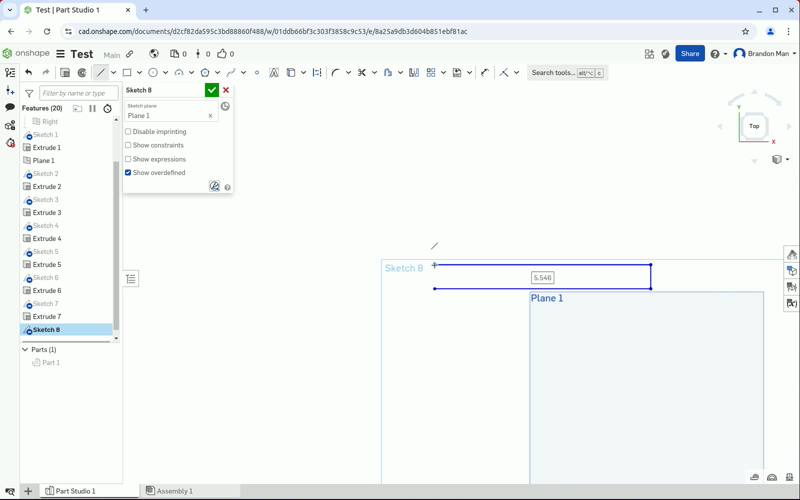
scroll(-6)
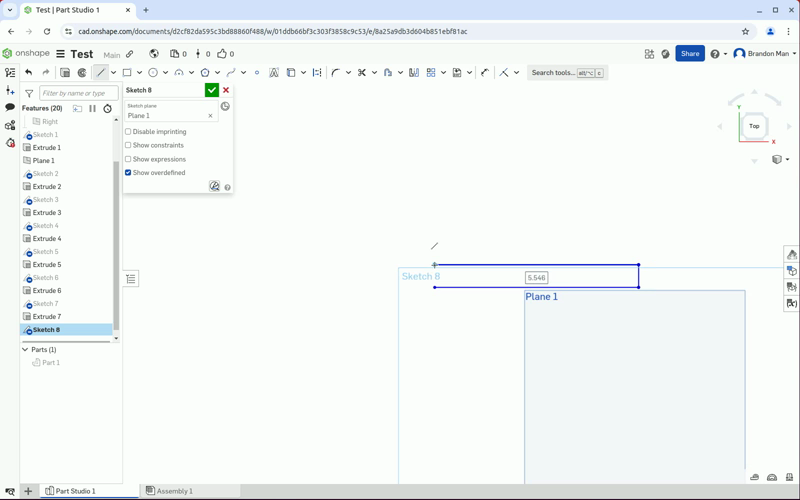
scroll(-6)
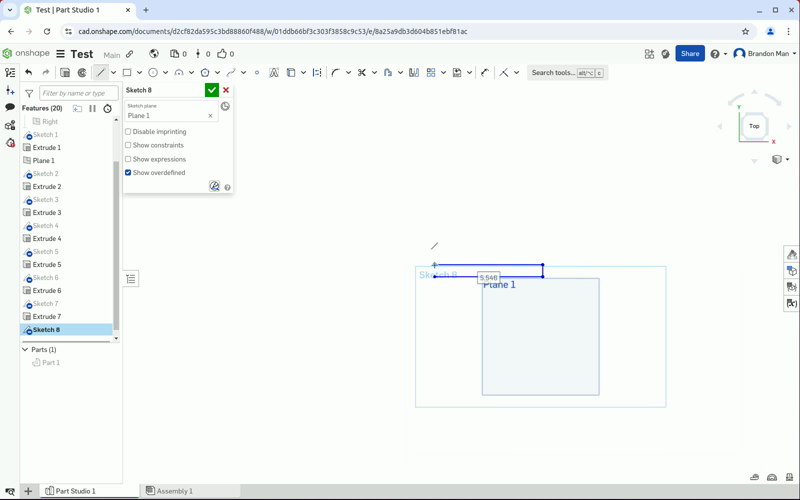
scroll(-6)
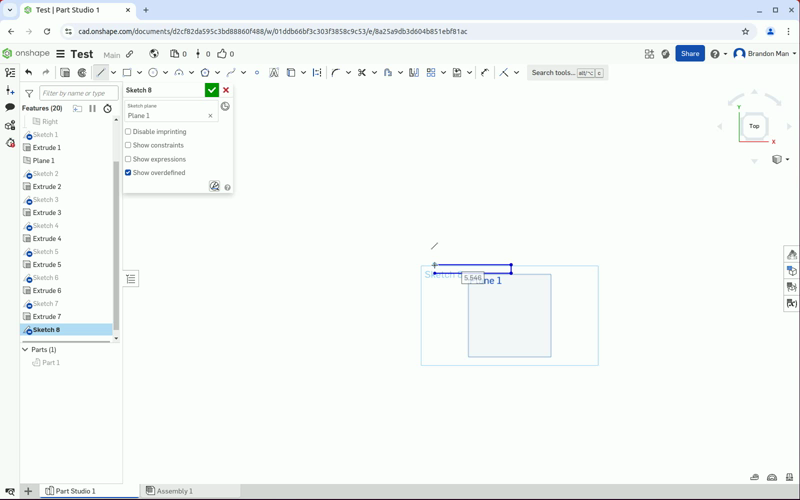
scroll(-6)
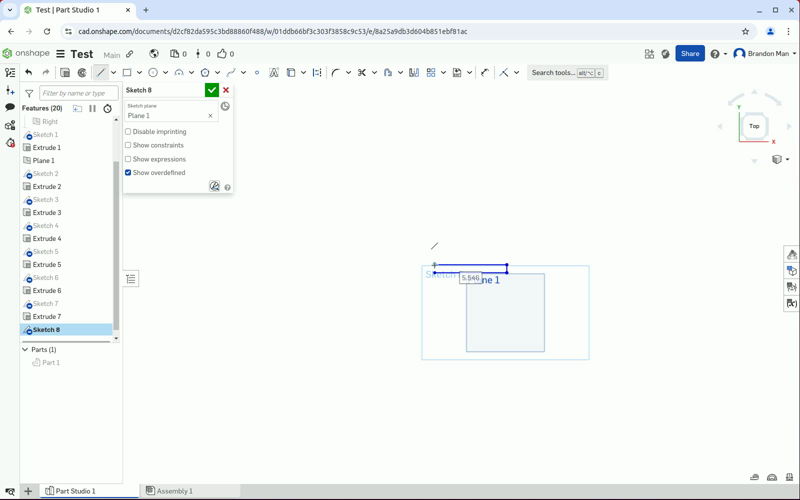
scroll(-6)
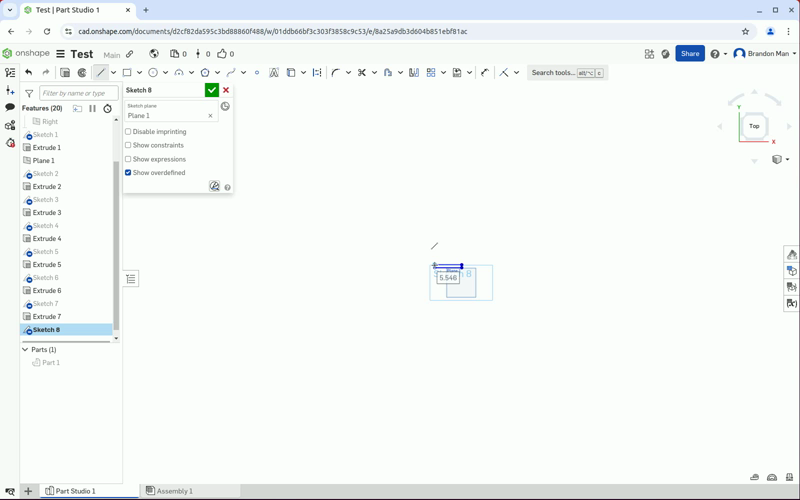
key_up(shift)
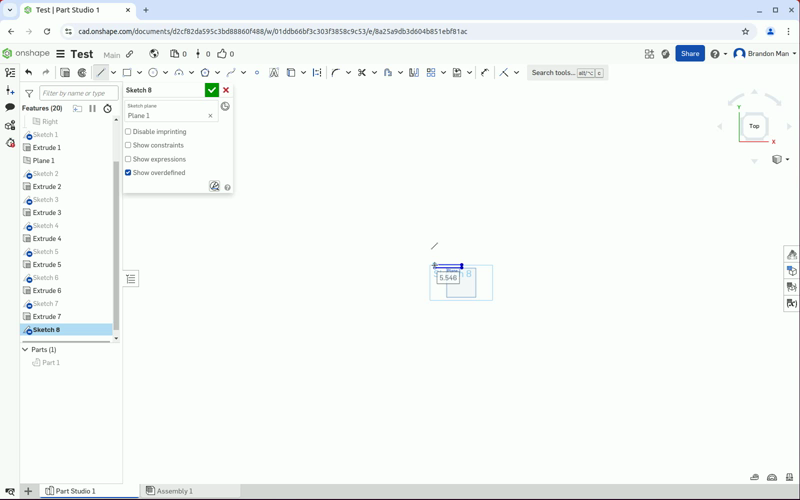
mouse_move(464, 264)
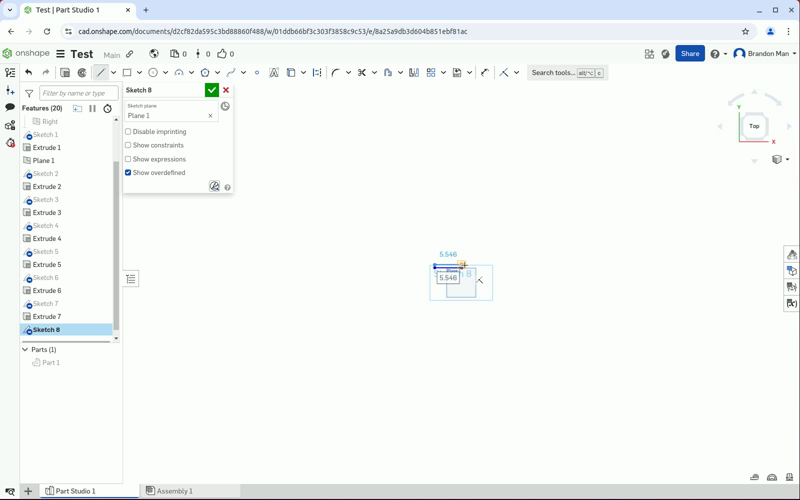
key_down(shift)
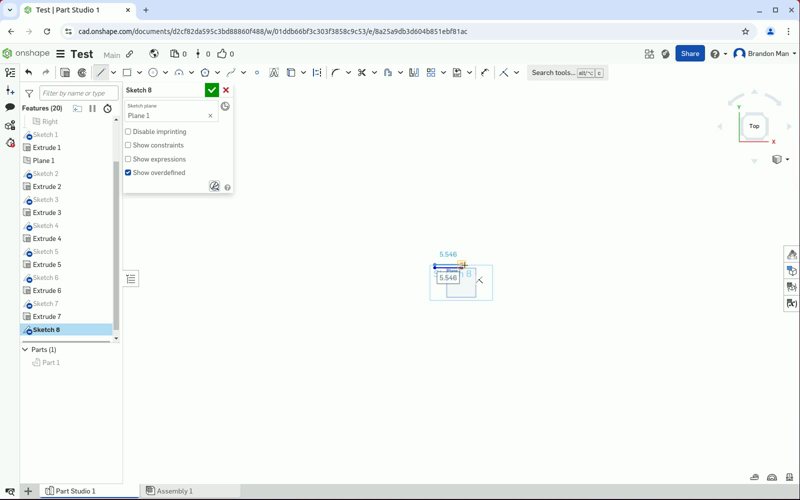
mouse_move(434, 267)
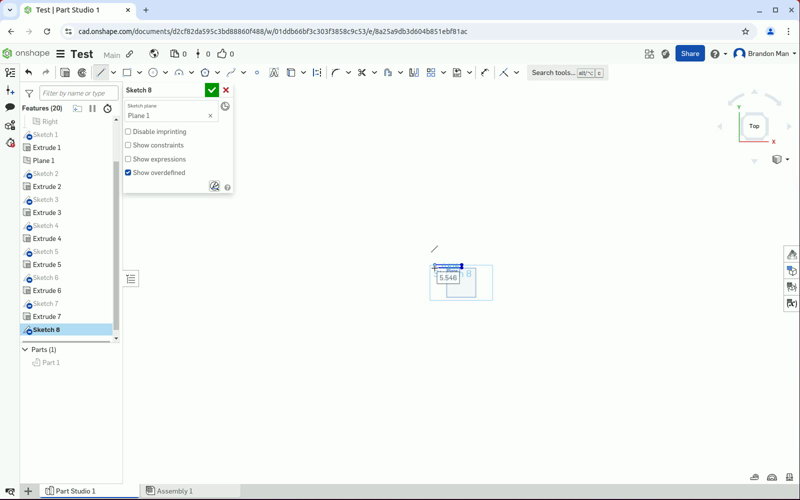
scroll(6)
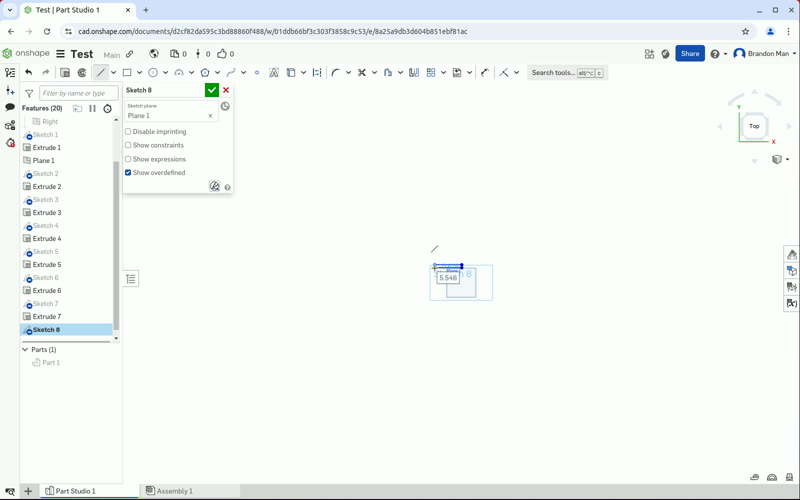
scroll(6)
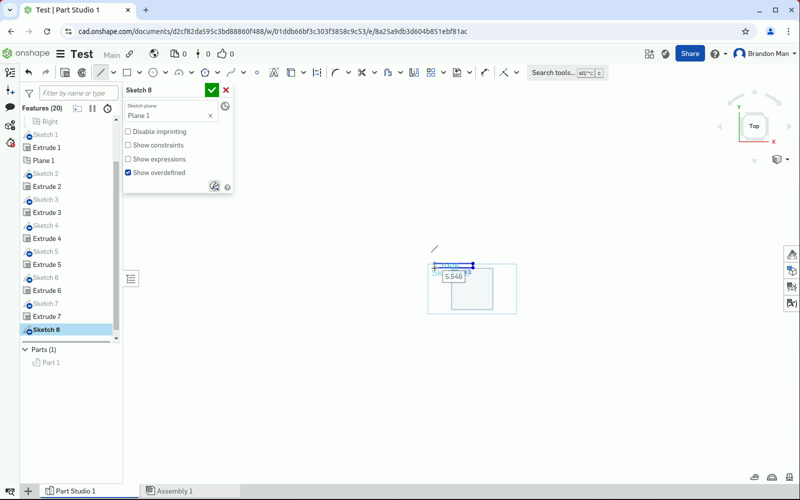
scroll(6)
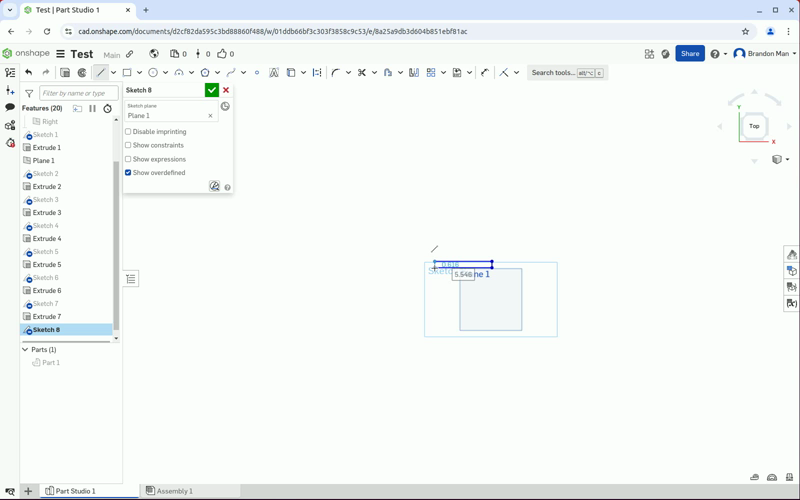
scroll(6)
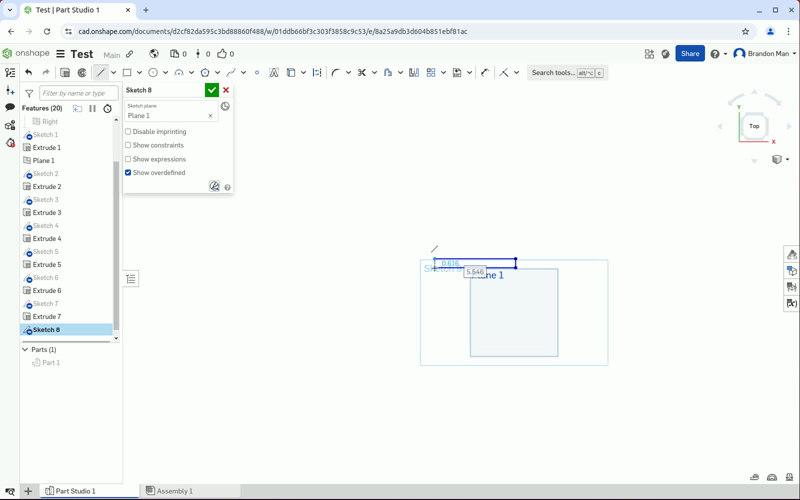
scroll(6)
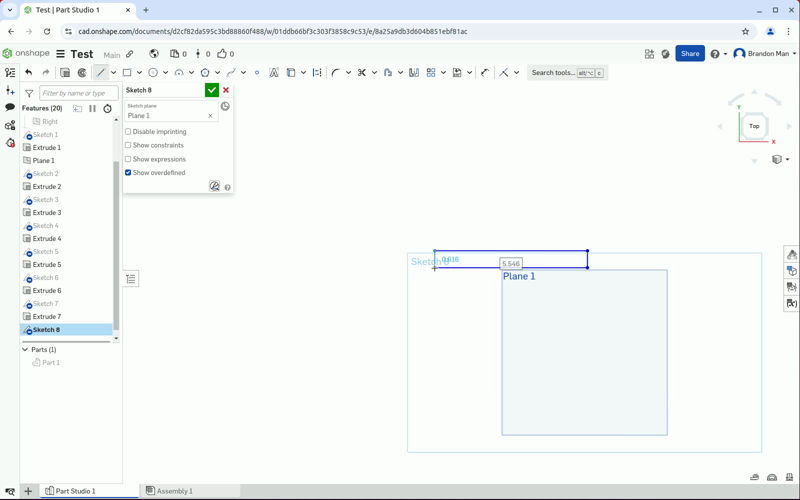
scroll(6)
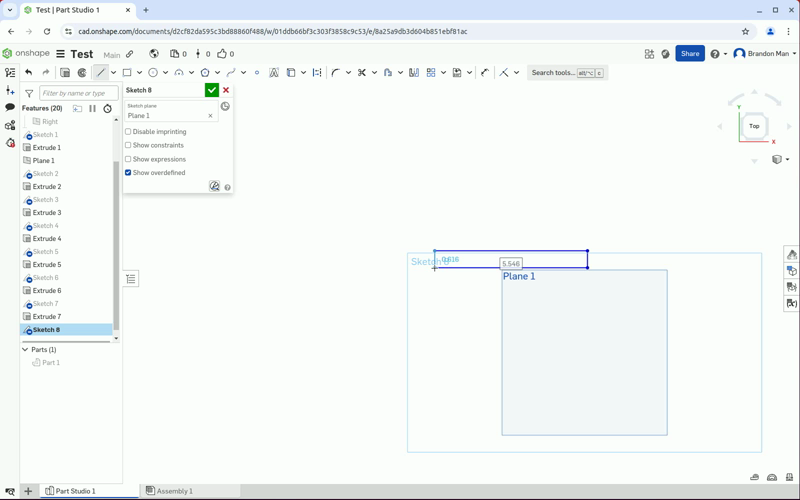
scroll(6)
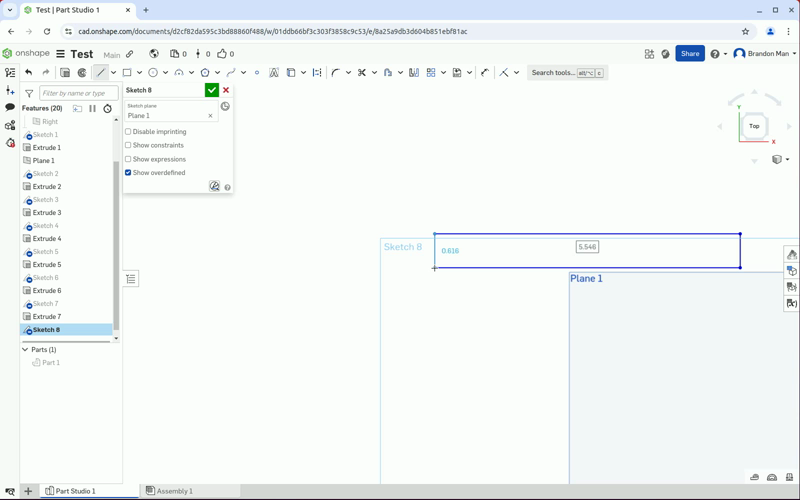
key_up(shift)
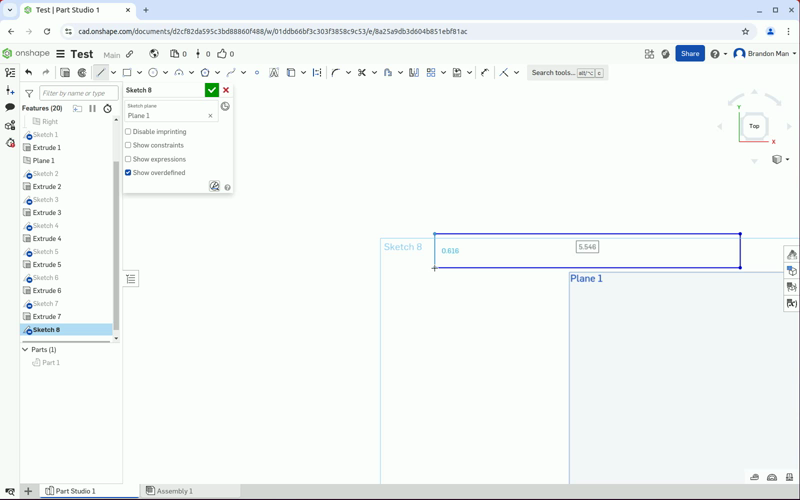
click(434, 267)
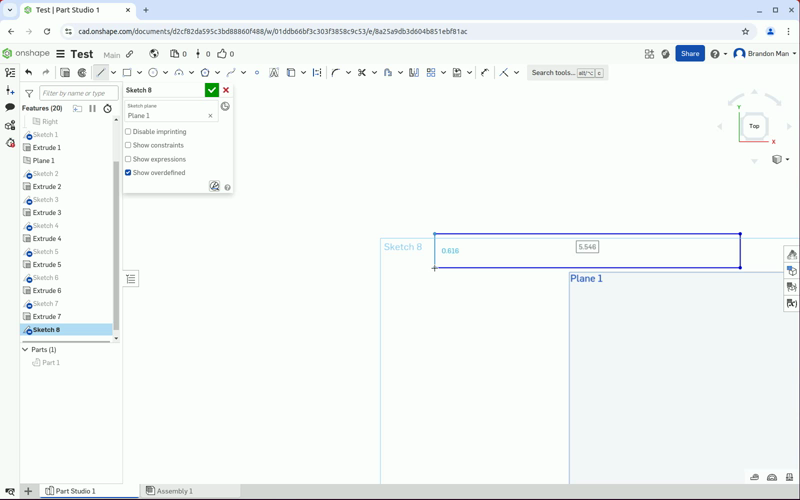
scroll(-6)
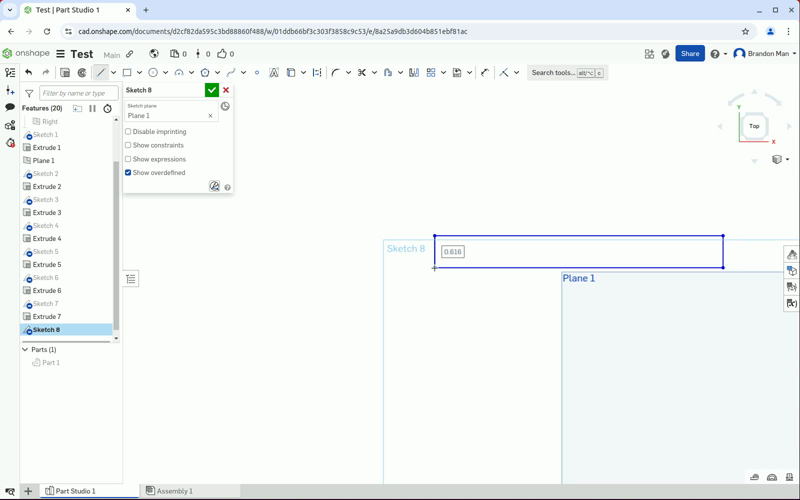
scroll(-6)
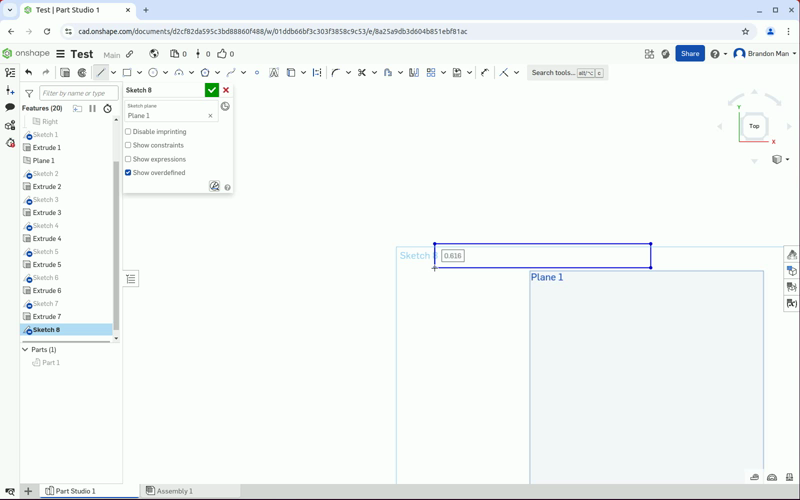
scroll(-6)
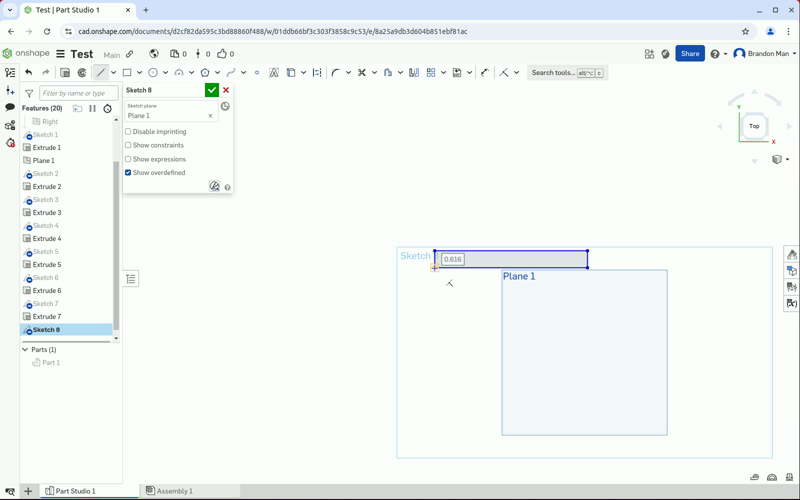
scroll(-6)
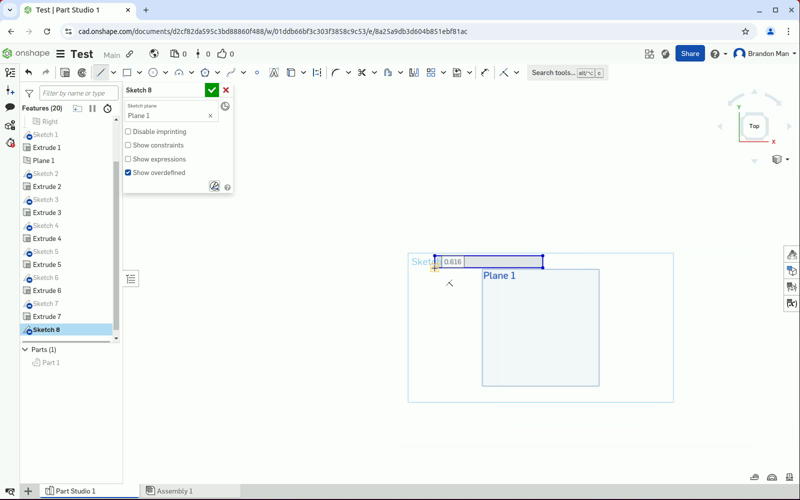
scroll(-6)
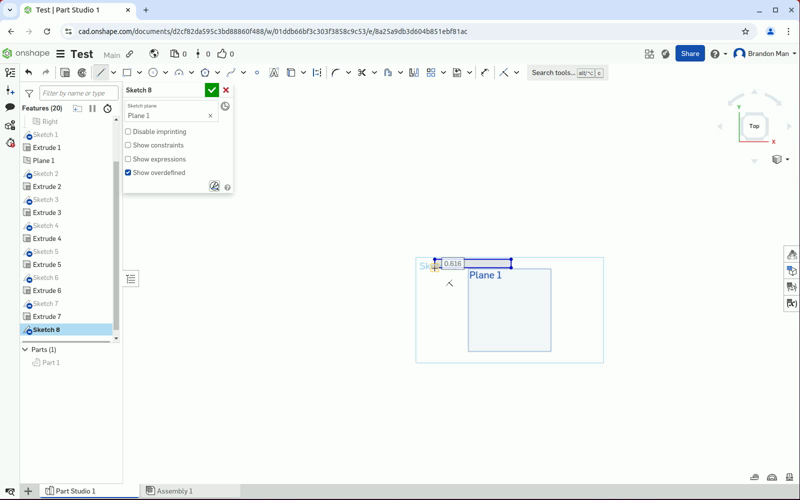
scroll(-6)
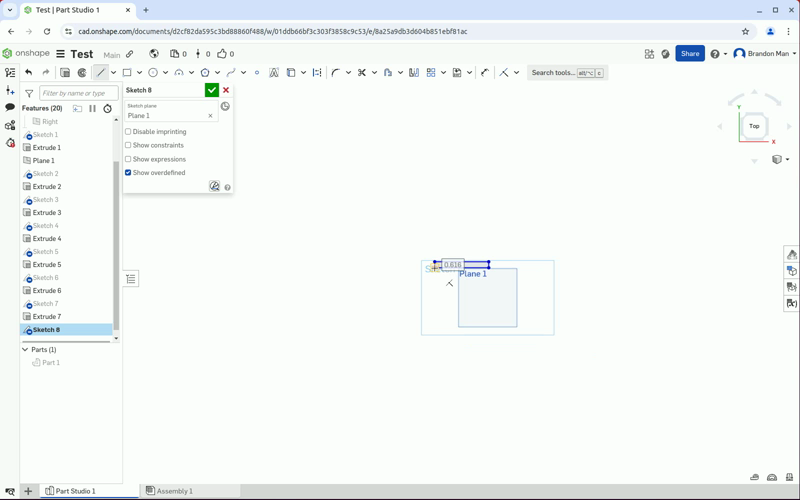
scroll(-6)
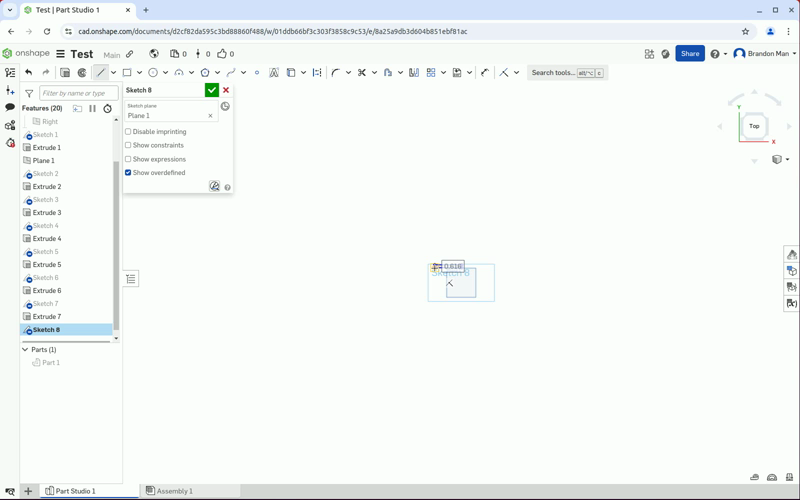
key(esc)
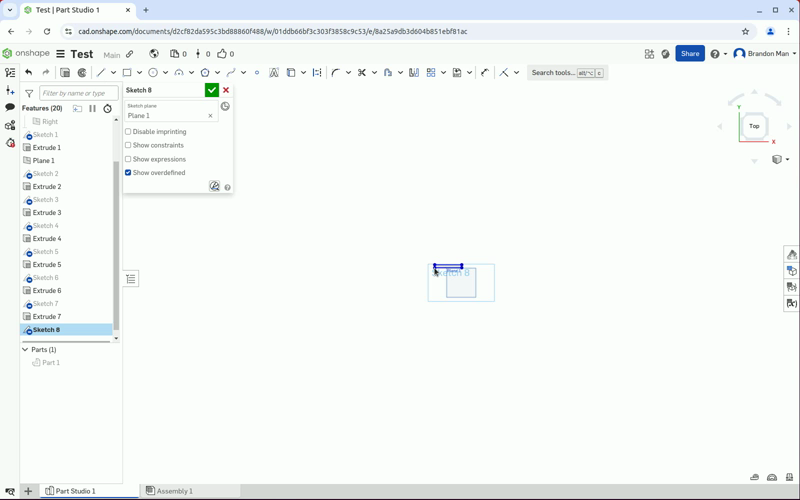
mouse_move(441, 266)
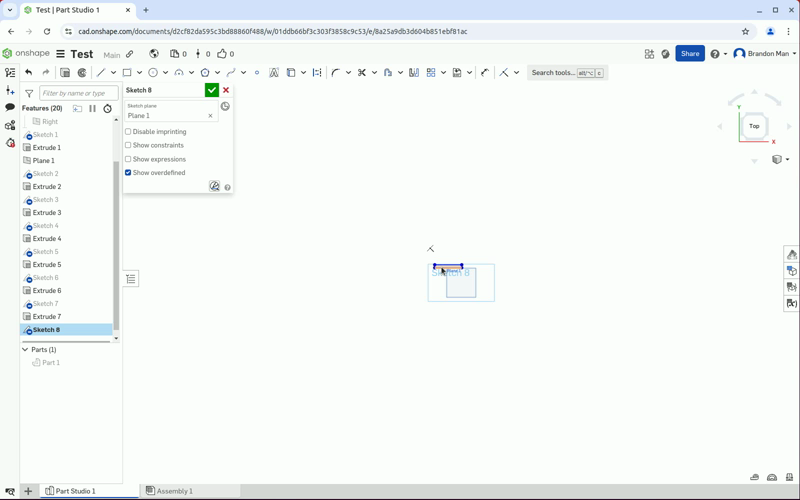
scroll(6)
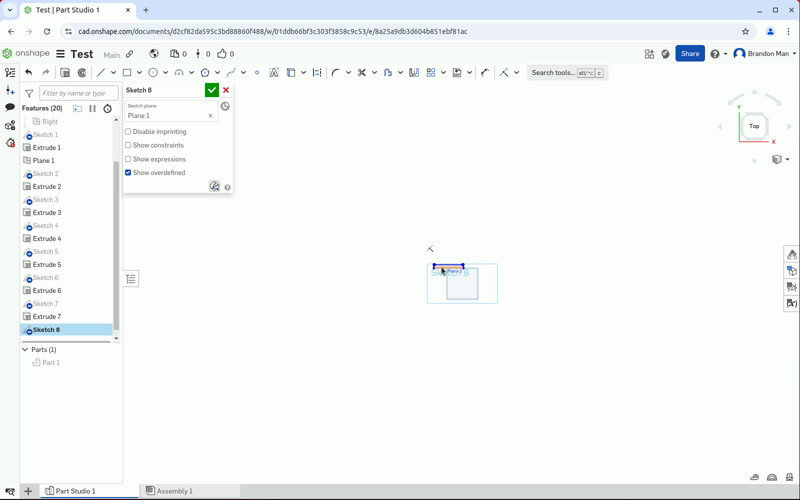
scroll(6)
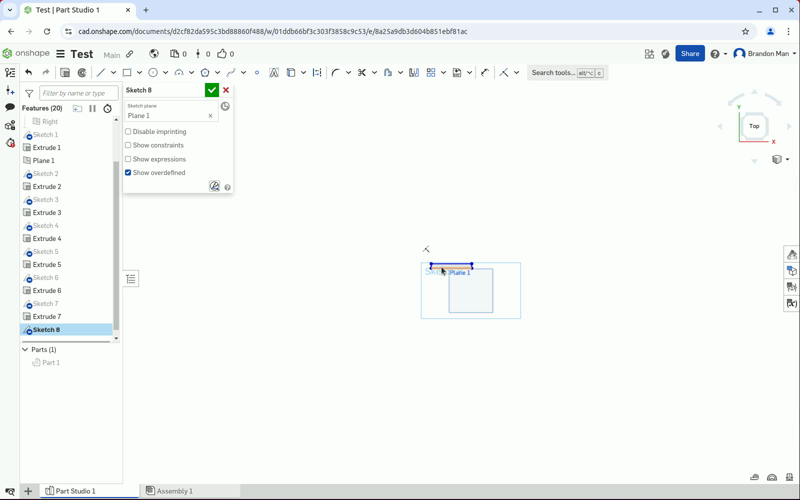
scroll(6)
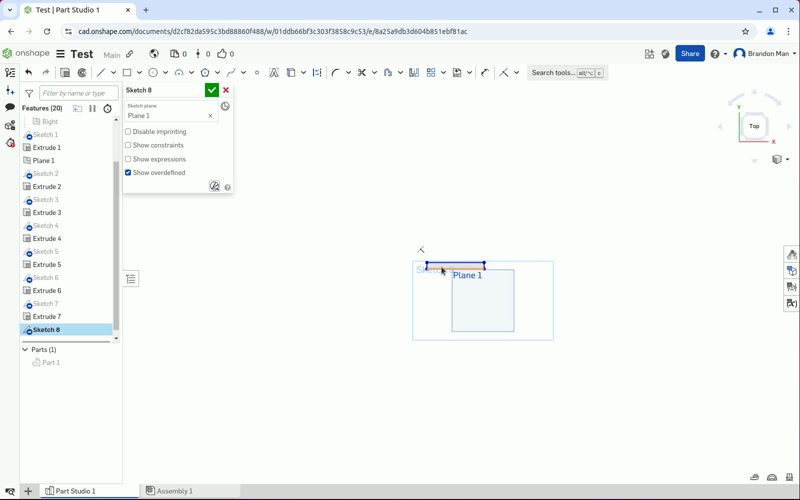
scroll(6)
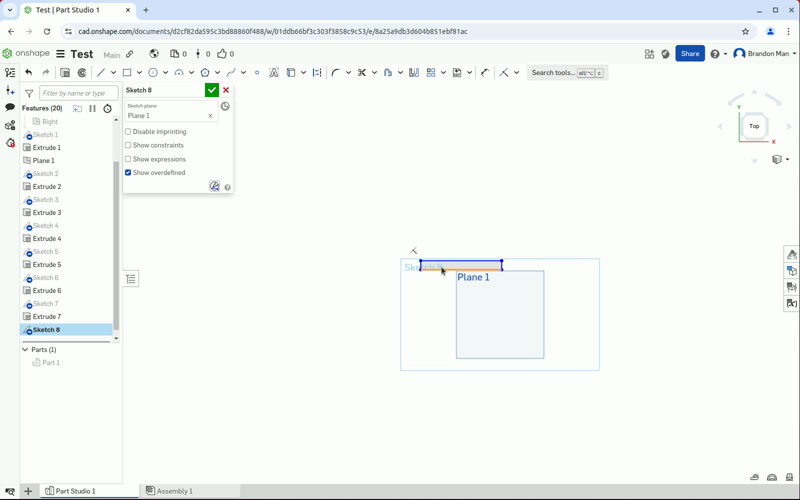
scroll(6)
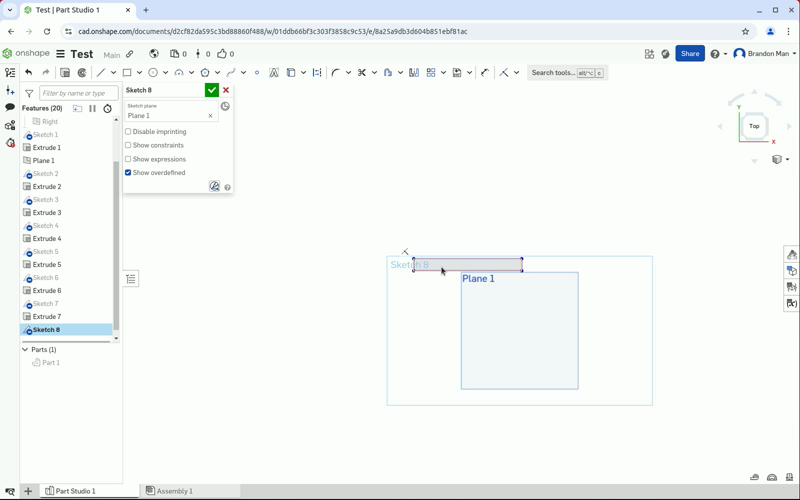
scroll(6)
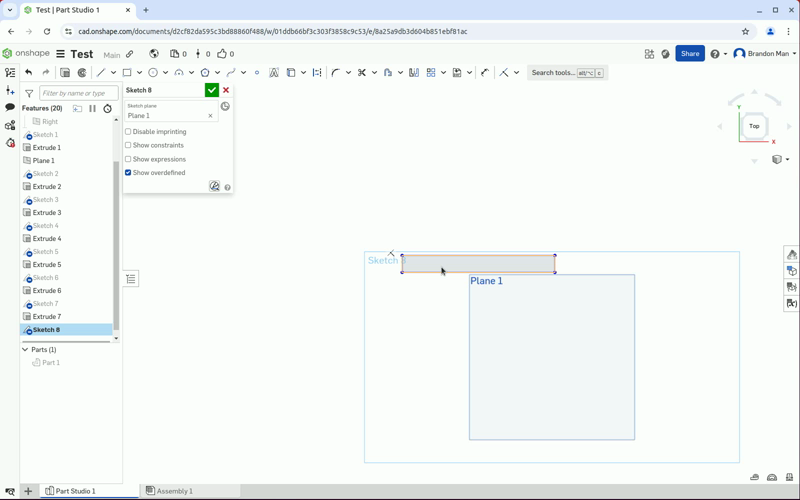
scroll(6)
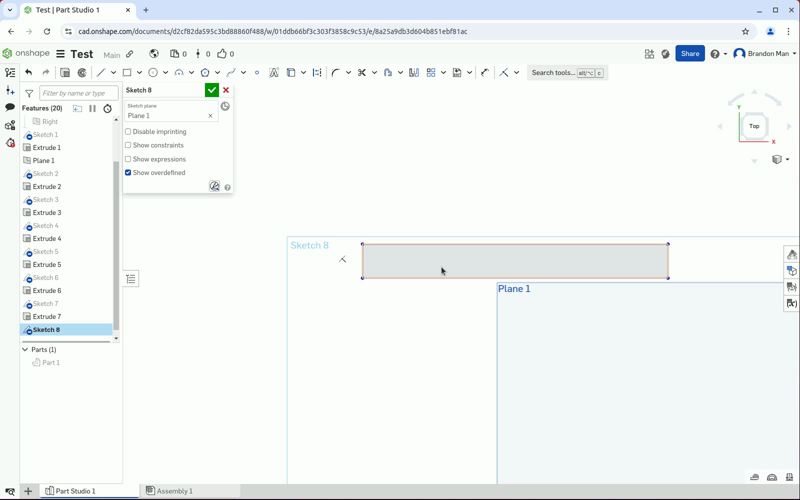
click(441, 266)
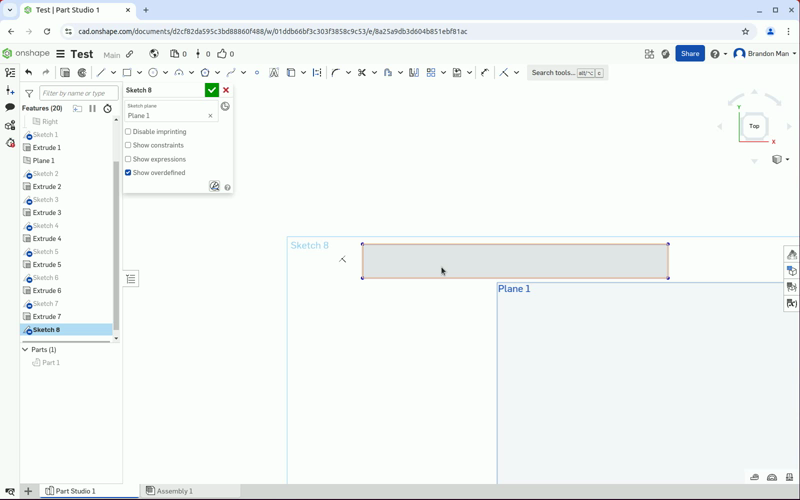
scroll(-6)
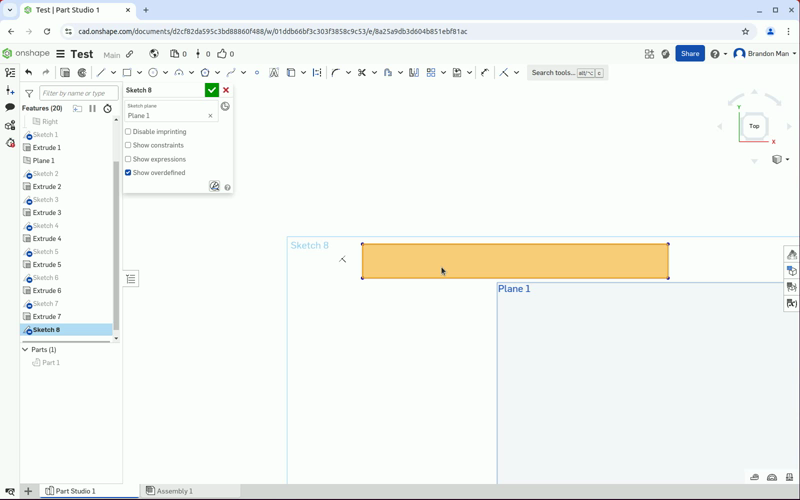
scroll(-6)
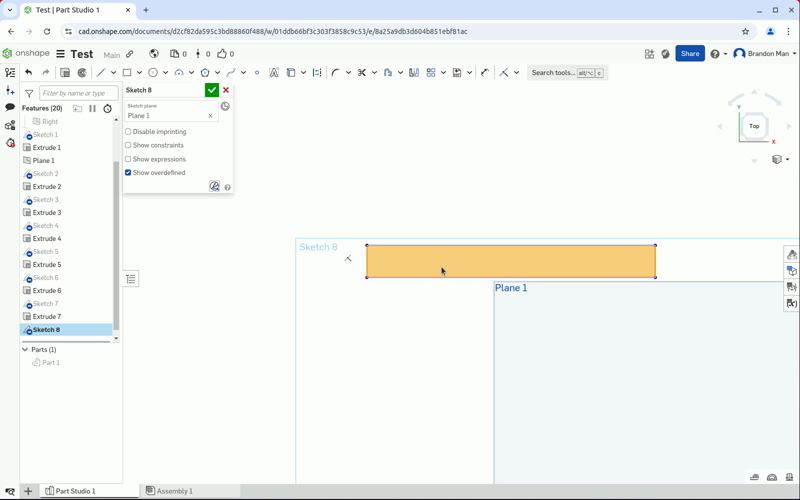
scroll(-6)
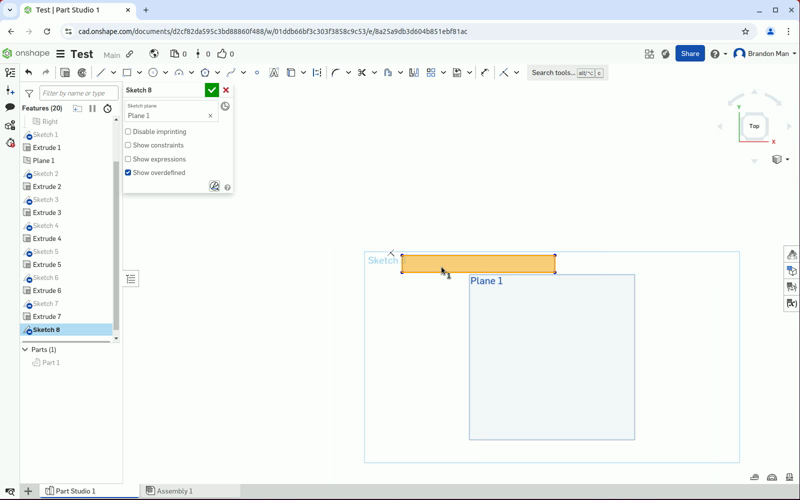
scroll(-6)
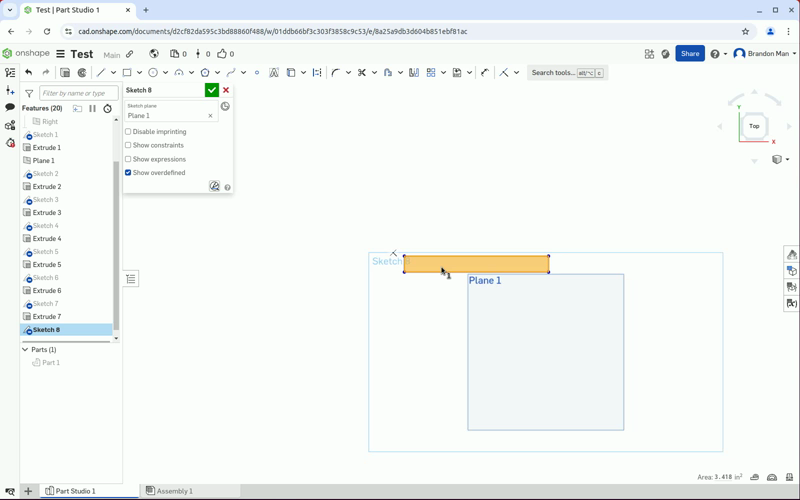
scroll(-6)
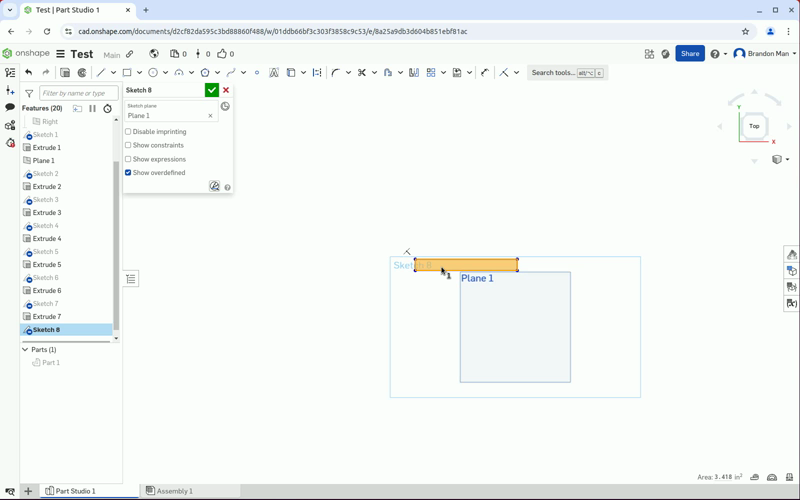
scroll(-6)
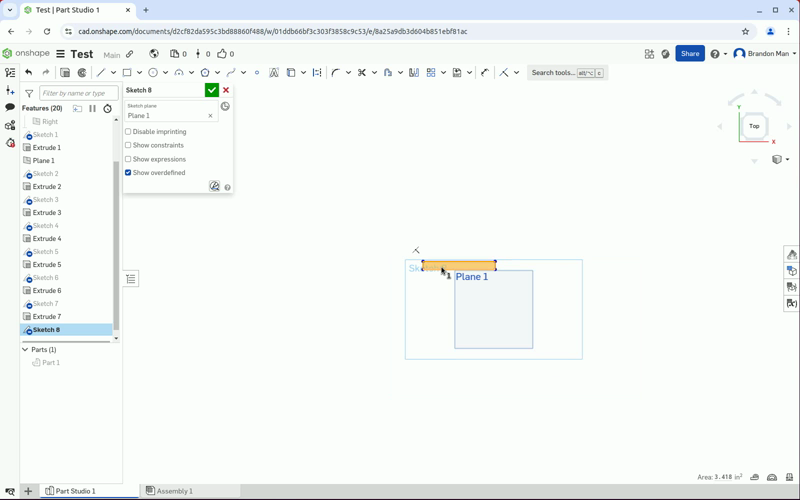
scroll(-6)
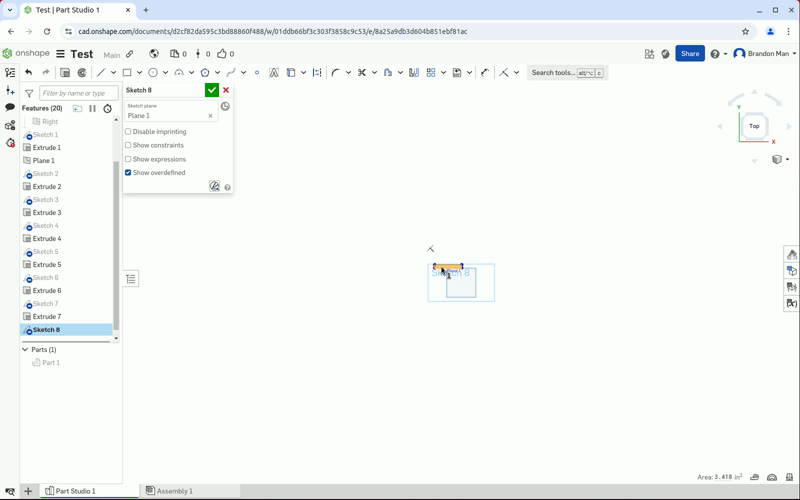
mouse_move(73, 352)
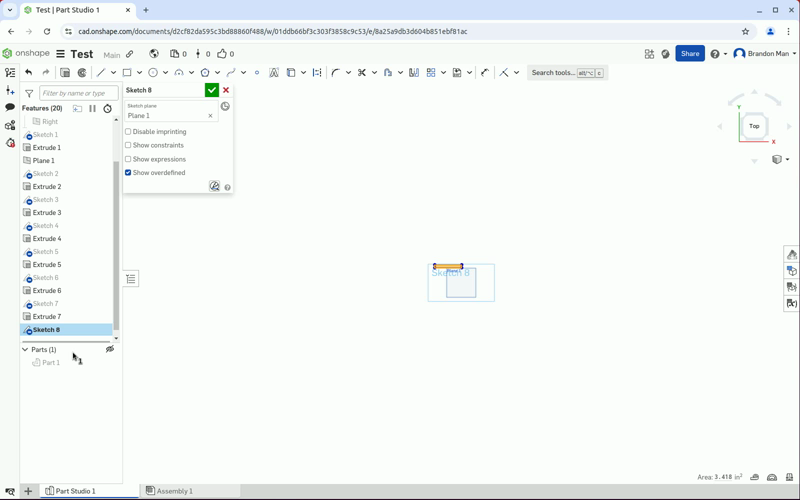
key(shift+y)
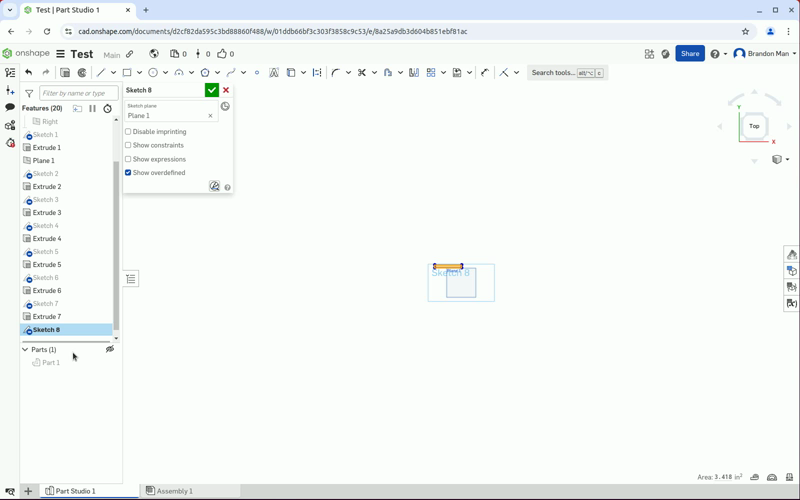
key(shift+e)
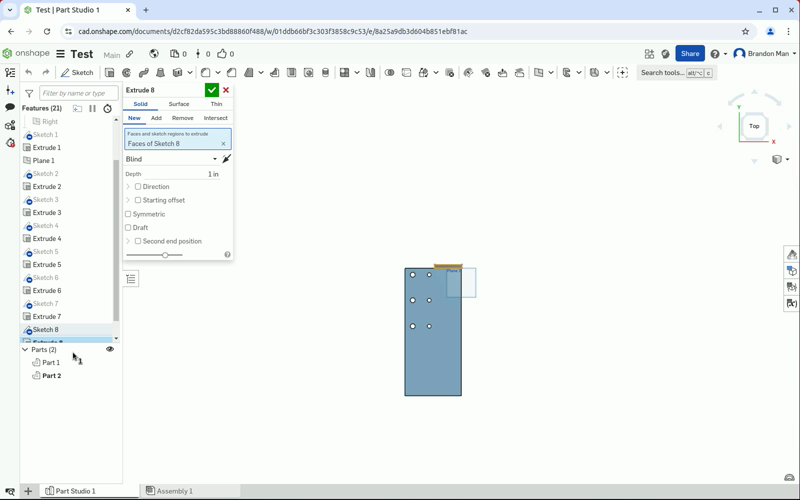
mouse_move(143, 106)
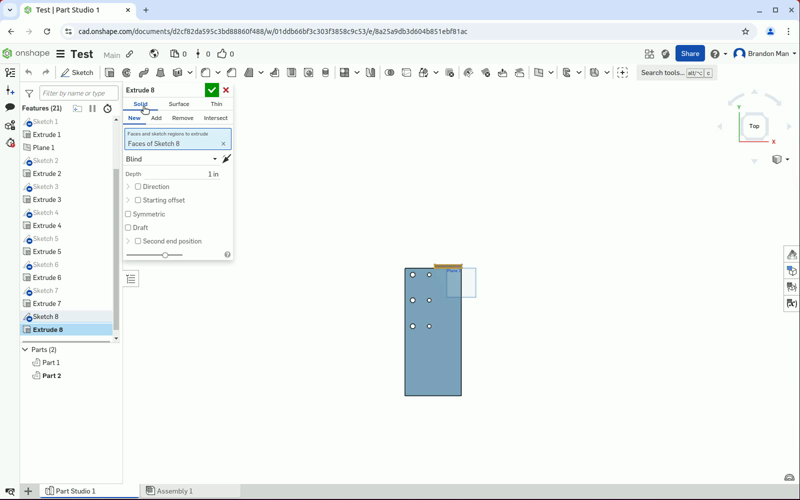
click(143, 106)
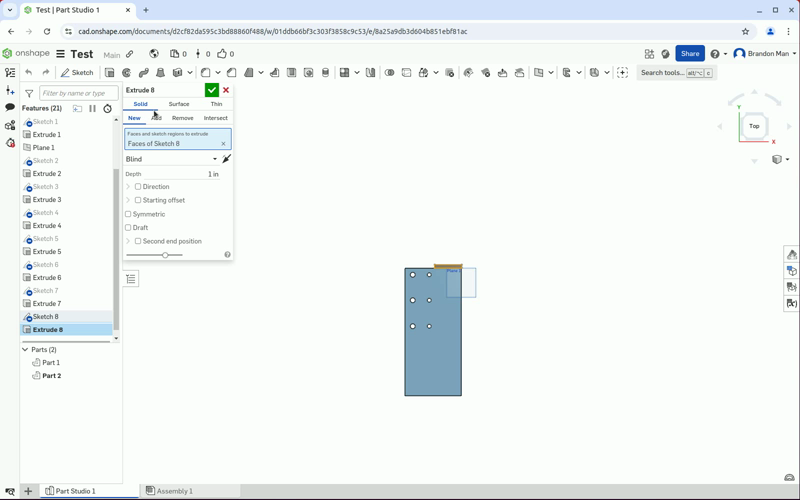
mouse_move(186, 120)
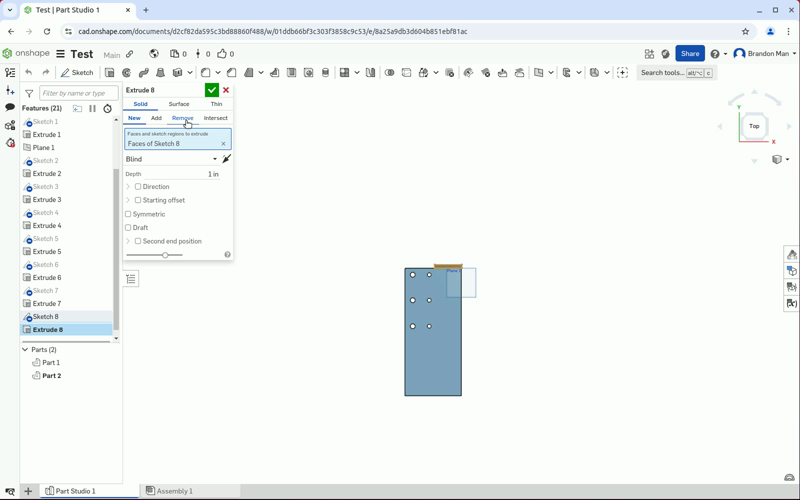
click(186, 120)
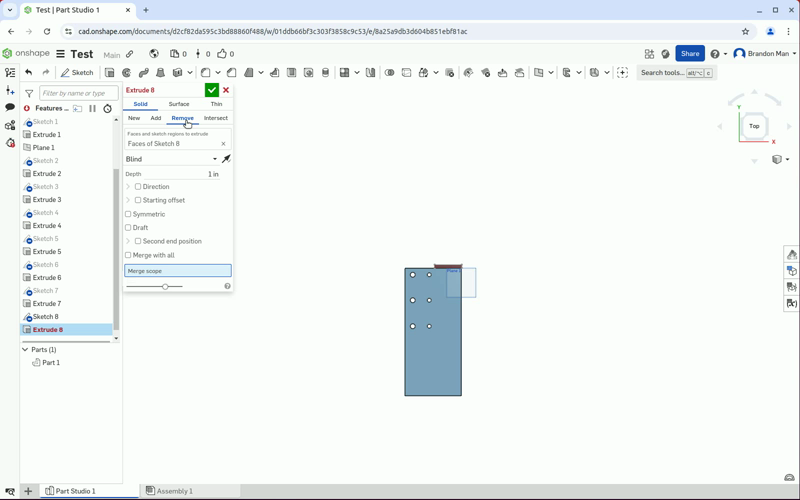
key(tab, 4)
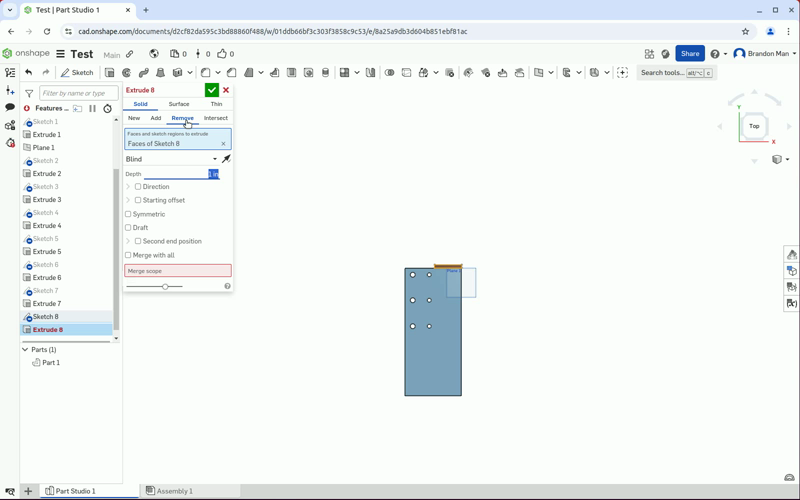
text(5.296)
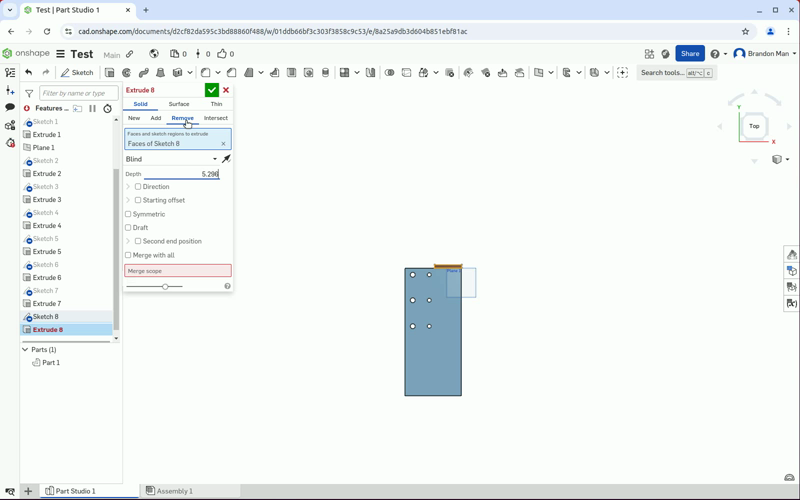
key(tab, 6)
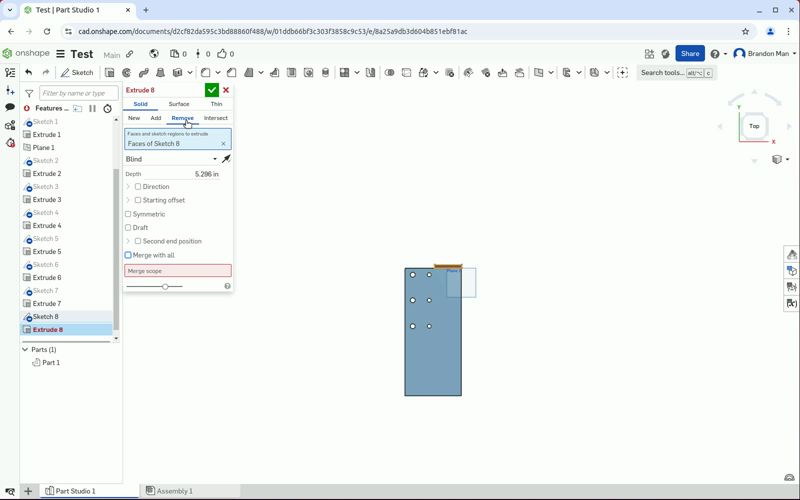
key(space)
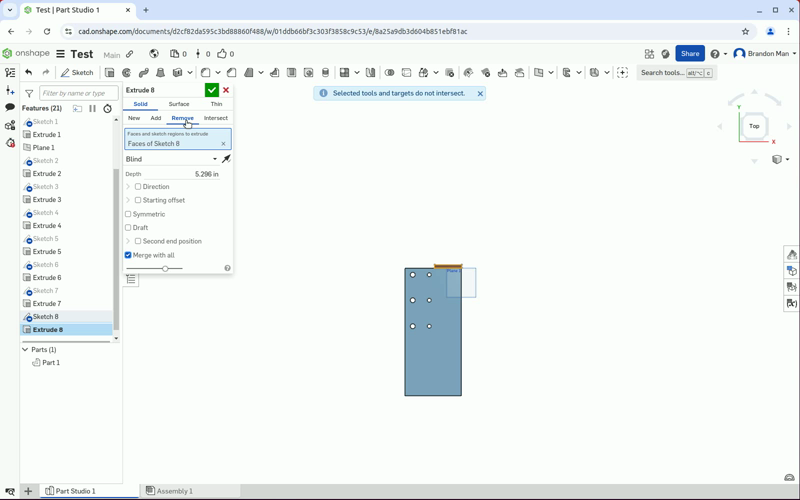
key(enter)
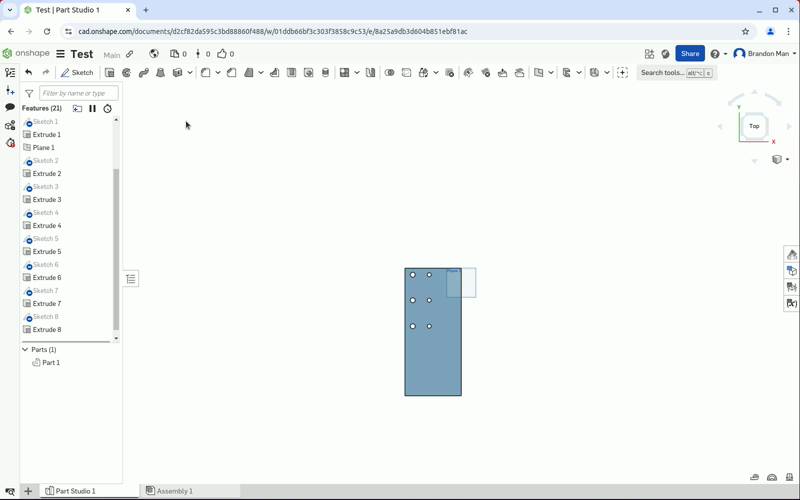
key(shift+h)
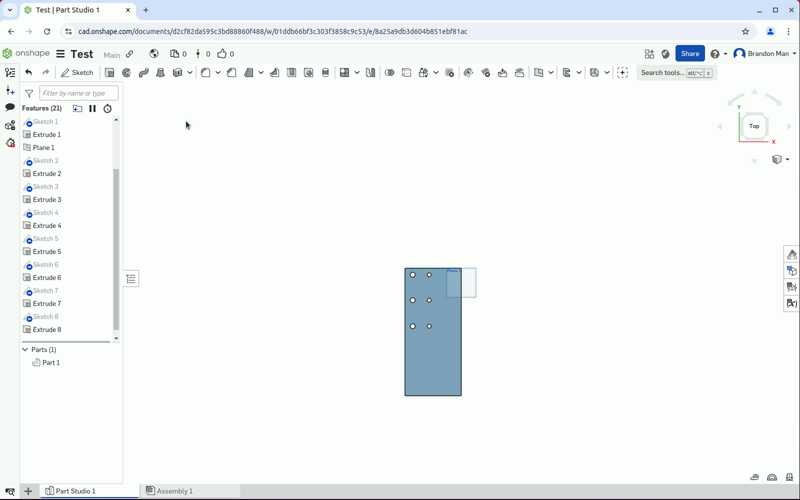
key(shift+h)
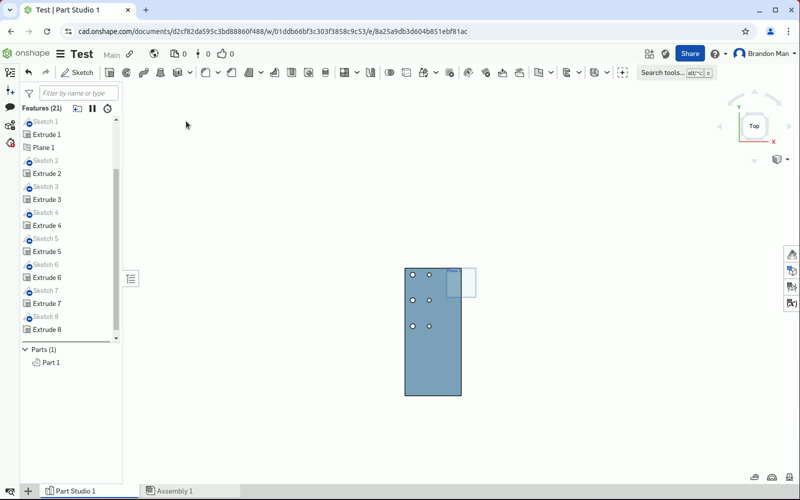
mouse_move(69, 124)
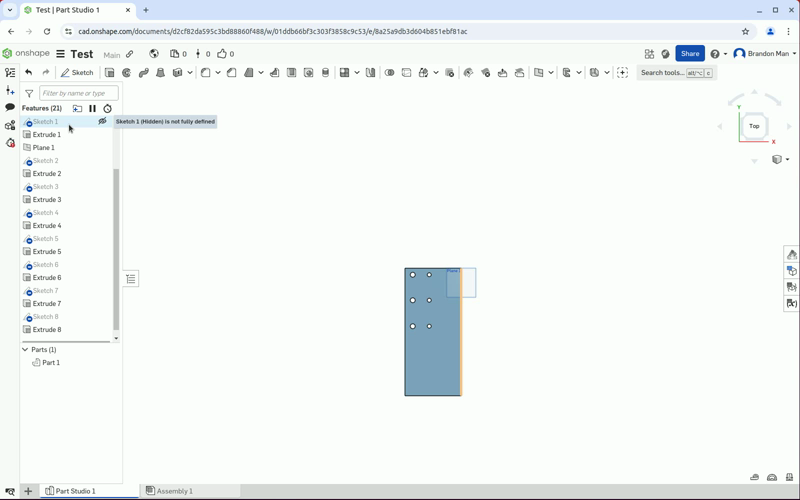
click(69, 124)
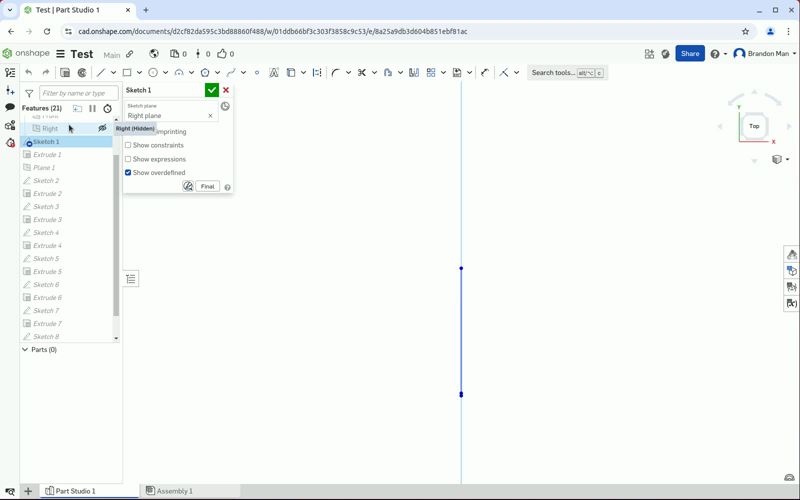
mouse_move(229, 92)
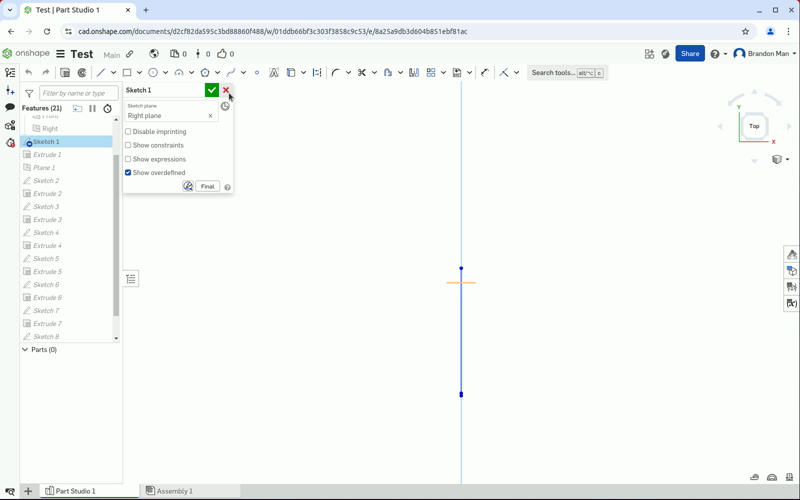
click(229, 92)
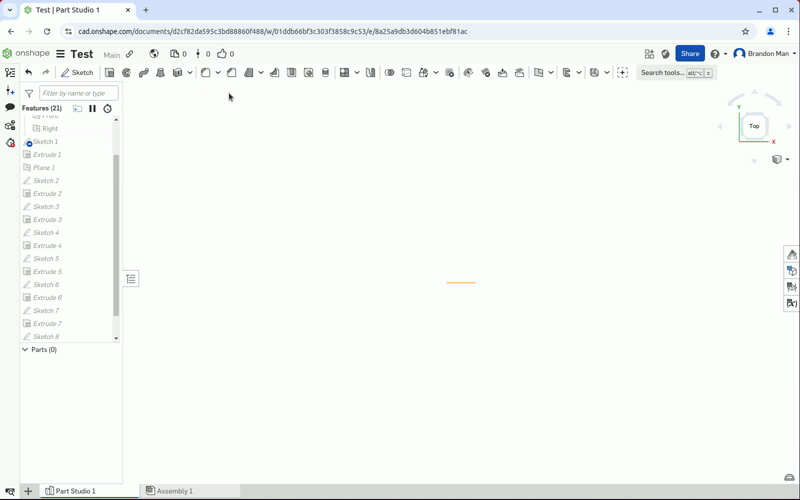
key(shift+s)
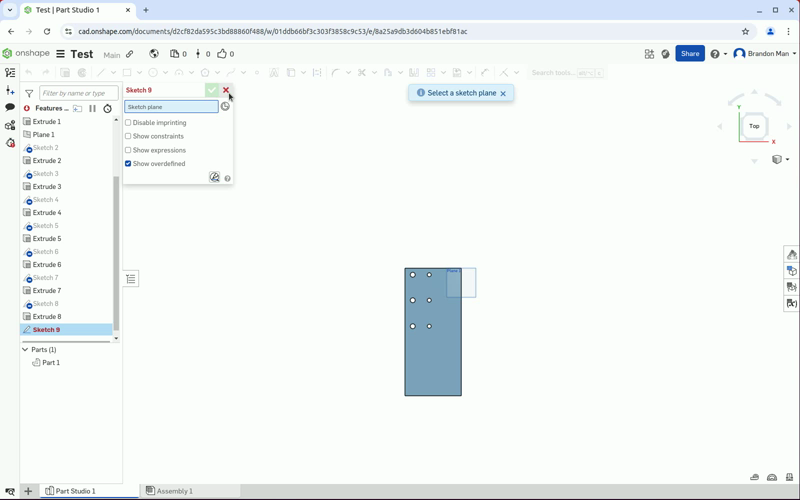
mouse_move(69, 137)
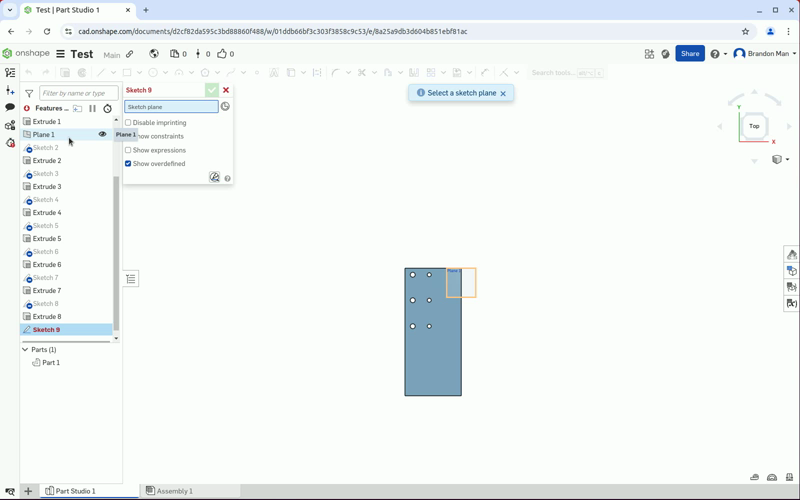
click(69, 137)
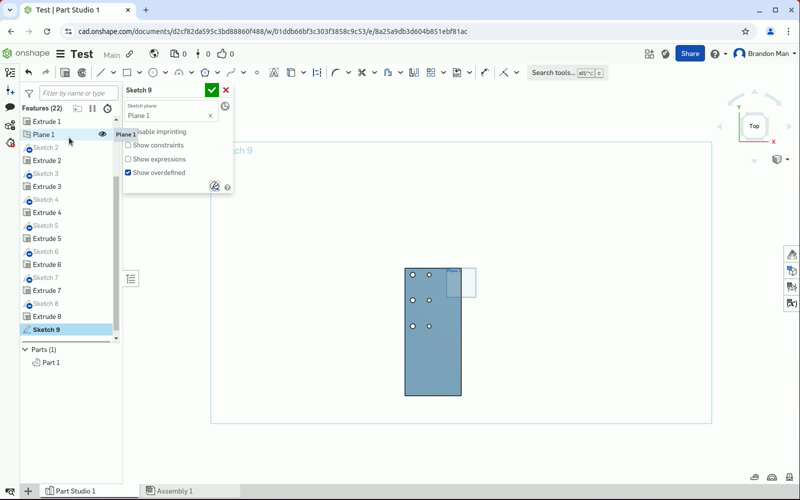
mouse_move(73, 352)
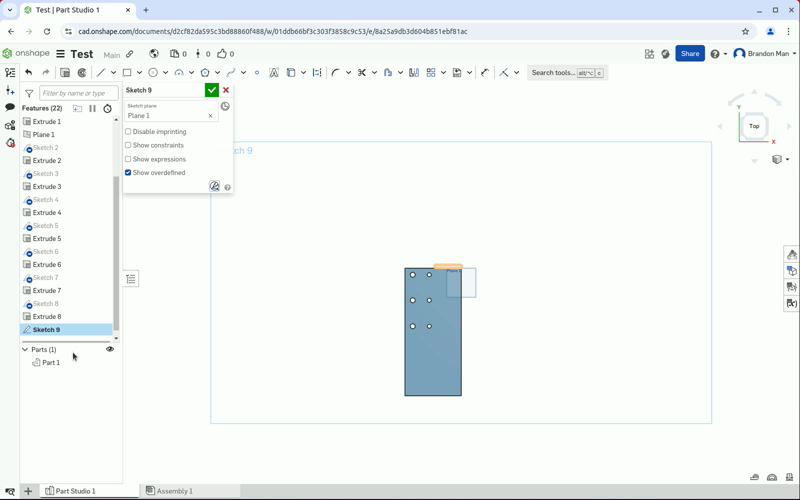
key(y)
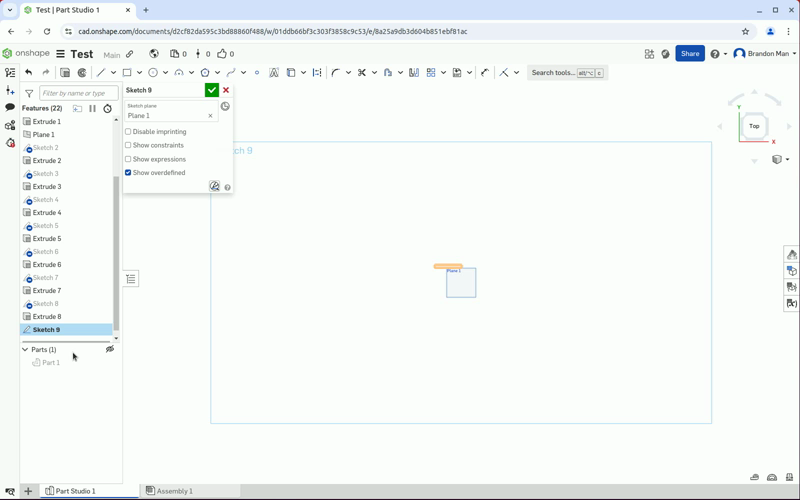
key(l)
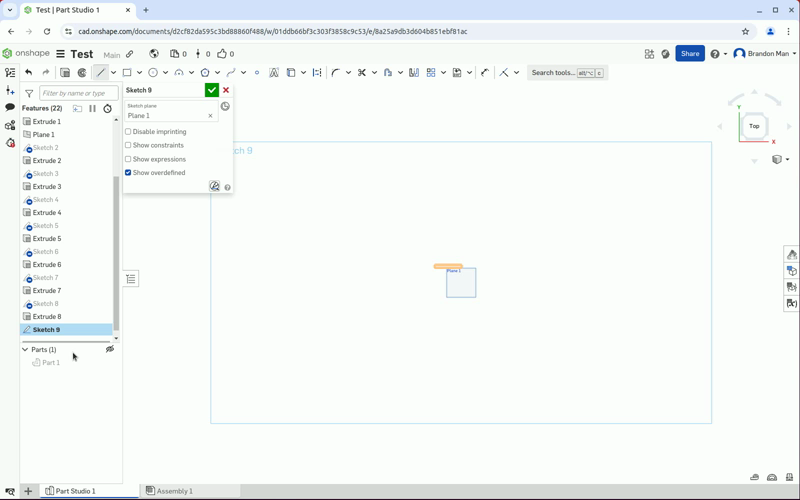
key_down(shift)
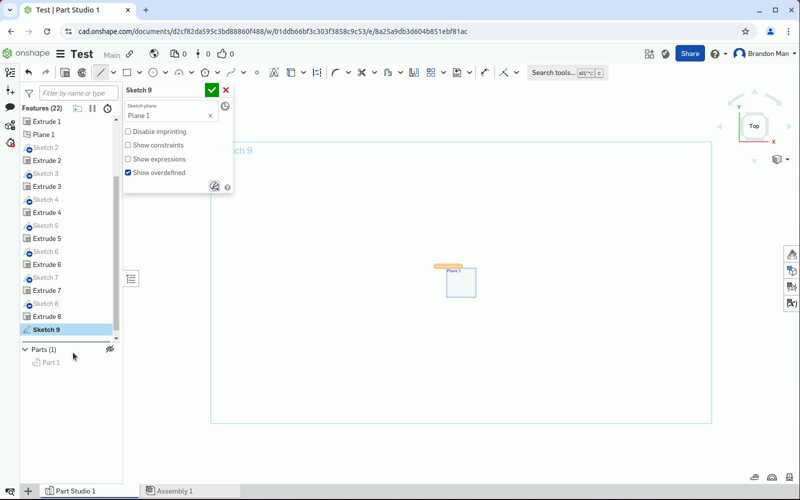
mouse_move(434, 300)
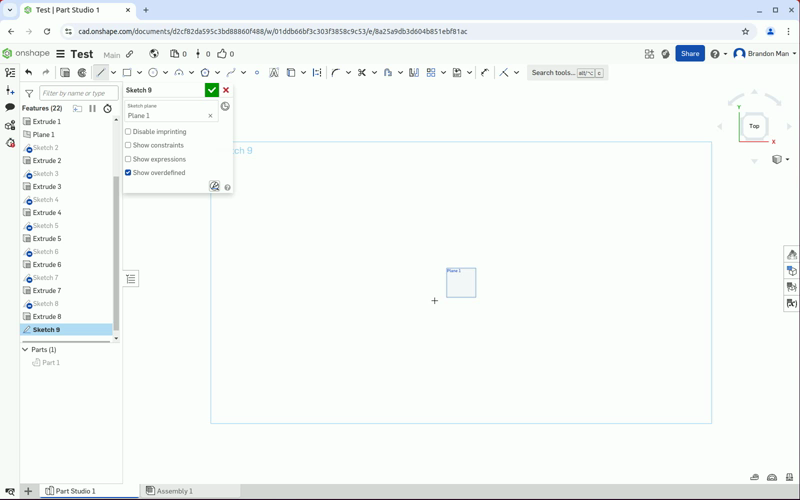
click(434, 300)
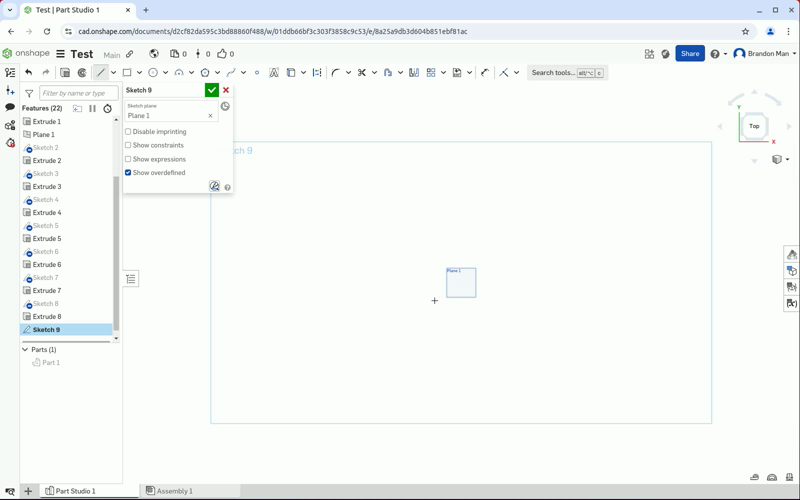
key_up(shift)
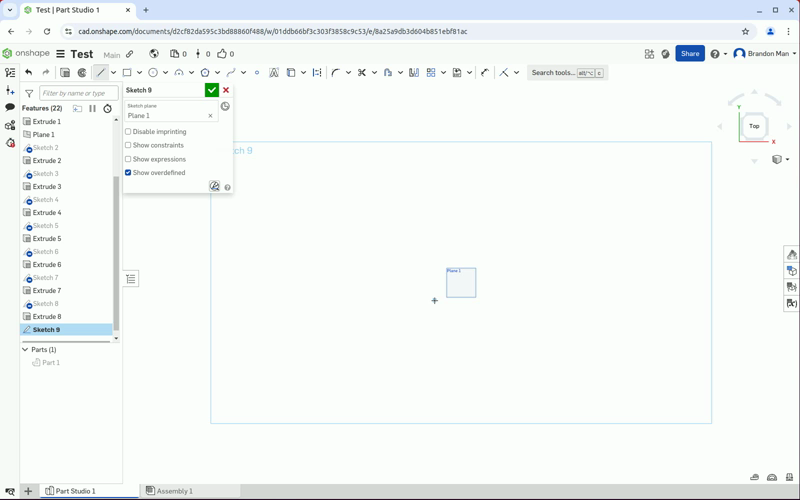
key_down(shift)
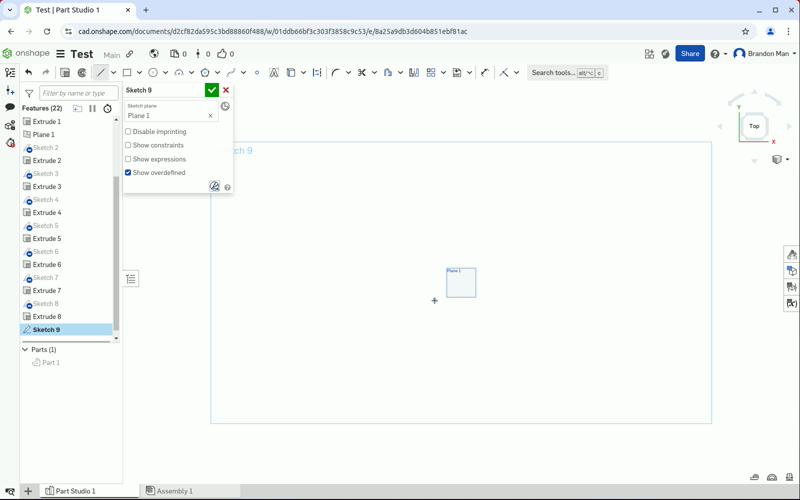
mouse_move(464, 300)
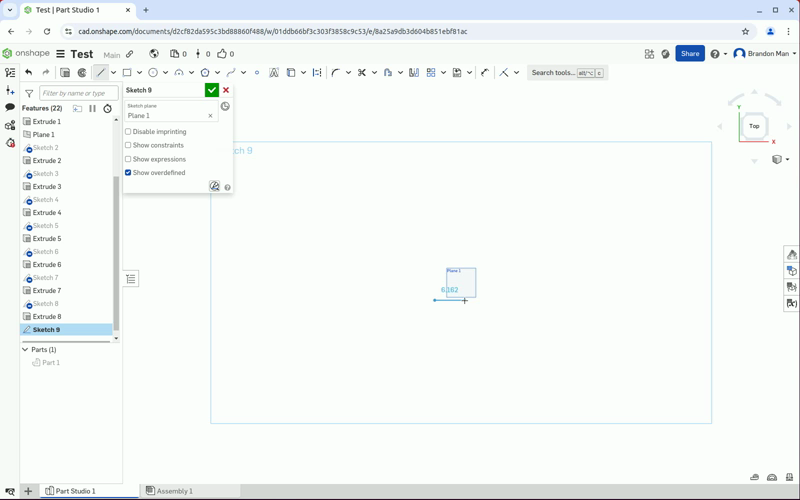
mouse_move(460, 300)
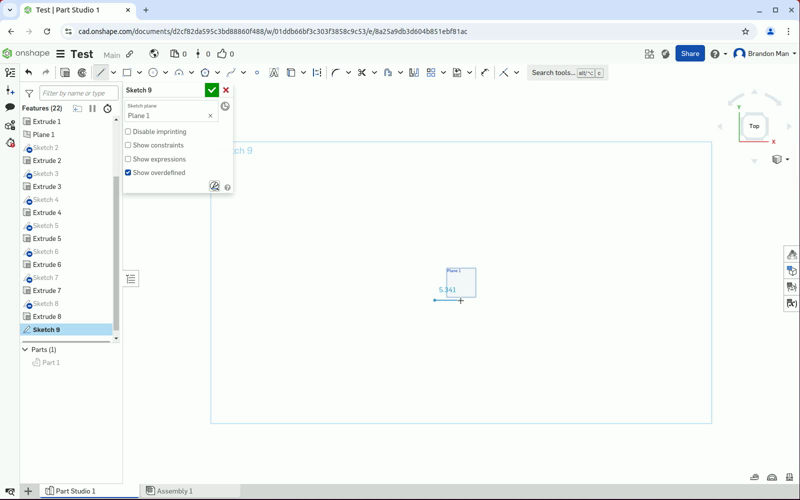
click(460, 300)
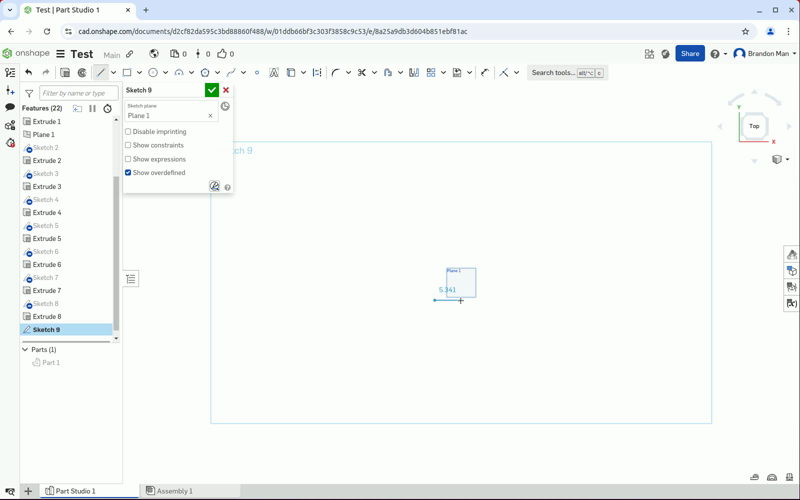
key_up(shift)
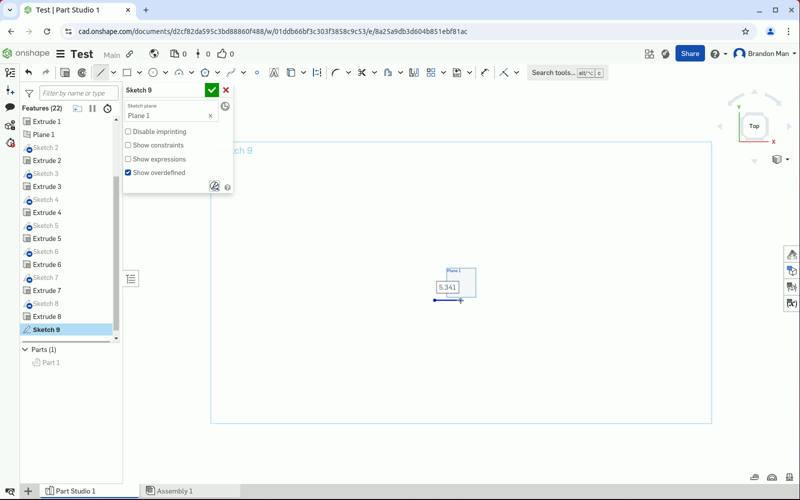
key_down(shift)
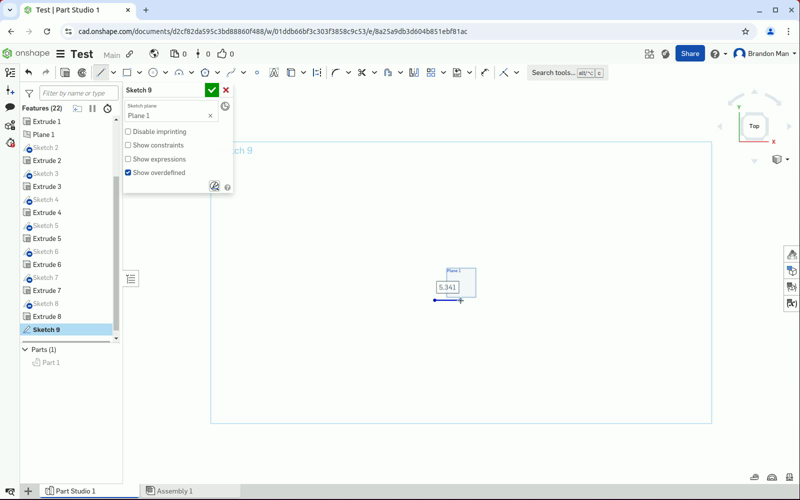
mouse_move(490, 300)
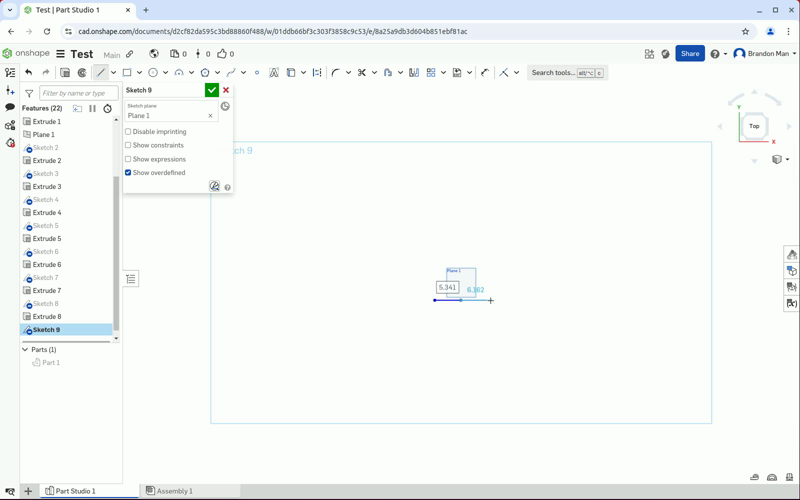
mouse_move(460, 266)
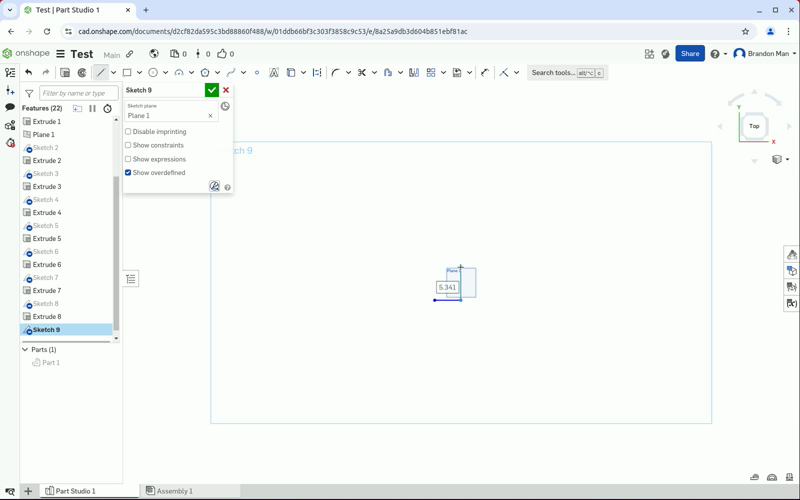
click(460, 266)
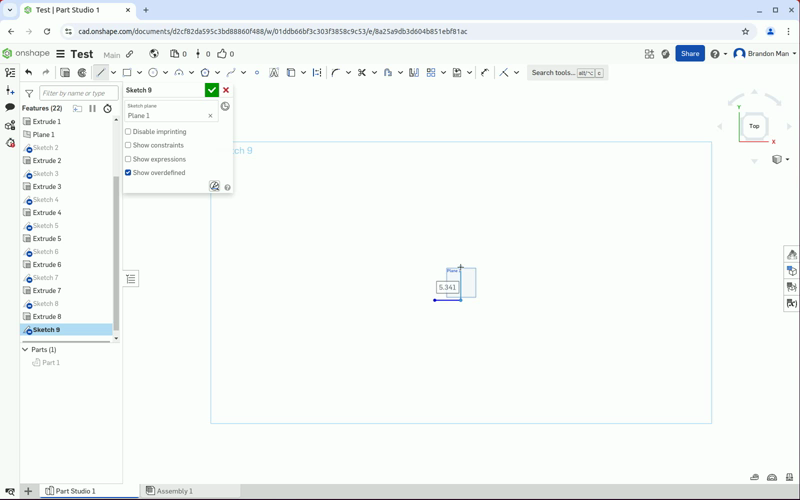
key_up(shift)
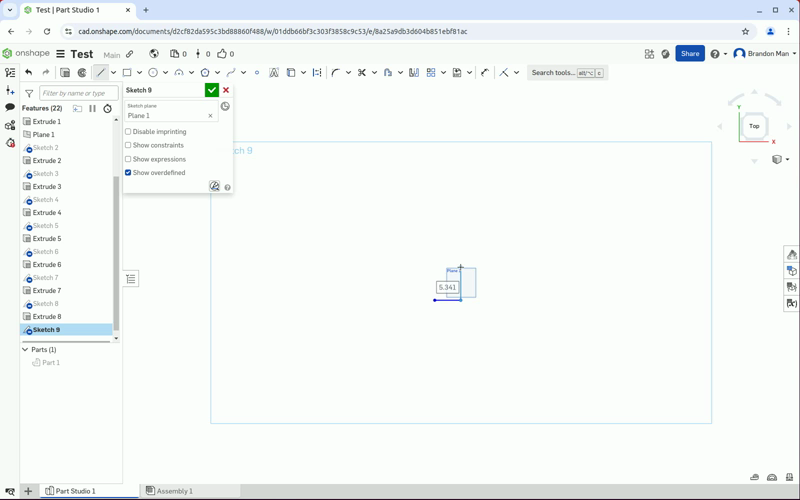
key_down(shift)
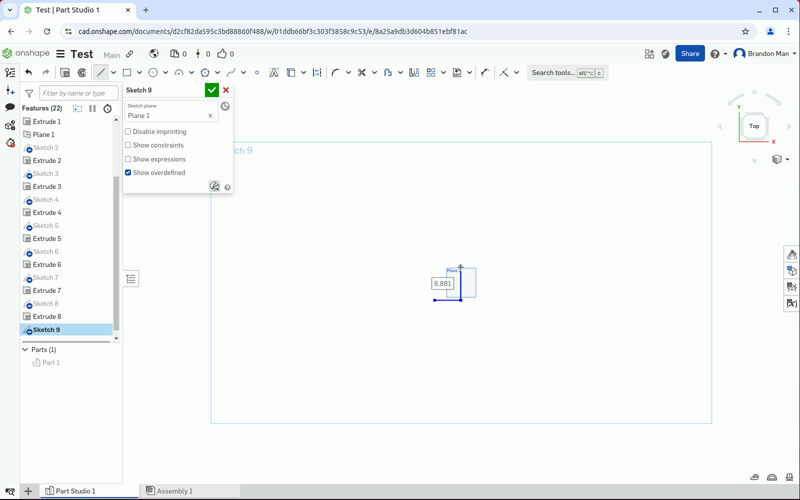
mouse_move(490, 266)
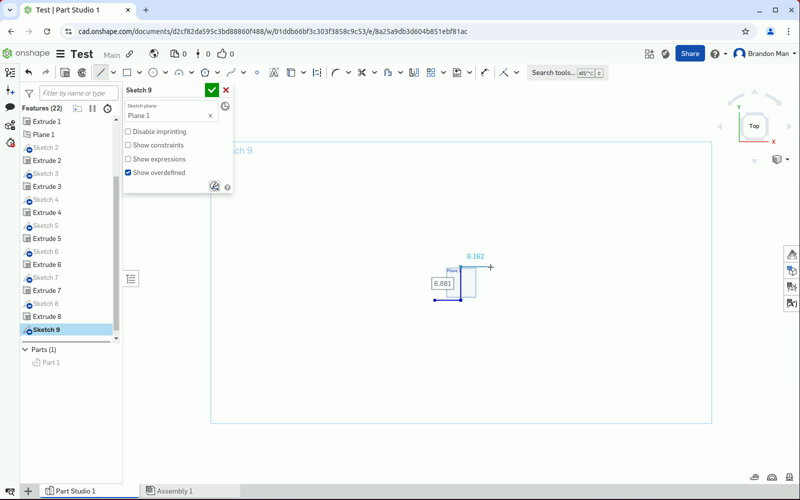
mouse_move(434, 266)
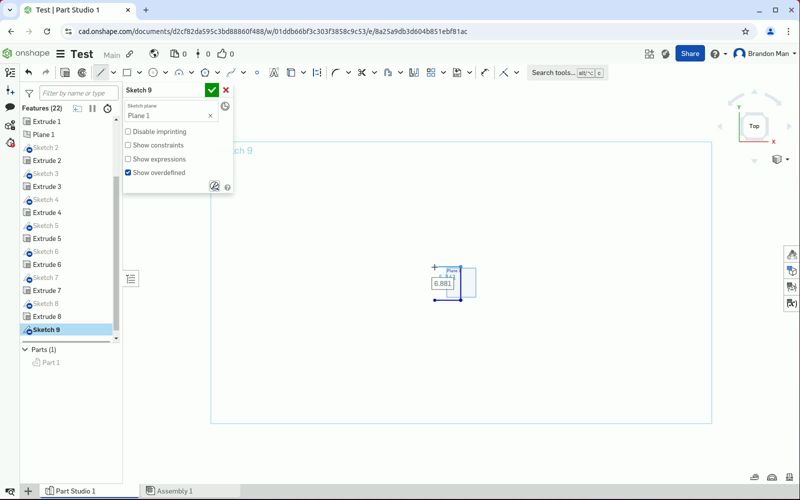
click(434, 266)
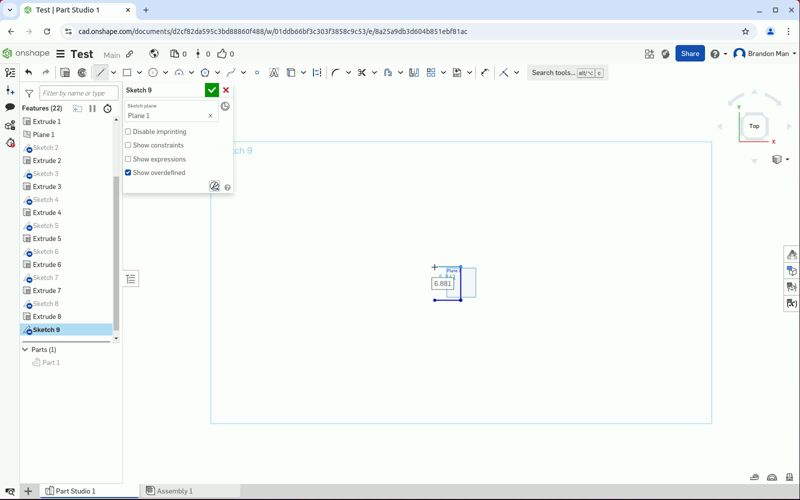
key_up(shift)
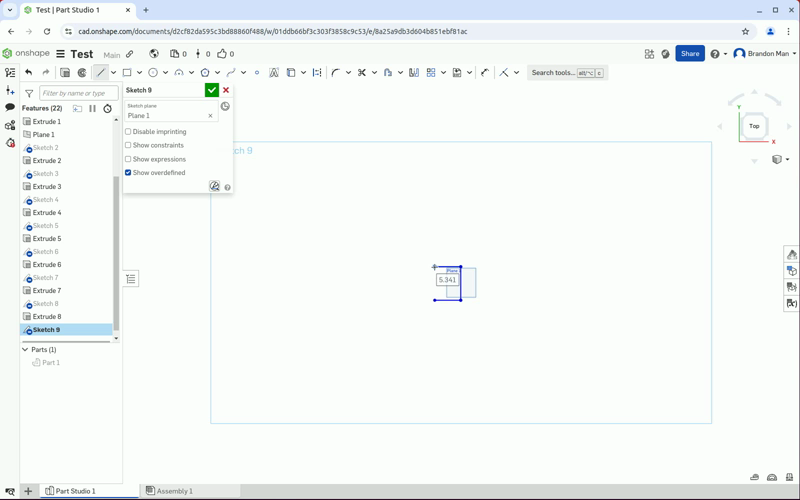
mouse_move(464, 266)
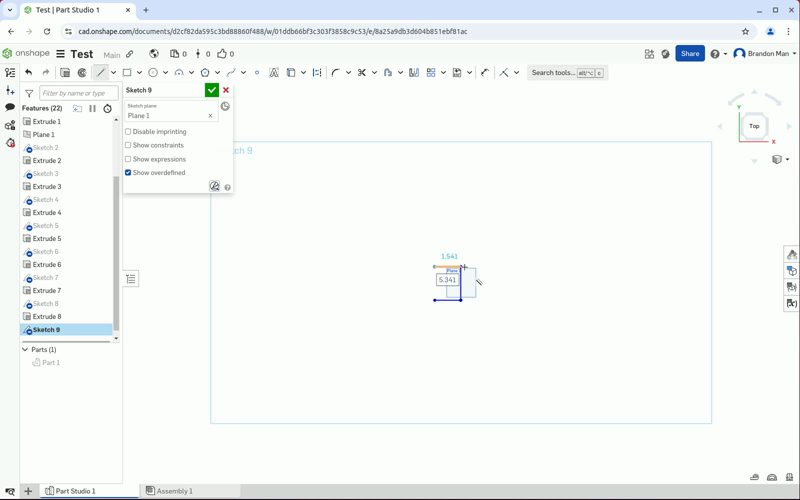
key_down(shift)
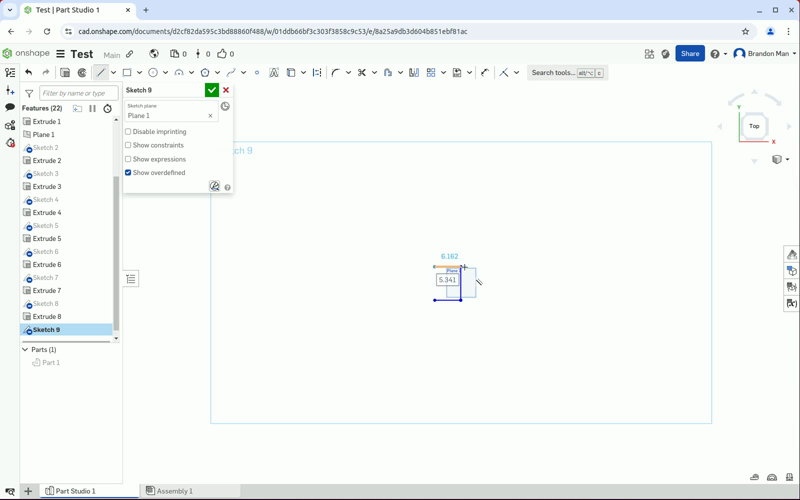
mouse_move(434, 300)
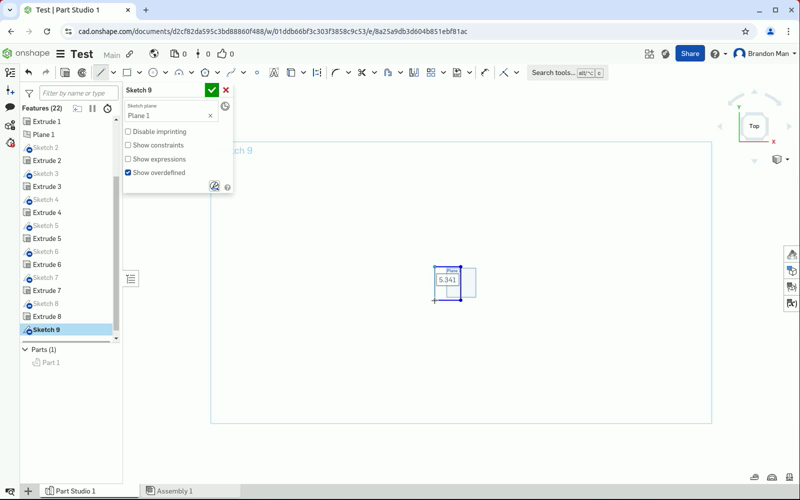
key_up(shift)
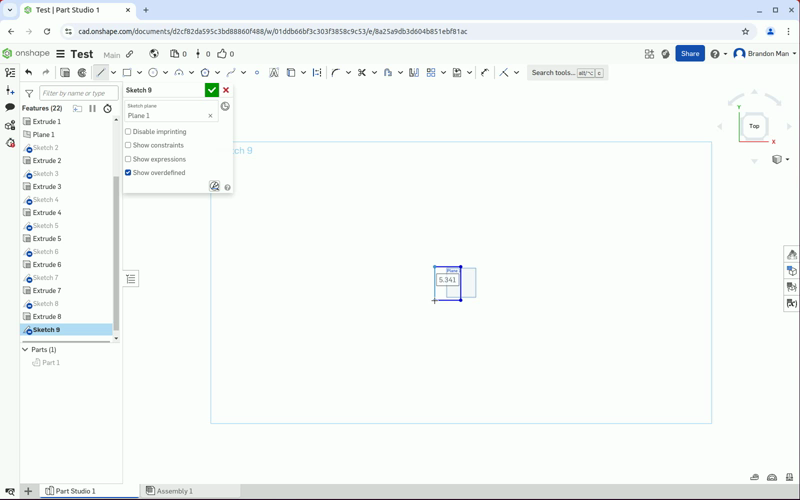
click(434, 300)
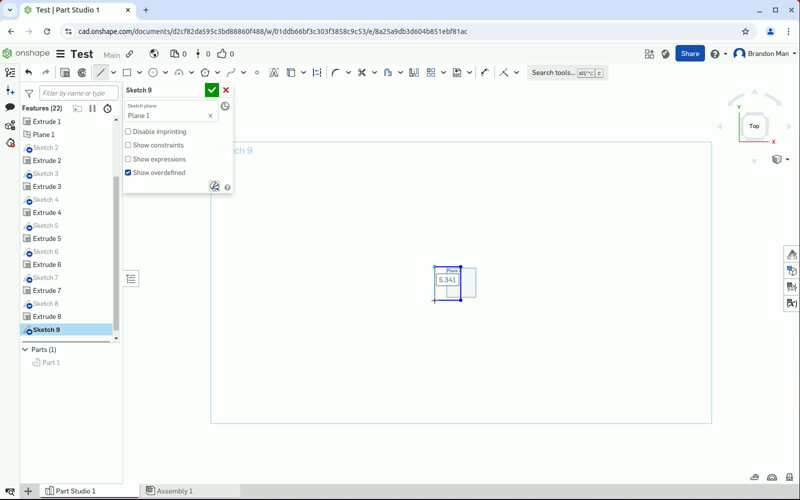
key(esc)
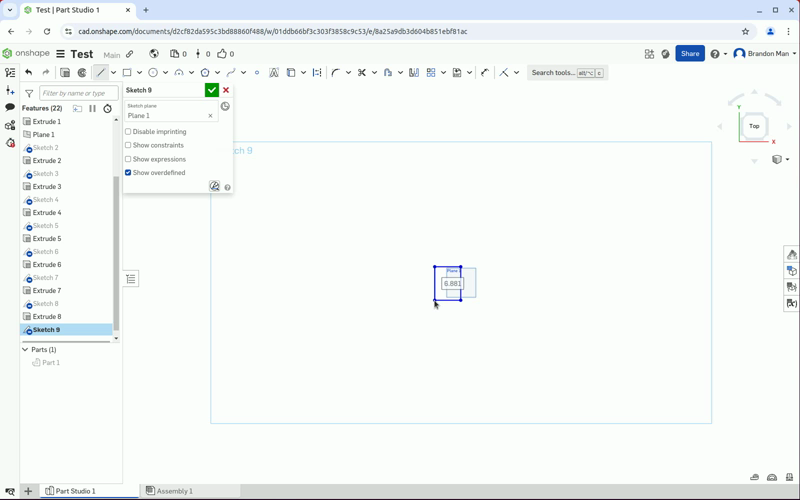
mouse_move(437, 298)
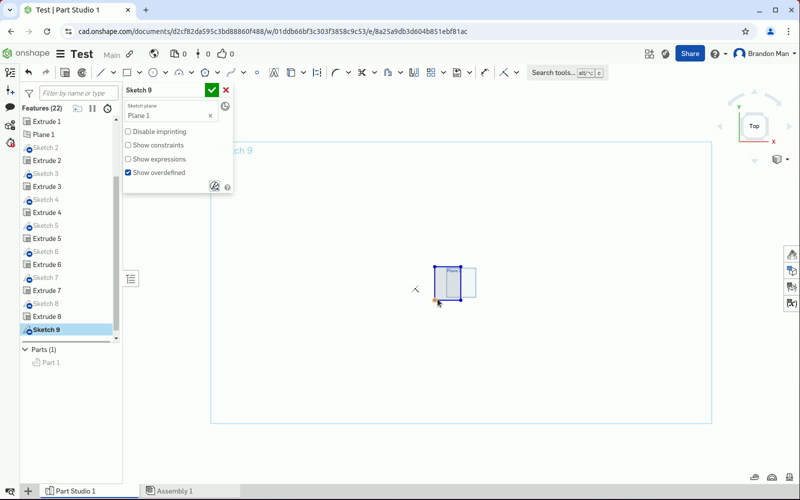
scroll(6)
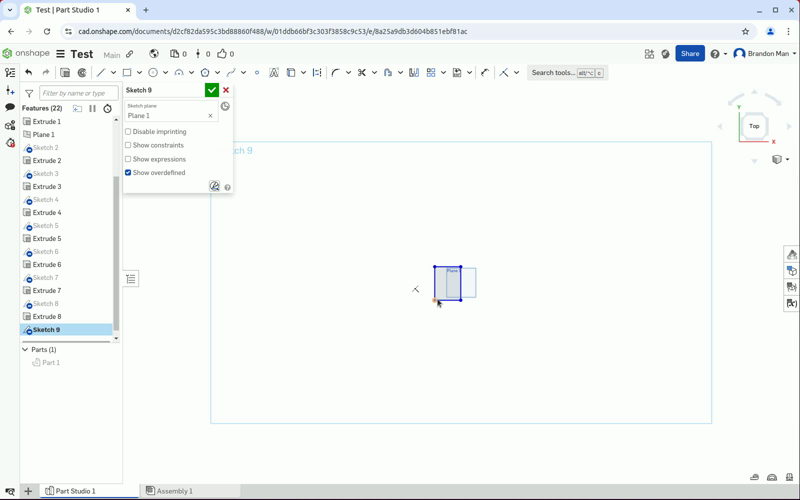
scroll(6)
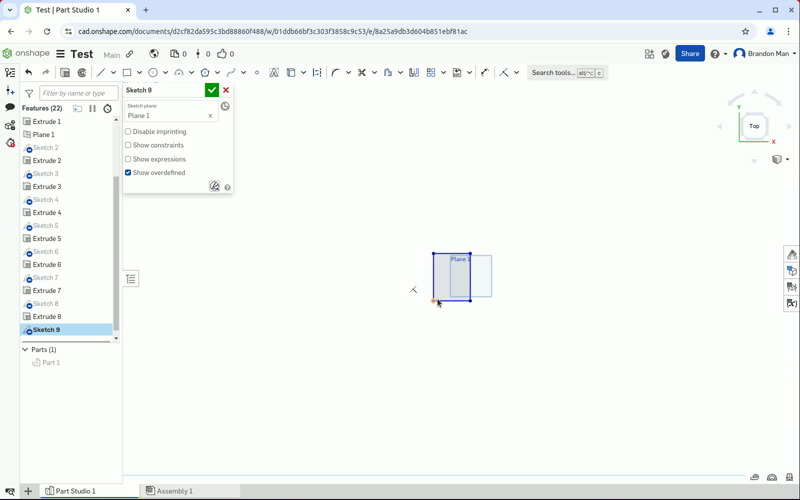
scroll(6)
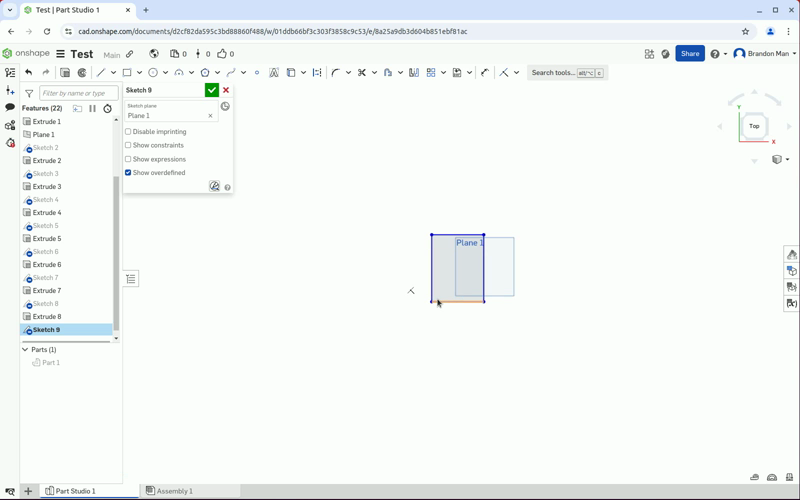
scroll(6)
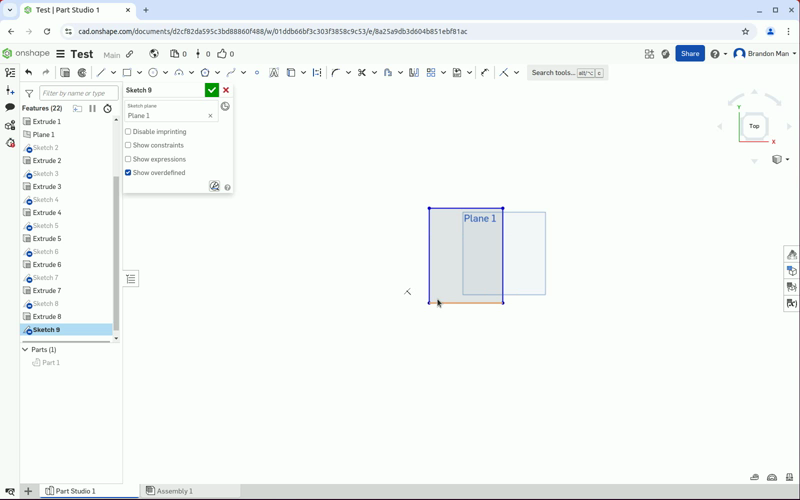
scroll(6)
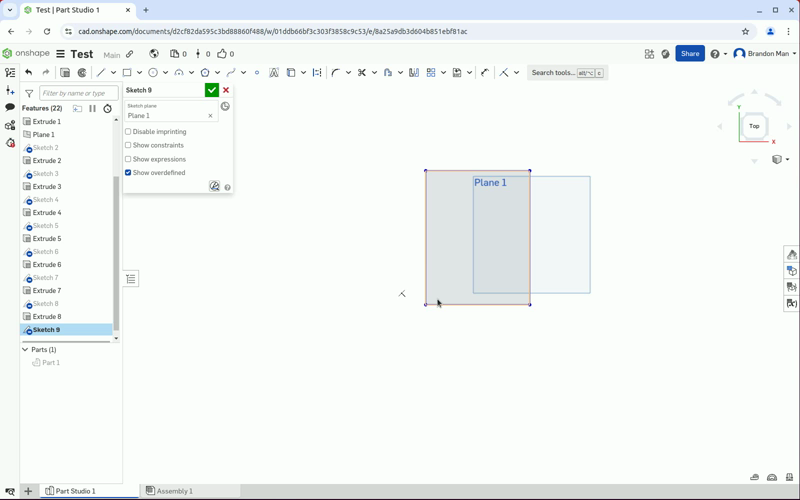
scroll(6)
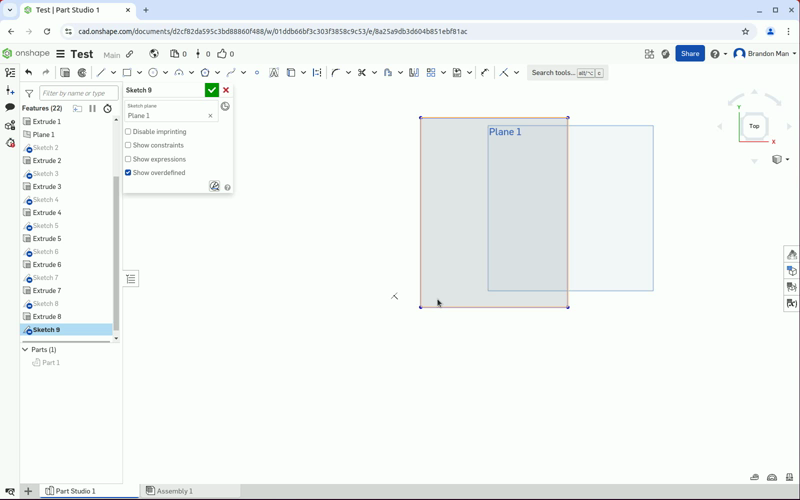
scroll(6)
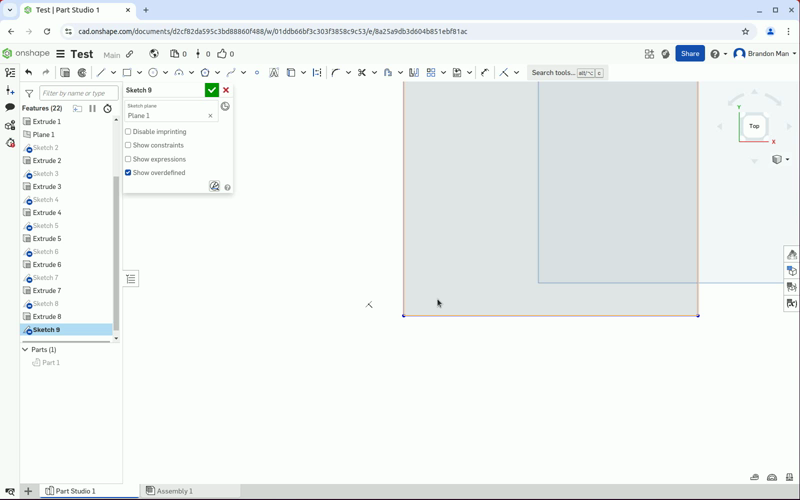
click(437, 298)
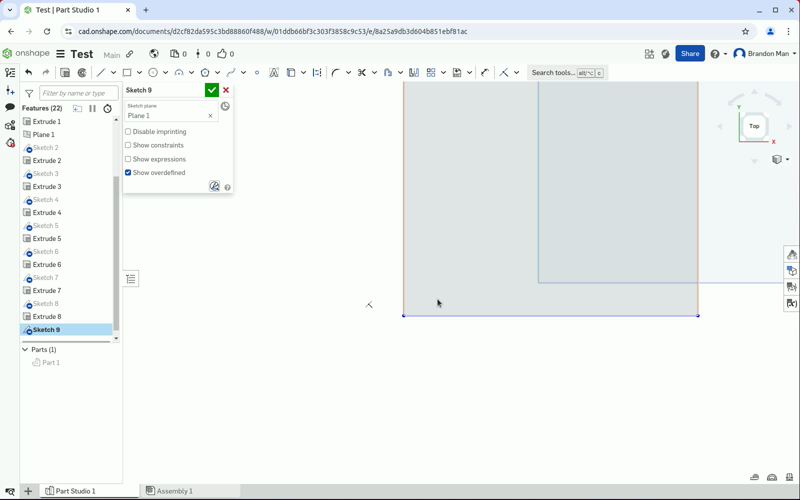
scroll(-6)
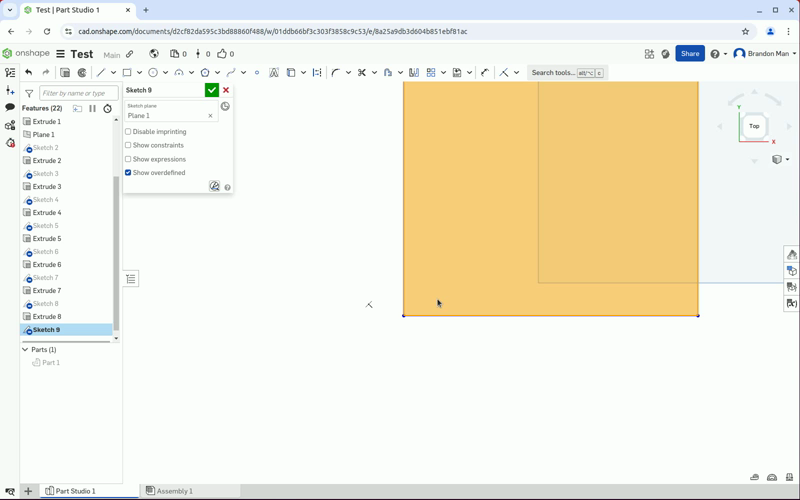
scroll(-6)
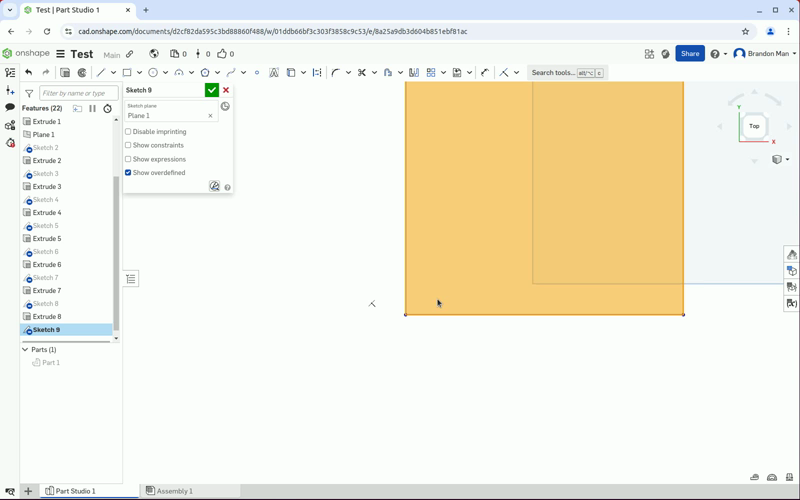
scroll(-6)
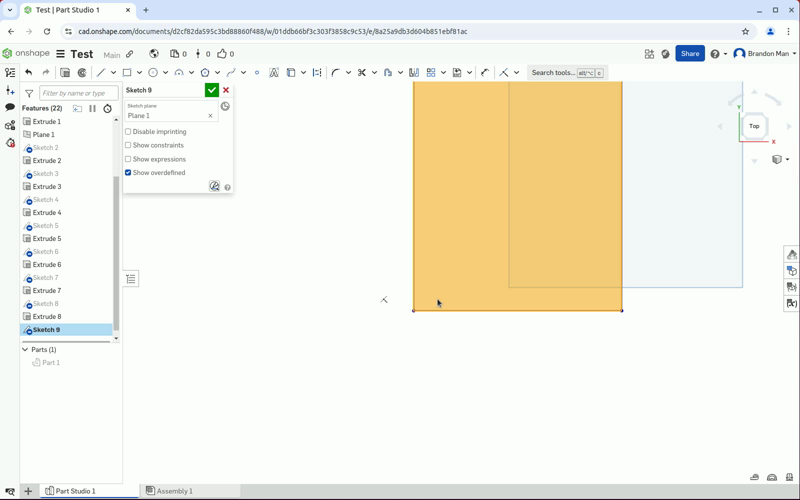
scroll(-6)
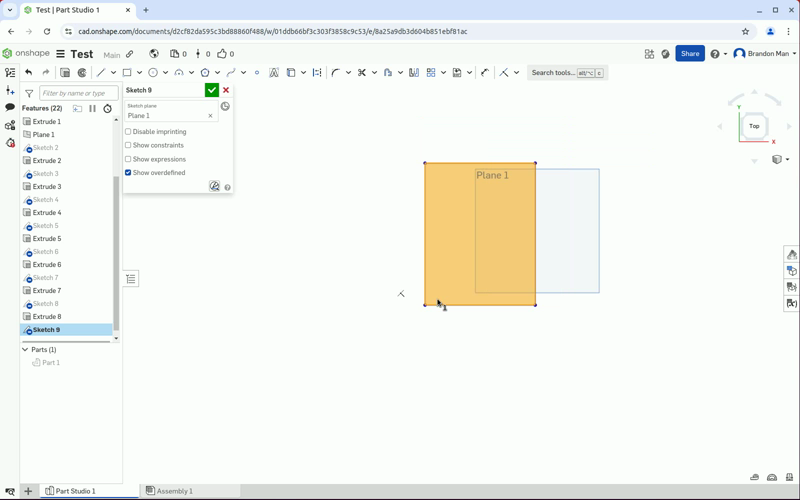
scroll(-6)
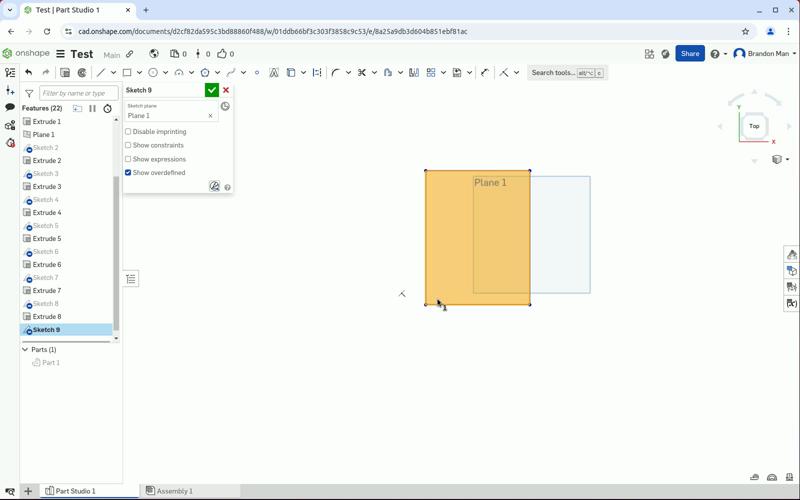
scroll(-6)
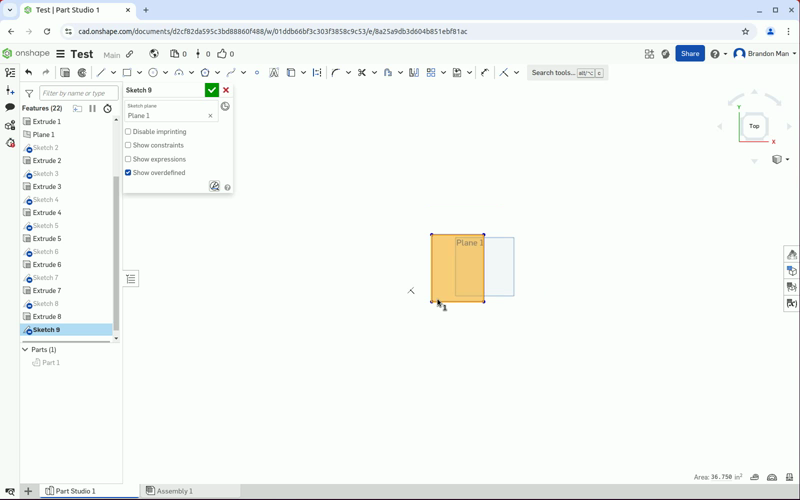
scroll(-6)
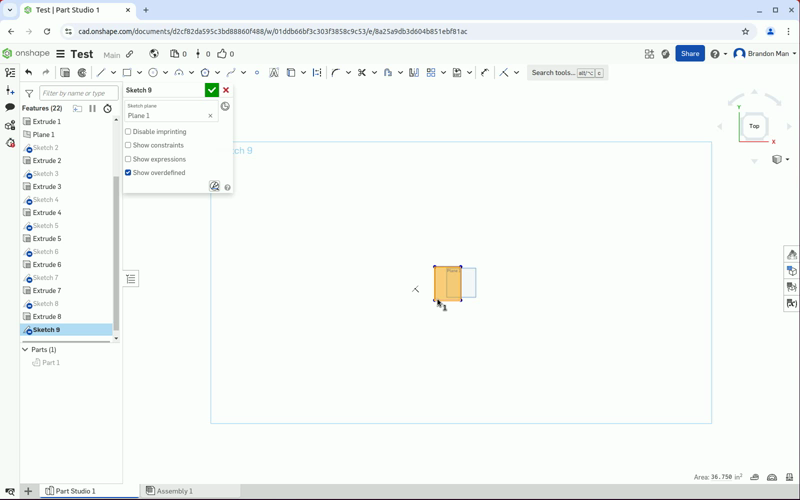
mouse_move(73, 352)
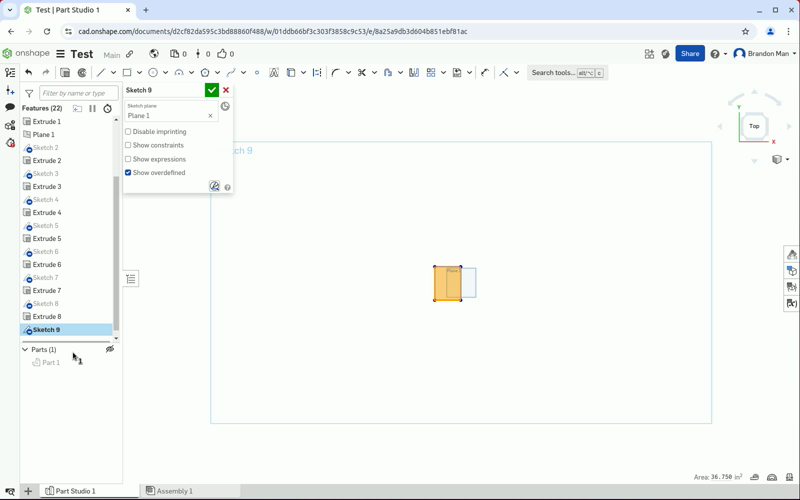
key(shift+y)
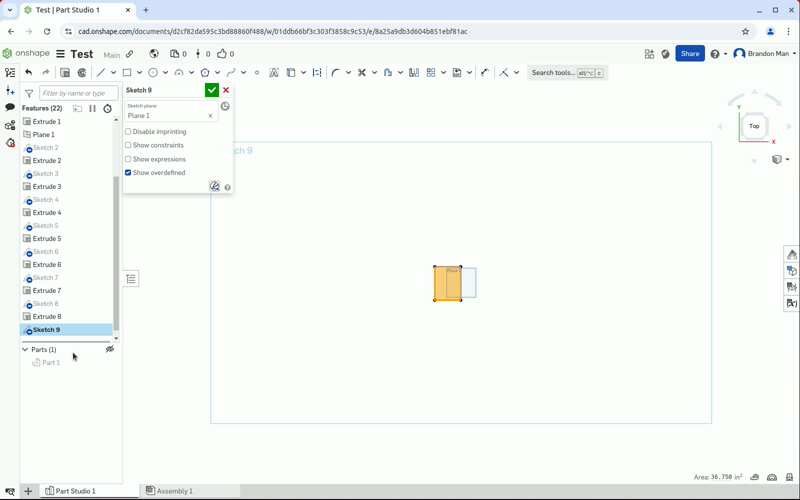
key(shift+e)
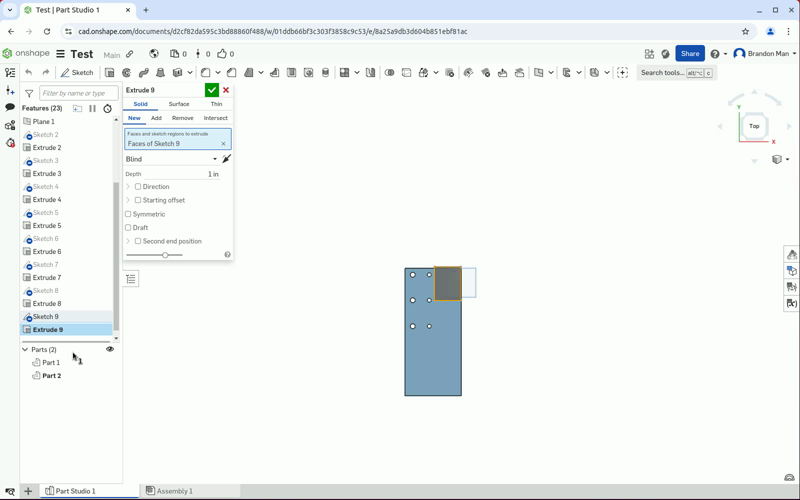
mouse_move(143, 106)
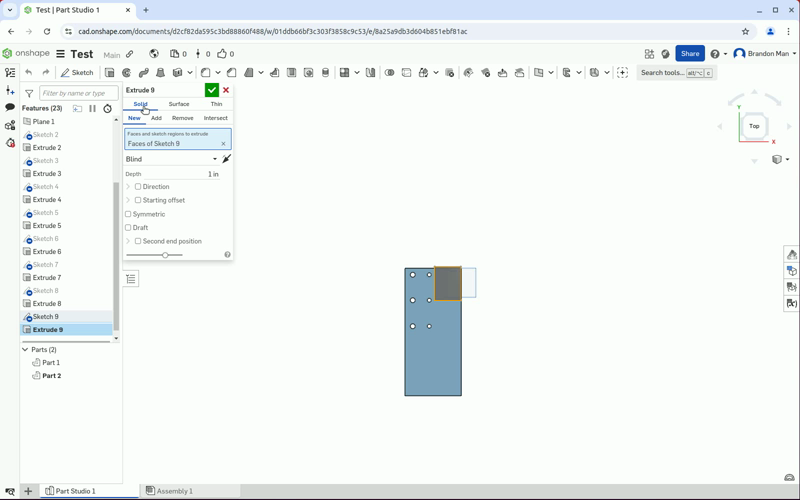
click(143, 106)
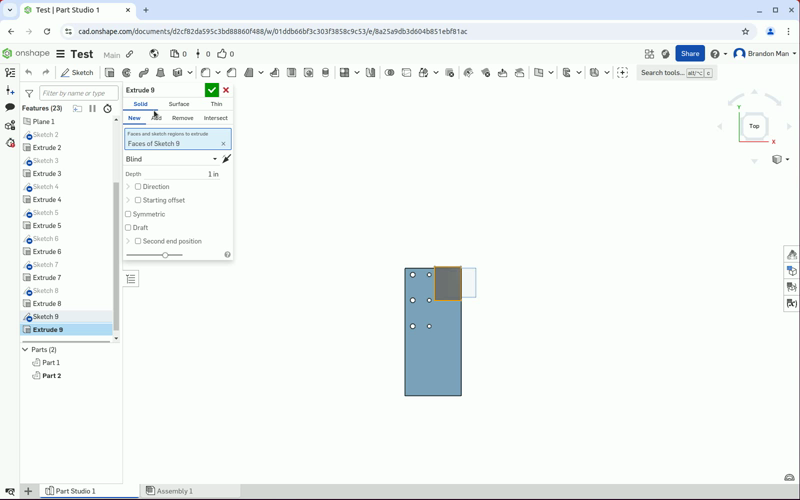
mouse_move(186, 120)
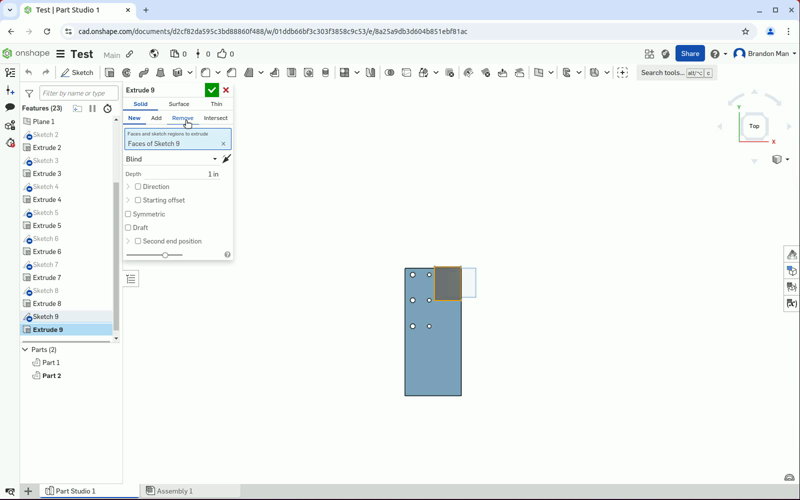
click(186, 120)
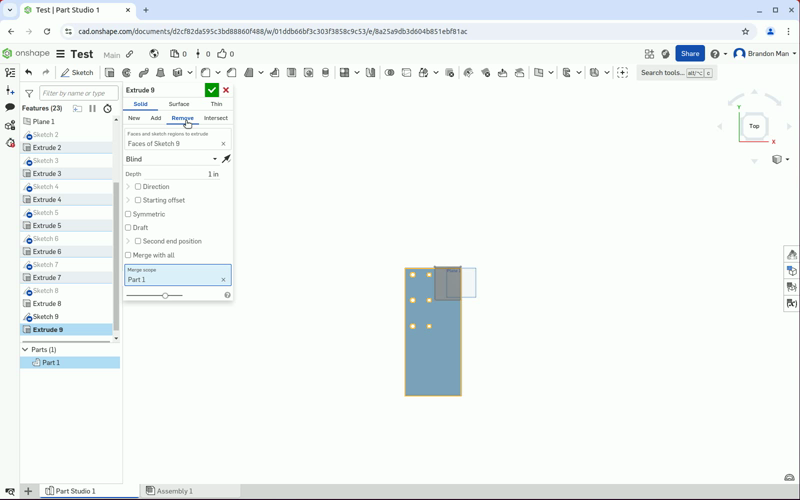
key(tab, 4)
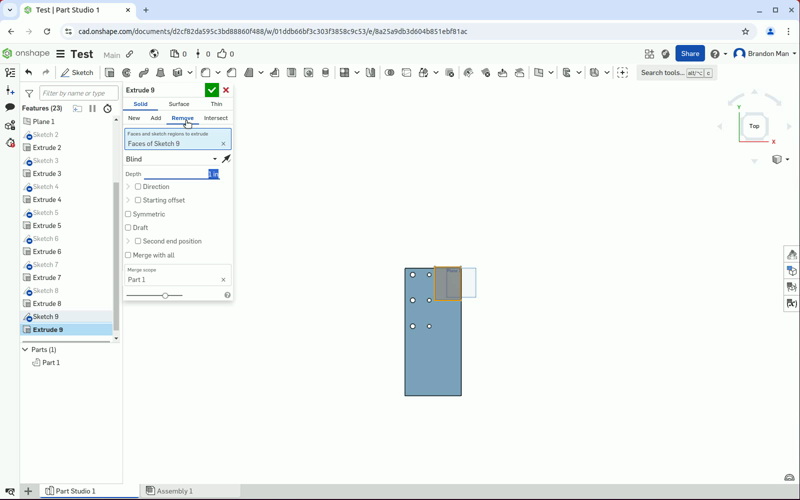
text(5.296)
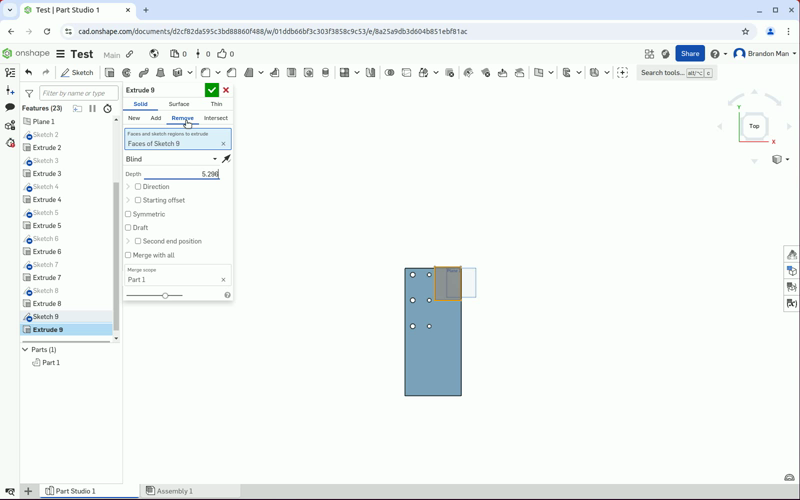
key(tab, 6)
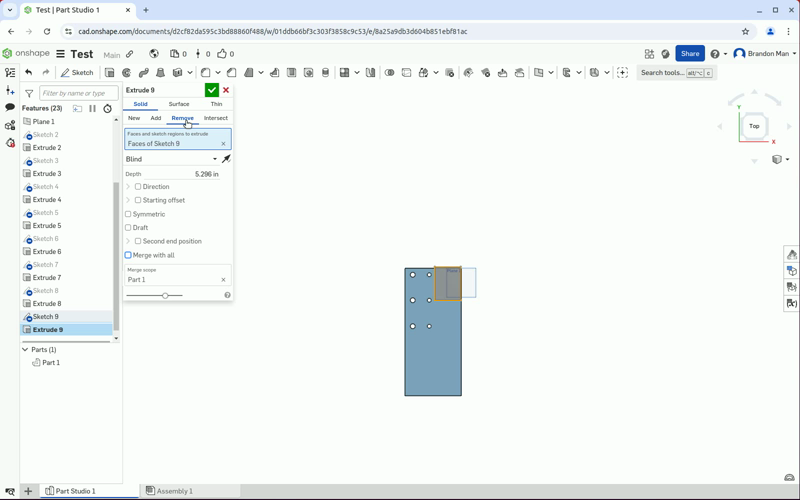
key(space)
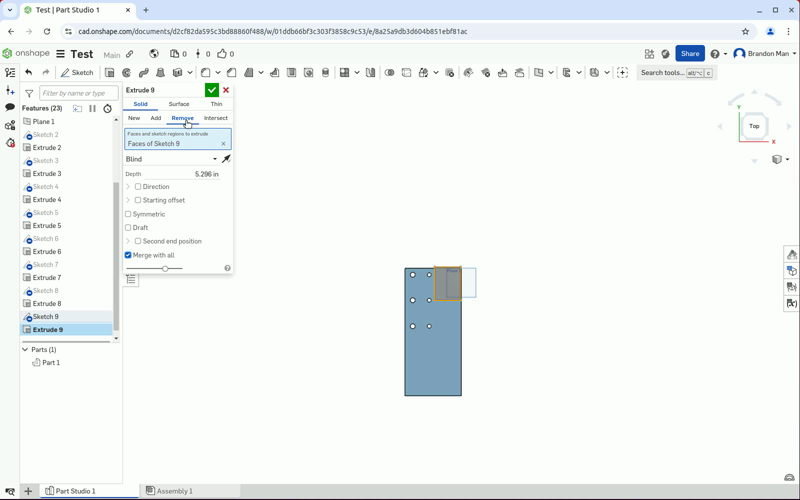
key(enter)
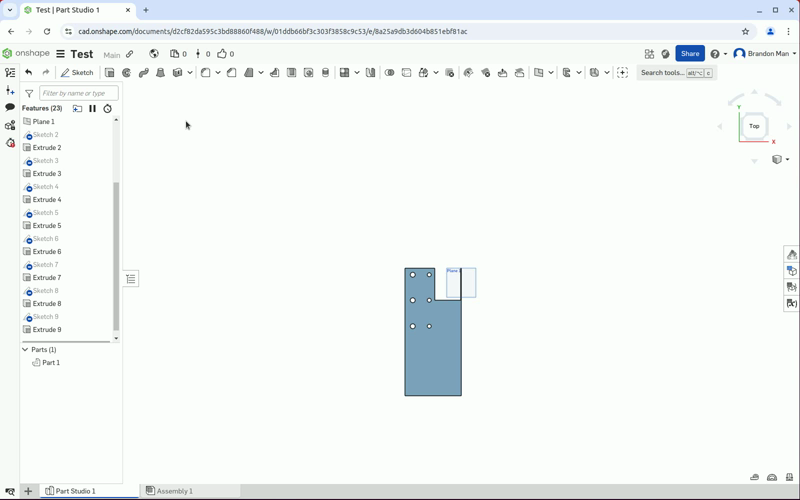
key(shift+h)
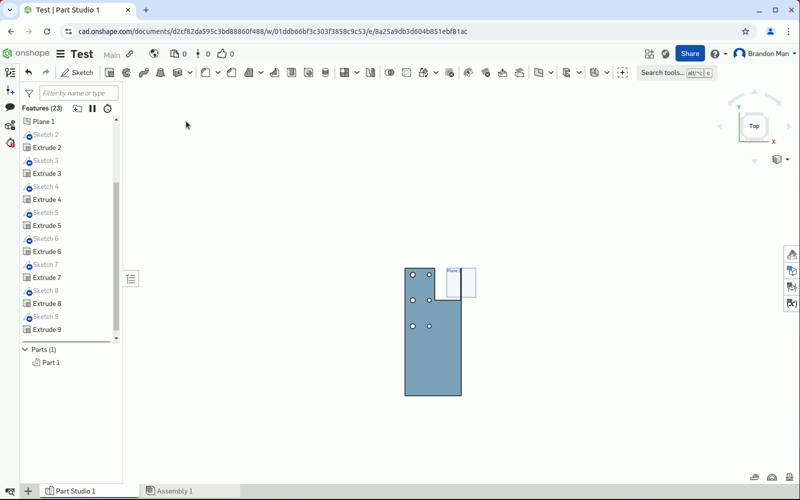
key(shift+h)
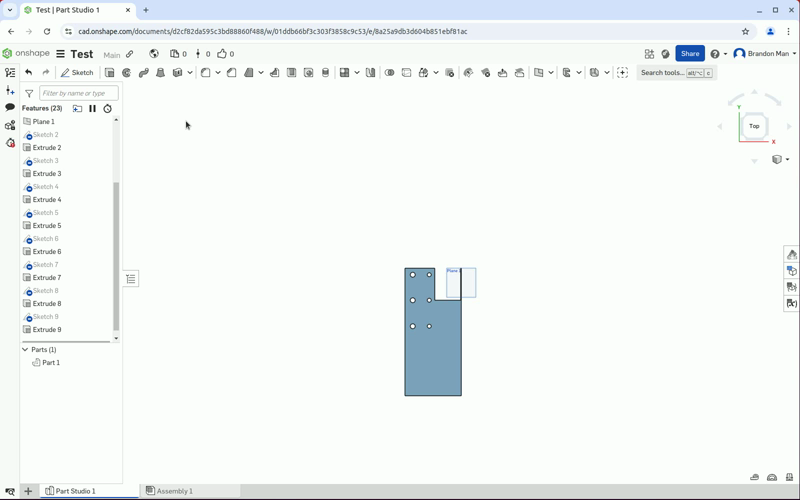
key(shift+7)
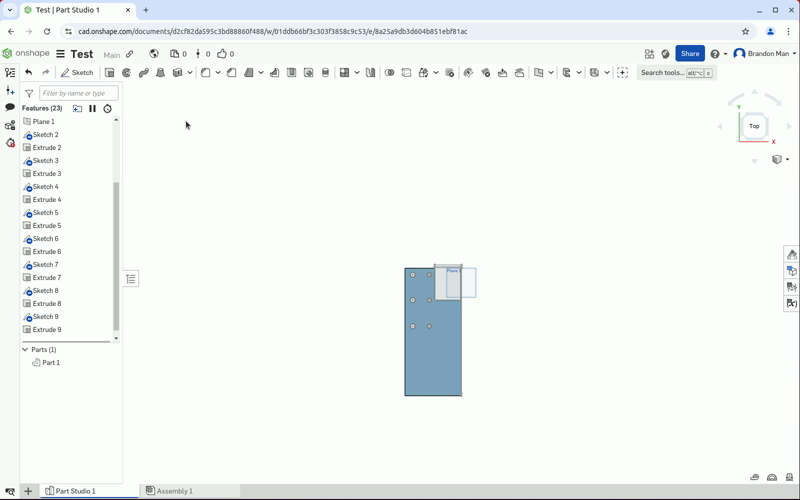
key(up, 3)
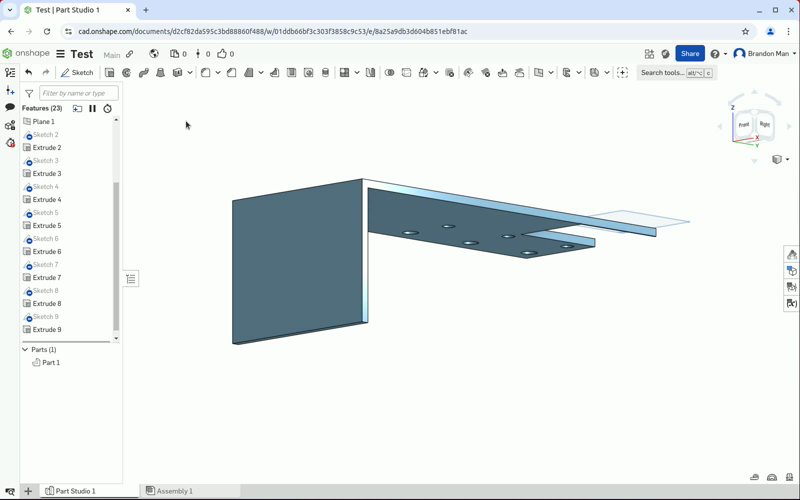
key(left, 3)
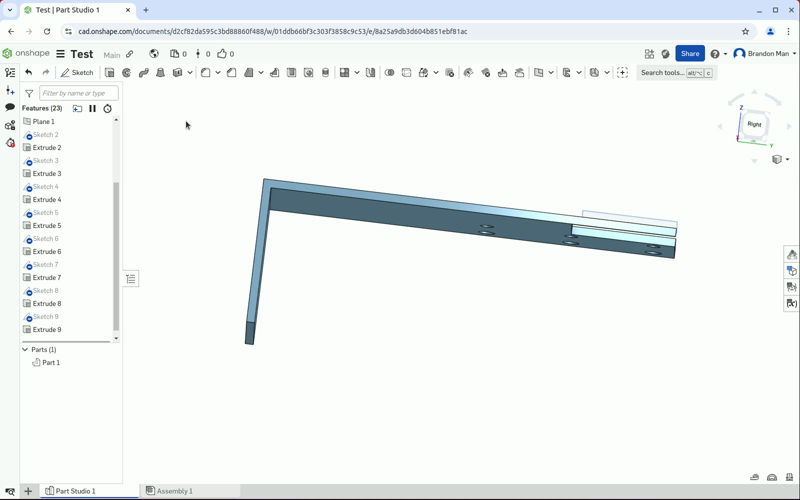
key(right, 3)
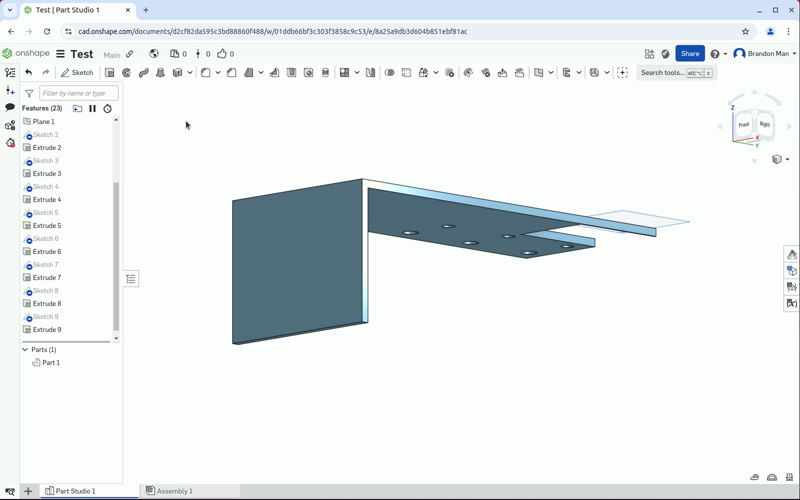
key(down, 3)
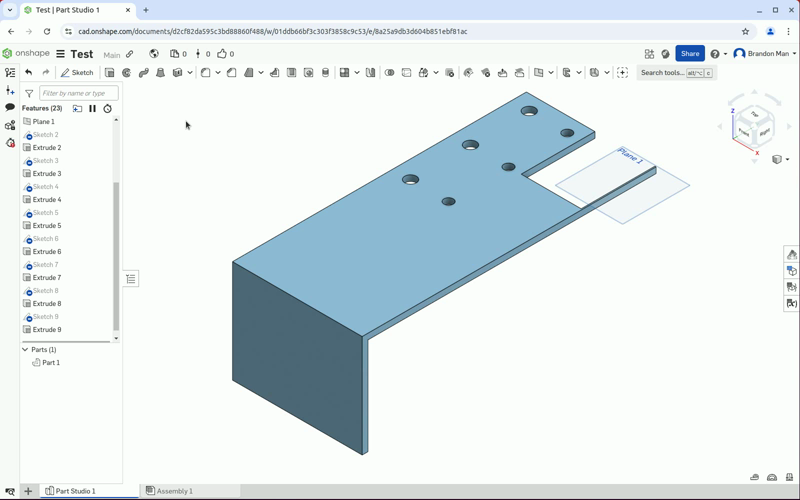
mouse_move(69, 98)
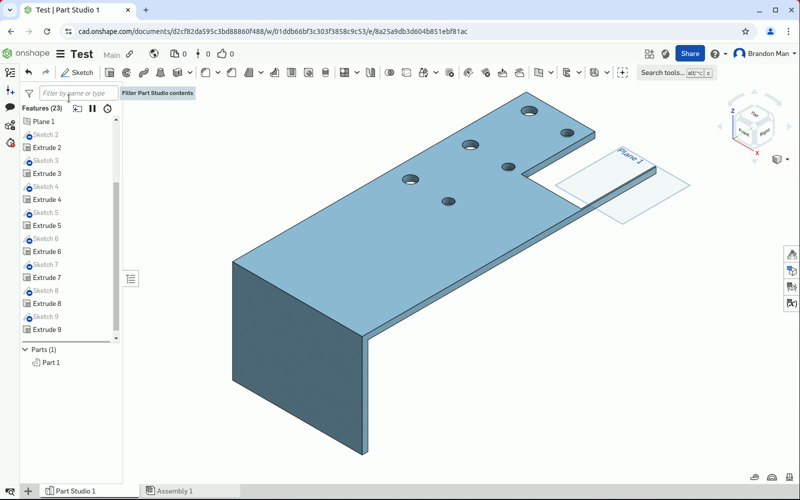
click(69, 98)